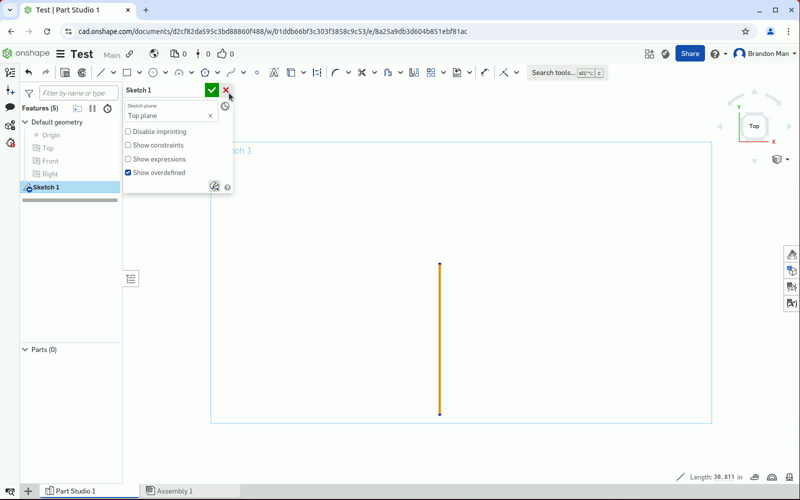
key(shift+h)
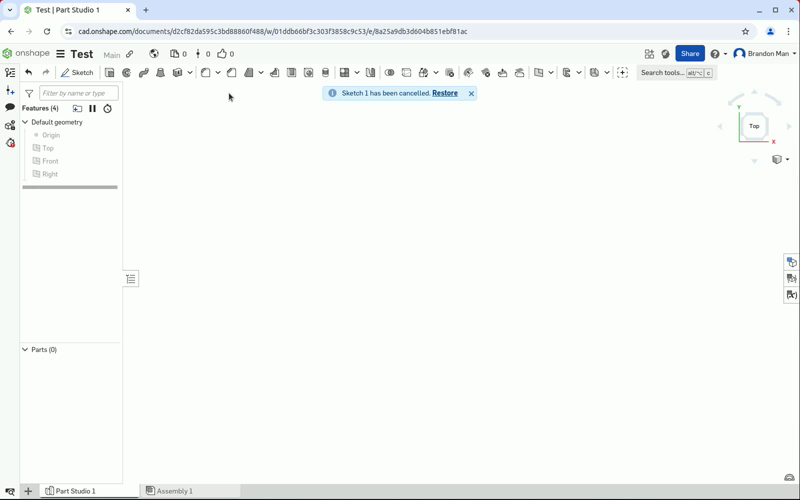
mouse_move(73, 352)
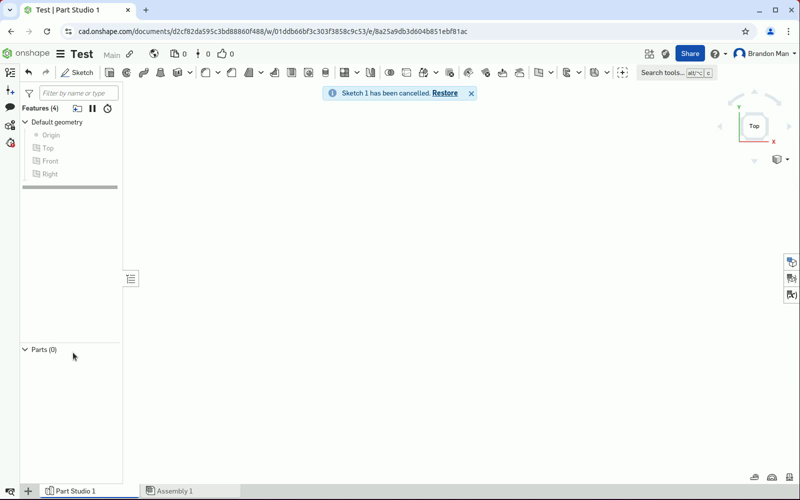
key(y)
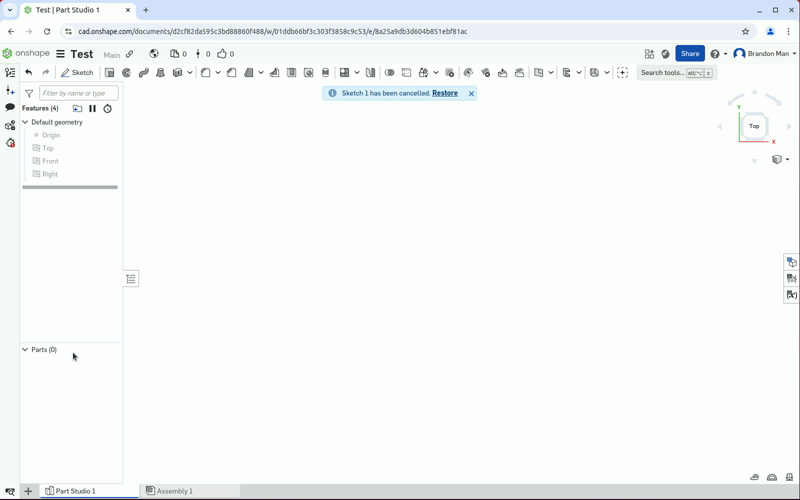
key(shift+p)
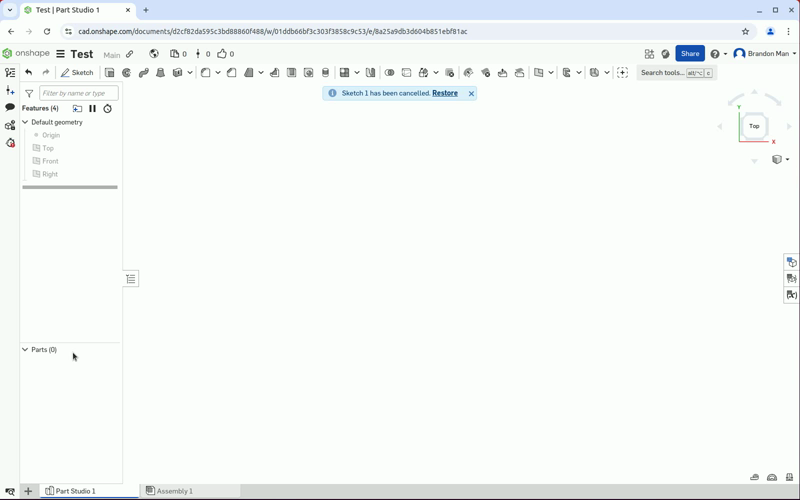
key(space)
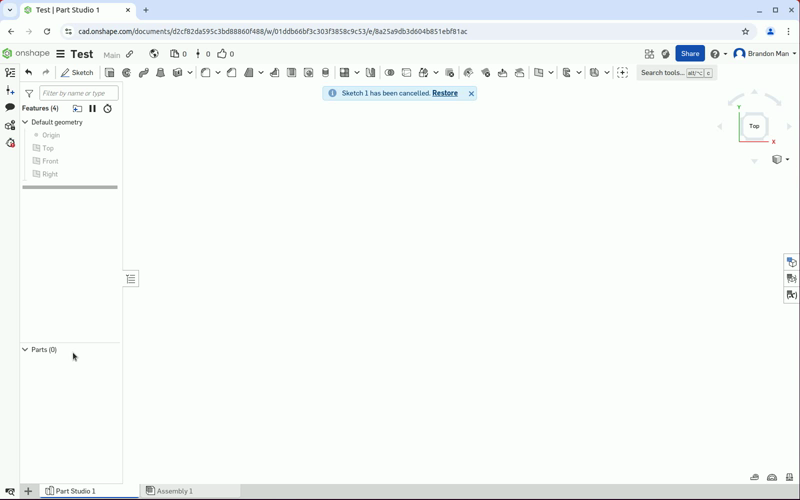
key_down(shift)
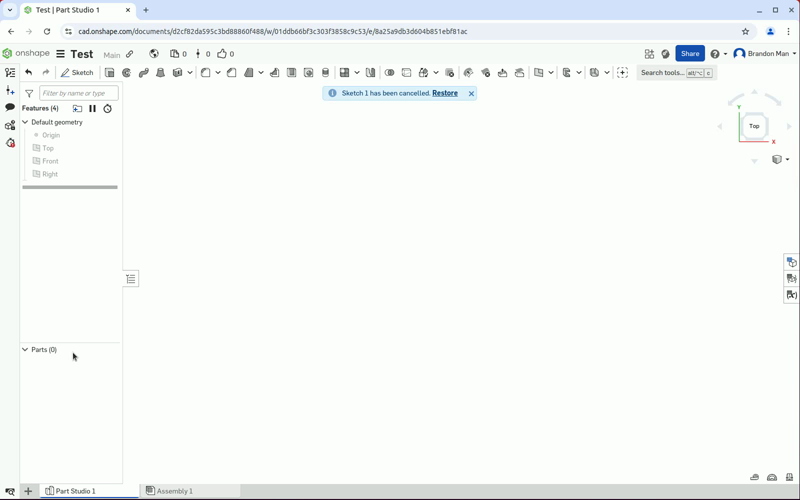
key(up)
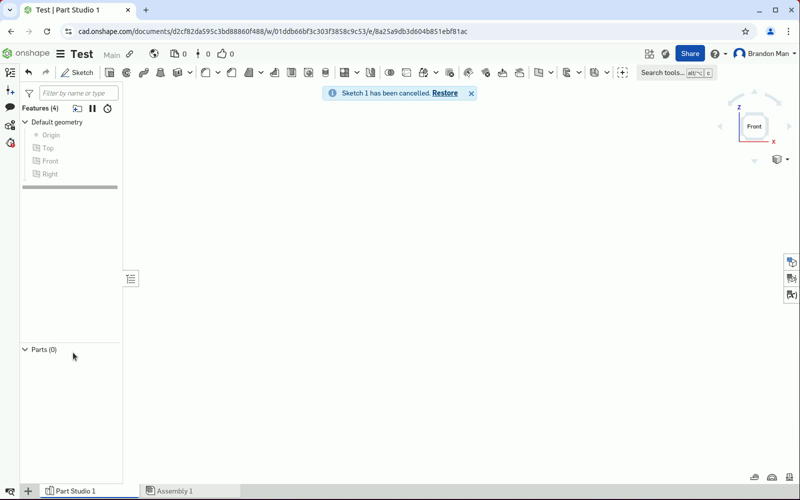
key_up(shift)
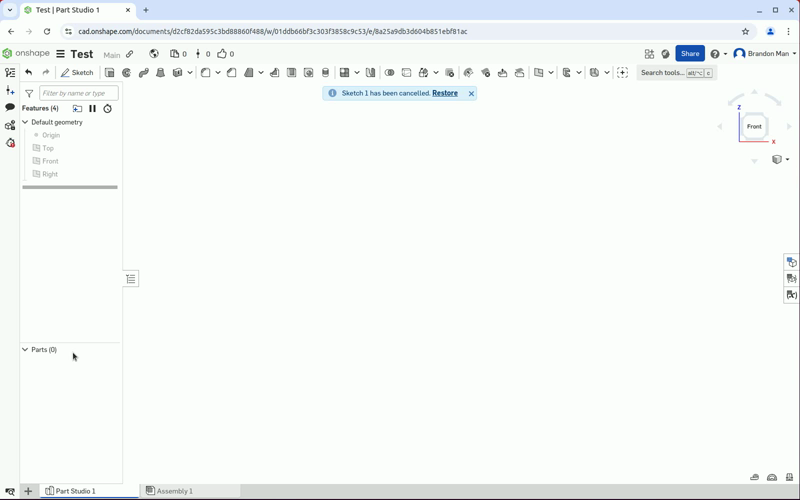
key(space)
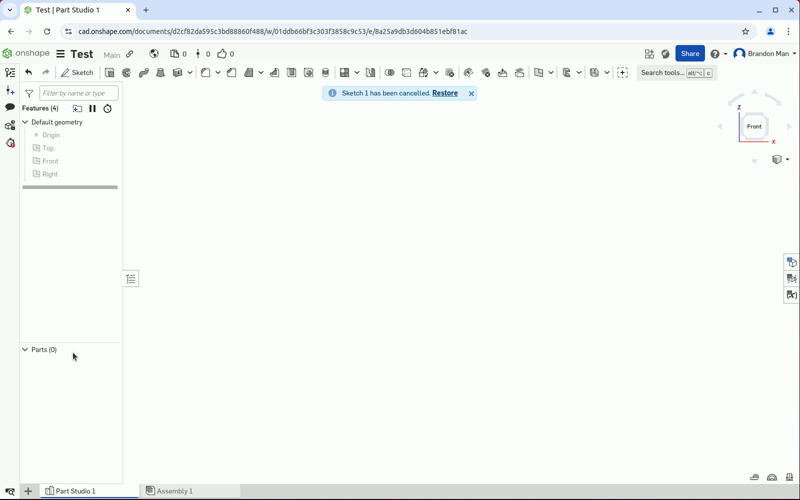
key_down(shift)
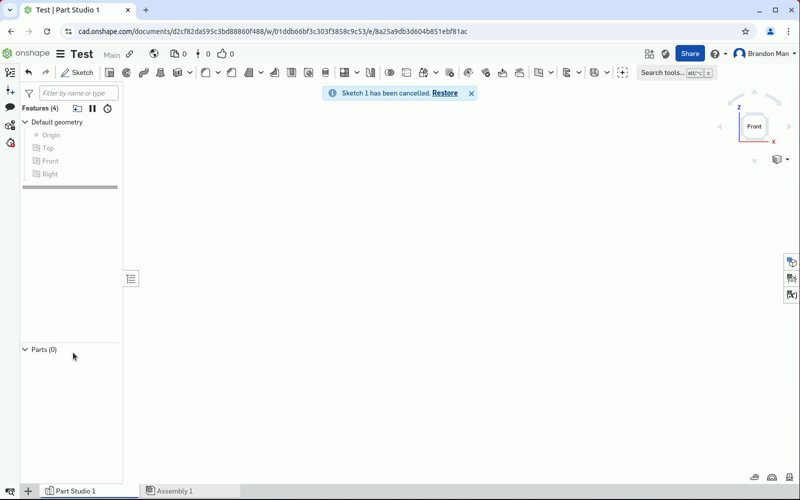
key(left)
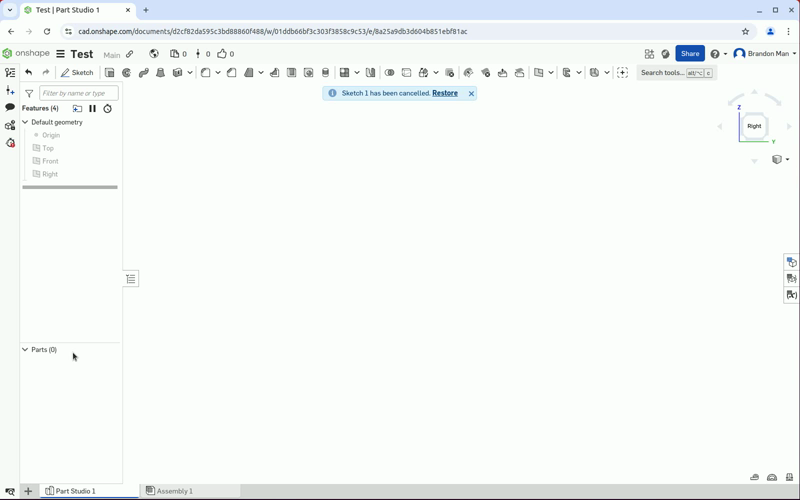
key_up(shift)
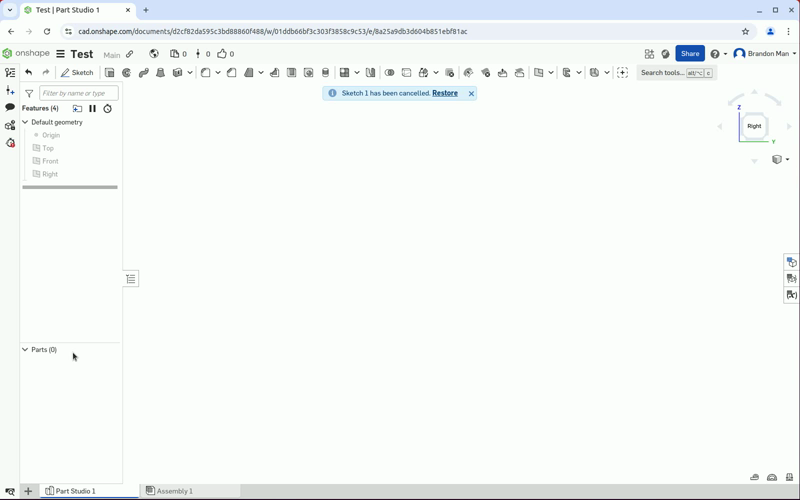
mouse_move(73, 352)
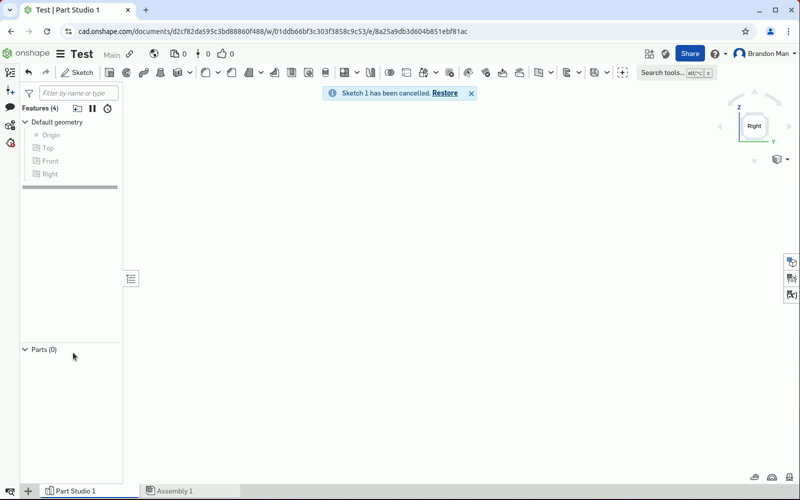
key(shift+y)
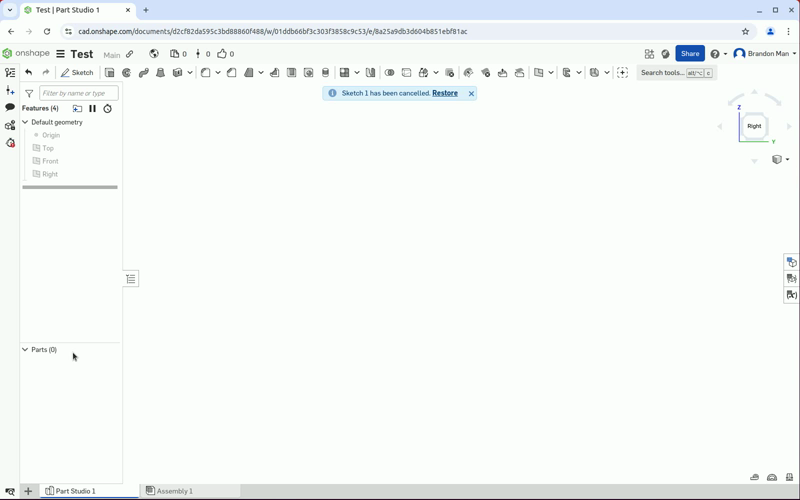
key(shift+s)
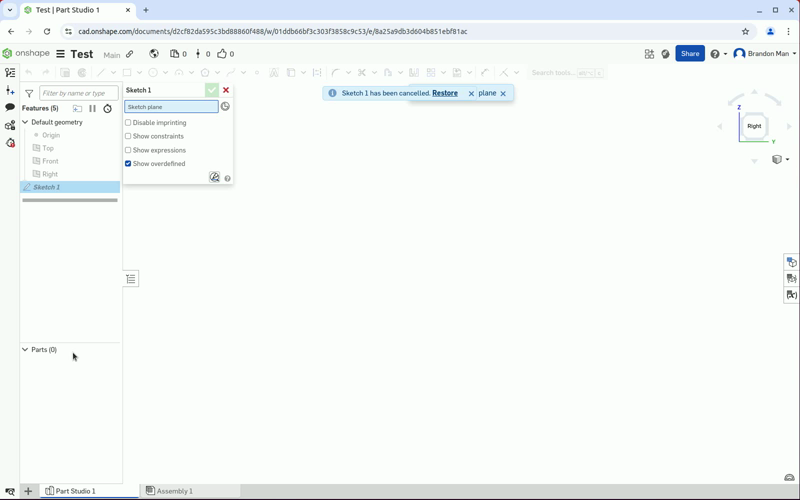
mouse_move(73, 176)
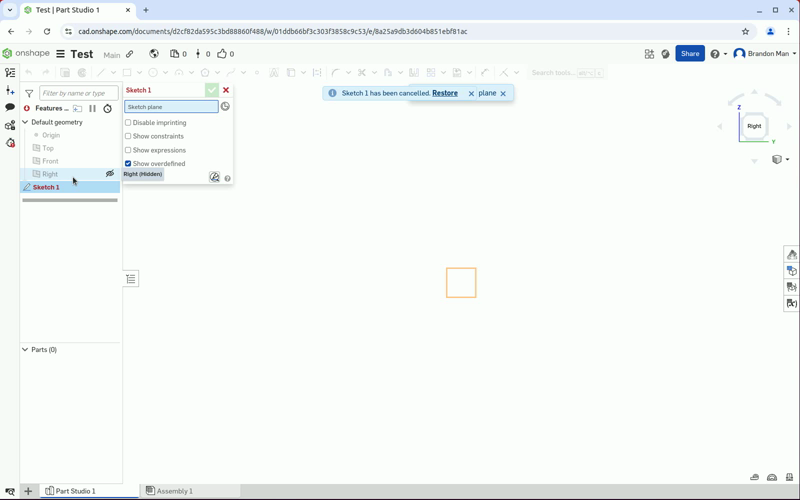
click(73, 176)
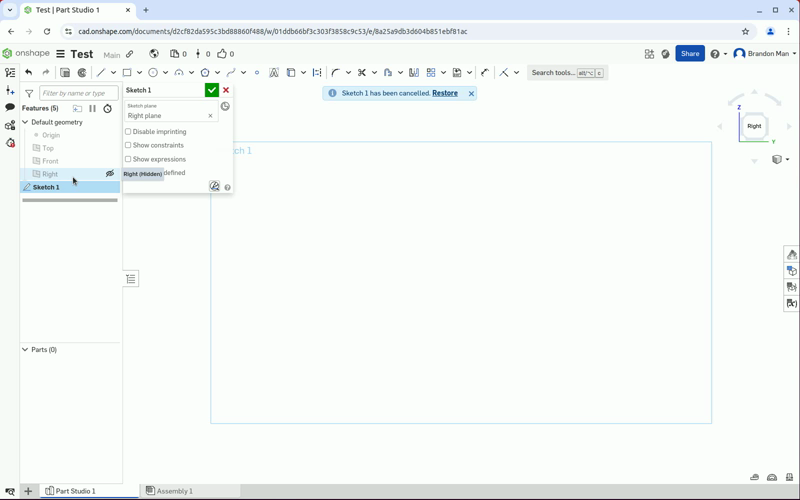
mouse_move(73, 352)
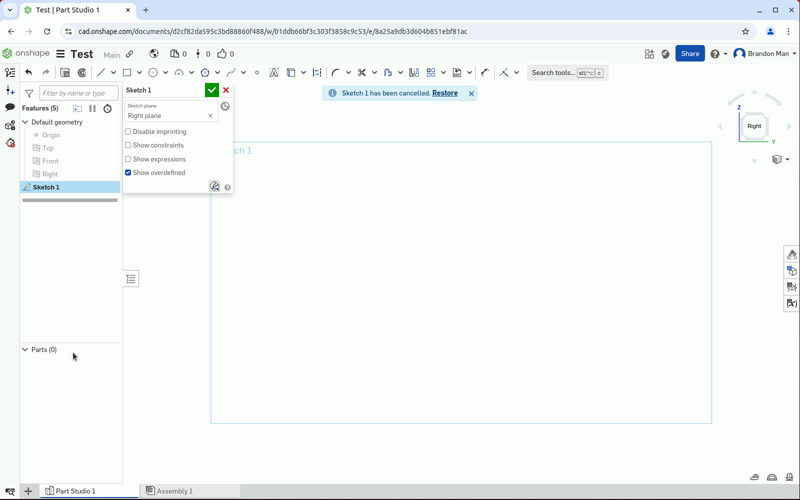
key(y)
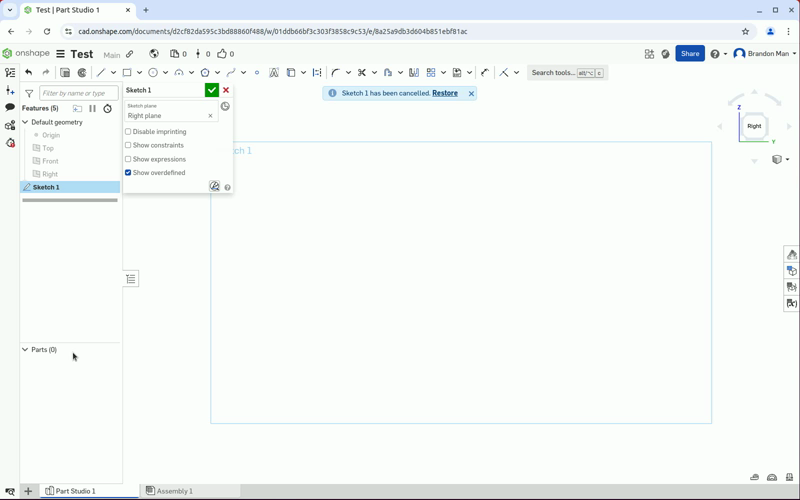
key(l)
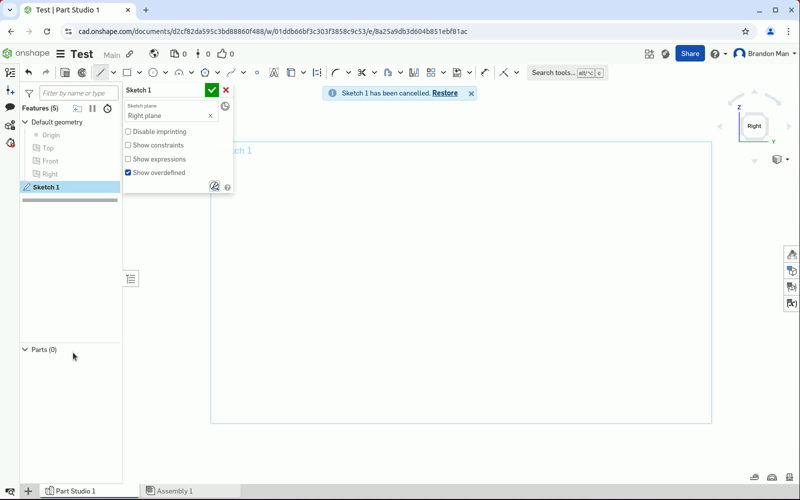
key_down(shift)
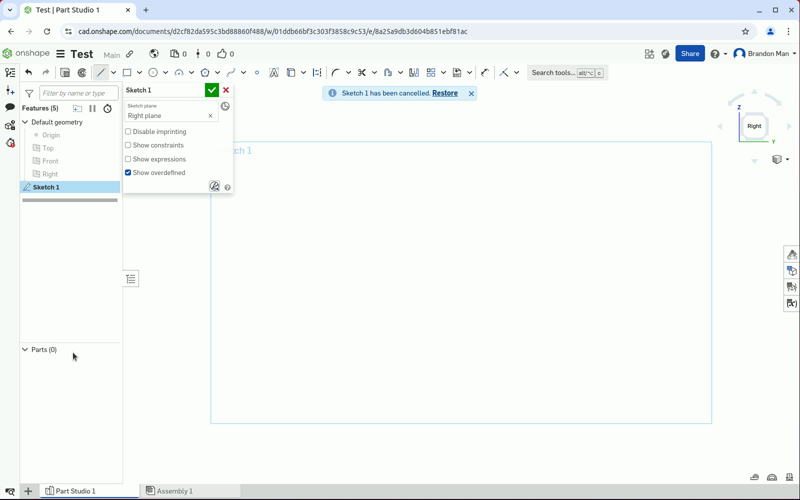
mouse_move(349, 170)
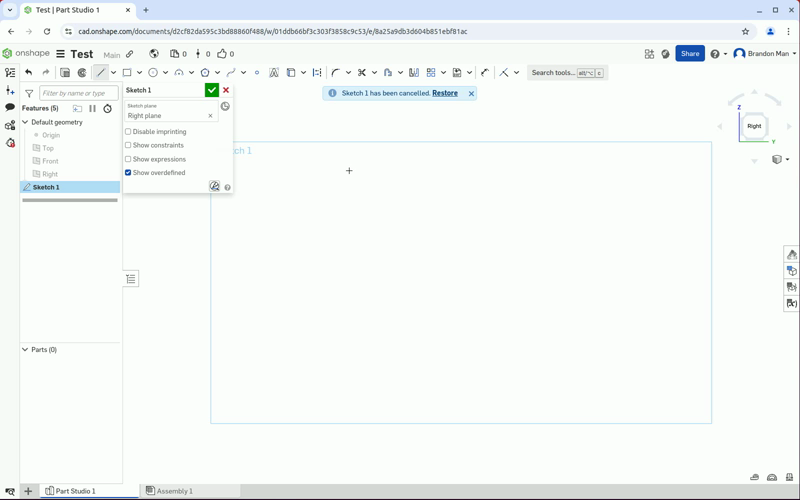
click(349, 170)
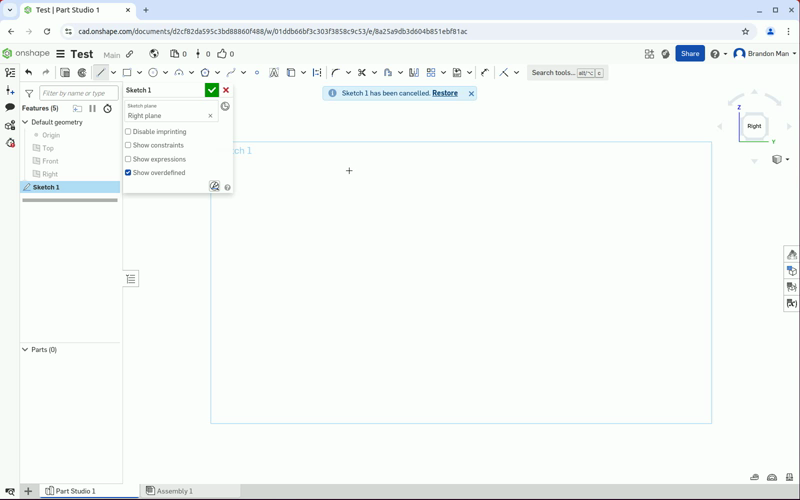
key_up(shift)
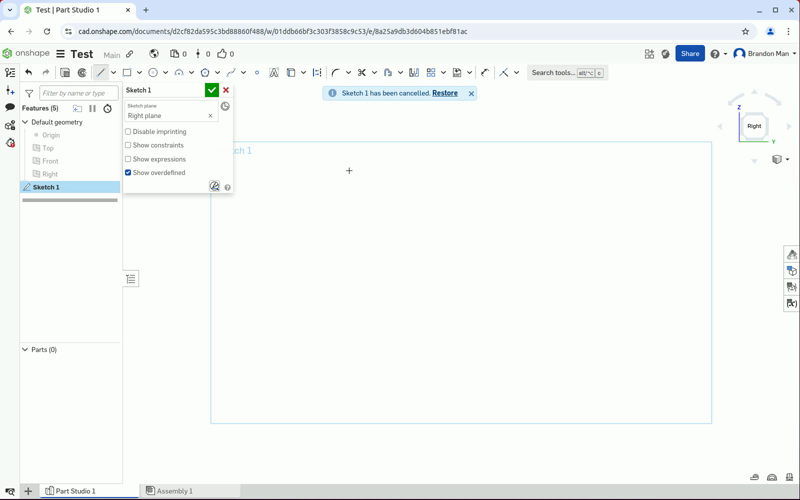
key_down(shift)
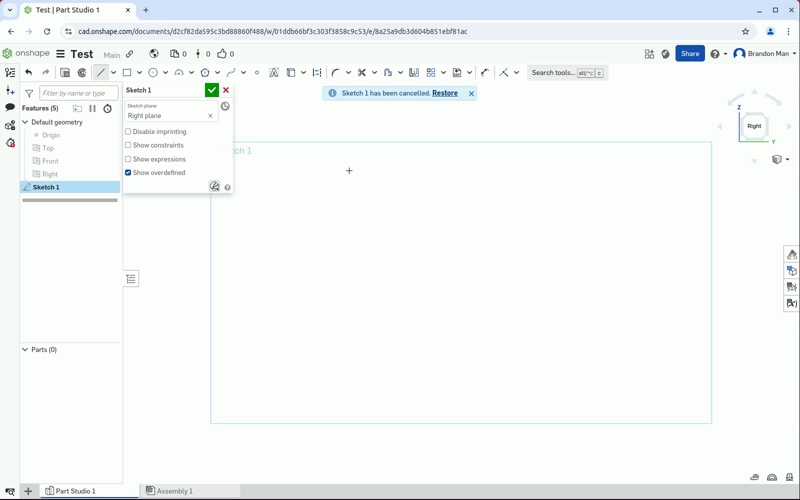
mouse_move(379, 170)
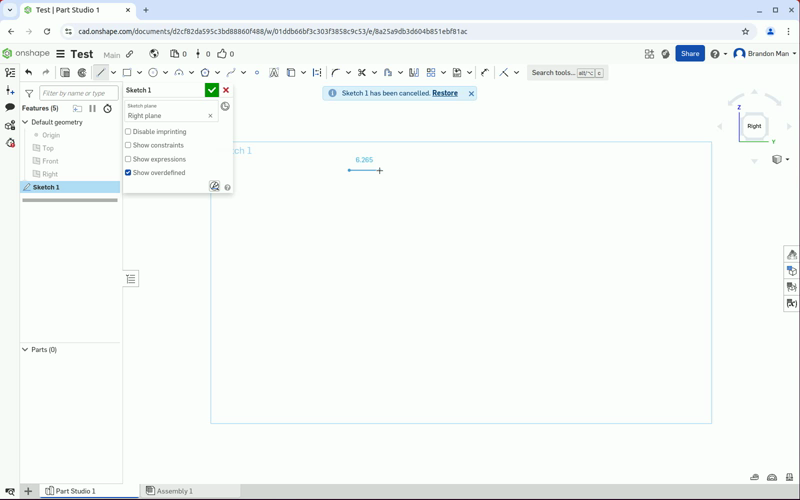
mouse_move(350, 171)
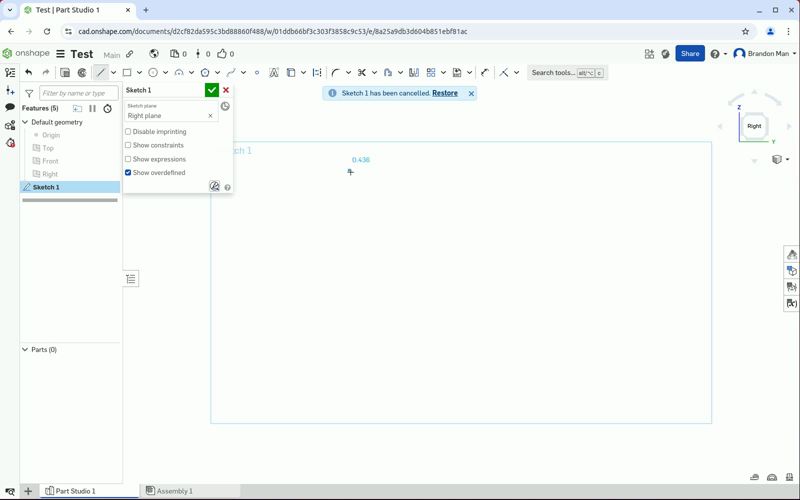
scroll(6)
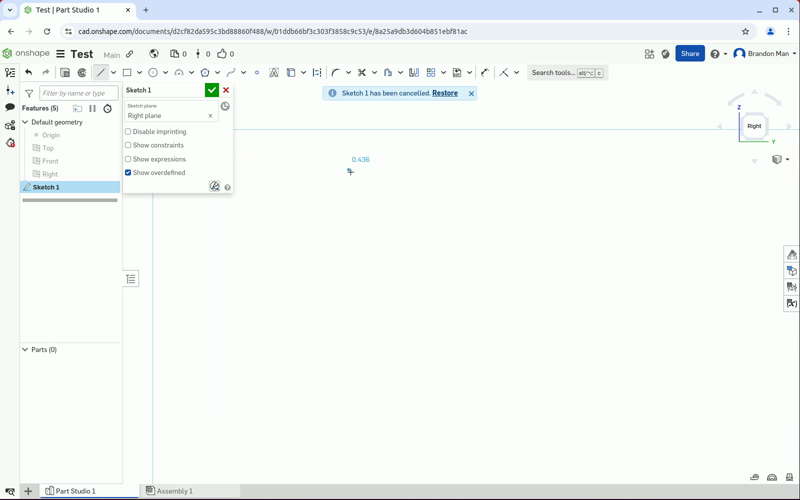
scroll(6)
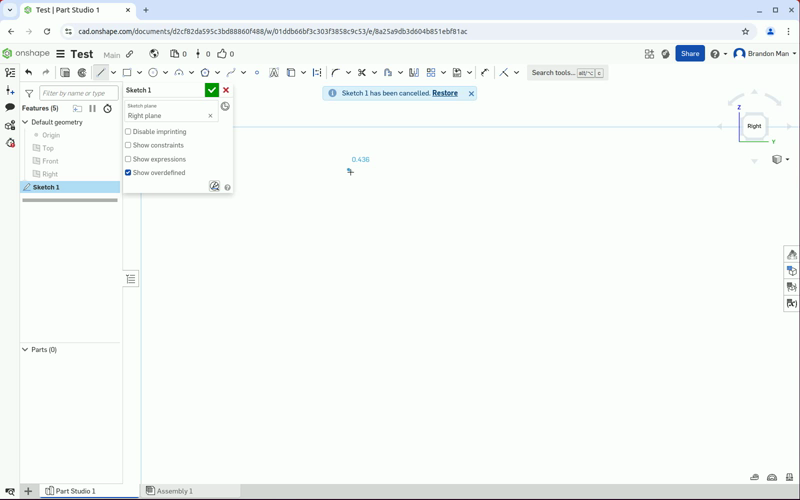
scroll(6)
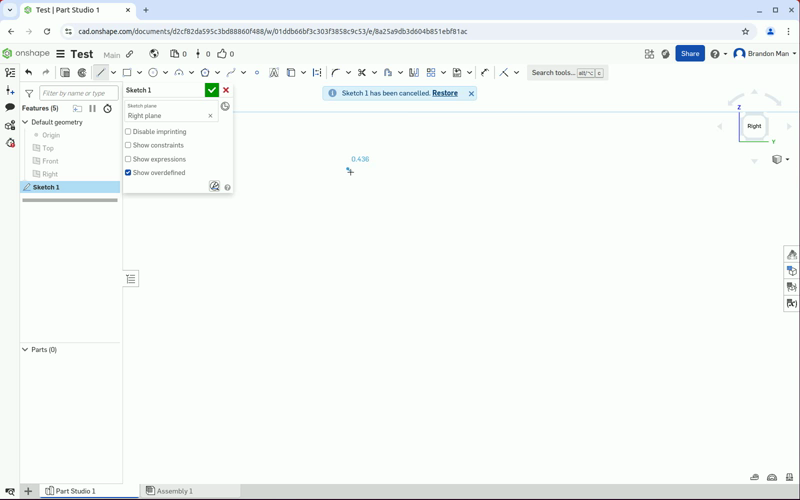
scroll(6)
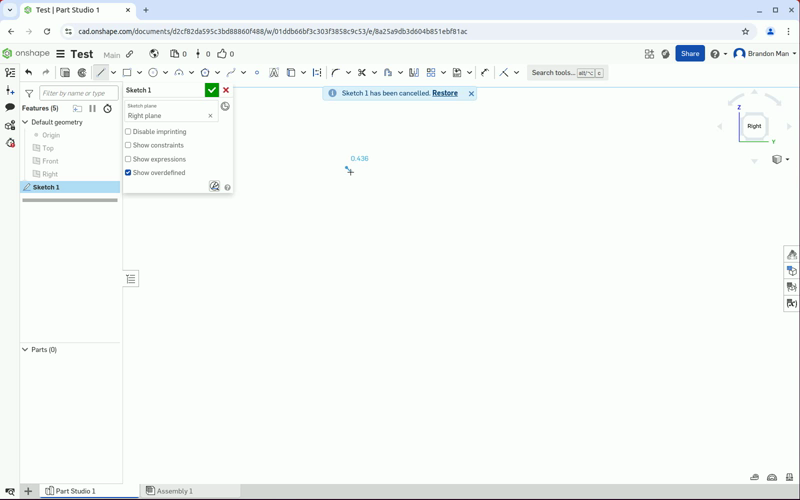
scroll(6)
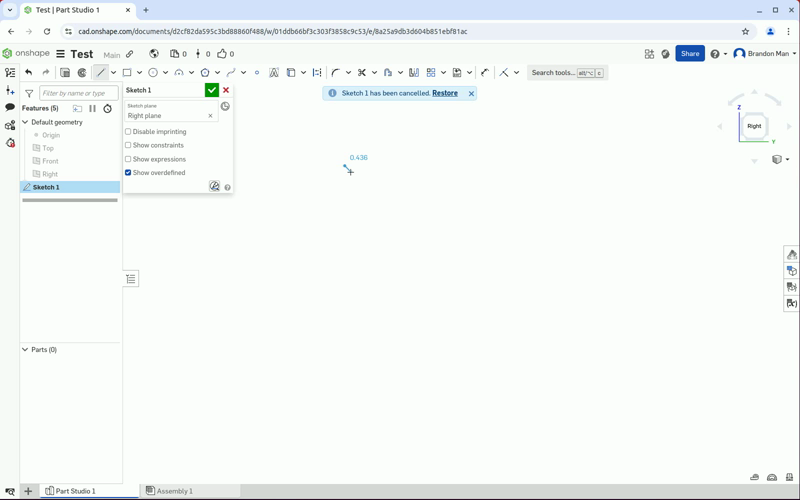
scroll(6)
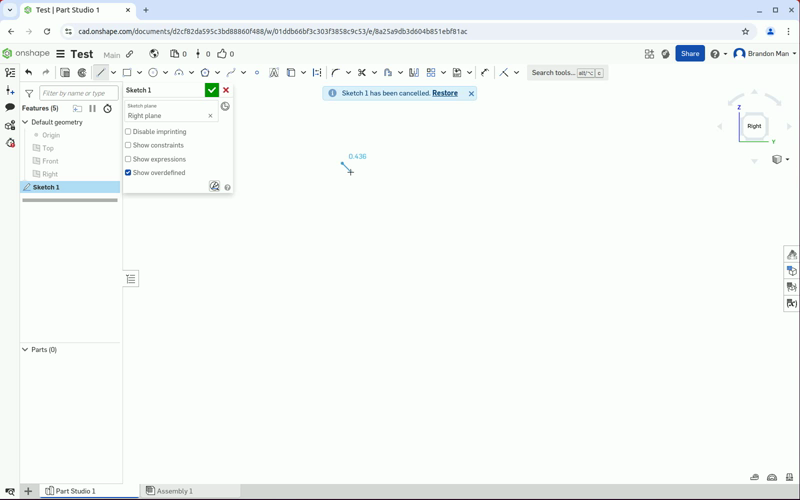
scroll(6)
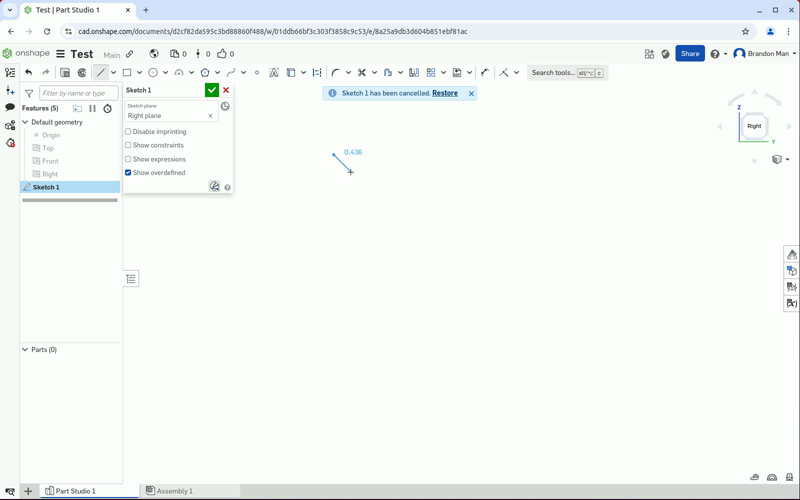
click(350, 171)
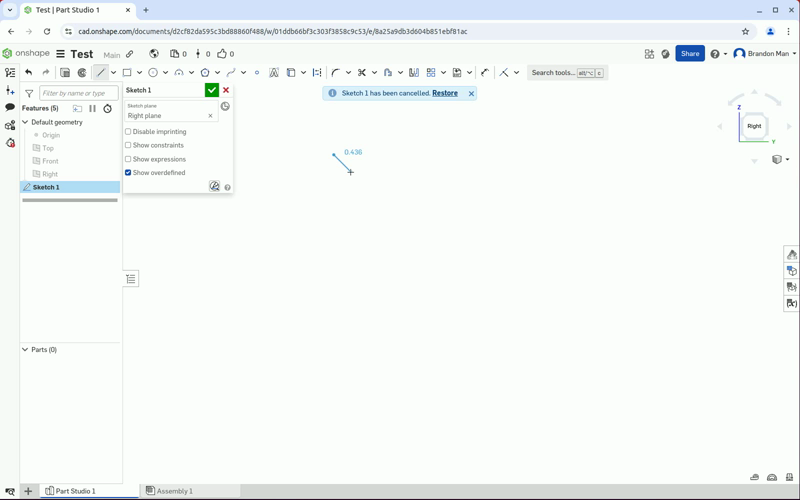
scroll(-6)
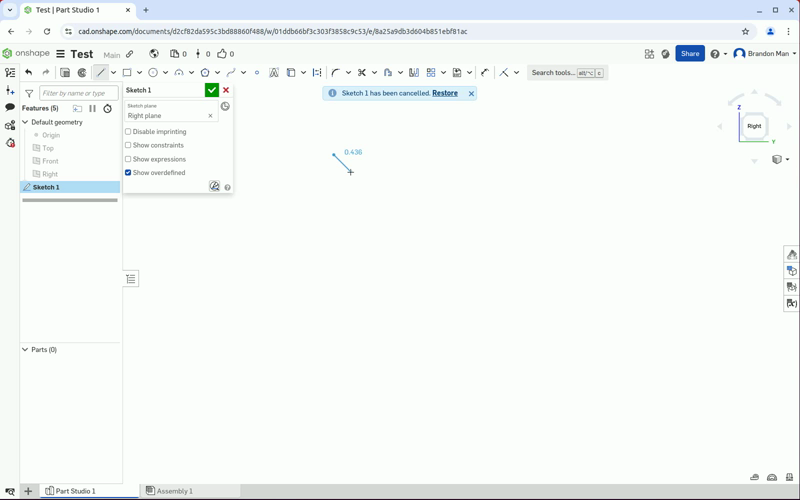
scroll(-6)
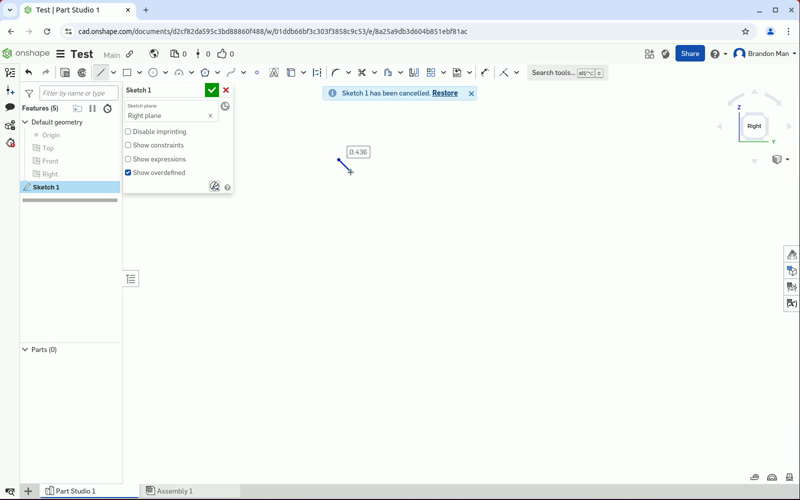
scroll(-6)
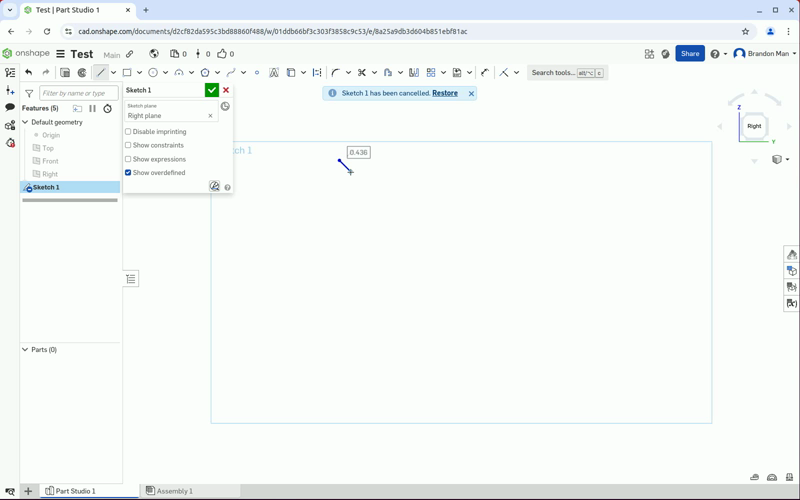
scroll(-6)
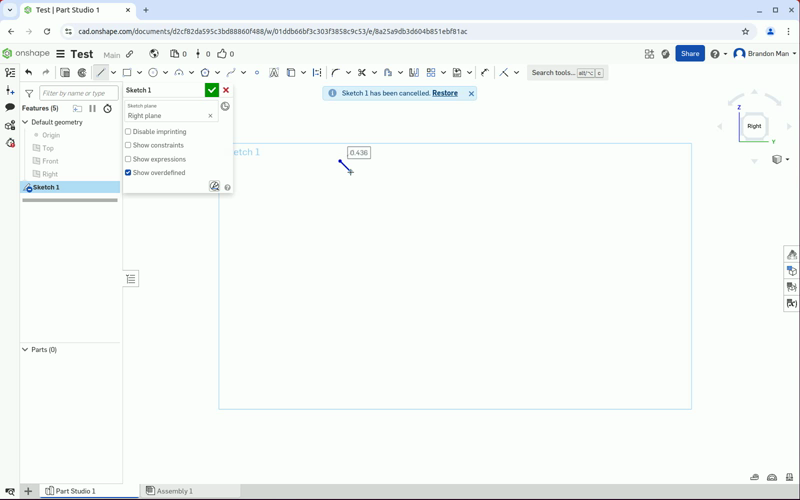
scroll(-6)
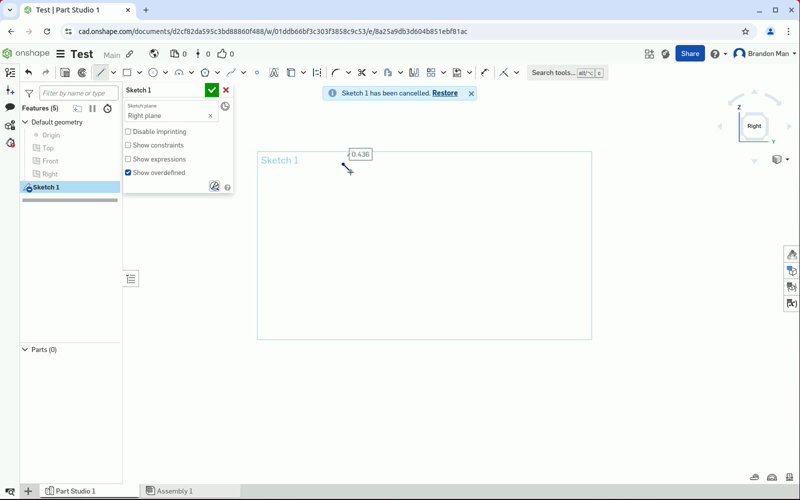
scroll(-6)
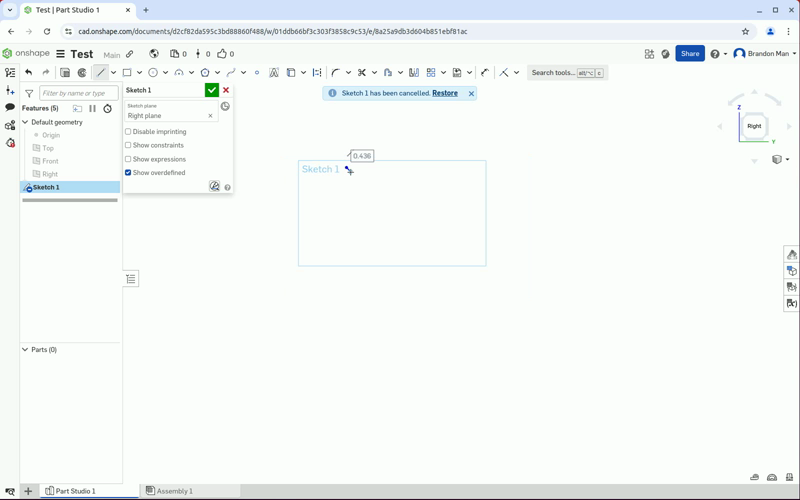
scroll(-6)
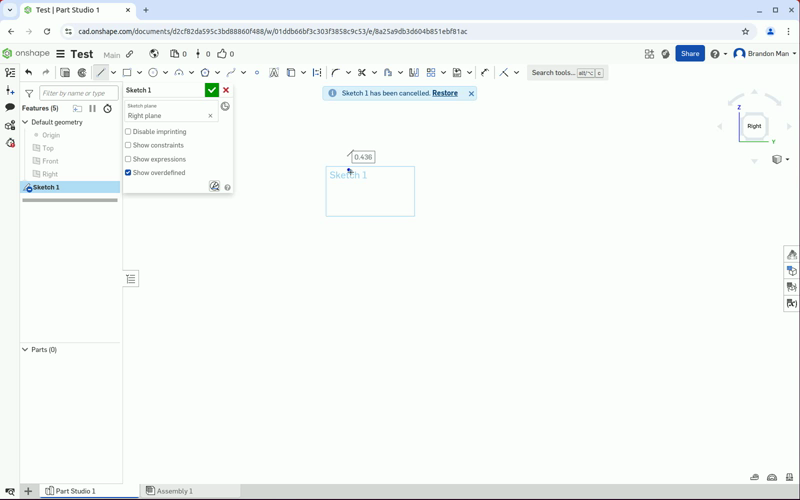
key_up(shift)
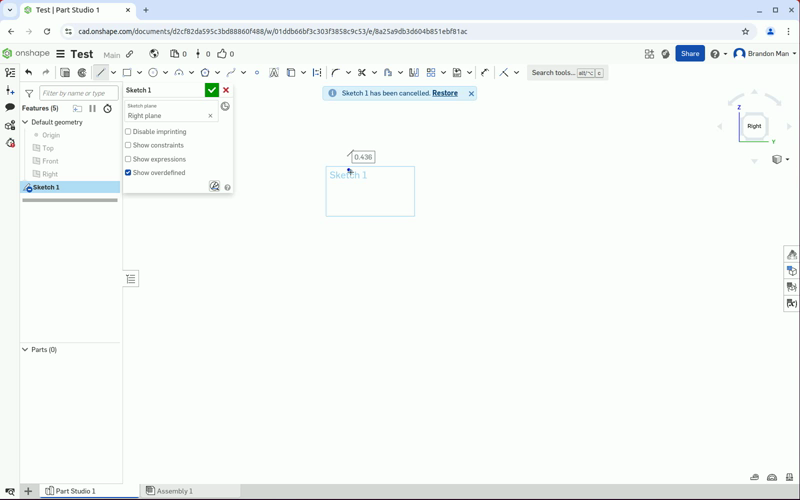
key_down(shift)
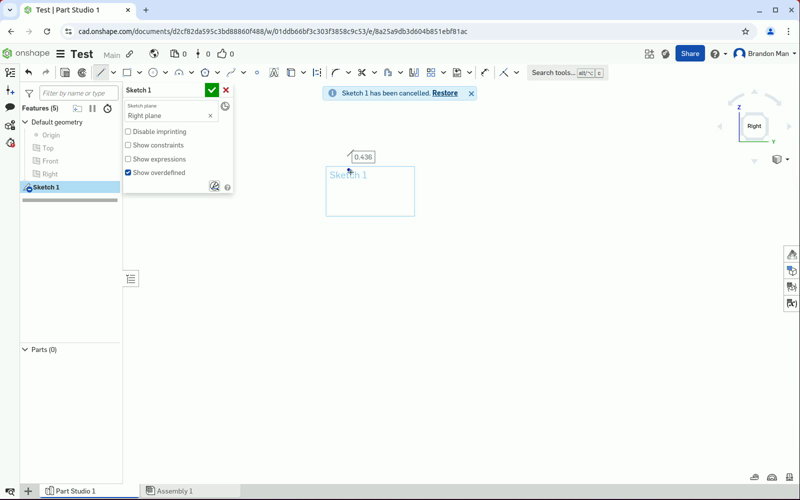
mouse_move(380, 171)
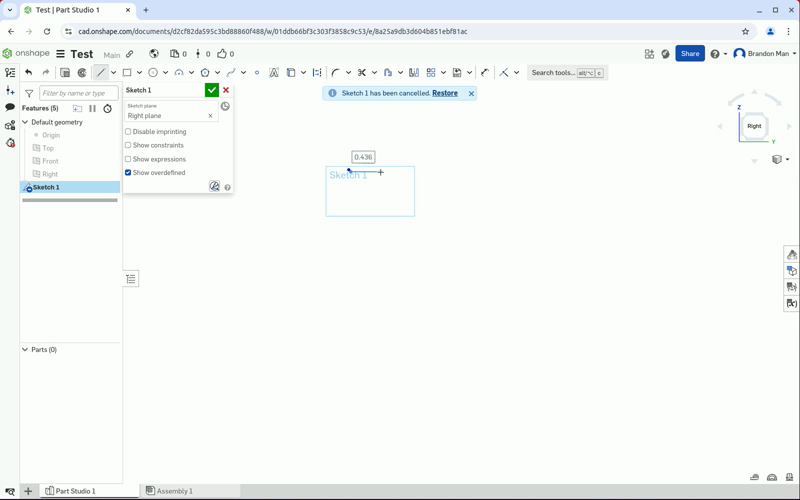
mouse_move(405, 171)
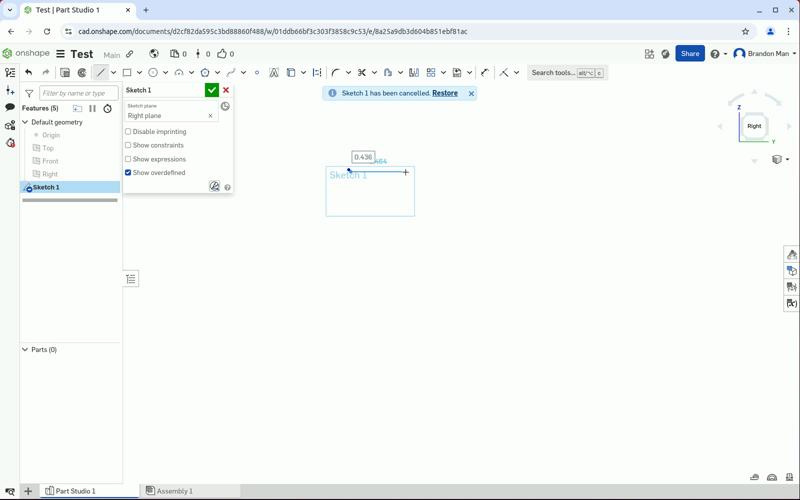
click(405, 171)
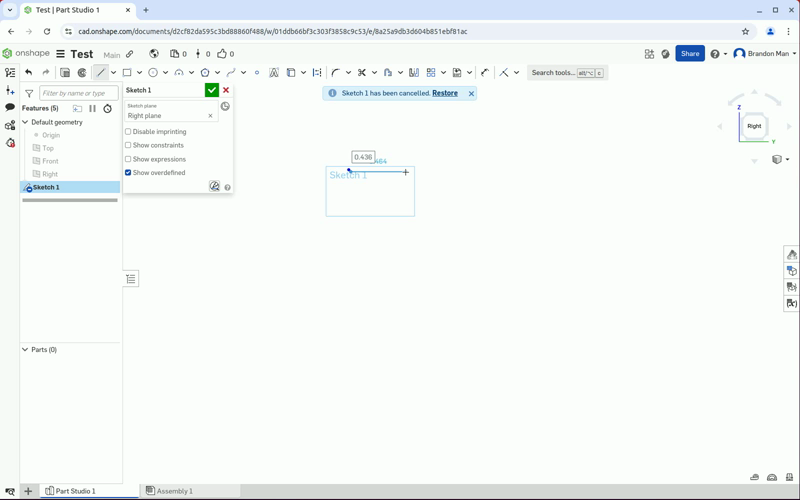
key_up(shift)
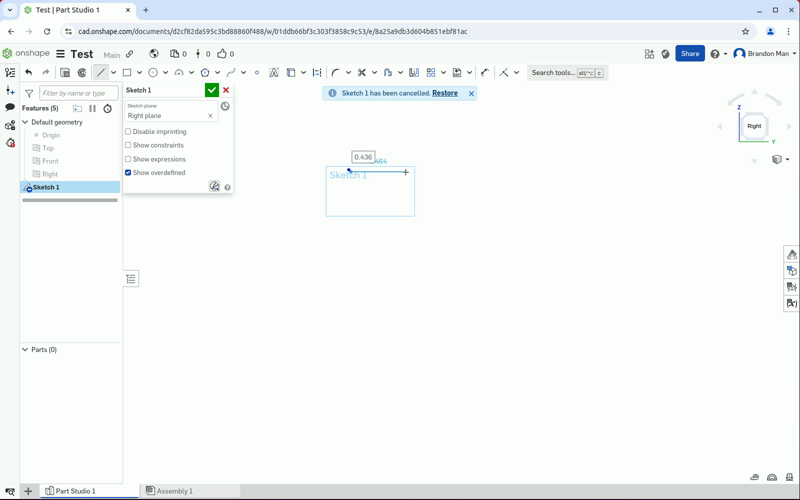
key_down(shift)
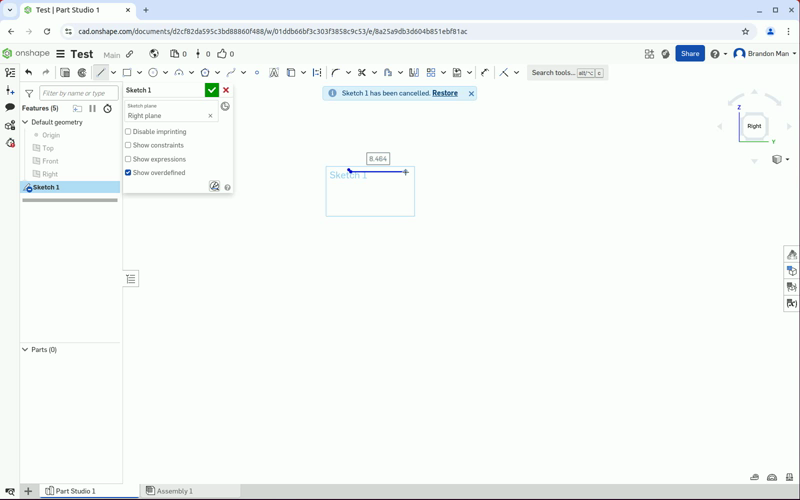
mouse_move(435, 171)
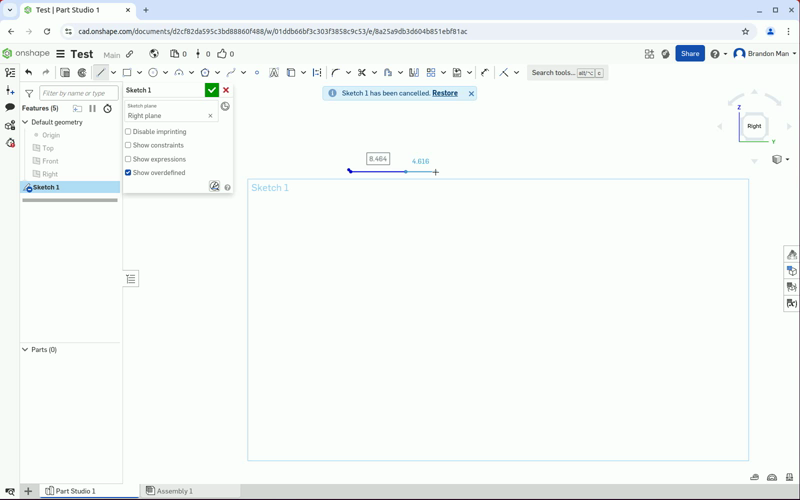
mouse_move(406, 171)
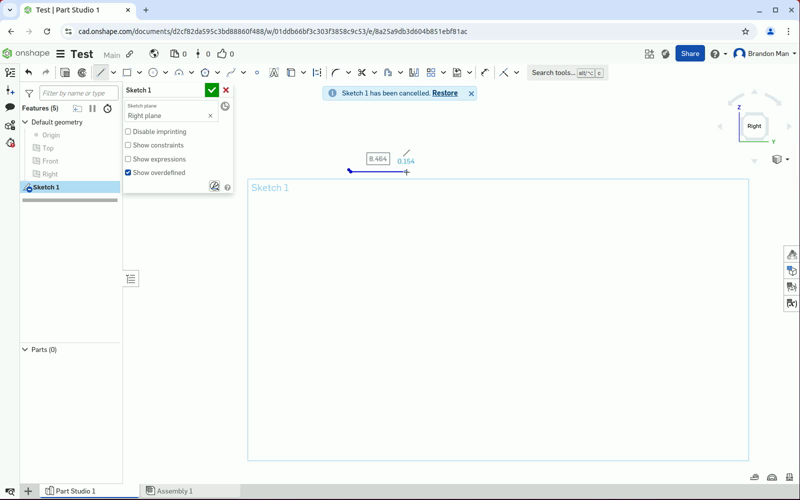
scroll(6)
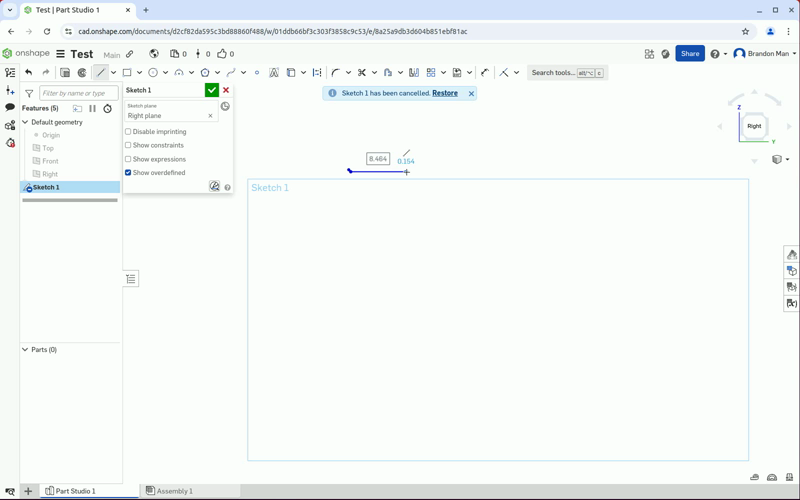
scroll(6)
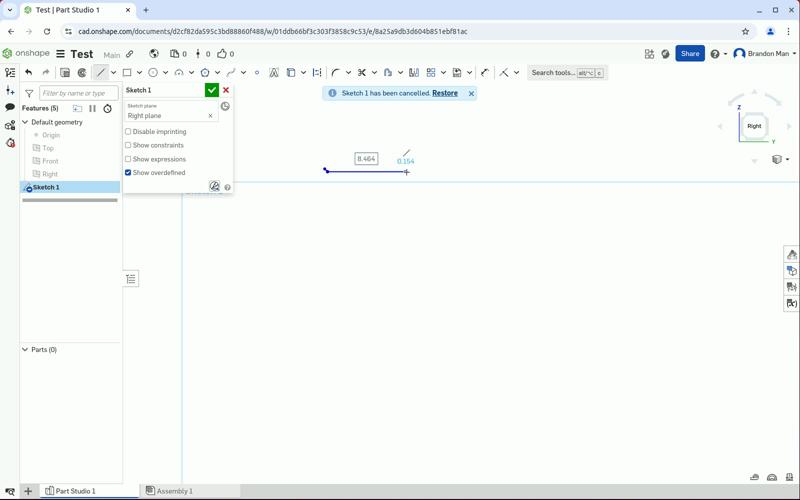
scroll(6)
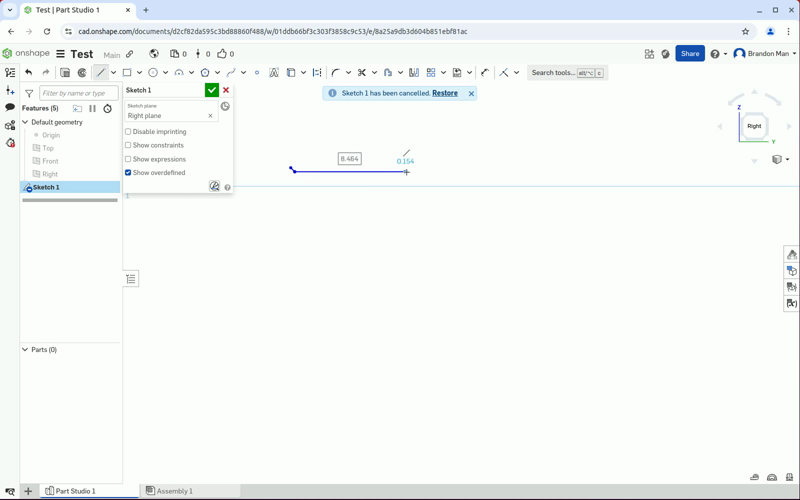
scroll(6)
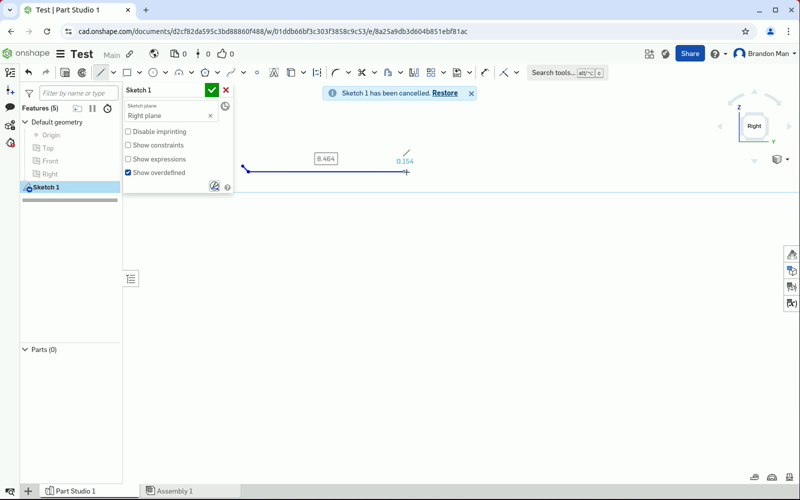
scroll(6)
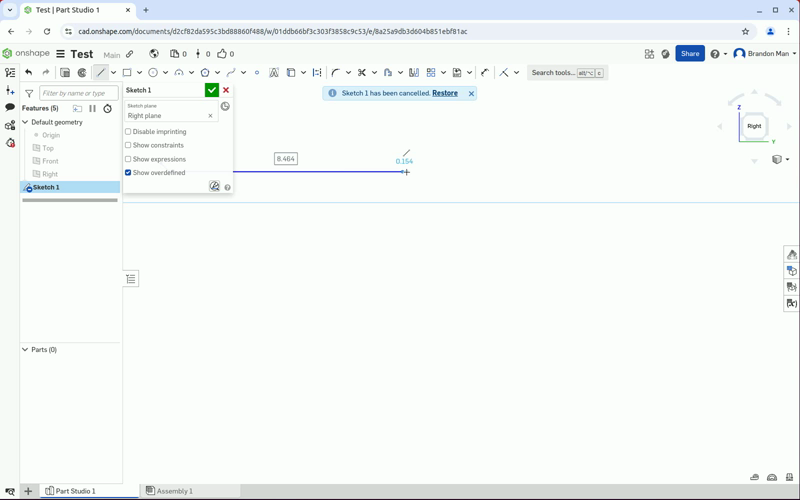
scroll(6)
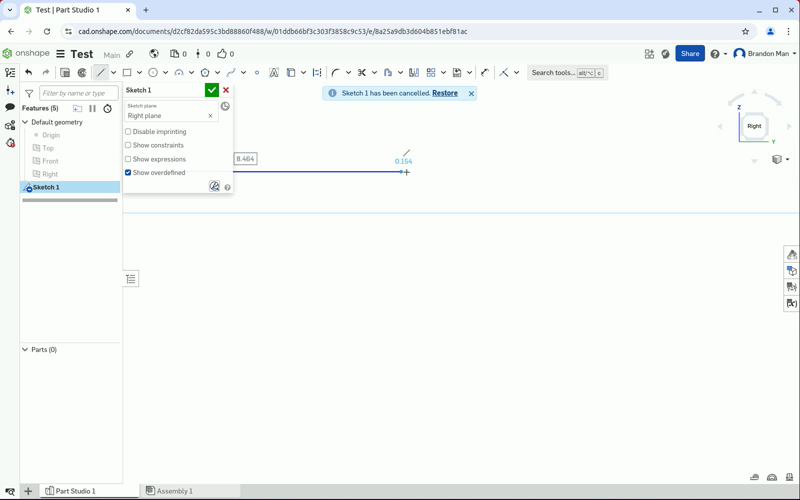
scroll(6)
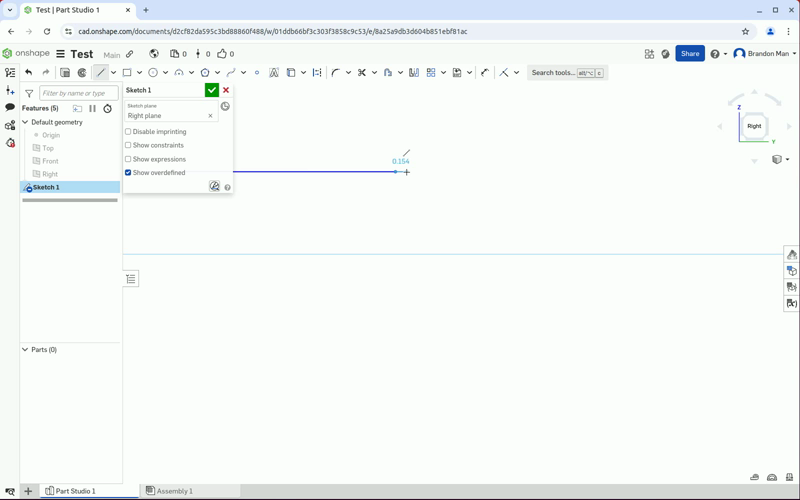
click(406, 171)
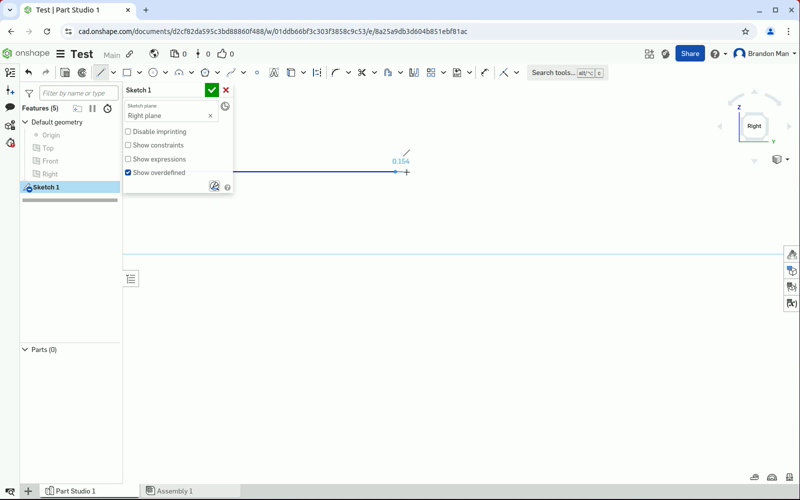
scroll(-6)
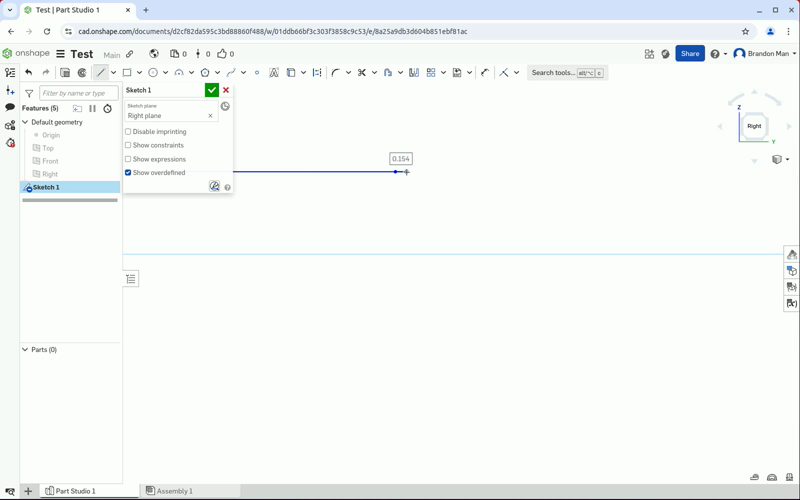
scroll(-6)
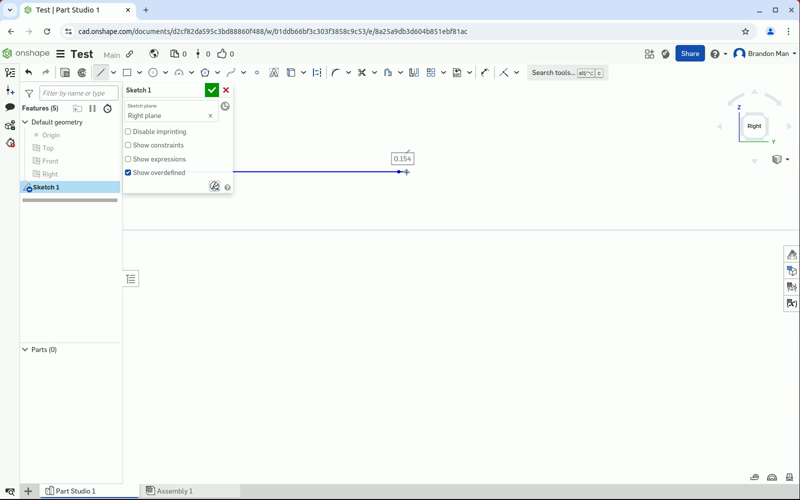
scroll(-6)
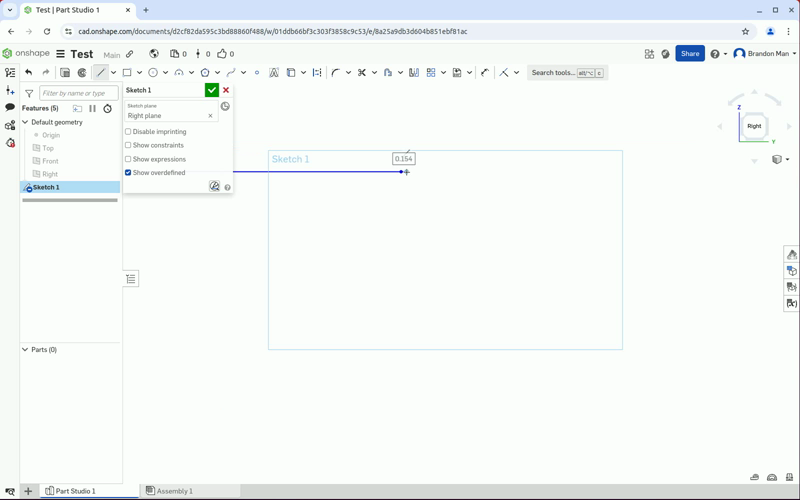
scroll(-6)
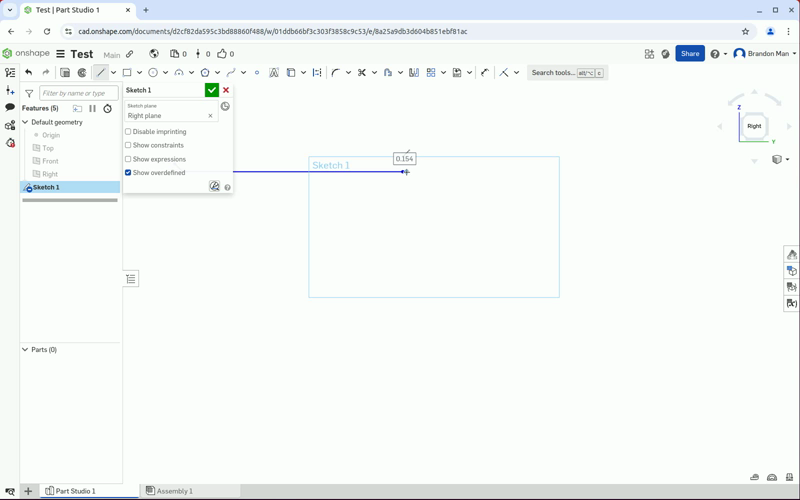
scroll(-6)
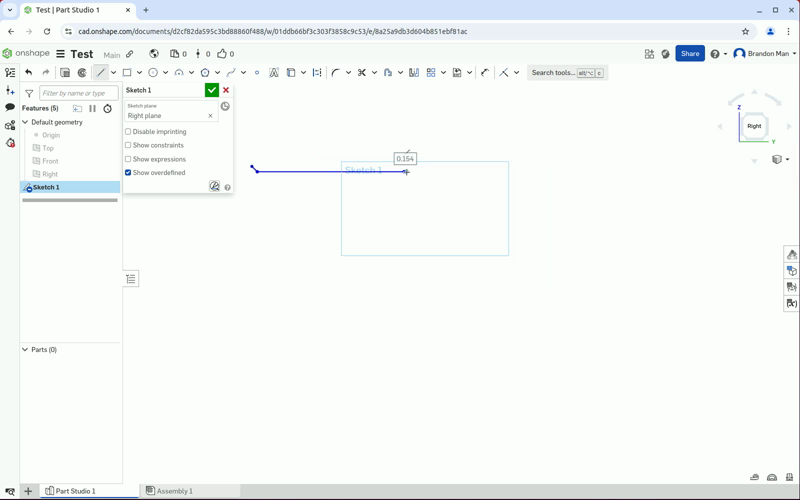
scroll(-6)
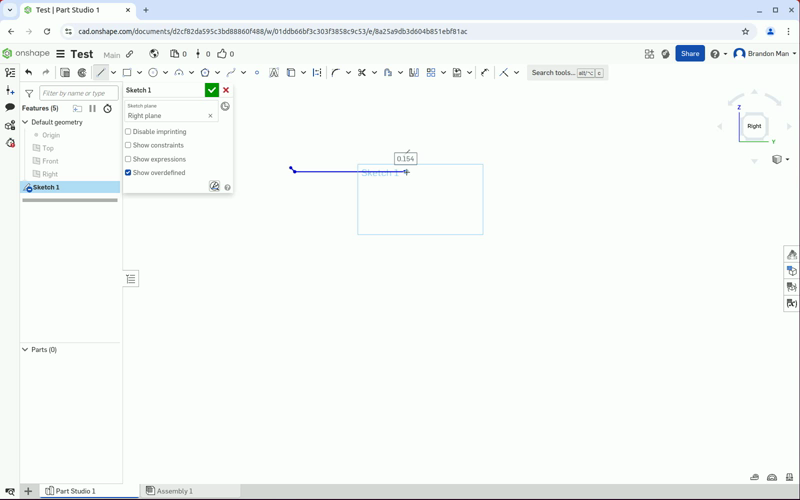
scroll(-6)
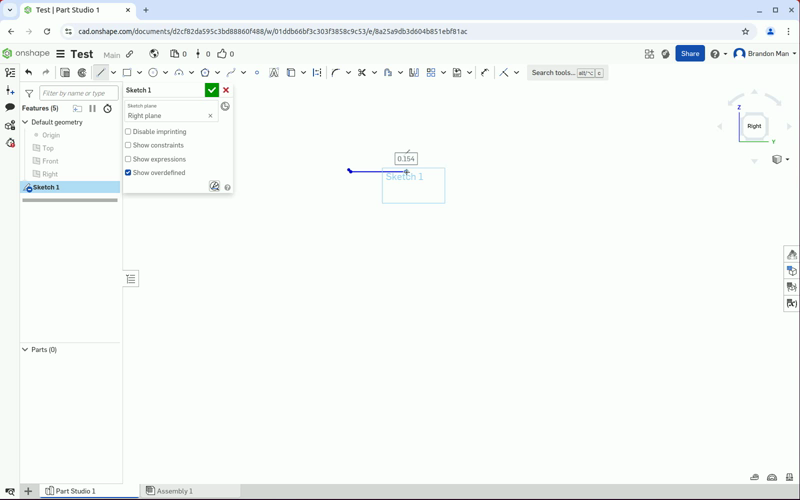
key_up(shift)
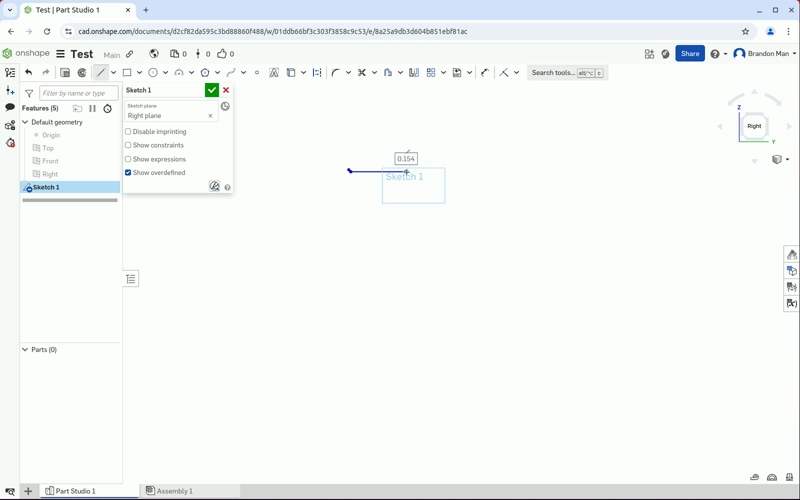
key_down(shift)
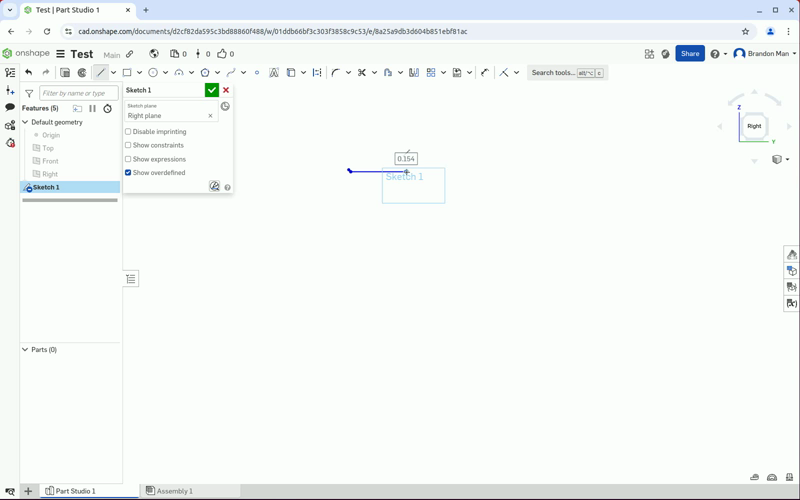
mouse_move(436, 171)
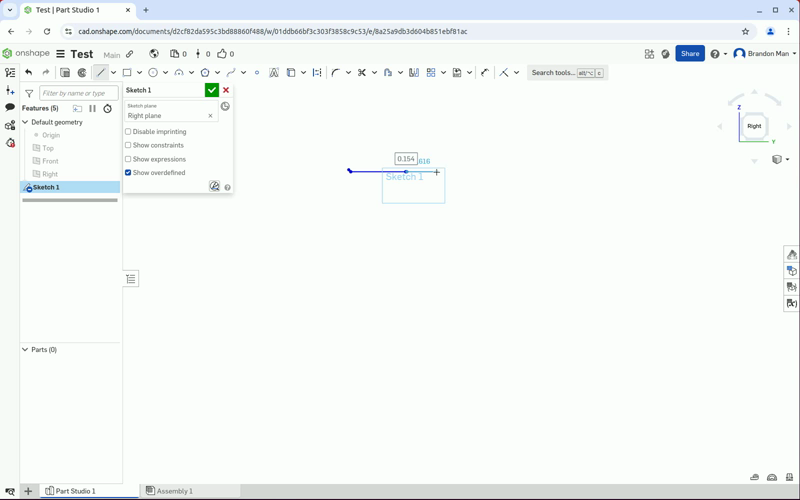
mouse_move(461, 171)
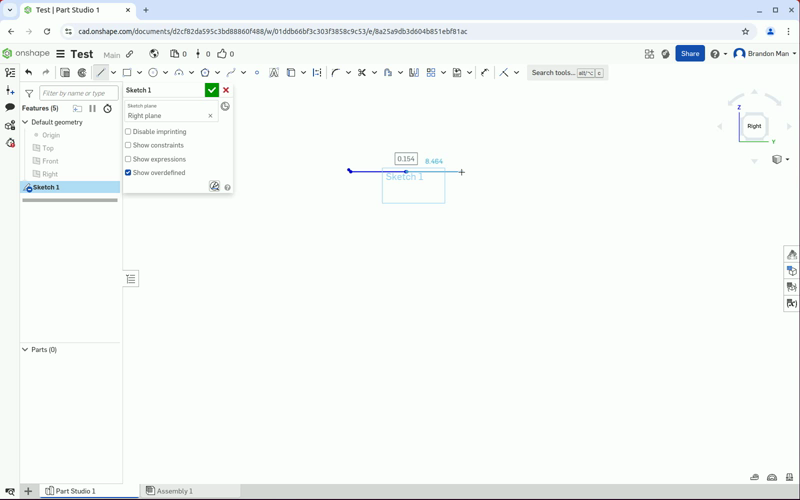
click(461, 171)
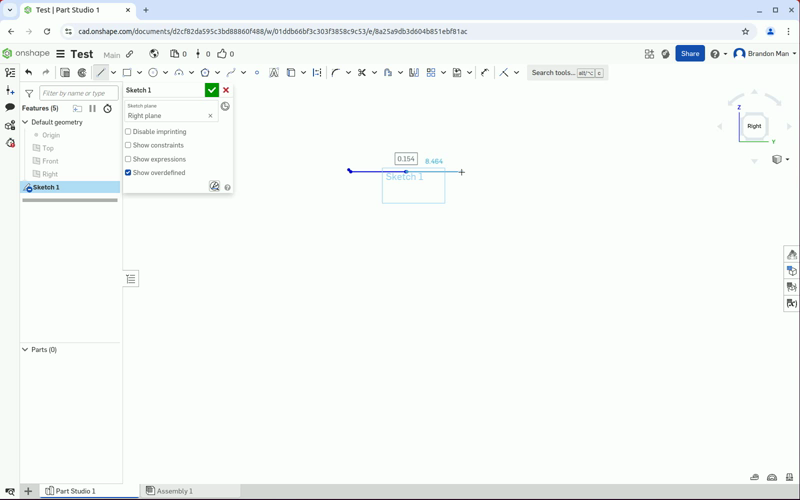
key_up(shift)
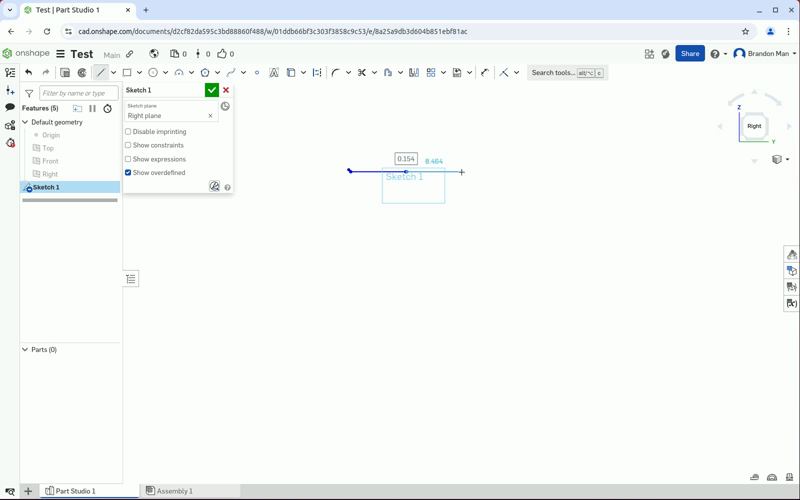
key_down(shift)
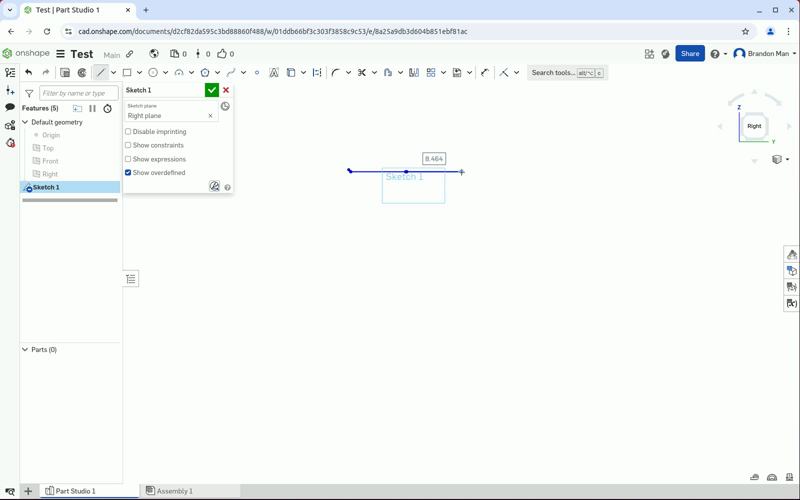
mouse_move(492, 171)
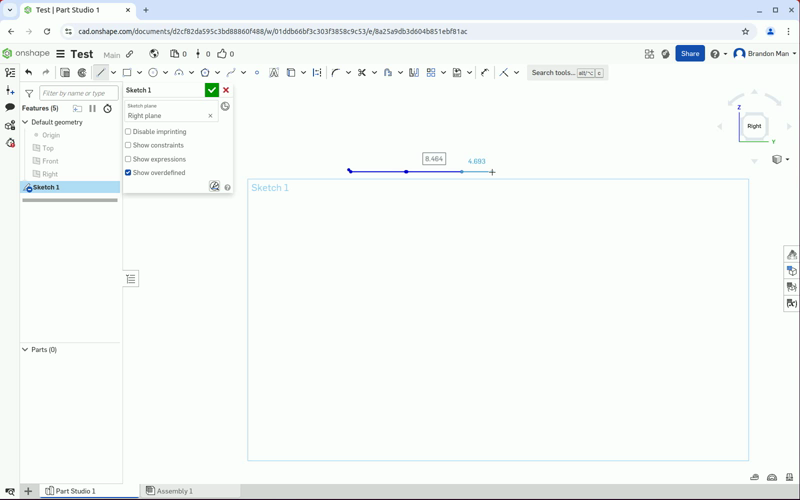
mouse_move(463, 170)
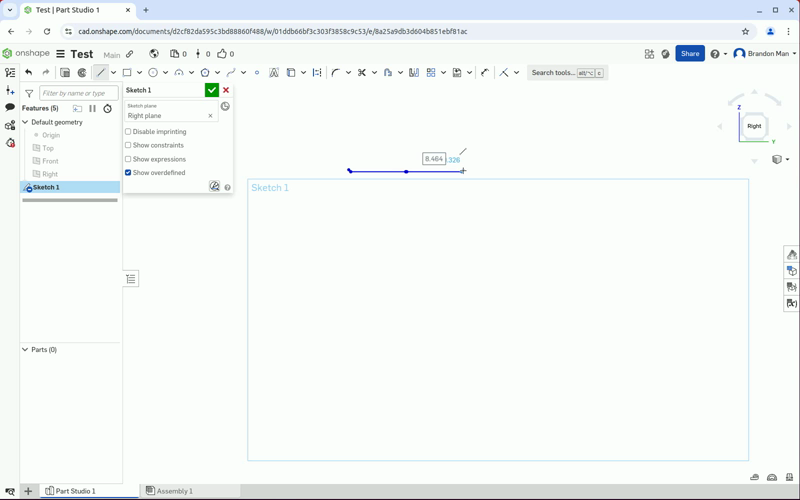
scroll(6)
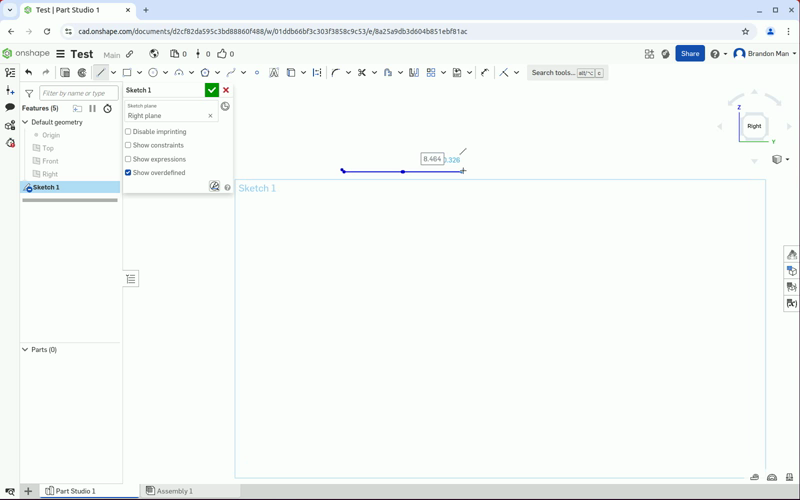
scroll(6)
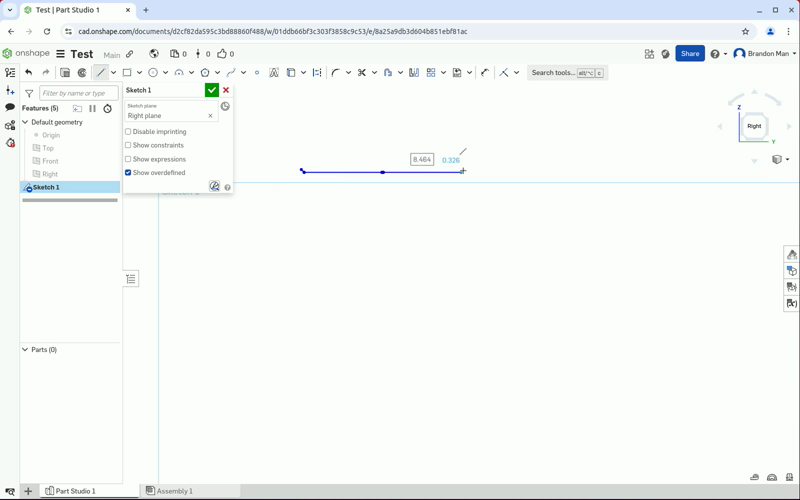
scroll(6)
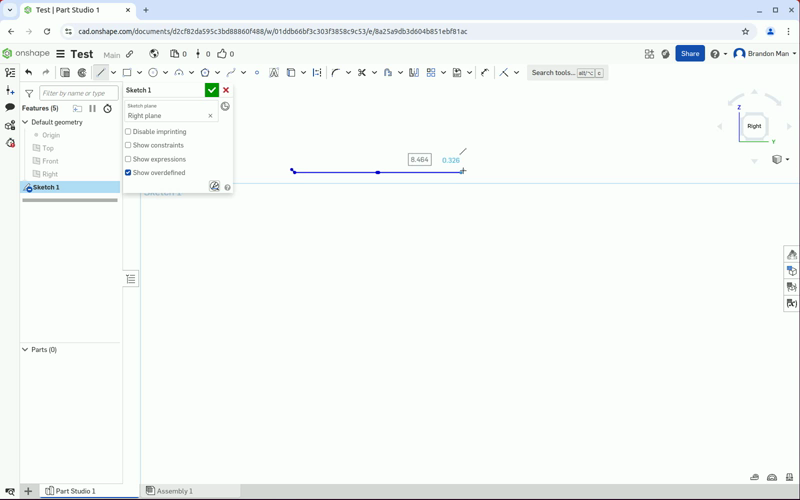
scroll(6)
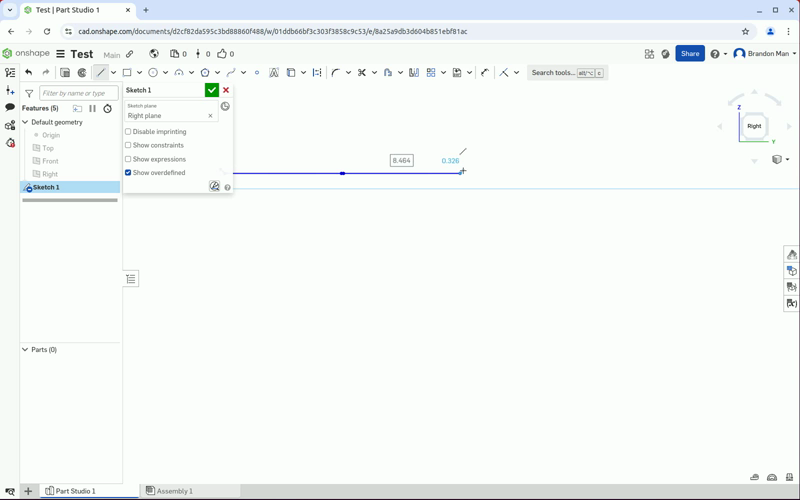
scroll(6)
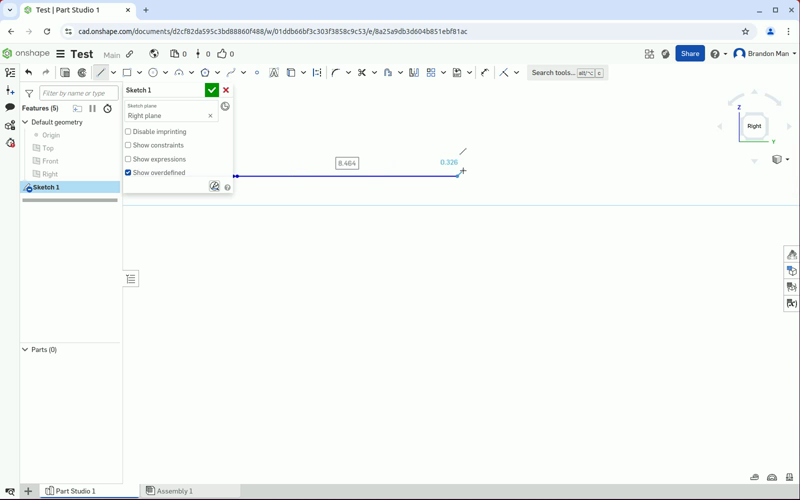
scroll(6)
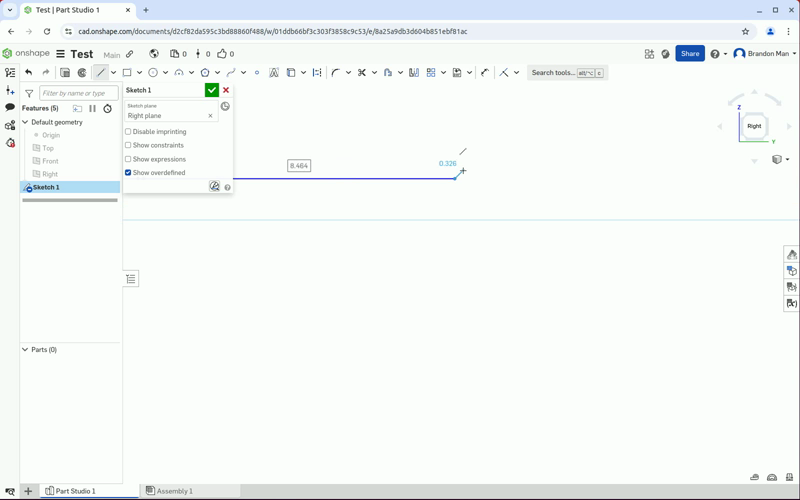
scroll(6)
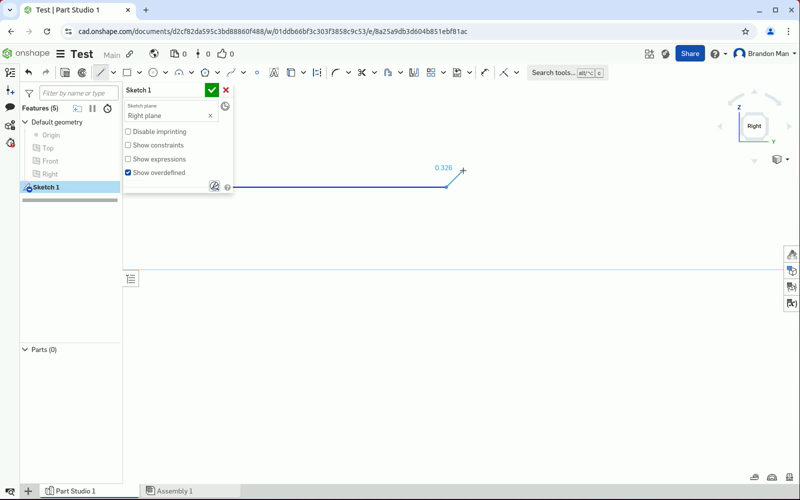
click(463, 170)
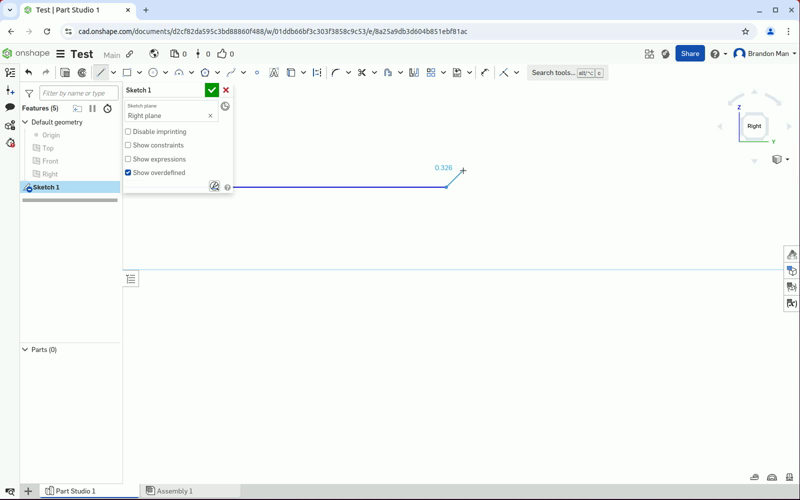
scroll(-6)
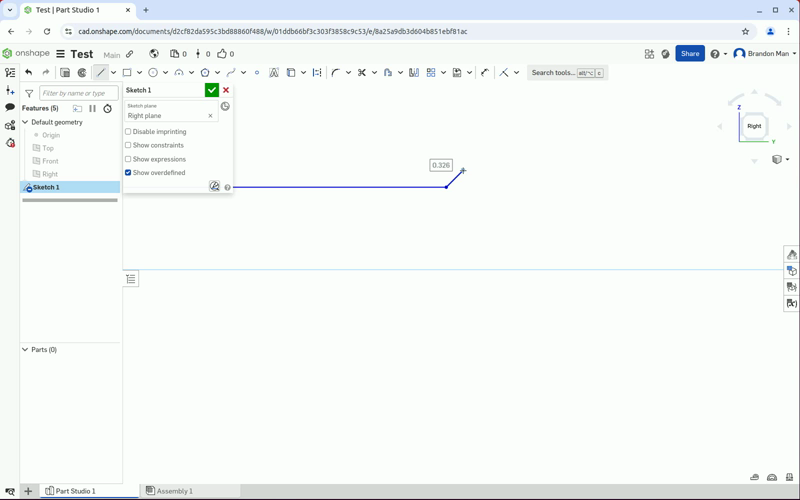
scroll(-6)
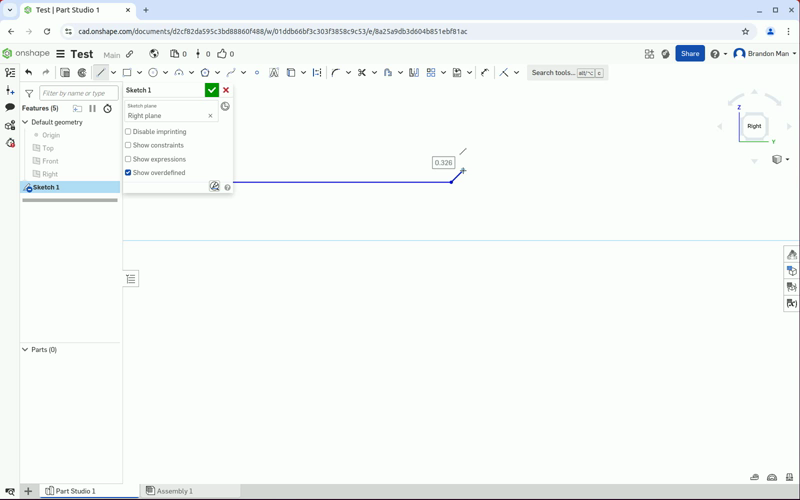
scroll(-6)
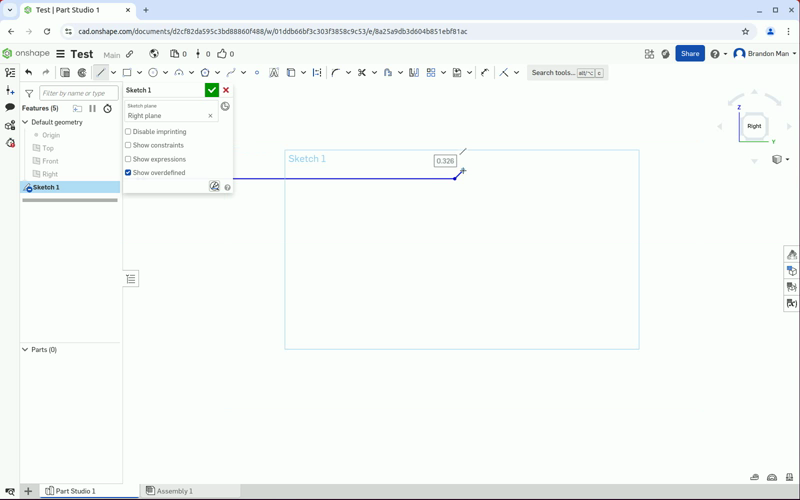
scroll(-6)
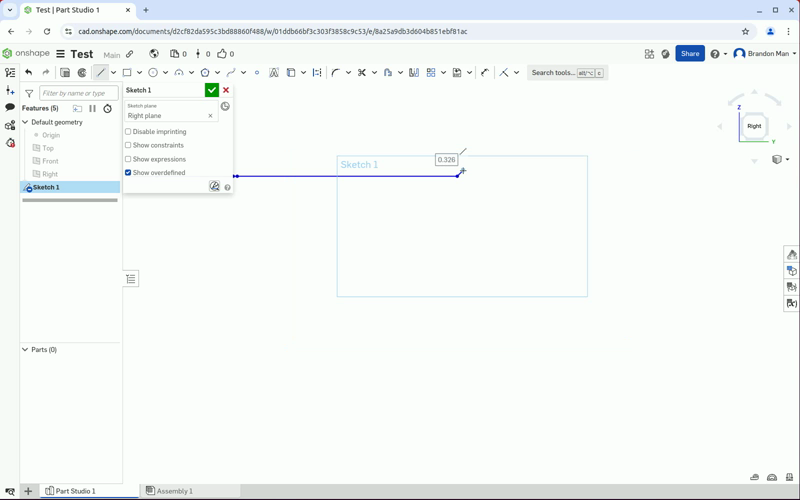
scroll(-6)
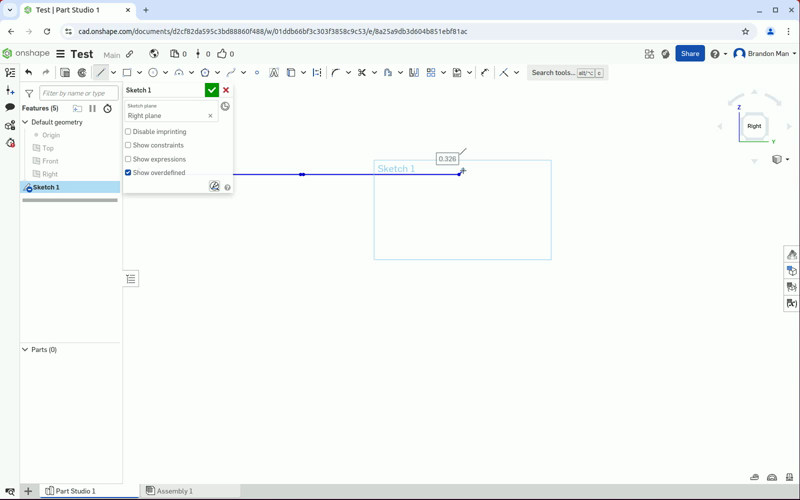
scroll(-6)
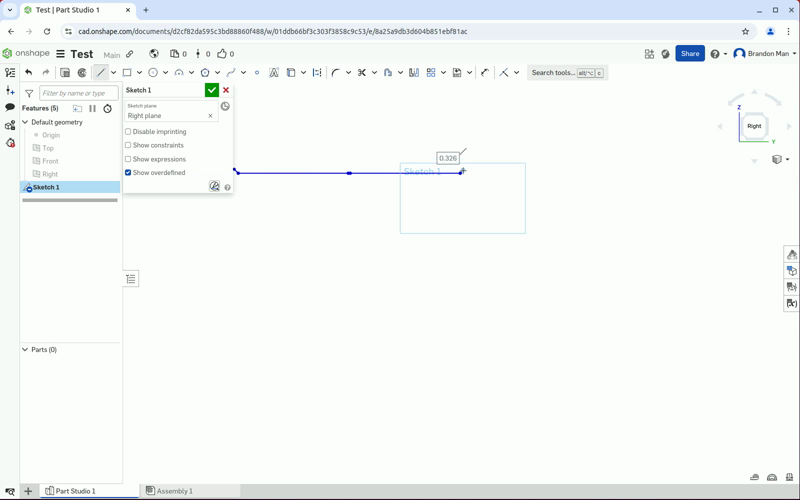
scroll(-6)
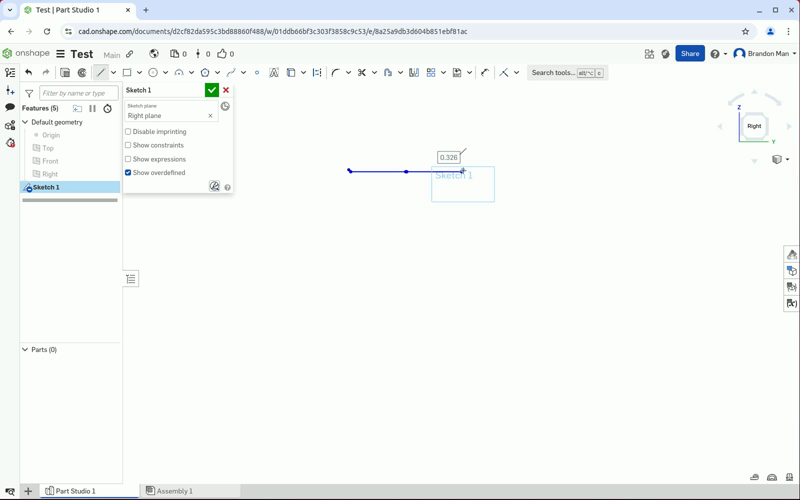
key_up(shift)
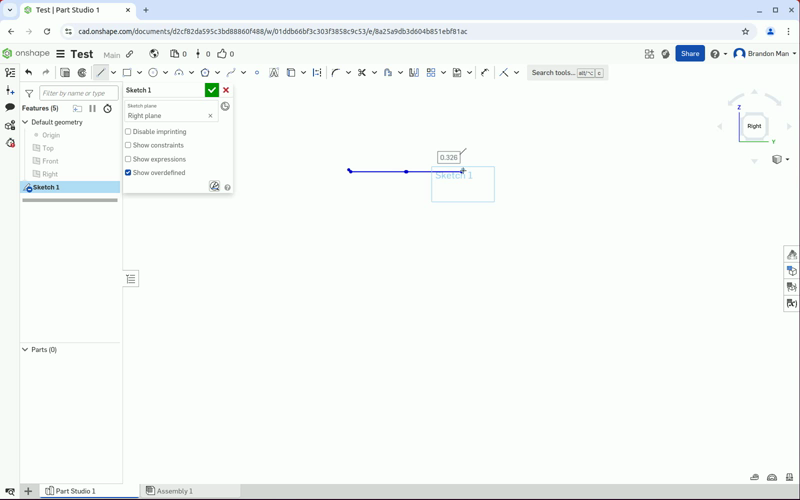
key_down(shift)
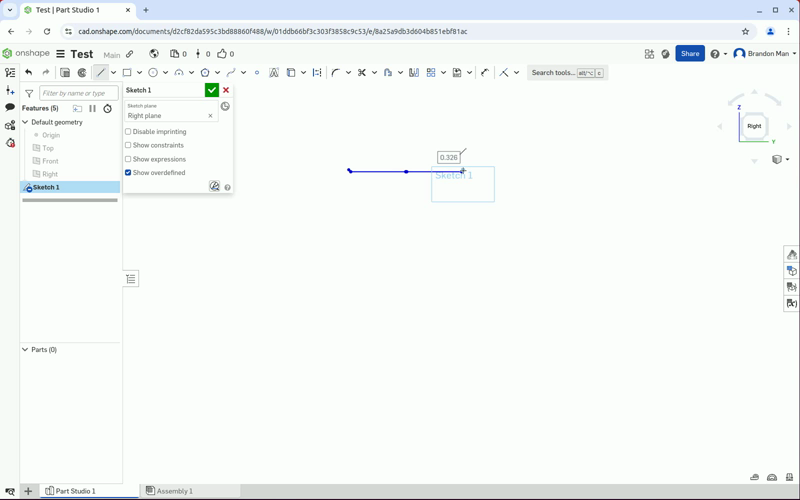
mouse_move(349, 170)
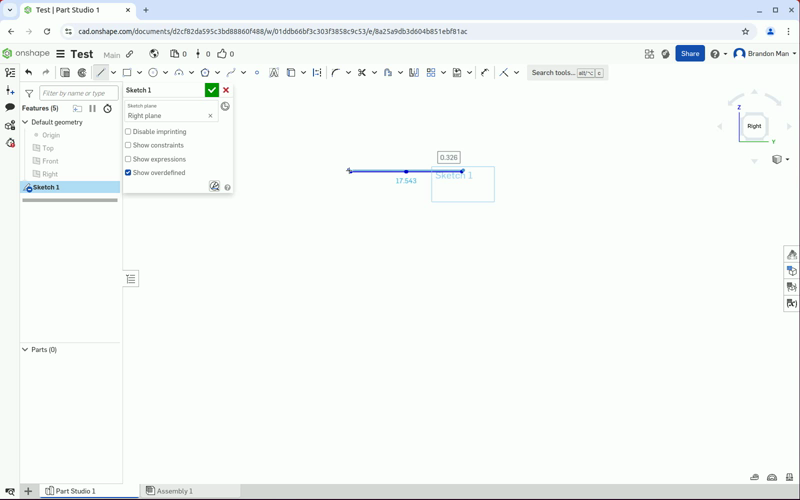
scroll(6)
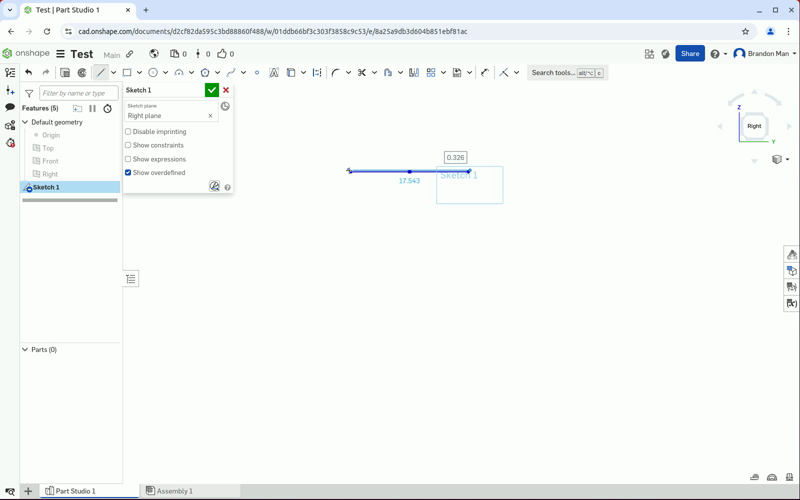
scroll(6)
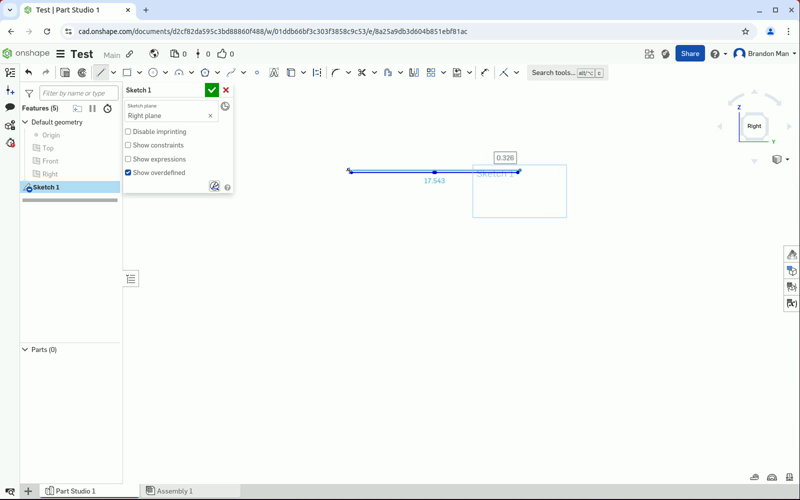
scroll(6)
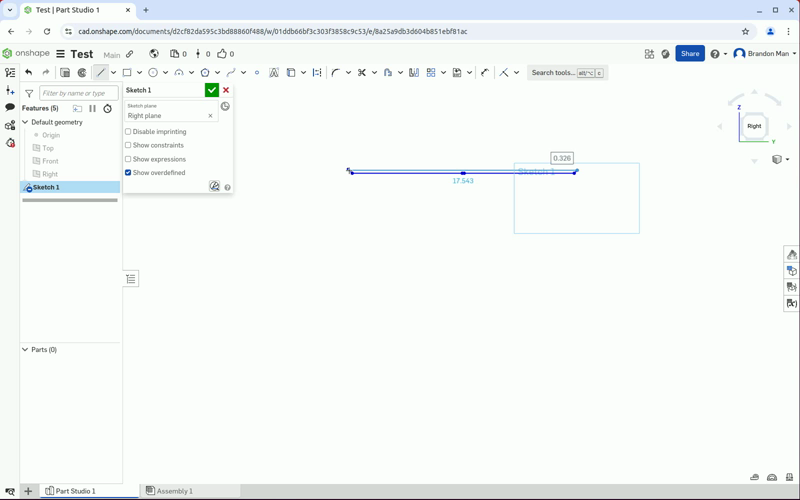
scroll(6)
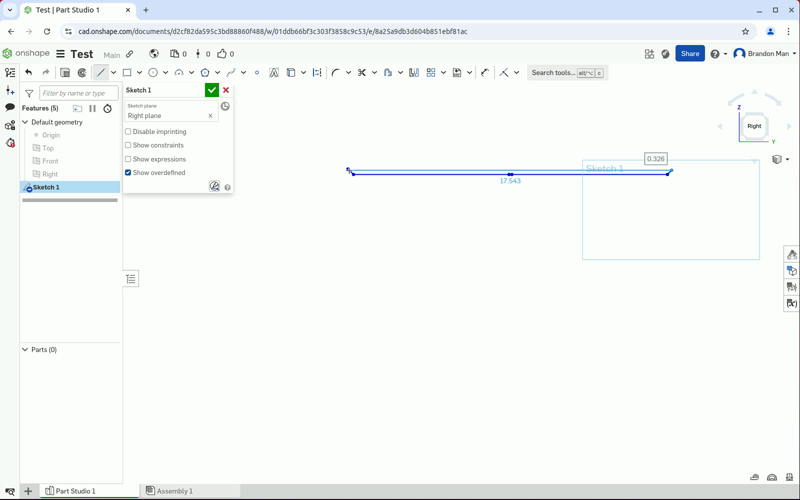
scroll(6)
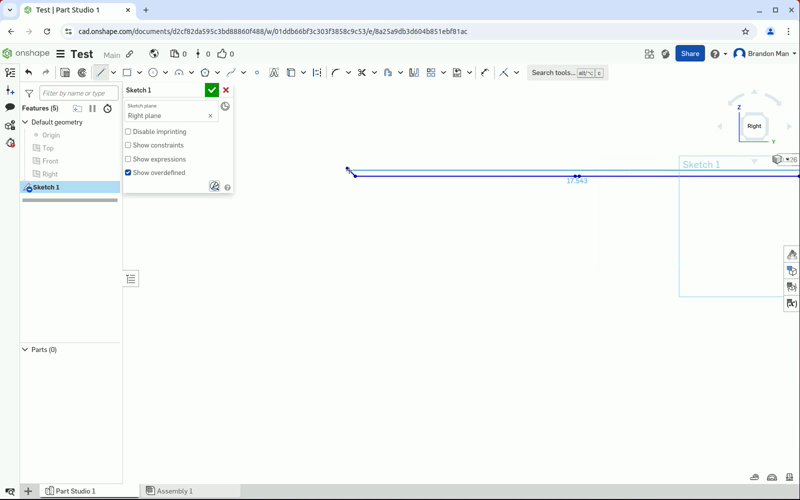
scroll(6)
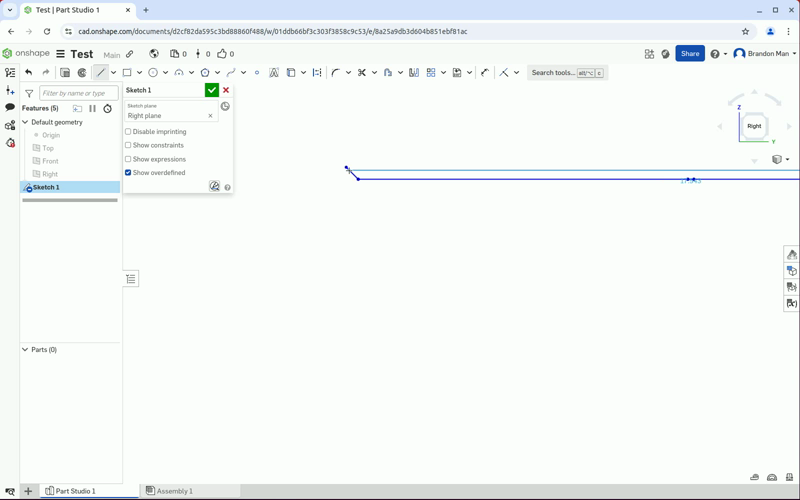
scroll(6)
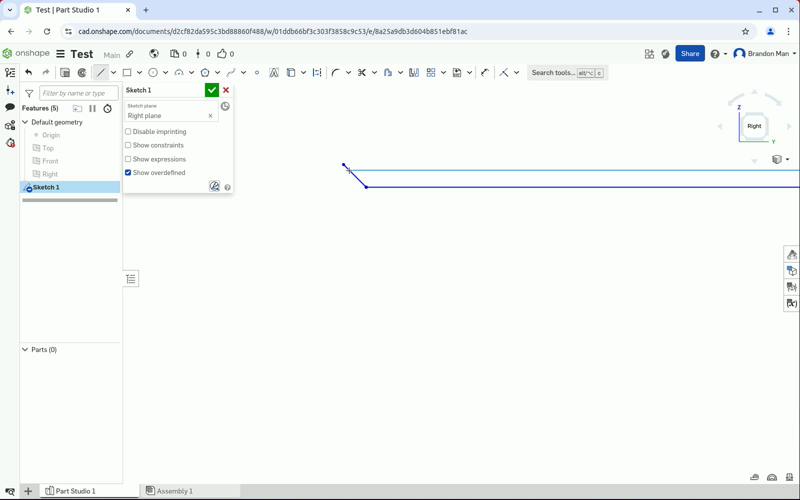
key_up(shift)
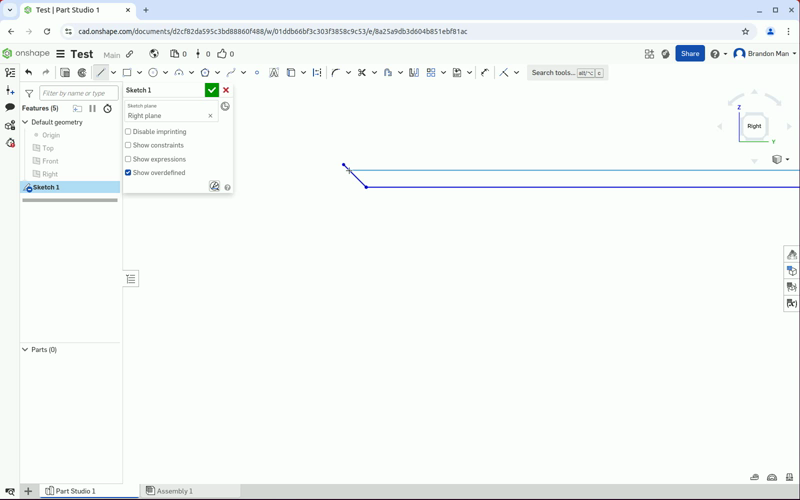
click(349, 170)
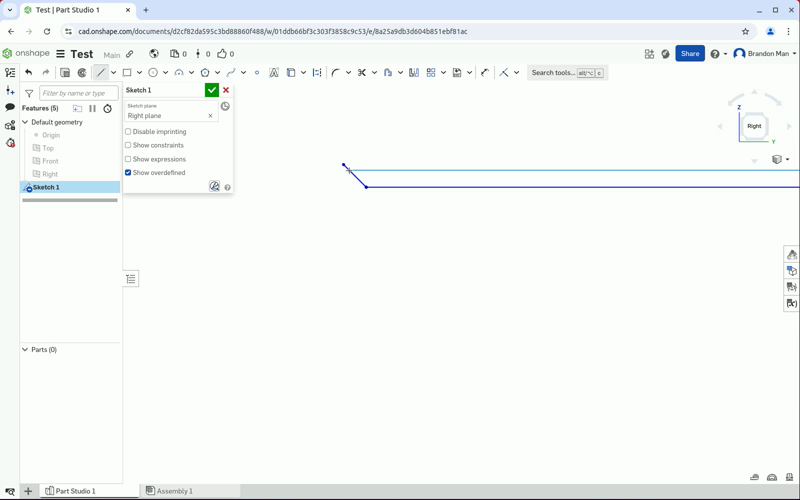
scroll(-6)
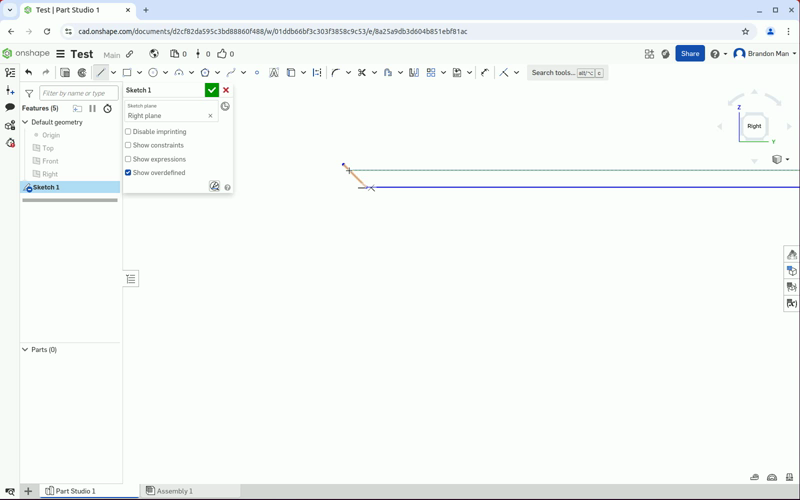
scroll(-6)
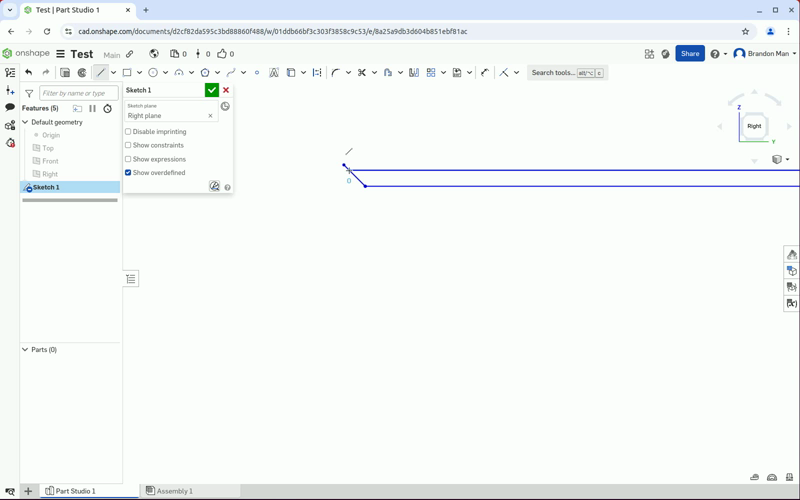
scroll(-6)
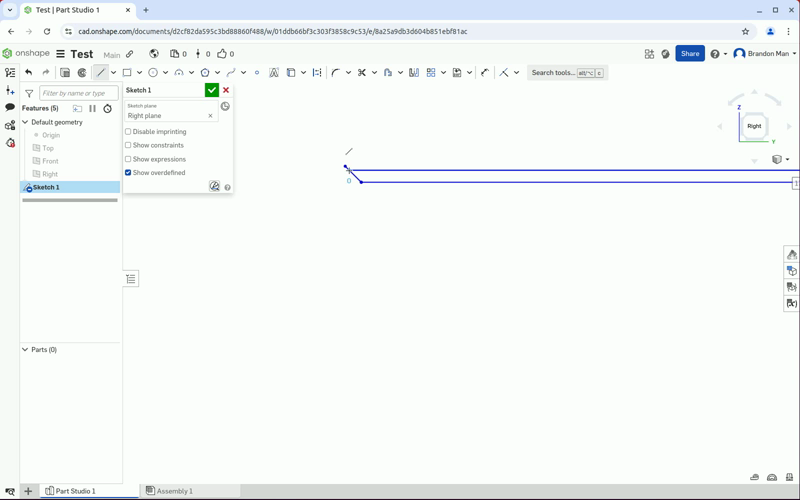
scroll(-6)
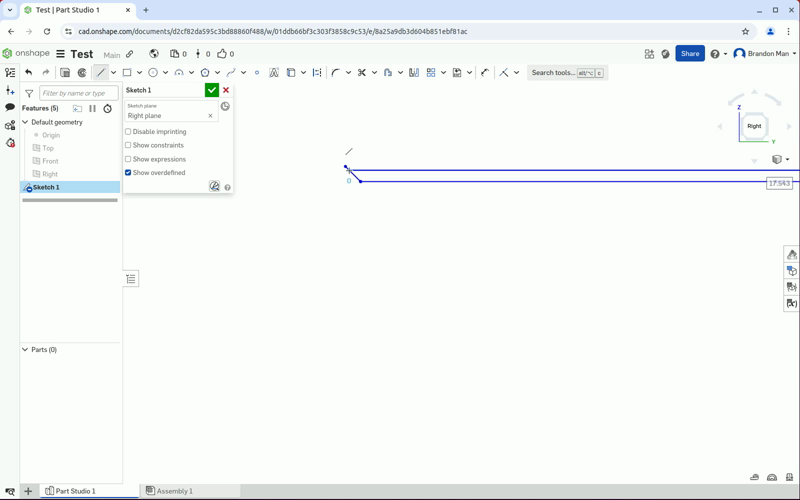
scroll(-6)
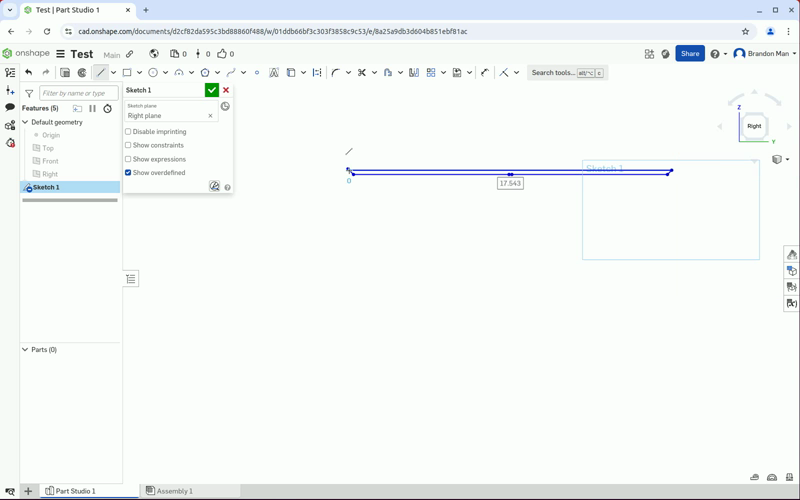
scroll(-6)
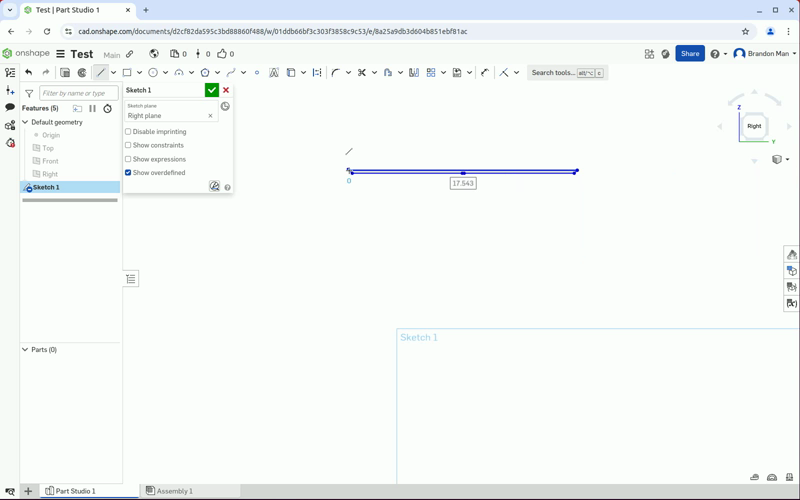
scroll(-6)
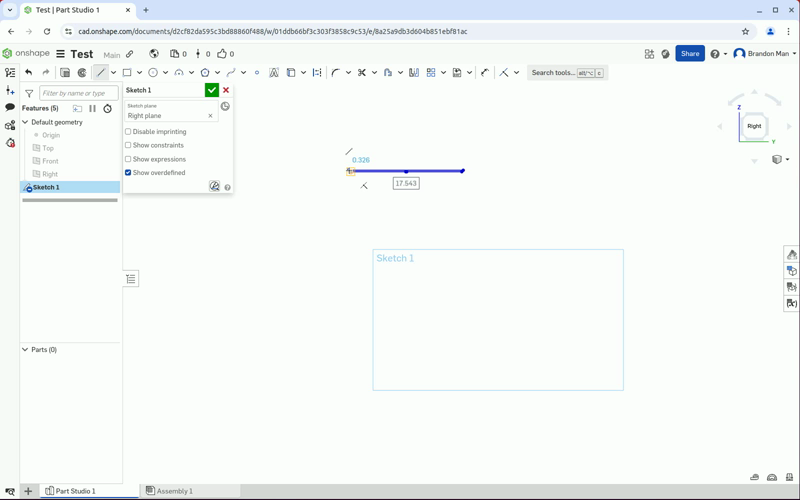
key(esc)
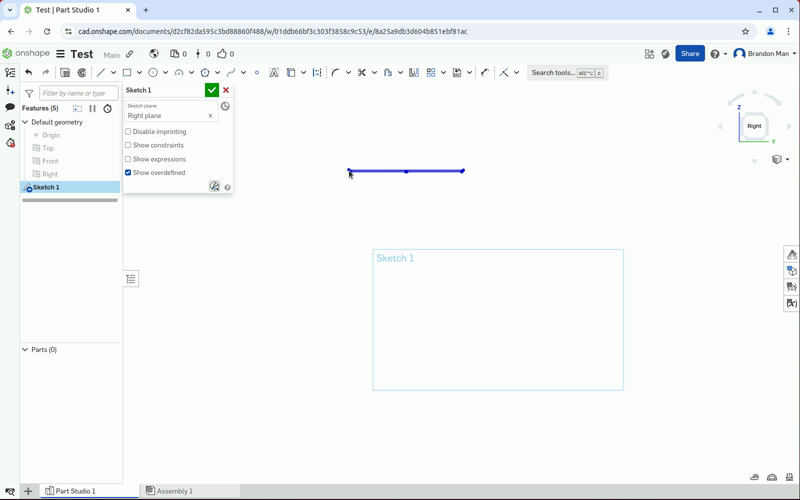
mouse_move(372, 171)
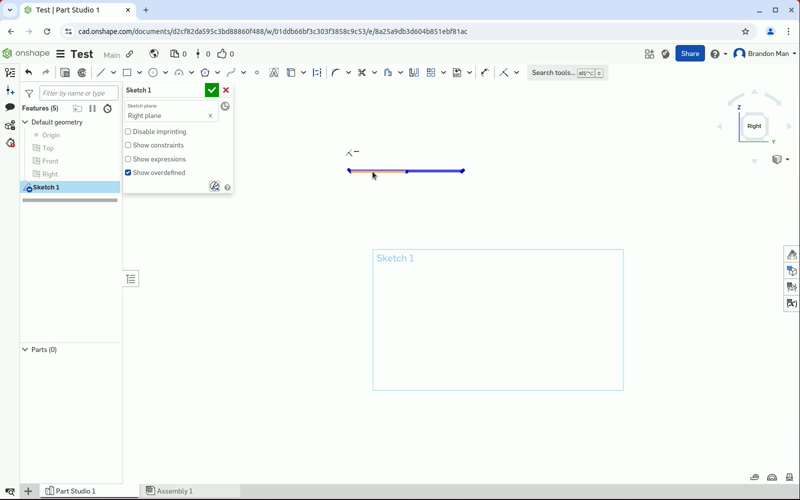
scroll(6)
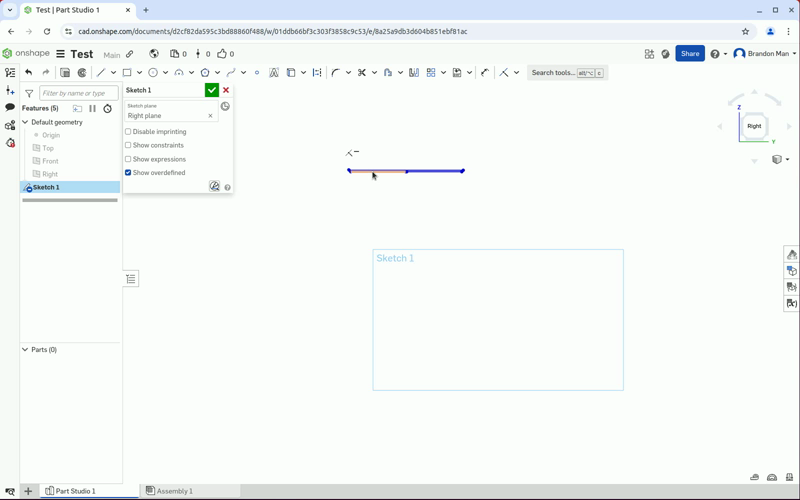
scroll(6)
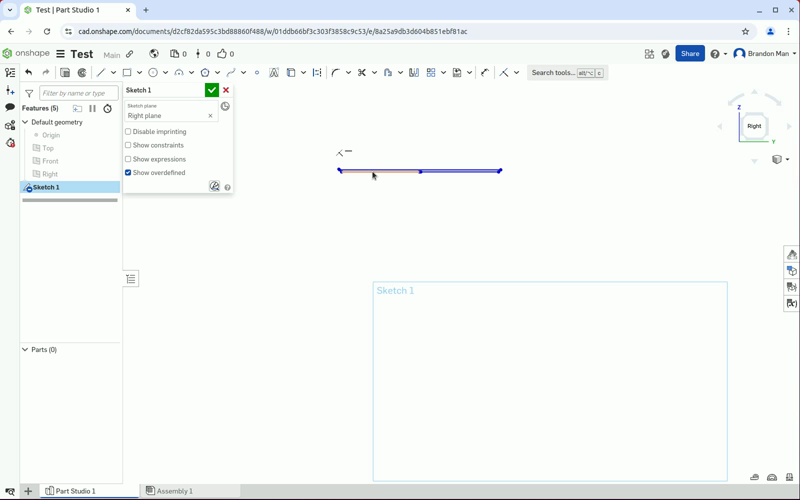
scroll(6)
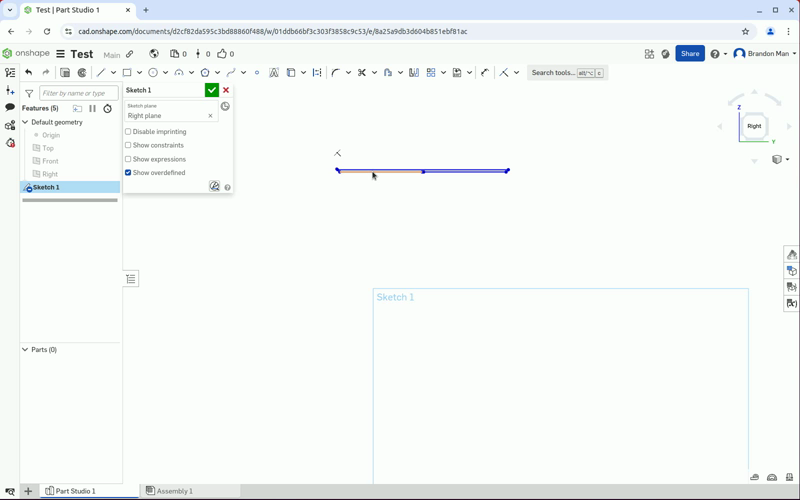
scroll(6)
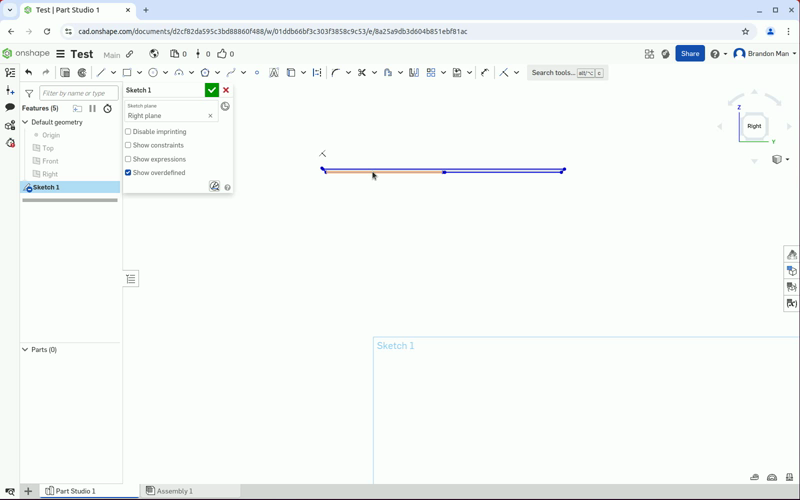
scroll(6)
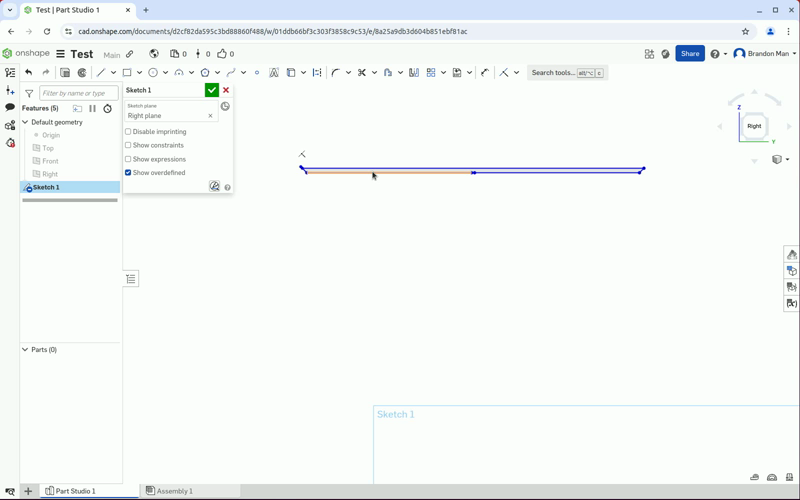
scroll(6)
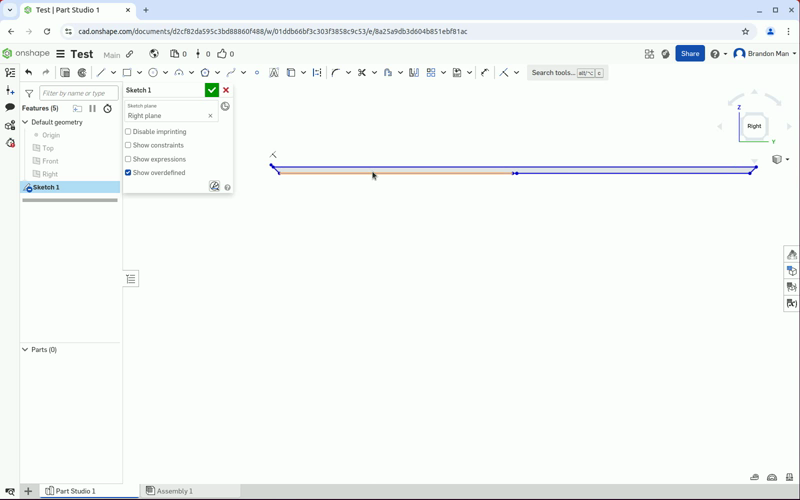
scroll(6)
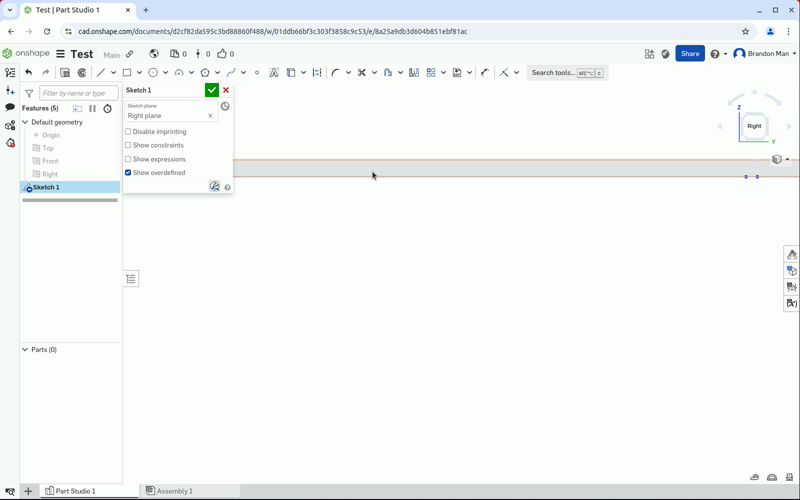
click(372, 171)
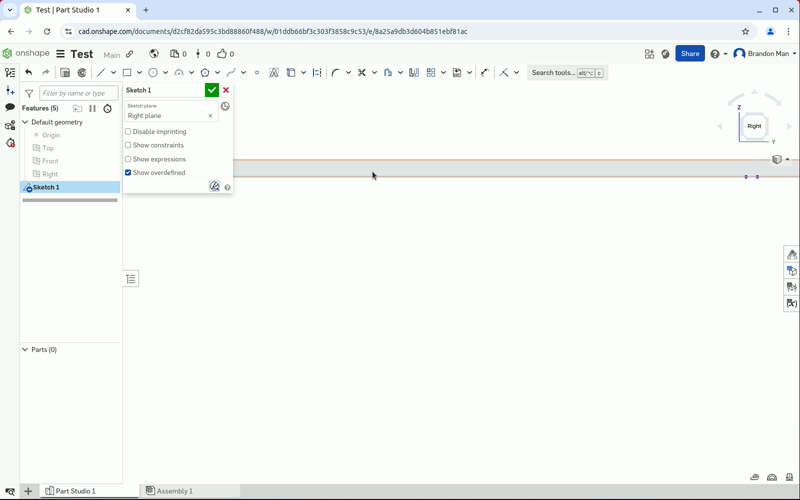
scroll(-6)
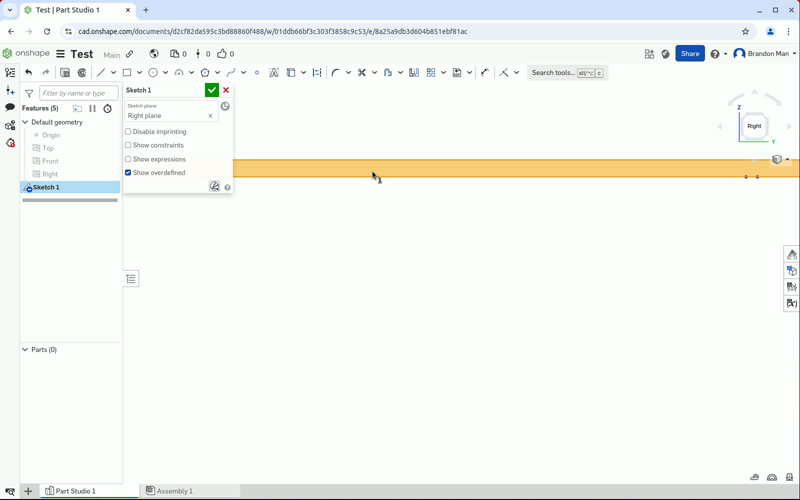
scroll(-6)
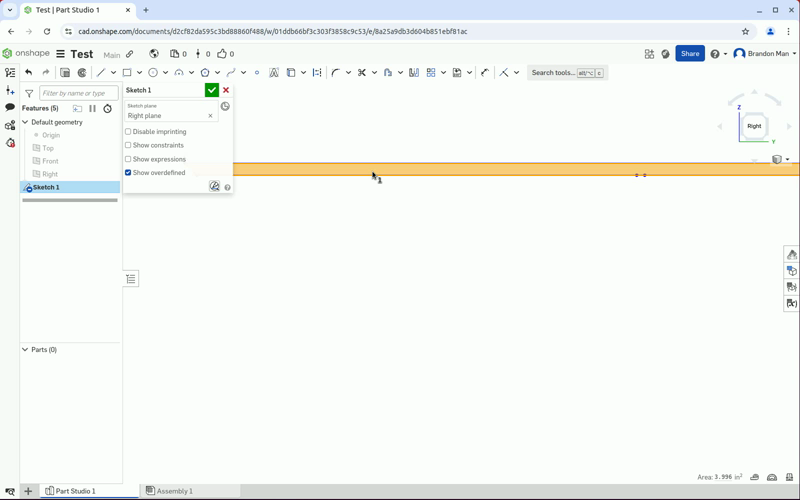
scroll(-6)
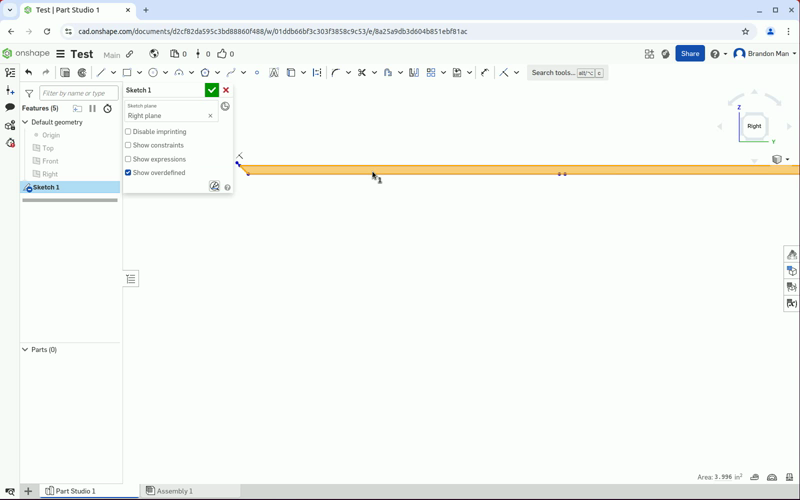
scroll(-6)
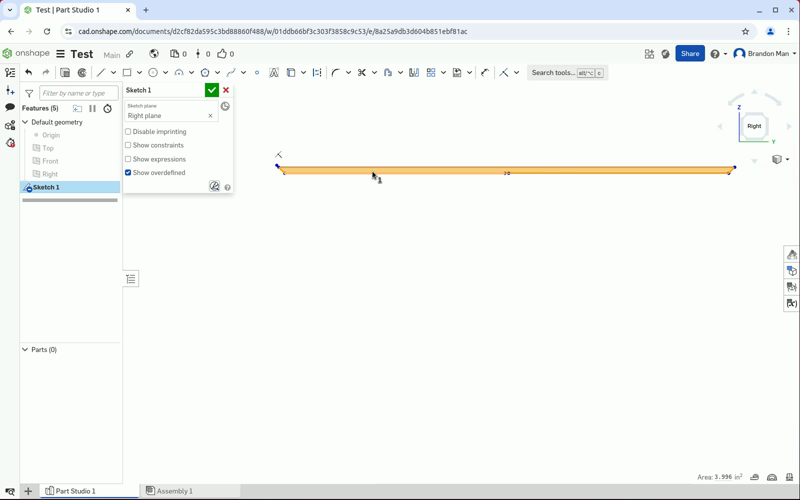
scroll(-6)
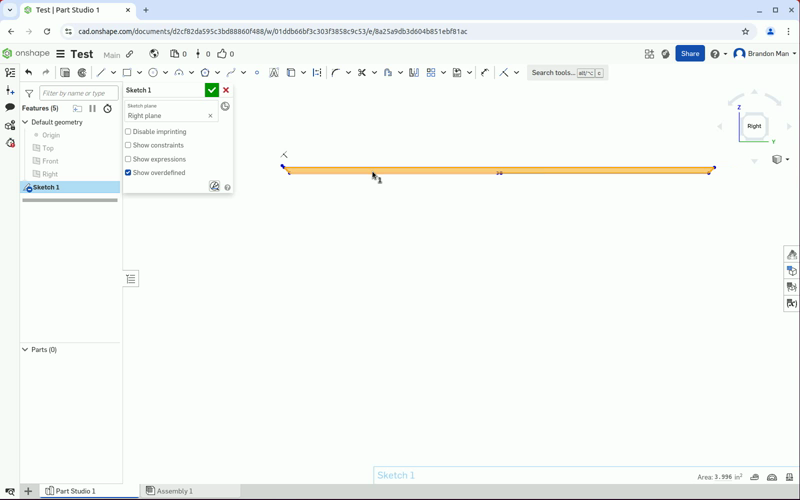
scroll(-6)
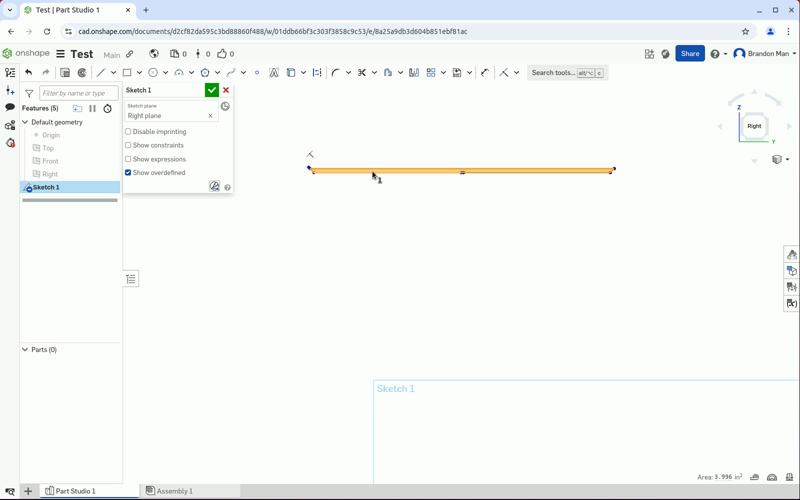
scroll(-6)
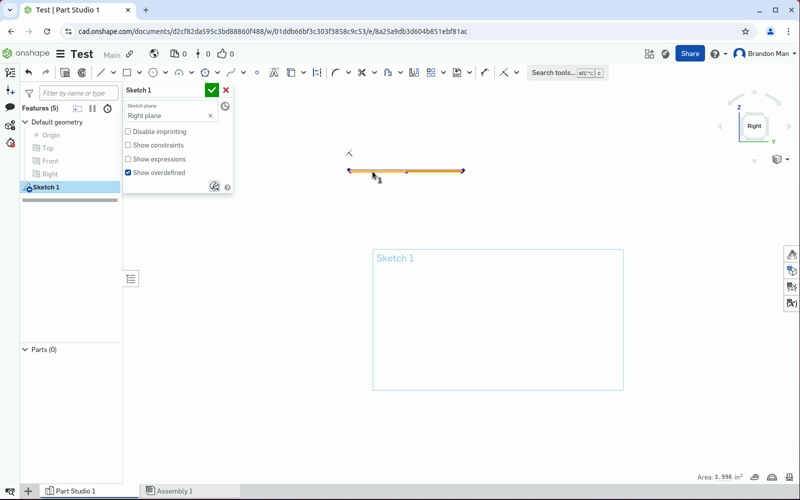
mouse_move(73, 352)
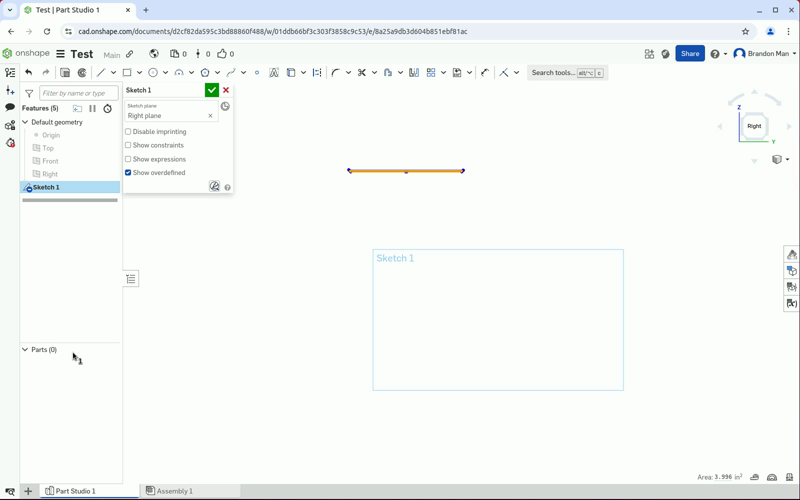
key(shift+y)
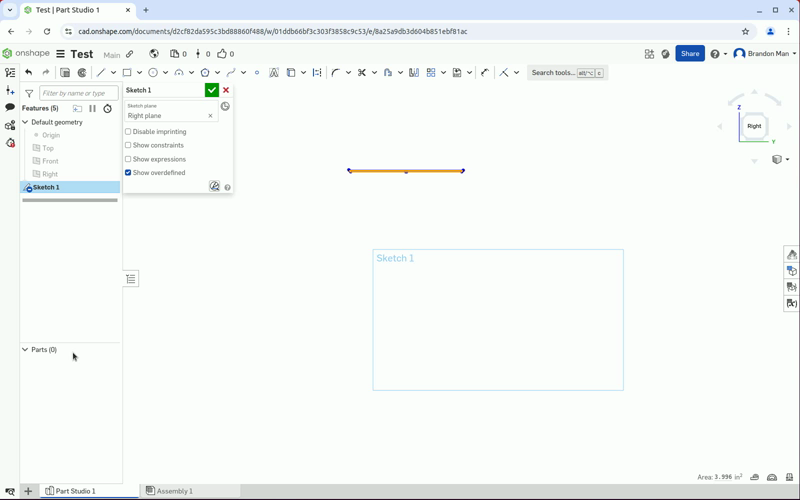
key(shift+e)
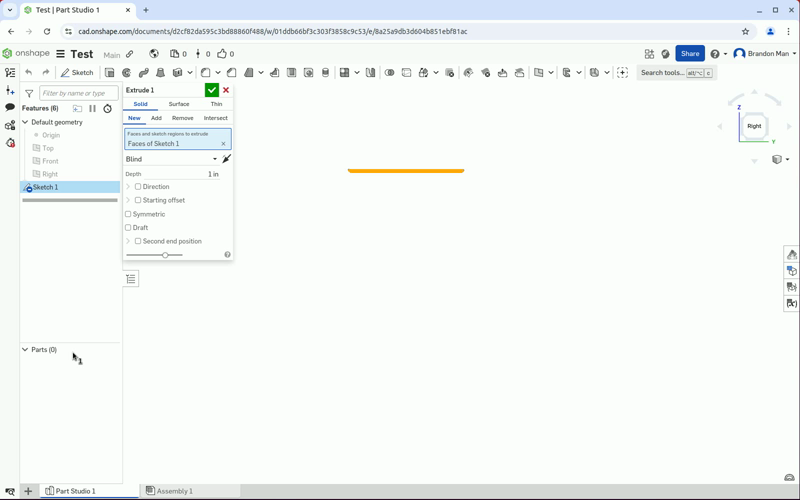
mouse_move(143, 106)
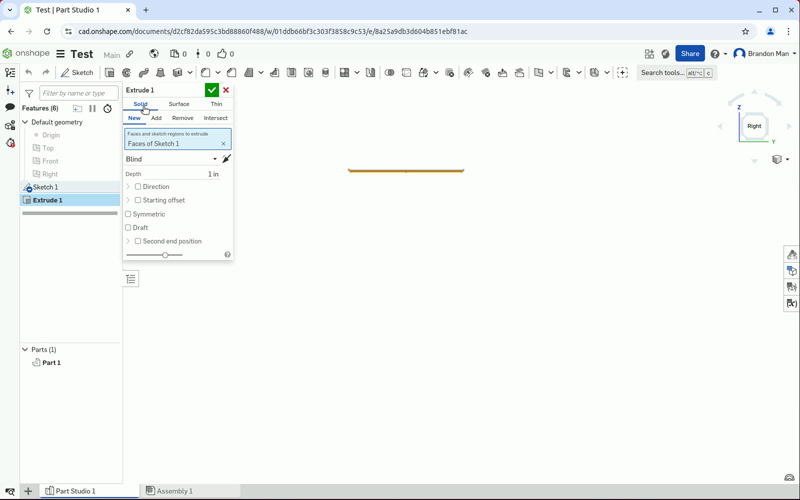
click(143, 106)
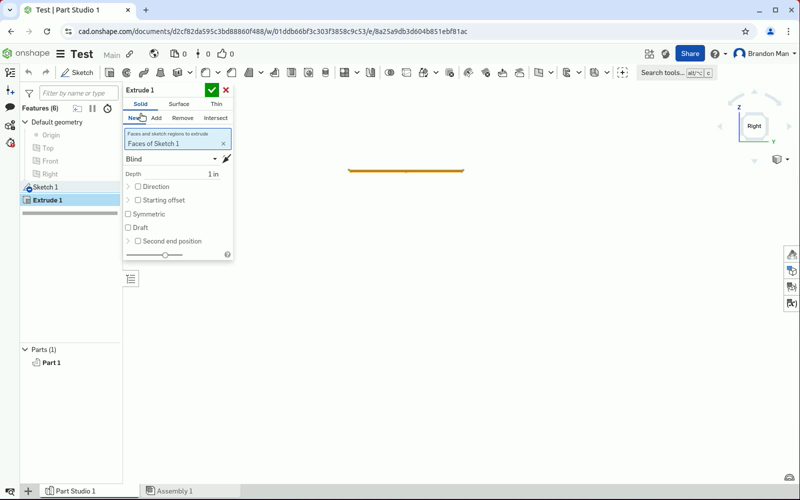
mouse_move(137, 120)
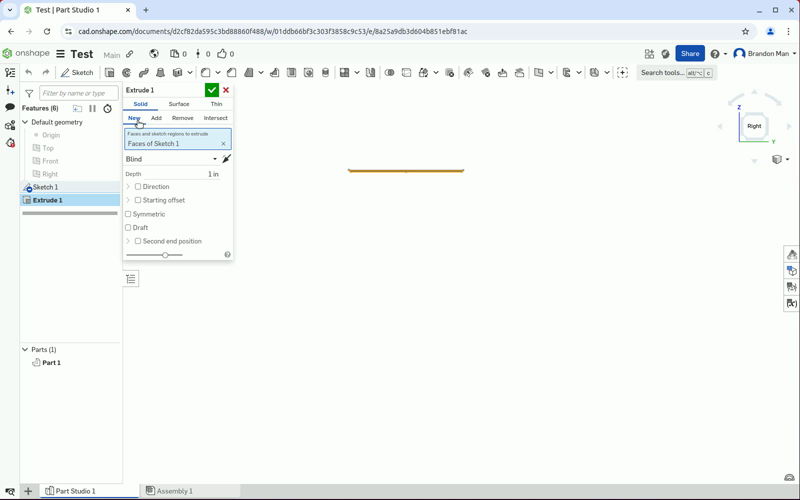
click(137, 120)
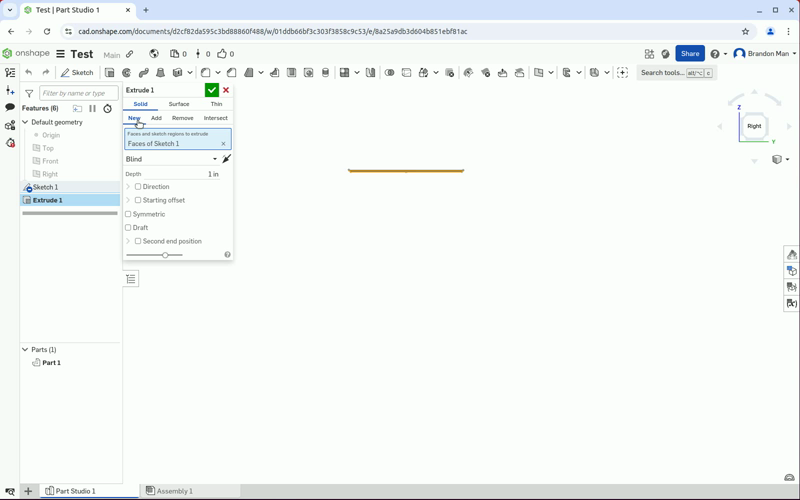
key(tab, 4)
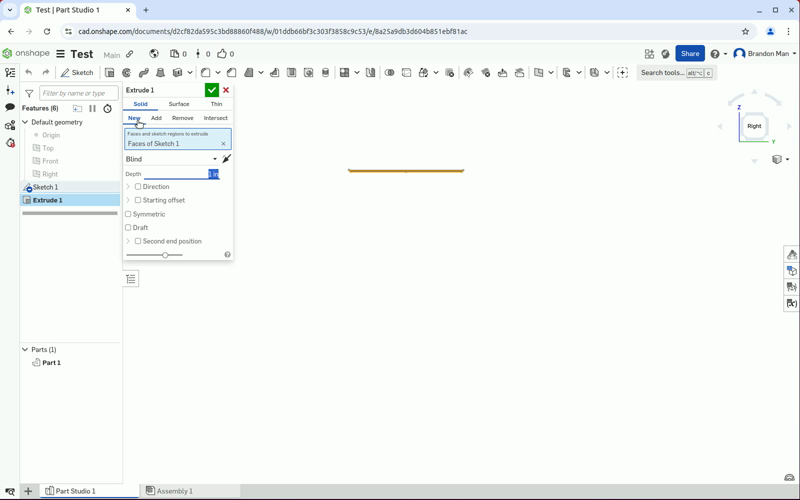
text(0.241)
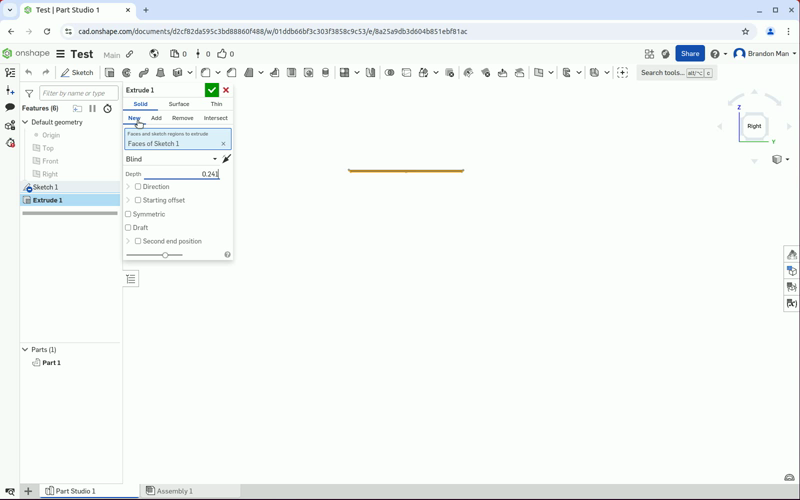
key(enter)
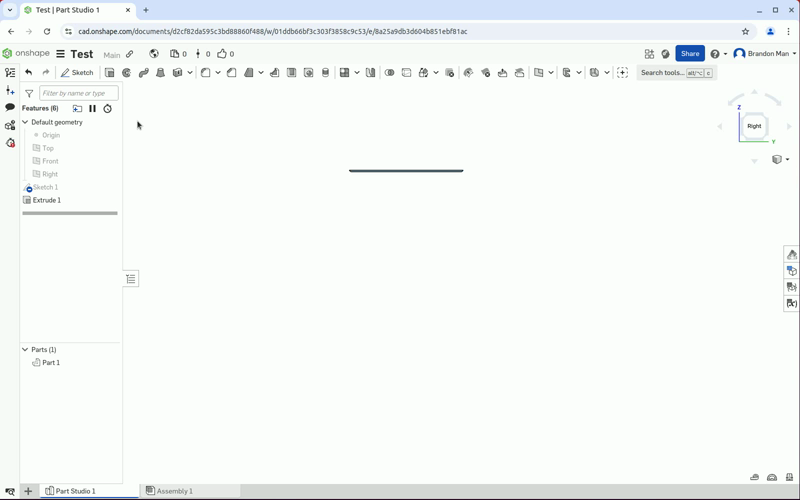
key(shift+h)
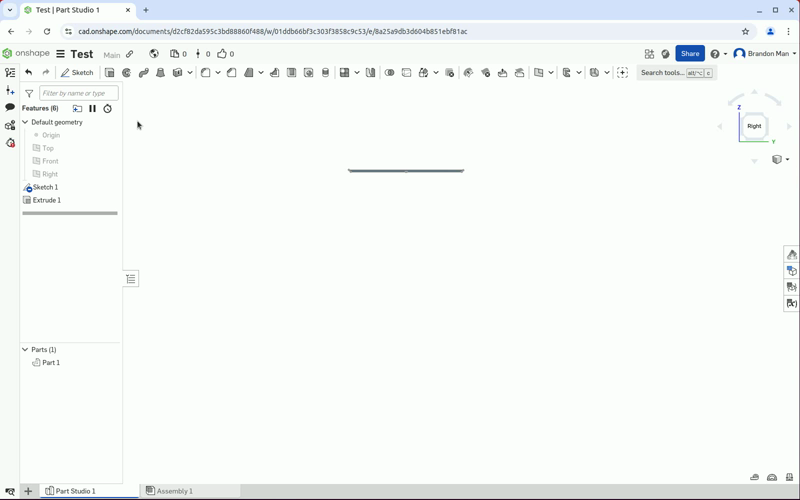
key(shift+h)
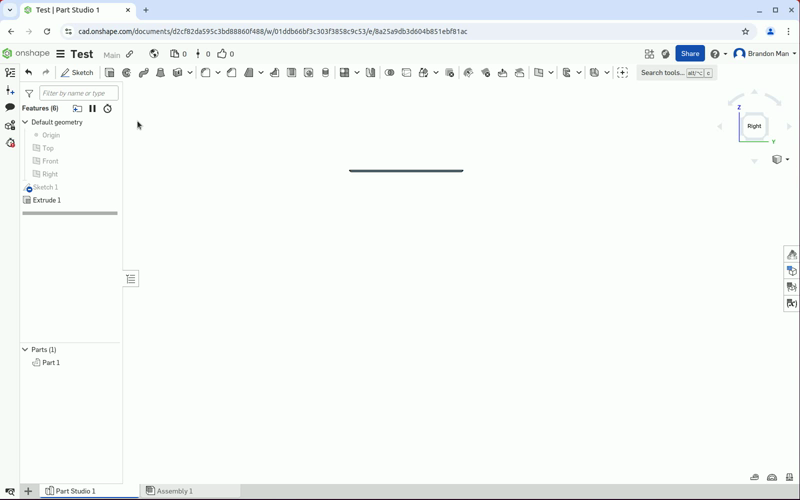
mouse_move(73, 189)
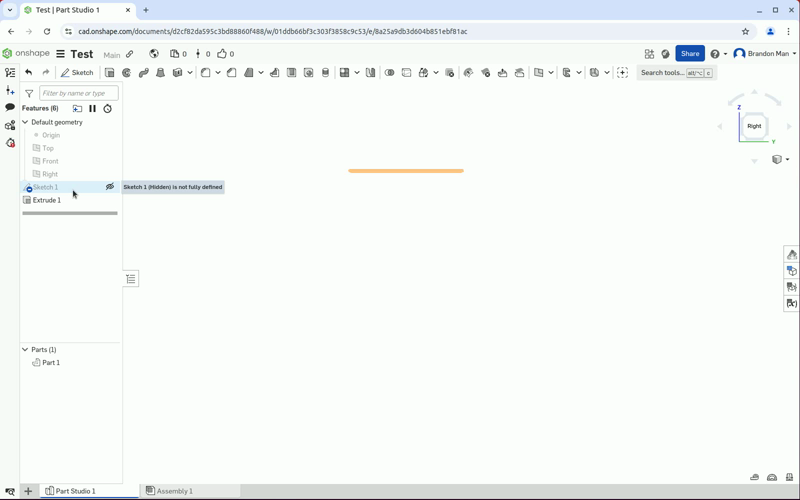
click(73, 189)
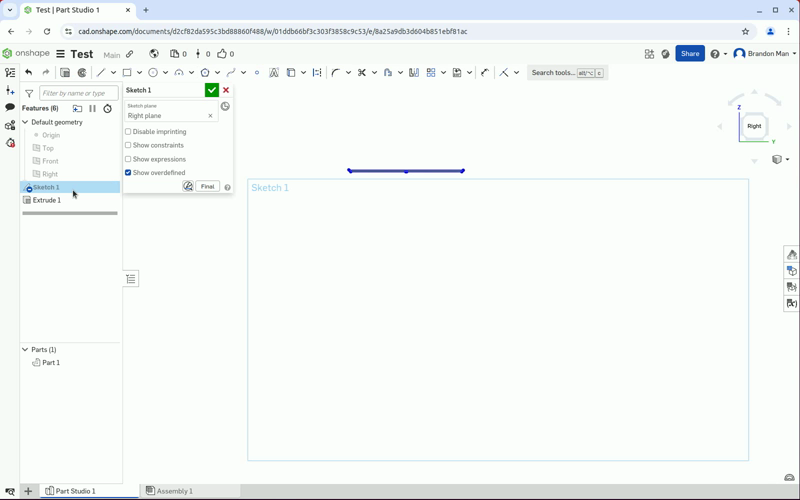
mouse_move(229, 92)
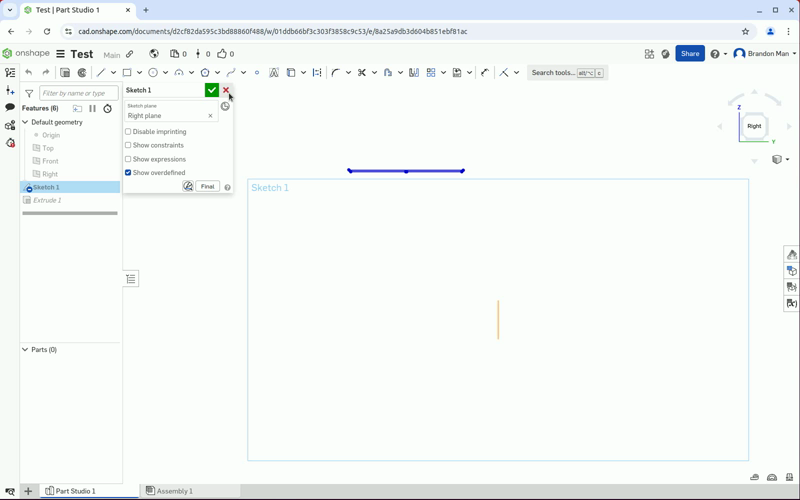
click(229, 92)
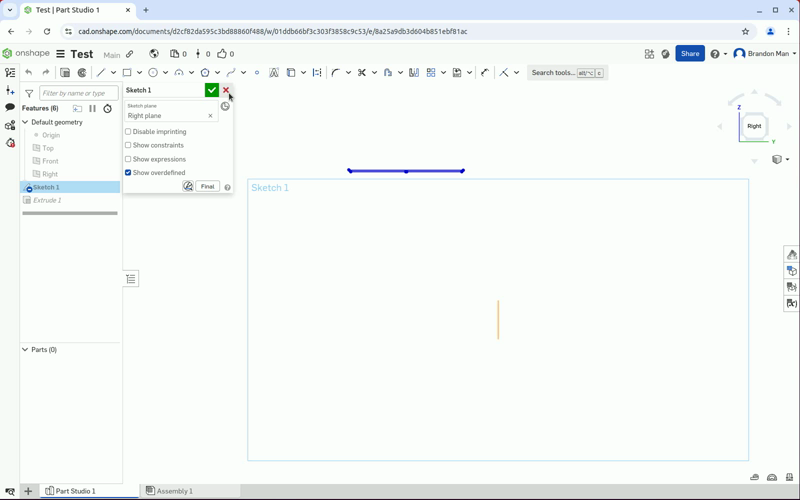
key(shift+s)
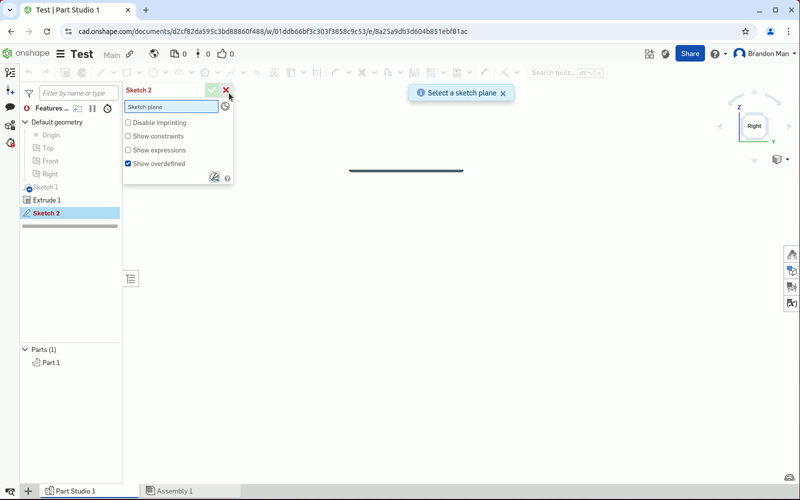
mouse_move(73, 176)
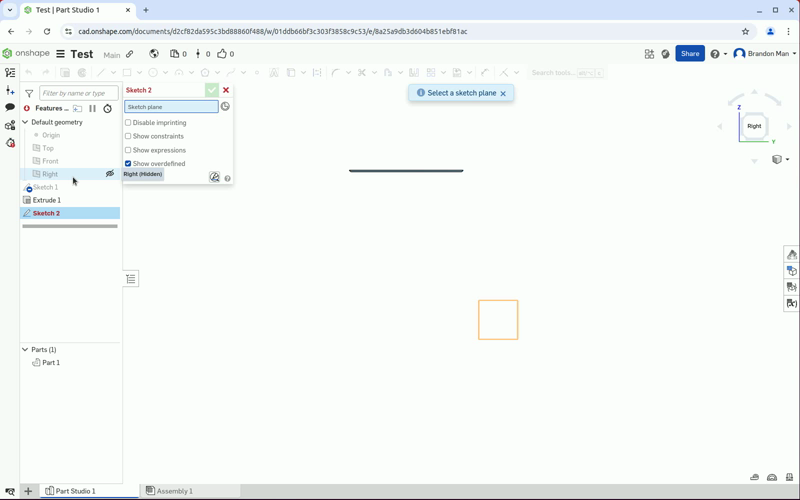
click(73, 176)
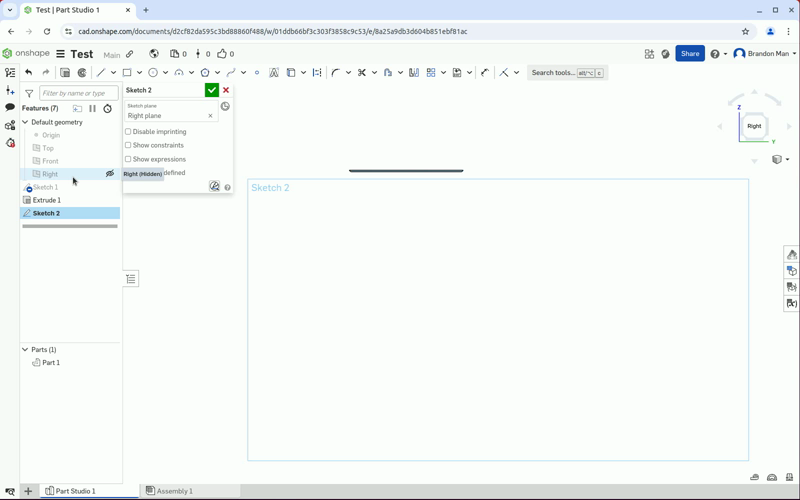
mouse_move(73, 352)
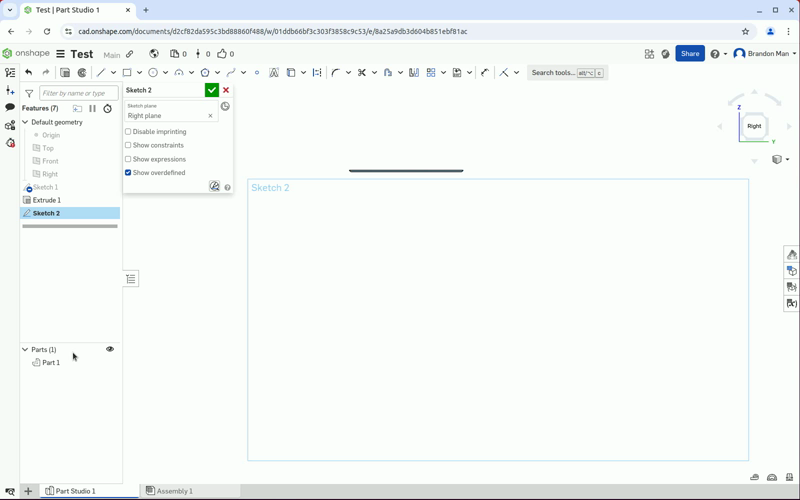
key(y)
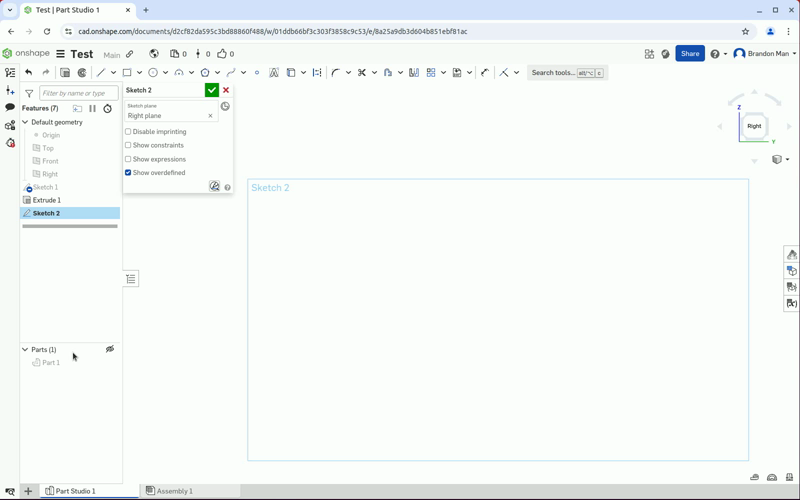
key(l)
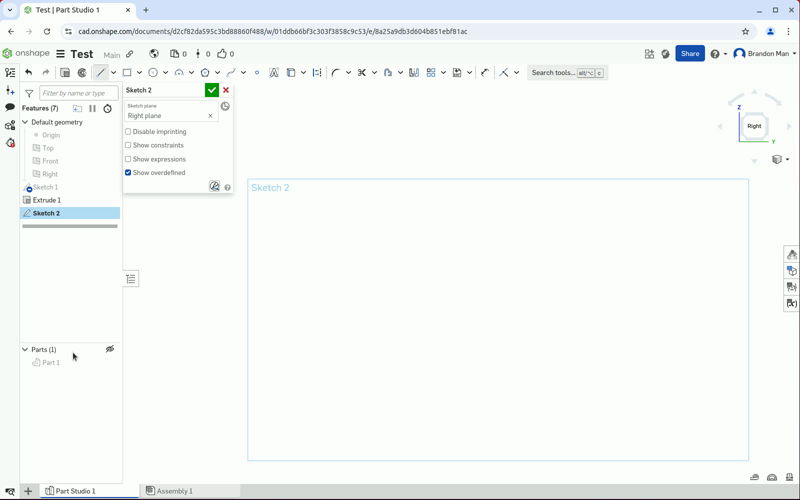
key_down(shift)
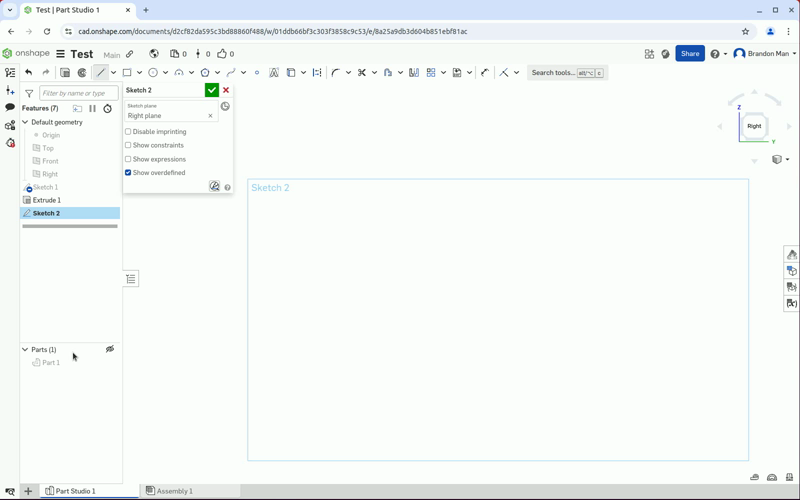
mouse_move(349, 284)
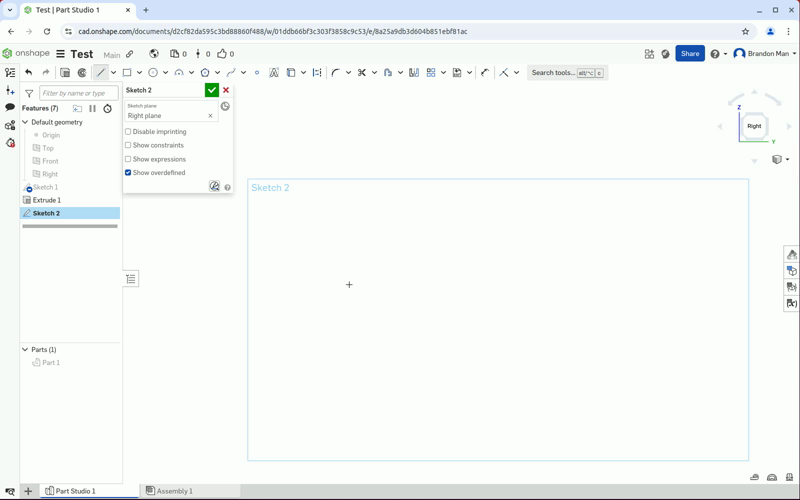
click(349, 284)
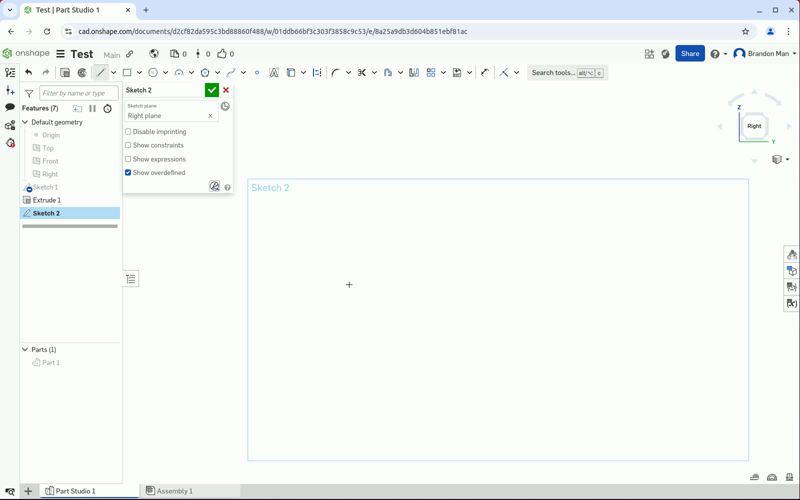
key_up(shift)
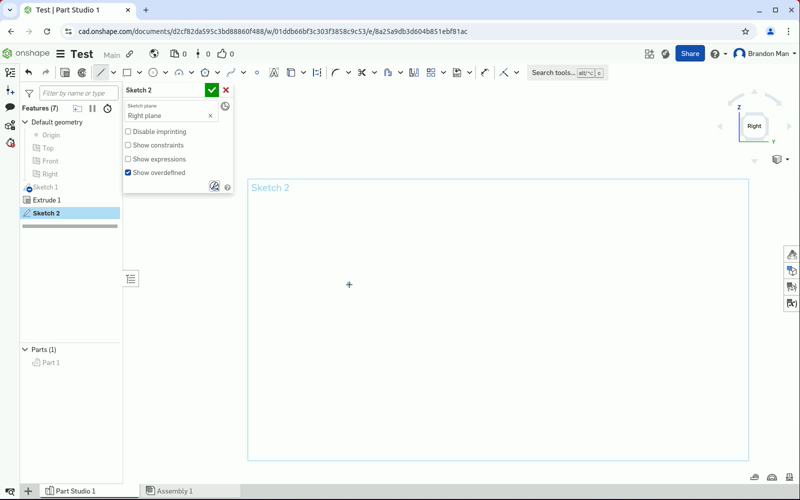
key_down(shift)
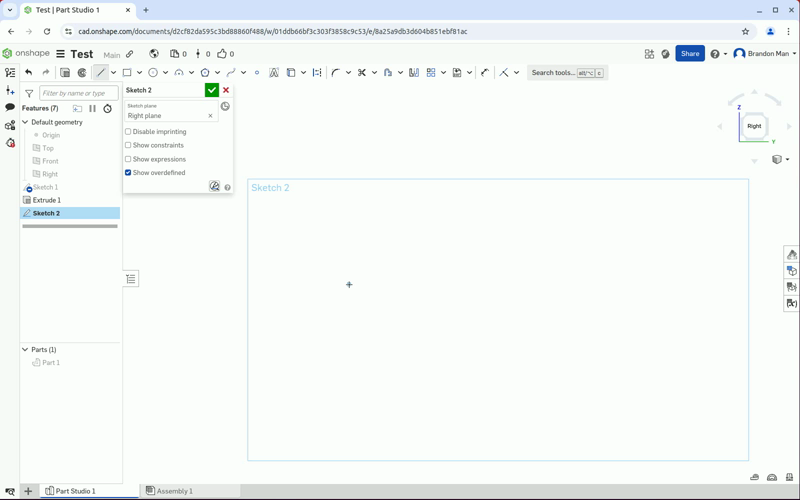
mouse_move(463, 284)
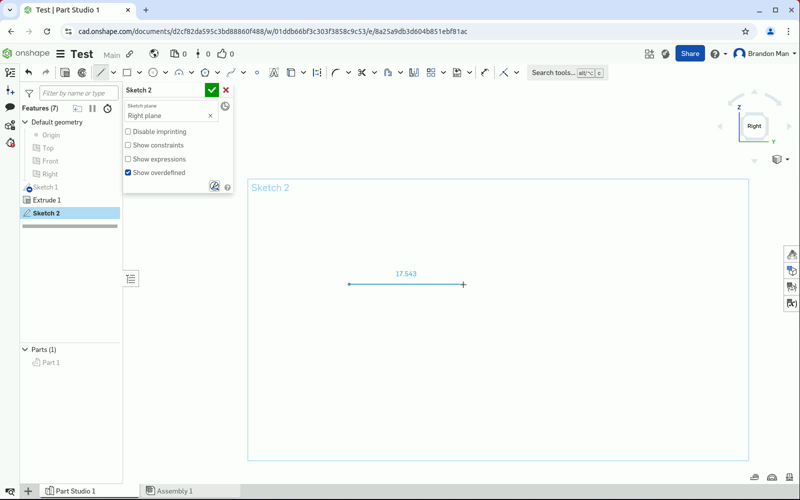
click(463, 284)
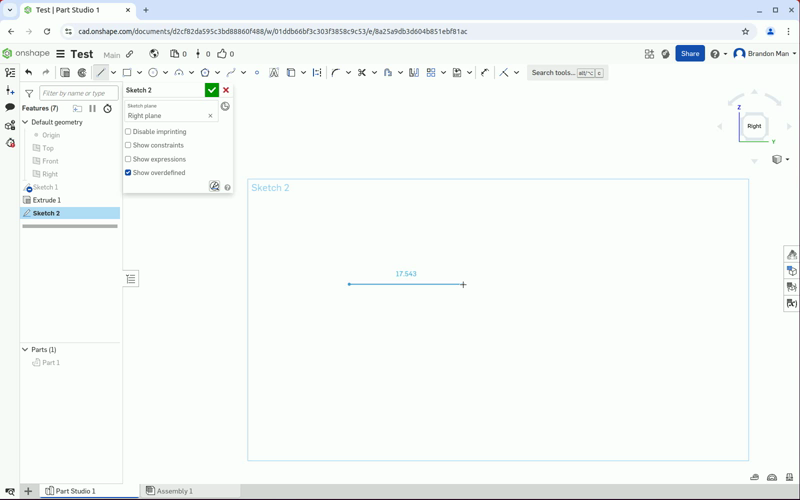
key_up(shift)
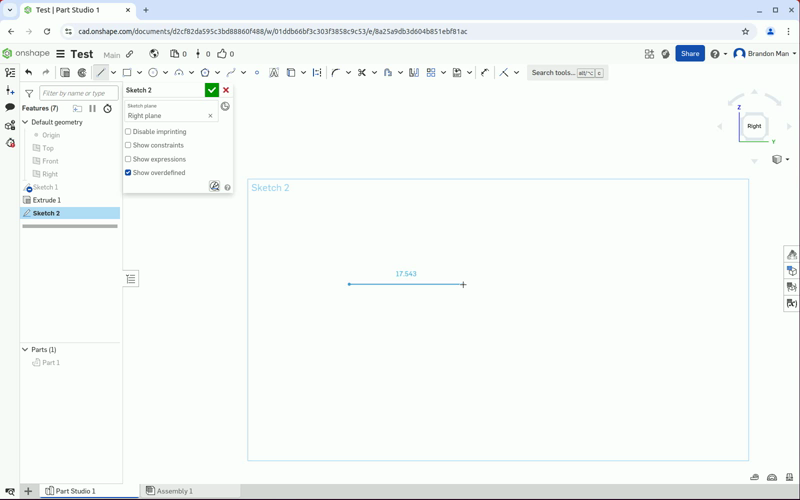
key_down(shift)
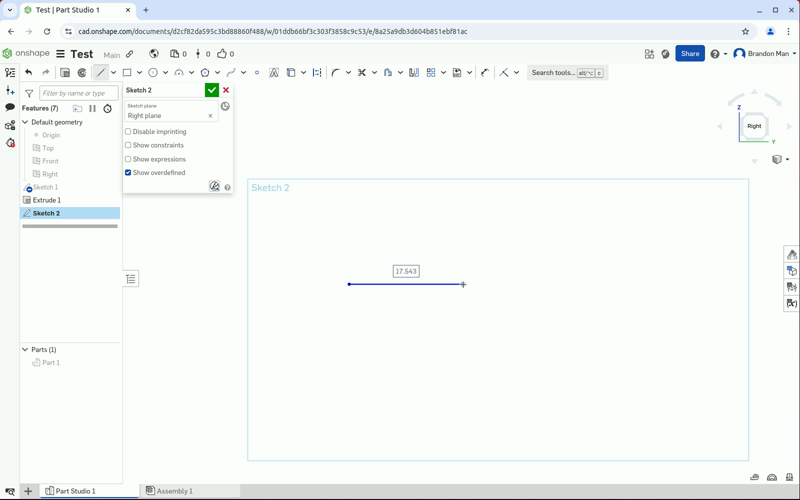
mouse_move(493, 284)
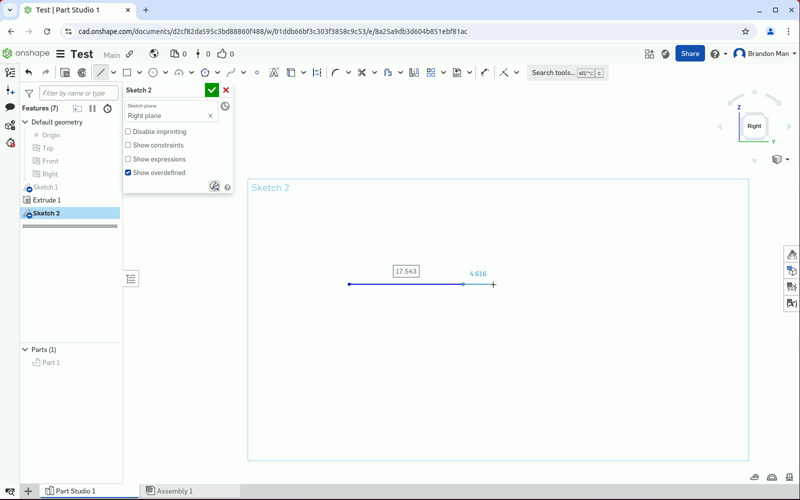
mouse_move(461, 282)
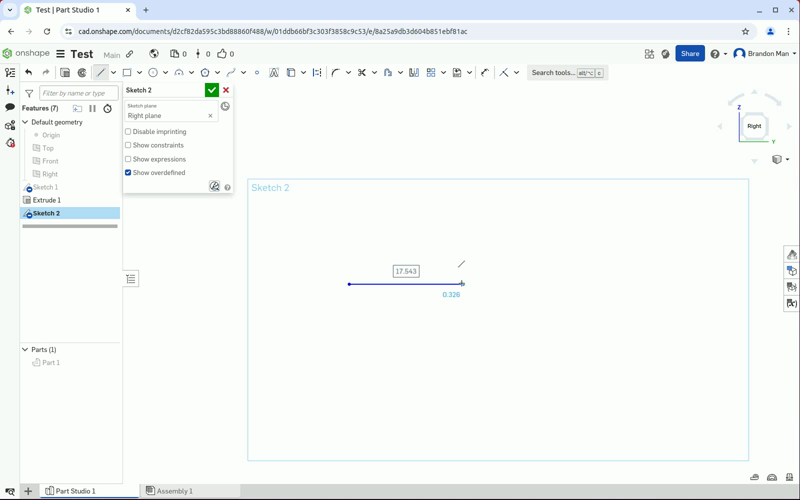
scroll(6)
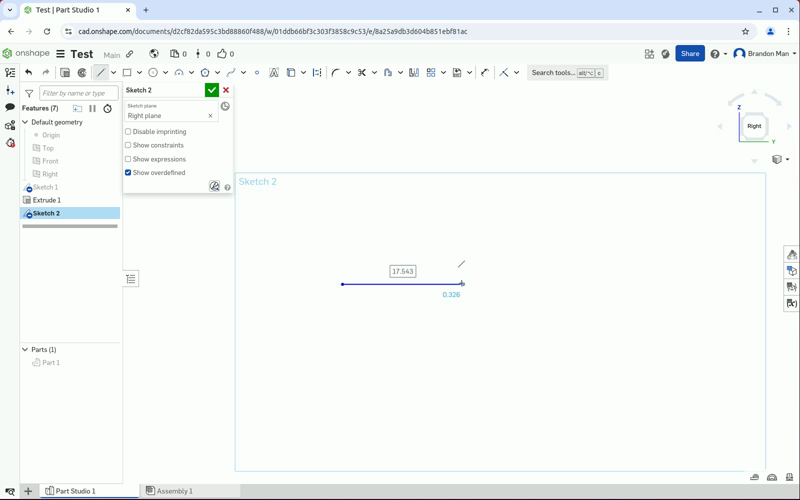
scroll(6)
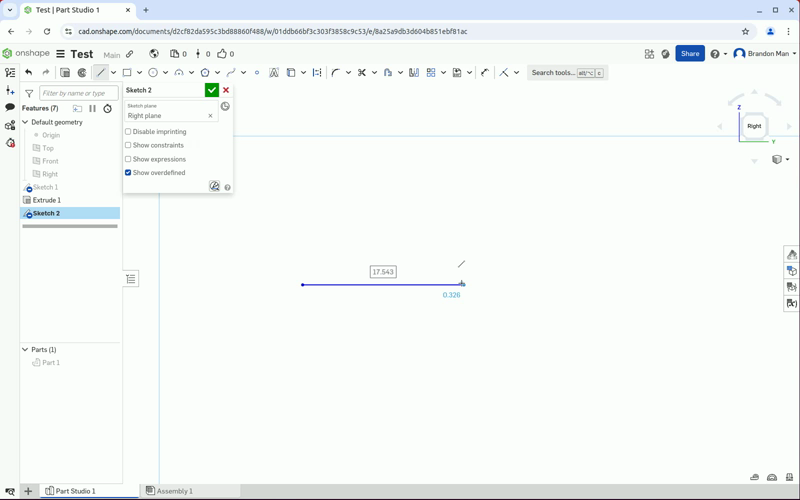
scroll(6)
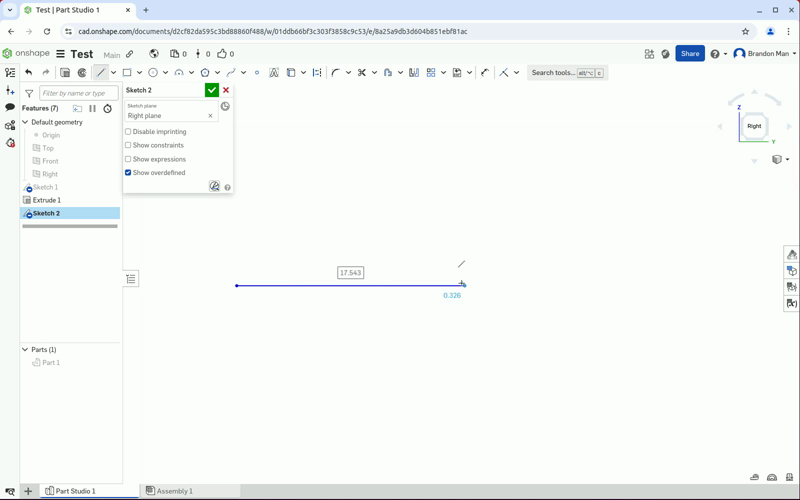
scroll(6)
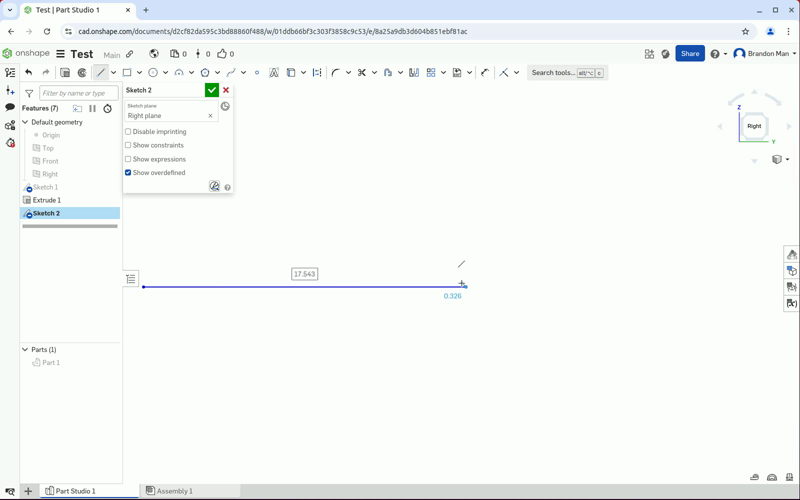
scroll(6)
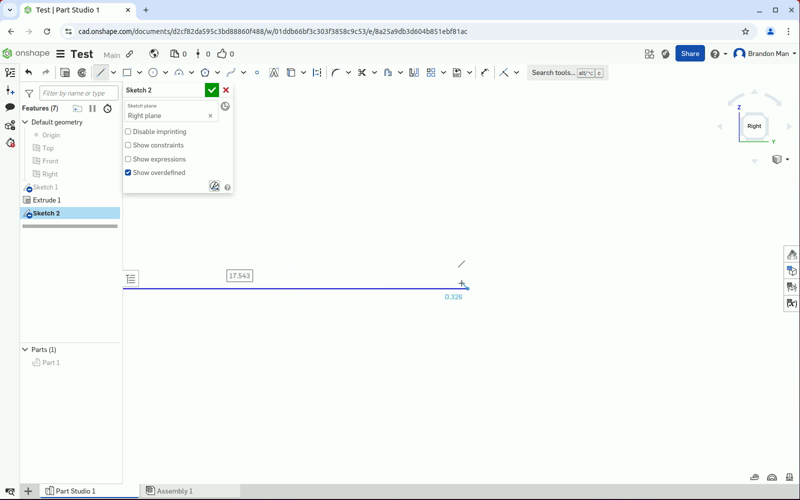
scroll(6)
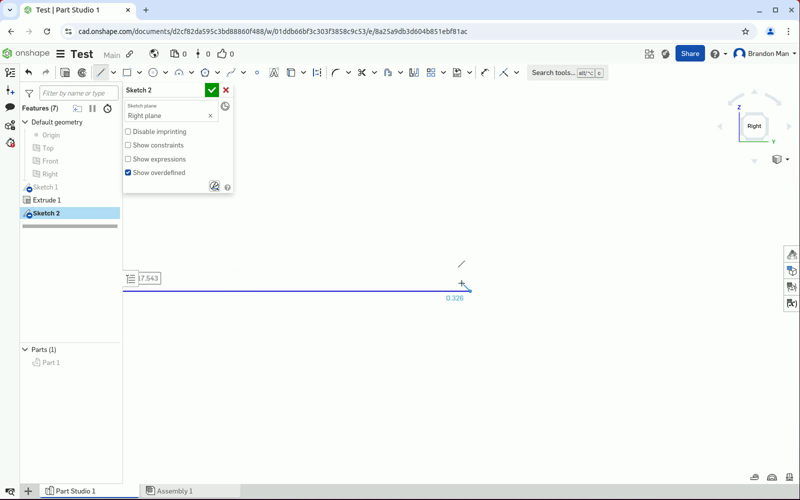
scroll(6)
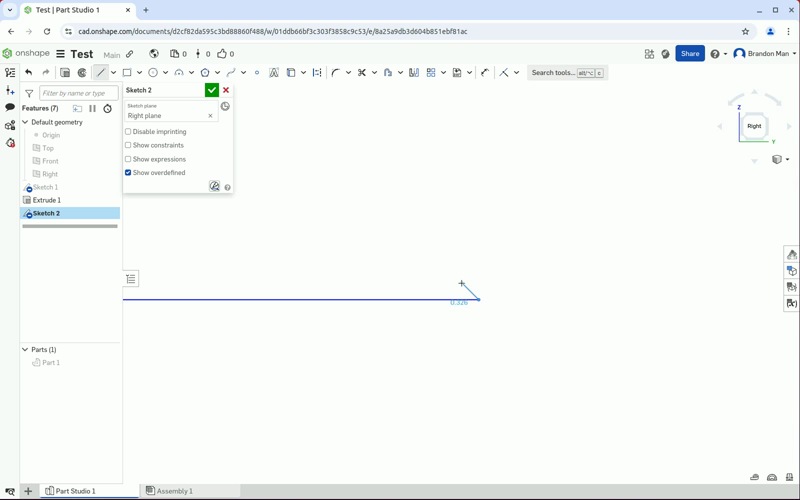
click(461, 282)
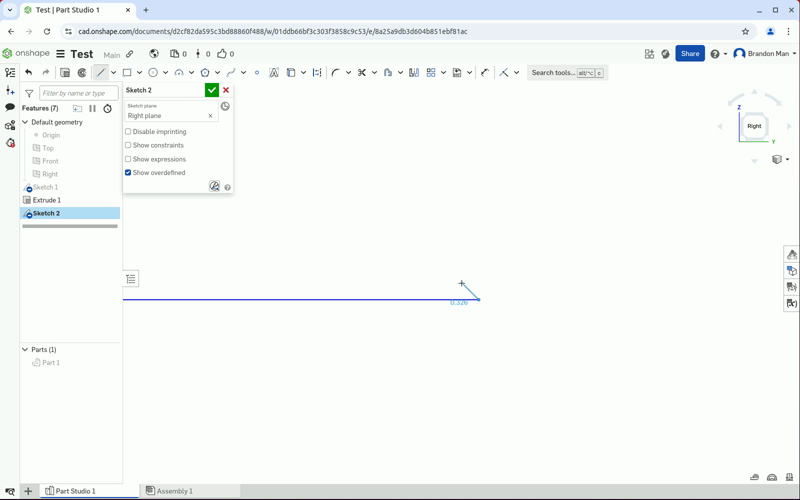
scroll(-6)
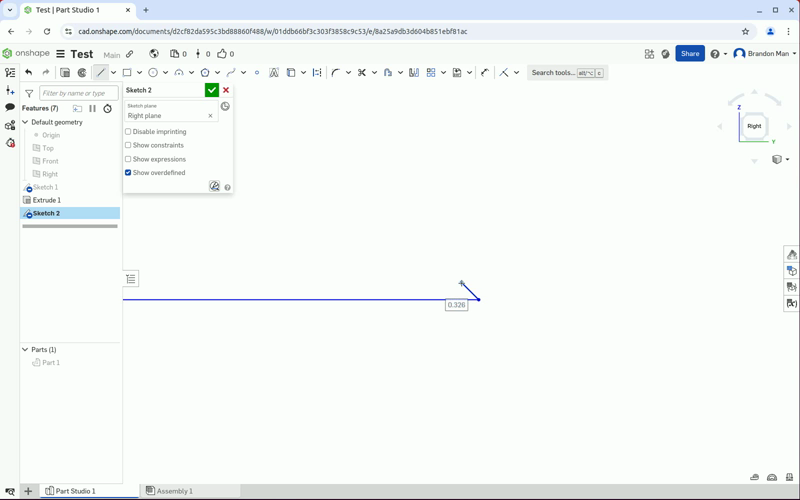
scroll(-6)
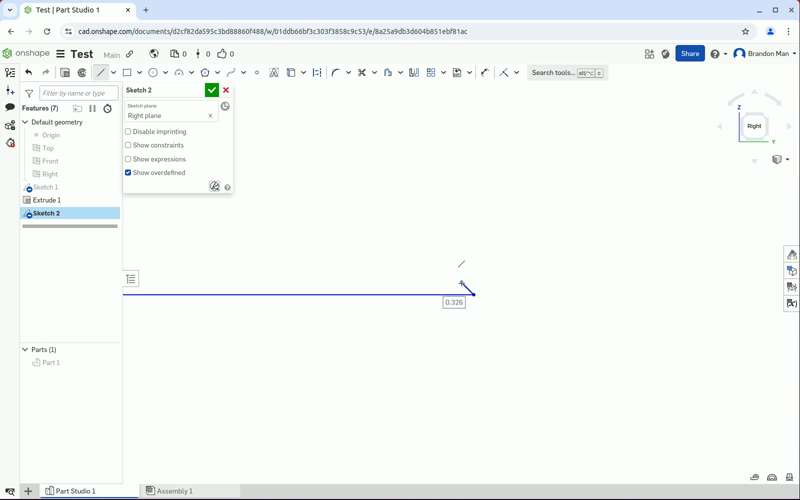
scroll(-6)
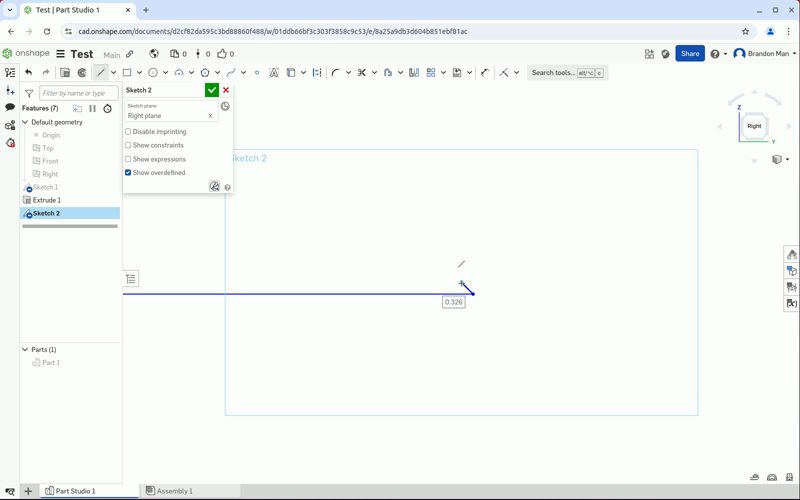
scroll(-6)
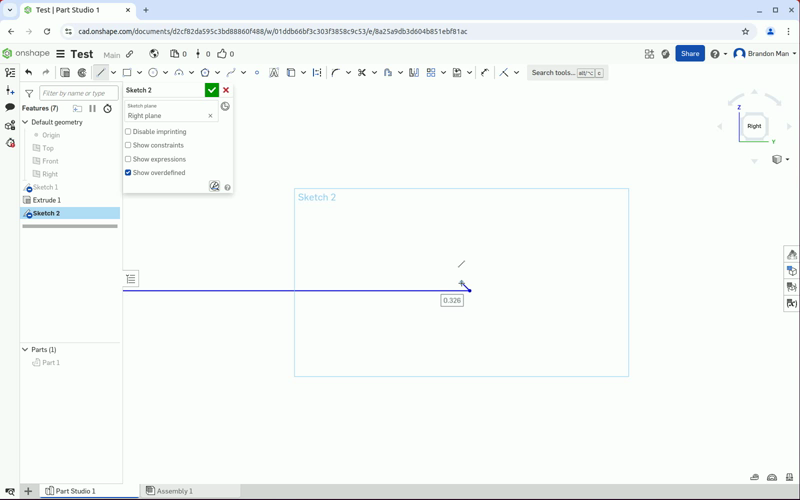
scroll(-6)
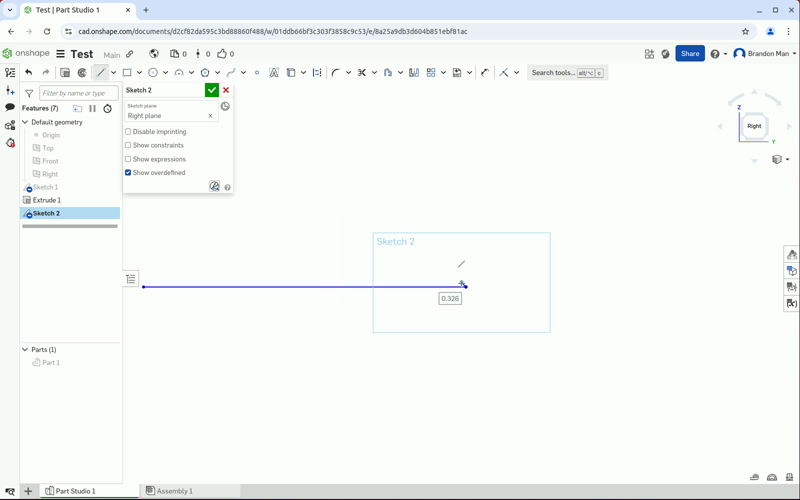
scroll(-6)
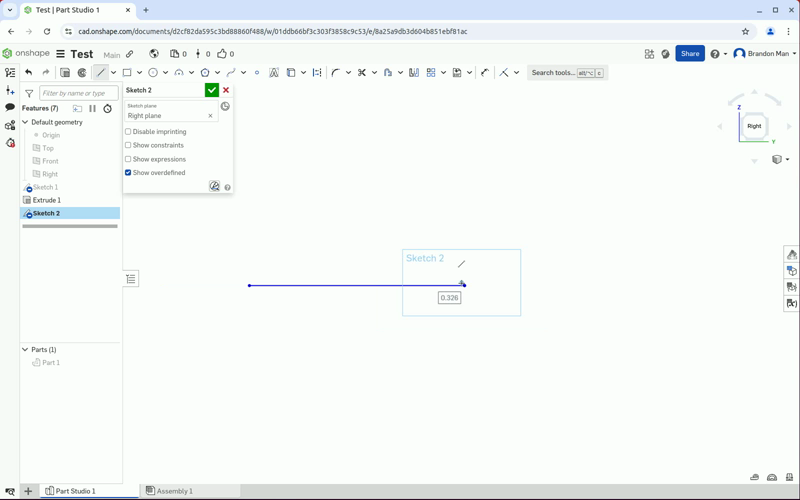
scroll(-6)
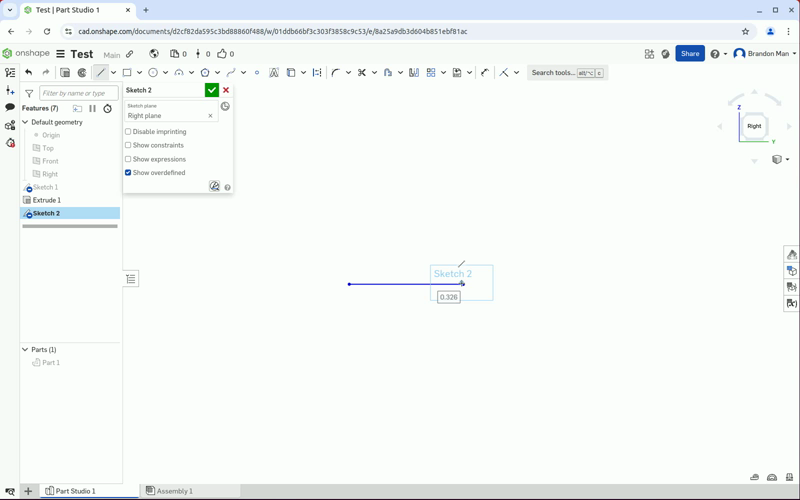
key_up(shift)
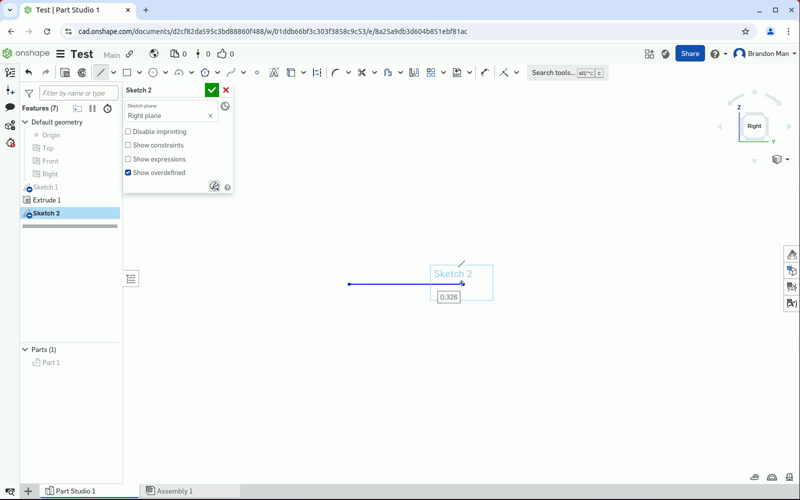
key_down(shift)
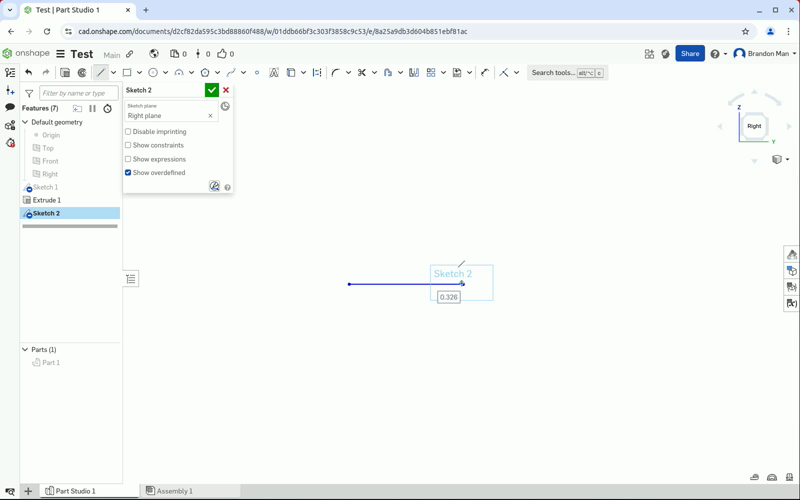
mouse_move(492, 282)
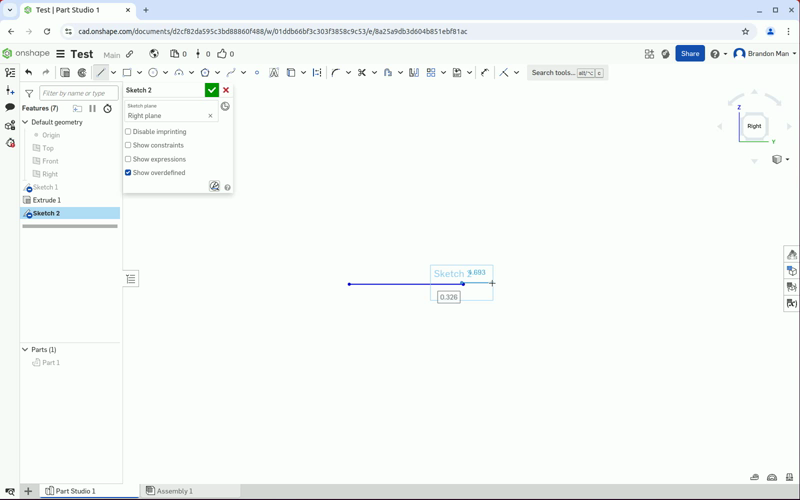
mouse_move(406, 282)
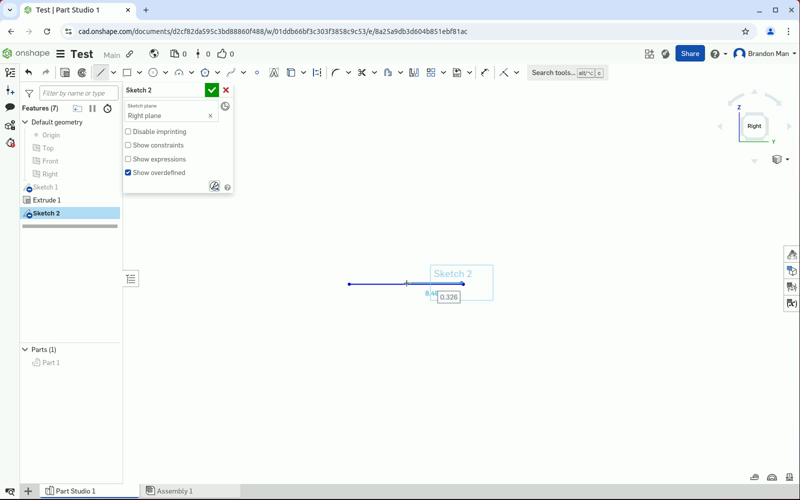
click(406, 282)
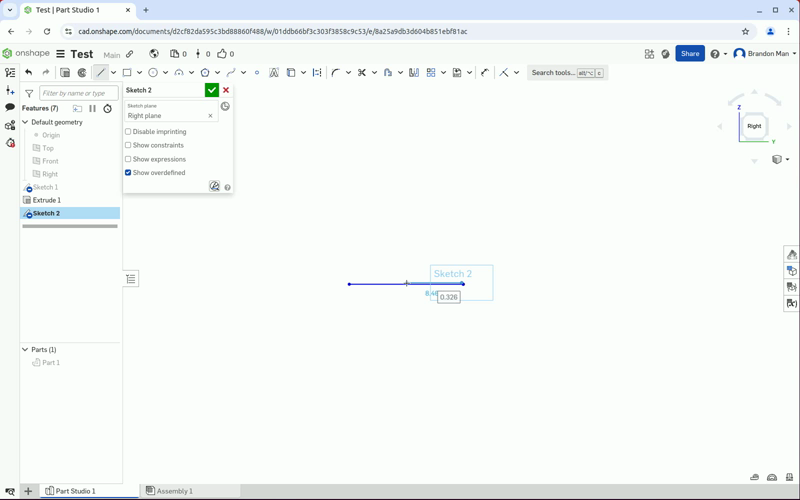
key_up(shift)
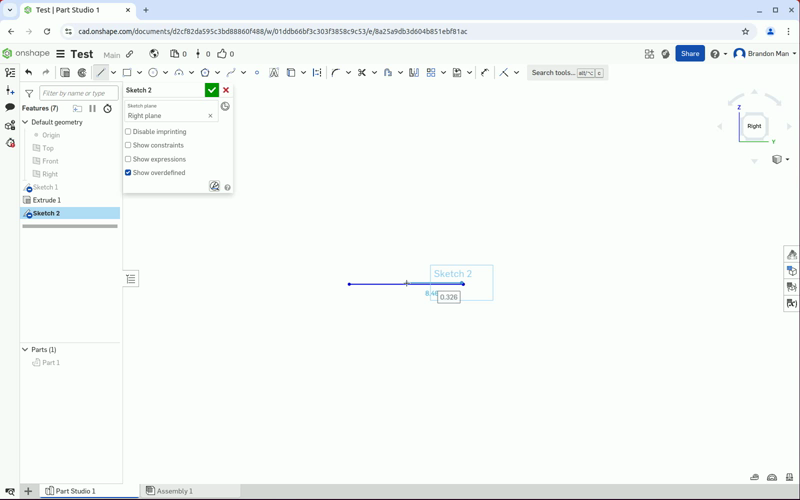
key_down(shift)
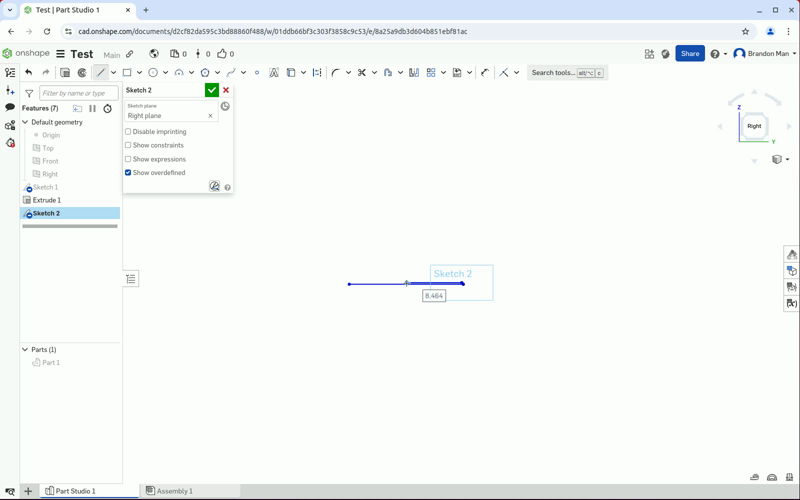
mouse_move(436, 282)
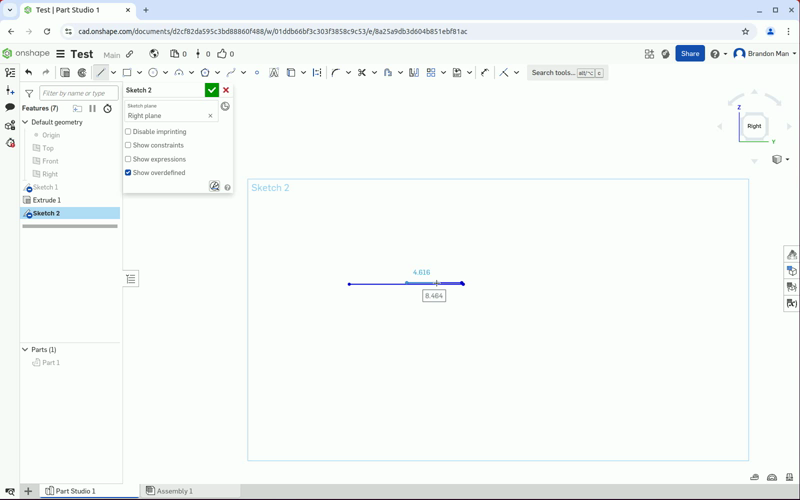
mouse_move(405, 282)
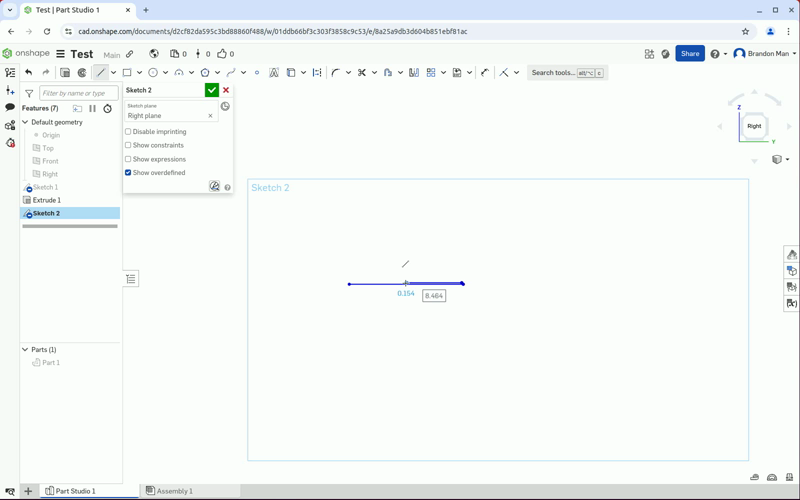
scroll(6)
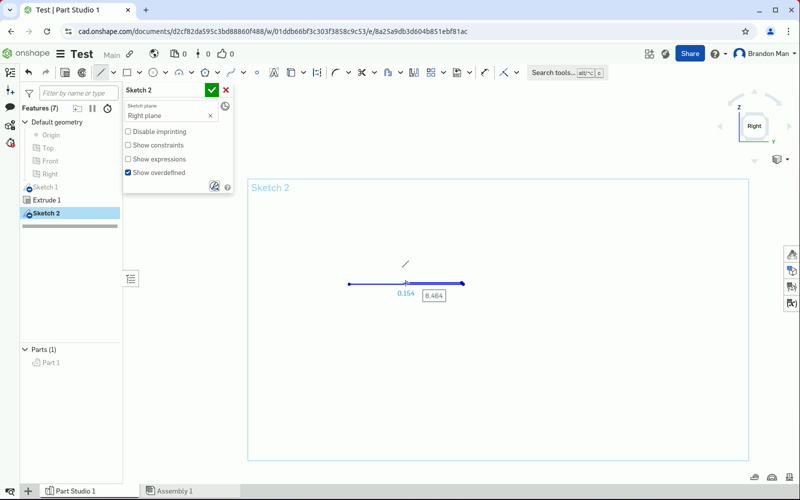
scroll(6)
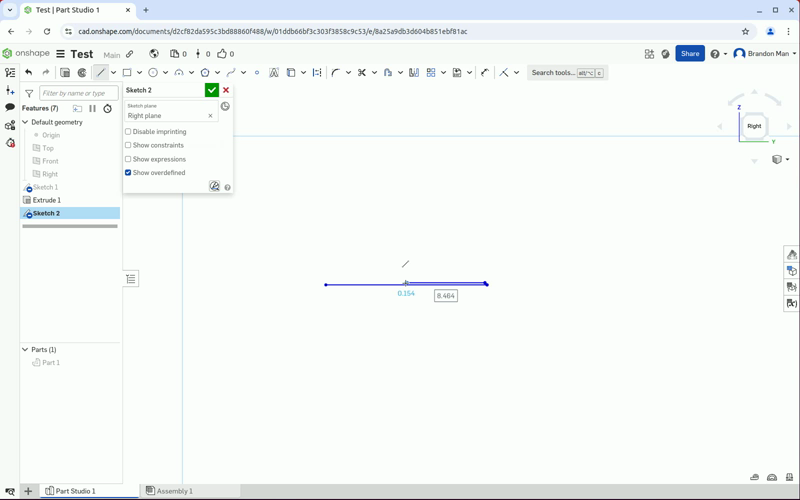
scroll(6)
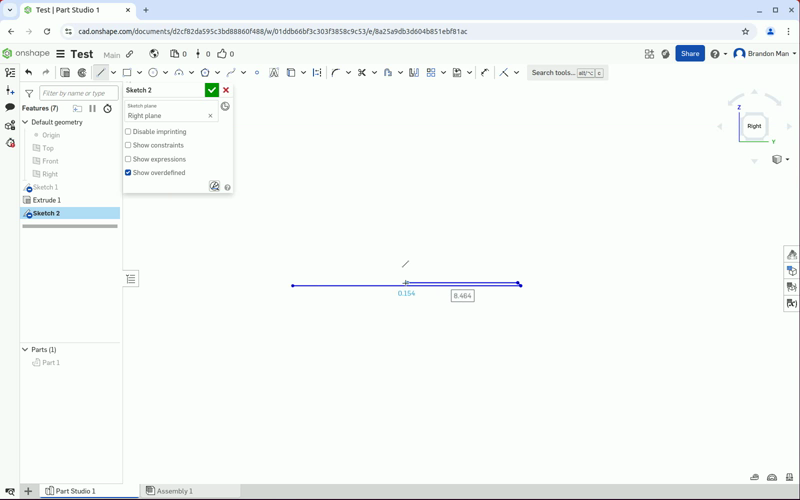
scroll(6)
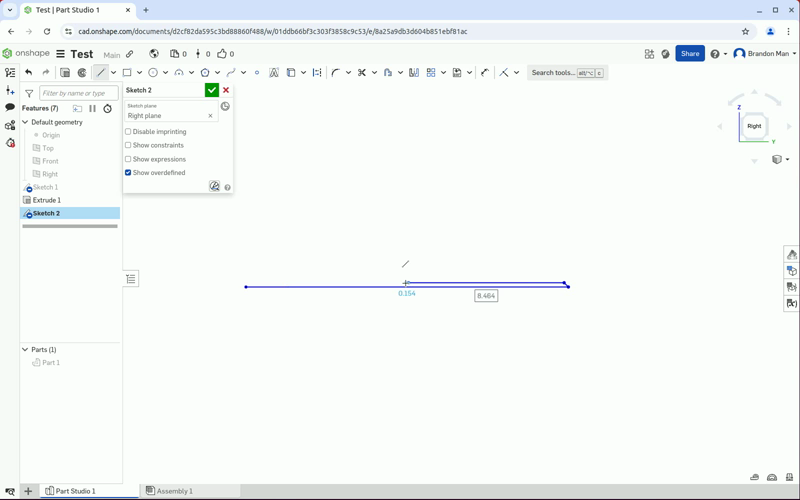
scroll(6)
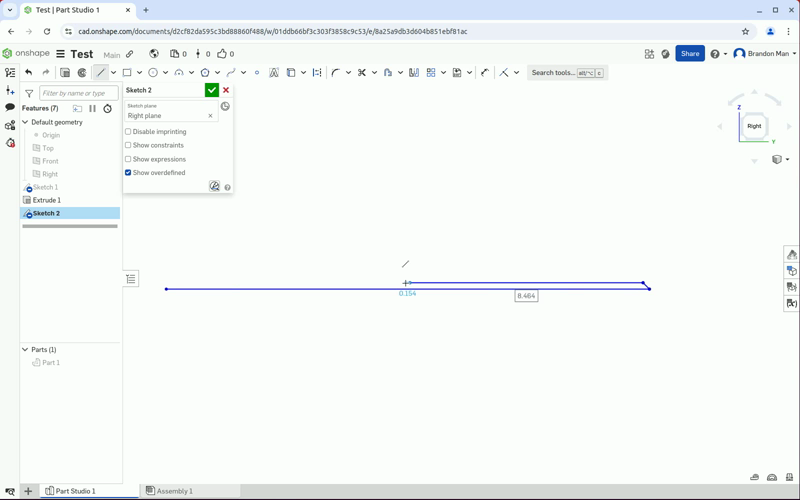
scroll(6)
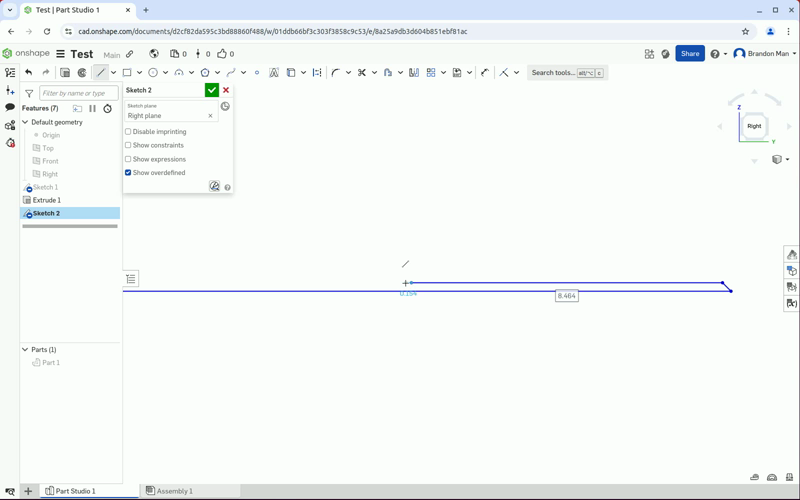
scroll(6)
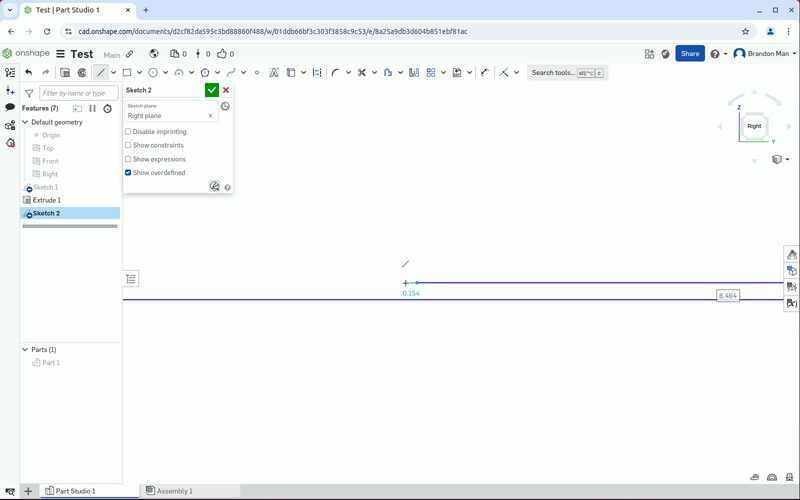
click(405, 282)
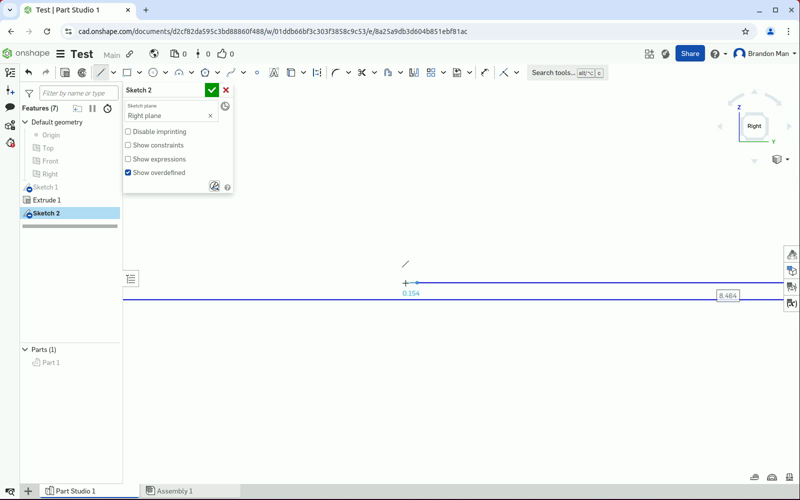
scroll(-6)
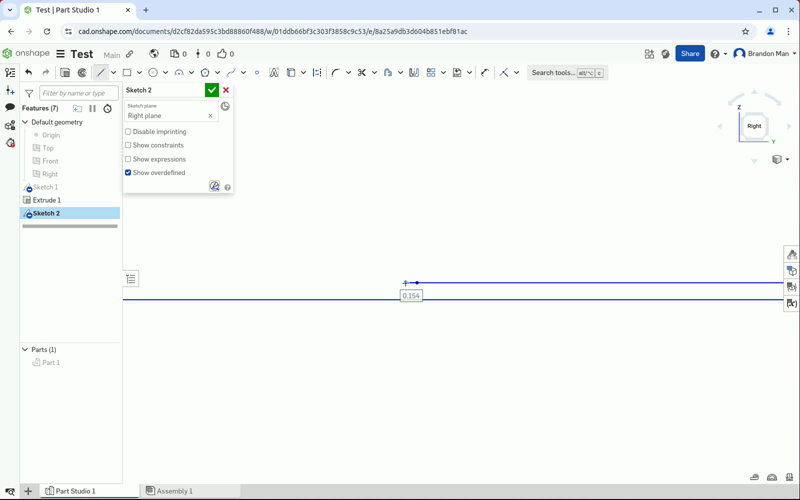
scroll(-6)
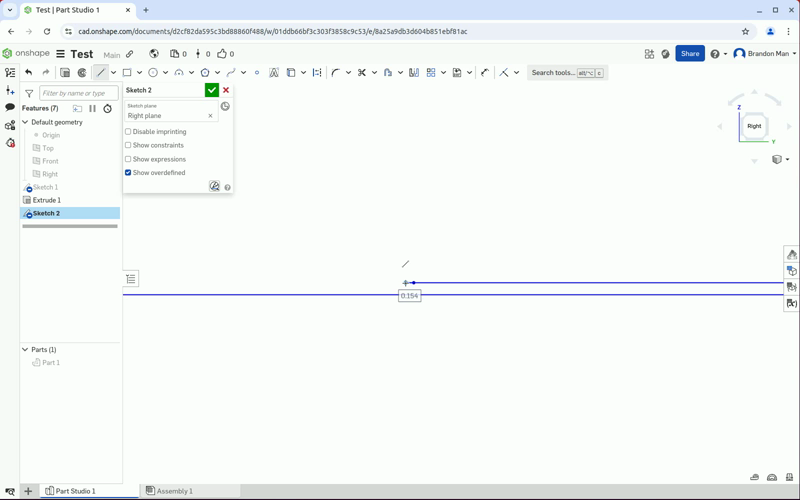
scroll(-6)
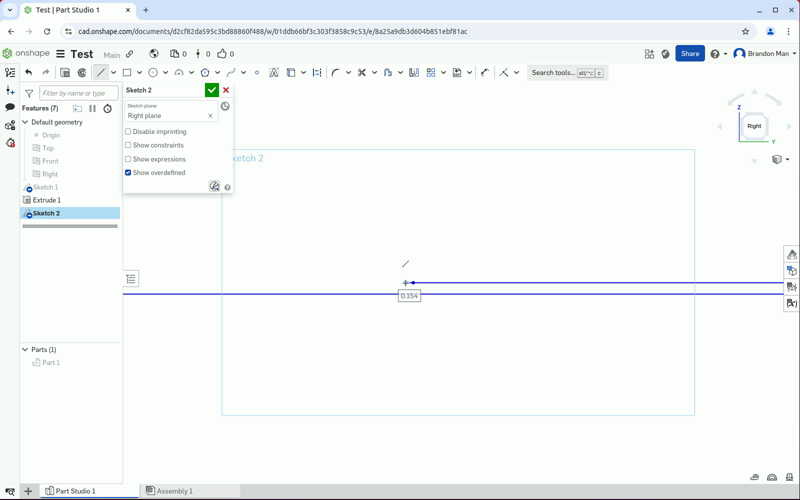
scroll(-6)
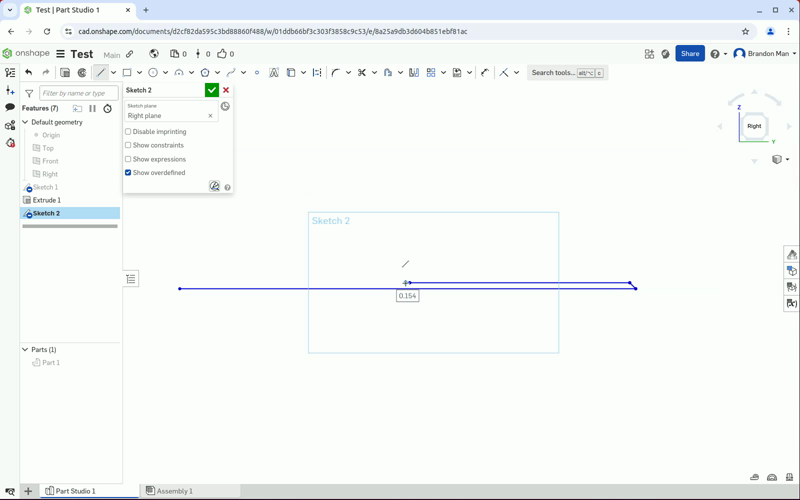
scroll(-6)
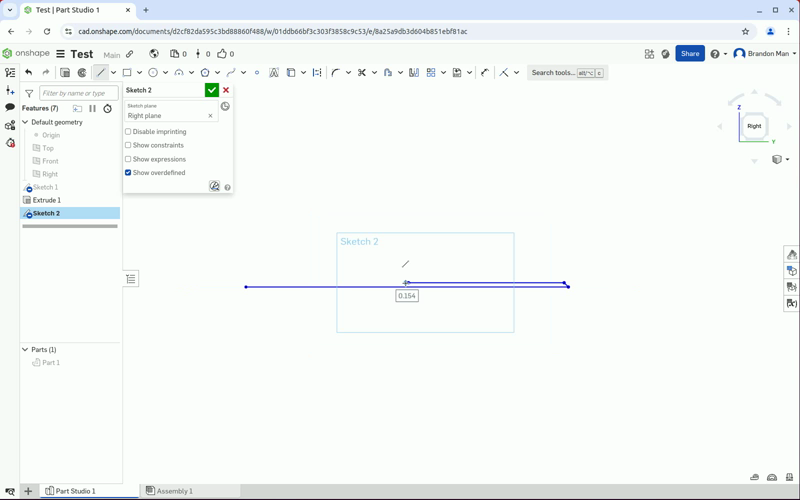
scroll(-6)
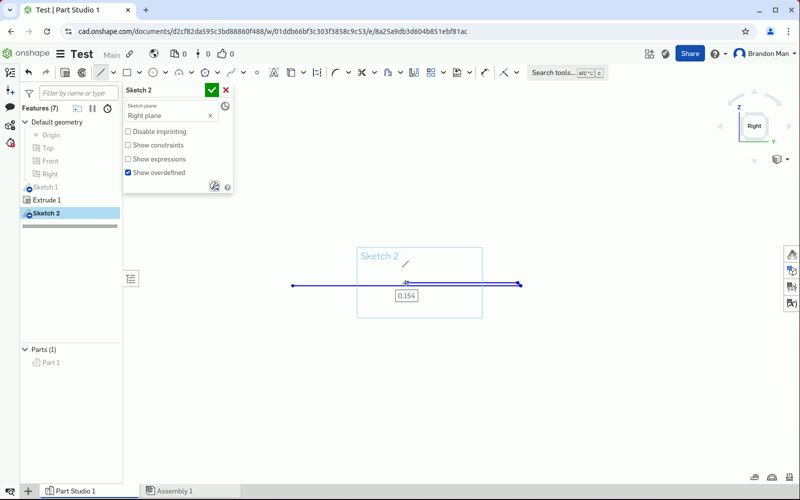
scroll(-6)
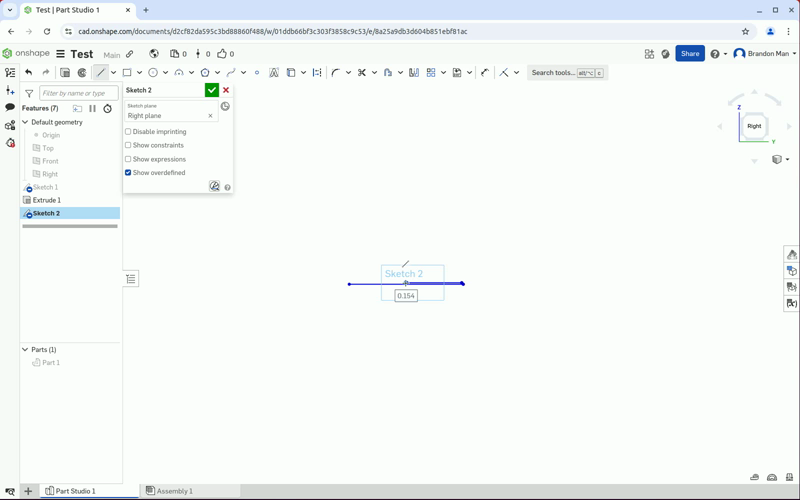
key_up(shift)
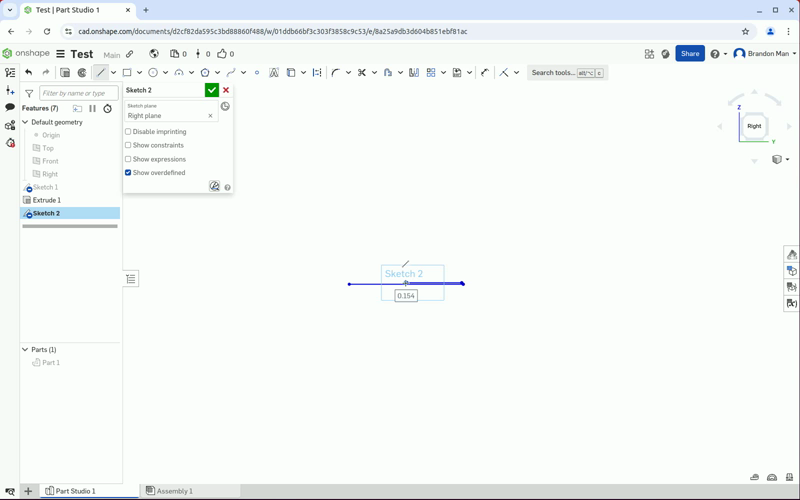
key_down(shift)
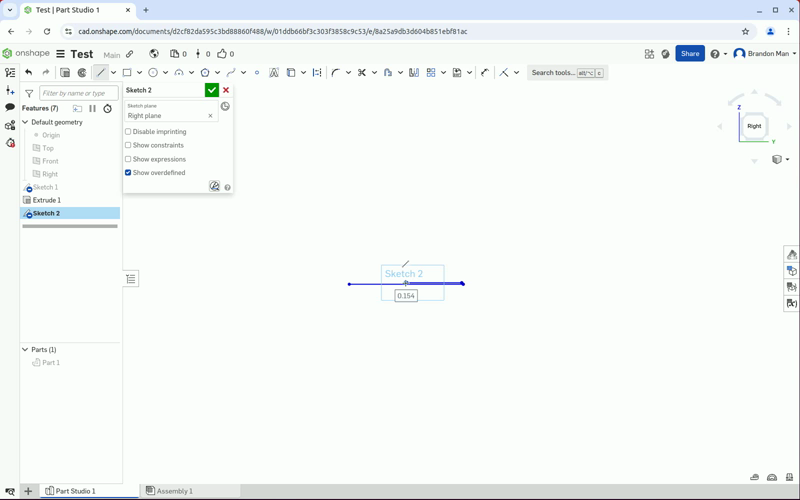
mouse_move(435, 282)
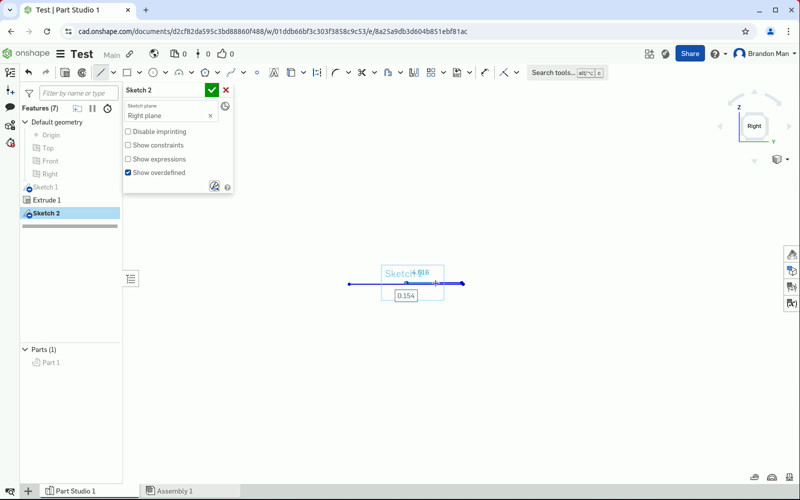
mouse_move(350, 282)
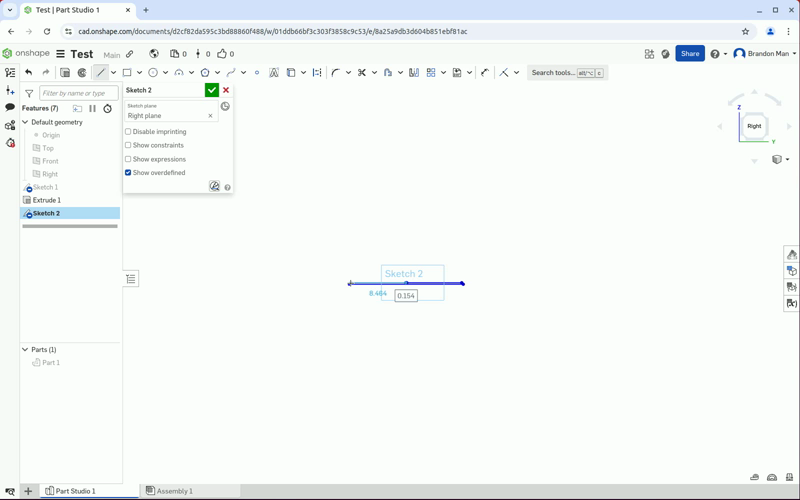
scroll(6)
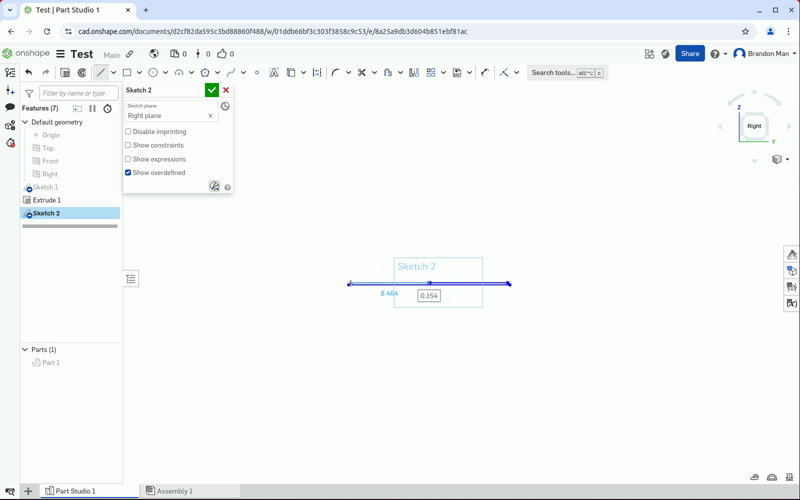
scroll(6)
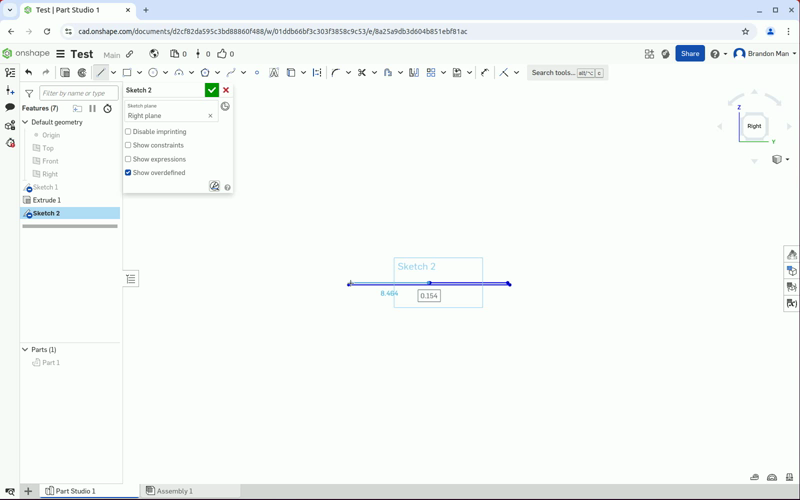
scroll(6)
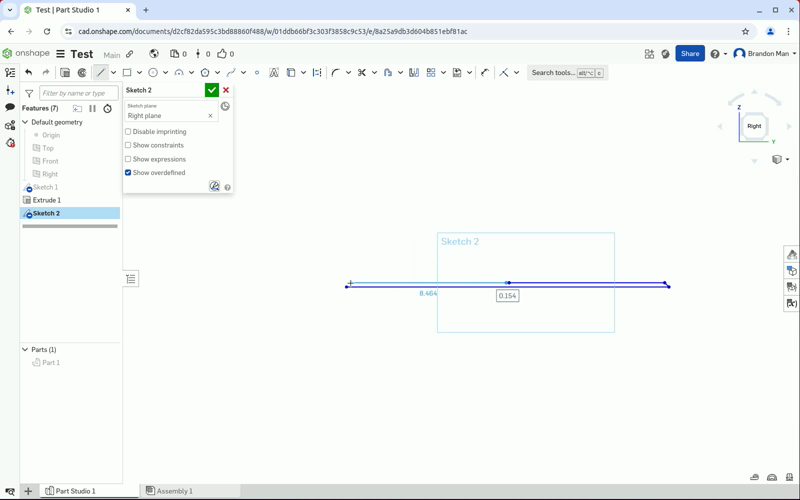
scroll(6)
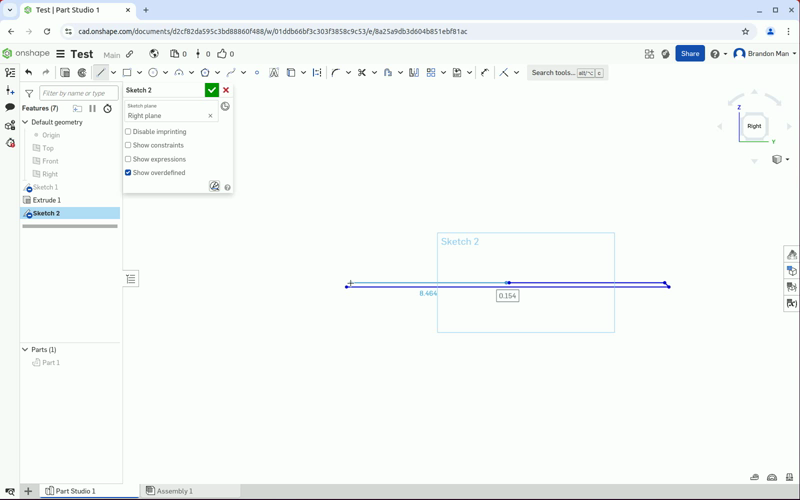
scroll(6)
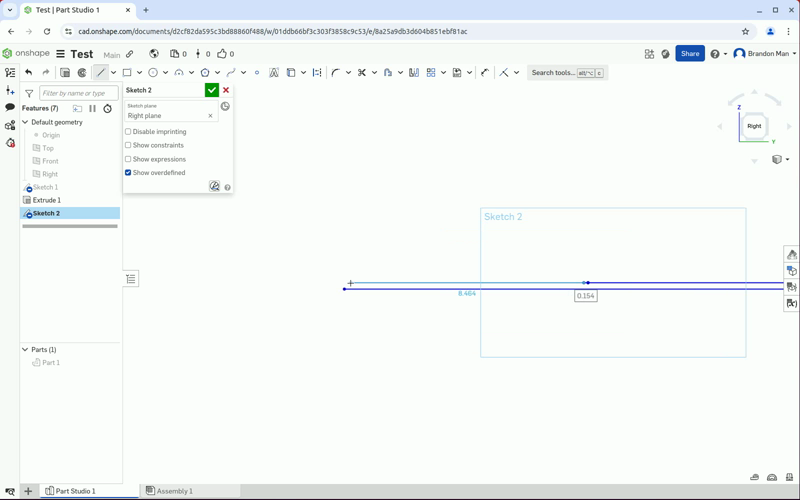
scroll(6)
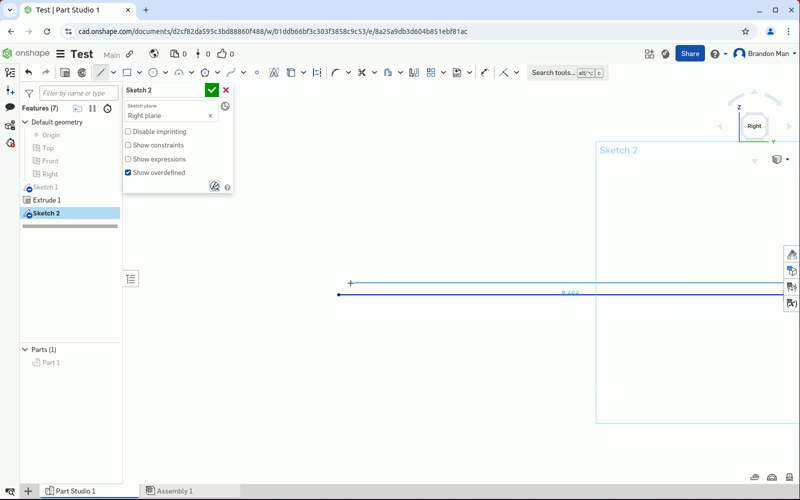
scroll(6)
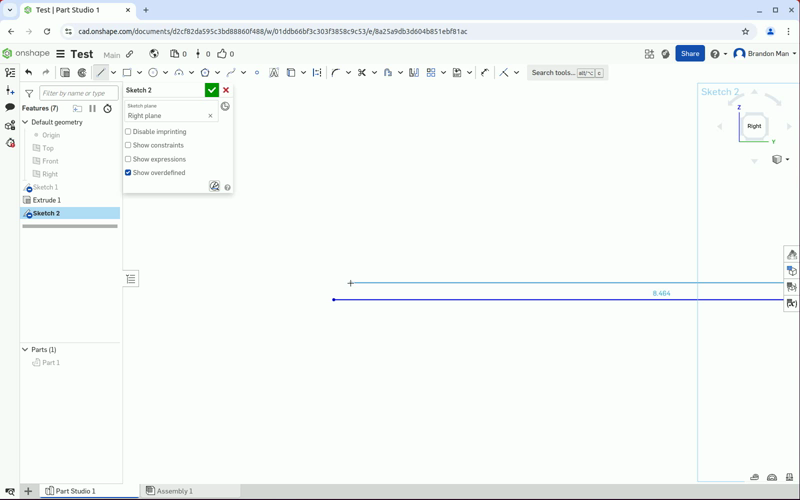
click(350, 282)
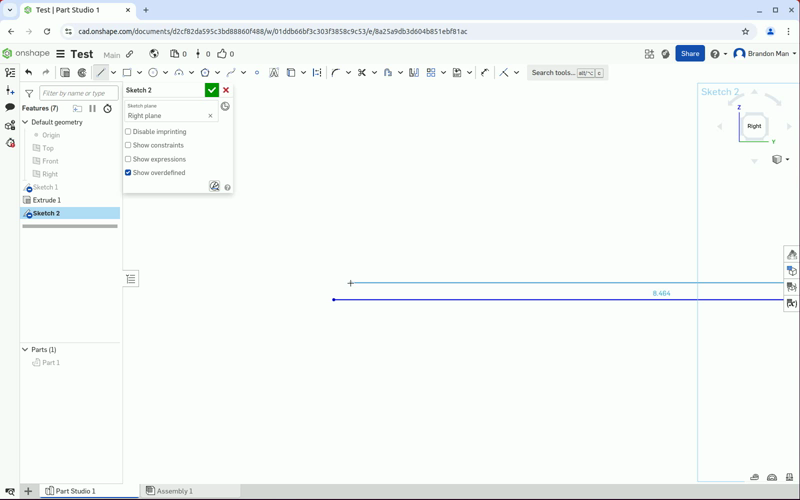
scroll(-6)
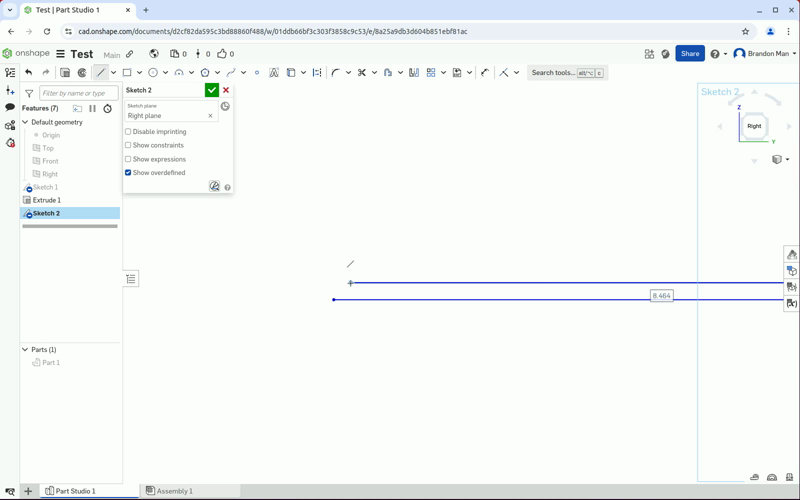
scroll(-6)
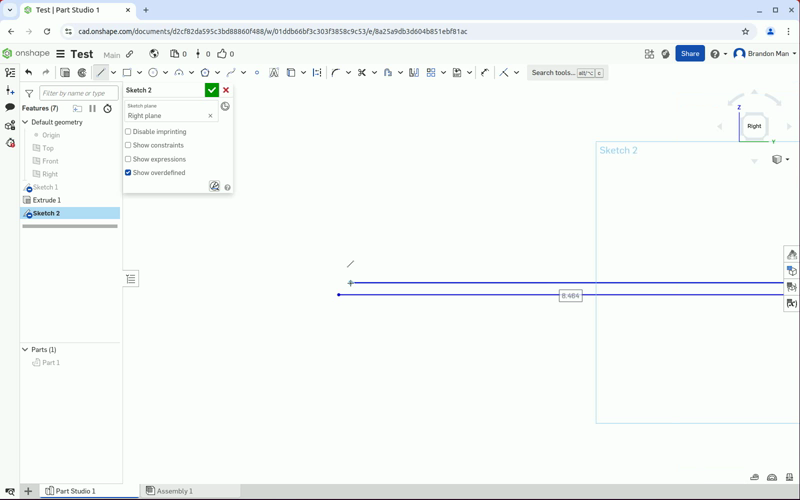
scroll(-6)
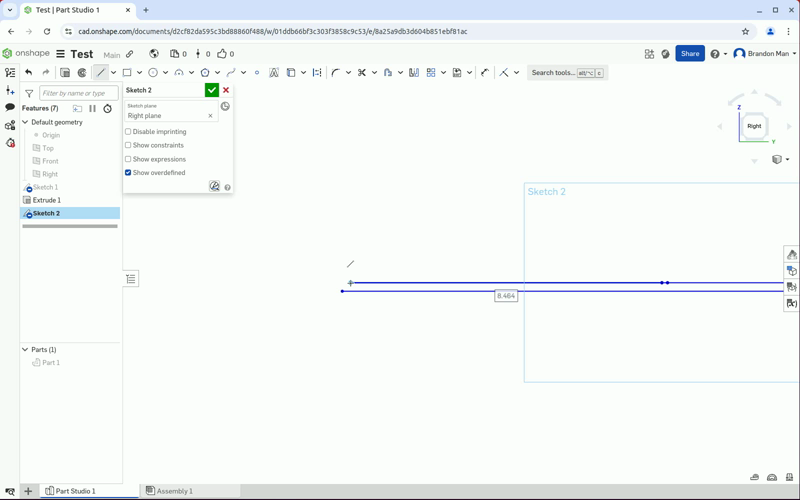
scroll(-6)
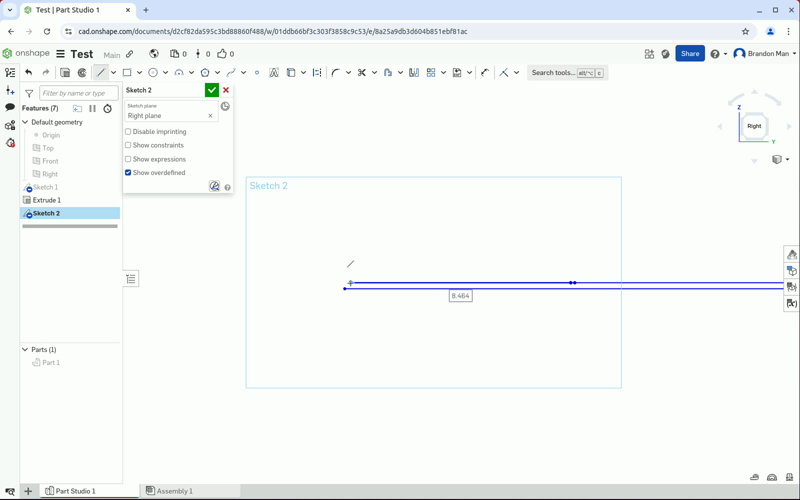
scroll(-6)
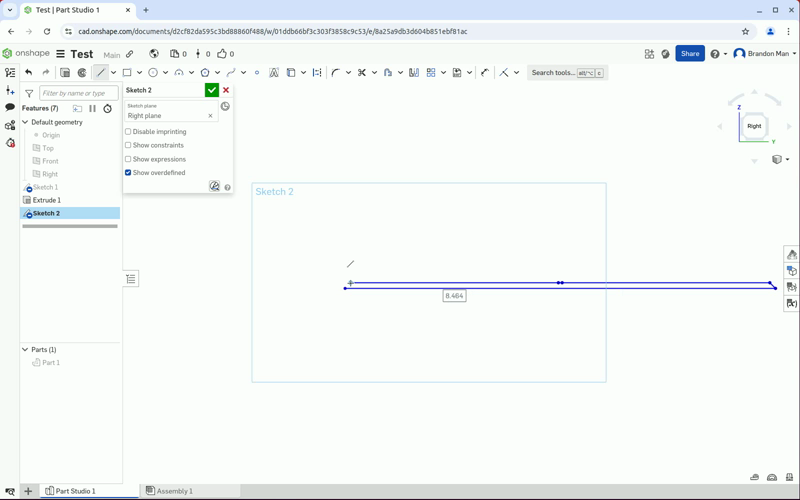
scroll(-6)
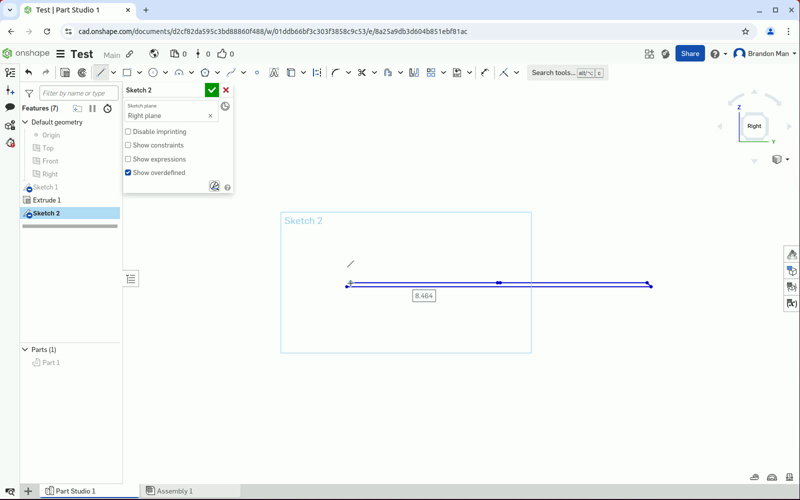
scroll(-6)
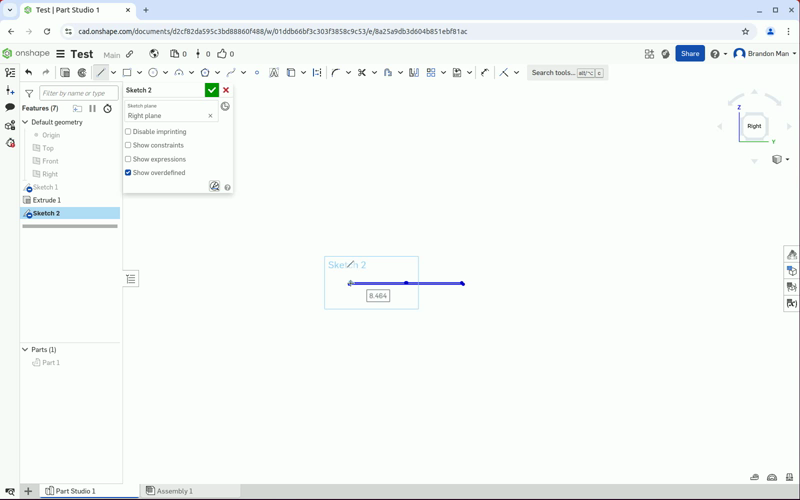
key_up(shift)
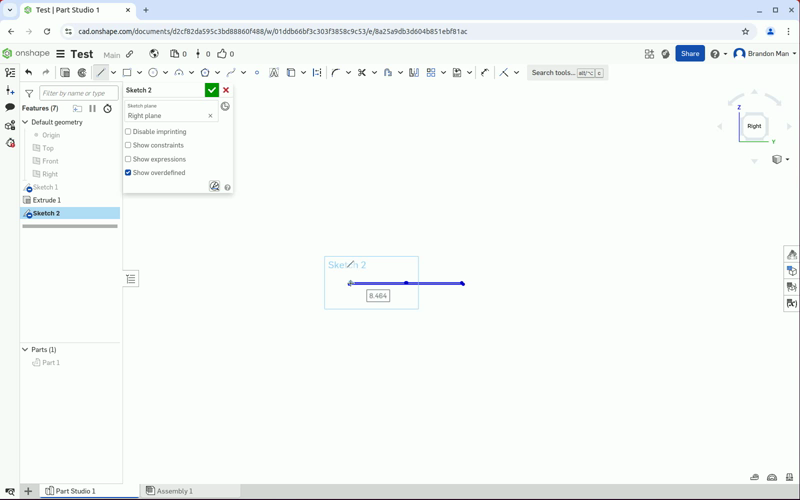
mouse_move(380, 282)
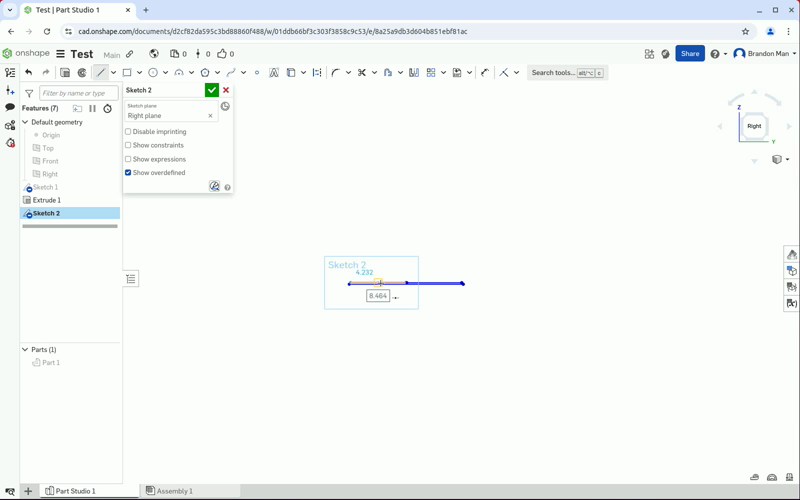
key_down(shift)
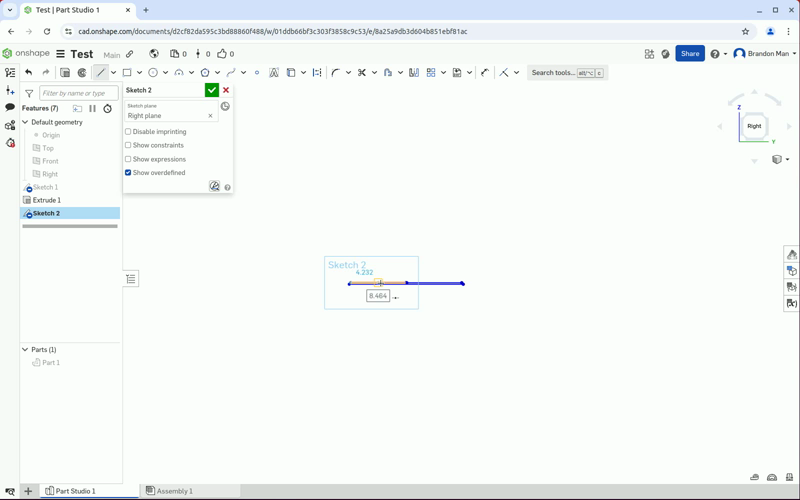
mouse_move(349, 284)
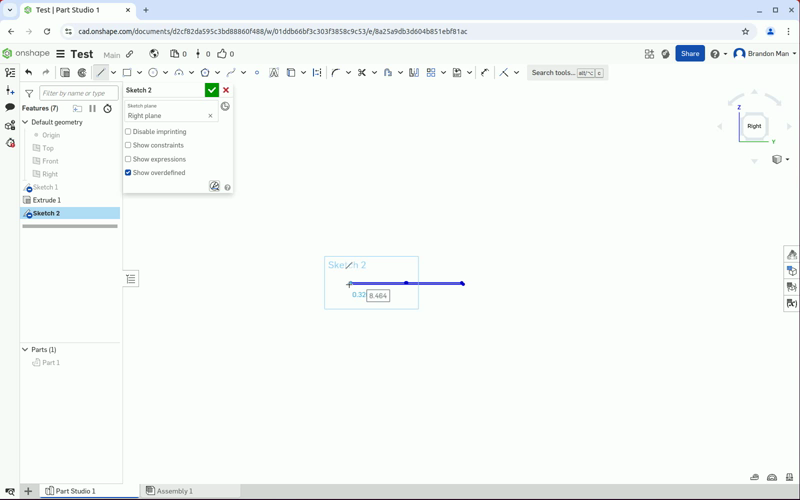
scroll(6)
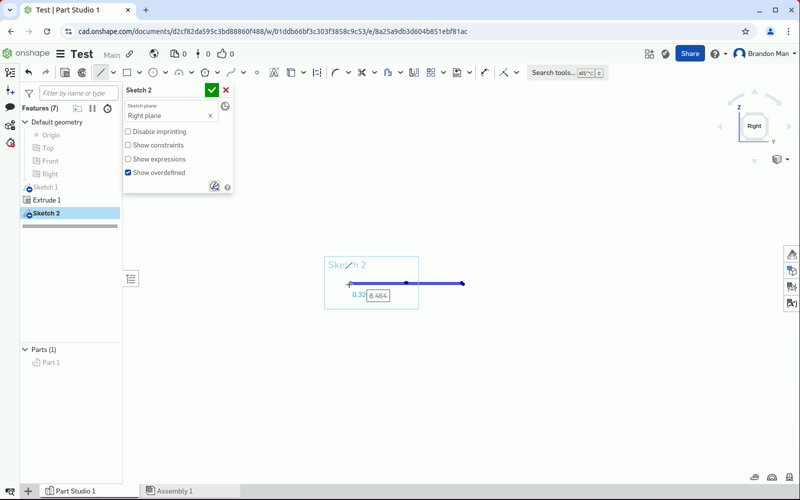
scroll(6)
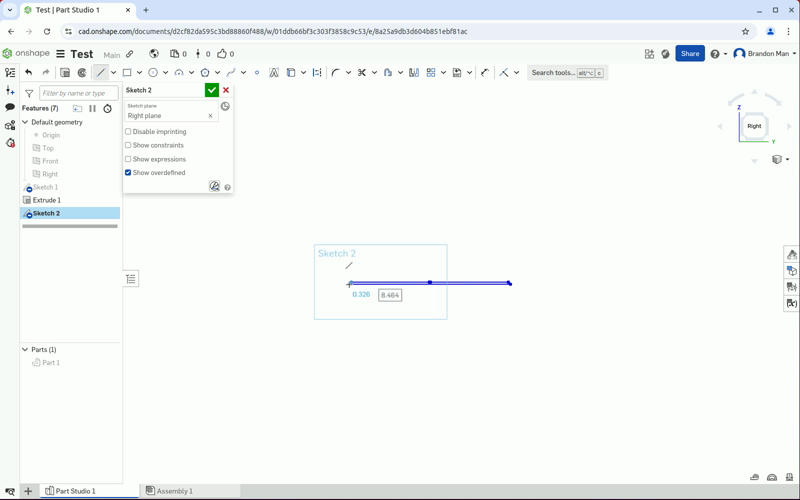
scroll(6)
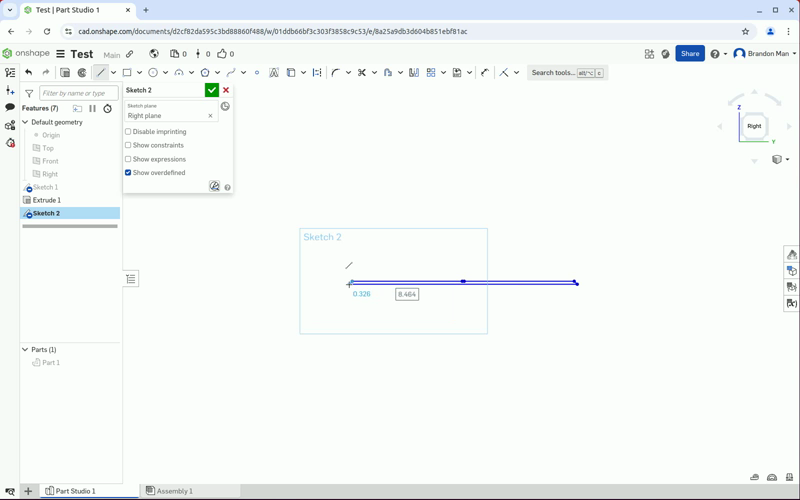
scroll(6)
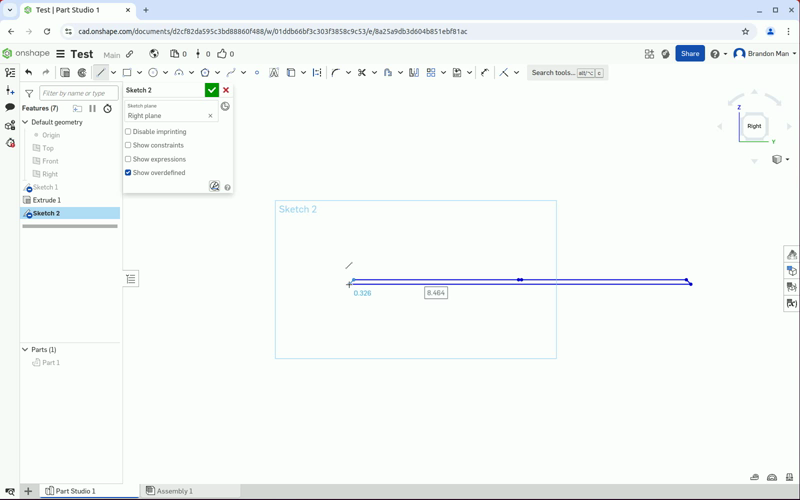
scroll(6)
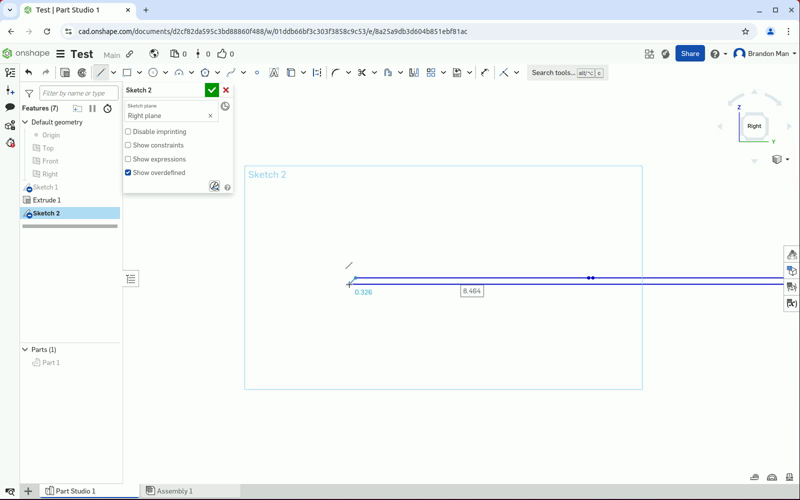
scroll(6)
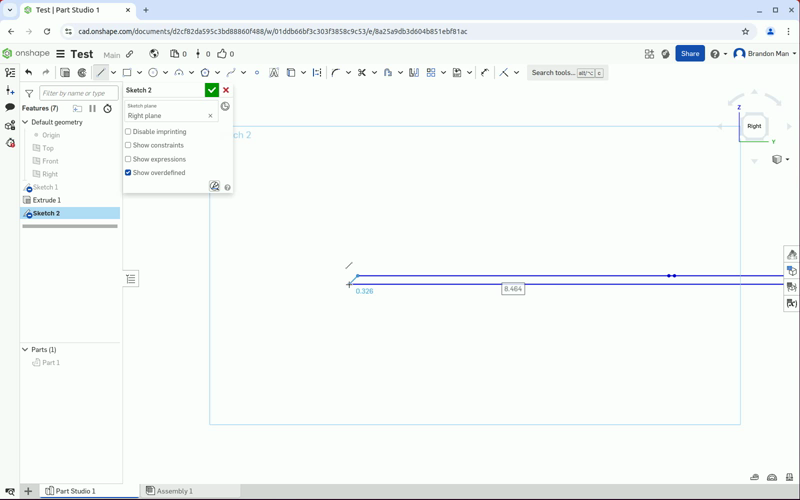
scroll(6)
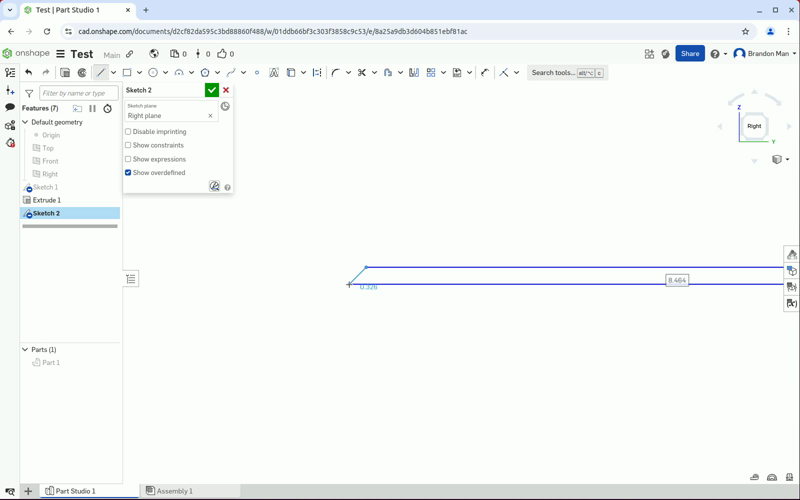
key_up(shift)
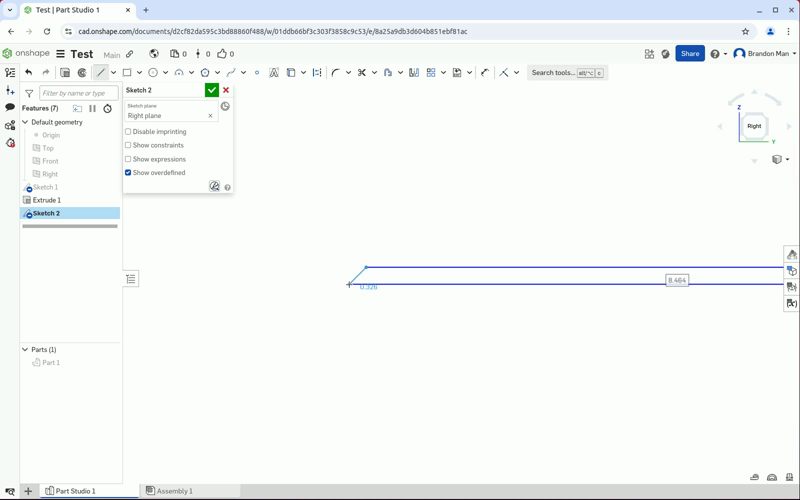
click(349, 284)
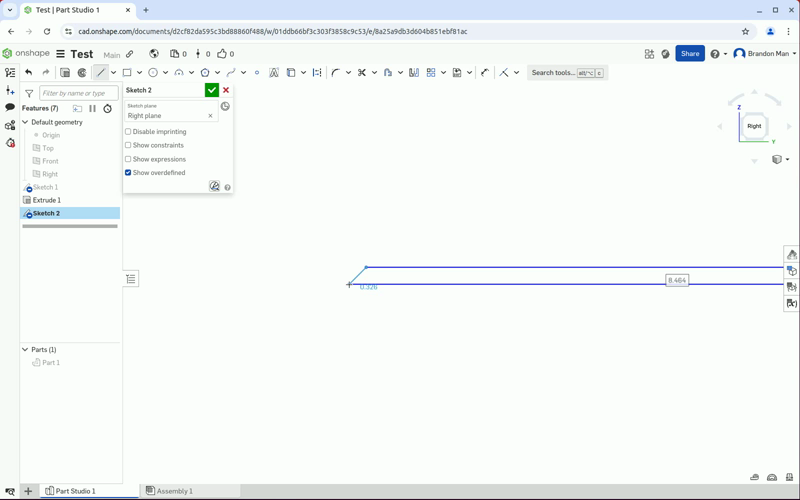
scroll(-6)
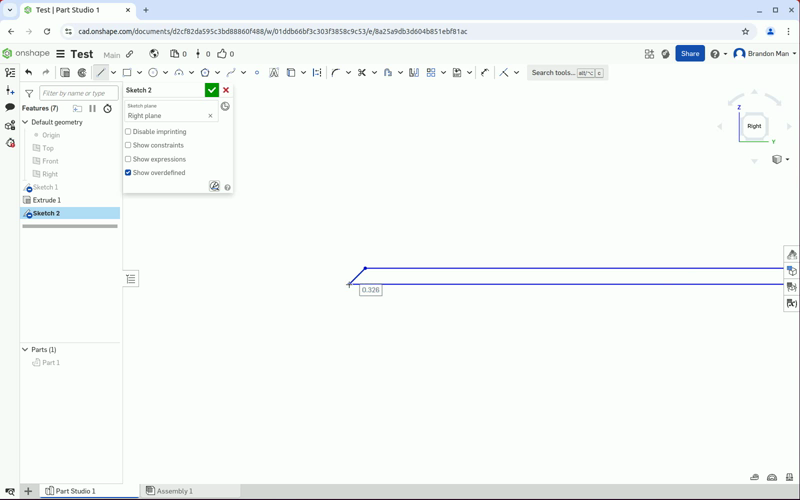
scroll(-6)
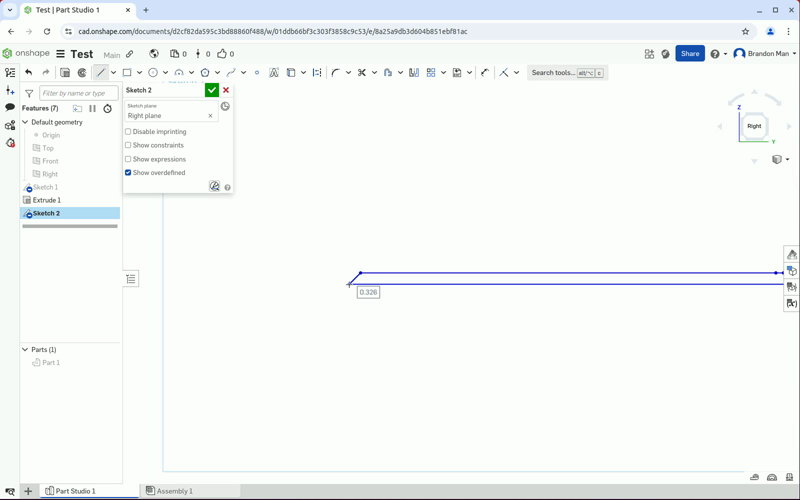
scroll(-6)
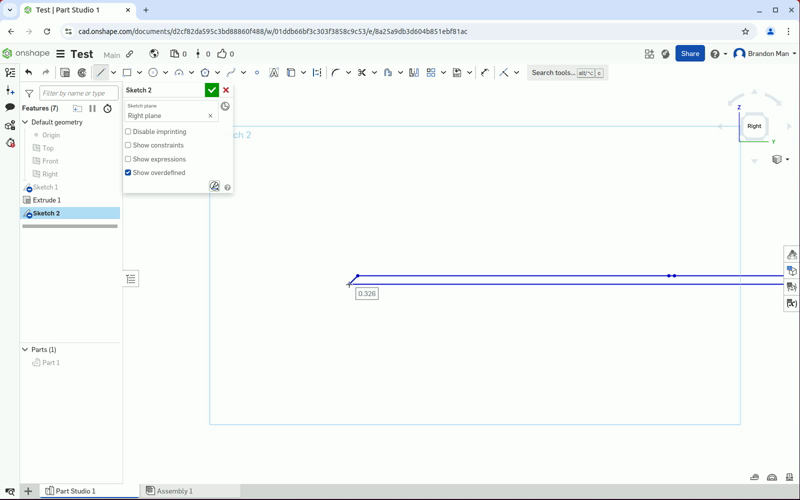
scroll(-6)
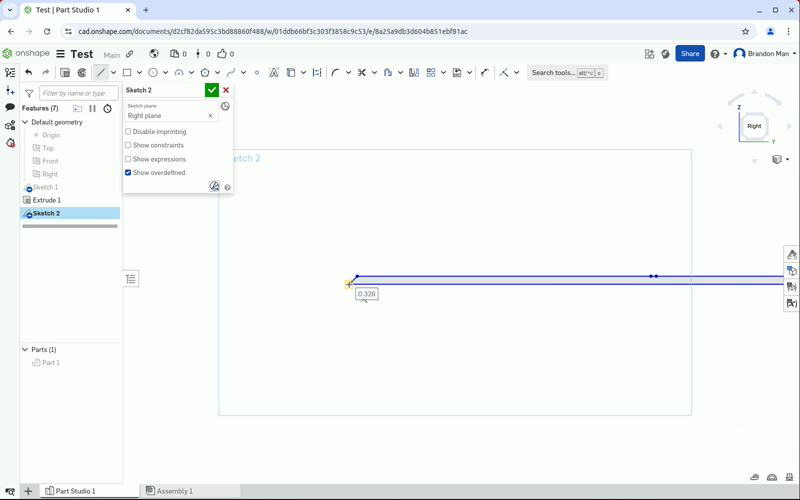
scroll(-6)
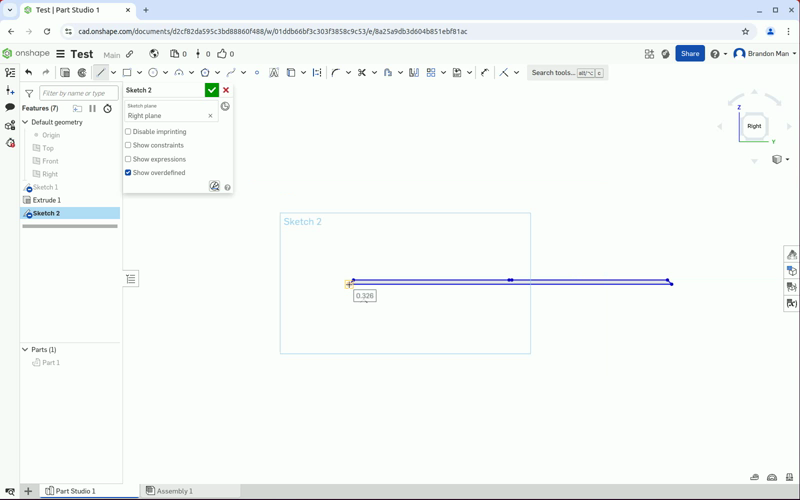
scroll(-6)
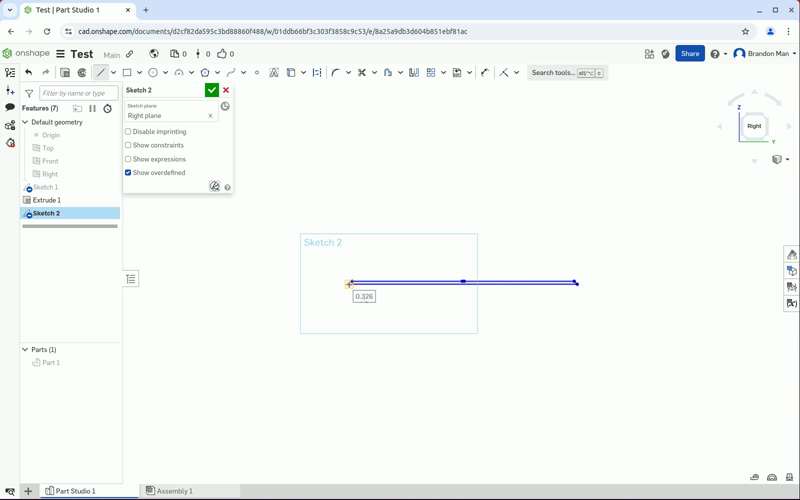
scroll(-6)
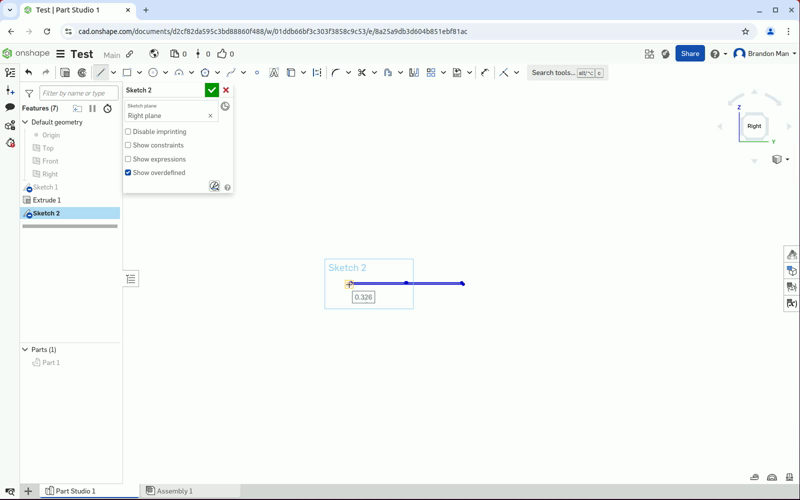
key(esc)
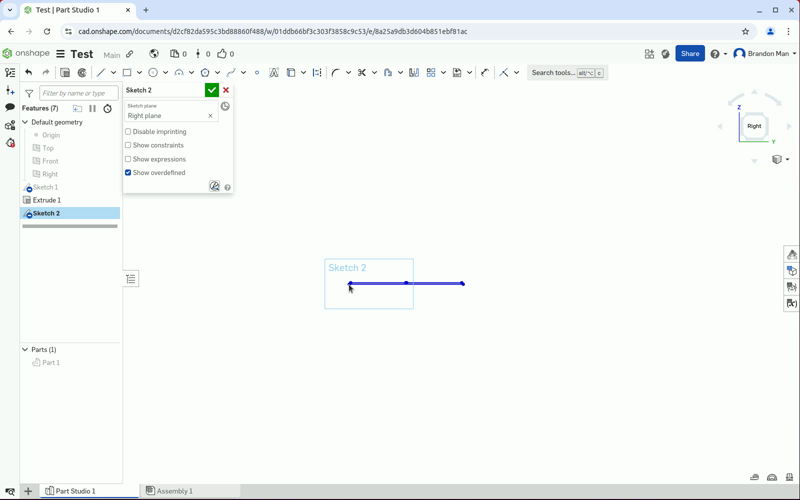
mouse_move(443, 283)
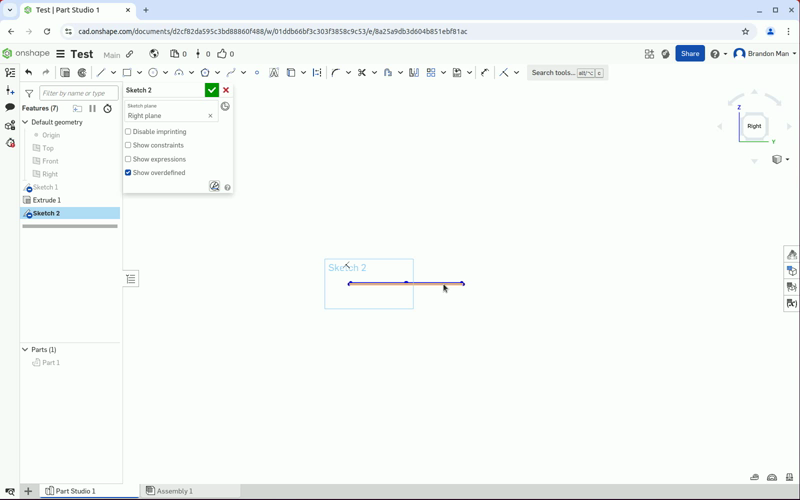
scroll(6)
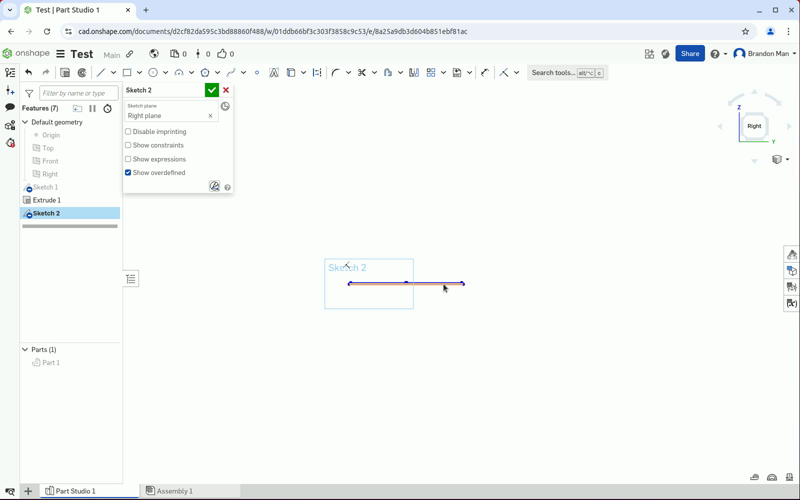
scroll(6)
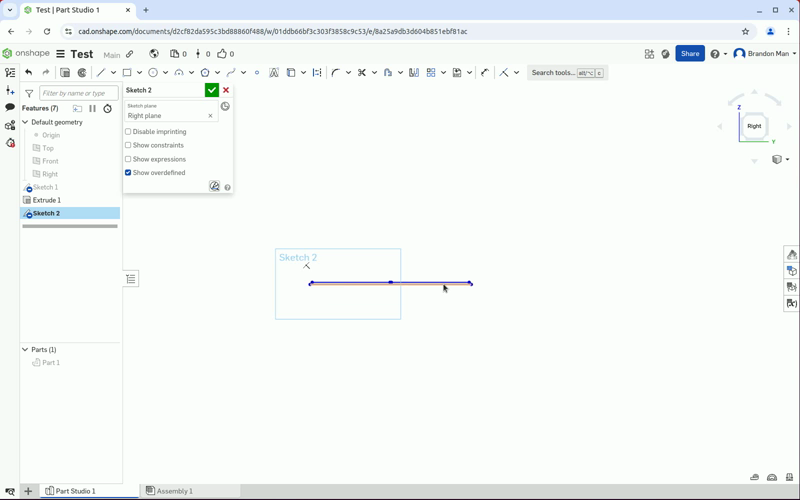
scroll(6)
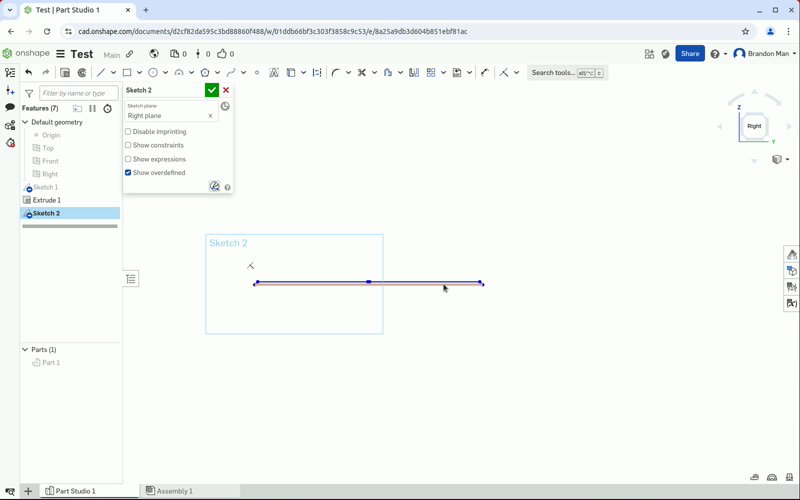
scroll(6)
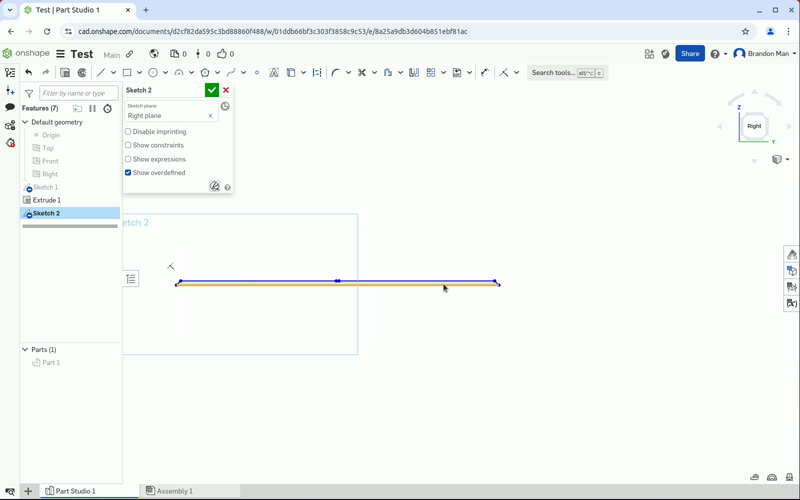
scroll(6)
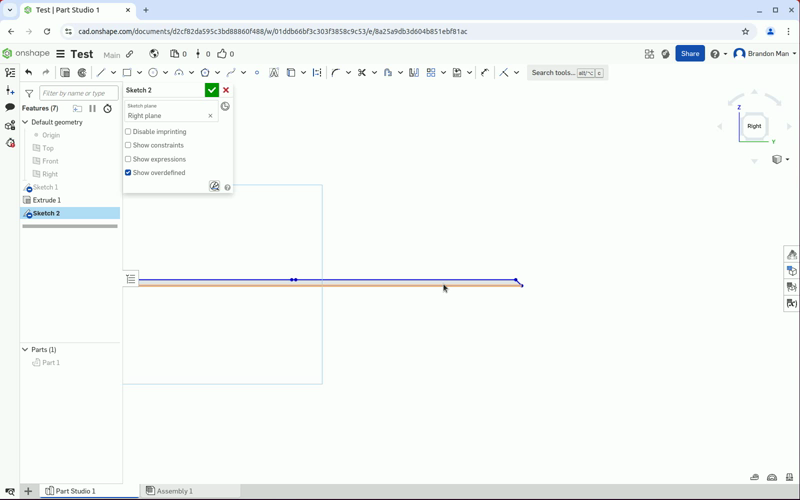
scroll(6)
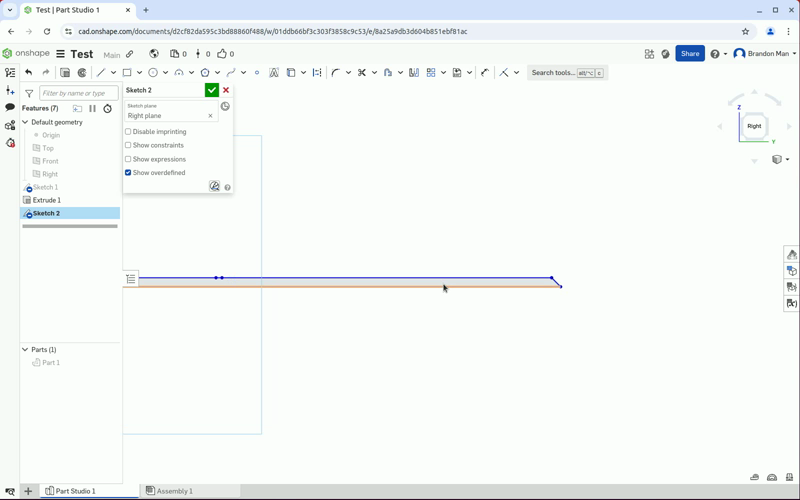
scroll(6)
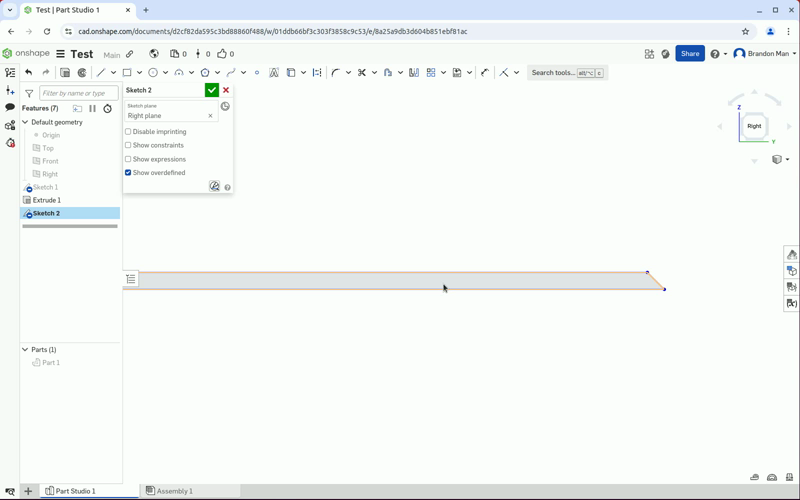
click(443, 283)
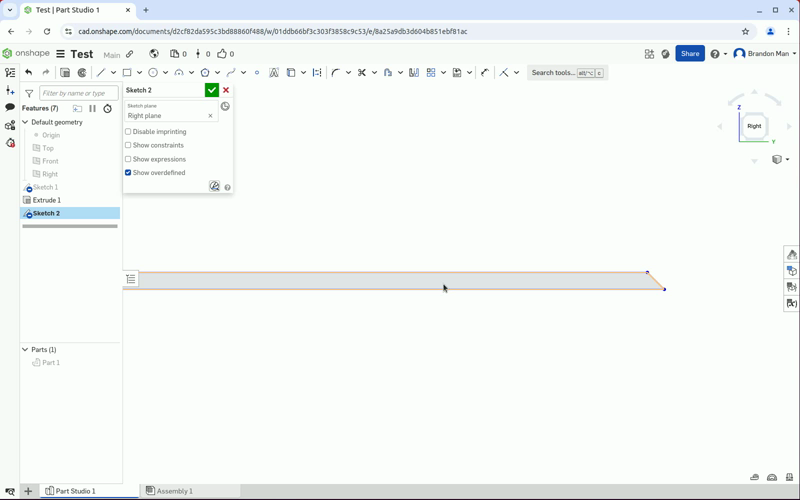
scroll(-6)
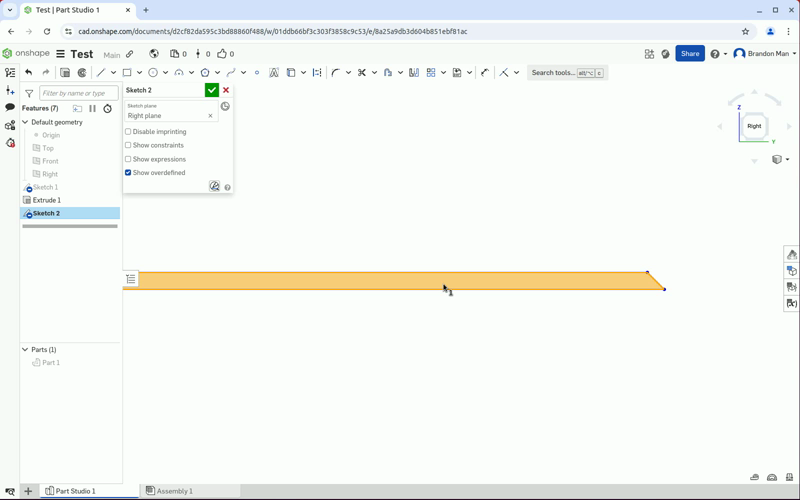
scroll(-6)
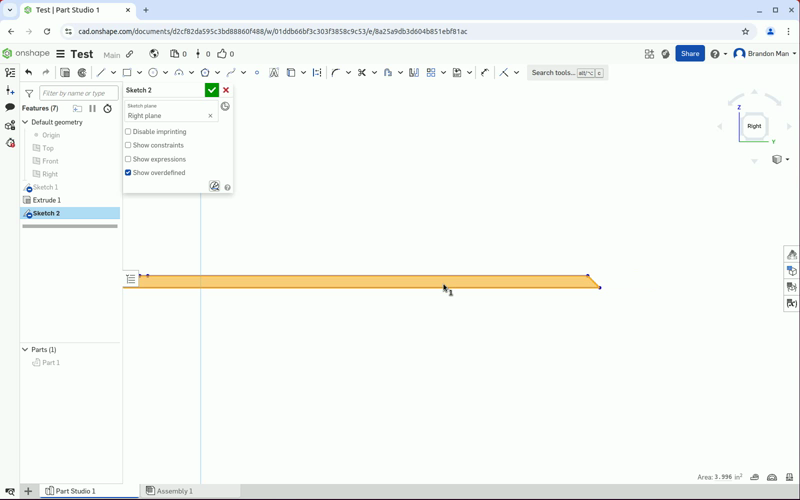
scroll(-6)
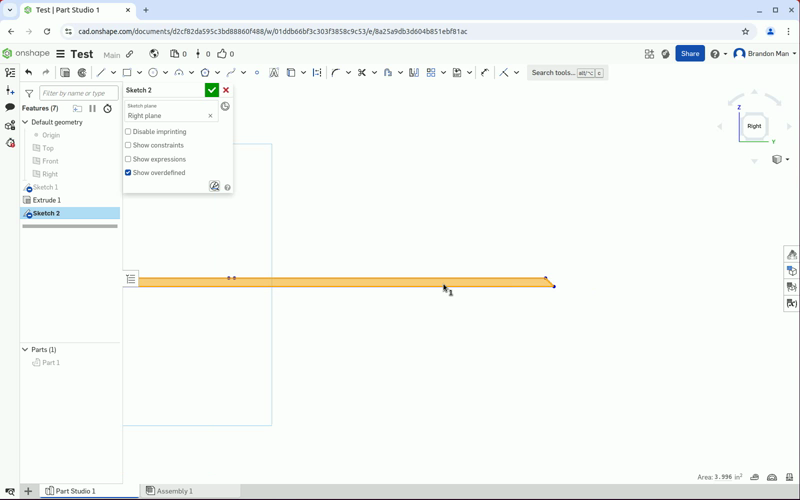
scroll(-6)
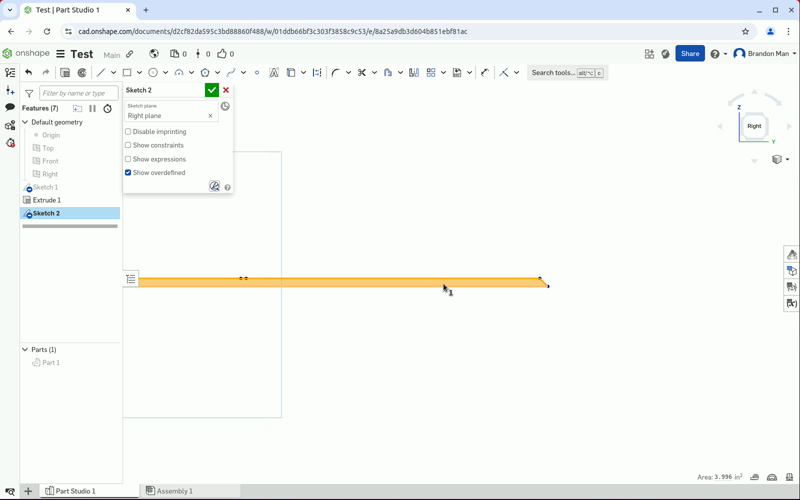
scroll(-6)
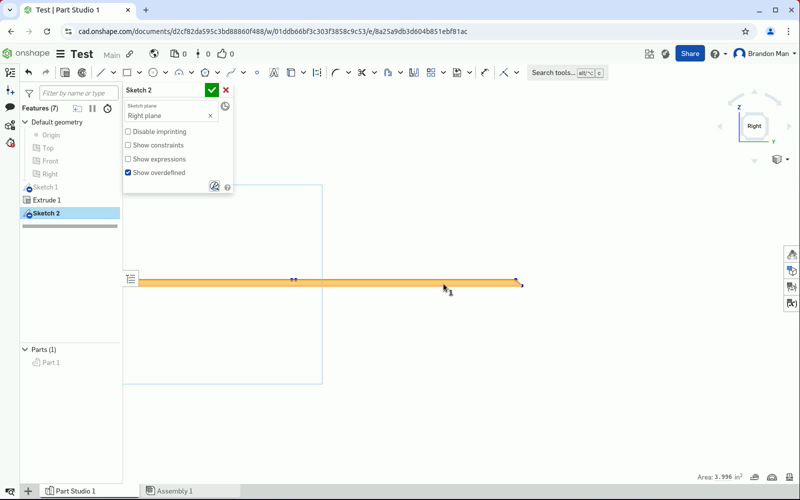
scroll(-6)
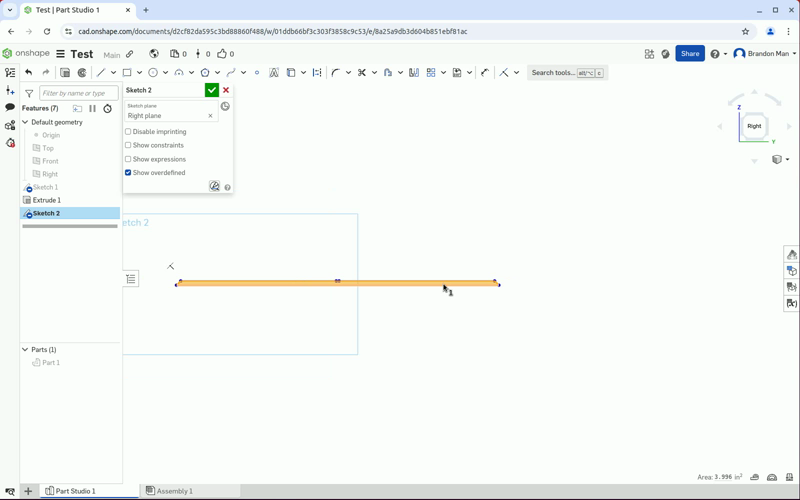
scroll(-6)
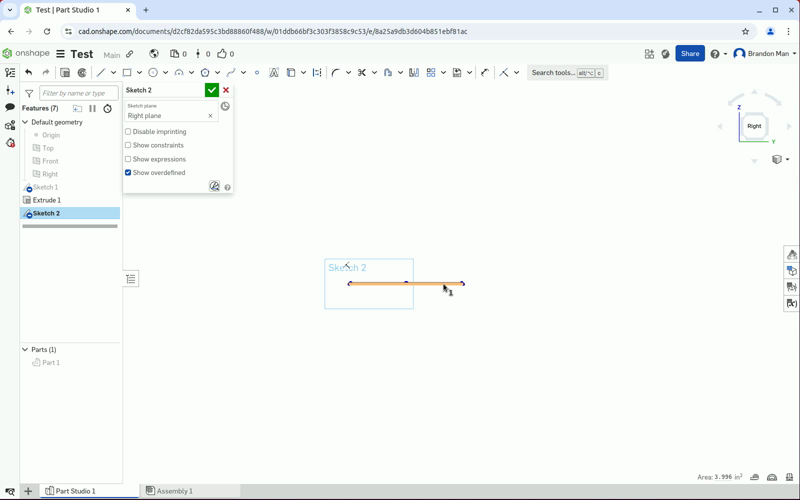
mouse_move(73, 352)
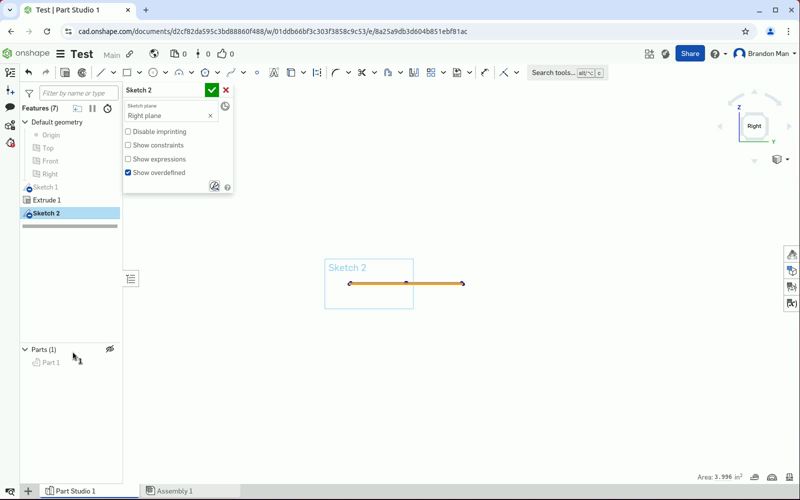
key(shift+y)
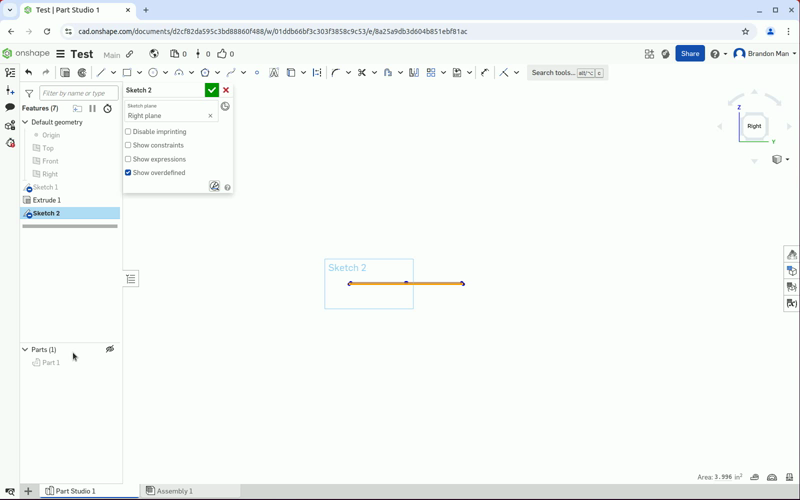
key(shift+e)
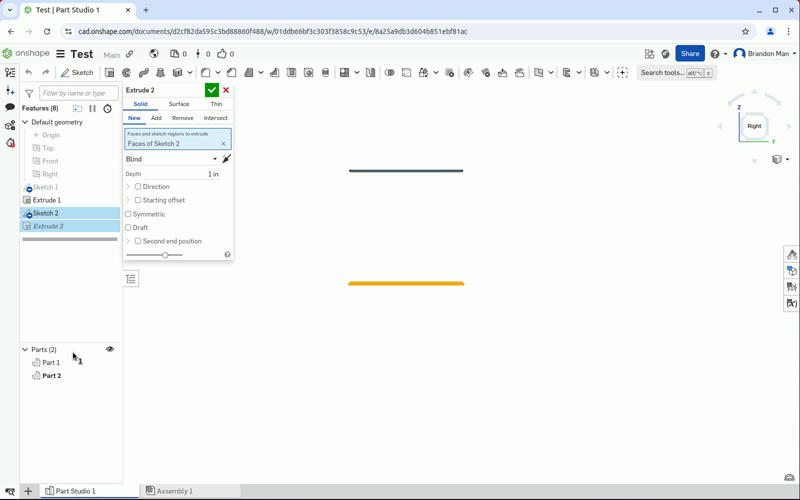
mouse_move(143, 106)
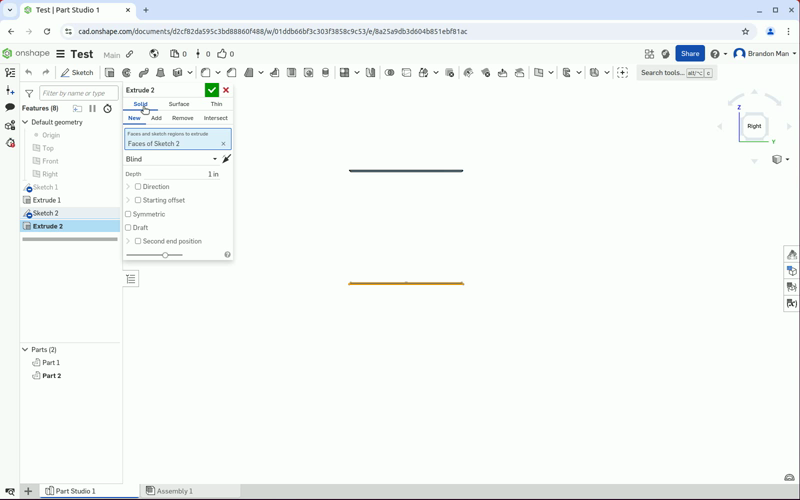
click(143, 106)
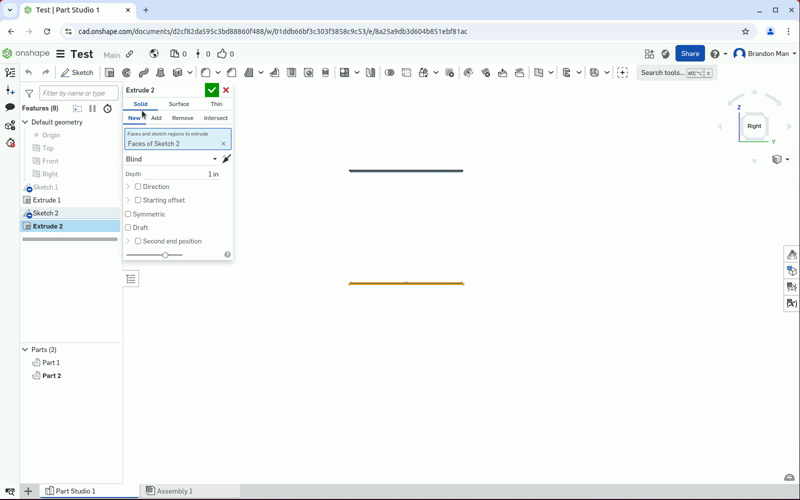
mouse_move(137, 120)
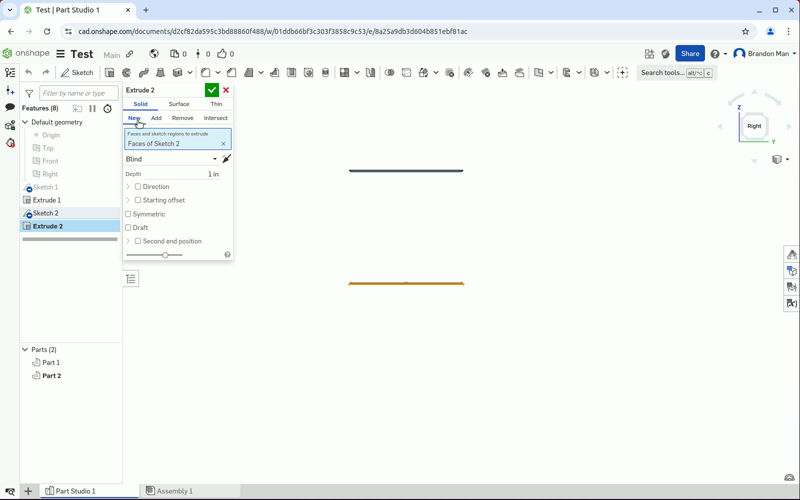
click(137, 120)
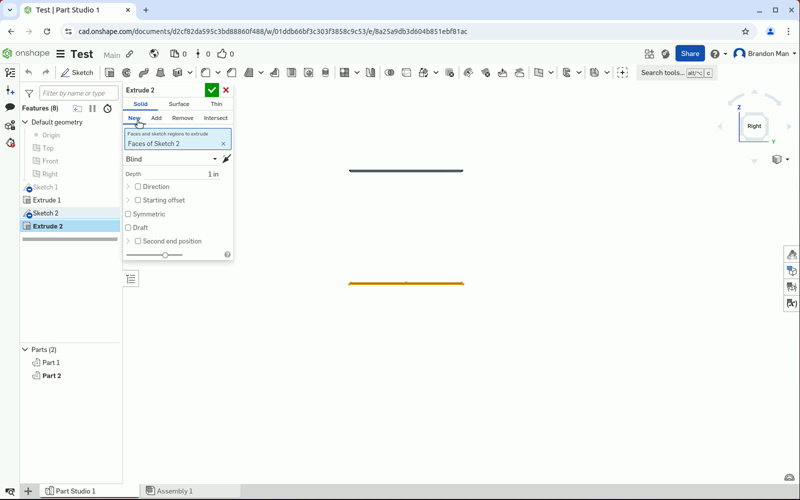
key(tab, 4)
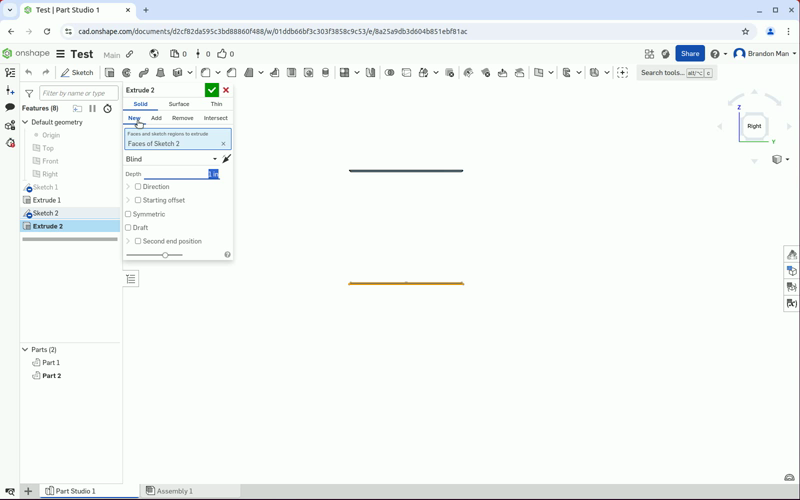
text(0.241)
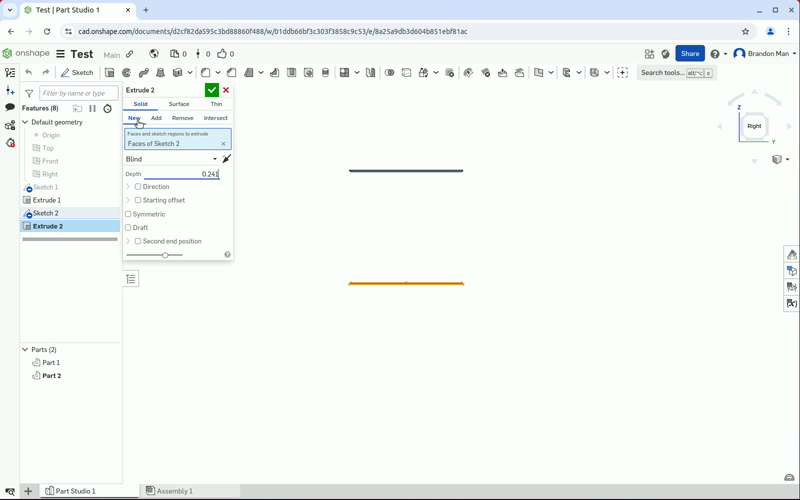
key(enter)
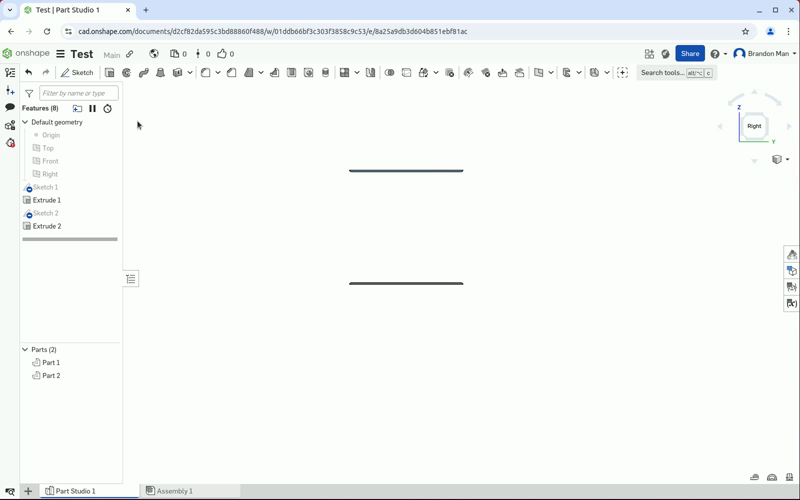
key(shift+h)
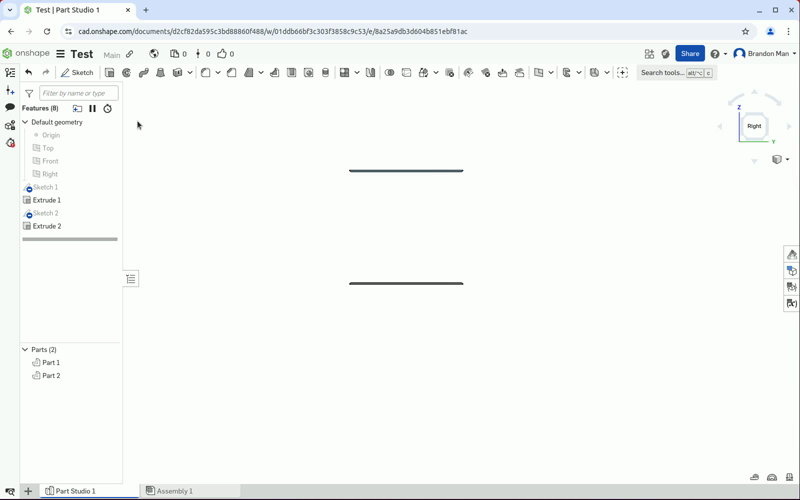
key(shift+h)
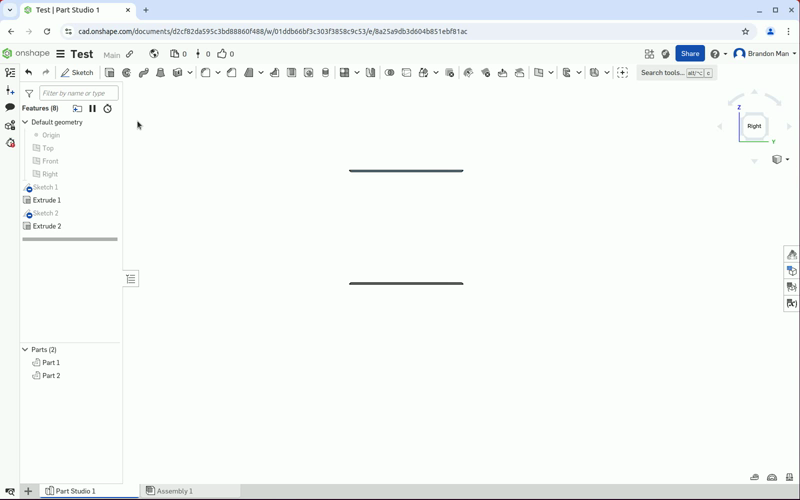
mouse_move(73, 189)
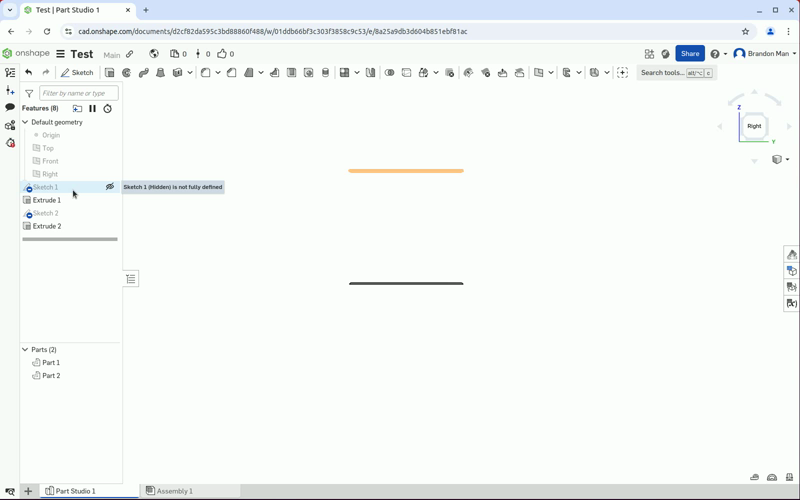
click(73, 189)
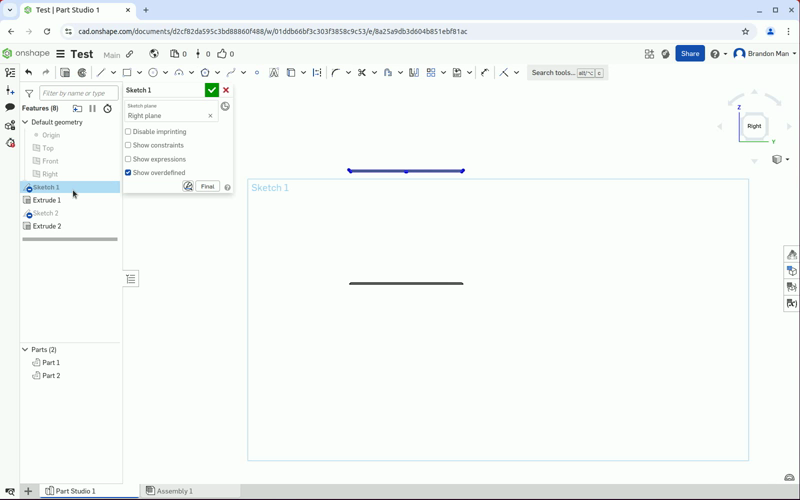
mouse_move(229, 92)
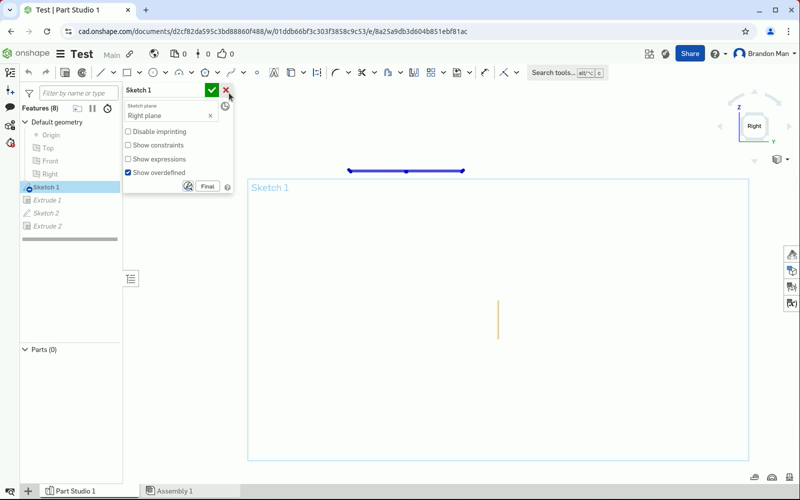
click(229, 92)
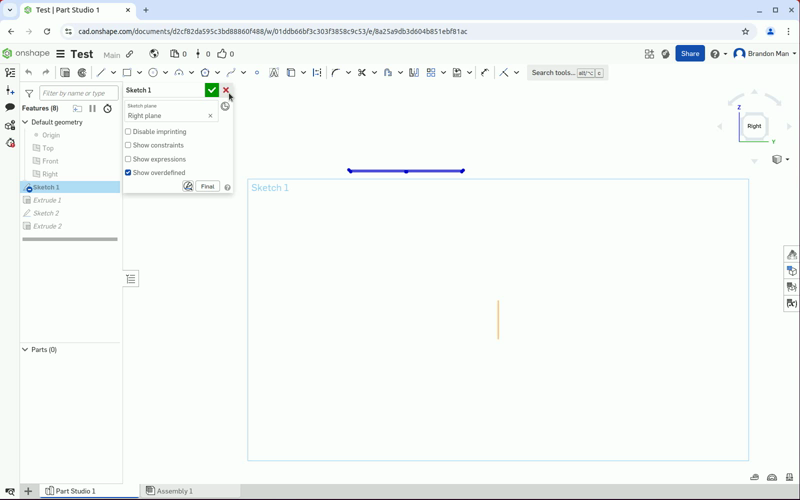
key(shift+s)
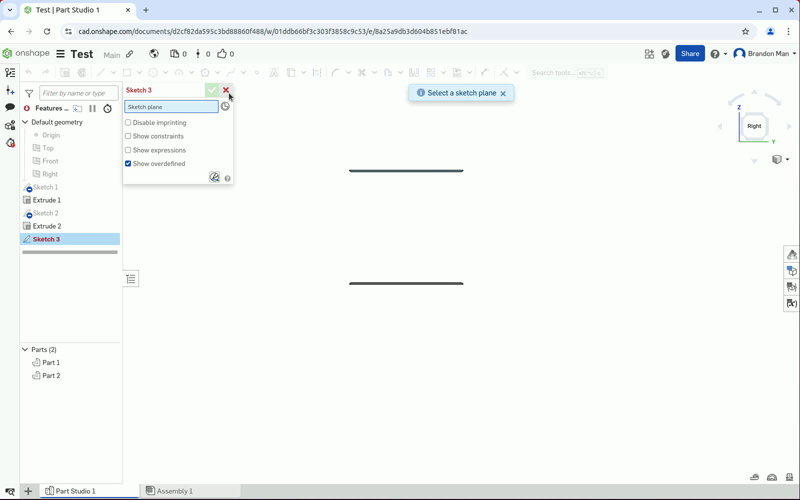
mouse_move(73, 176)
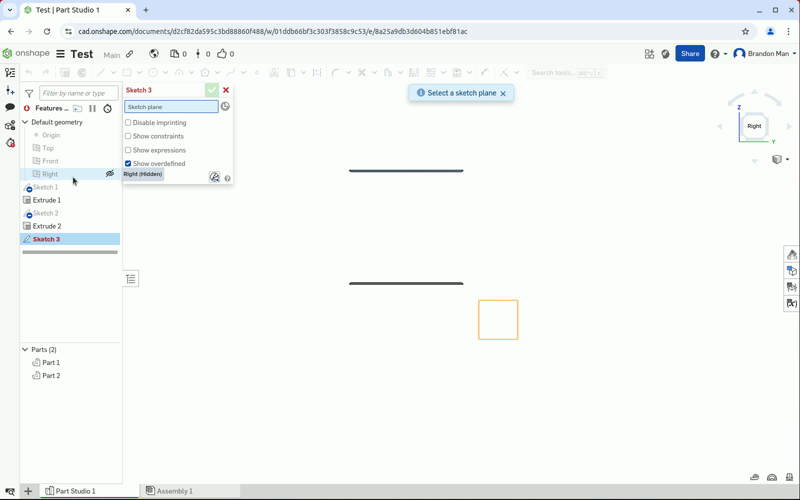
click(73, 176)
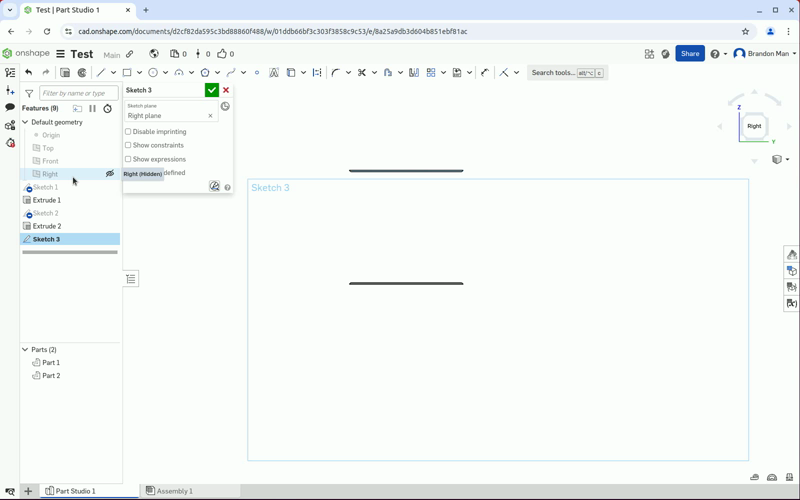
mouse_move(73, 352)
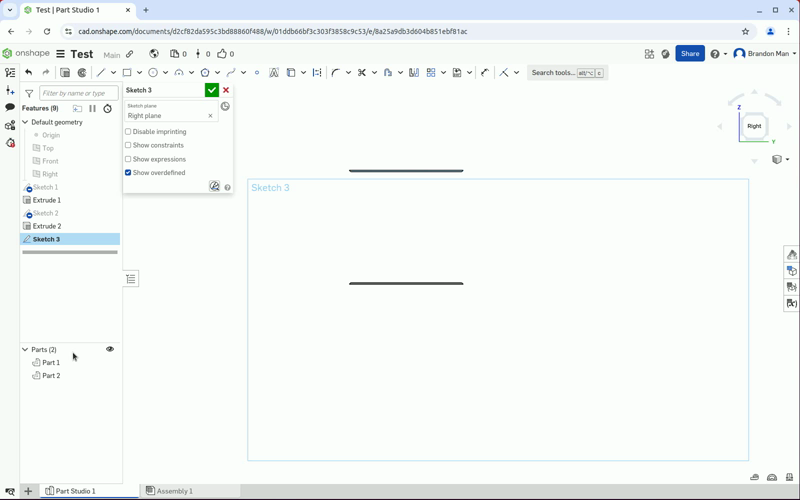
key(y)
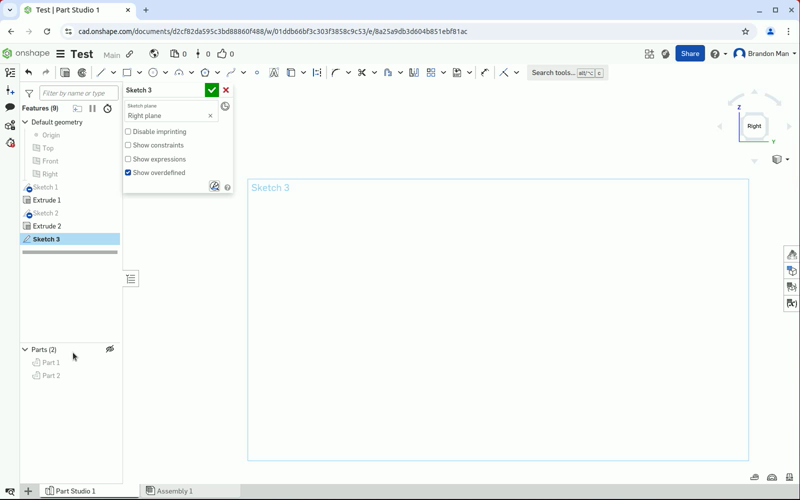
key(l)
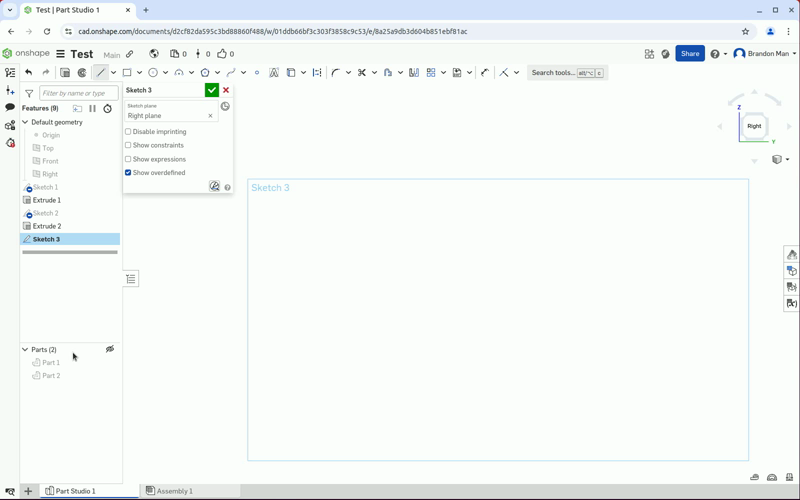
key_down(shift)
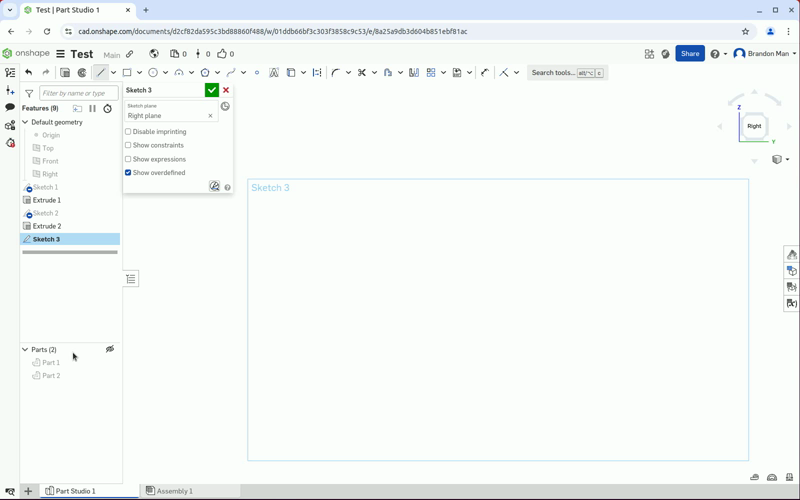
mouse_move(349, 284)
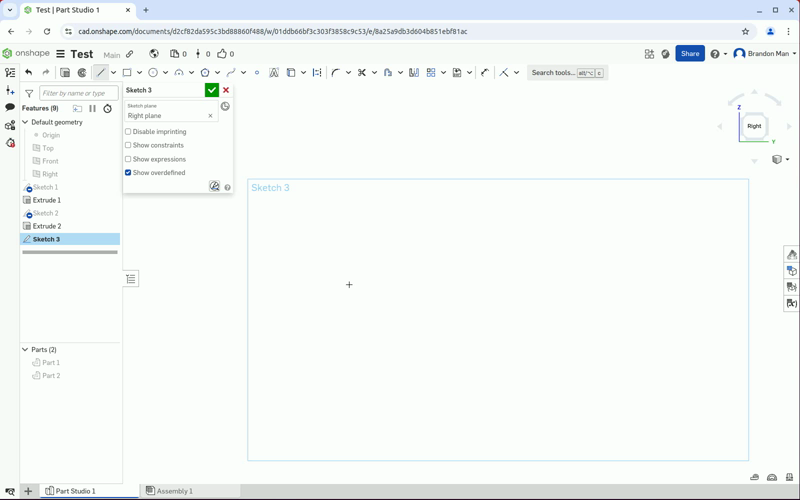
click(349, 284)
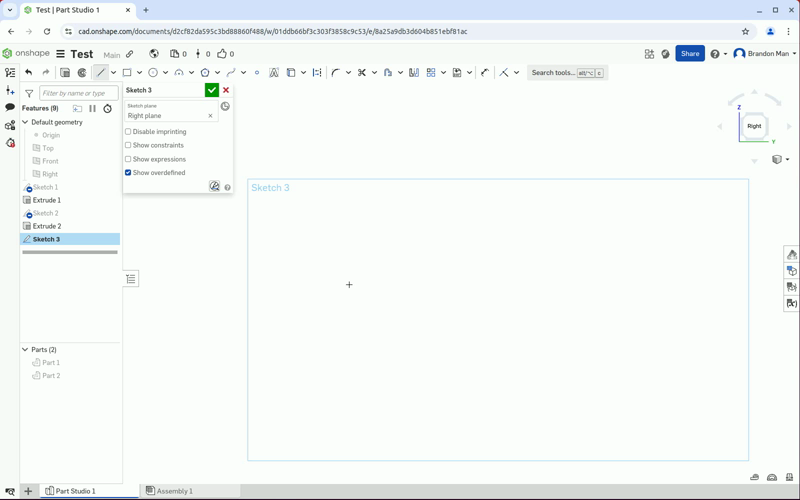
key_up(shift)
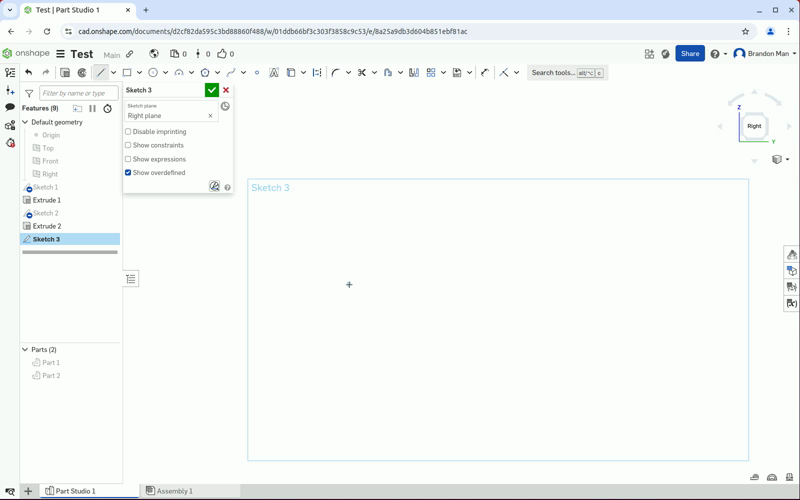
key_down(shift)
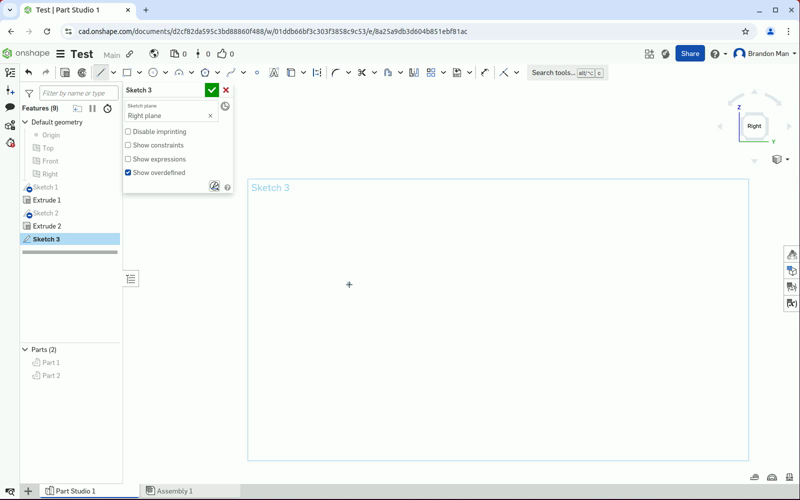
mouse_move(379, 284)
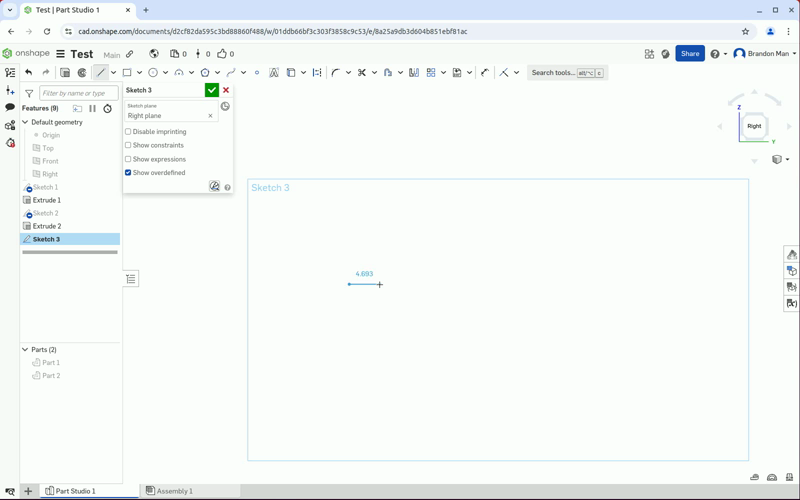
mouse_move(350, 282)
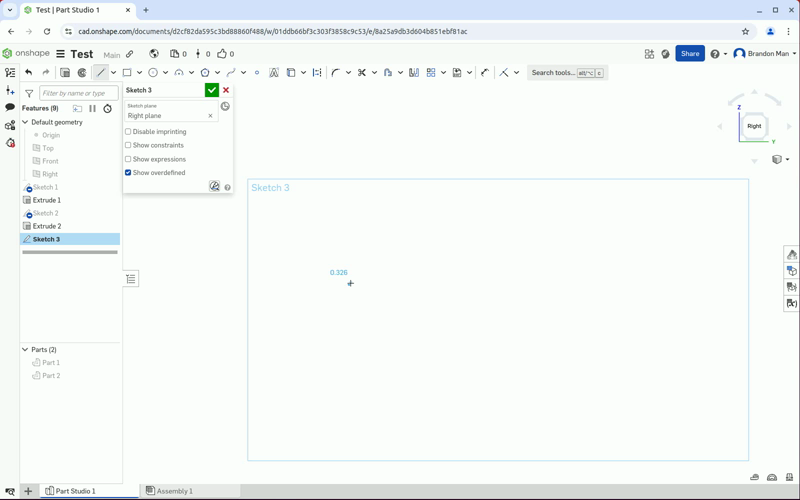
scroll(6)
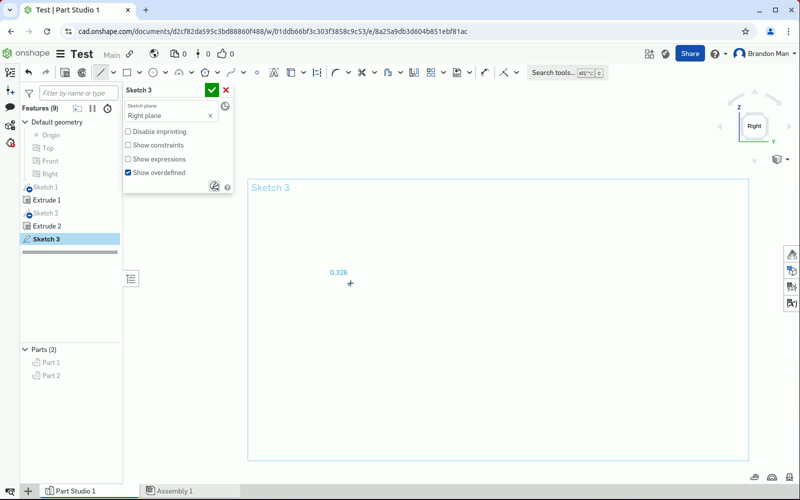
scroll(6)
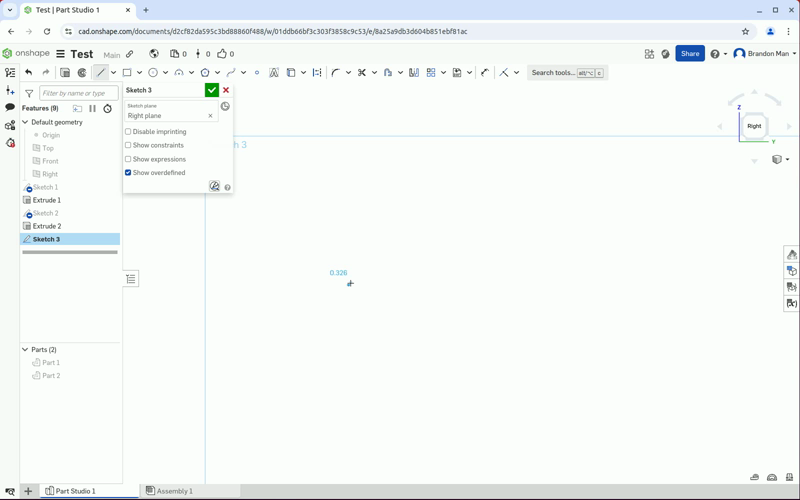
scroll(6)
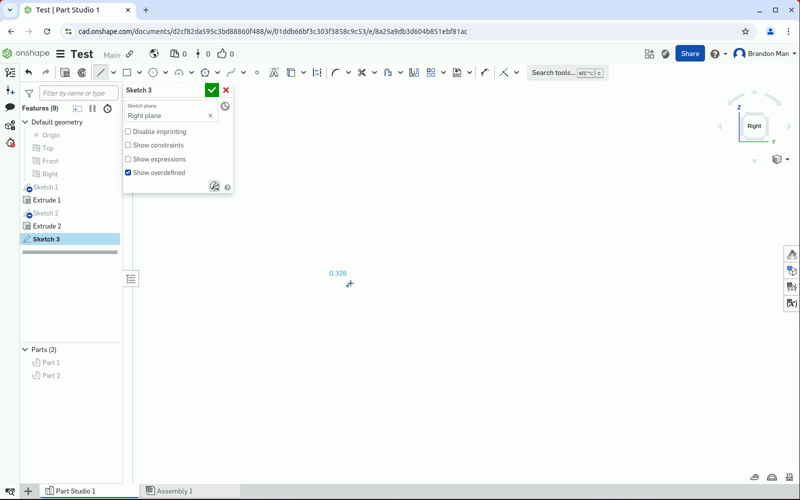
scroll(6)
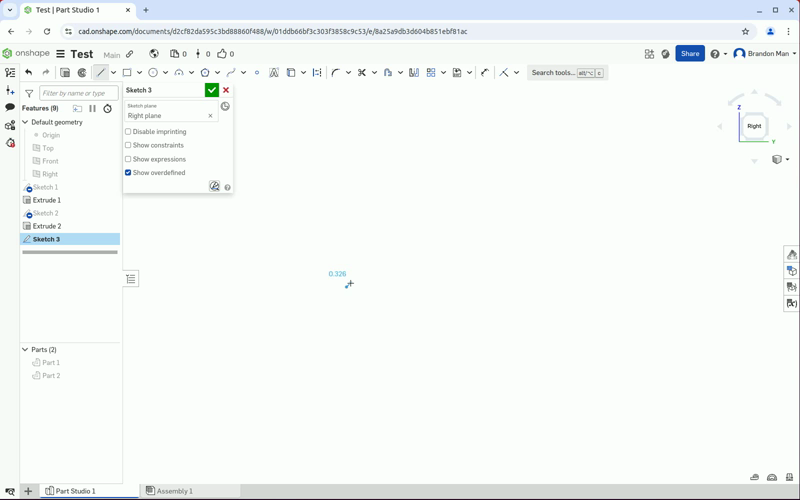
scroll(6)
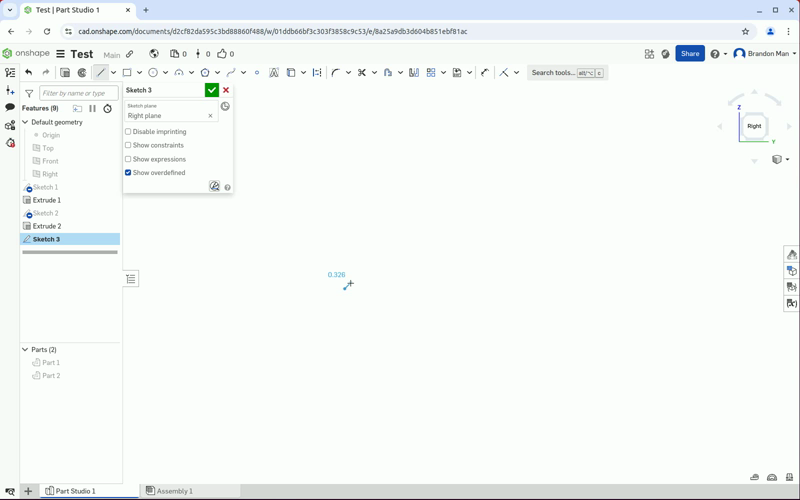
scroll(6)
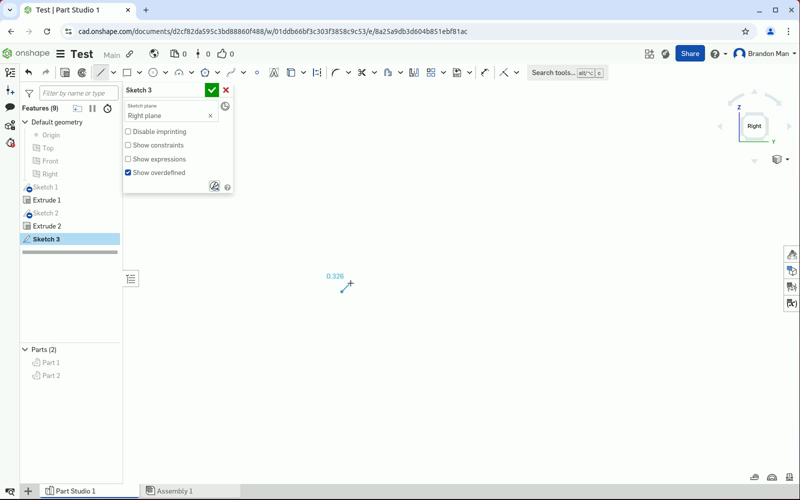
scroll(6)
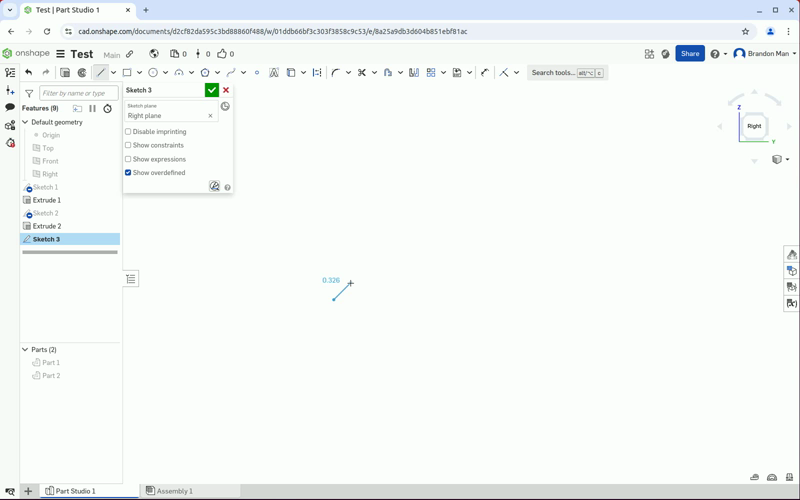
click(350, 282)
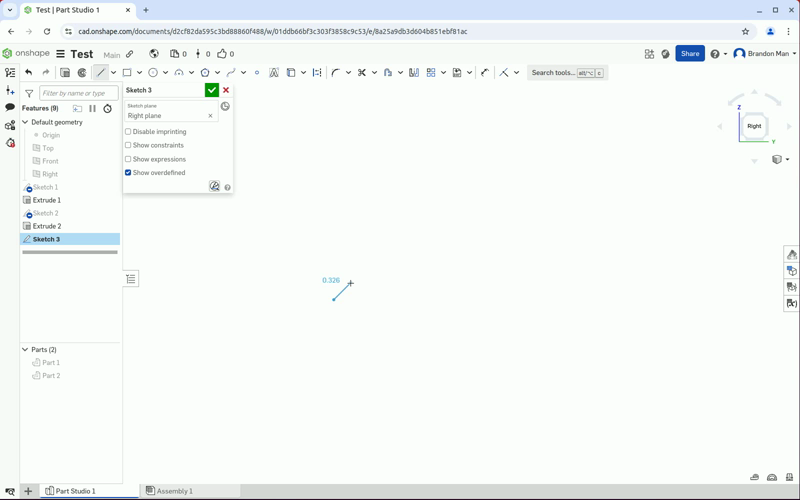
scroll(-6)
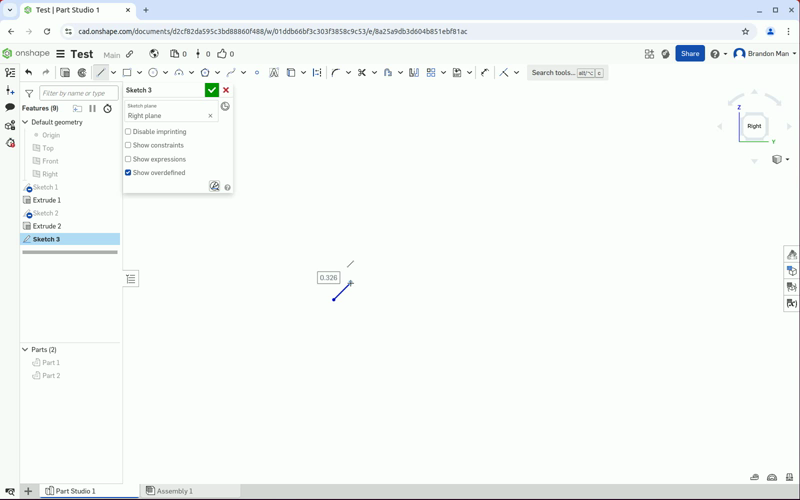
scroll(-6)
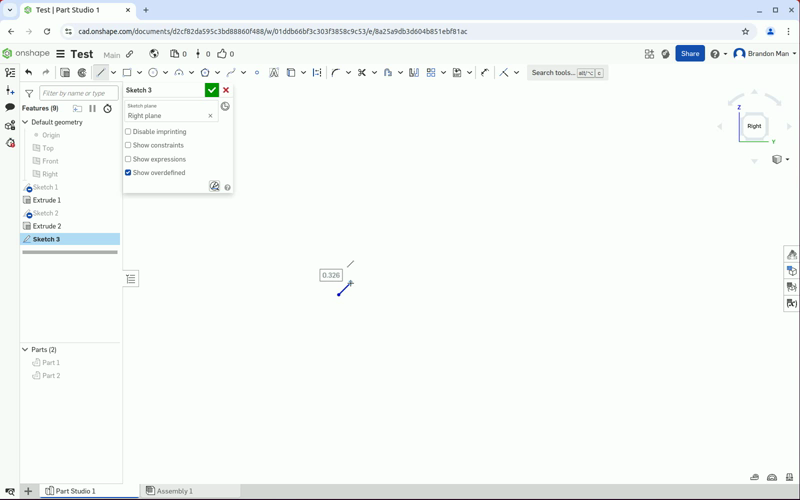
scroll(-6)
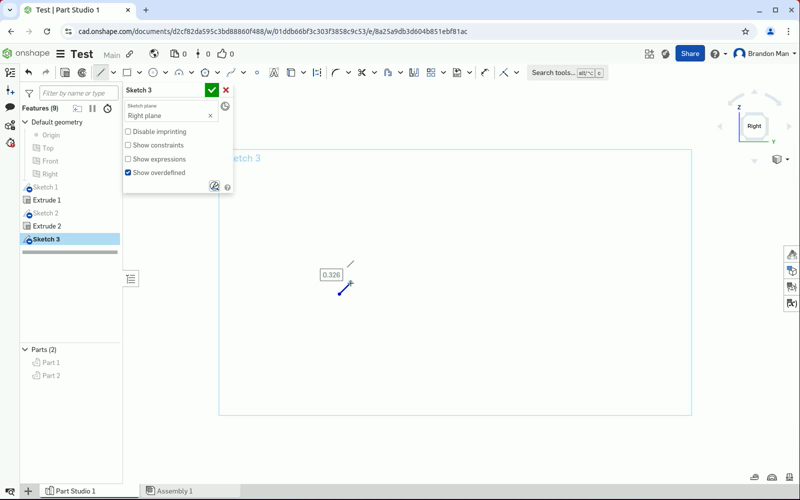
scroll(-6)
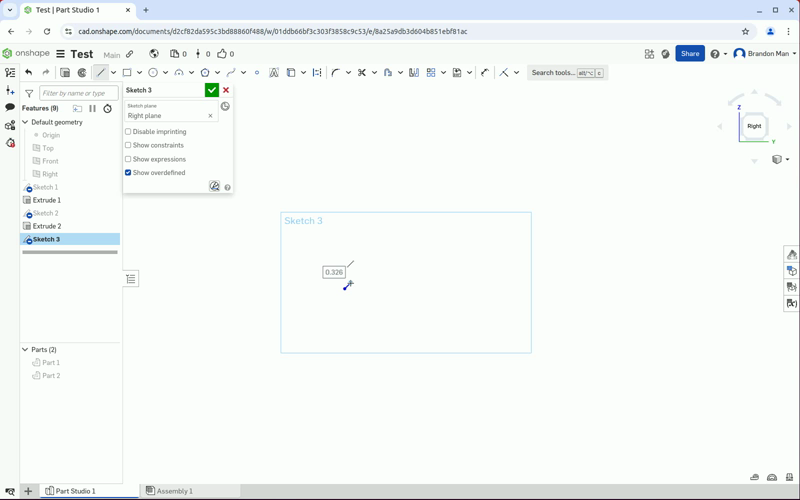
scroll(-6)
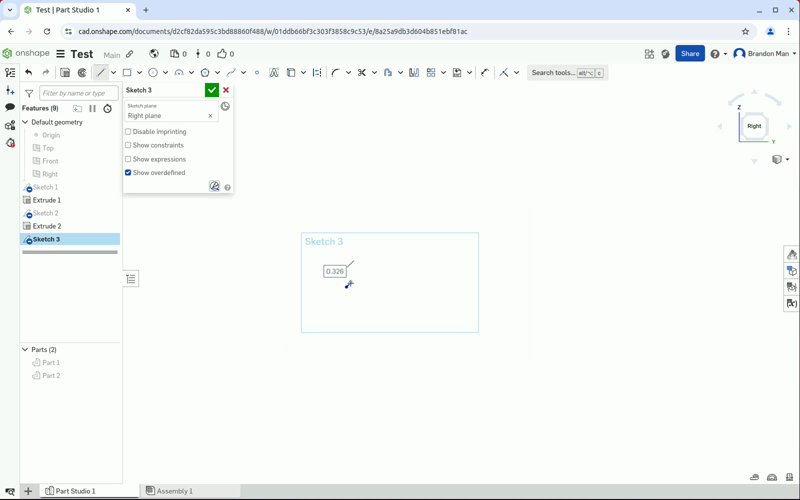
scroll(-6)
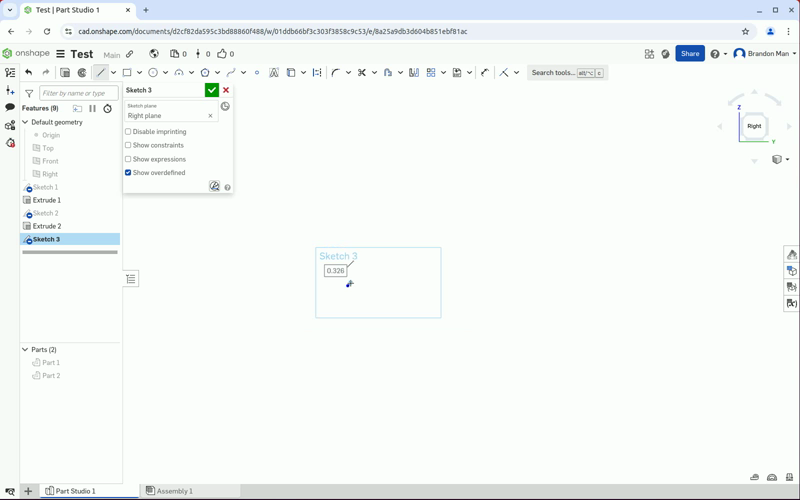
scroll(-6)
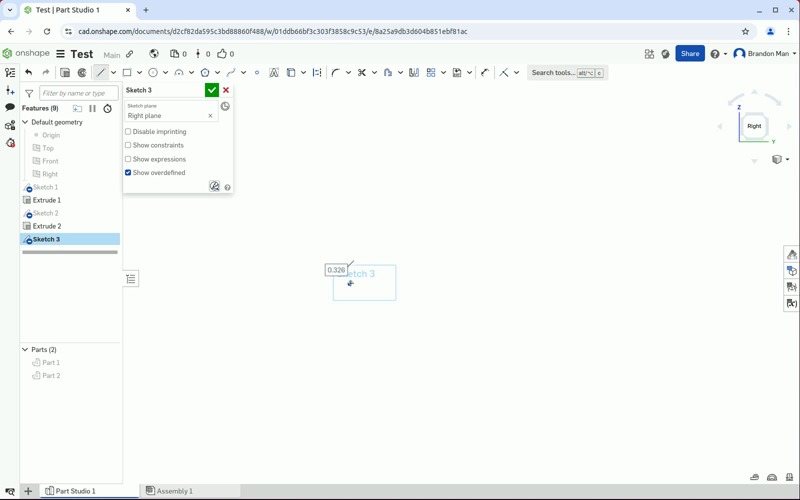
key_up(shift)
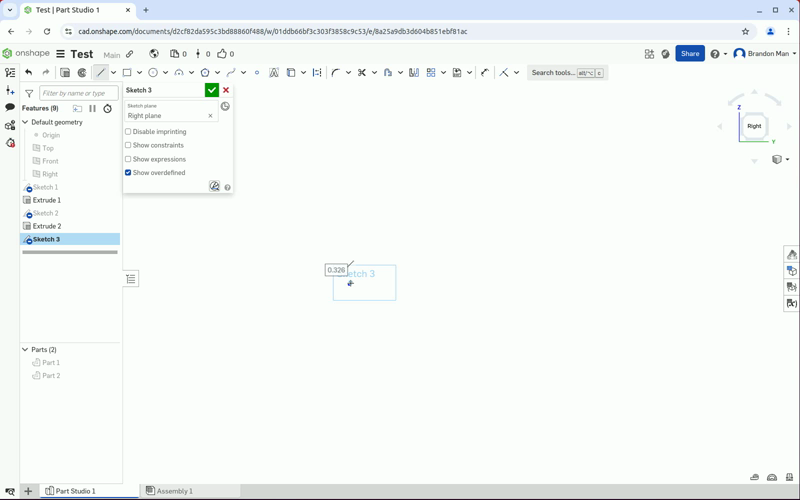
key_down(shift)
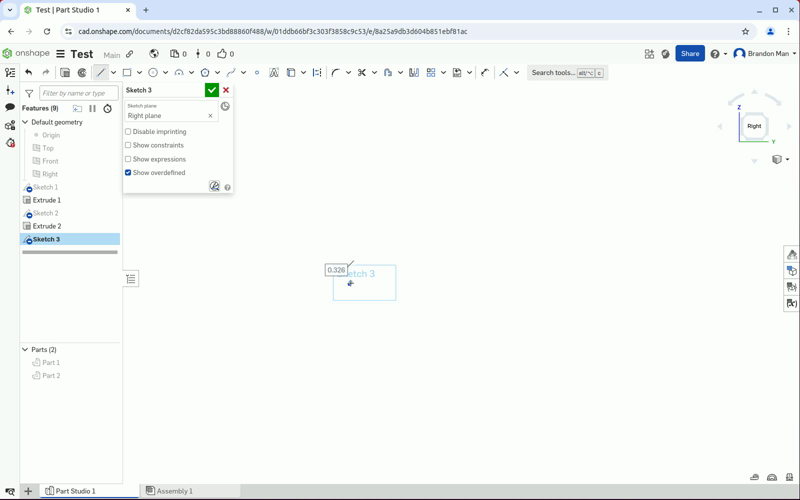
mouse_move(380, 282)
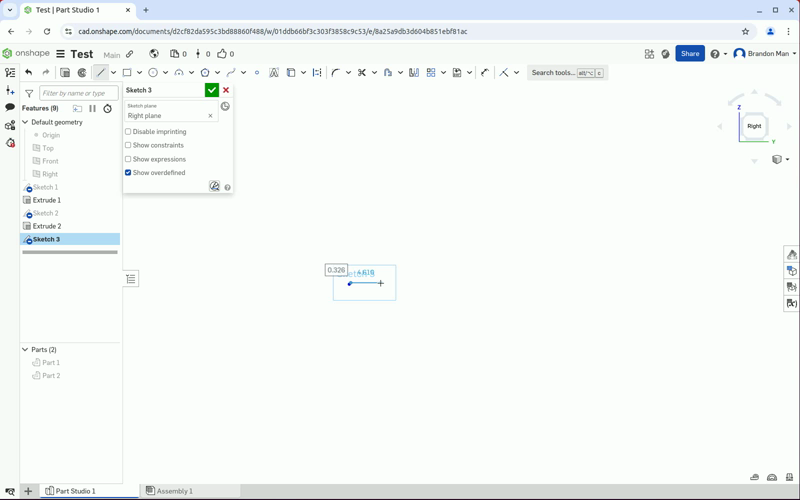
mouse_move(350, 228)
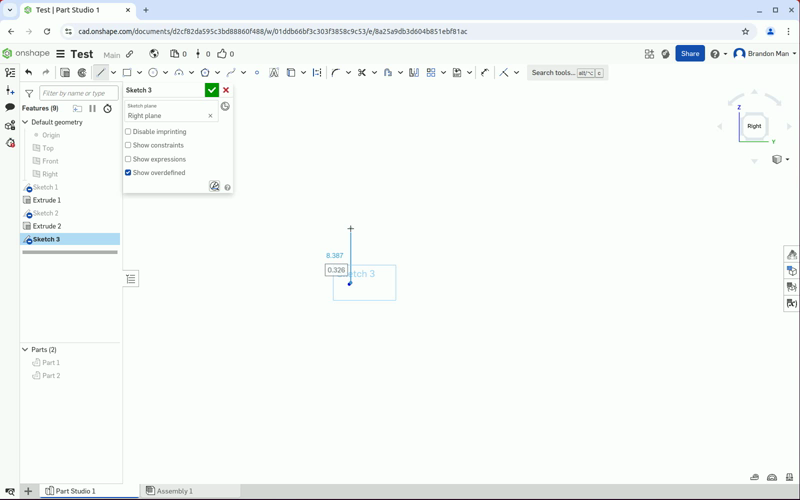
click(350, 228)
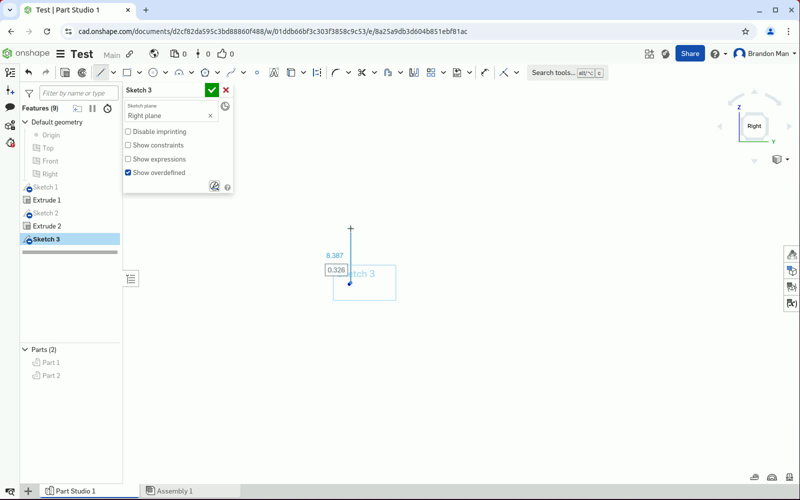
key_up(shift)
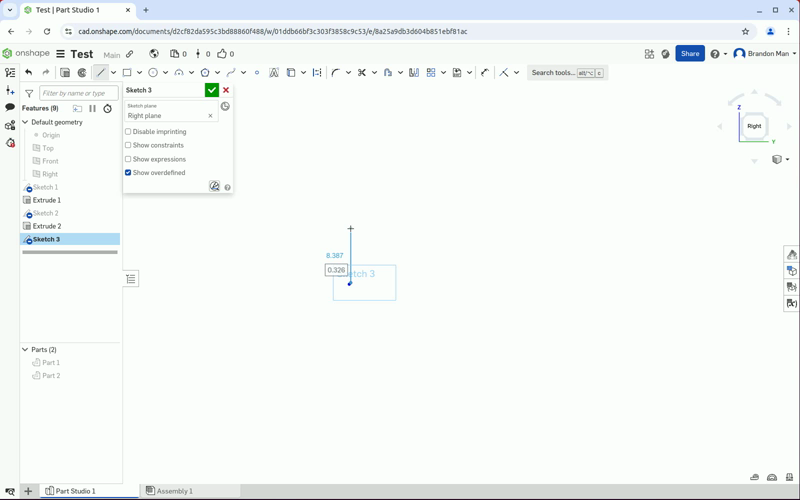
key_down(shift)
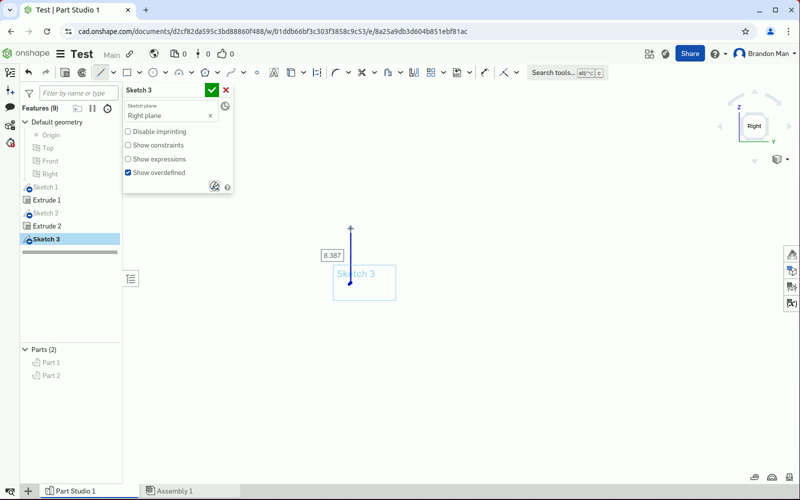
mouse_move(380, 228)
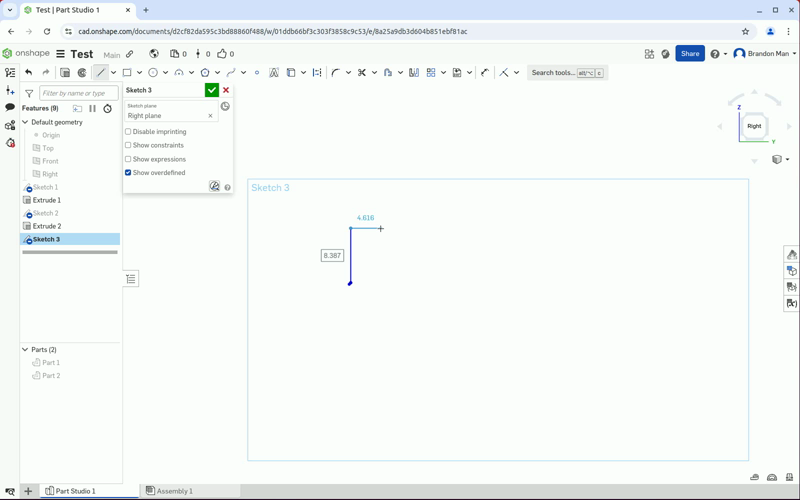
mouse_move(350, 226)
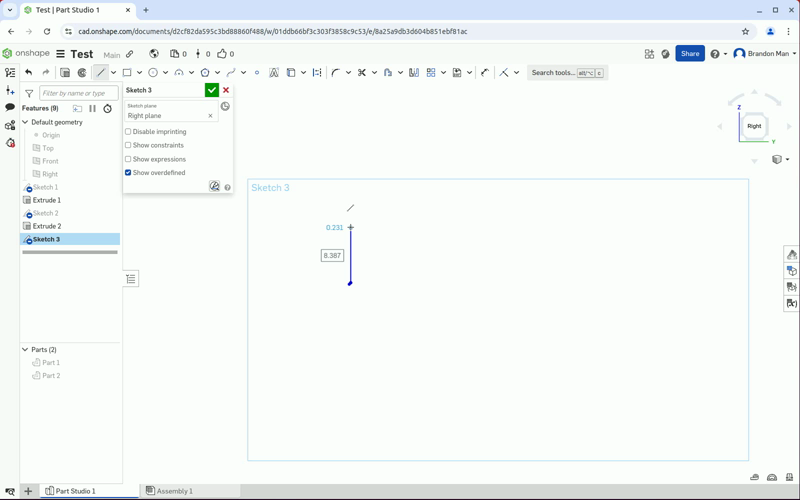
scroll(6)
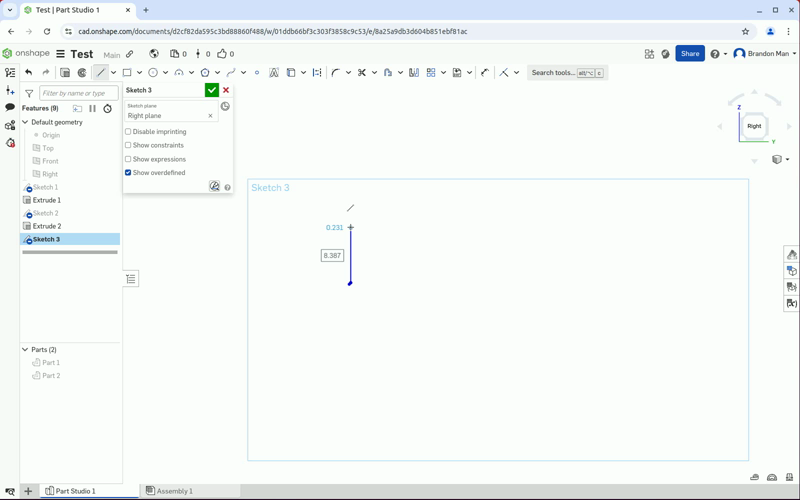
scroll(6)
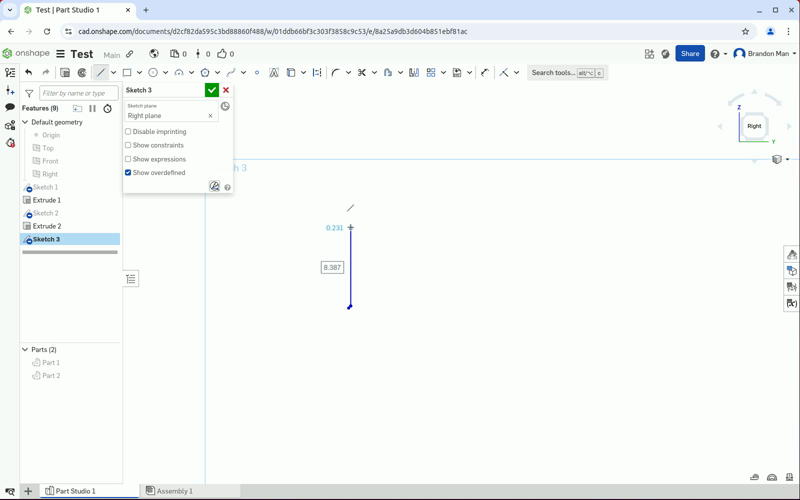
scroll(6)
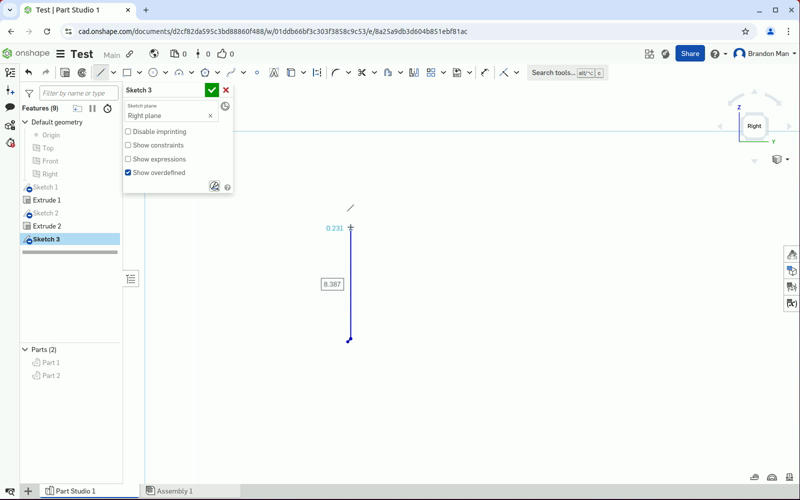
scroll(6)
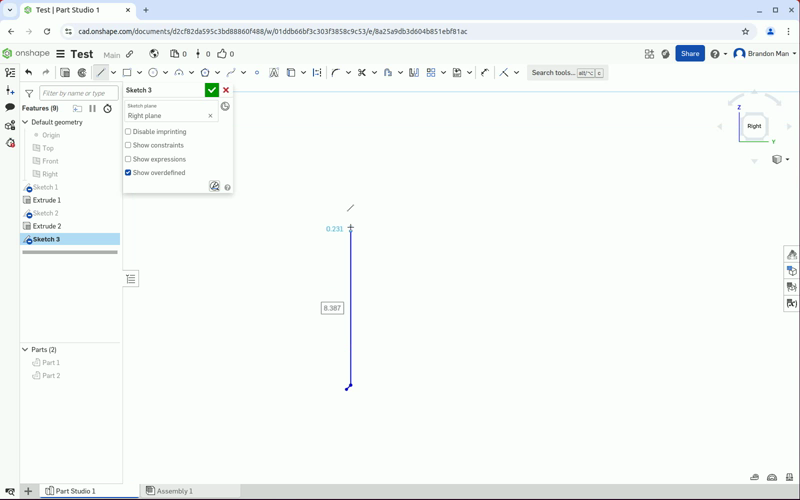
scroll(6)
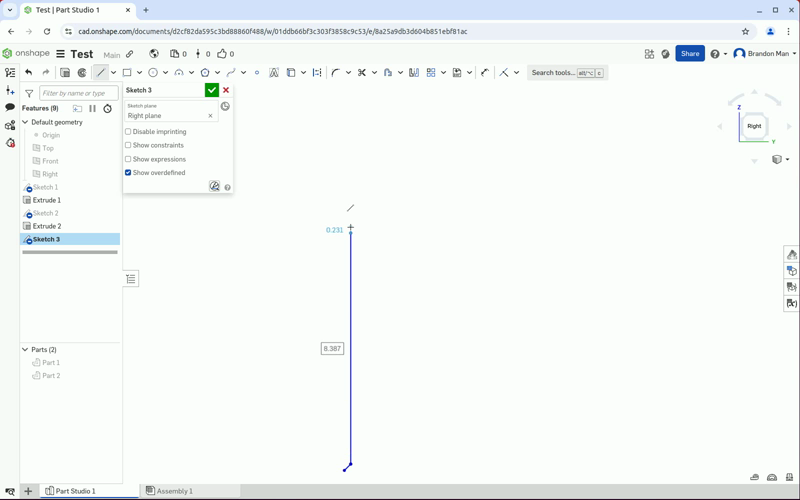
scroll(6)
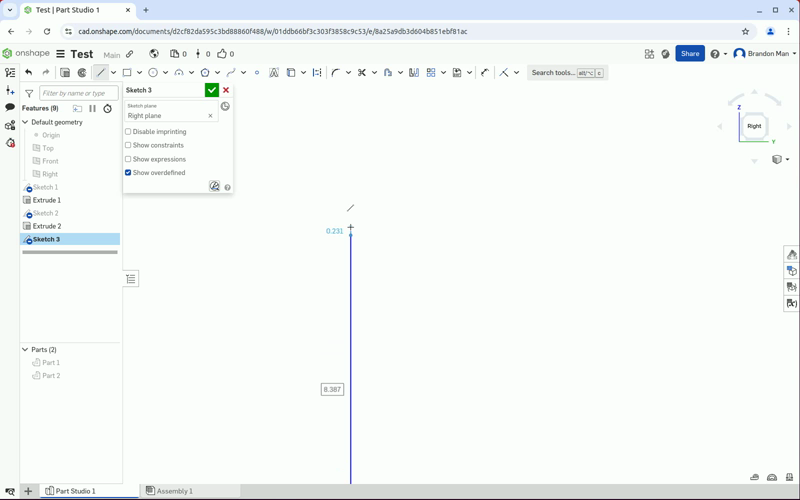
scroll(6)
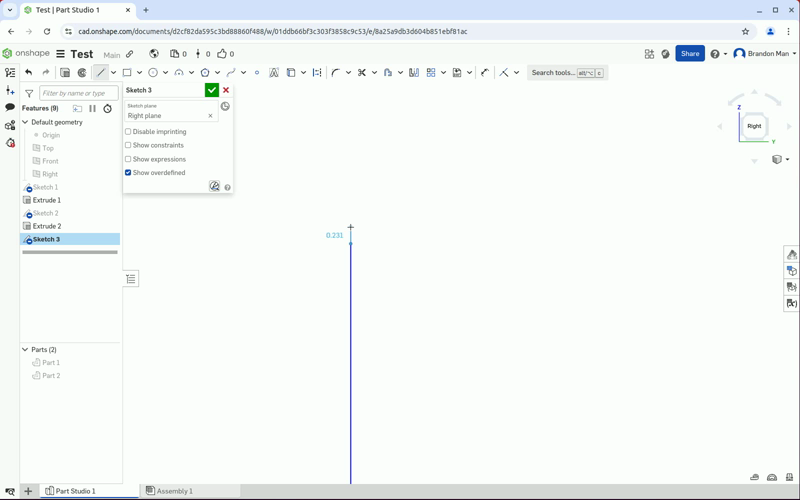
click(350, 226)
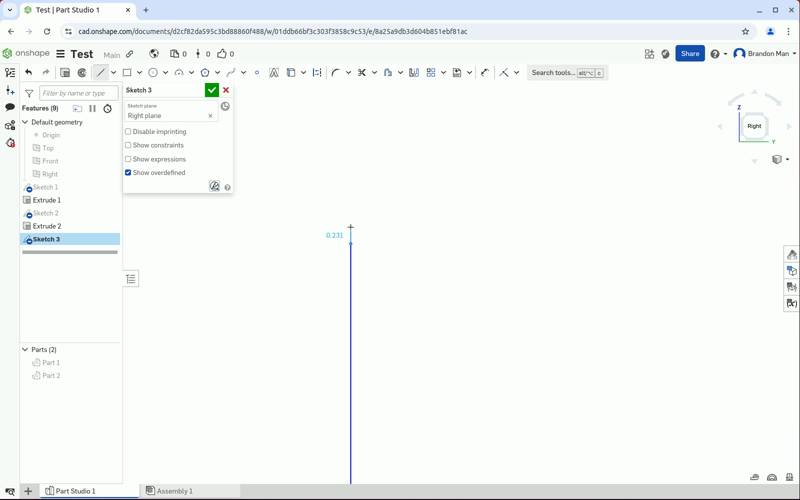
scroll(-6)
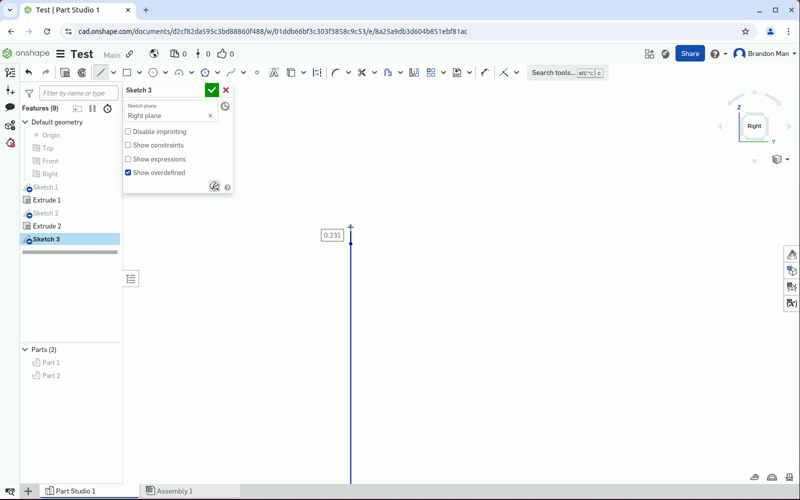
scroll(-6)
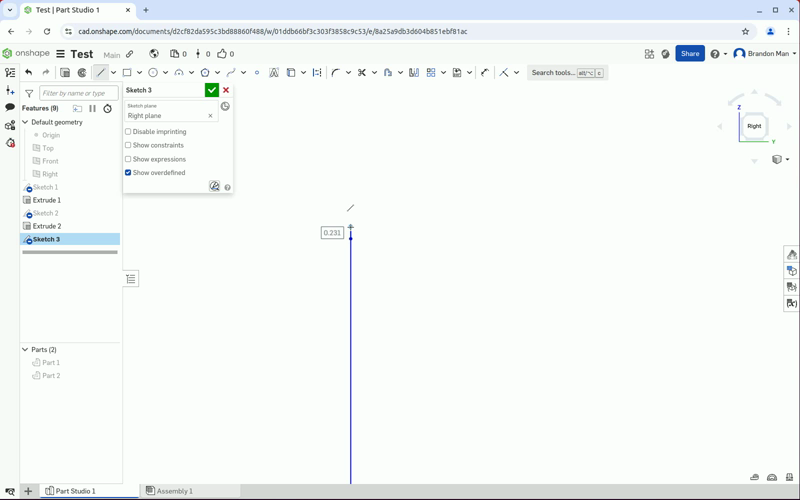
scroll(-6)
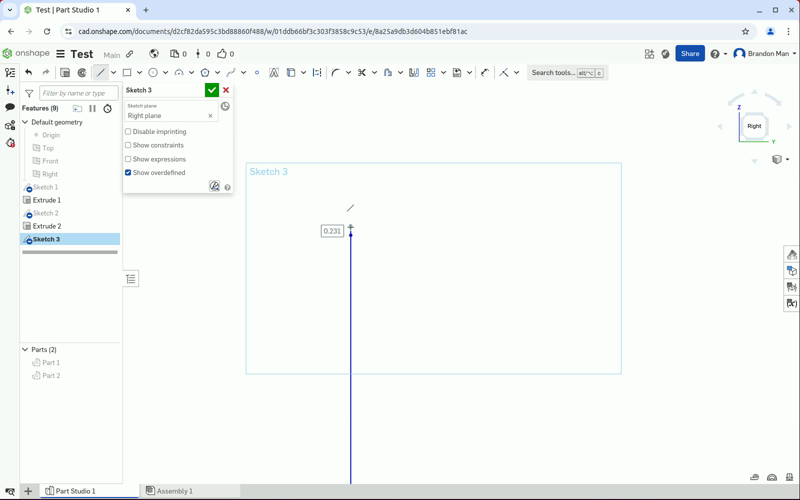
scroll(-6)
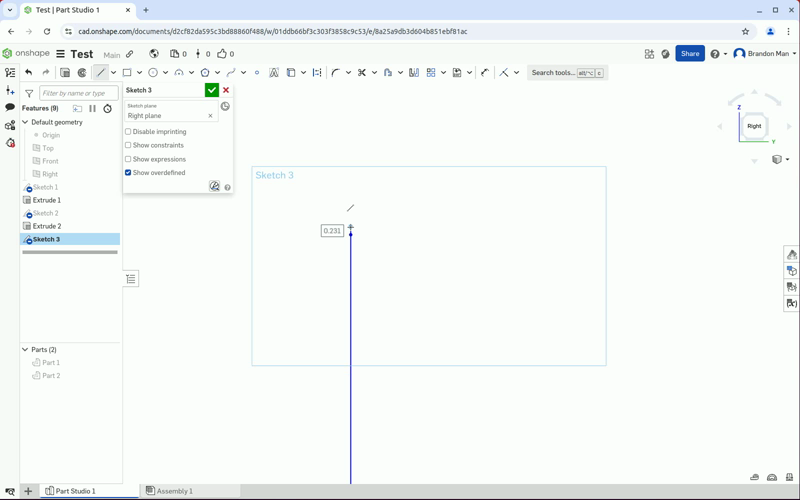
scroll(-6)
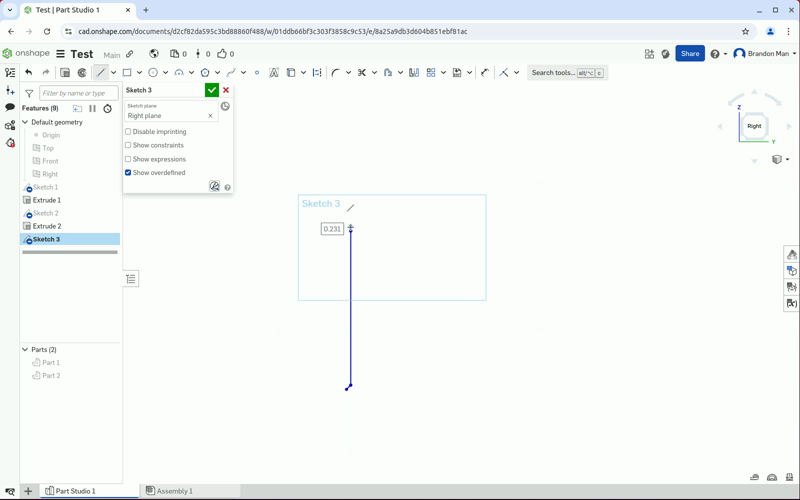
scroll(-6)
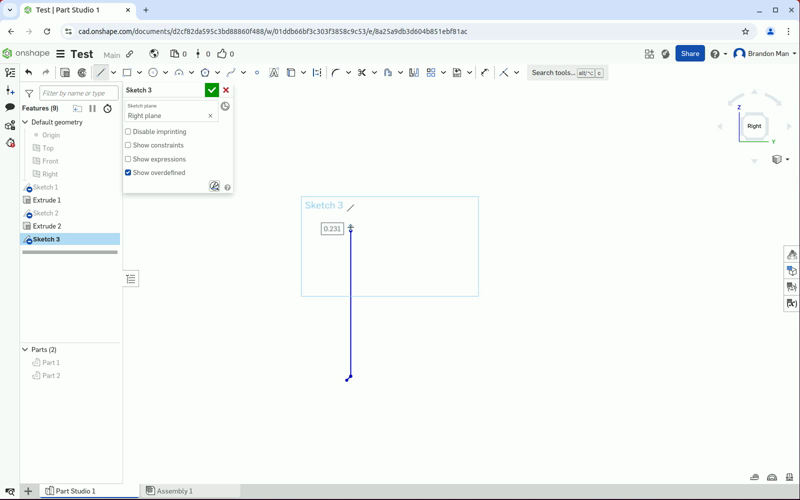
scroll(-6)
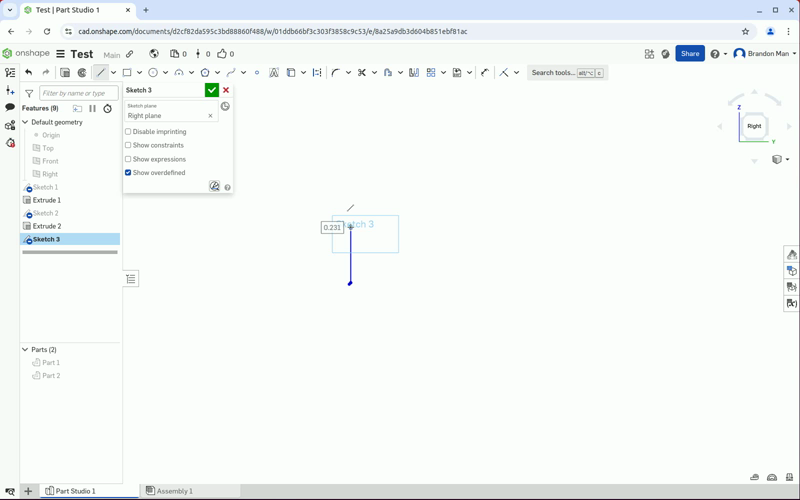
key_up(shift)
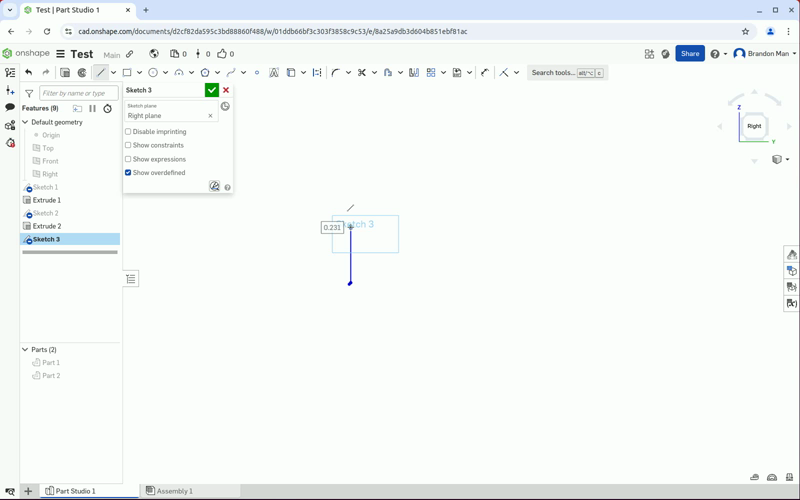
key_down(shift)
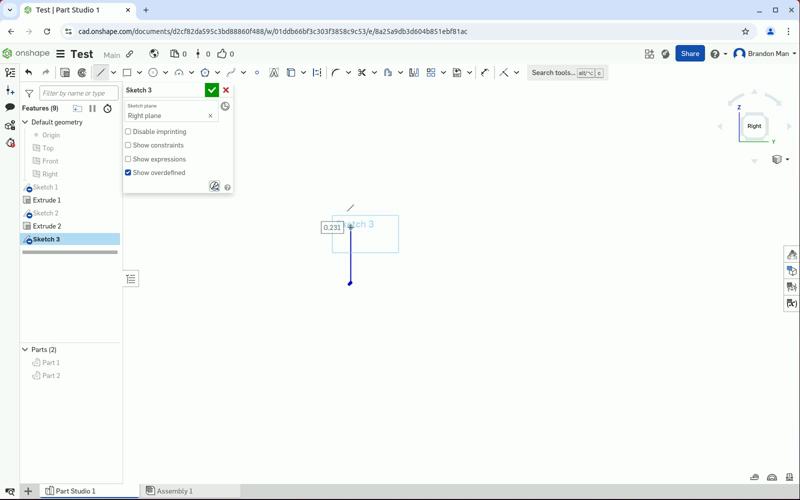
mouse_move(380, 226)
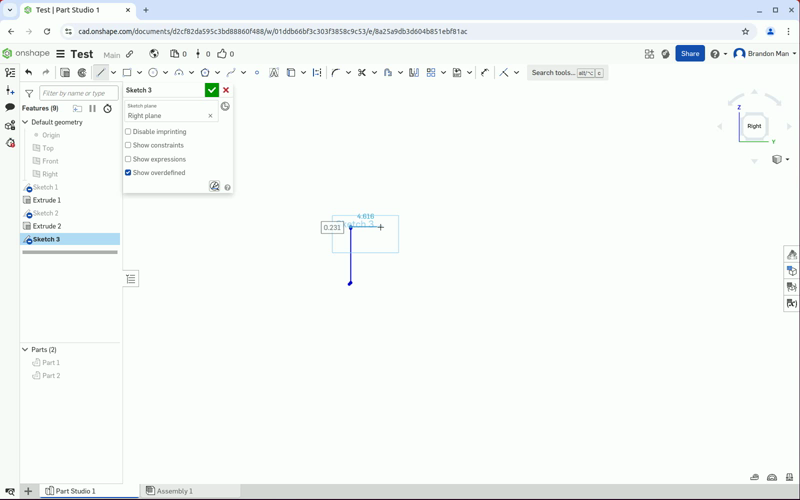
mouse_move(350, 171)
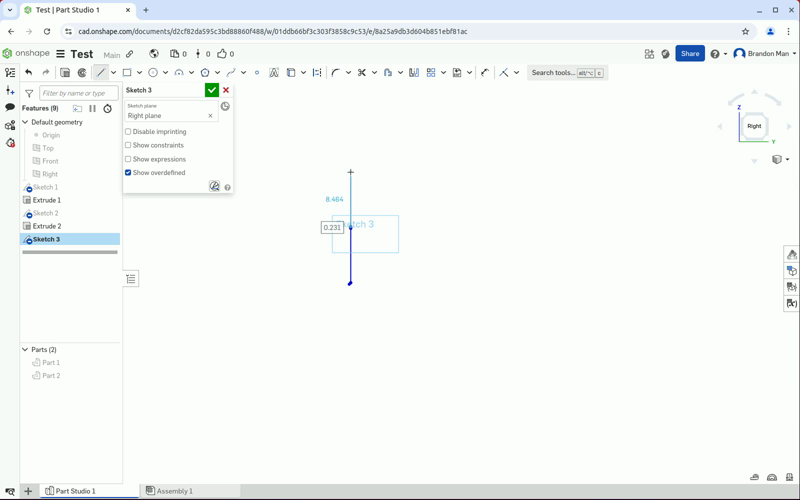
click(350, 171)
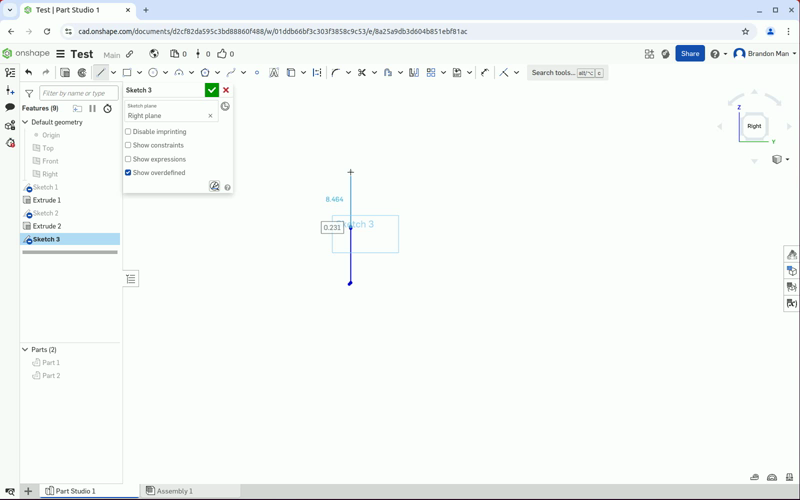
key_up(shift)
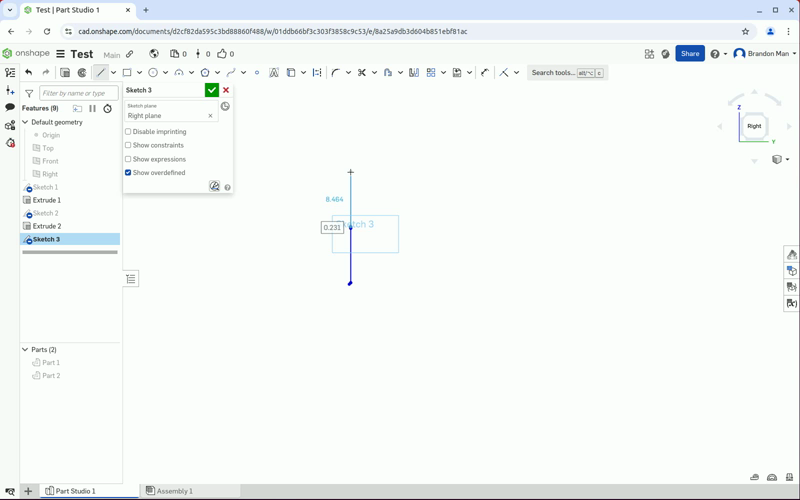
key_down(shift)
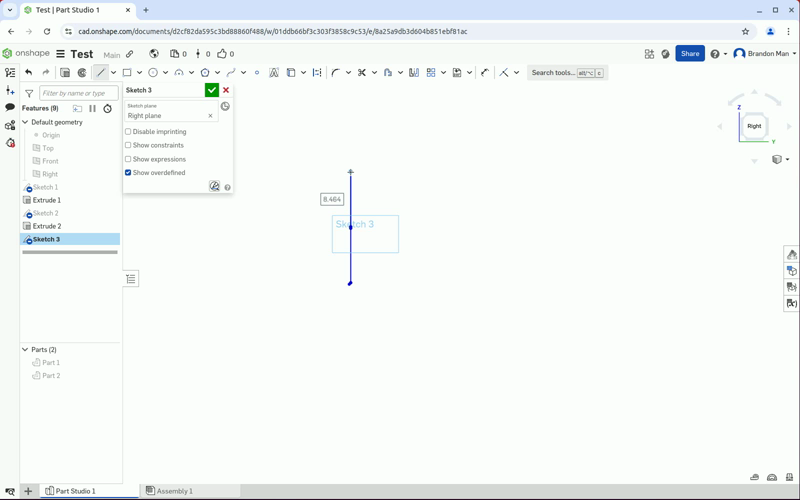
mouse_move(380, 171)
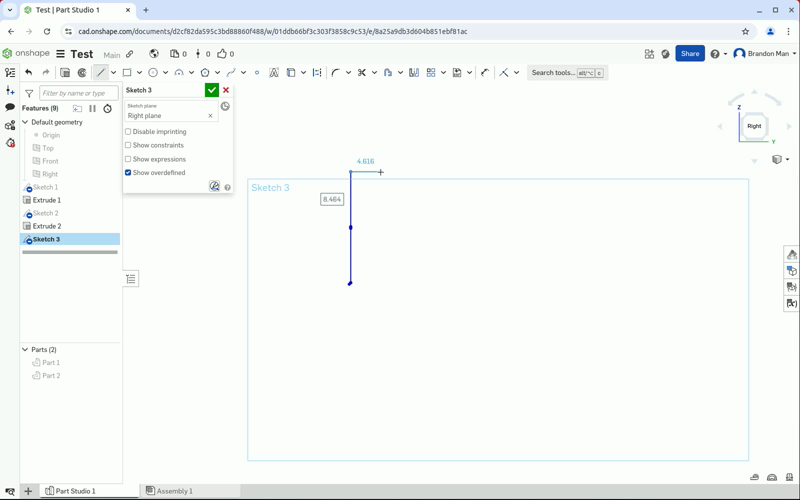
mouse_move(349, 170)
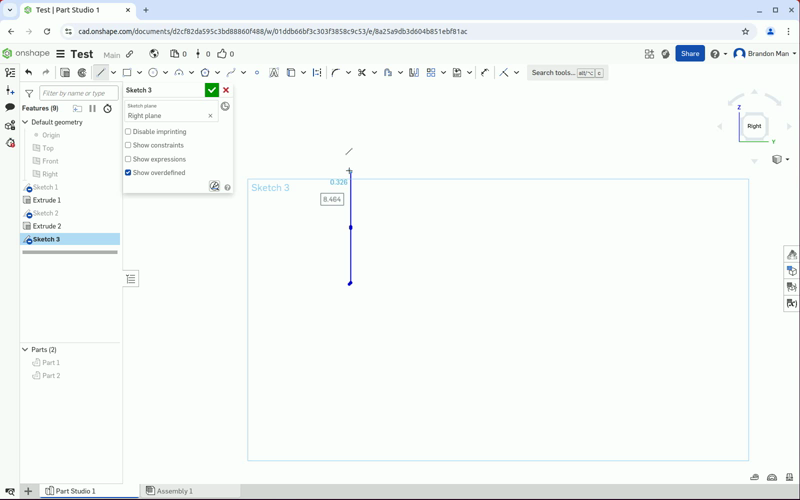
scroll(6)
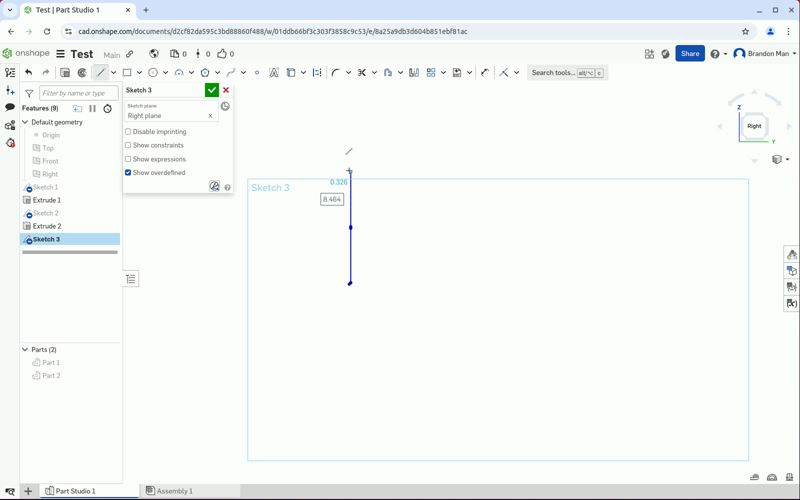
scroll(6)
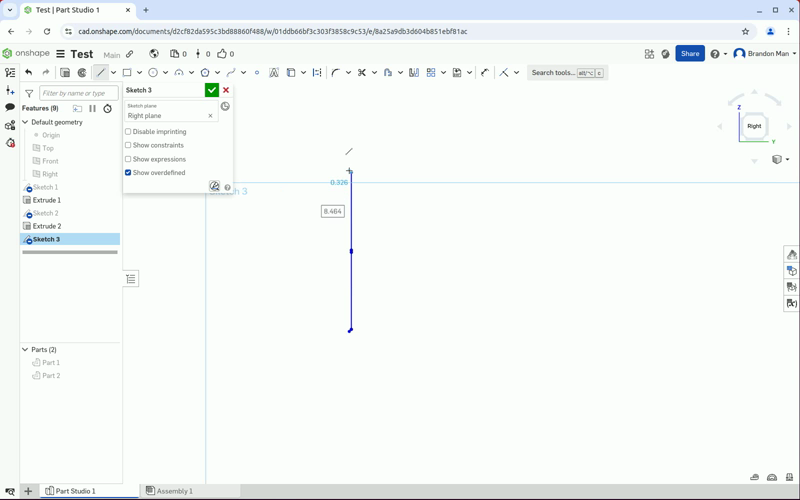
scroll(6)
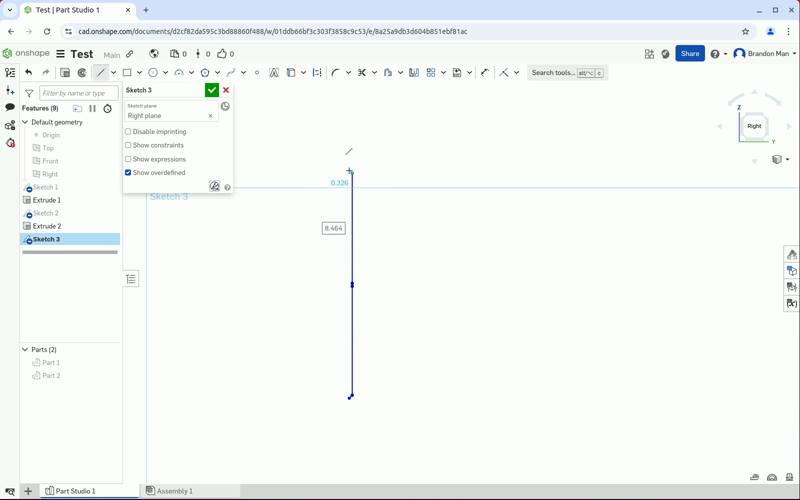
scroll(6)
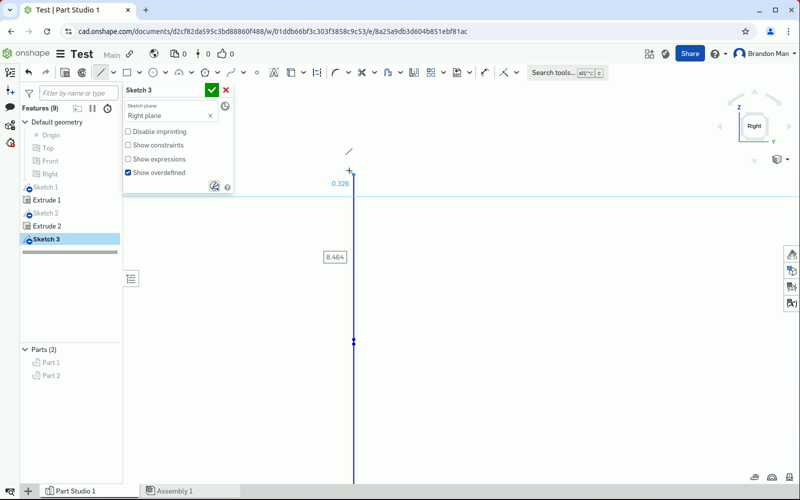
scroll(6)
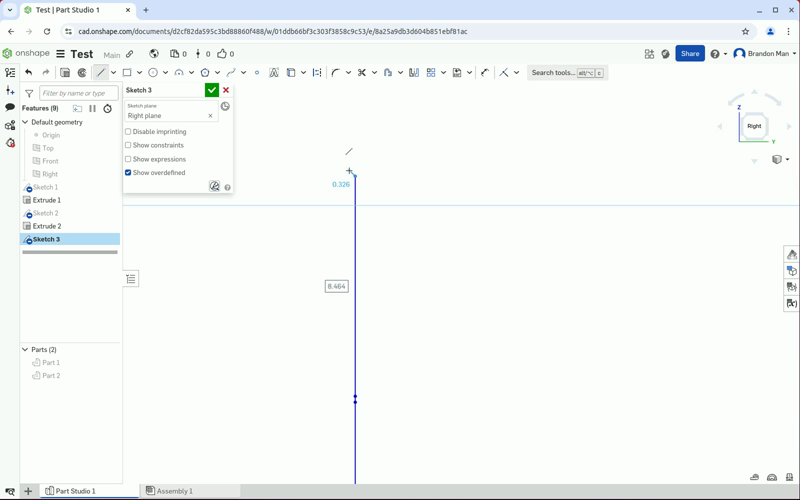
scroll(6)
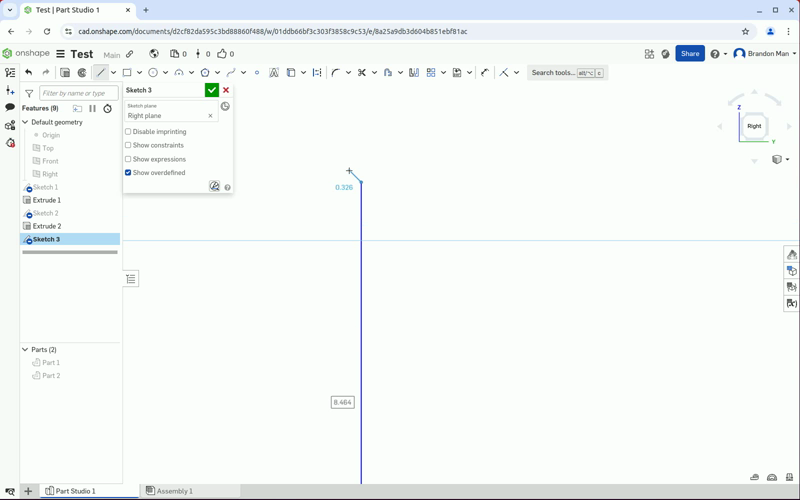
scroll(6)
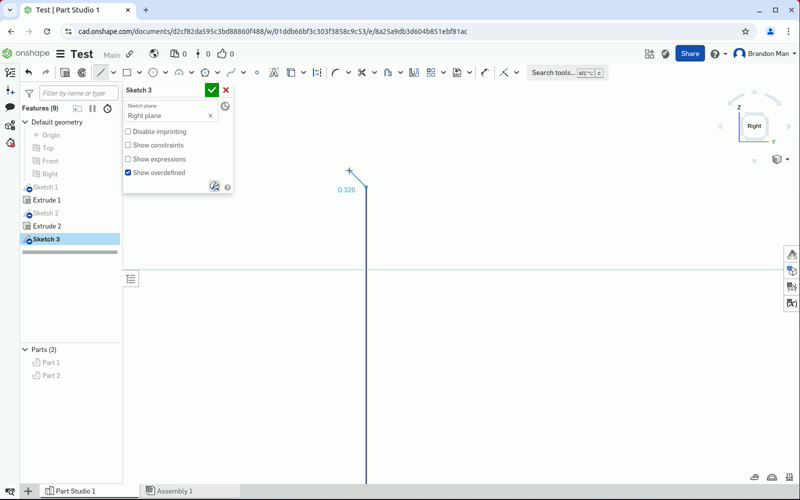
click(349, 170)
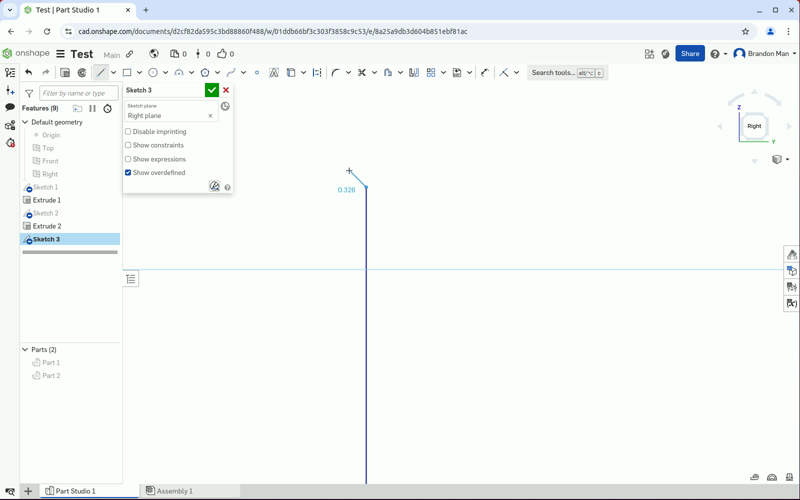
scroll(-6)
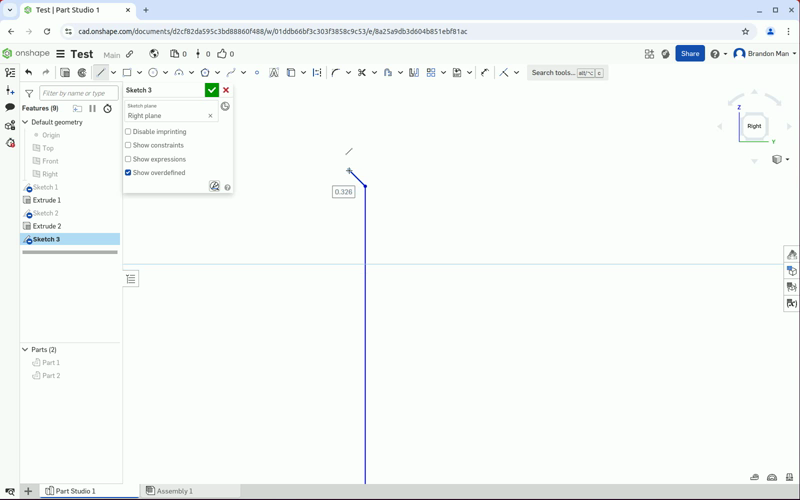
scroll(-6)
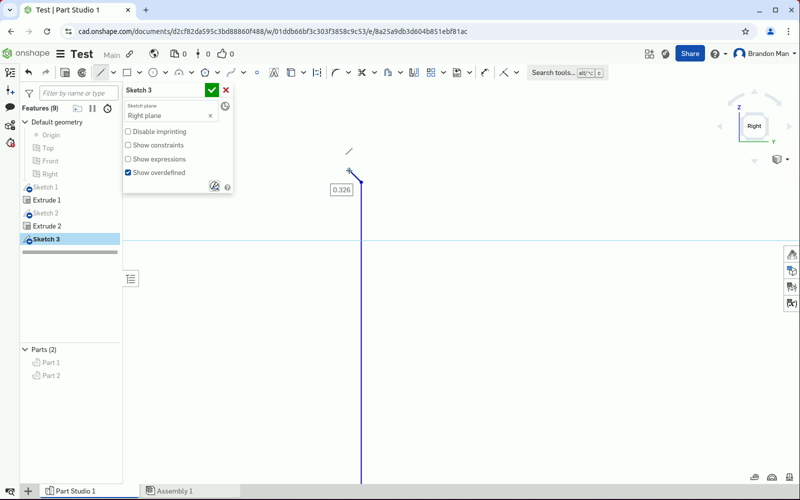
scroll(-6)
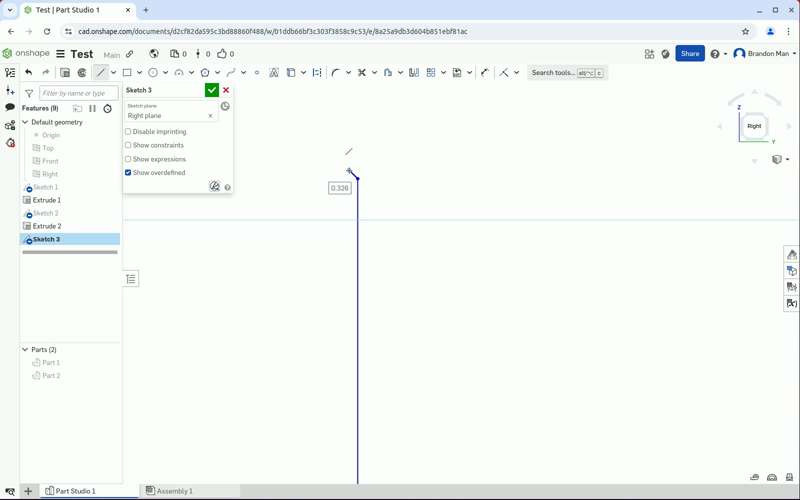
scroll(-6)
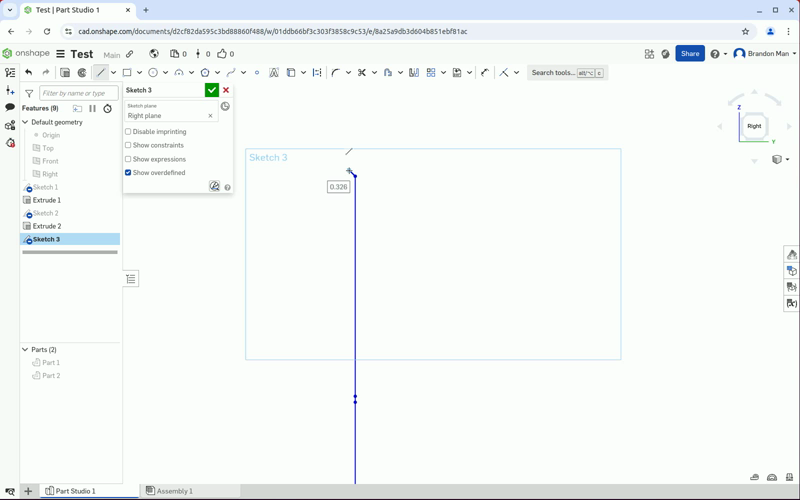
scroll(-6)
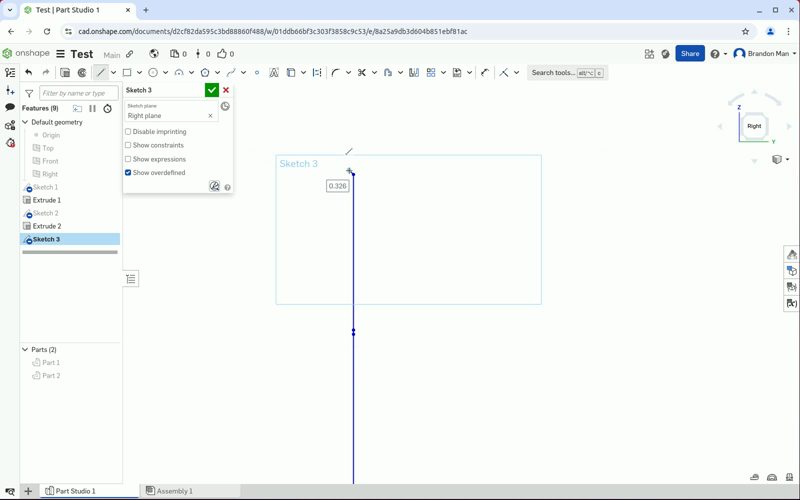
scroll(-6)
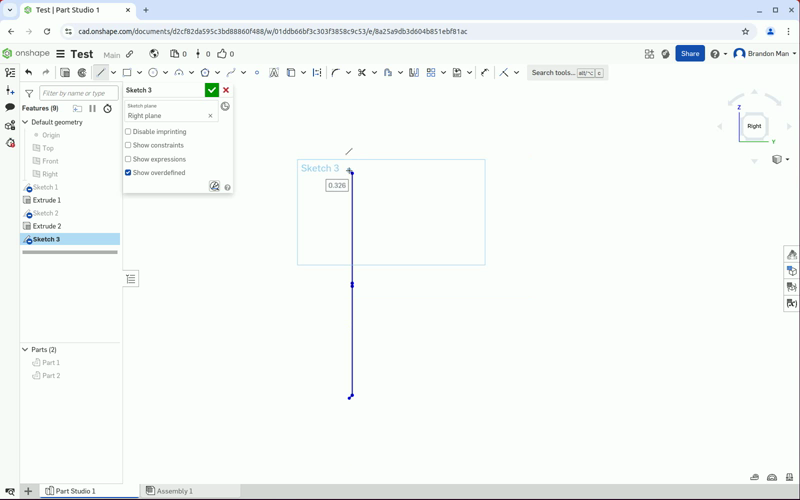
scroll(-6)
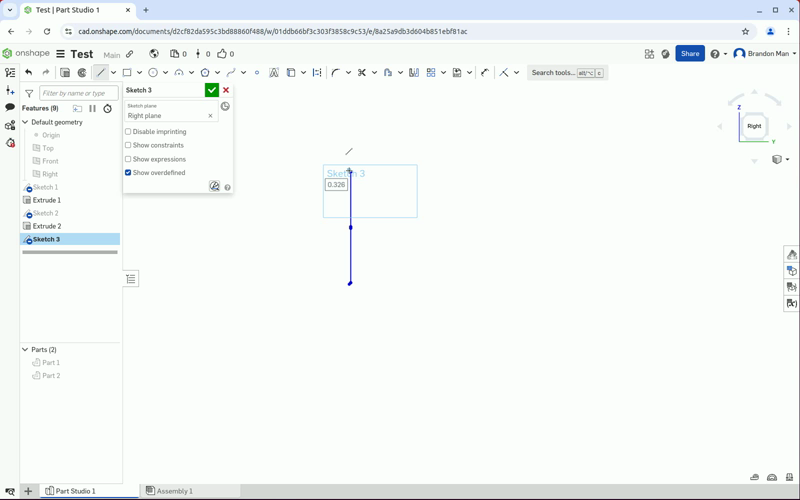
key_up(shift)
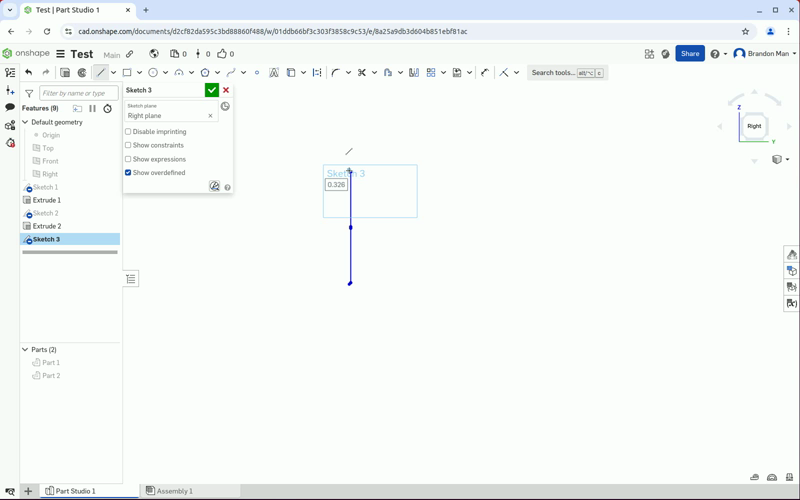
key_down(shift)
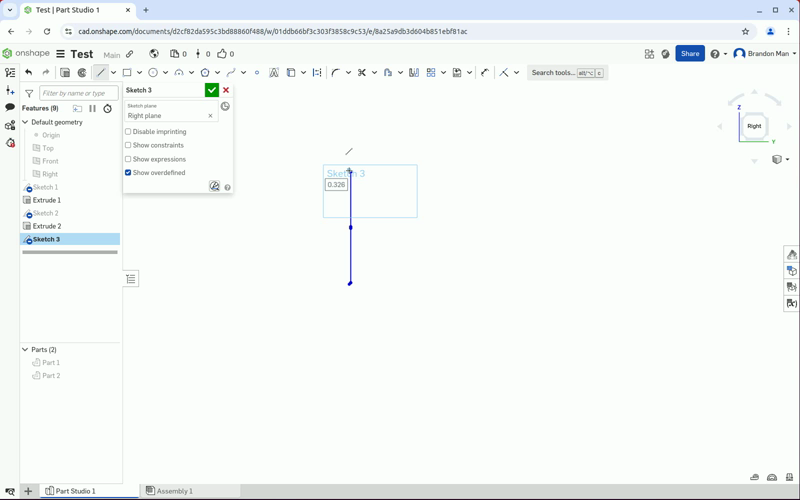
mouse_move(349, 284)
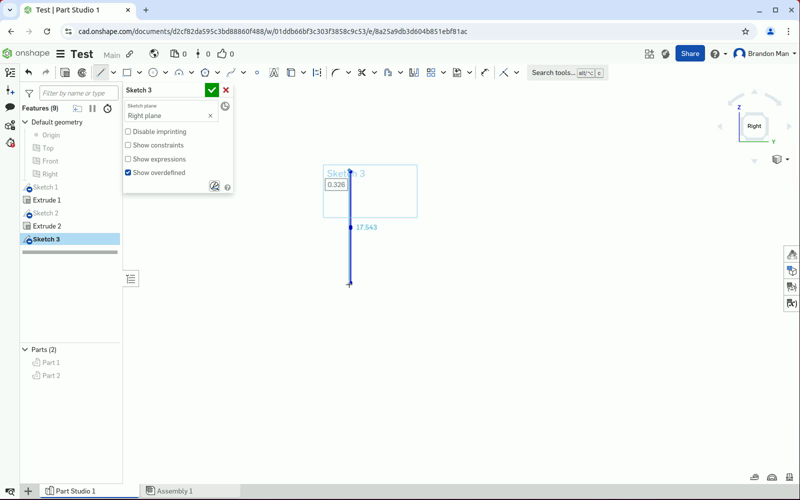
scroll(6)
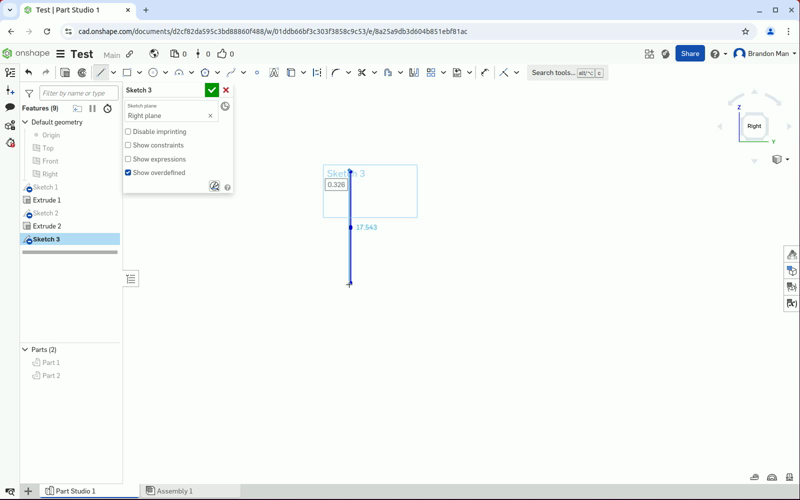
scroll(6)
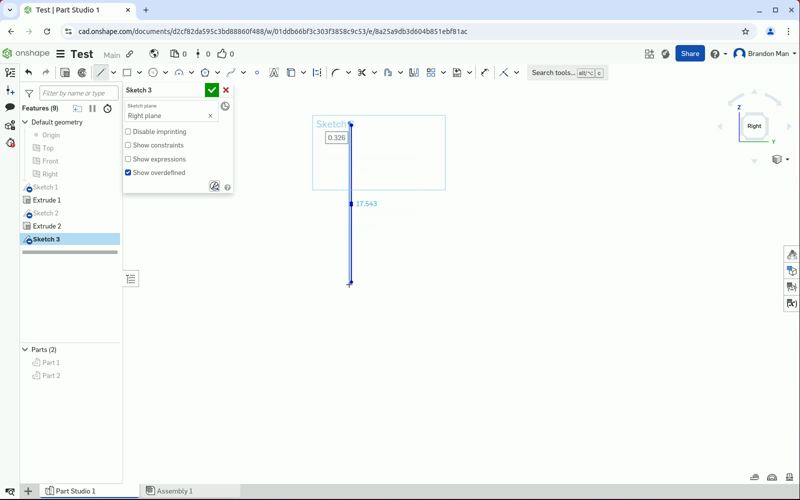
scroll(6)
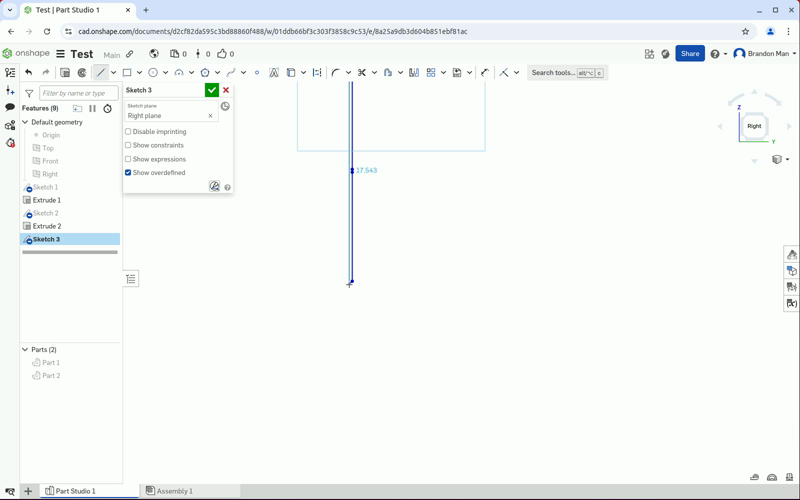
scroll(6)
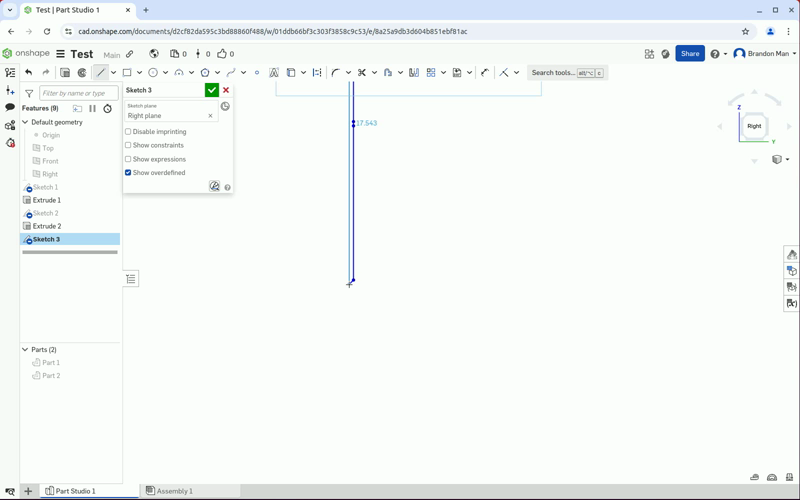
scroll(6)
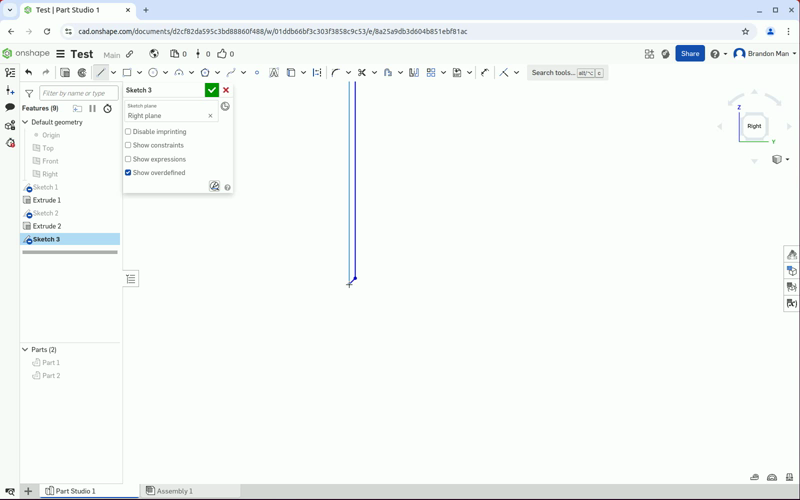
scroll(6)
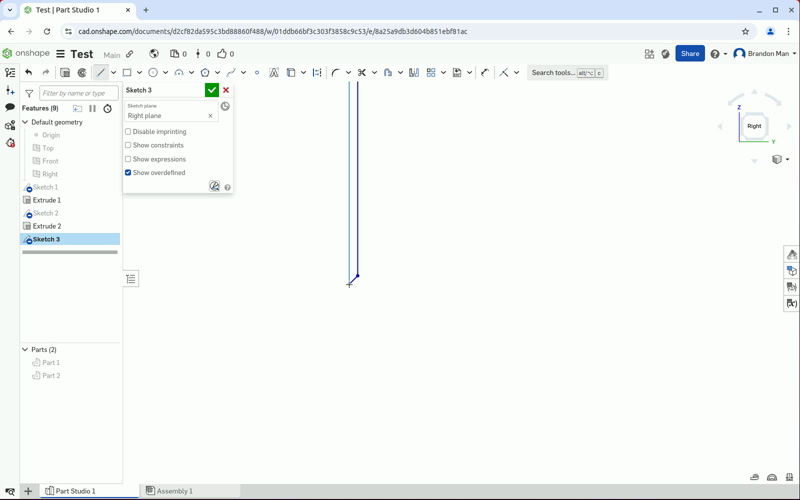
scroll(6)
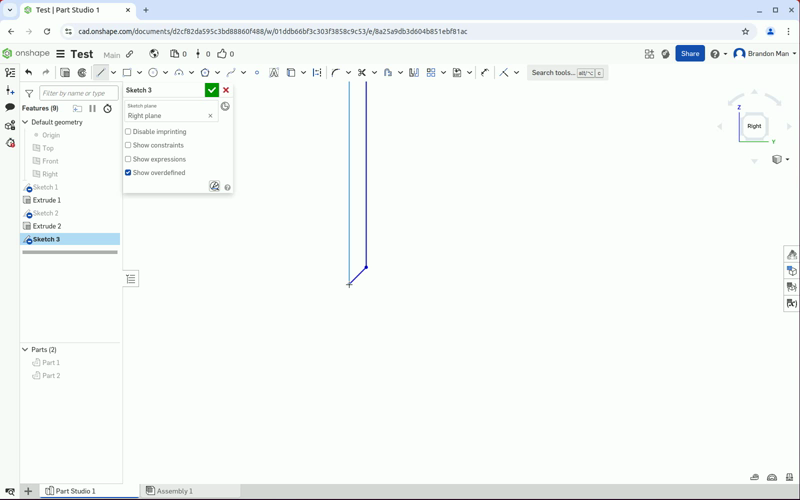
key_up(shift)
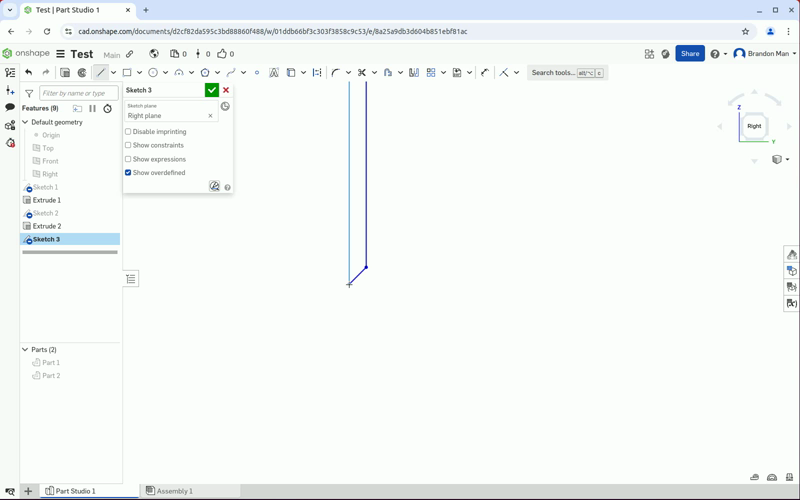
click(349, 284)
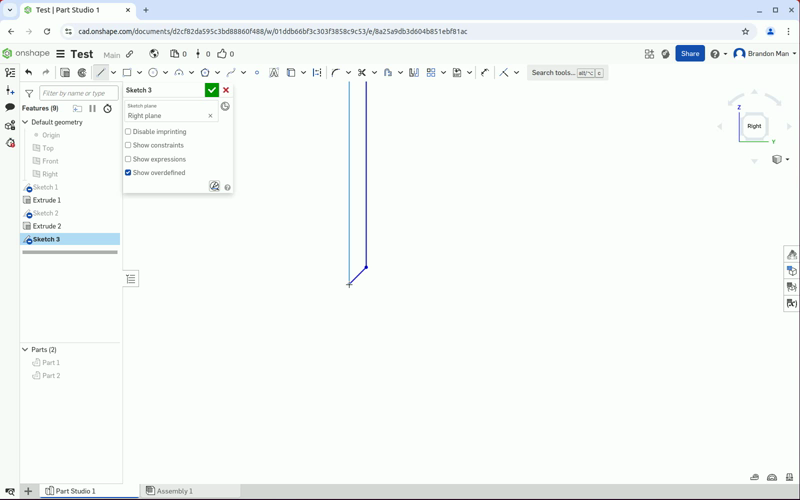
scroll(-6)
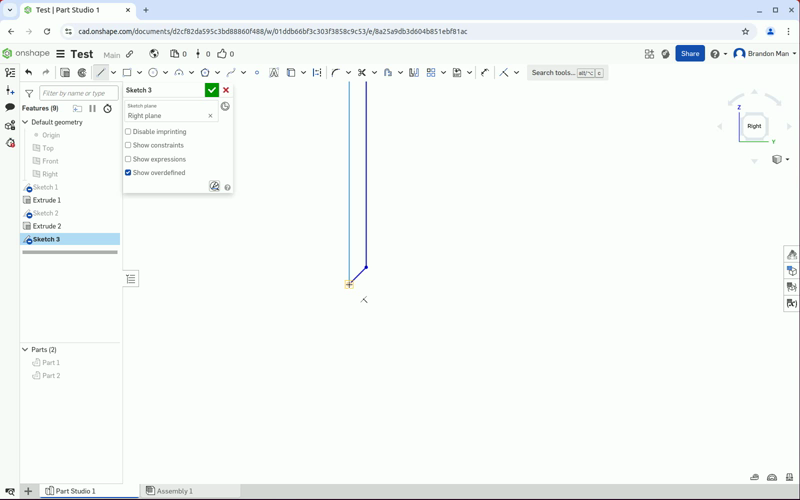
scroll(-6)
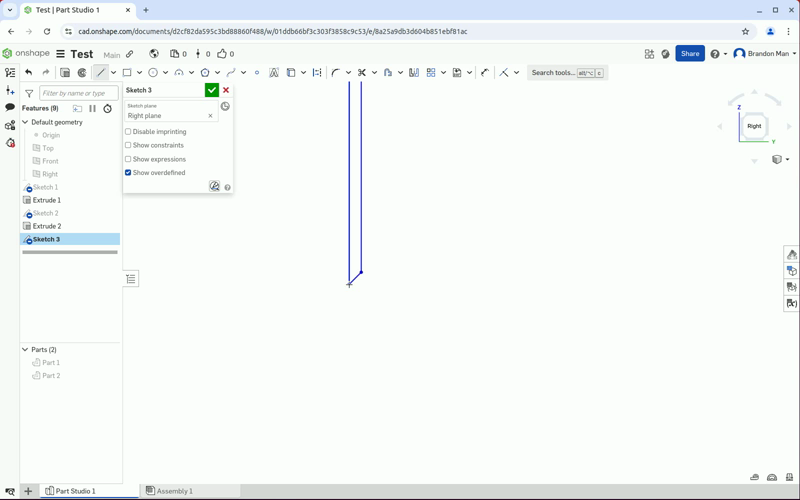
scroll(-6)
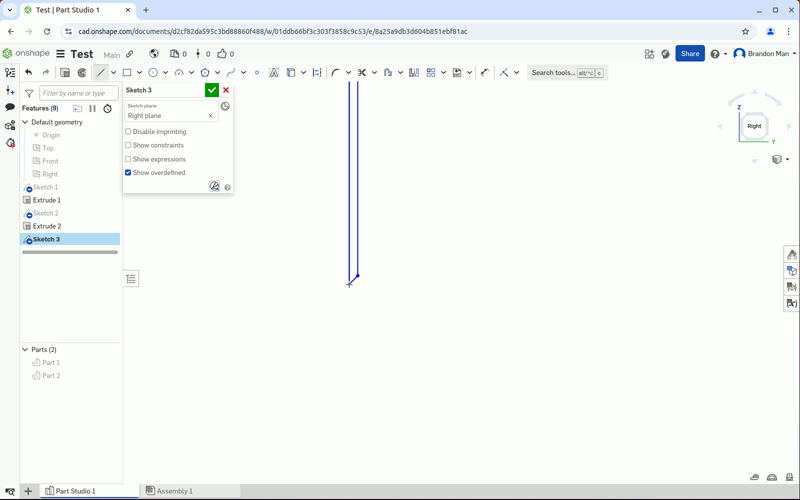
scroll(-6)
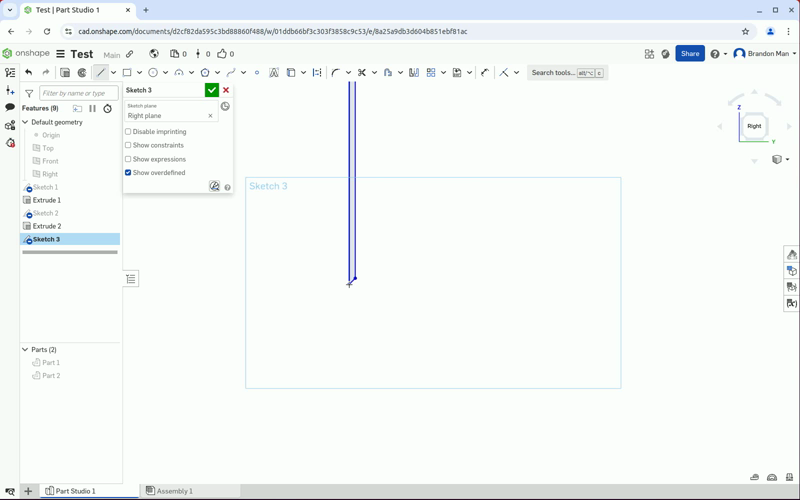
scroll(-6)
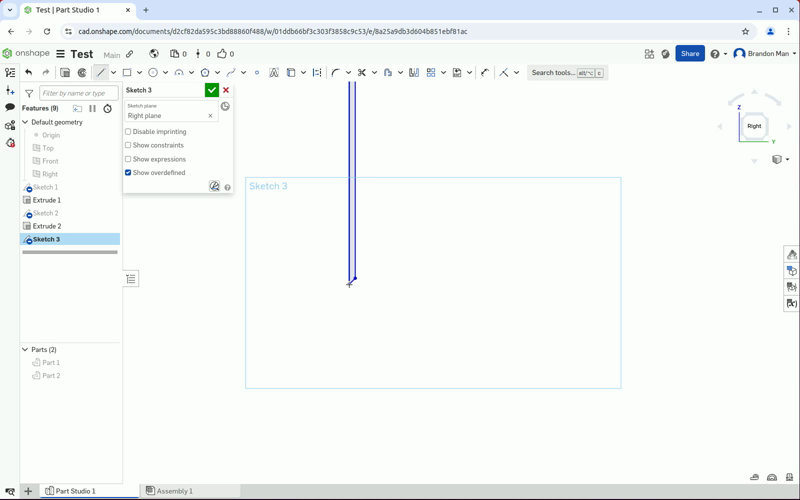
scroll(-6)
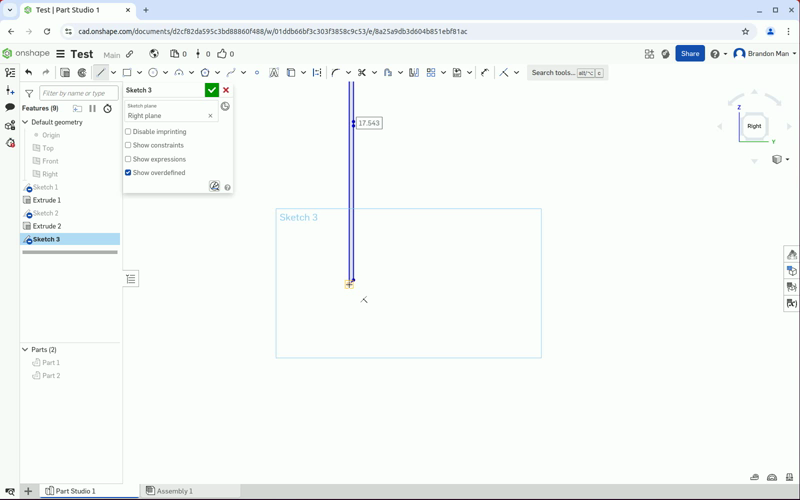
scroll(-6)
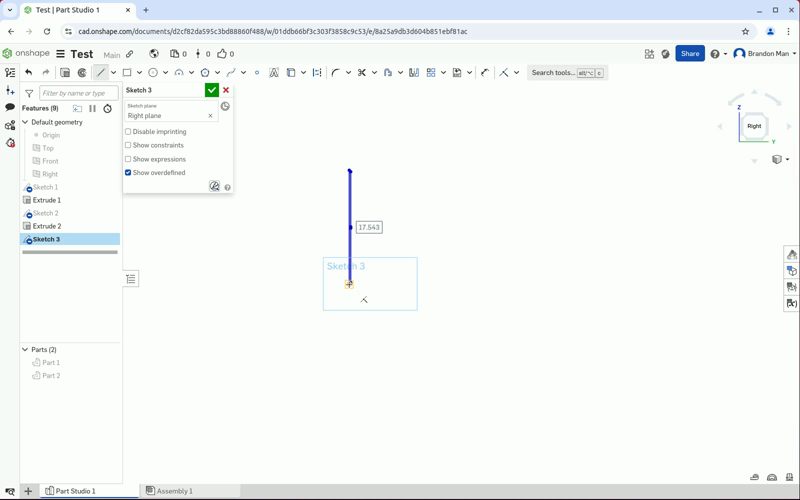
key(esc)
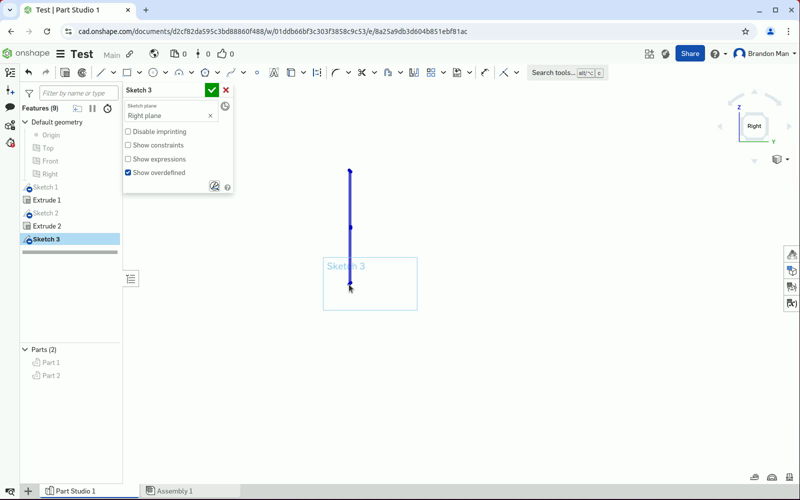
mouse_move(349, 233)
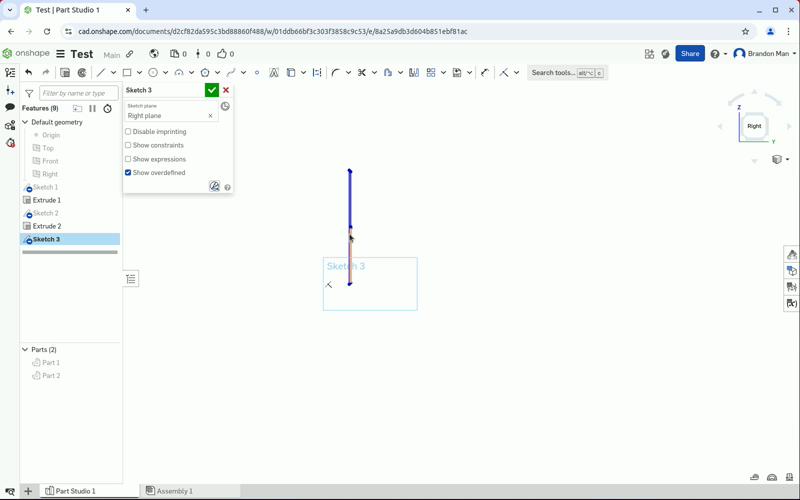
scroll(6)
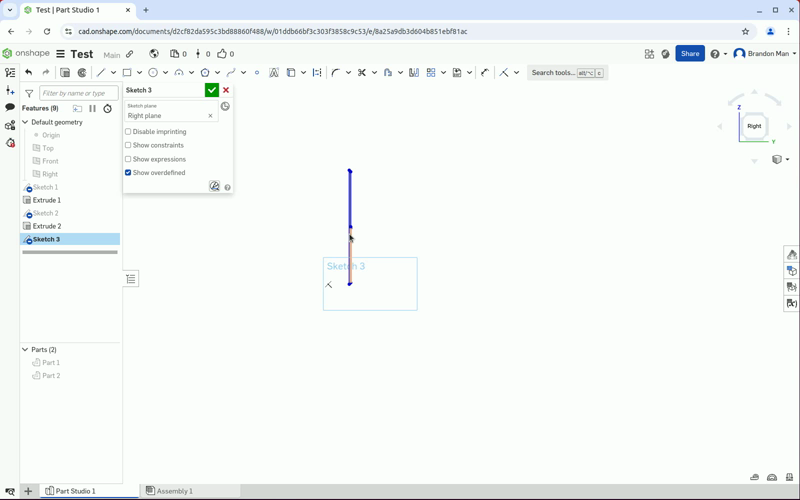
scroll(6)
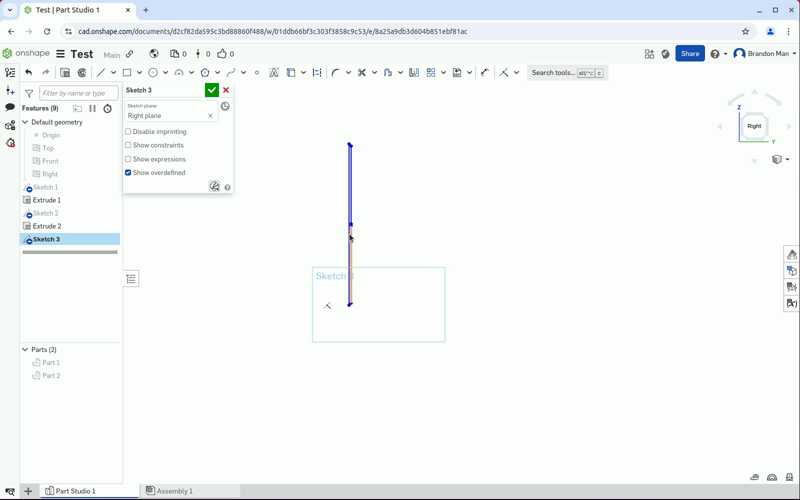
scroll(6)
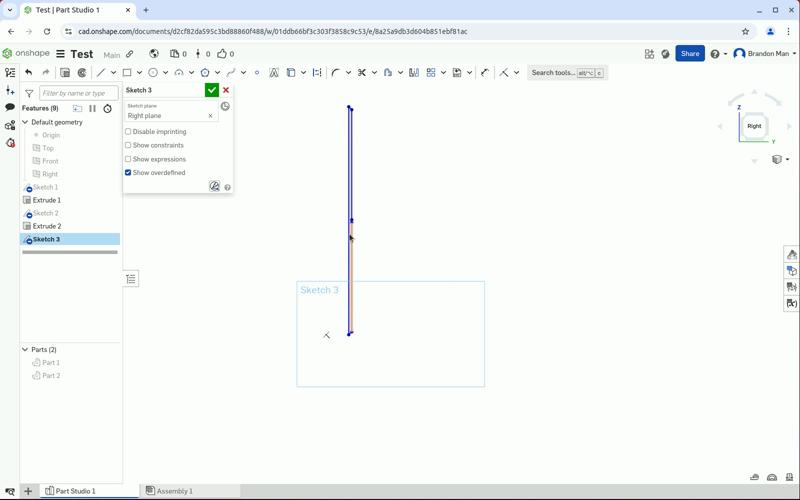
scroll(6)
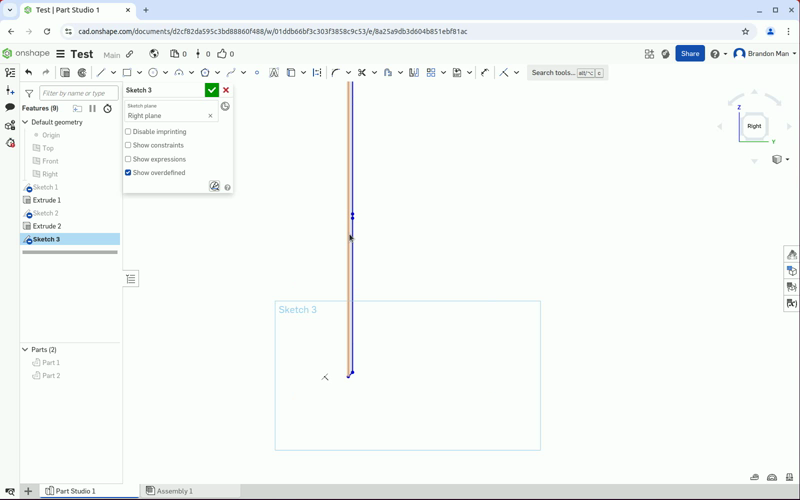
scroll(6)
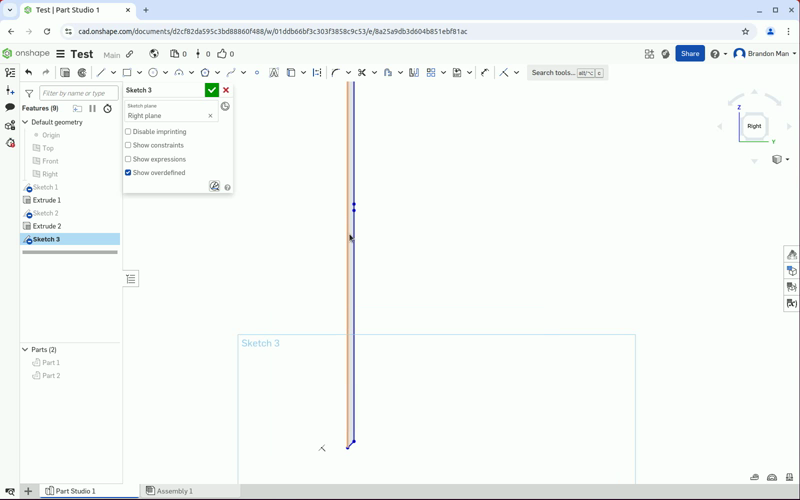
scroll(6)
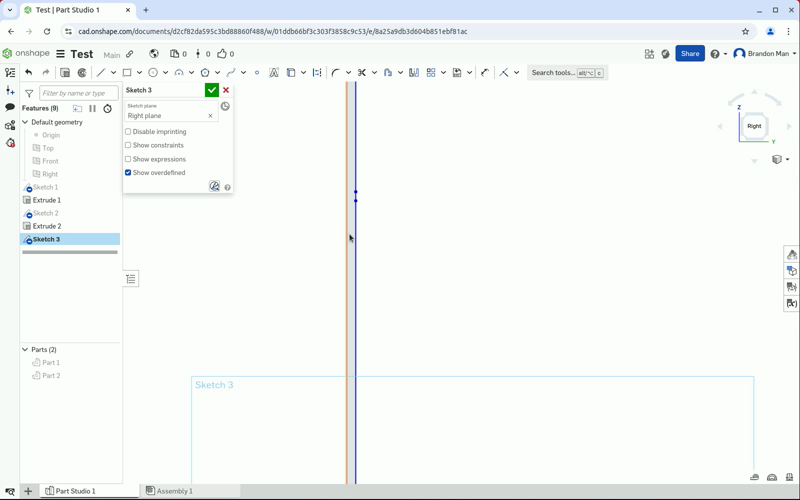
scroll(6)
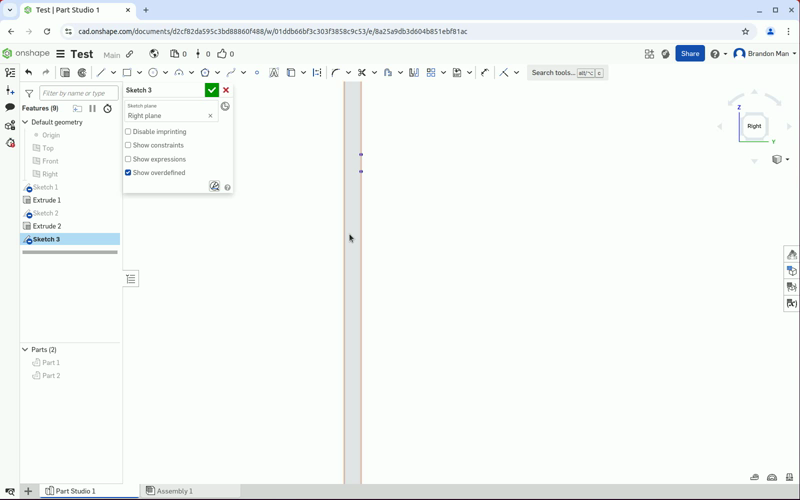
click(349, 233)
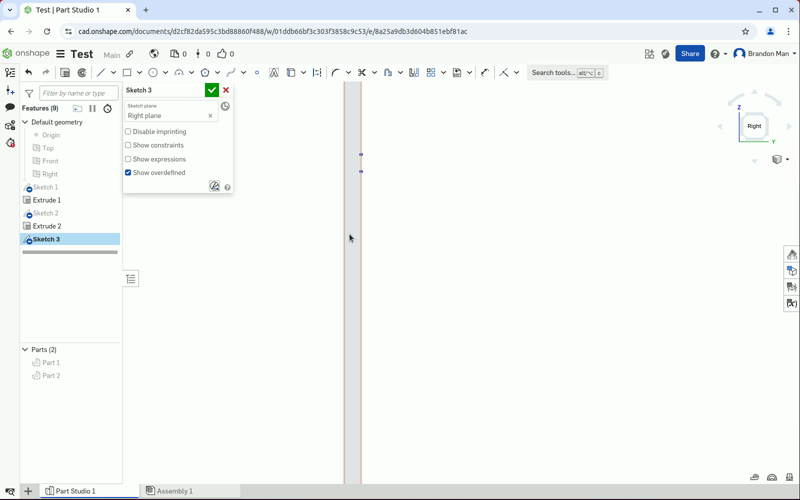
scroll(-6)
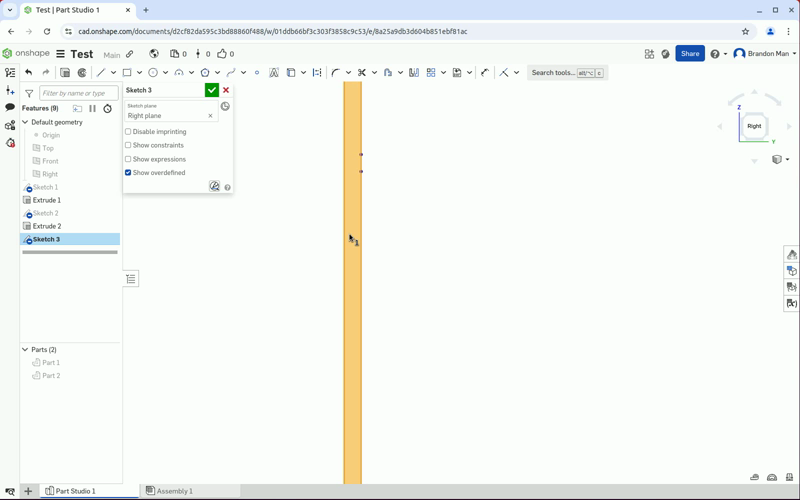
scroll(-6)
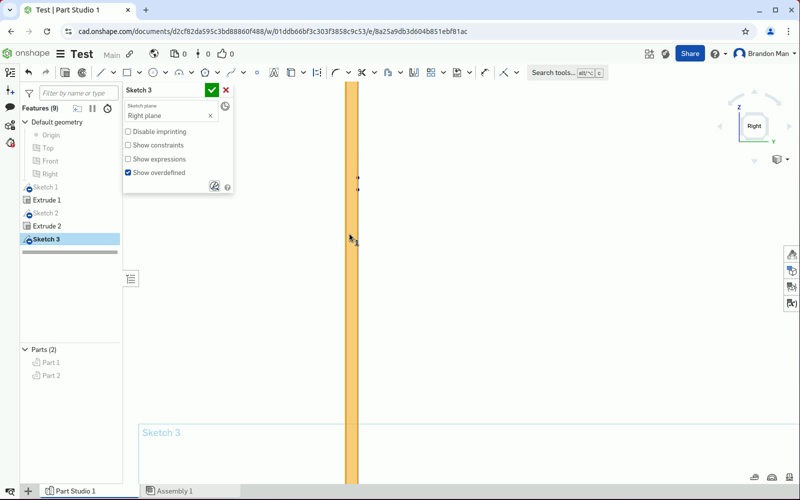
scroll(-6)
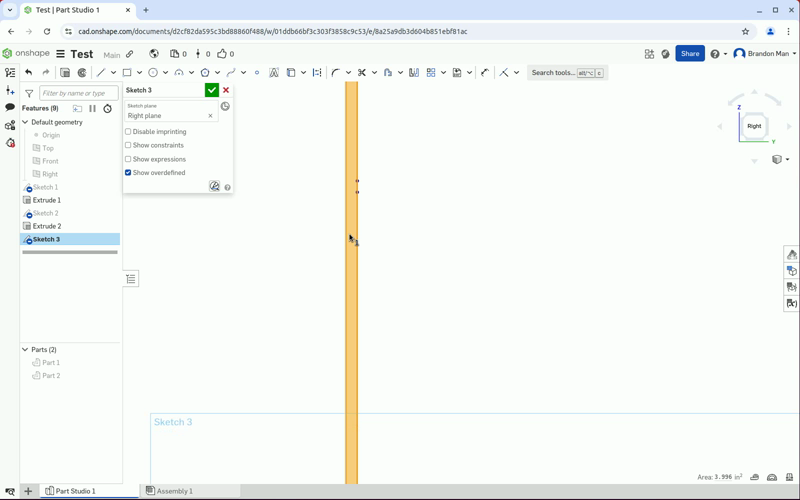
scroll(-6)
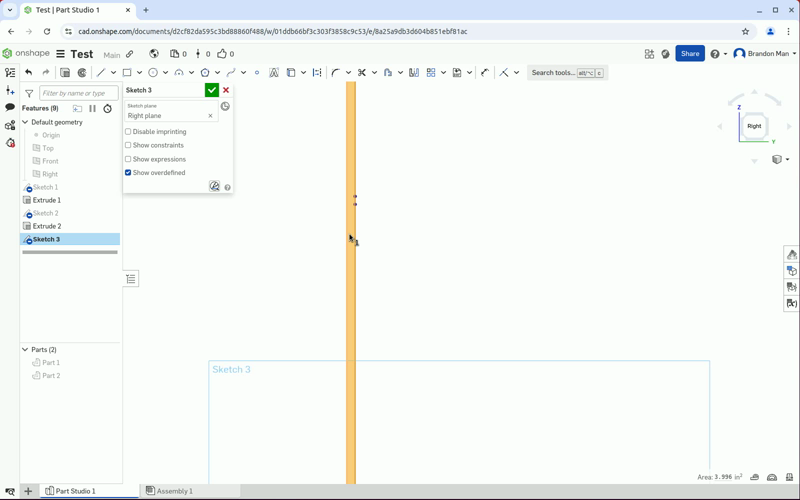
scroll(-6)
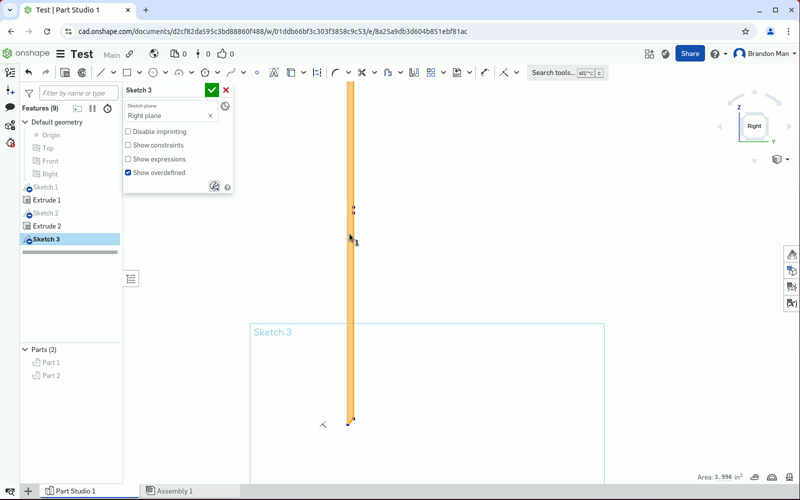
scroll(-6)
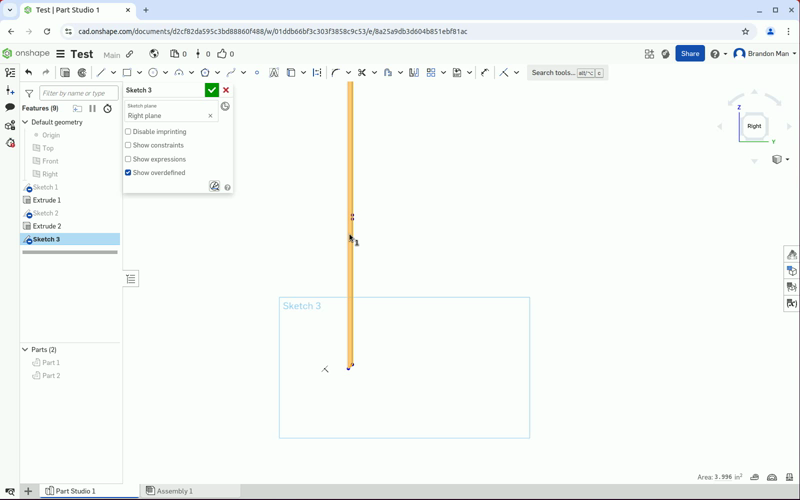
scroll(-6)
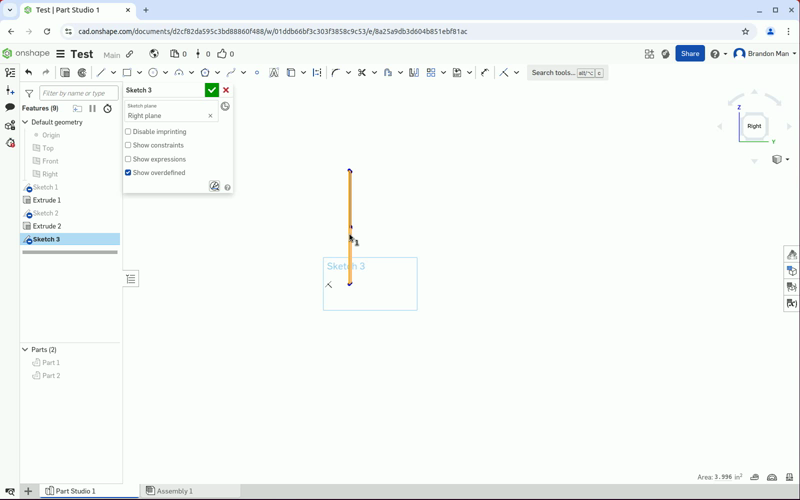
mouse_move(73, 352)
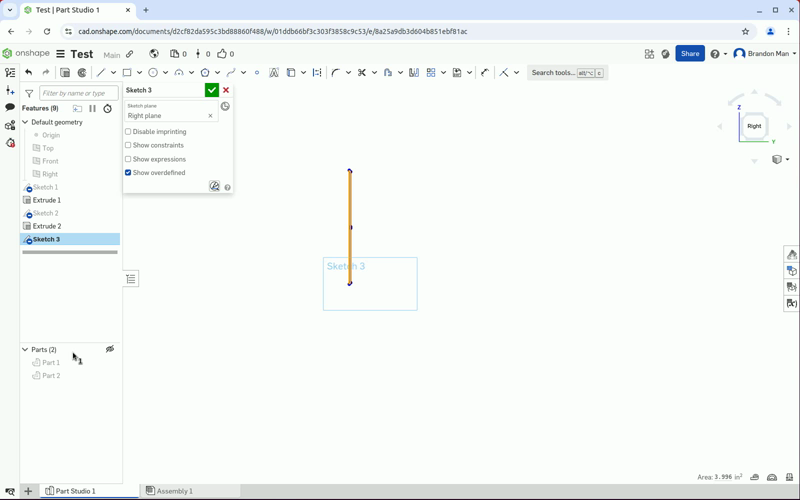
key(shift+y)
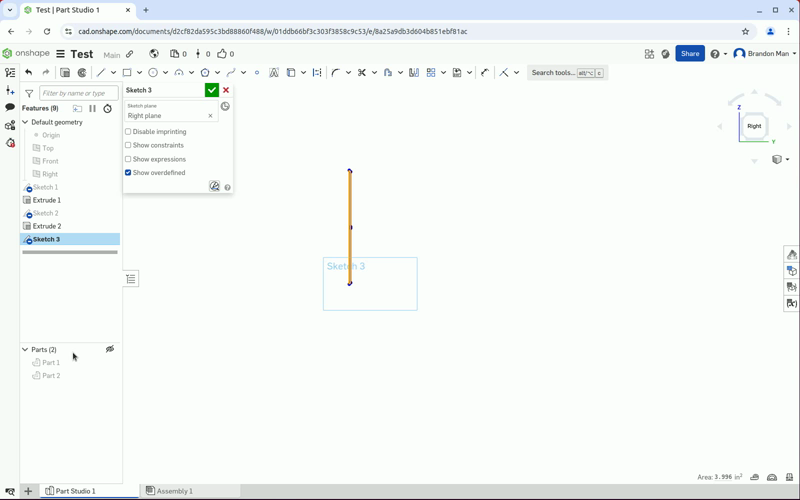
key(shift+e)
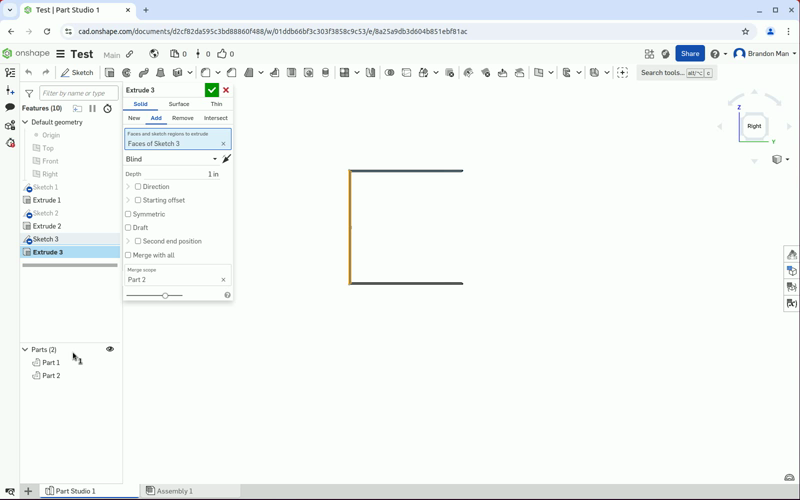
mouse_move(143, 106)
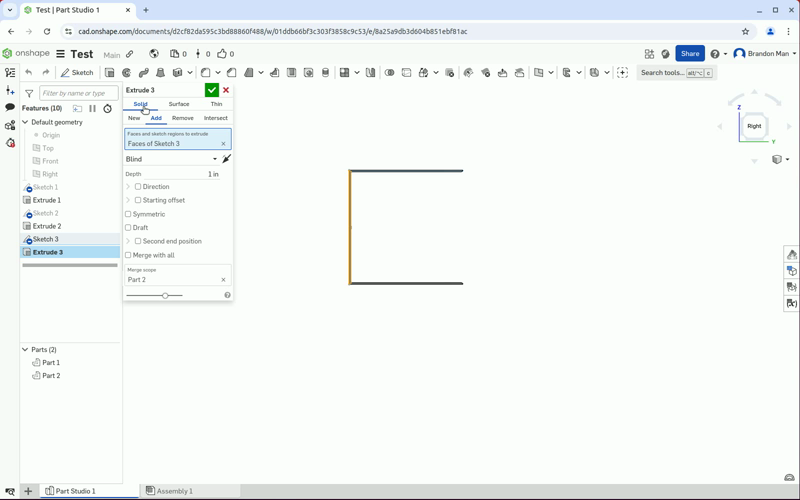
click(143, 106)
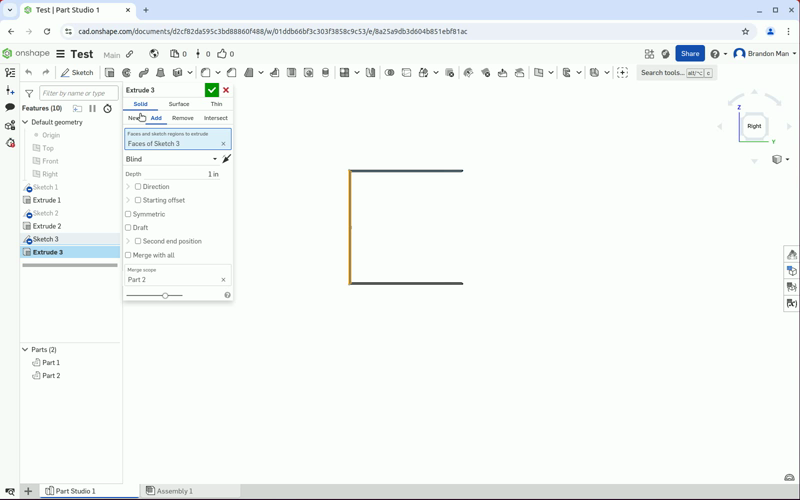
mouse_move(137, 120)
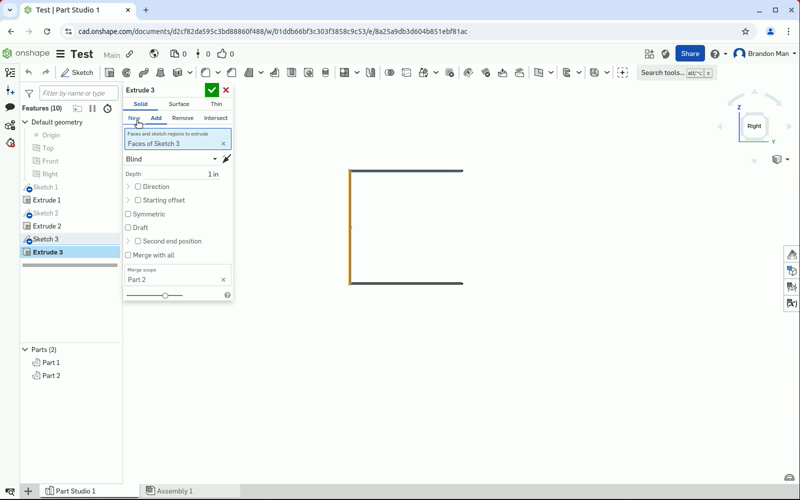
click(137, 120)
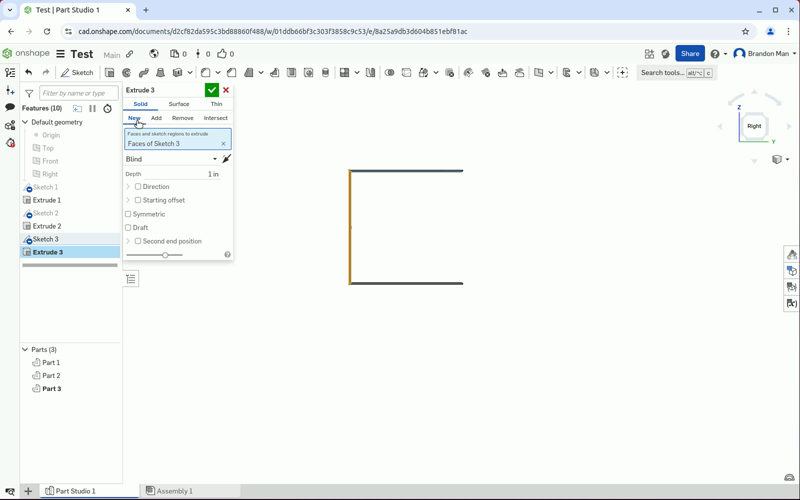
key(tab, 4)
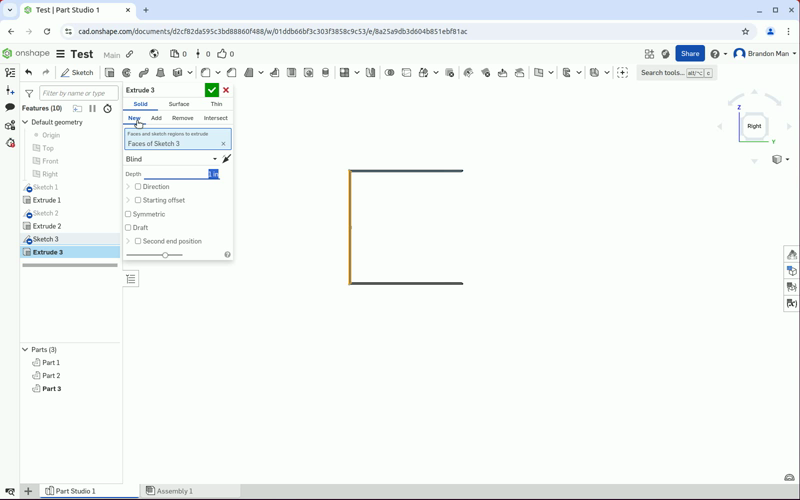
text(0.241)
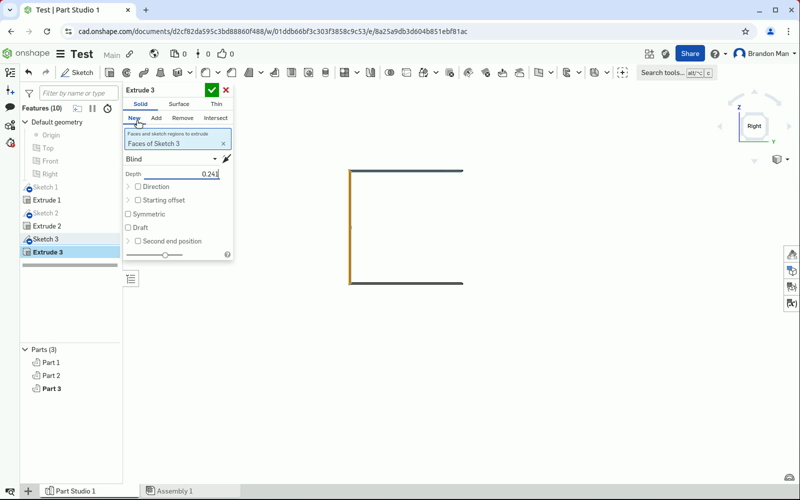
key(enter)
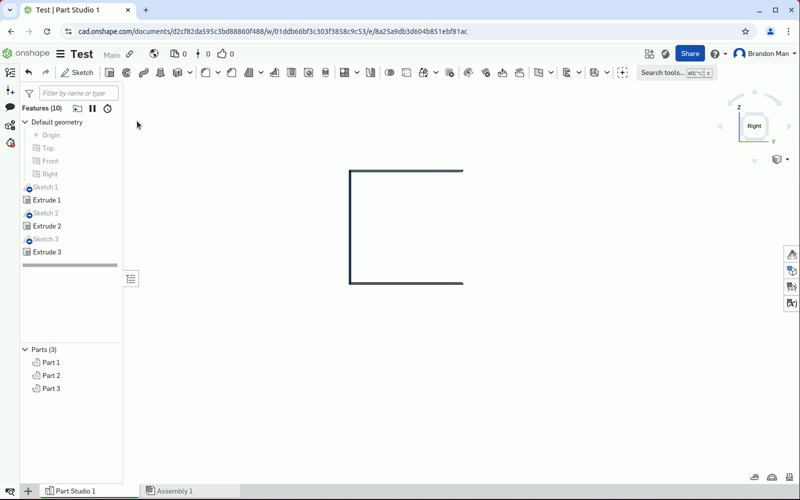
key(shift+h)
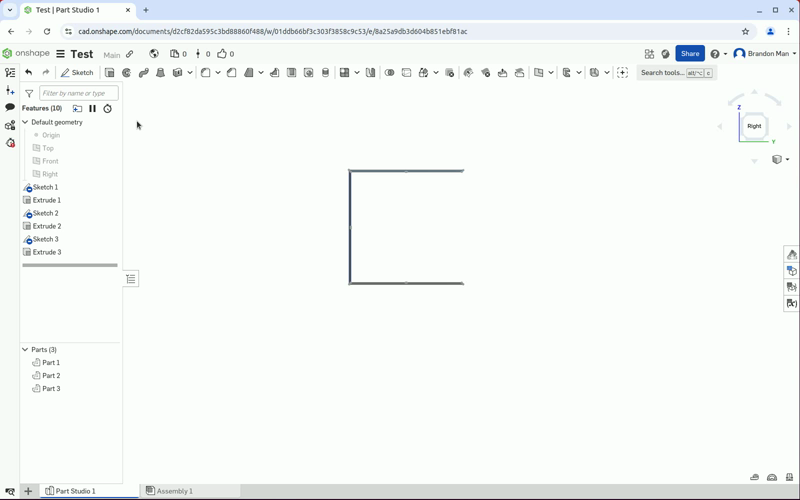
key(shift+h)
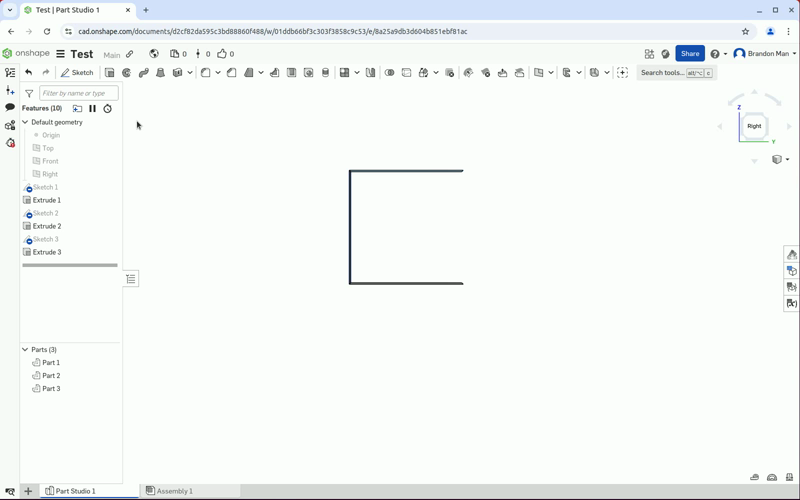
mouse_move(73, 189)
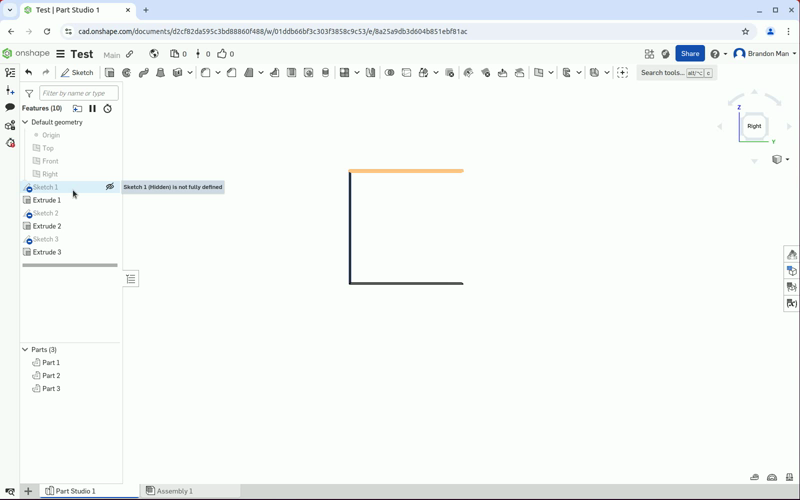
click(73, 189)
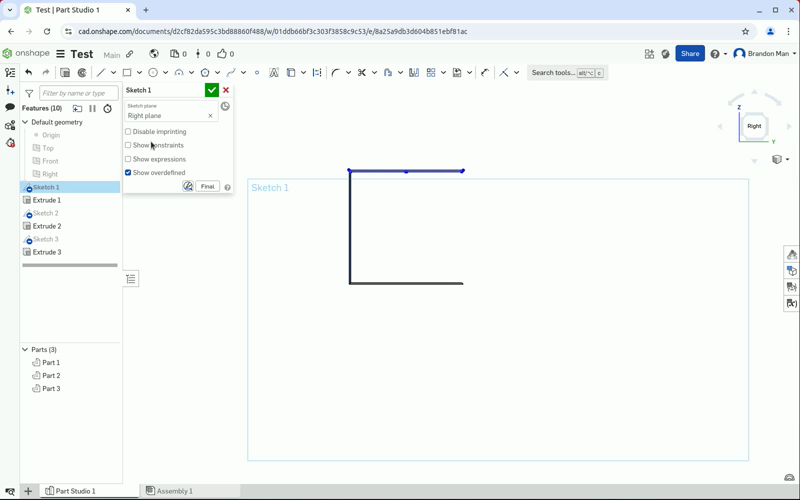
mouse_move(229, 92)
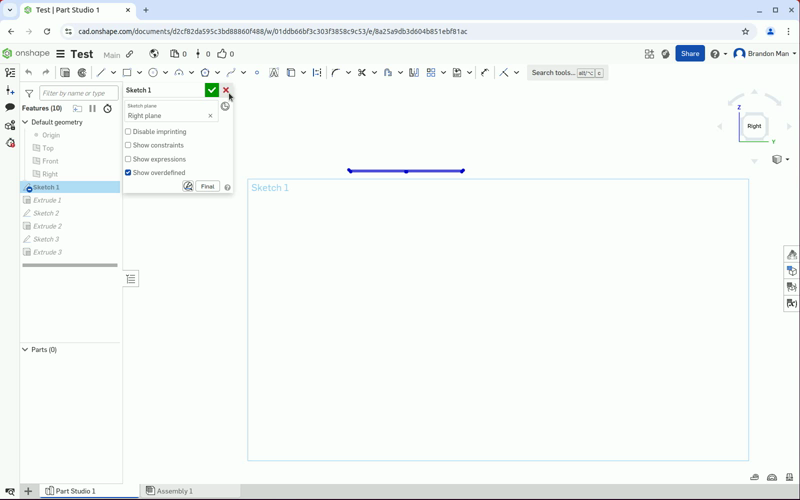
click(229, 92)
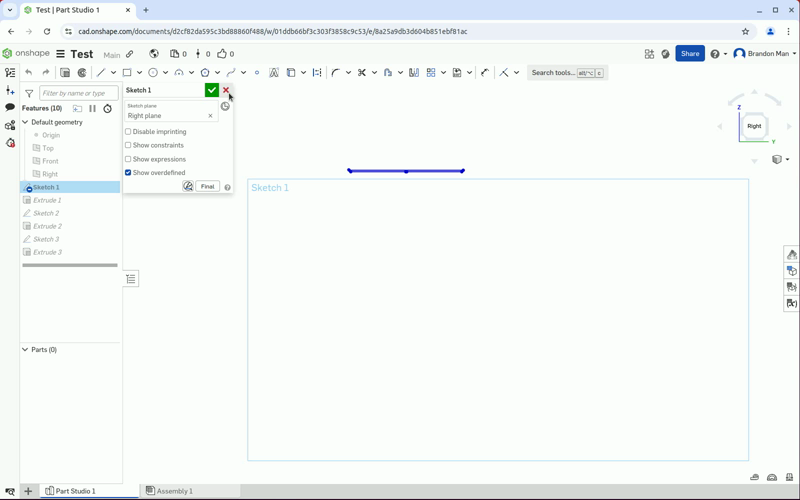
key(shift+s)
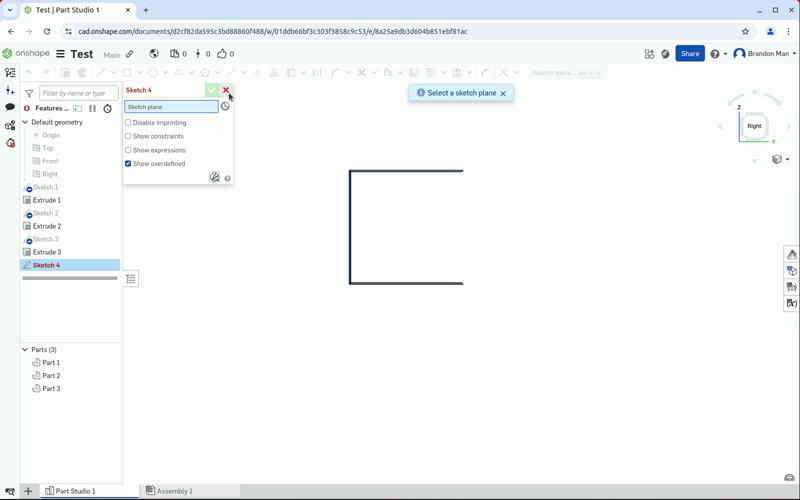
mouse_move(73, 176)
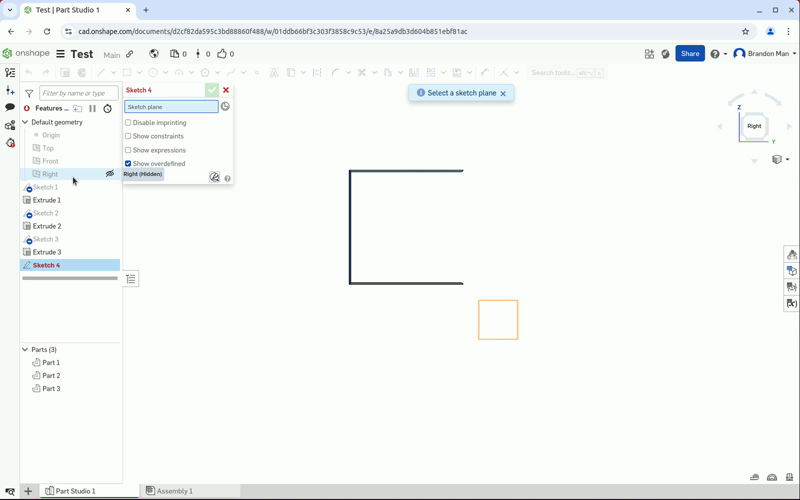
click(73, 176)
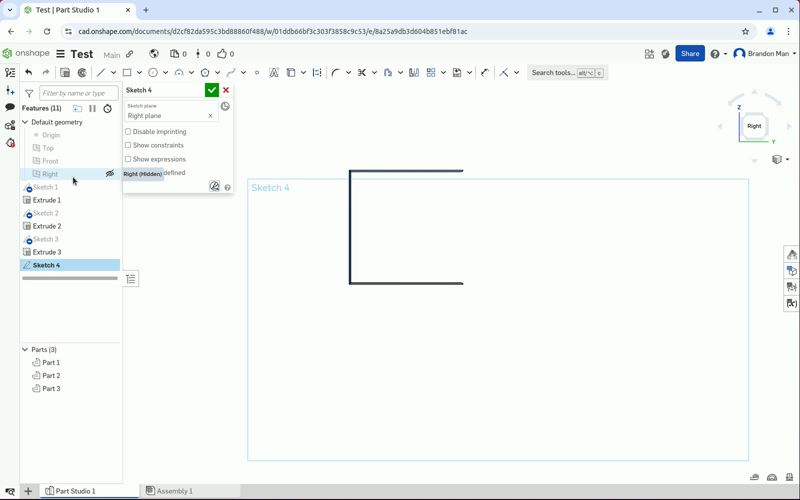
mouse_move(73, 352)
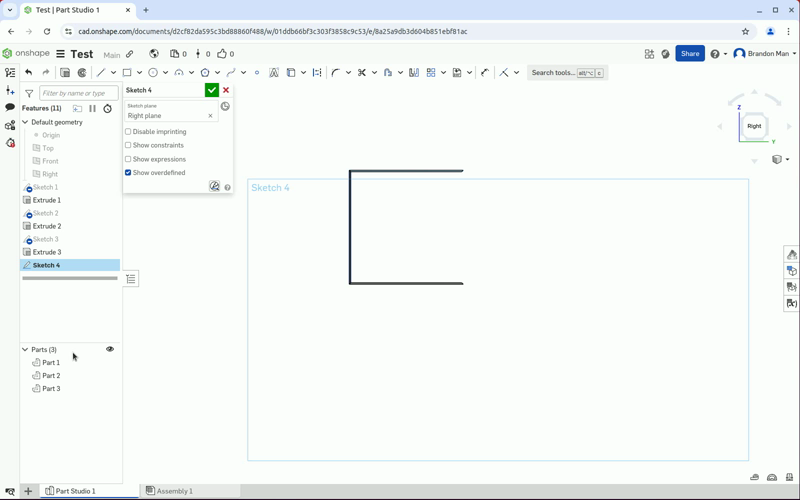
key(y)
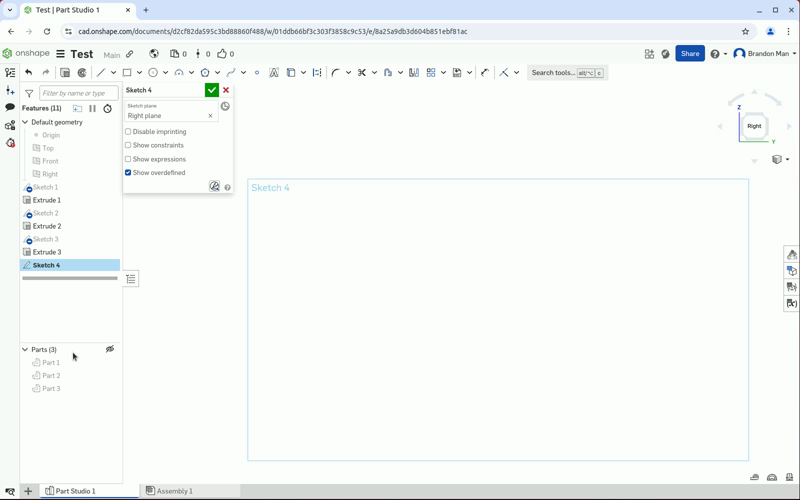
key(l)
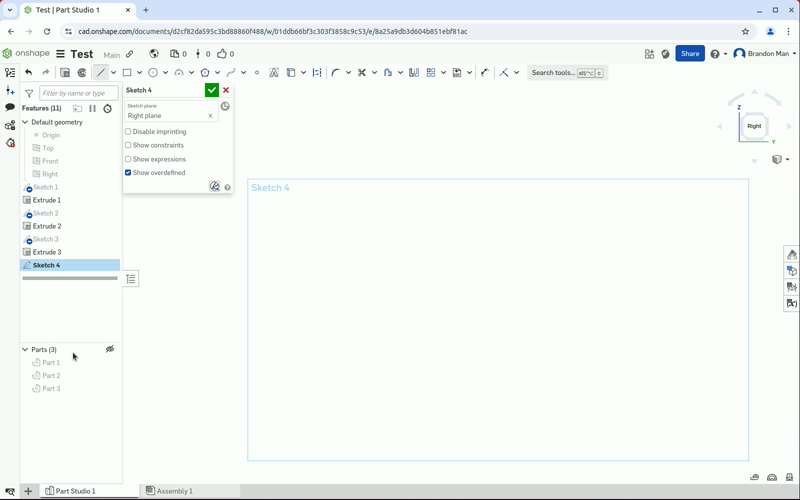
key_down(shift)
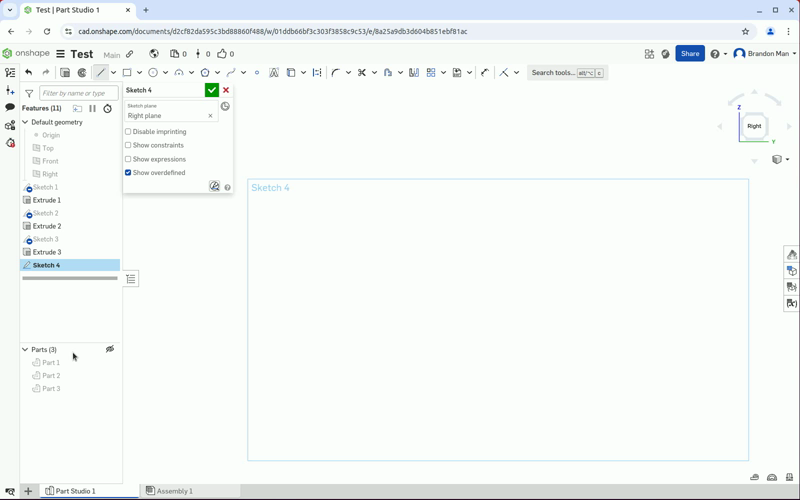
mouse_move(461, 282)
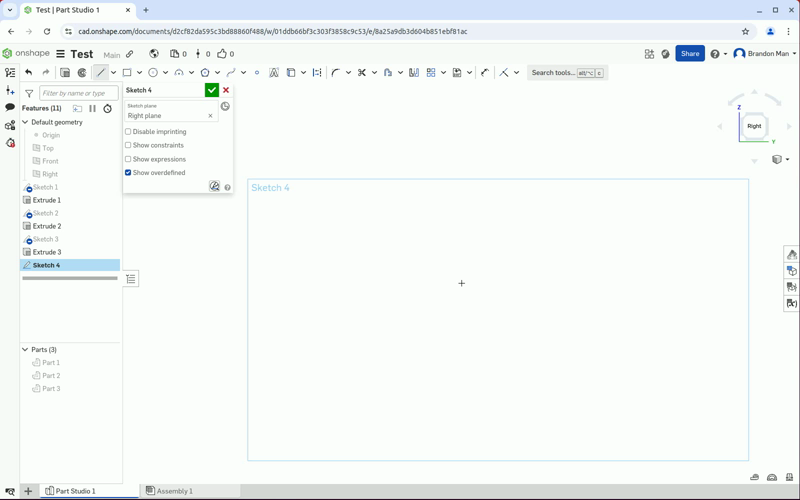
click(461, 282)
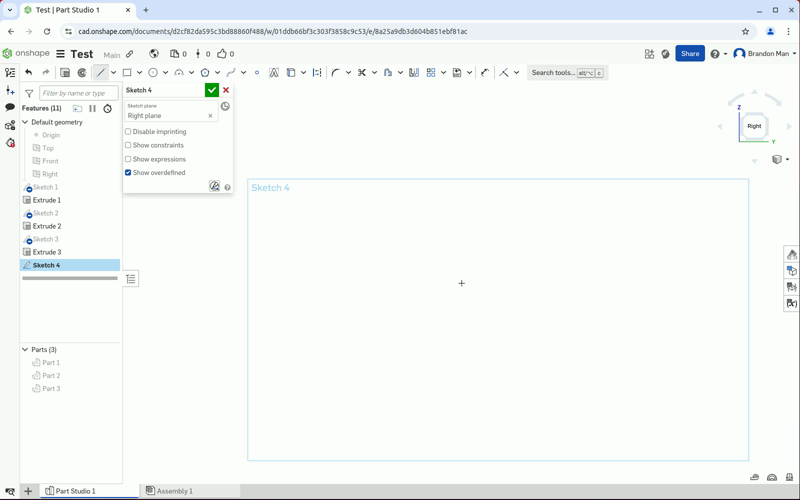
key_up(shift)
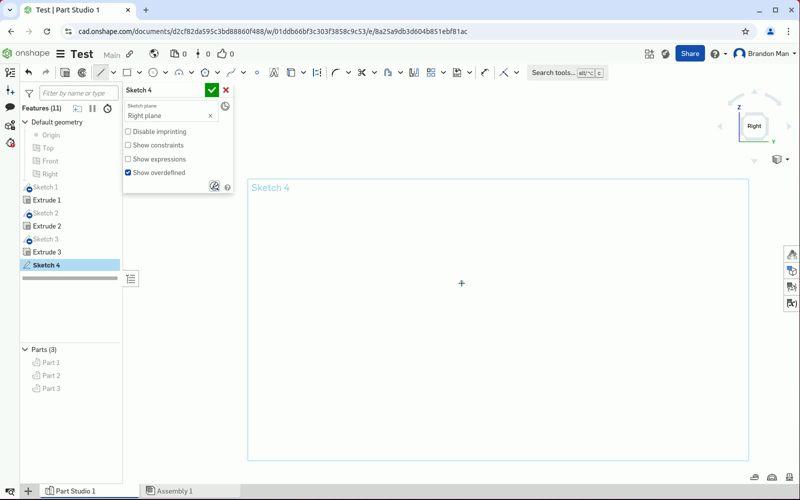
key_down(shift)
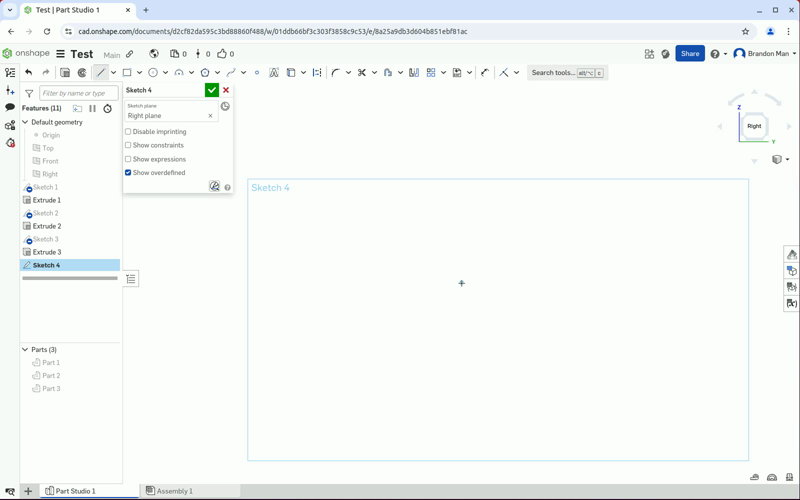
mouse_move(492, 282)
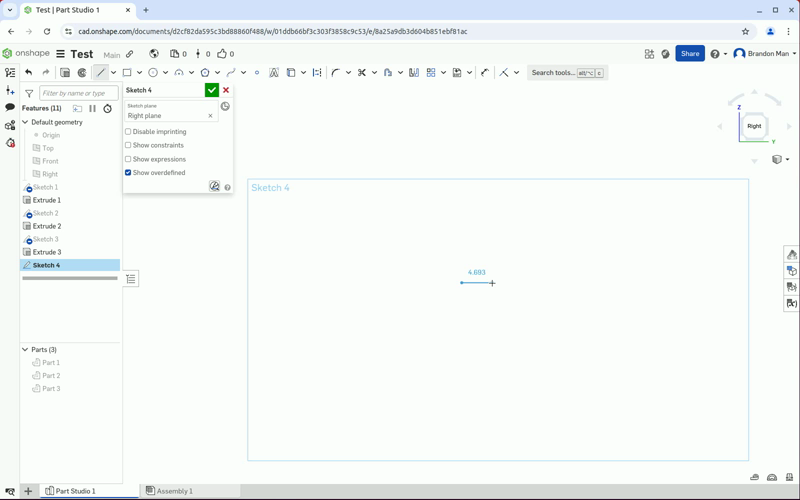
mouse_move(463, 284)
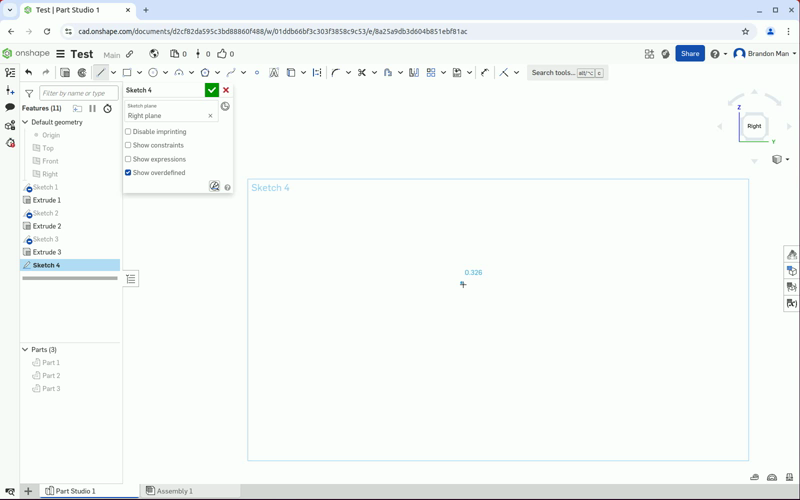
scroll(6)
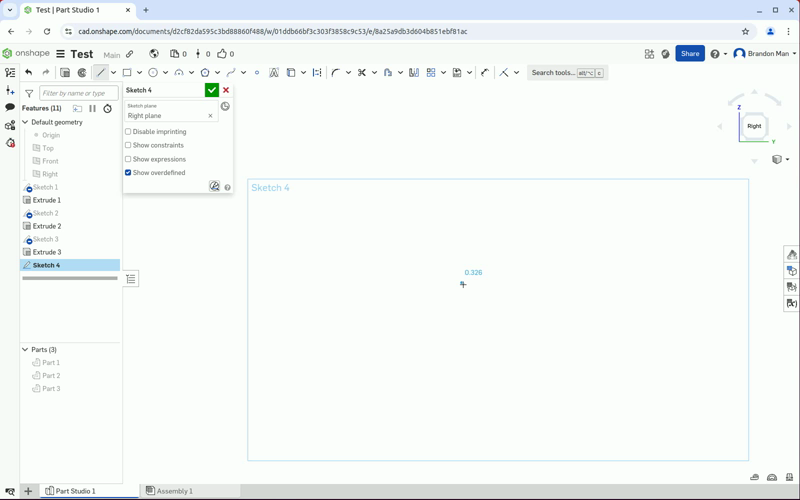
scroll(6)
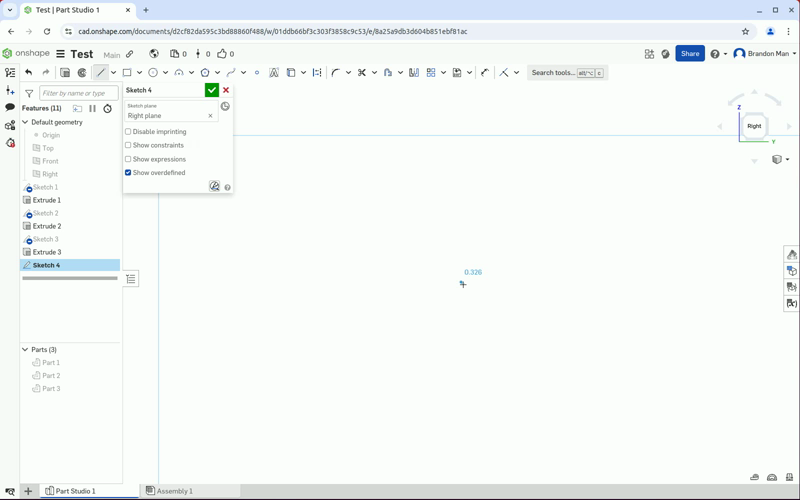
scroll(6)
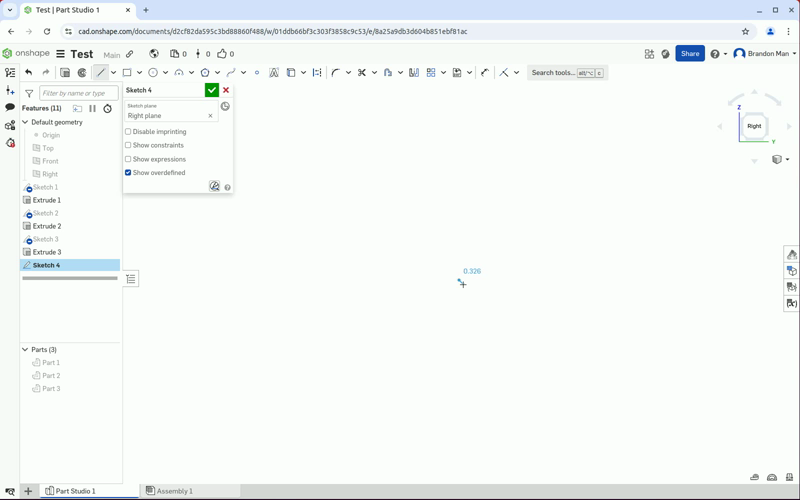
scroll(6)
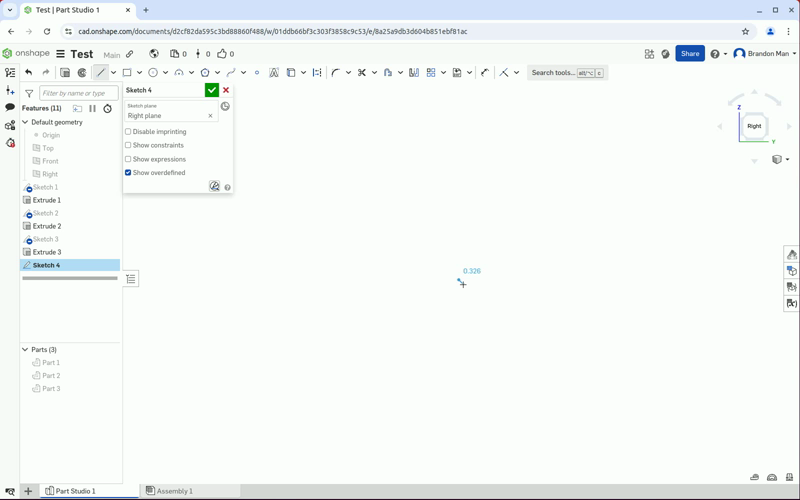
scroll(6)
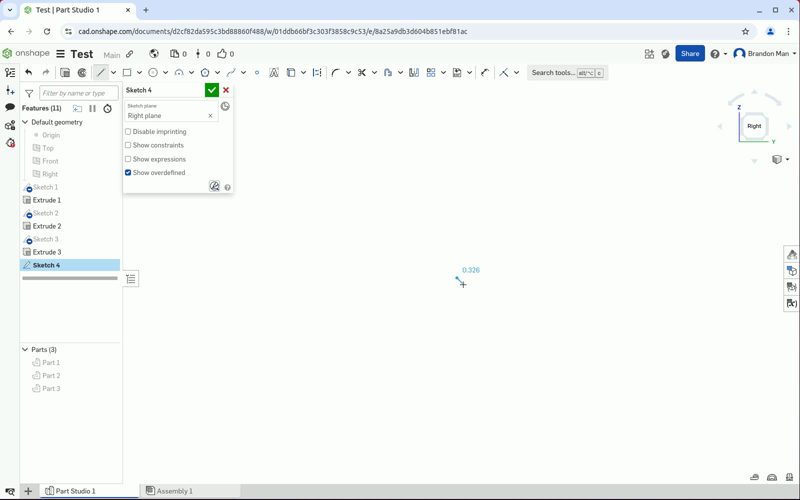
scroll(6)
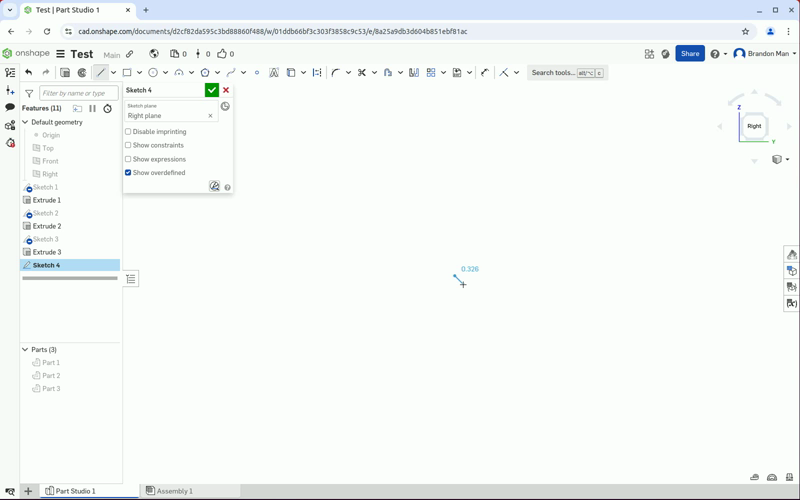
scroll(6)
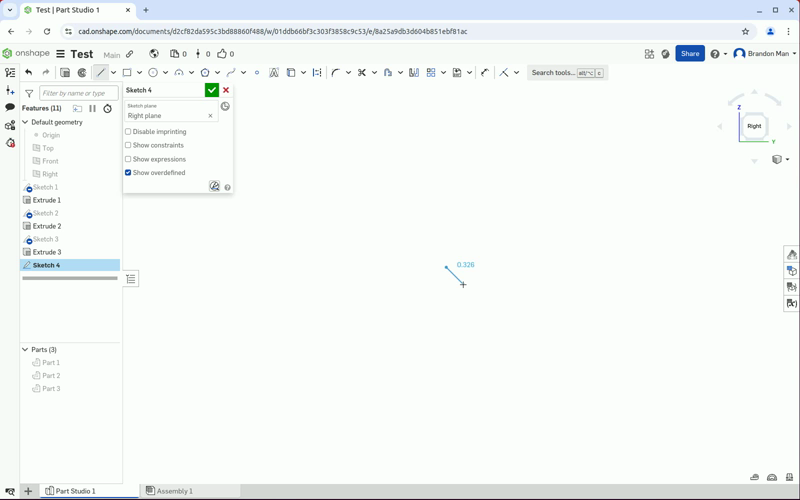
click(463, 284)
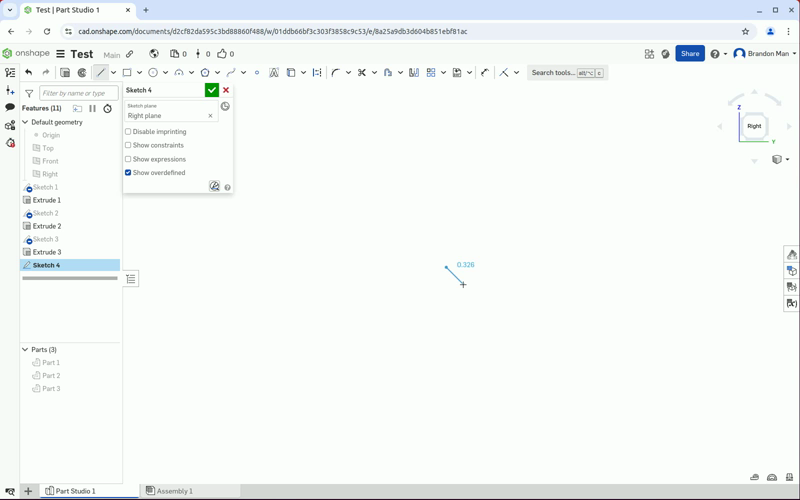
scroll(-6)
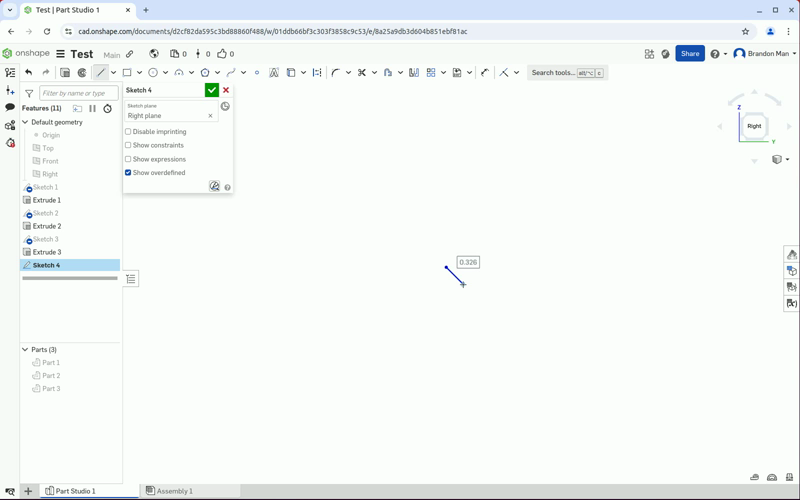
scroll(-6)
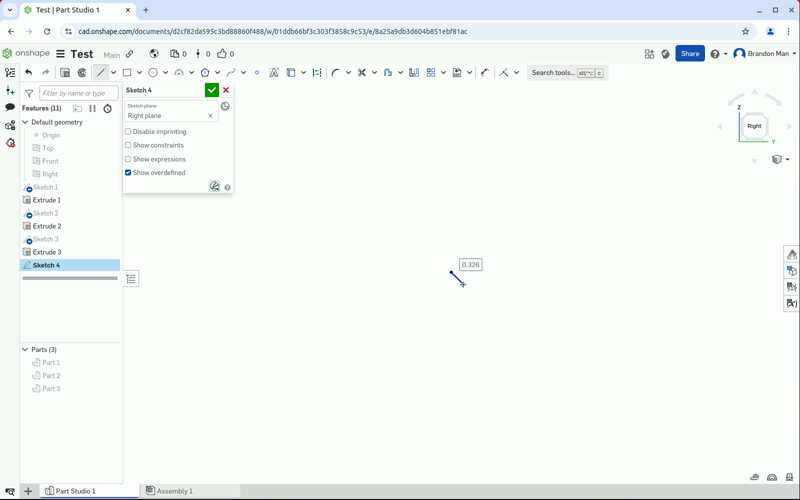
scroll(-6)
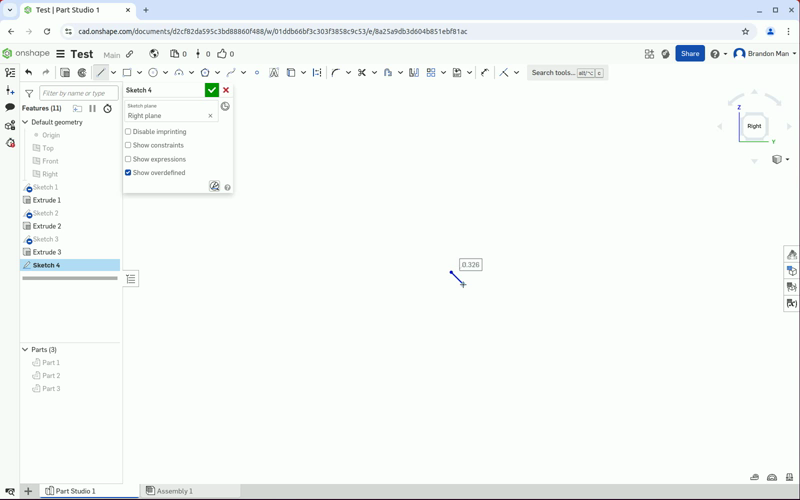
scroll(-6)
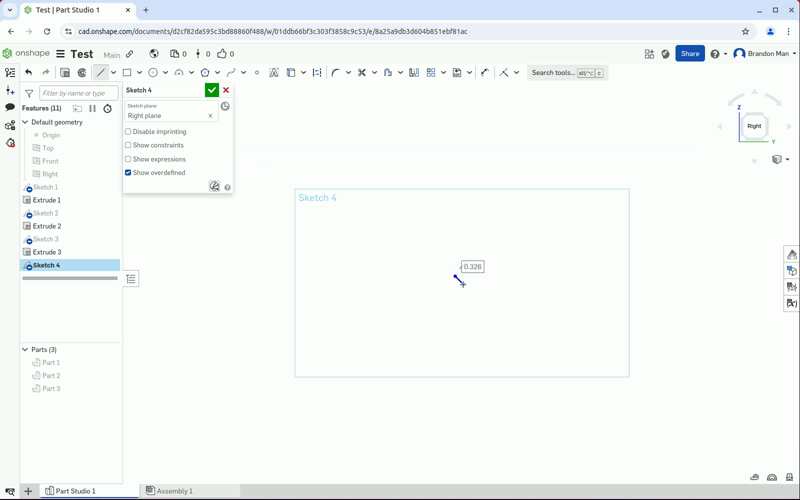
scroll(-6)
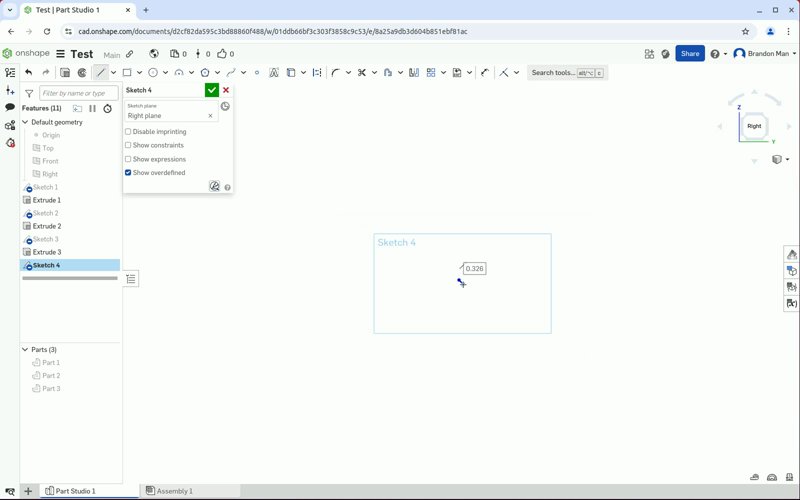
scroll(-6)
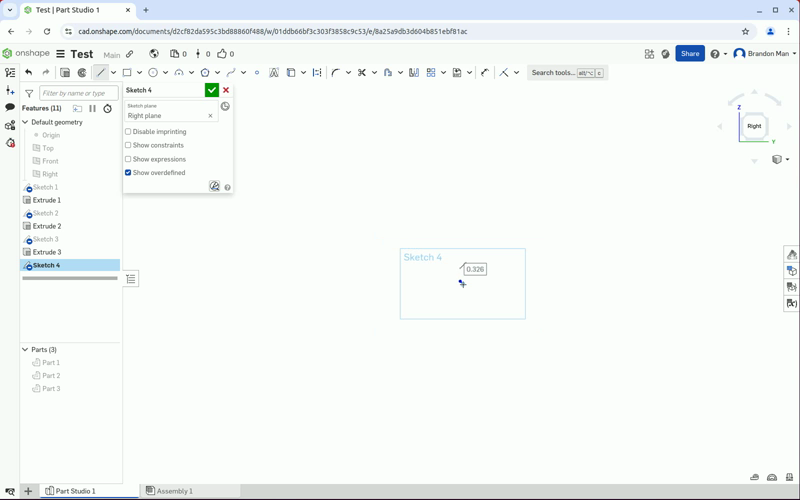
scroll(-6)
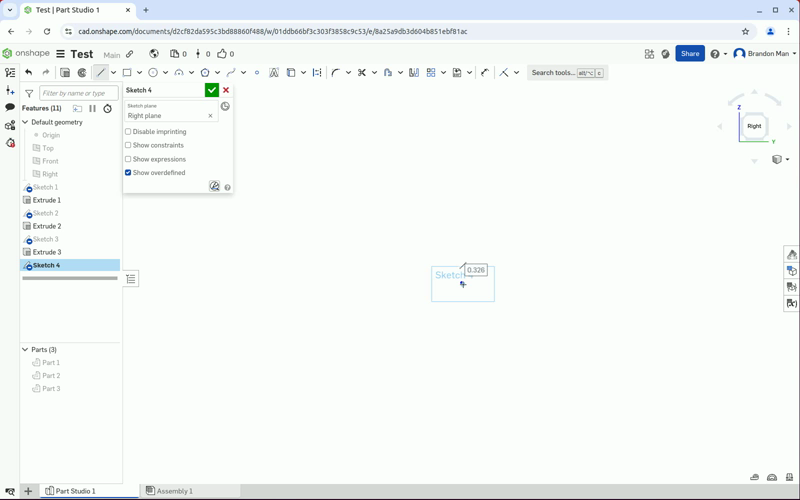
key_up(shift)
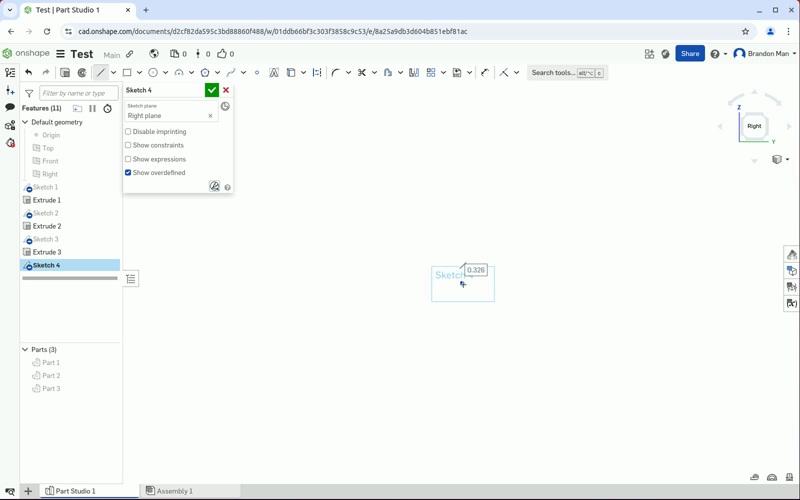
key_down(shift)
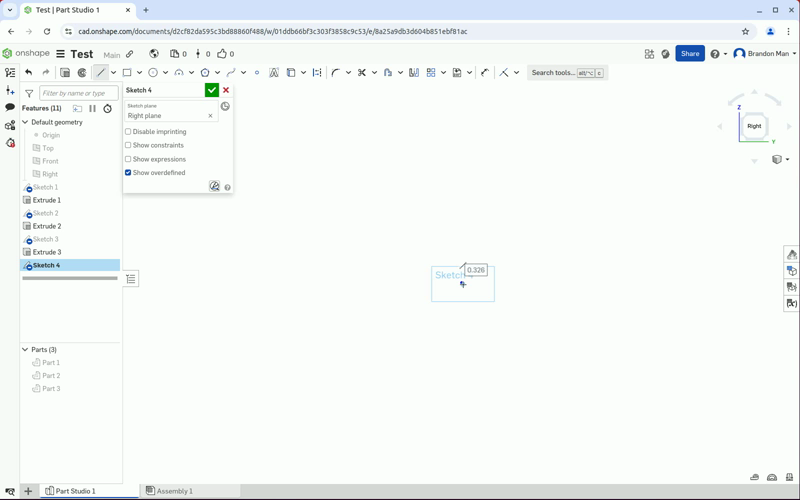
mouse_move(463, 170)
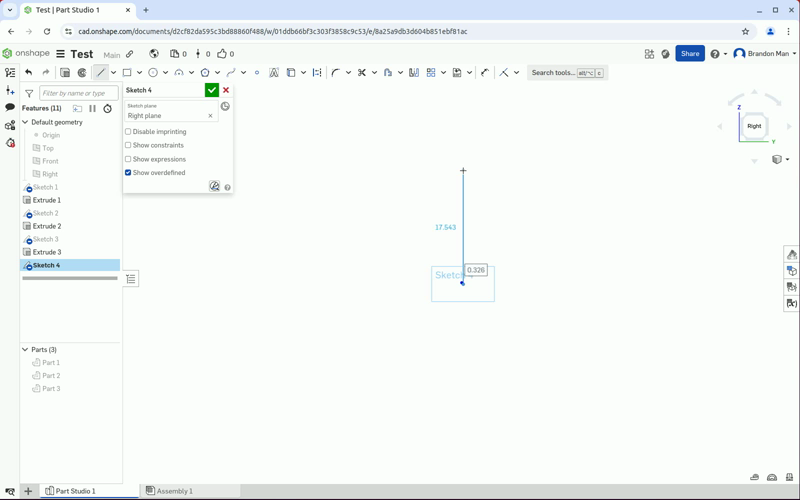
click(463, 170)
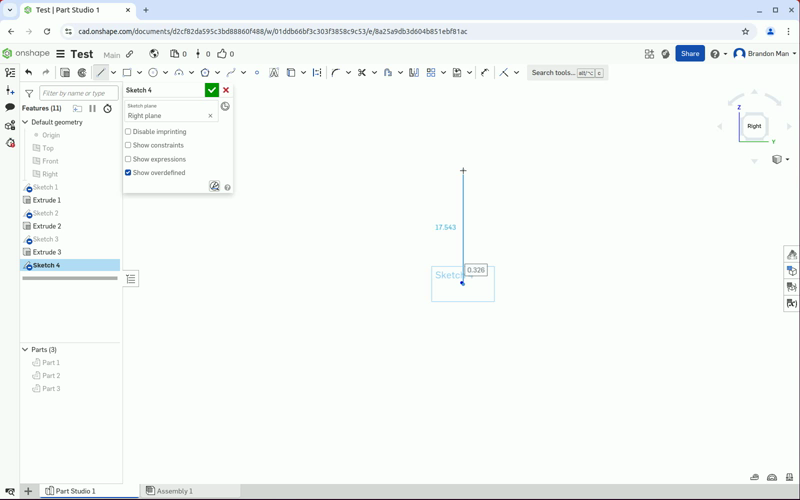
key_up(shift)
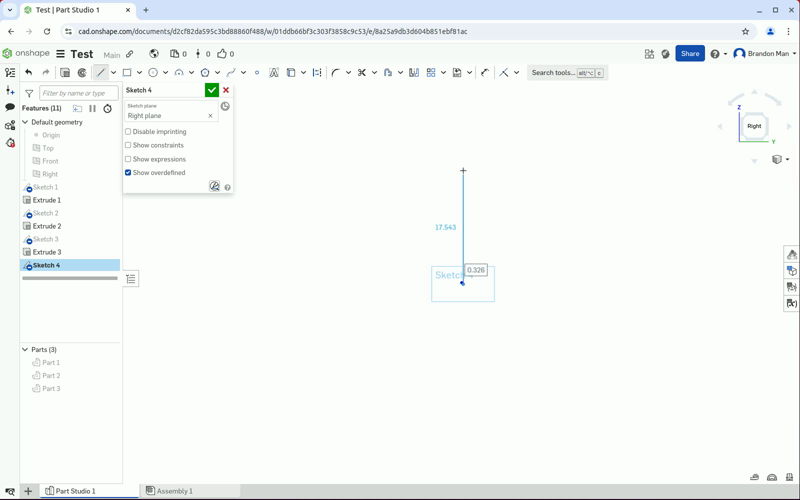
key_down(shift)
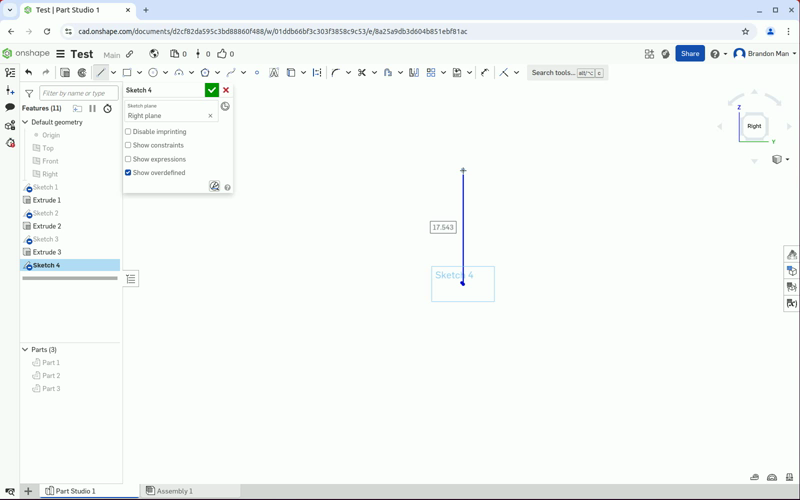
mouse_move(493, 170)
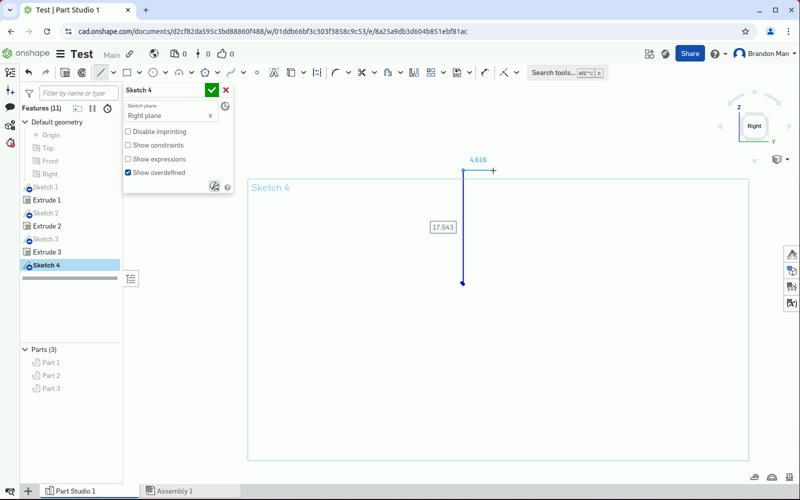
mouse_move(461, 171)
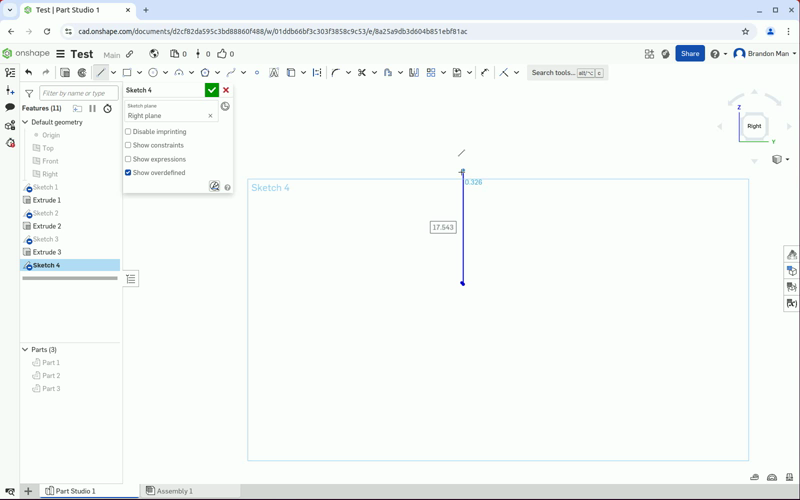
scroll(6)
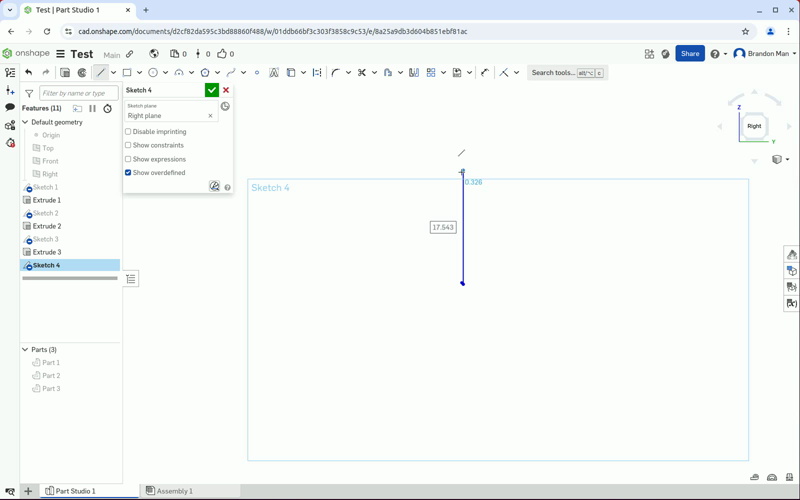
scroll(6)
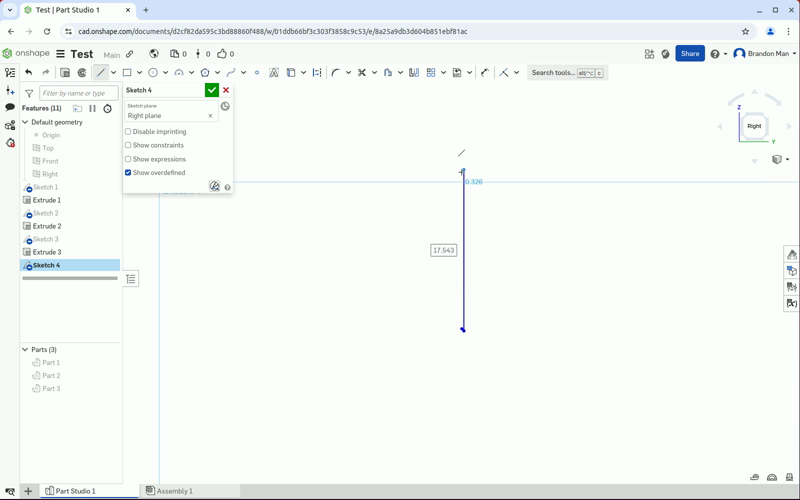
scroll(6)
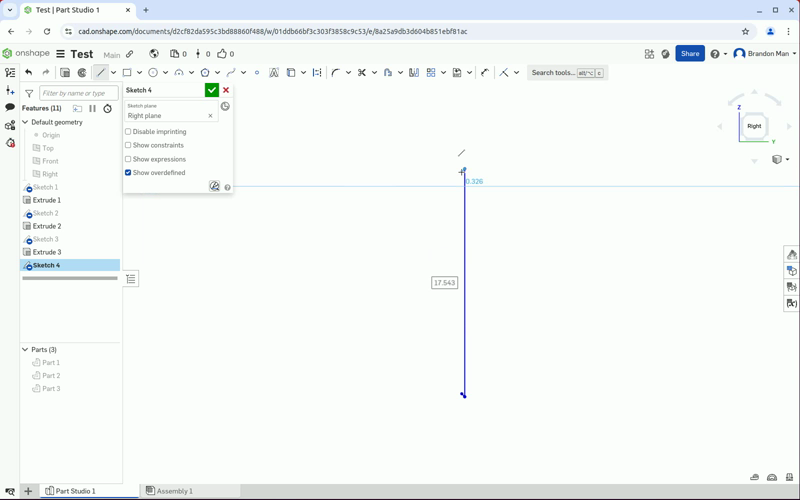
scroll(6)
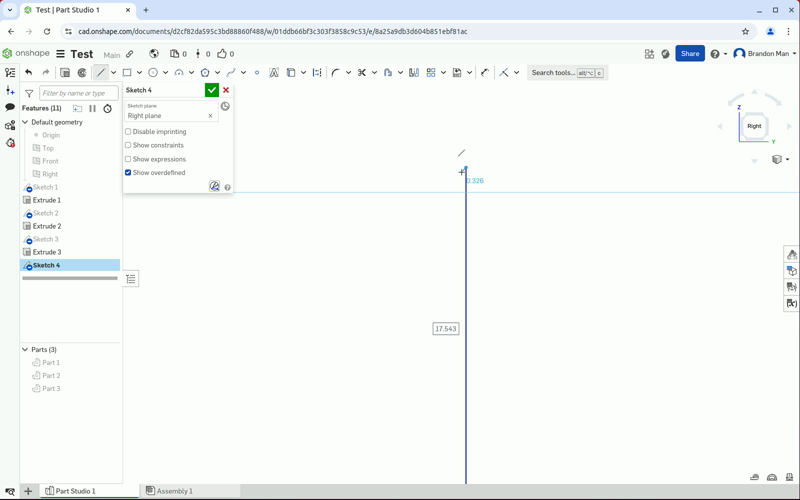
scroll(6)
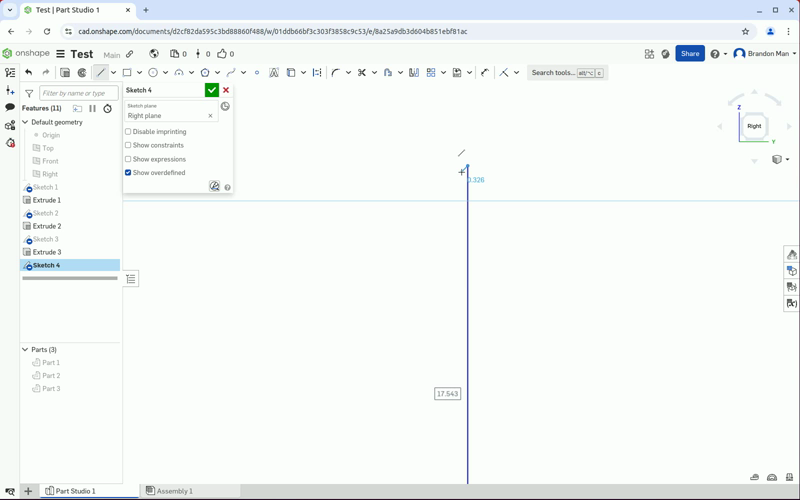
scroll(6)
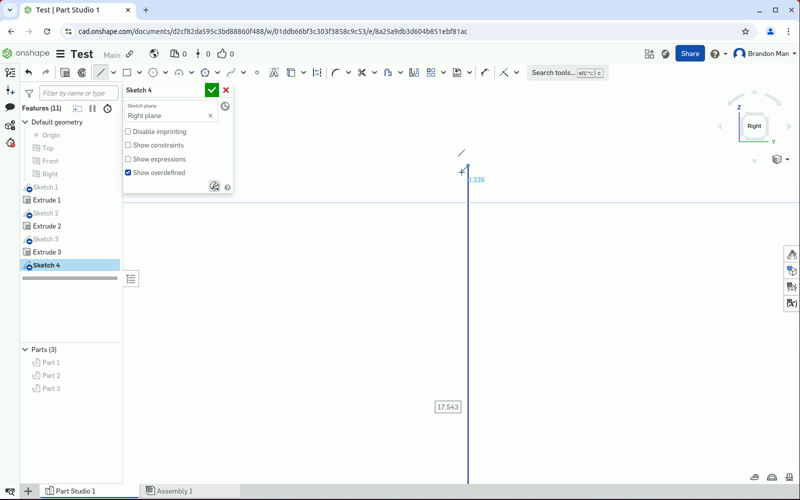
scroll(6)
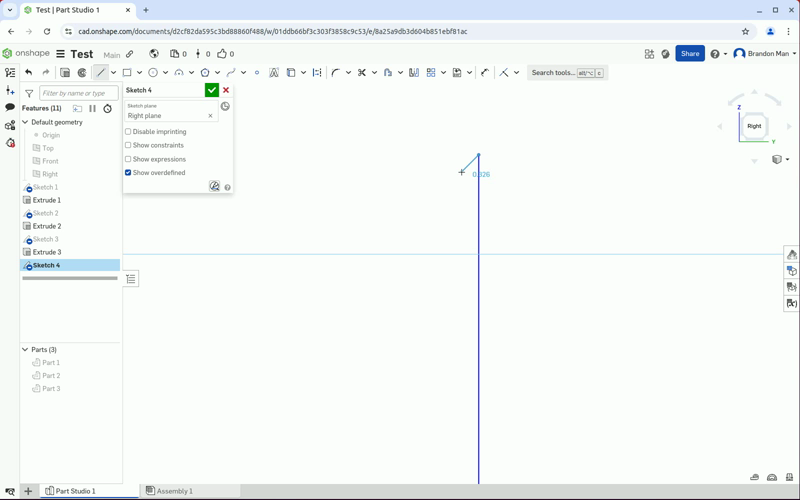
click(461, 171)
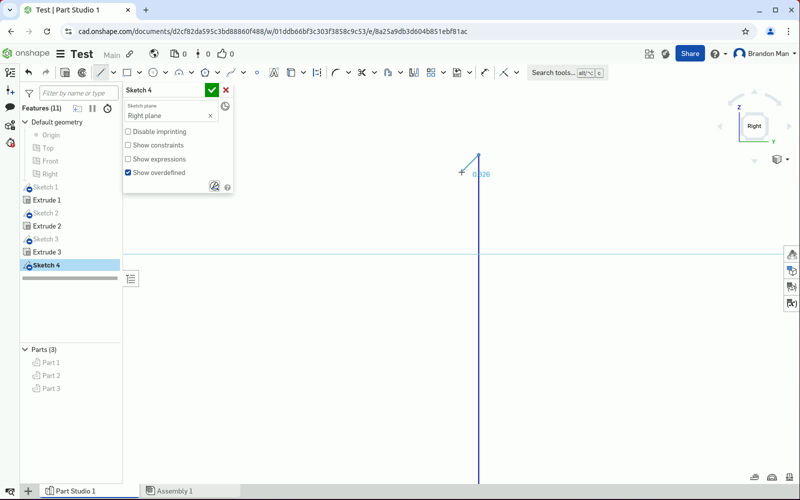
scroll(-6)
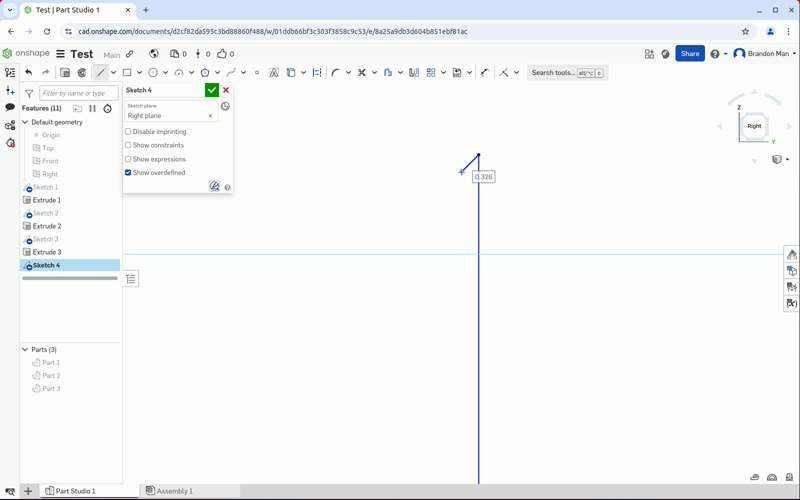
scroll(-6)
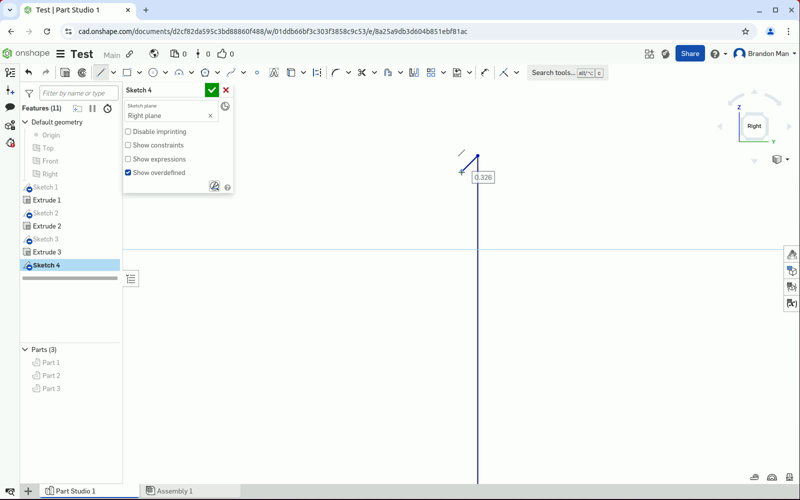
scroll(-6)
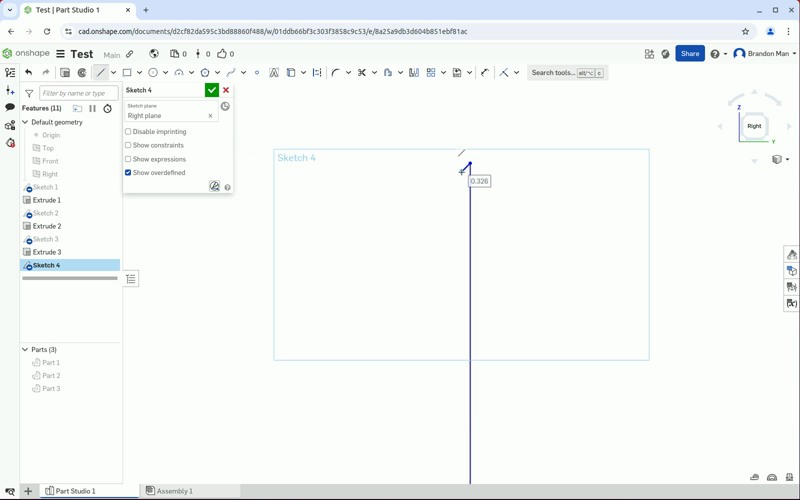
scroll(-6)
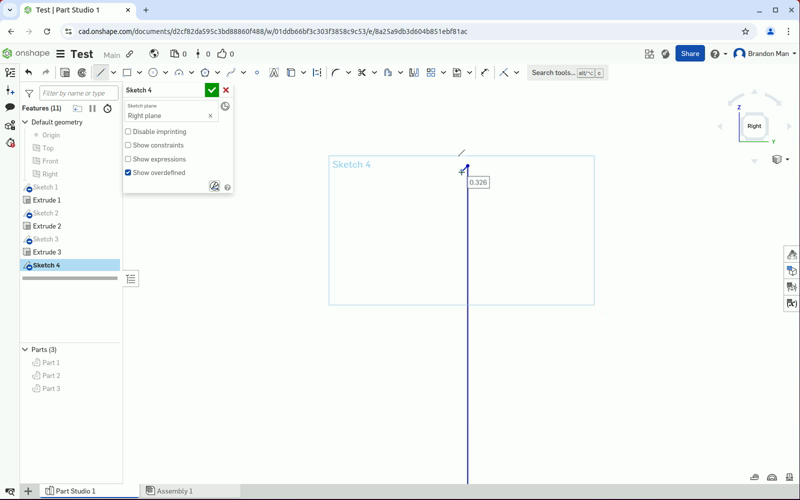
scroll(-6)
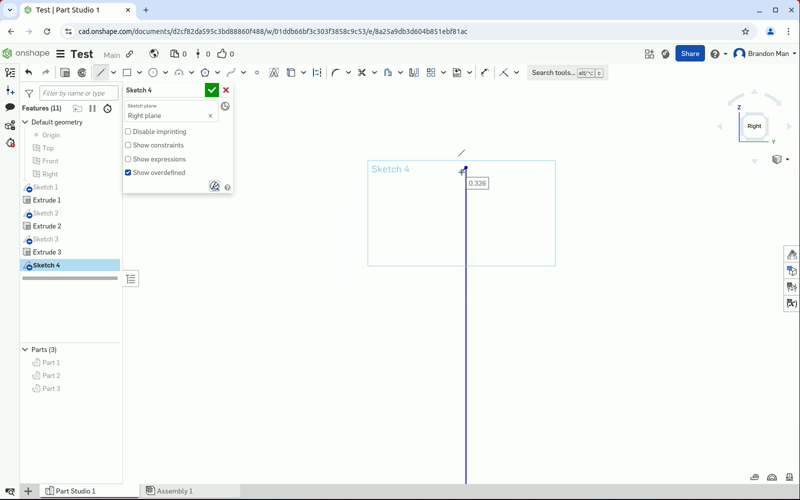
scroll(-6)
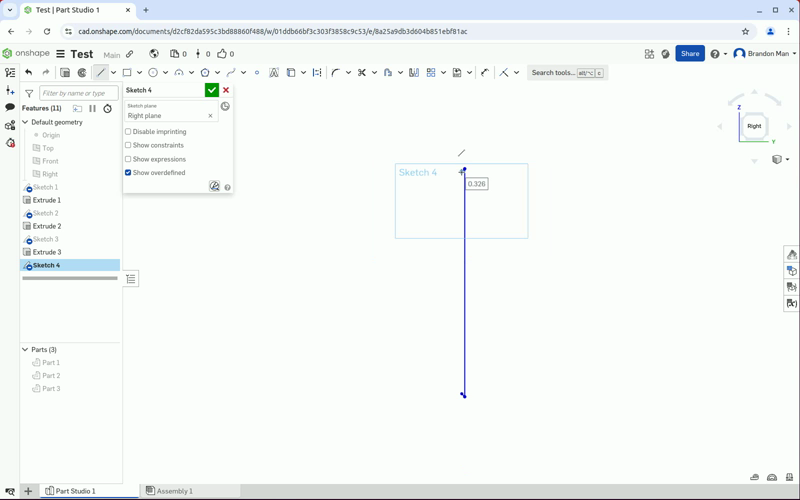
scroll(-6)
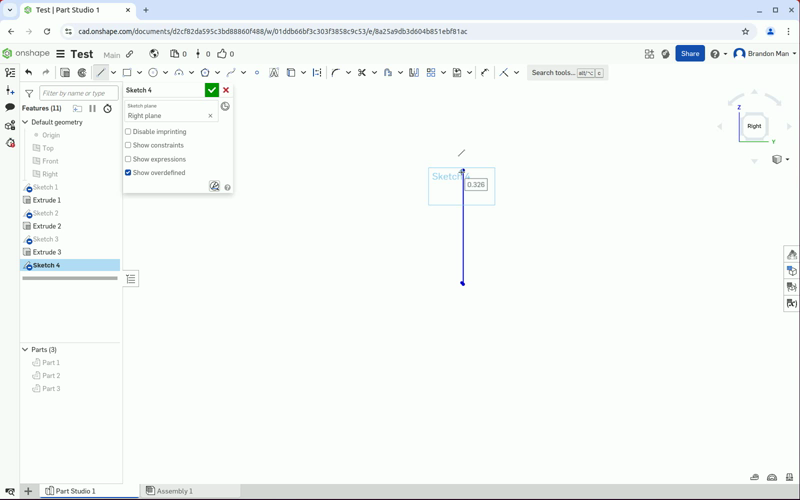
key_up(shift)
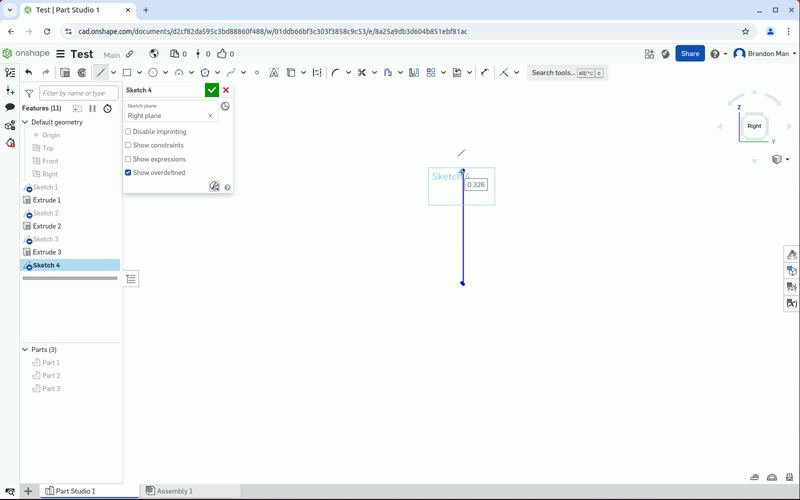
key_down(shift)
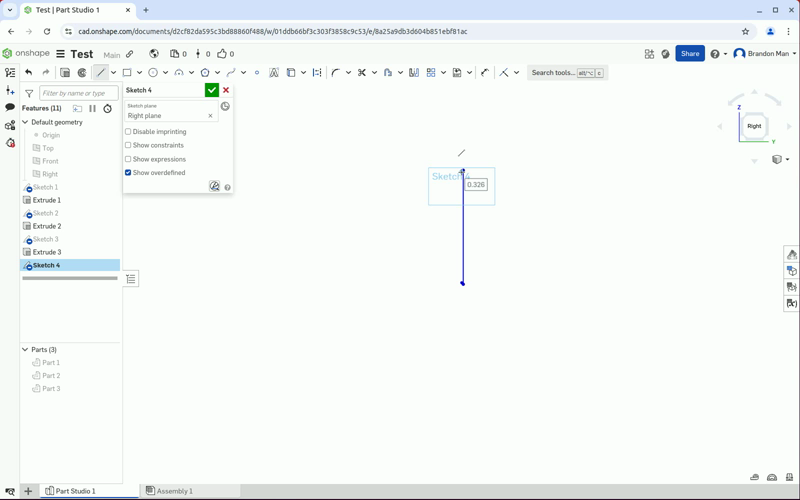
mouse_move(492, 171)
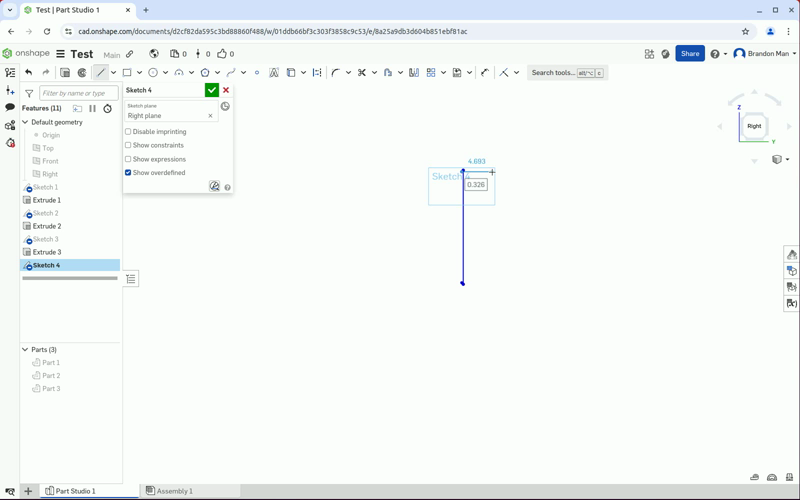
mouse_move(461, 226)
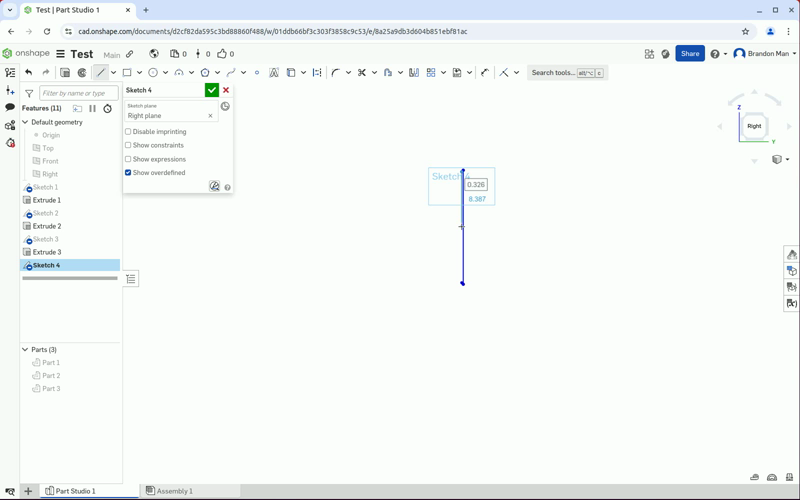
click(461, 226)
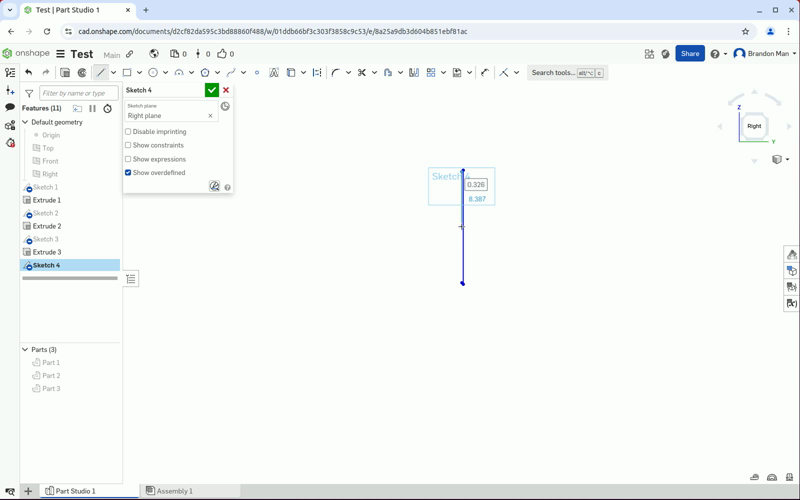
key_up(shift)
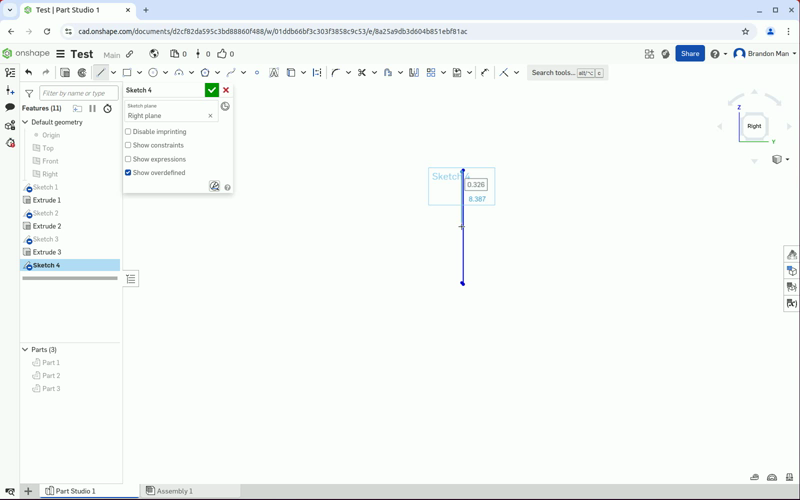
key_down(shift)
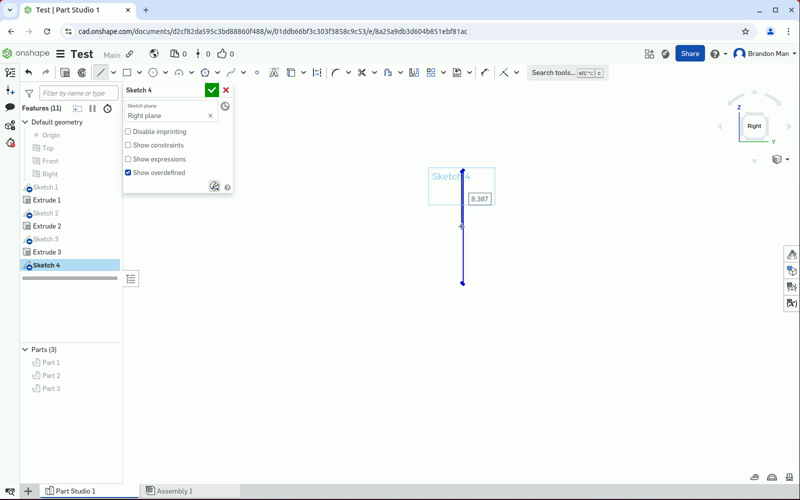
mouse_move(492, 226)
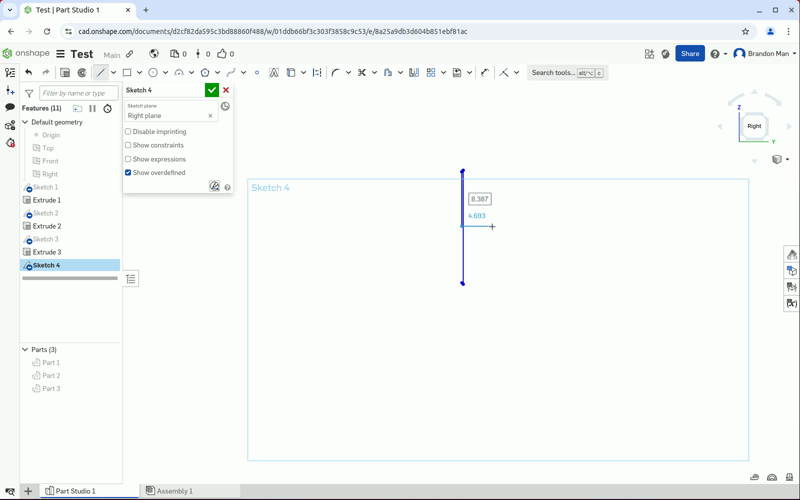
mouse_move(461, 228)
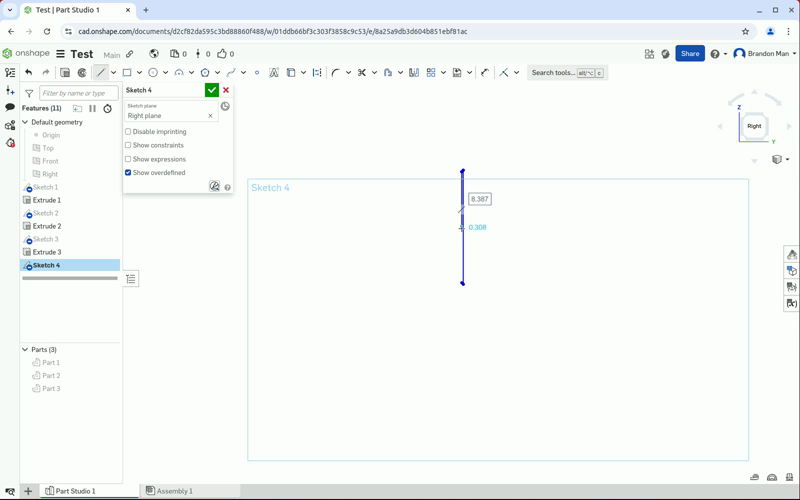
scroll(6)
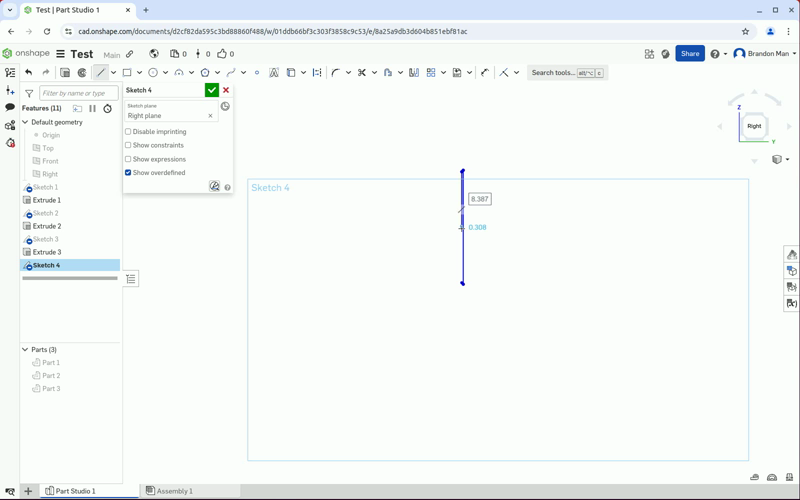
scroll(6)
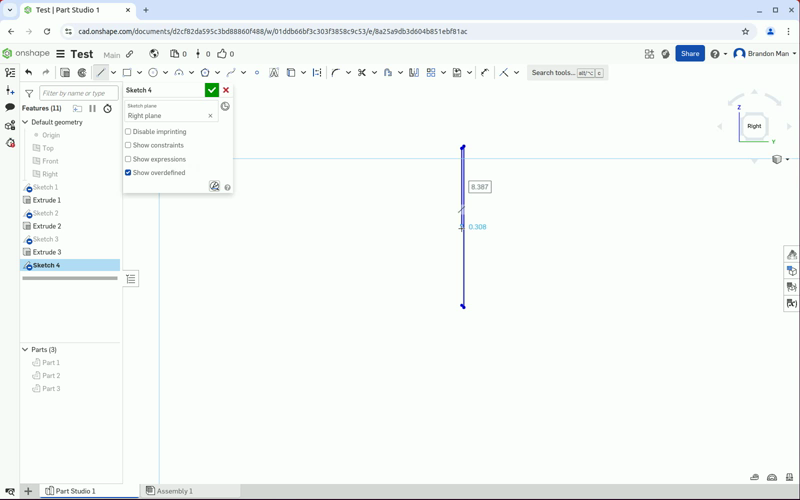
scroll(6)
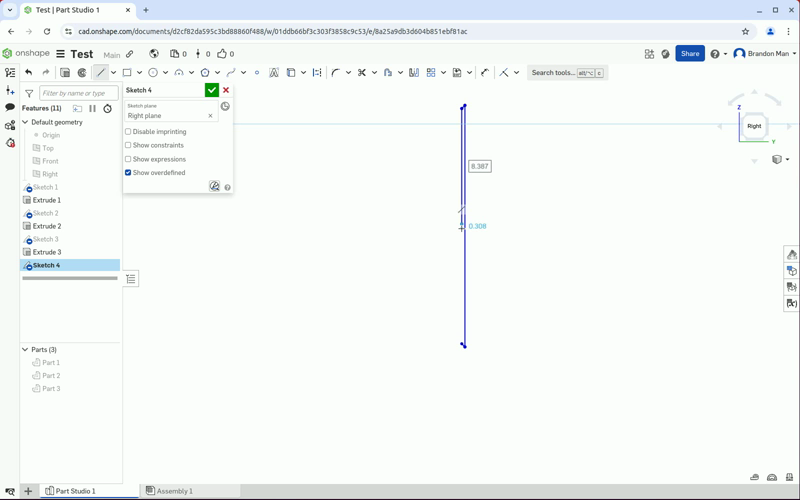
scroll(6)
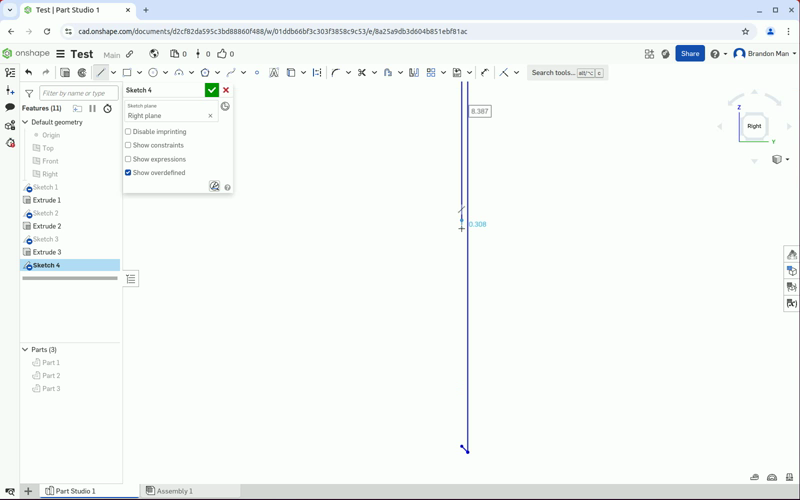
scroll(6)
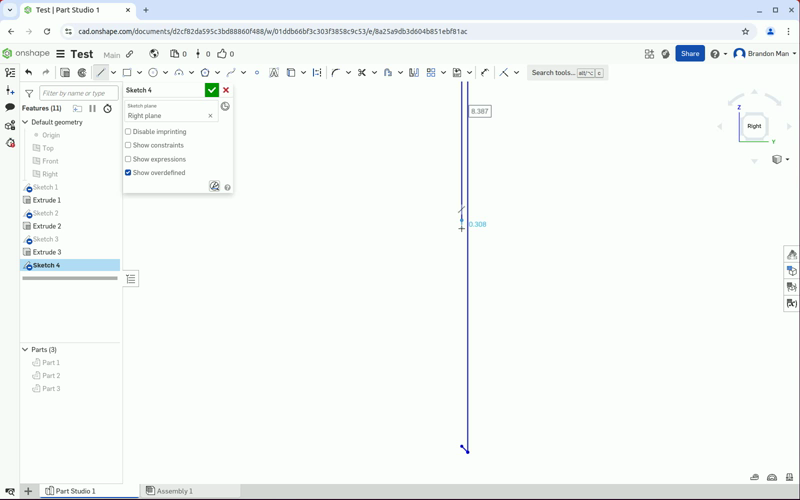
scroll(6)
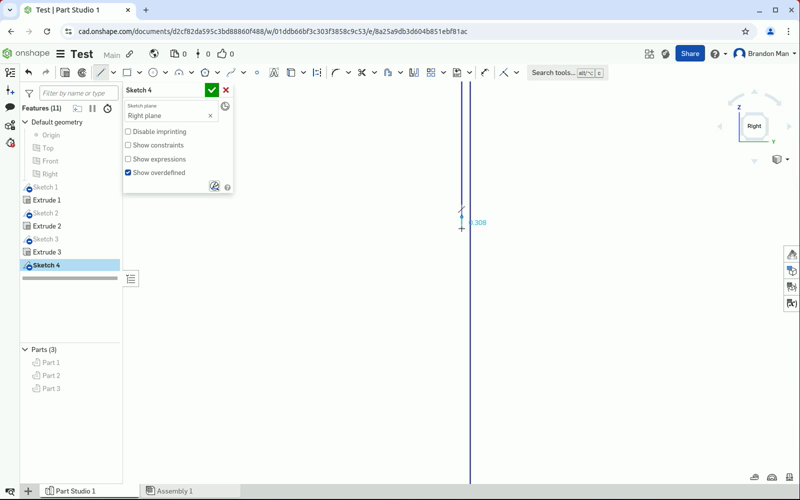
scroll(6)
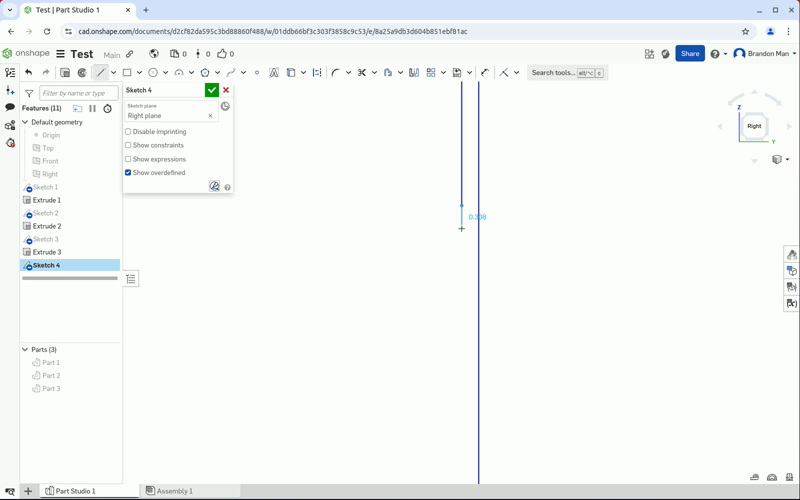
click(461, 228)
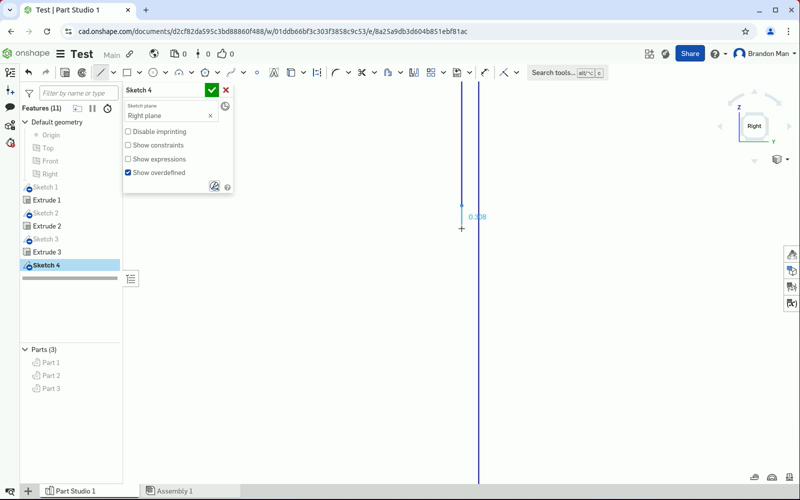
scroll(-6)
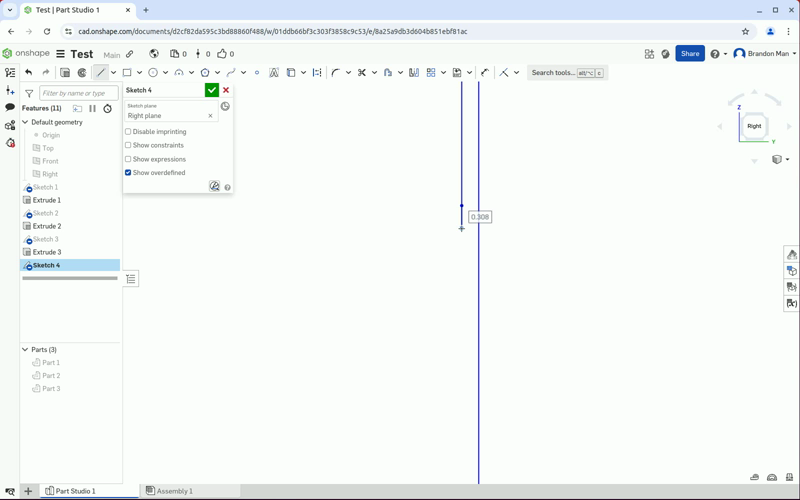
scroll(-6)
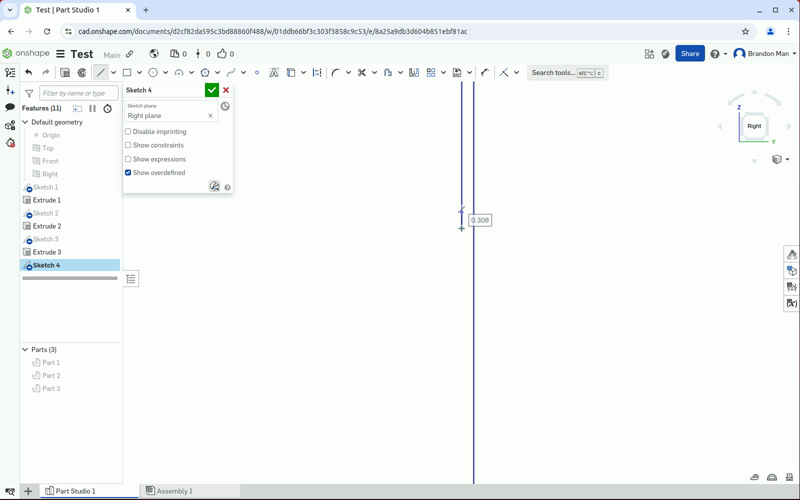
scroll(-6)
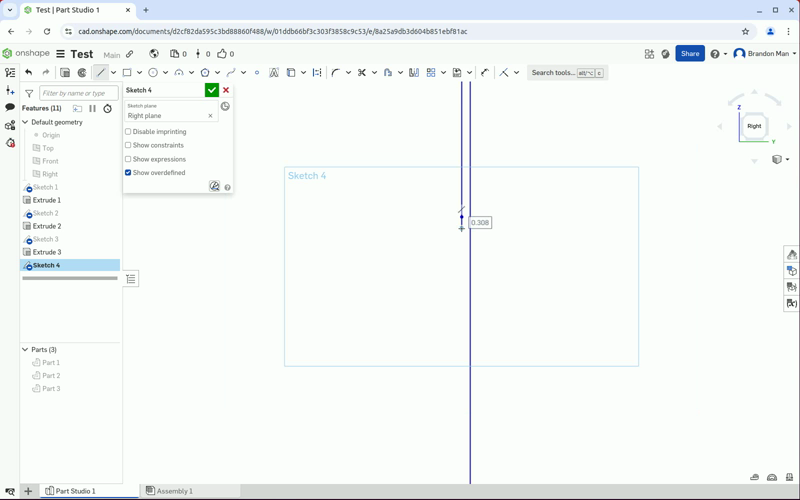
scroll(-6)
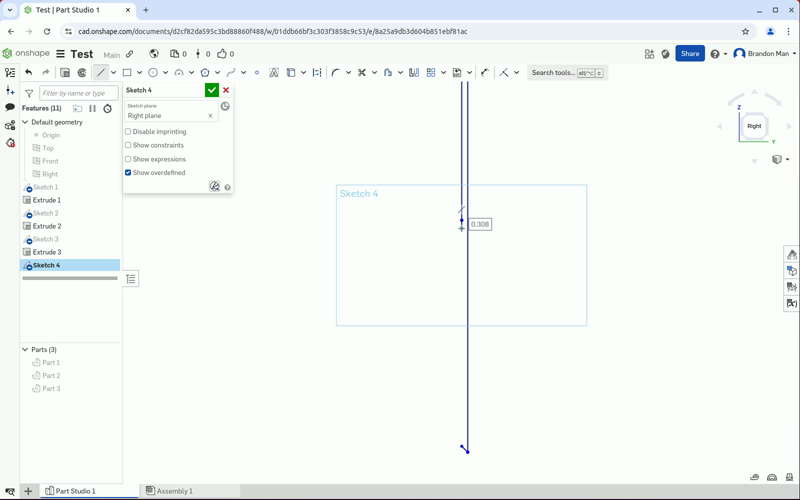
scroll(-6)
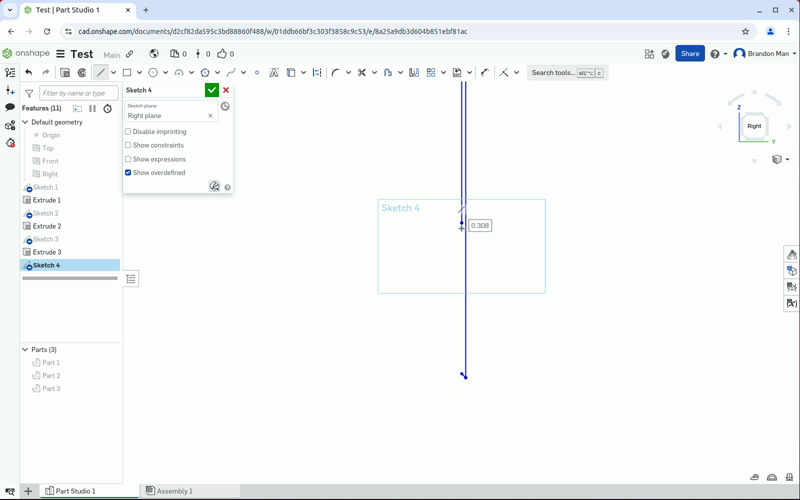
scroll(-6)
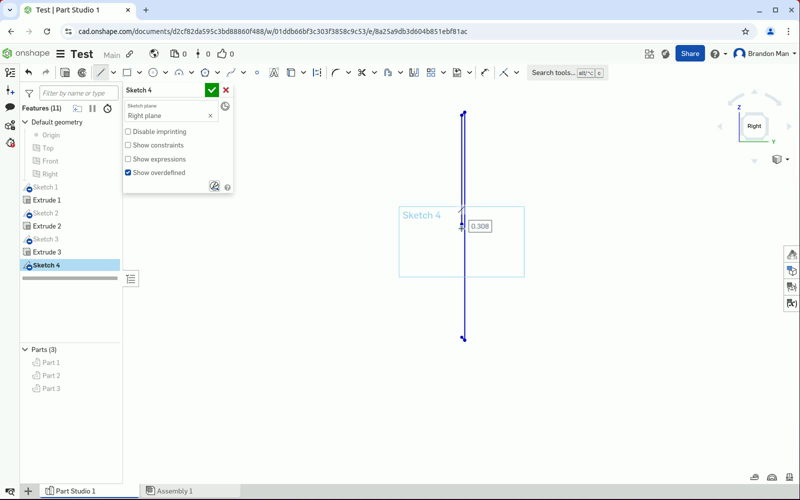
scroll(-6)
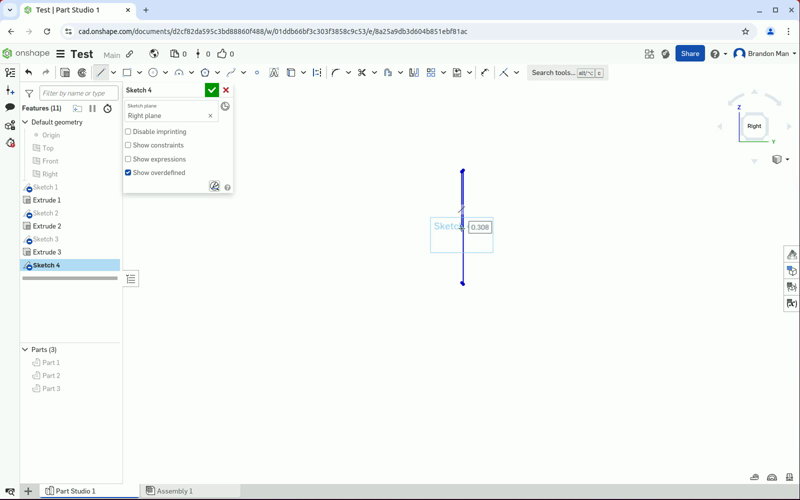
key_up(shift)
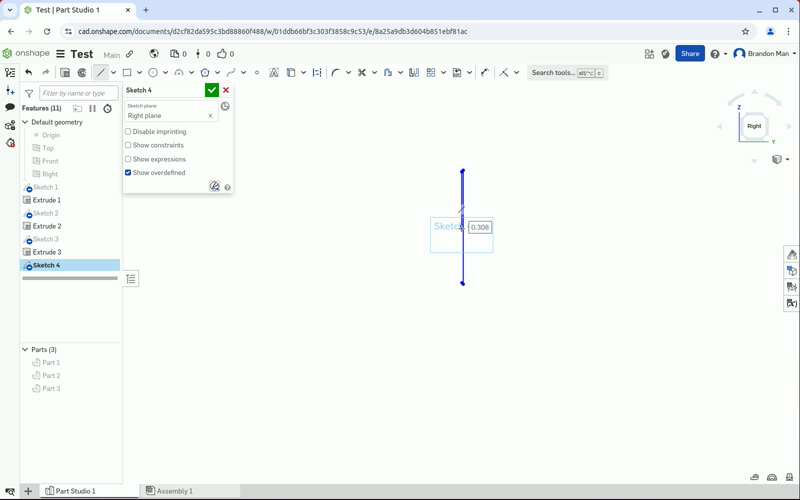
mouse_move(492, 228)
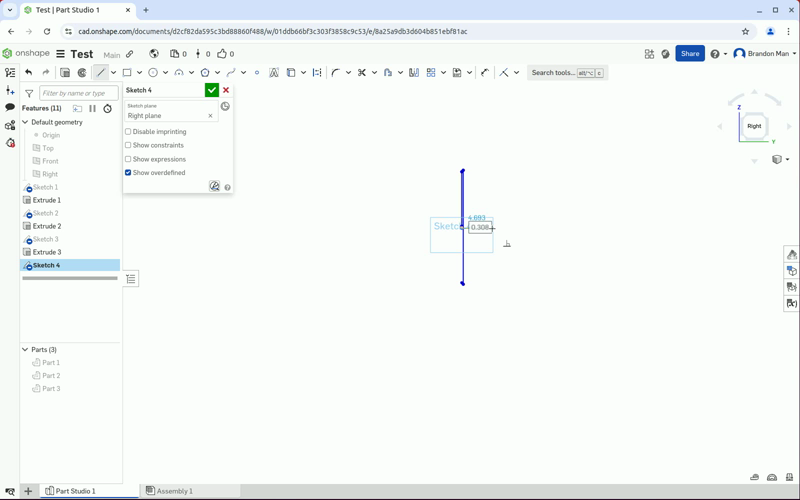
key_down(shift)
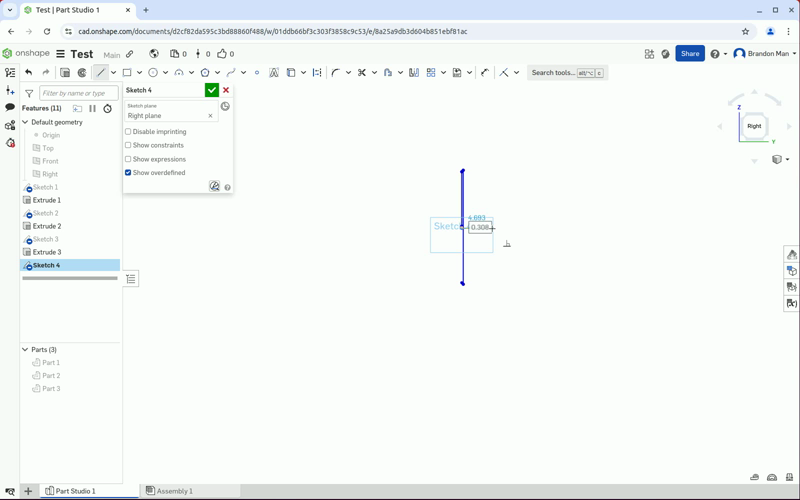
mouse_move(461, 282)
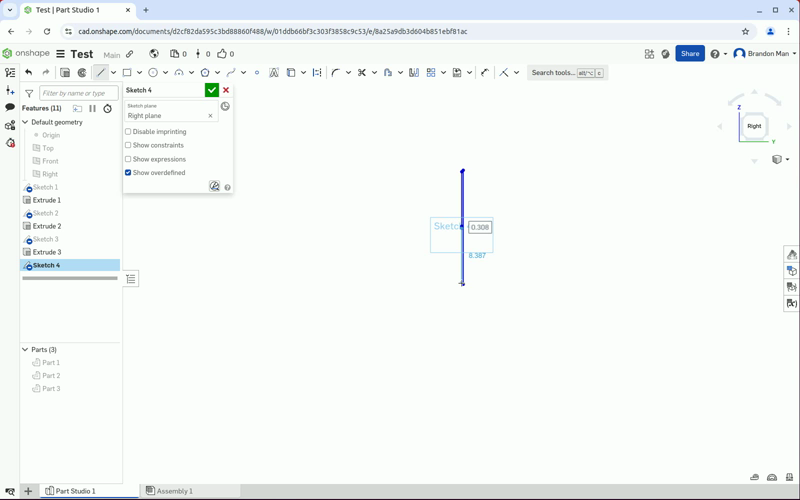
scroll(6)
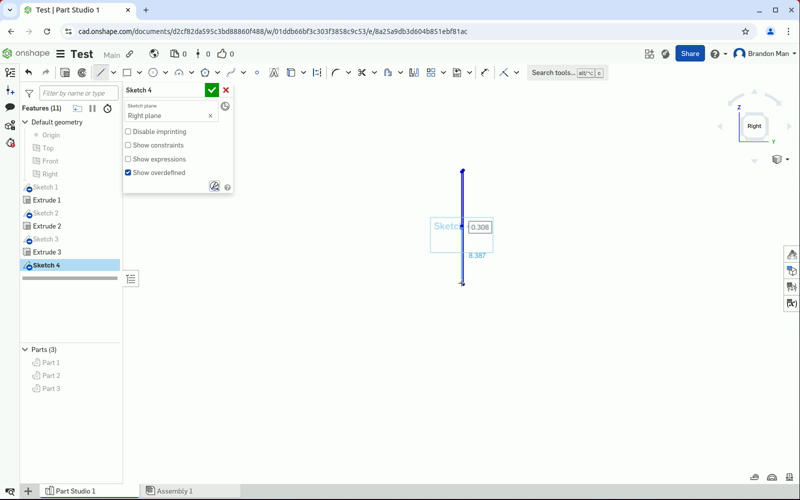
scroll(6)
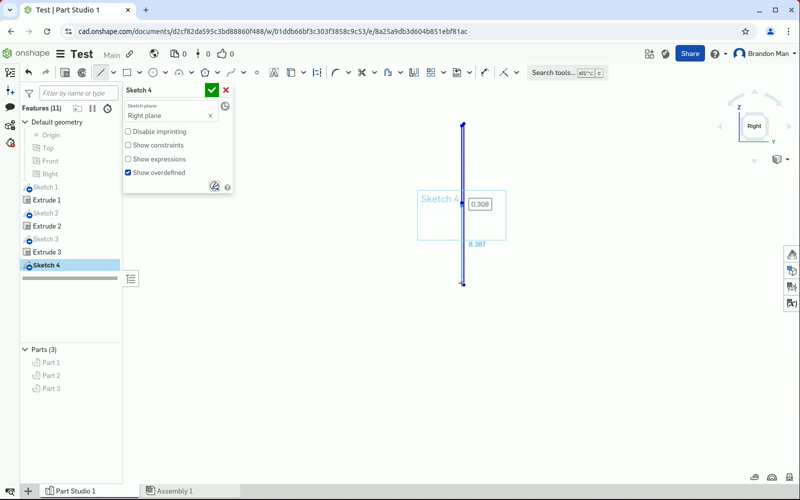
scroll(6)
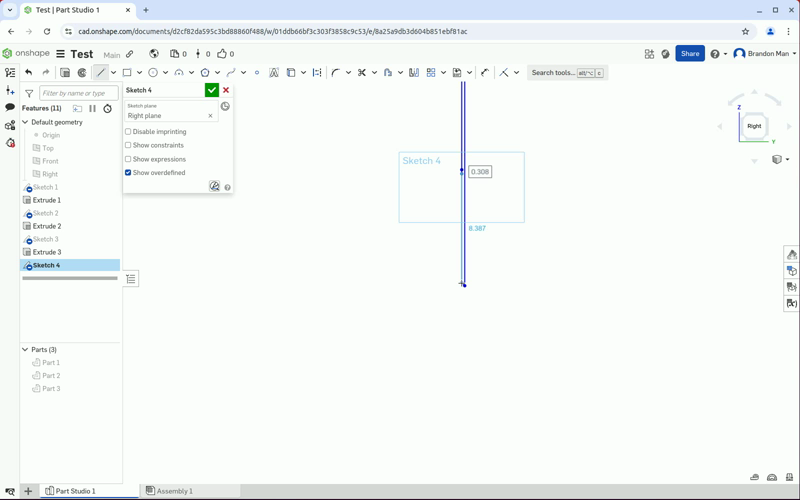
scroll(6)
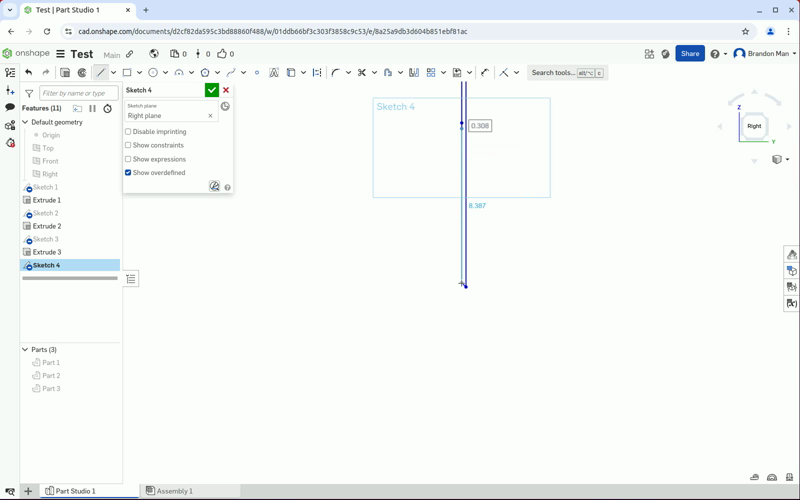
scroll(6)
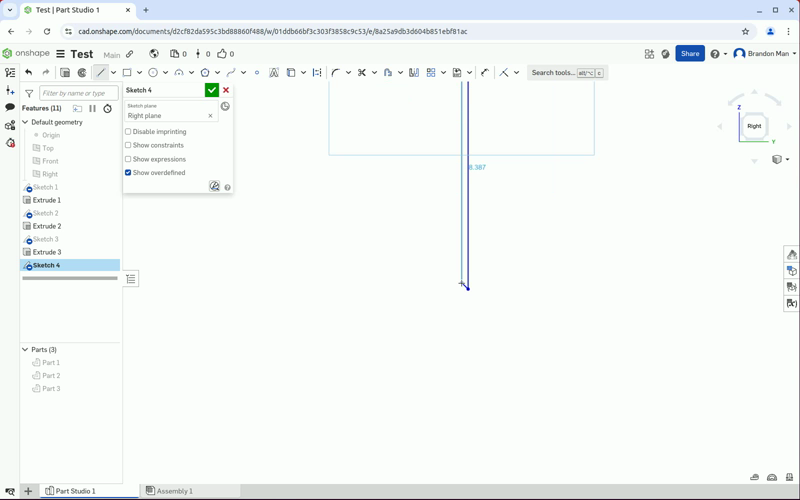
scroll(6)
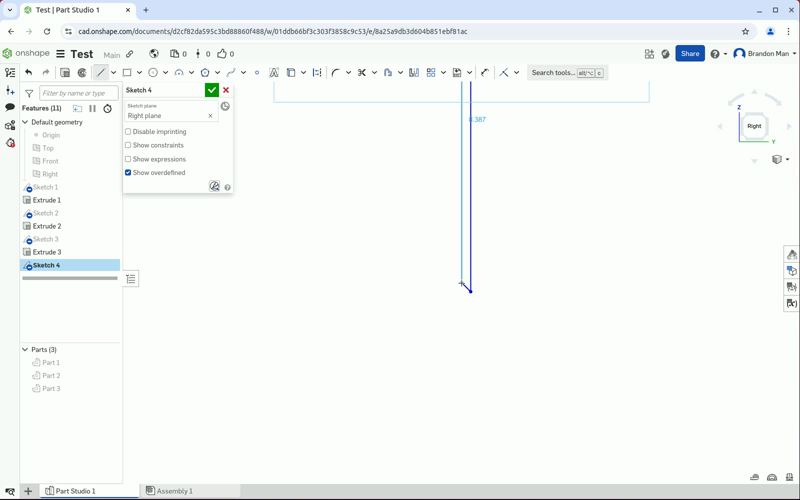
scroll(6)
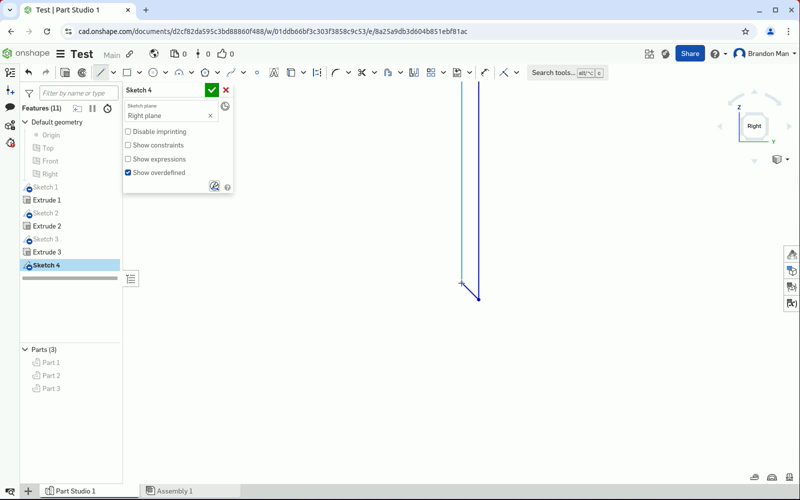
key_up(shift)
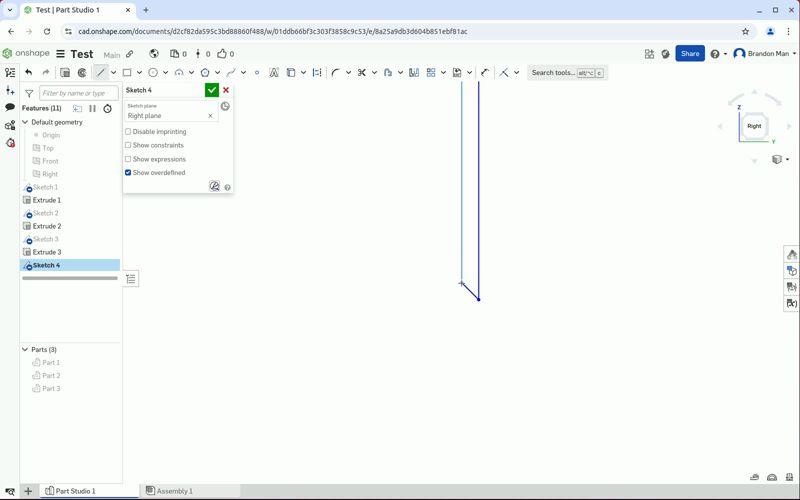
click(461, 282)
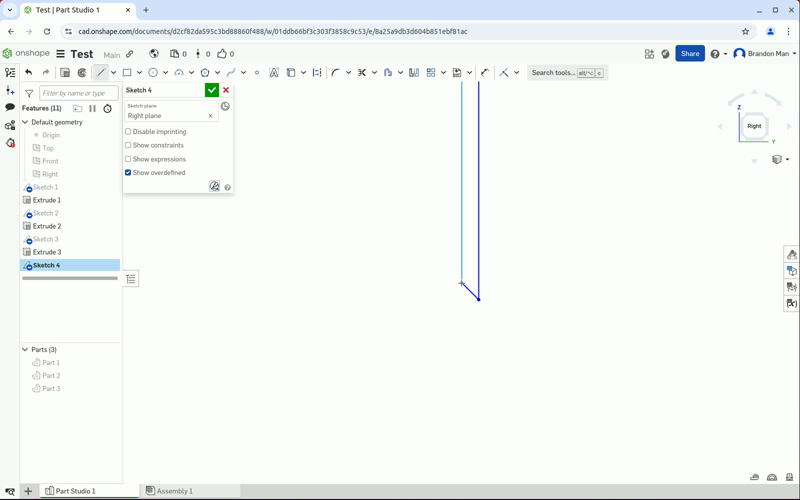
scroll(-6)
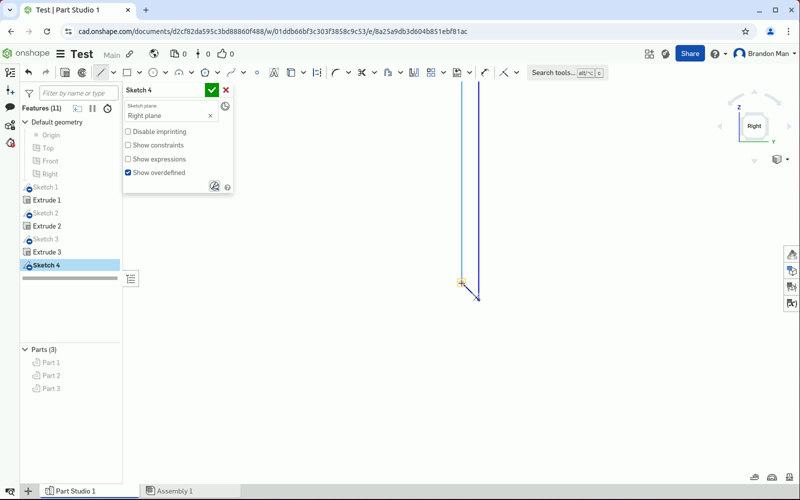
scroll(-6)
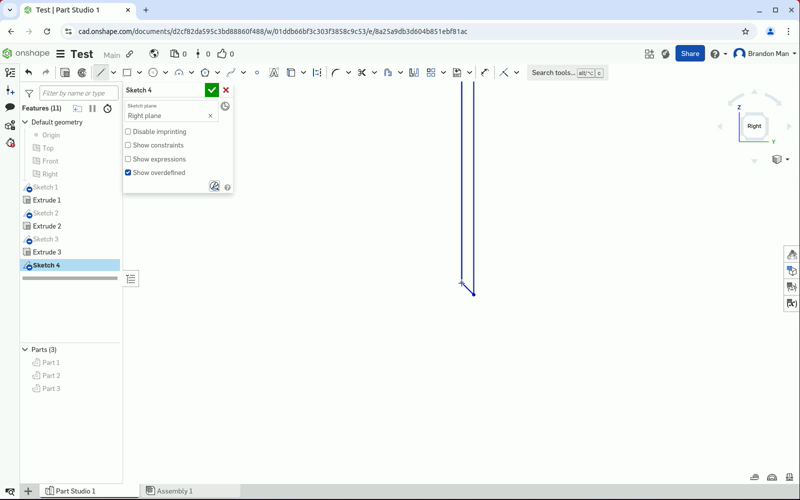
scroll(-6)
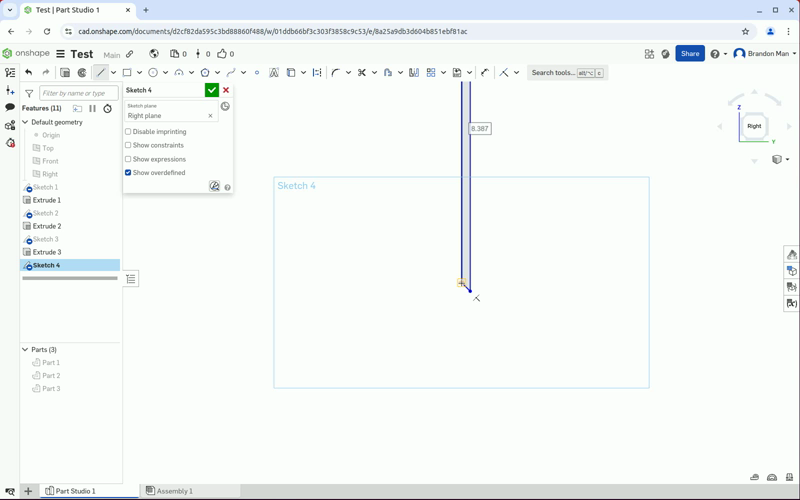
scroll(-6)
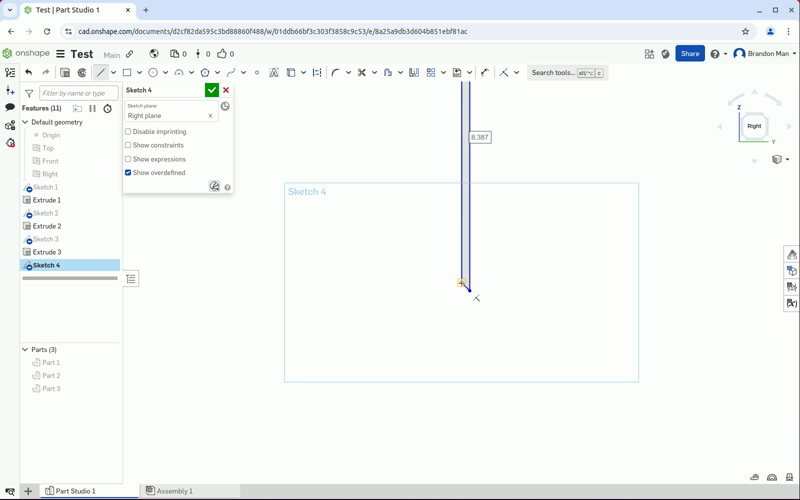
scroll(-6)
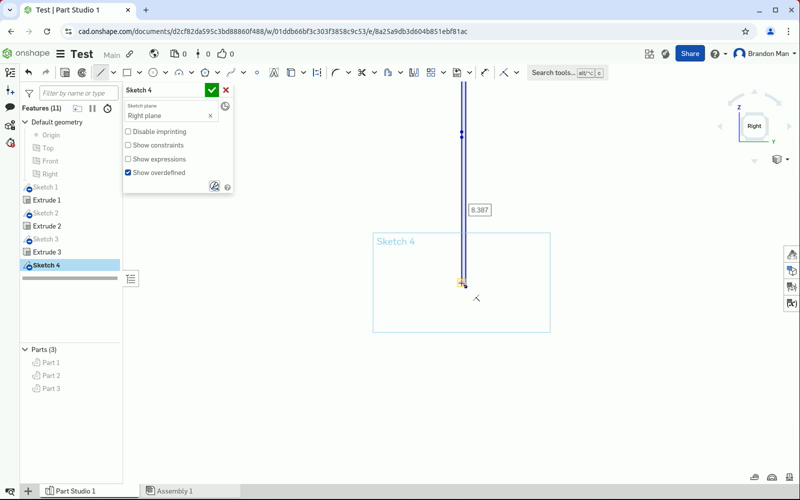
scroll(-6)
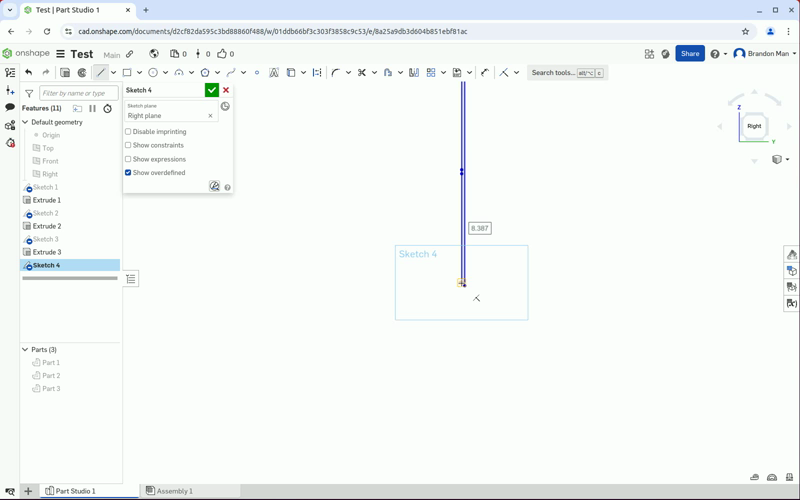
scroll(-6)
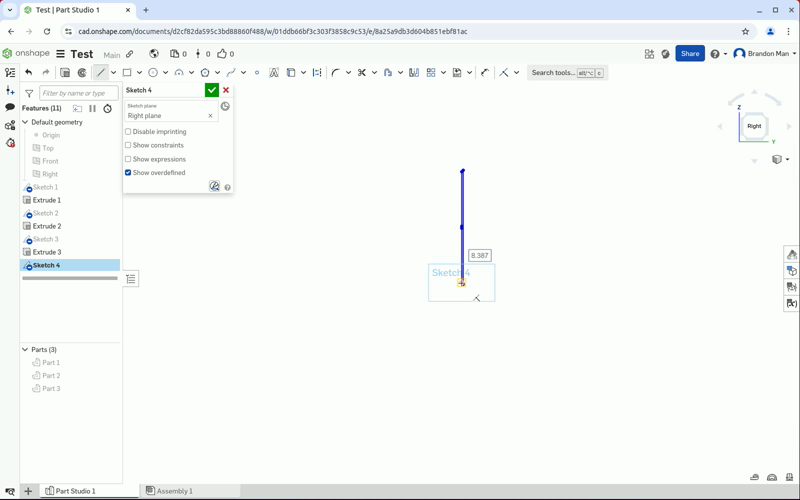
key(esc)
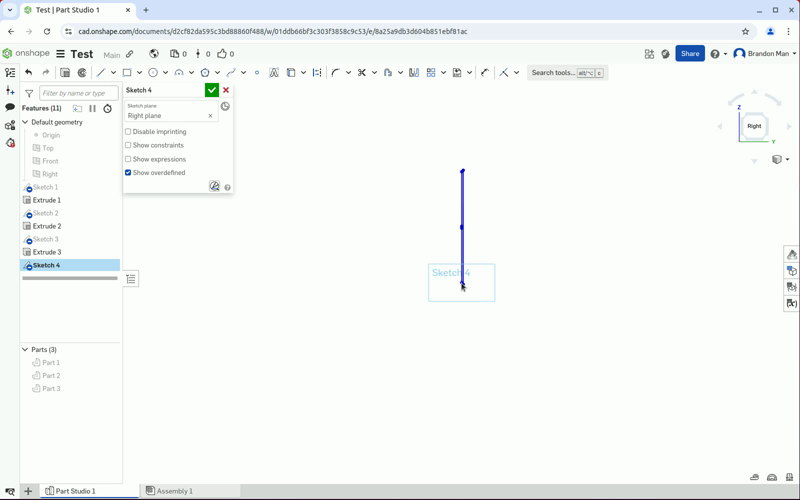
mouse_move(462, 255)
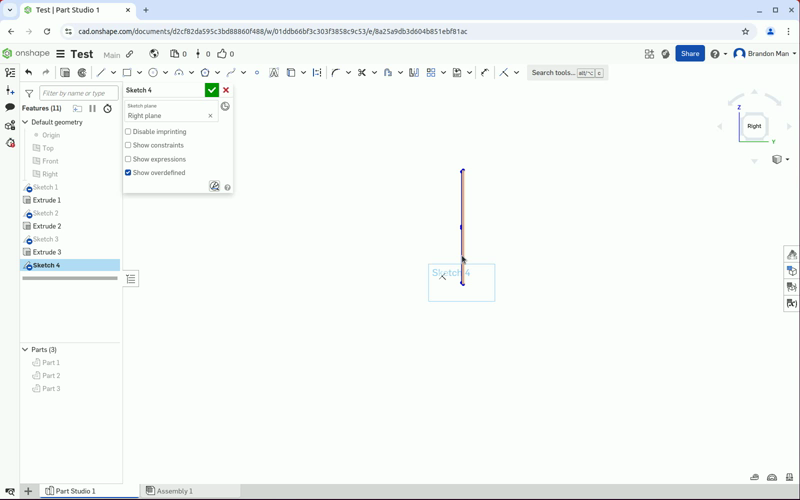
scroll(6)
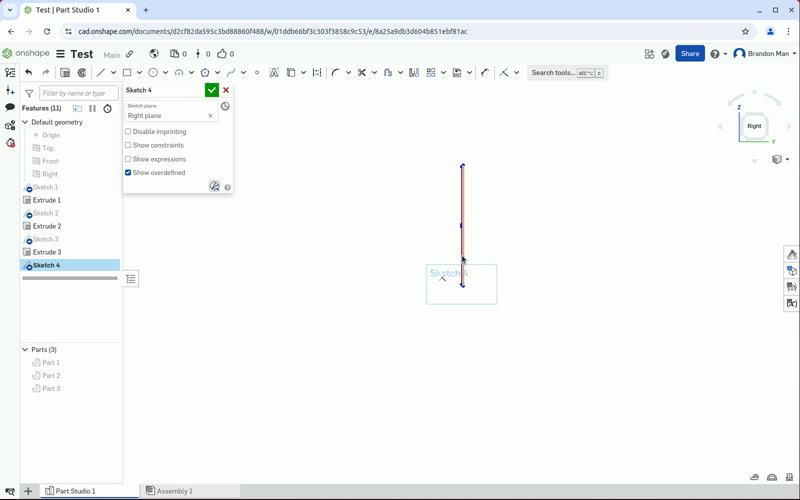
scroll(6)
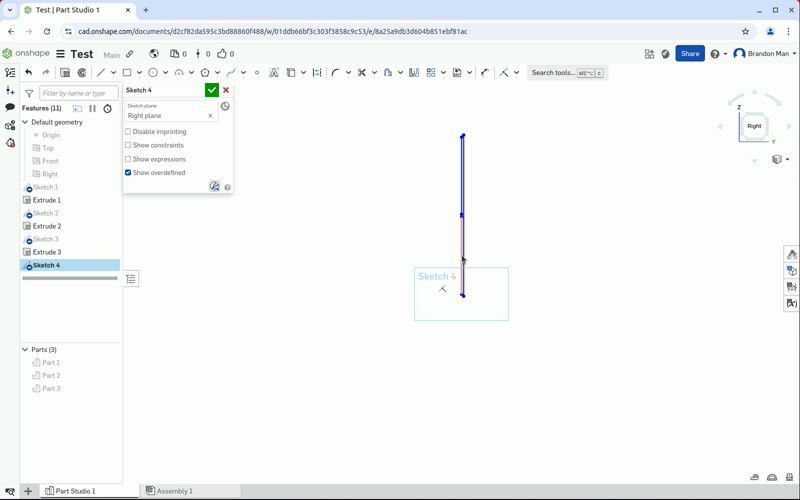
scroll(6)
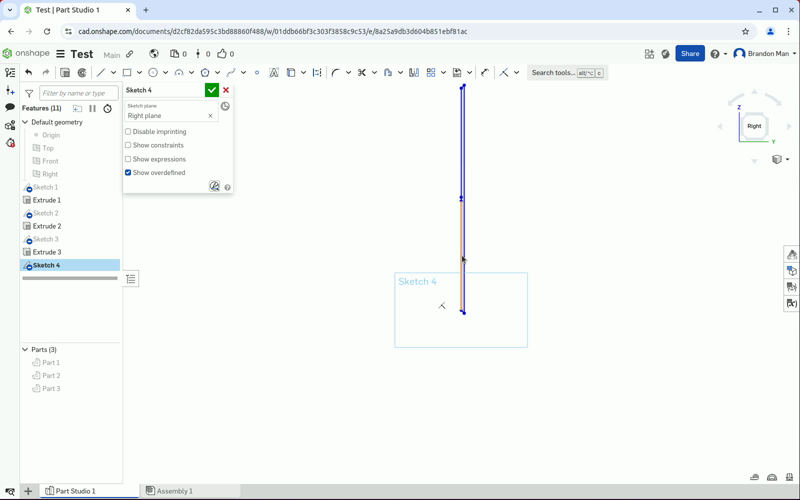
scroll(6)
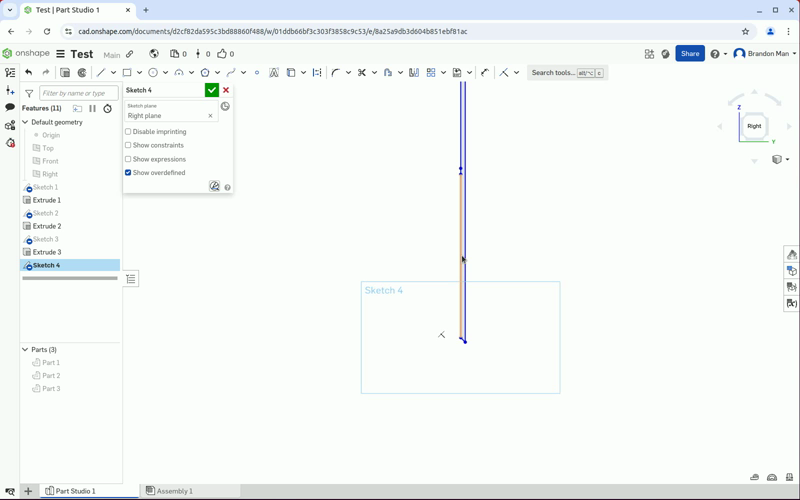
scroll(6)
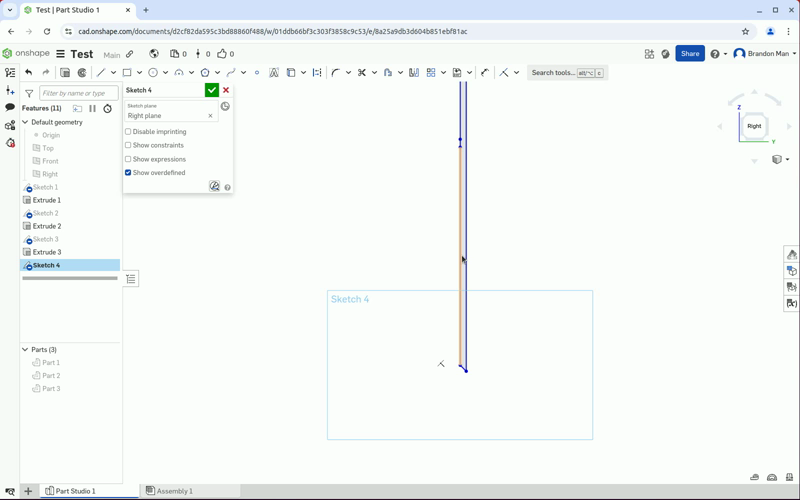
scroll(6)
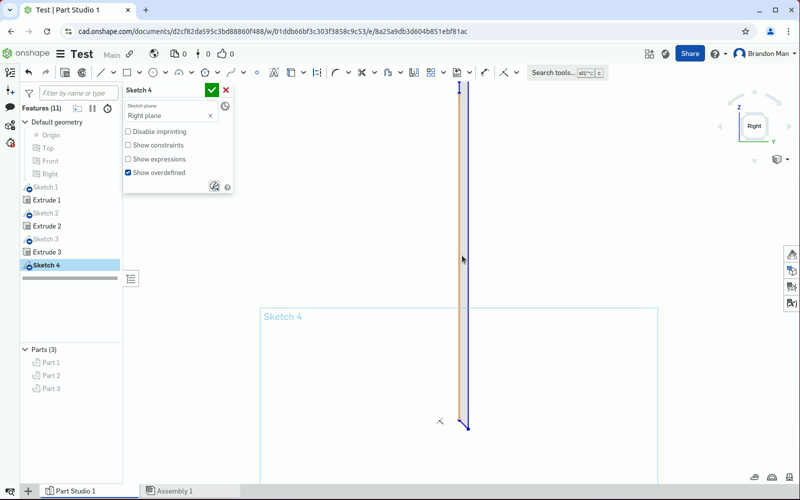
scroll(6)
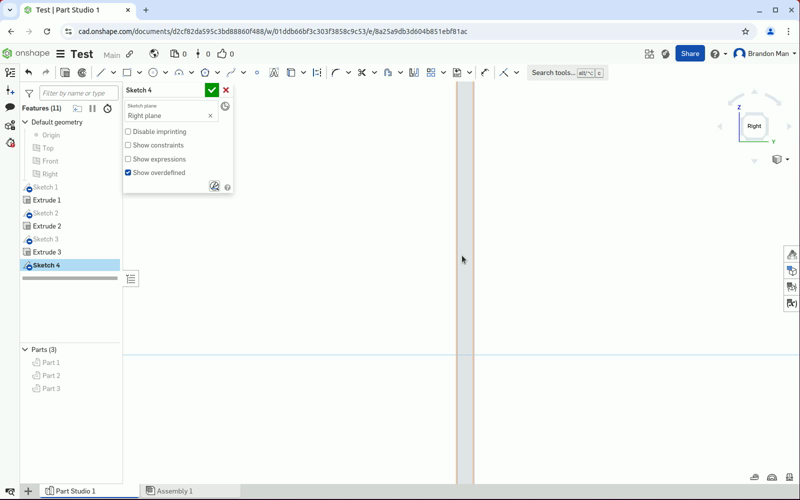
click(462, 255)
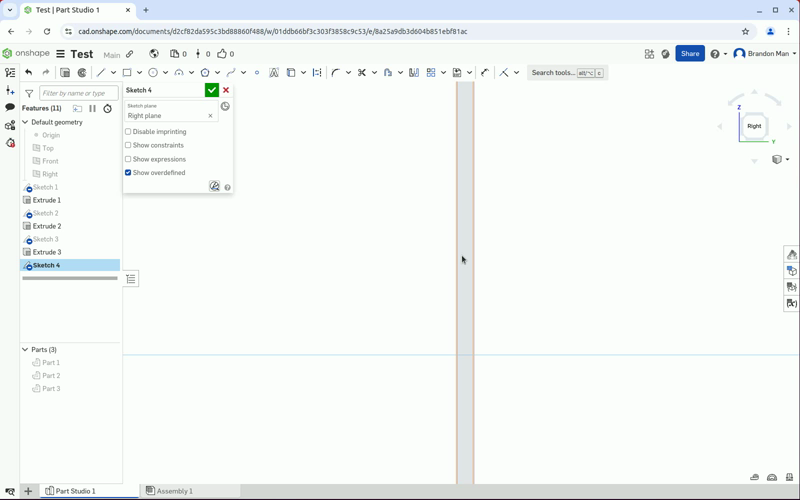
scroll(-6)
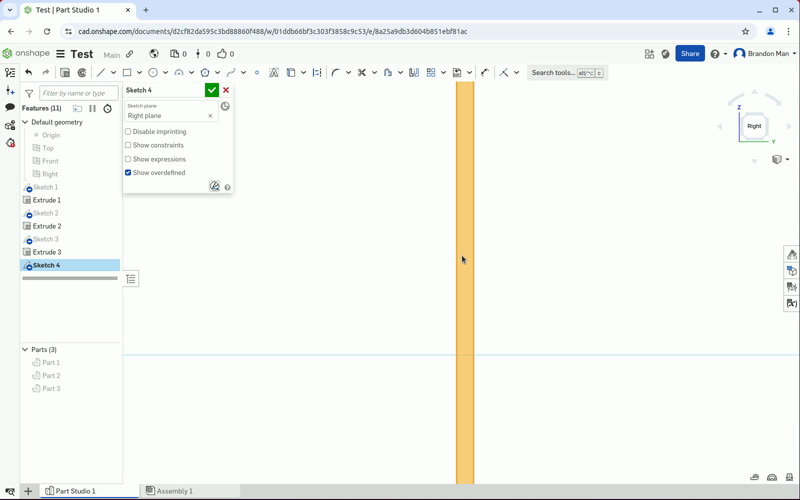
scroll(-6)
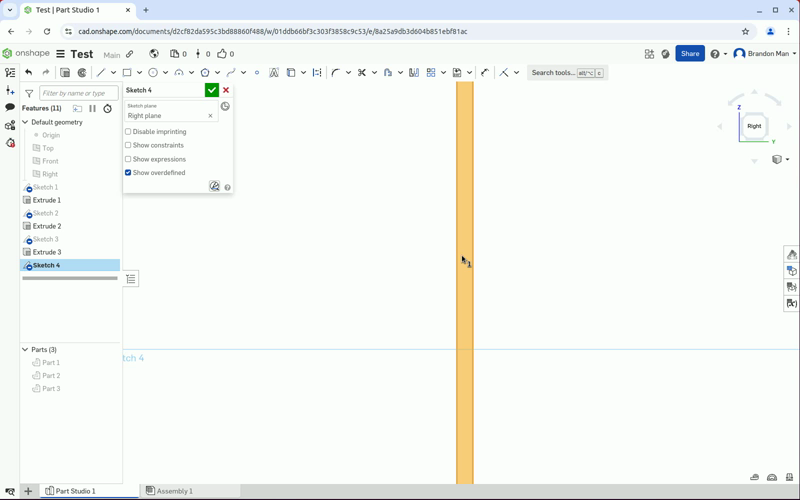
scroll(-6)
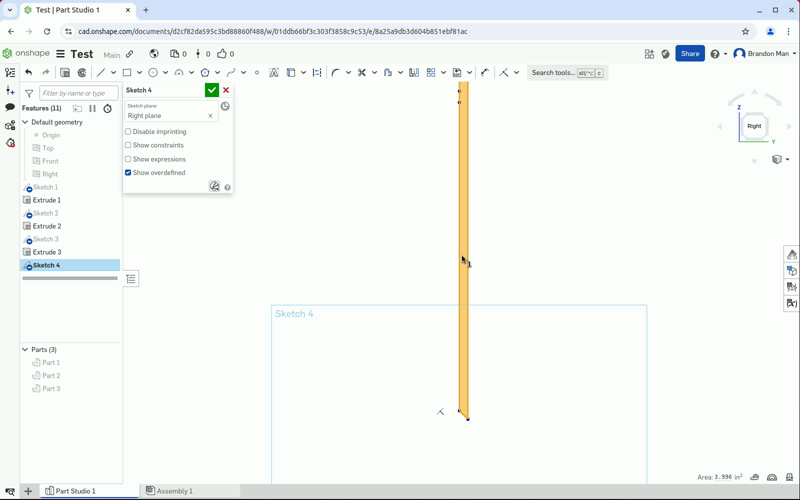
scroll(-6)
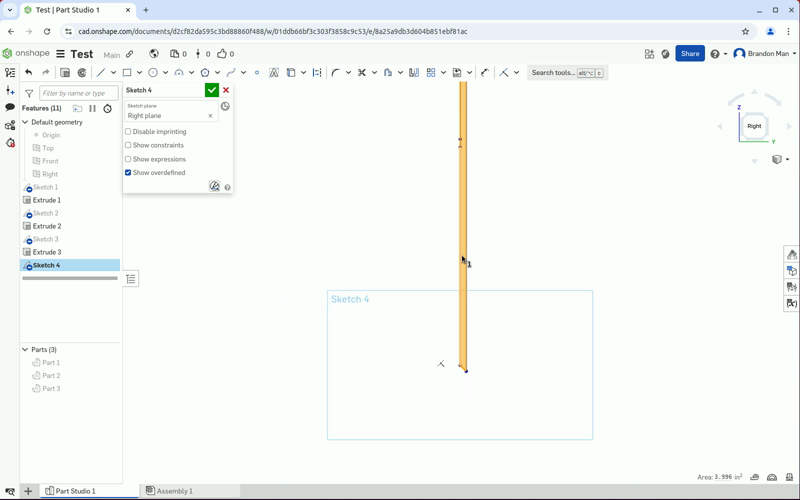
scroll(-6)
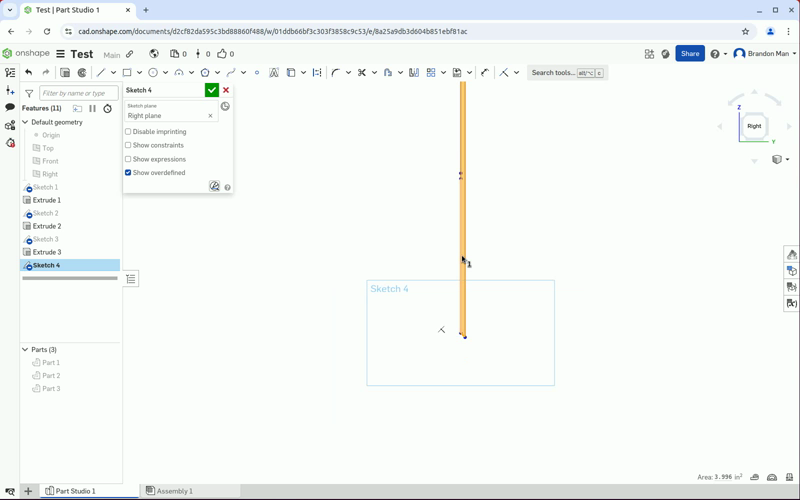
scroll(-6)
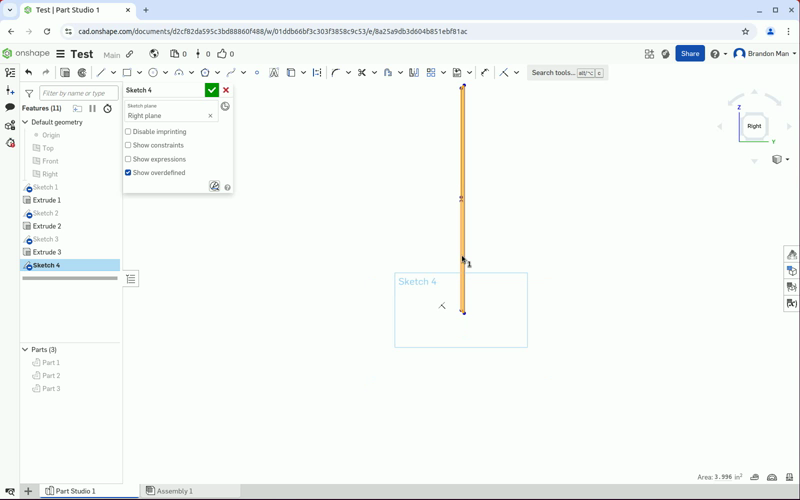
scroll(-6)
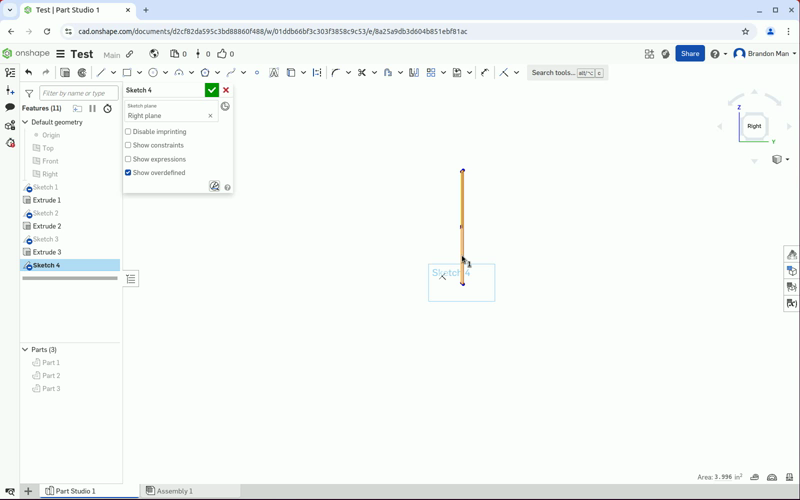
mouse_move(73, 352)
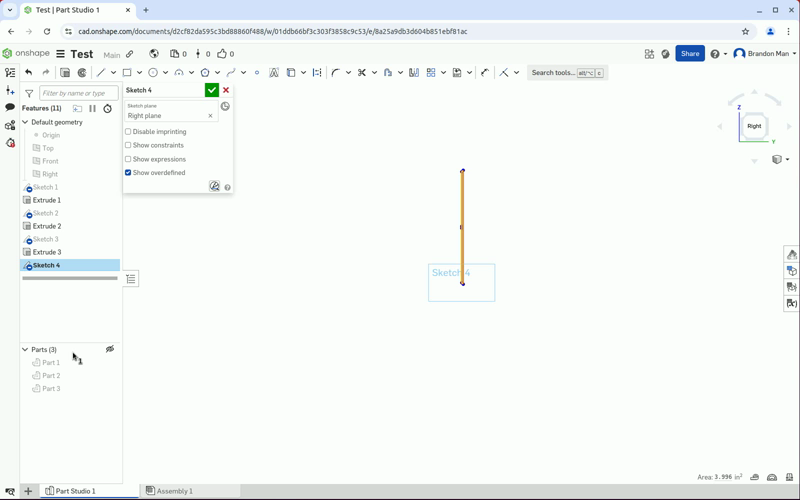
key(shift+y)
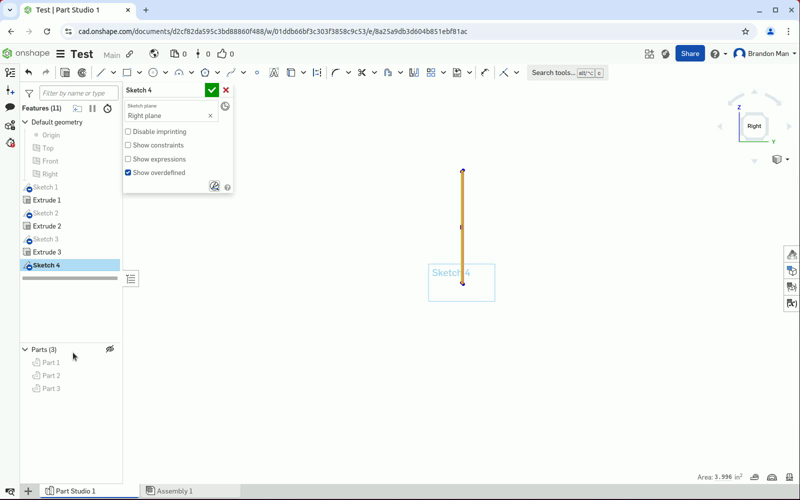
key(shift+e)
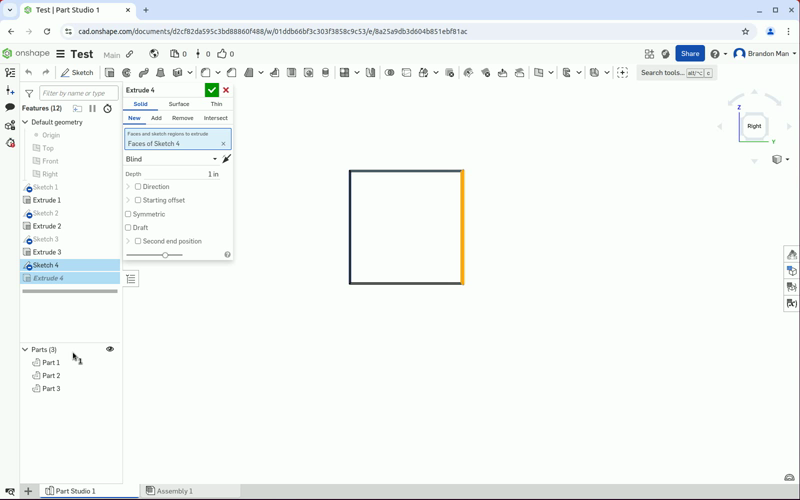
mouse_move(143, 106)
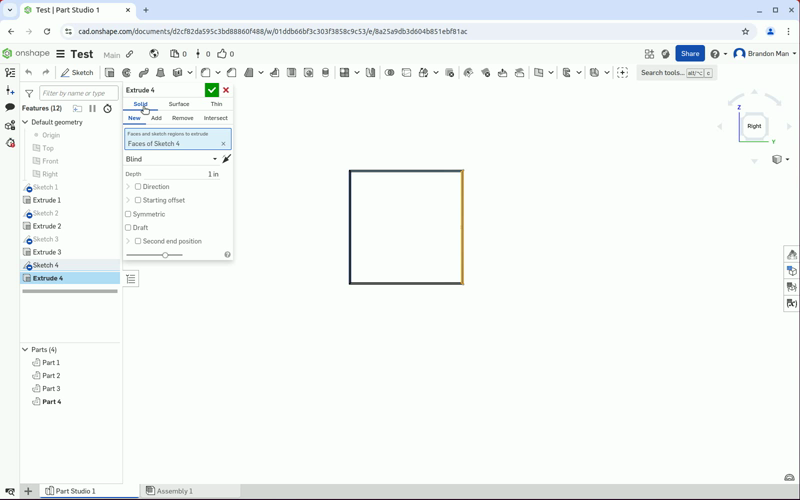
click(143, 106)
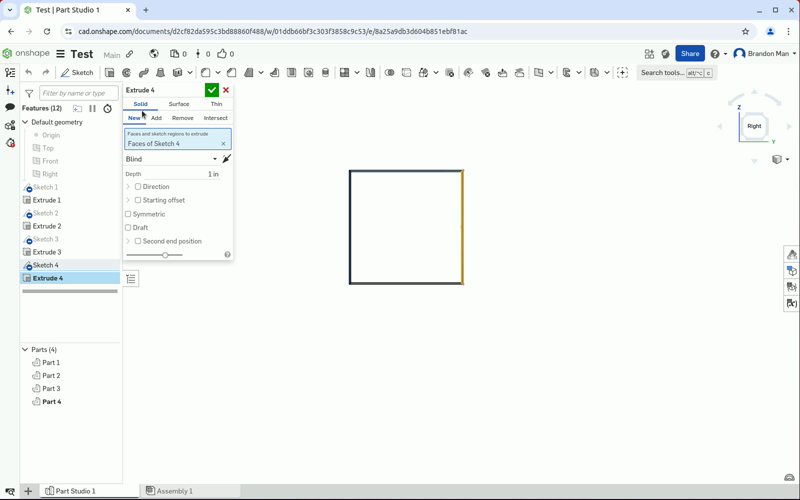
mouse_move(137, 120)
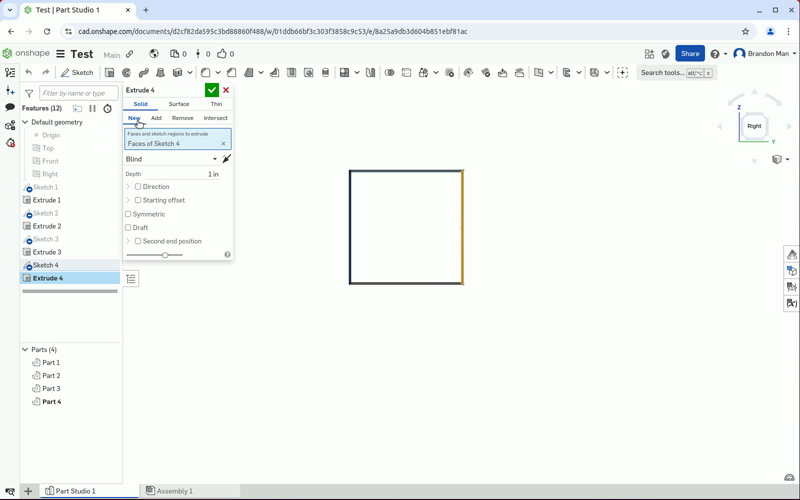
click(137, 120)
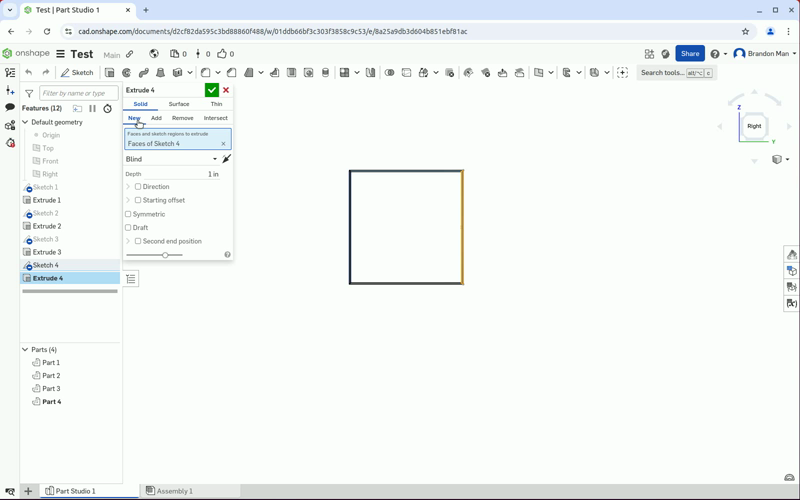
key(tab, 4)
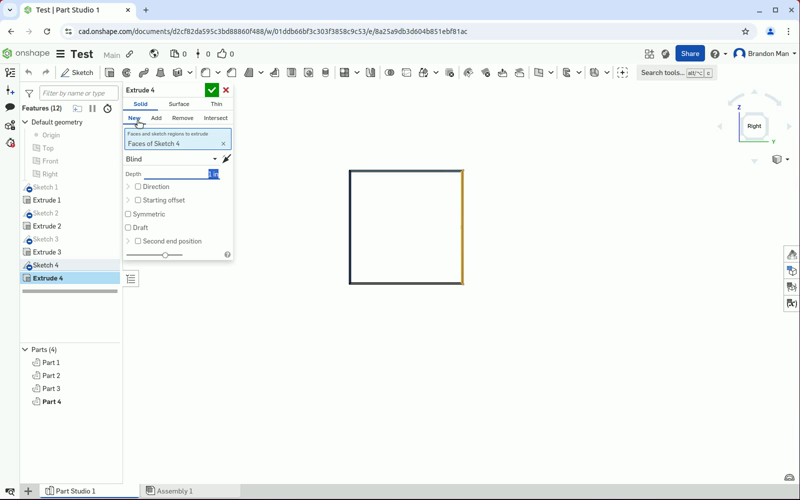
text(0.241)
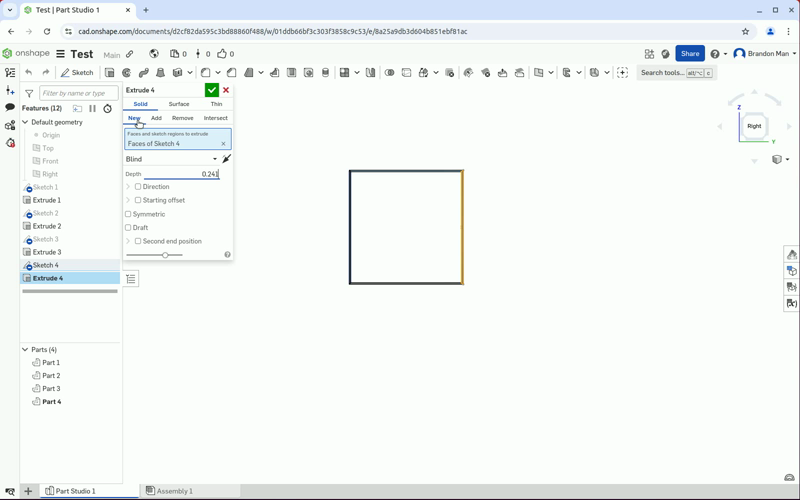
key(enter)
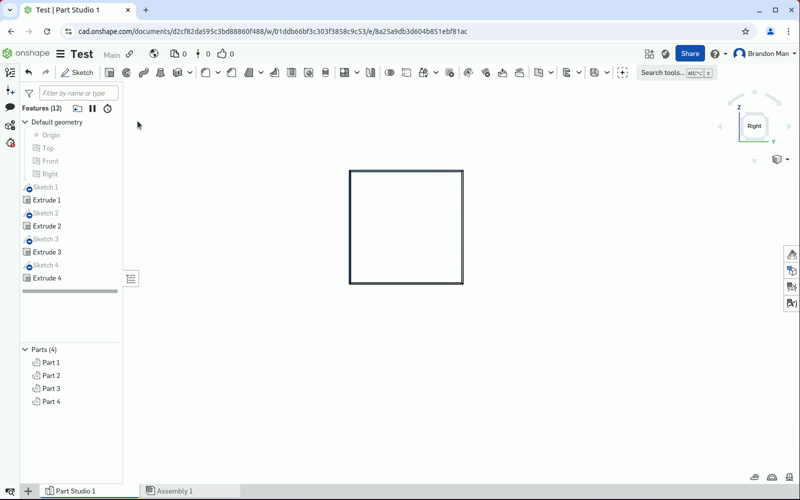
key(shift+h)
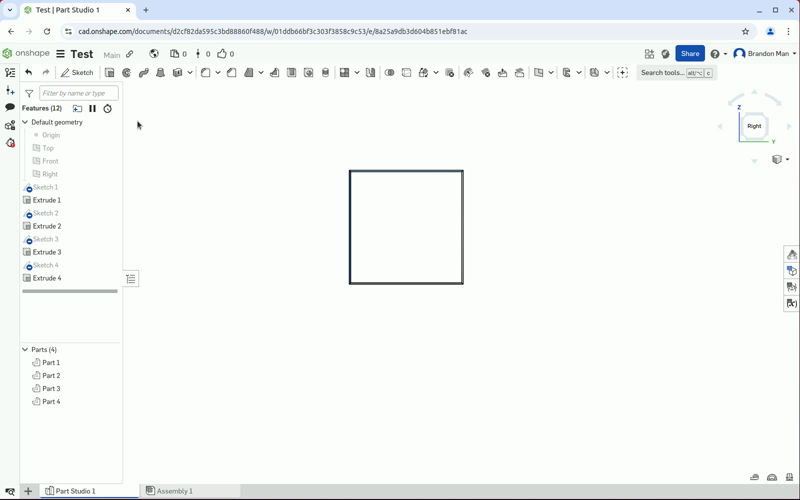
key(shift+h)
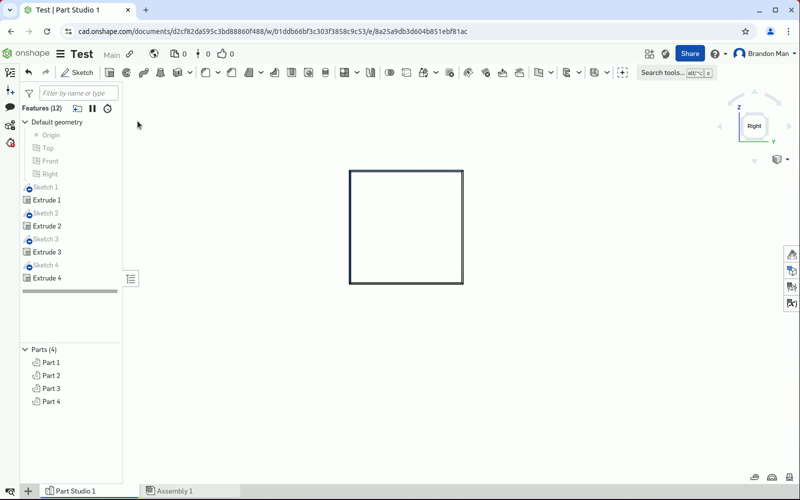
mouse_move(73, 189)
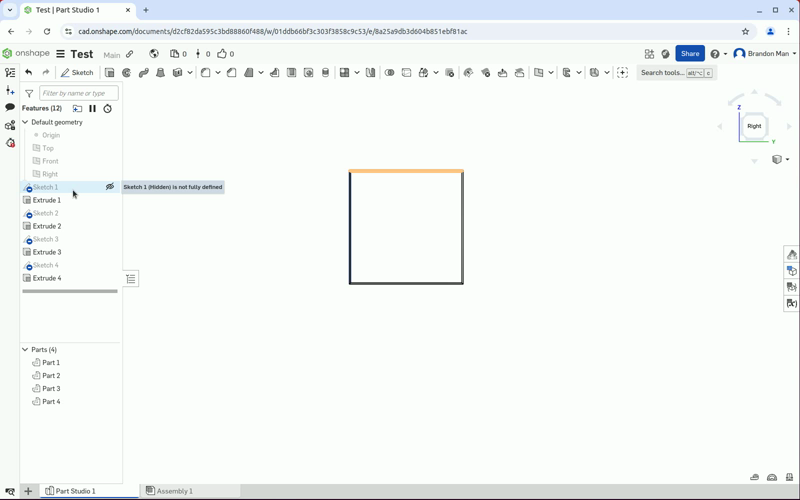
click(73, 189)
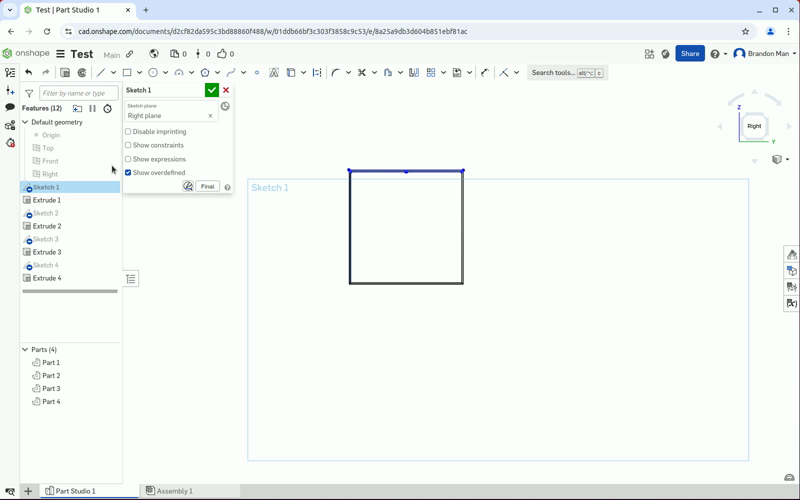
mouse_move(229, 92)
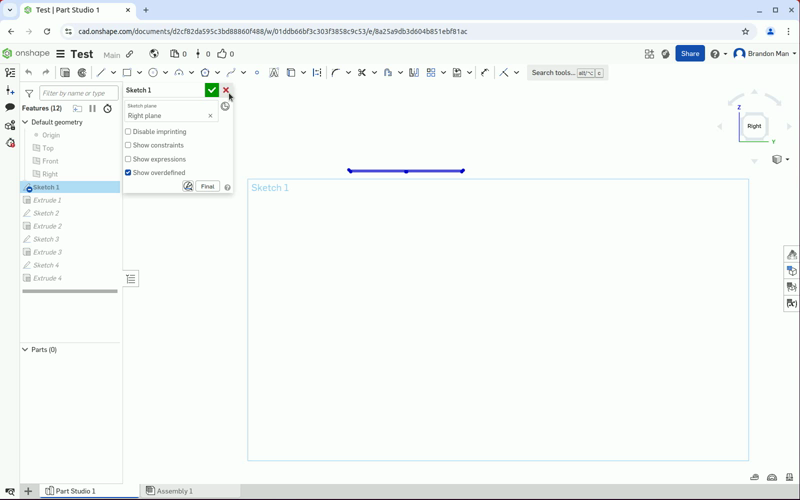
click(229, 92)
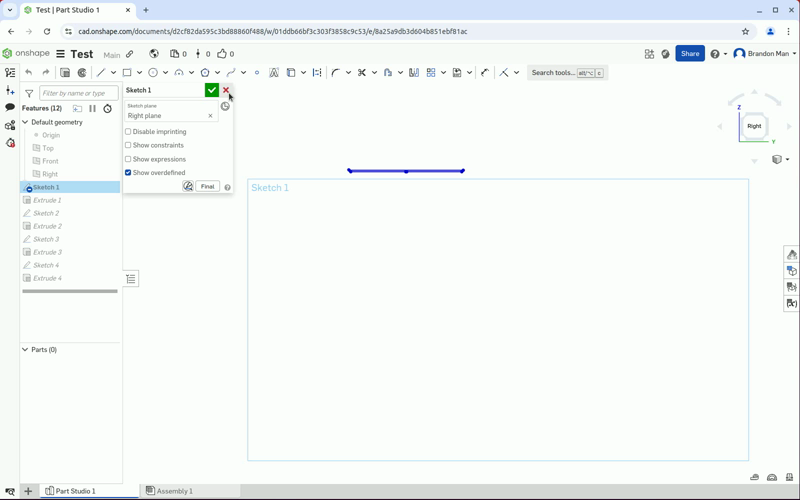
key(shift+s)
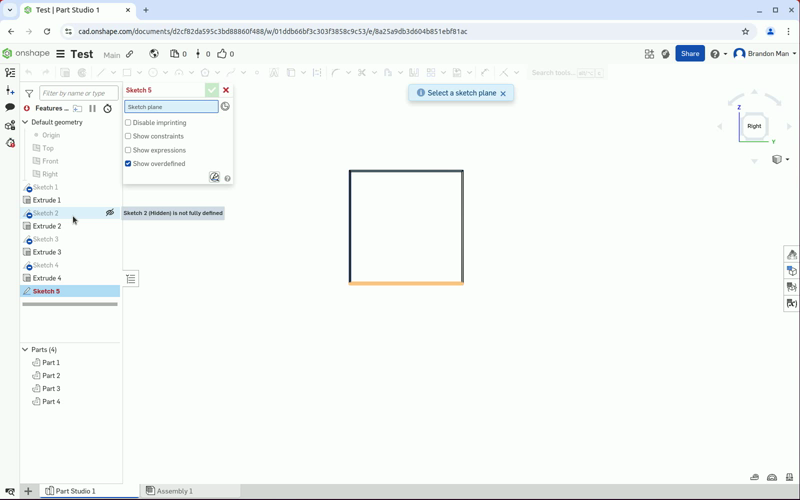
scroll(3)
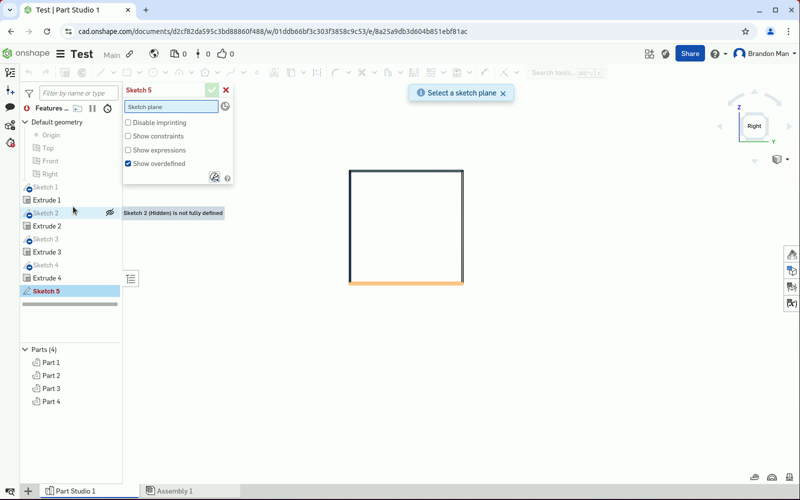
mouse_move(73, 176)
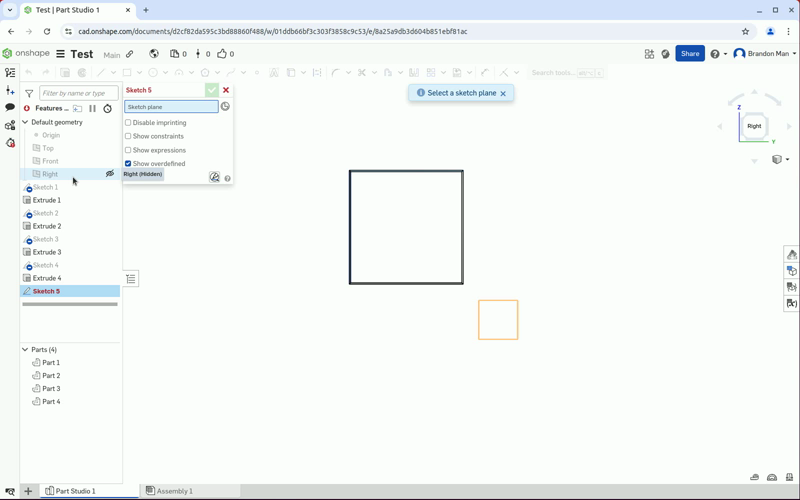
click(73, 176)
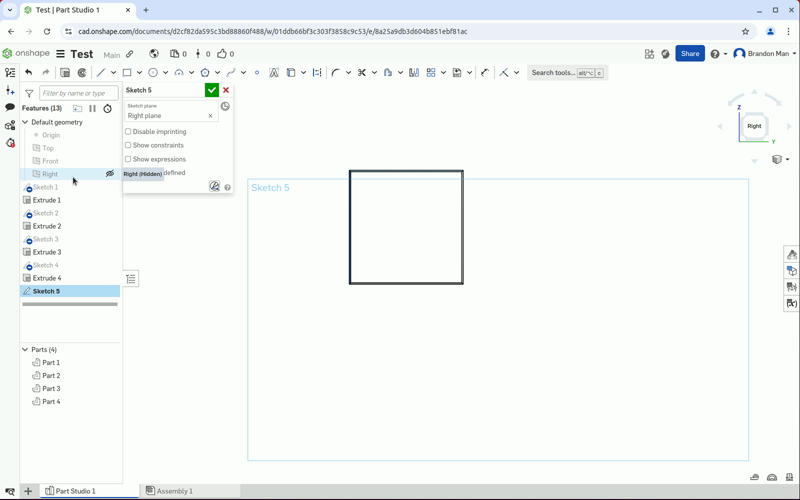
mouse_move(73, 352)
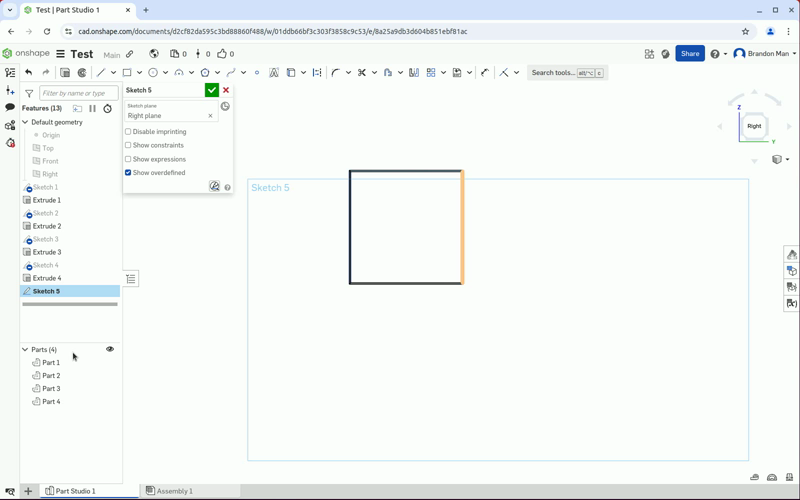
key(y)
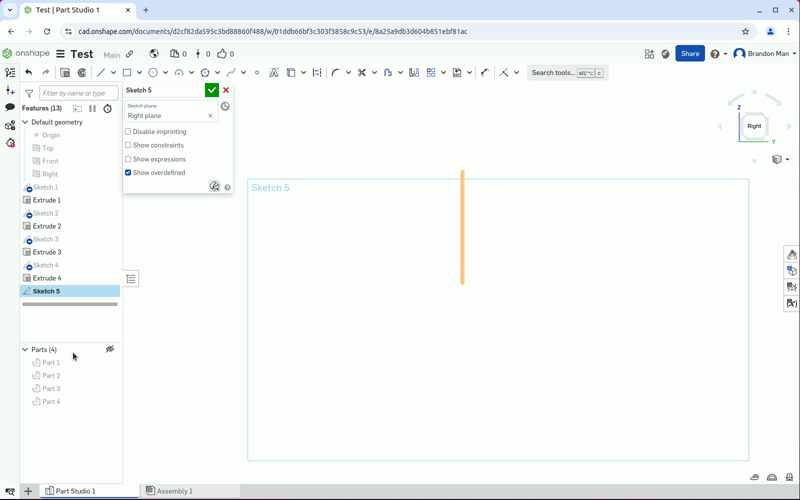
key(l)
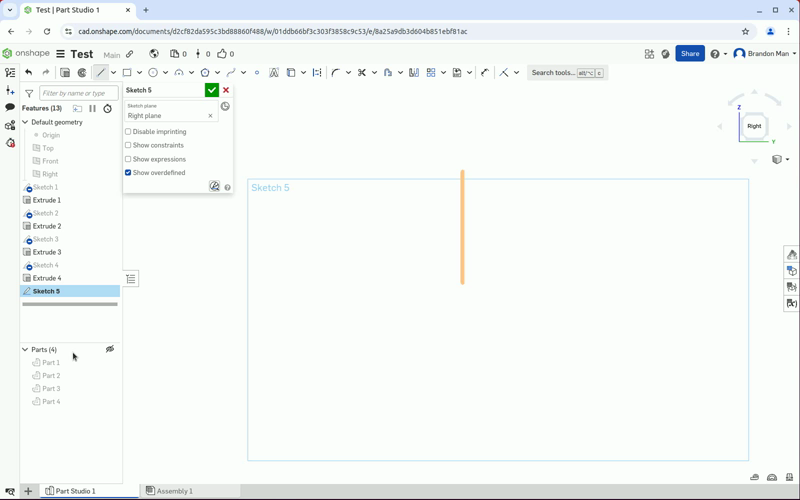
key_down(shift)
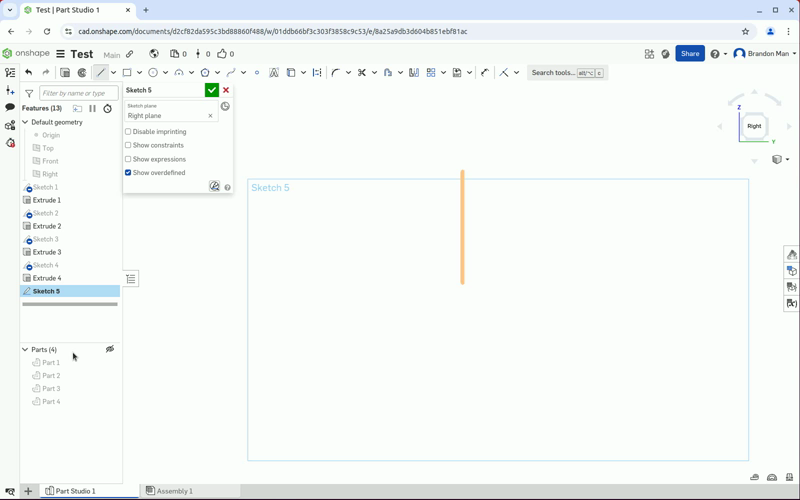
mouse_move(350, 227)
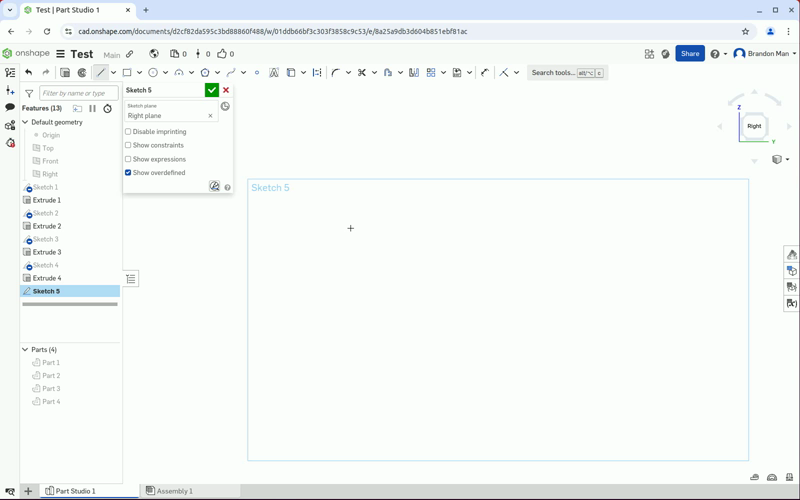
click(350, 227)
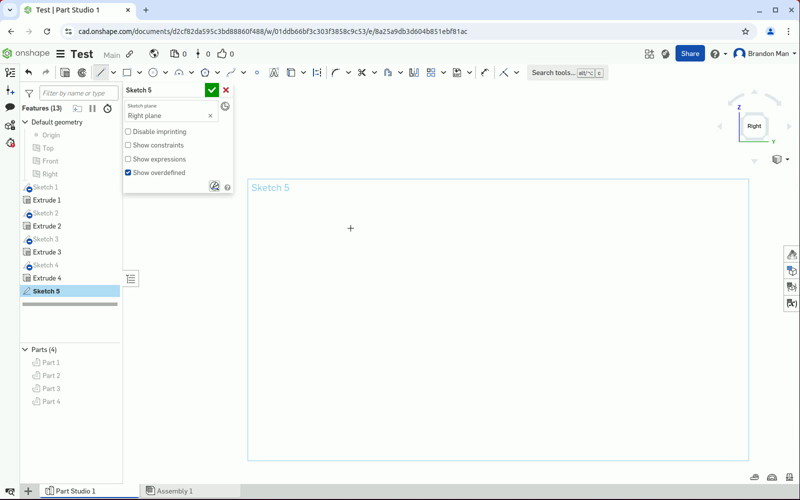
key_up(shift)
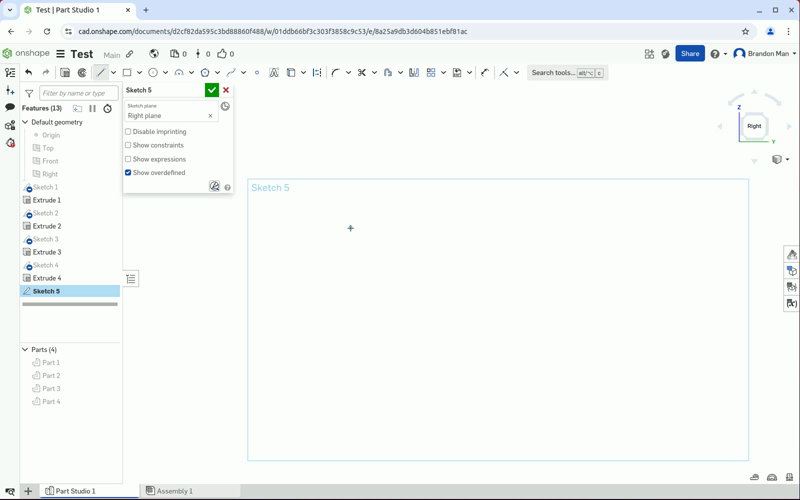
key_down(shift)
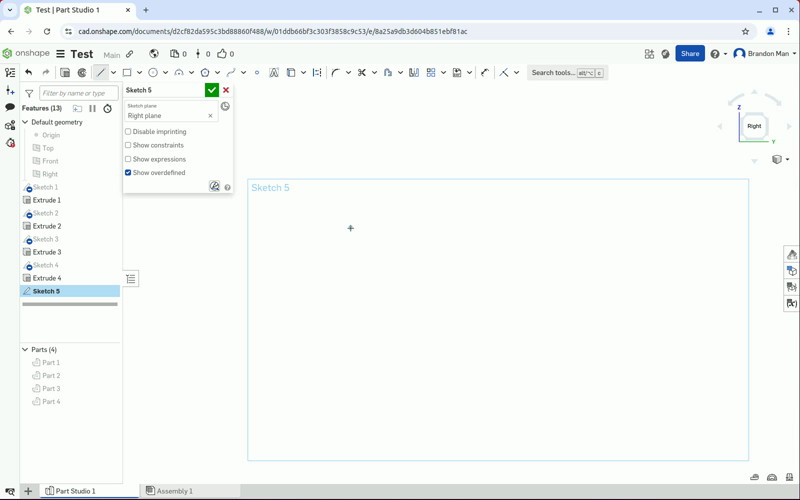
mouse_move(380, 227)
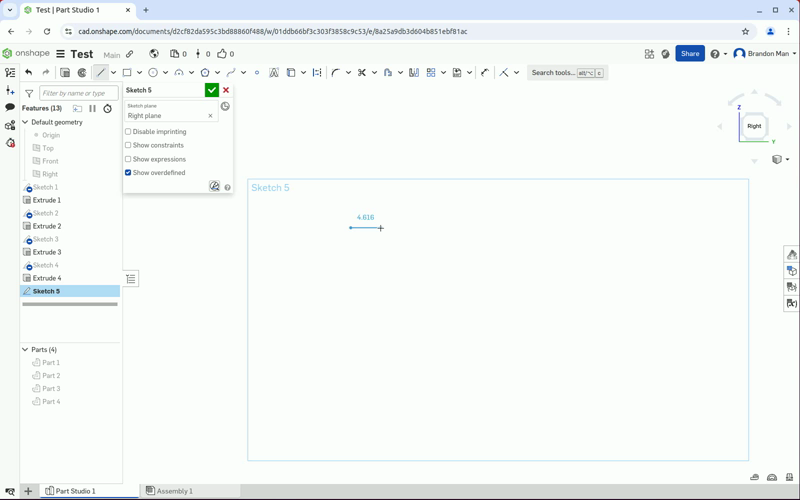
mouse_move(406, 227)
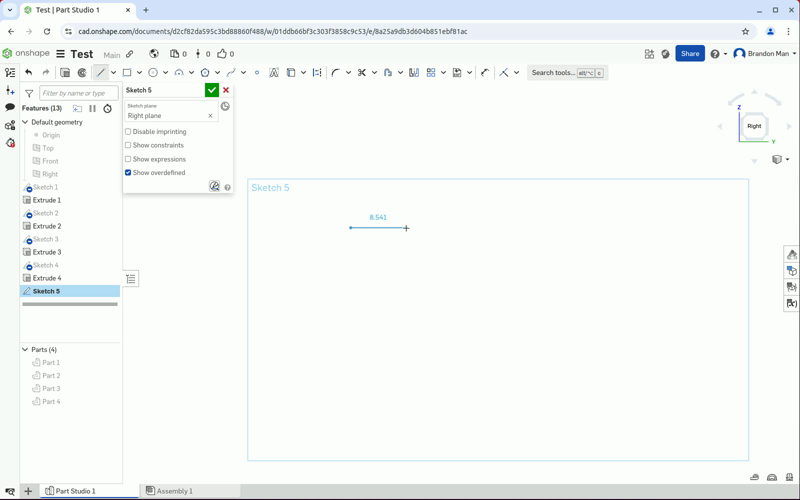
click(406, 227)
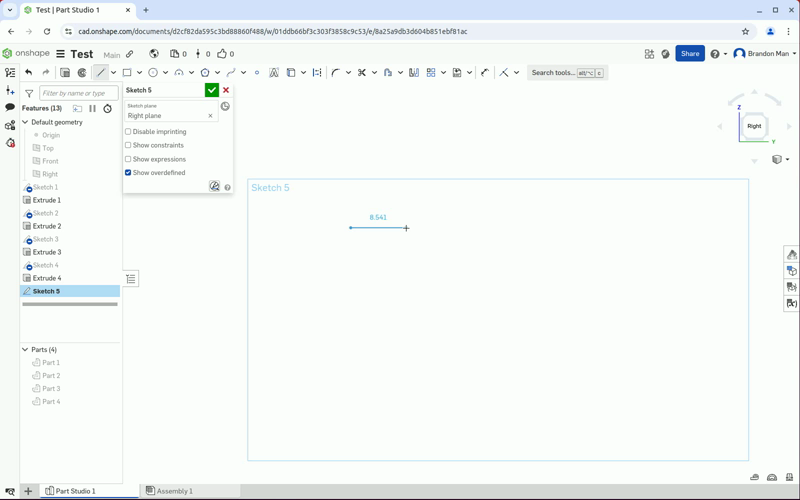
key_up(shift)
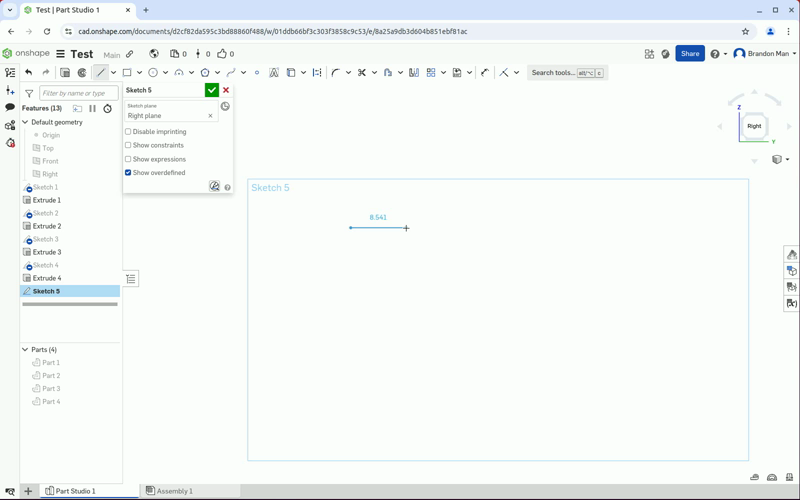
key_down(shift)
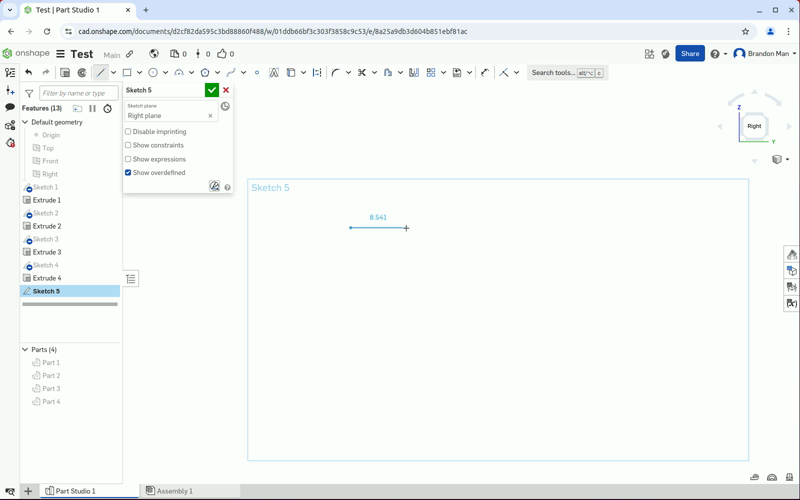
mouse_move(436, 227)
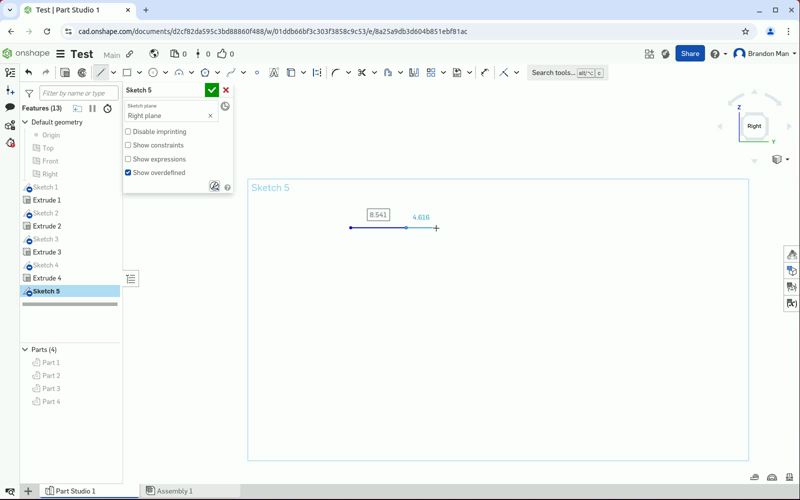
mouse_move(406, 226)
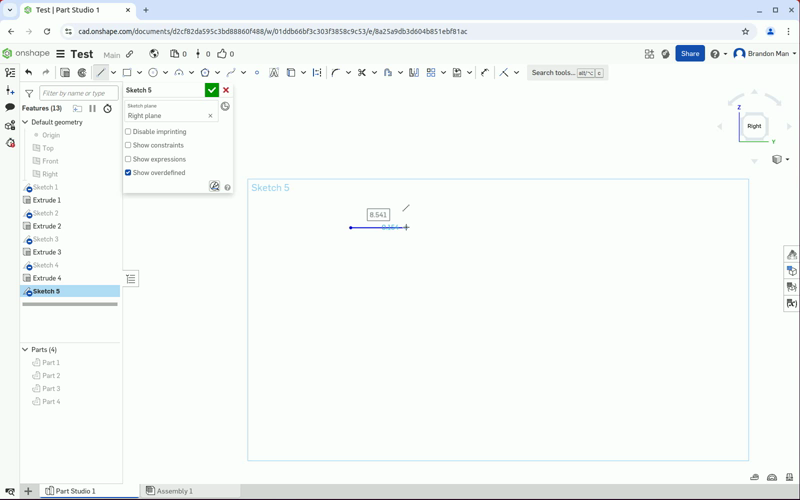
scroll(6)
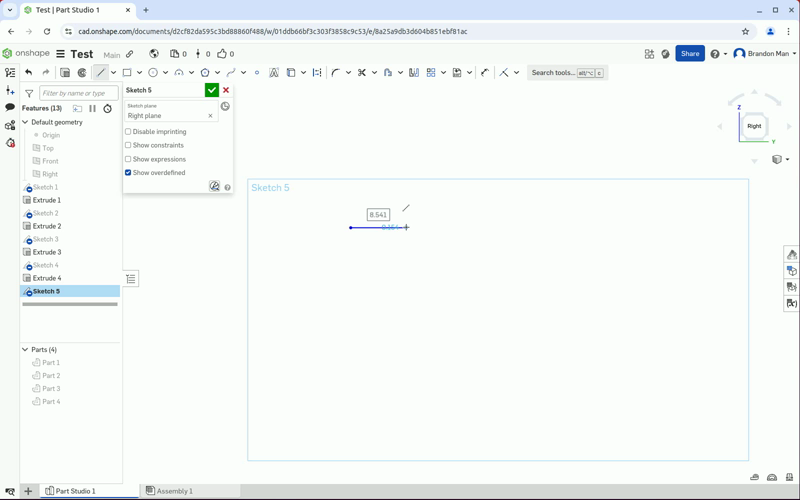
scroll(6)
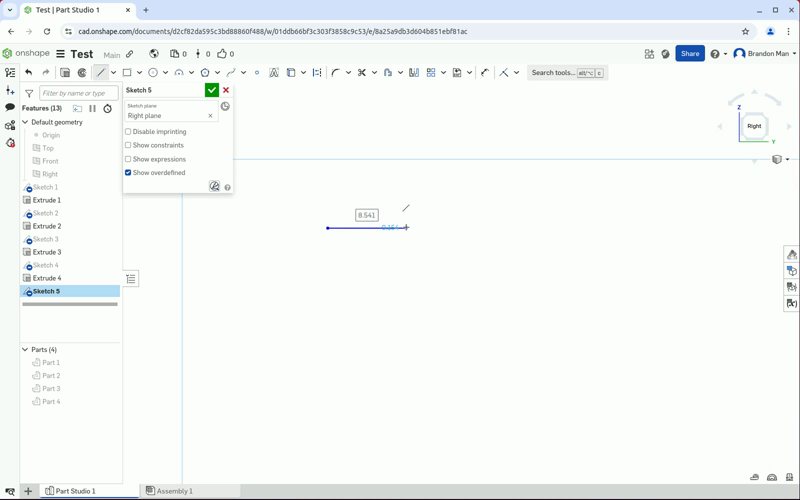
scroll(6)
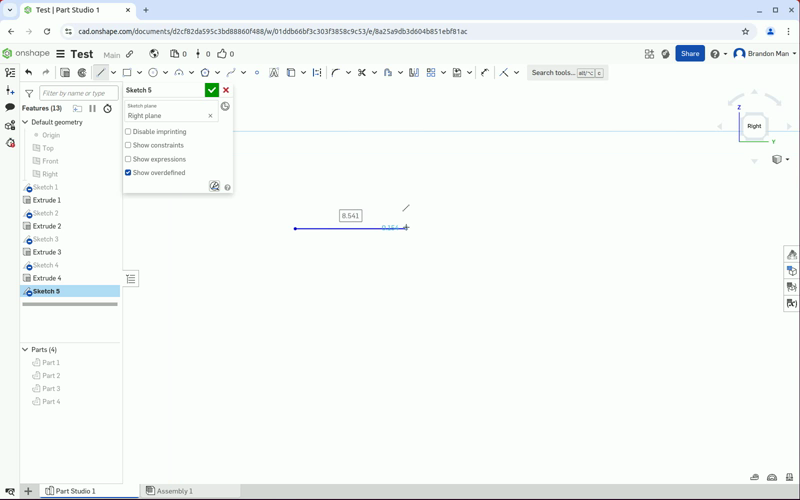
scroll(6)
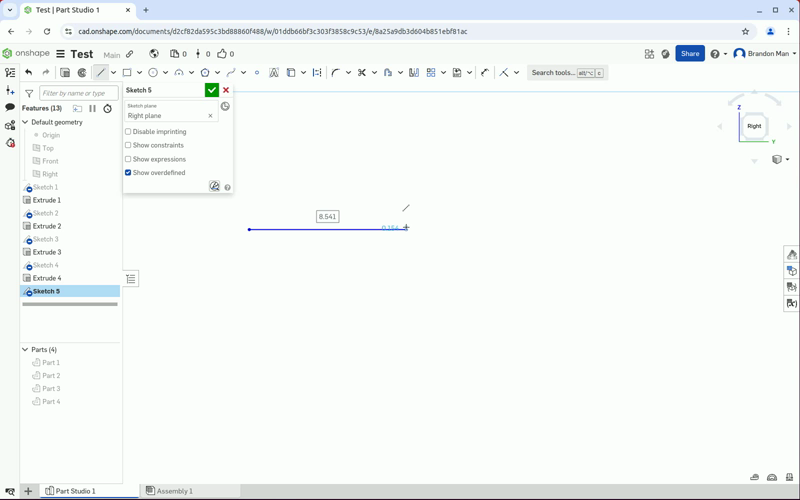
scroll(6)
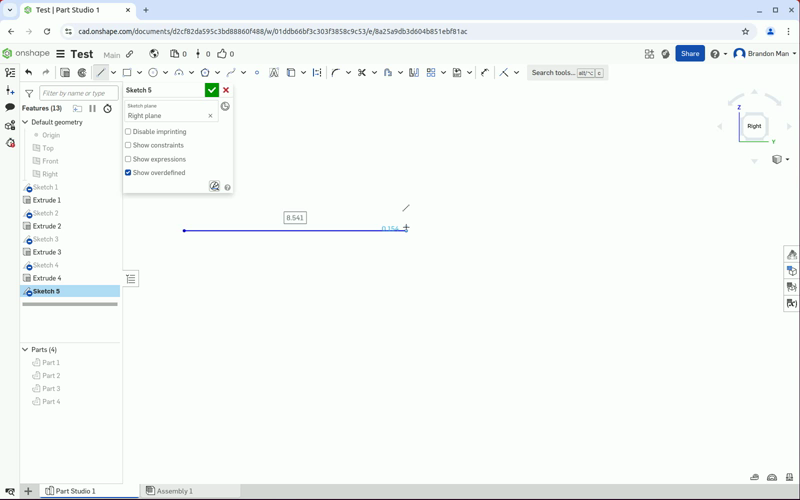
scroll(6)
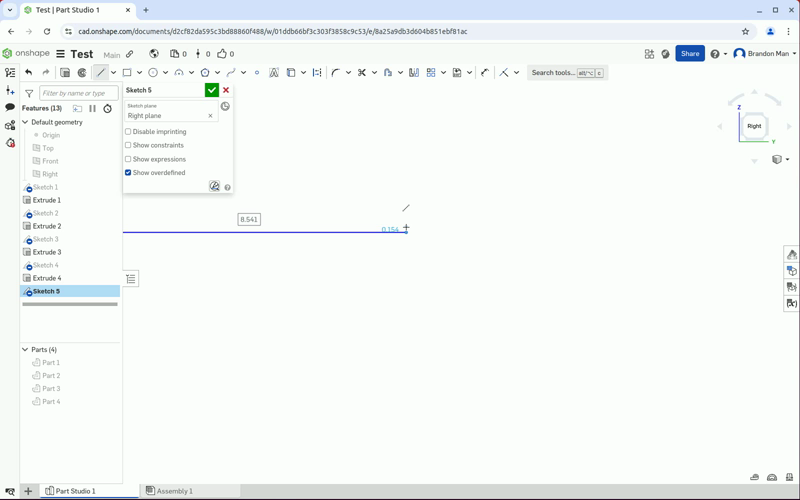
scroll(6)
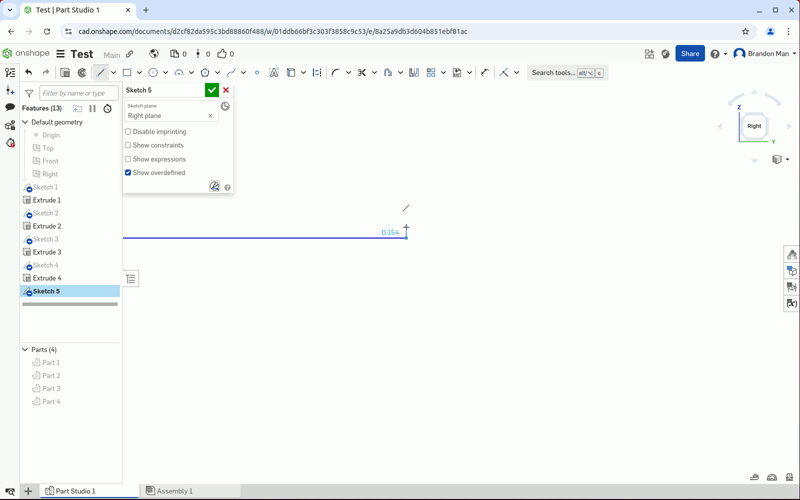
click(406, 226)
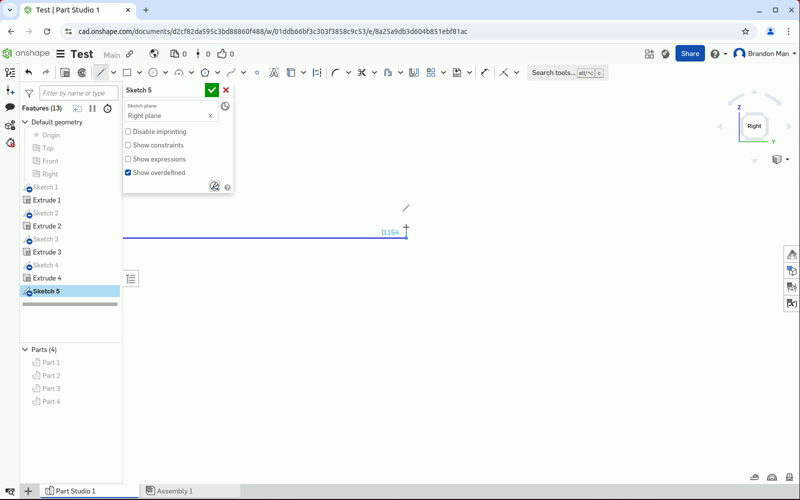
scroll(-6)
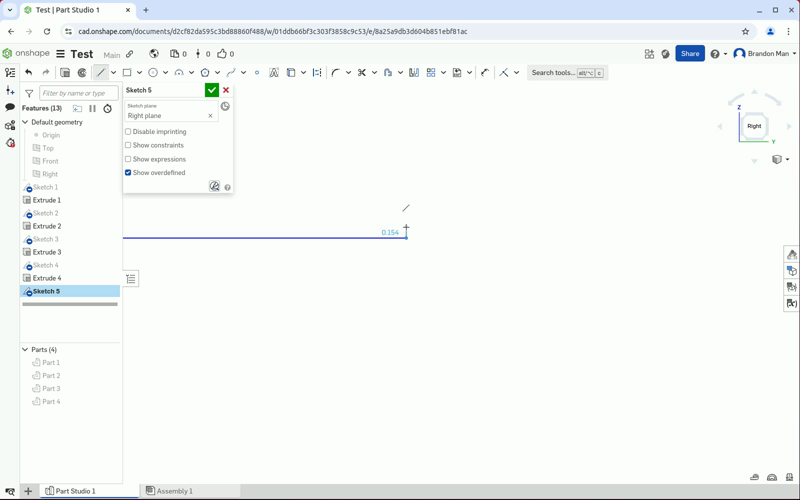
scroll(-6)
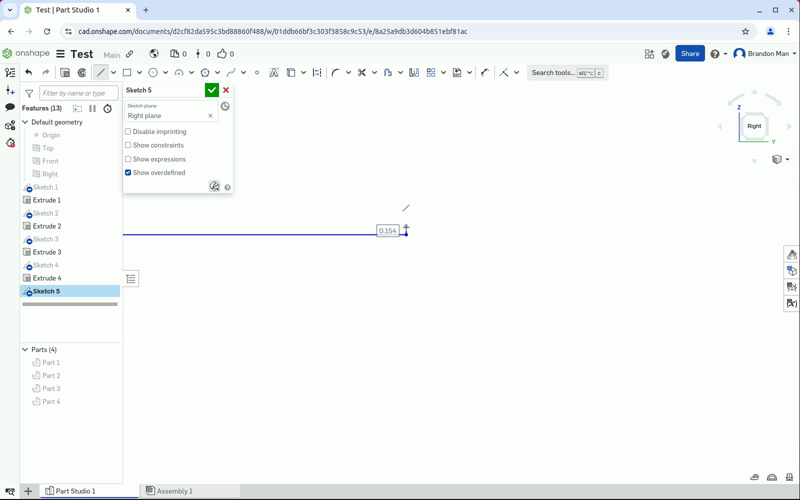
scroll(-6)
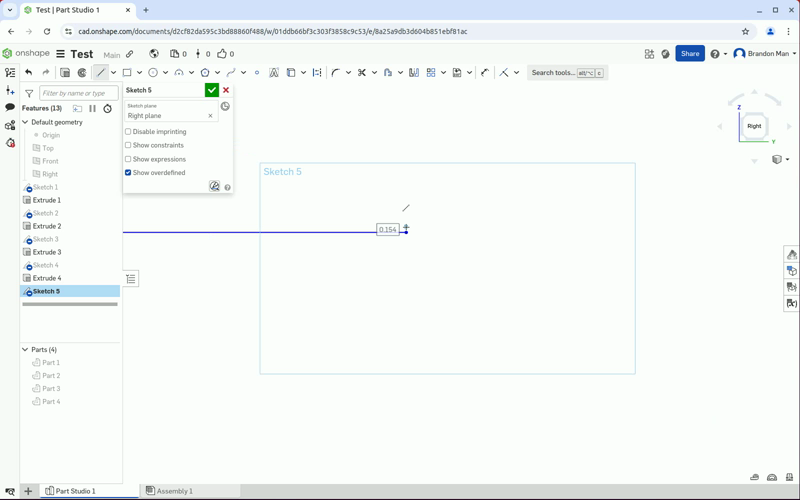
scroll(-6)
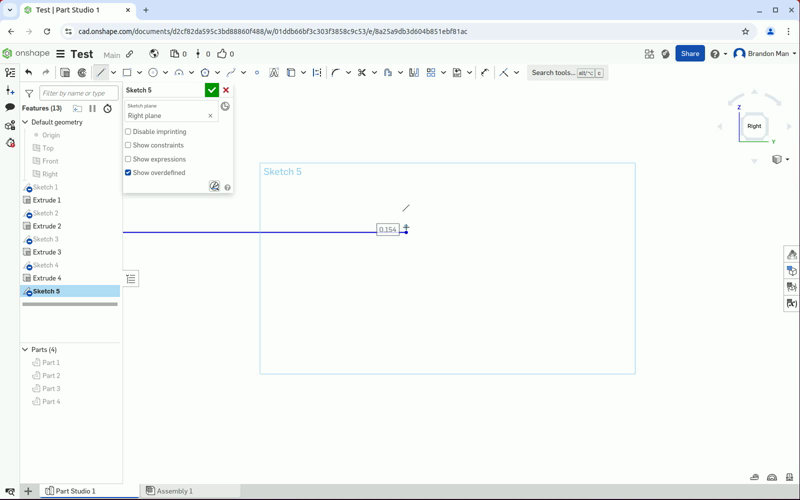
scroll(-6)
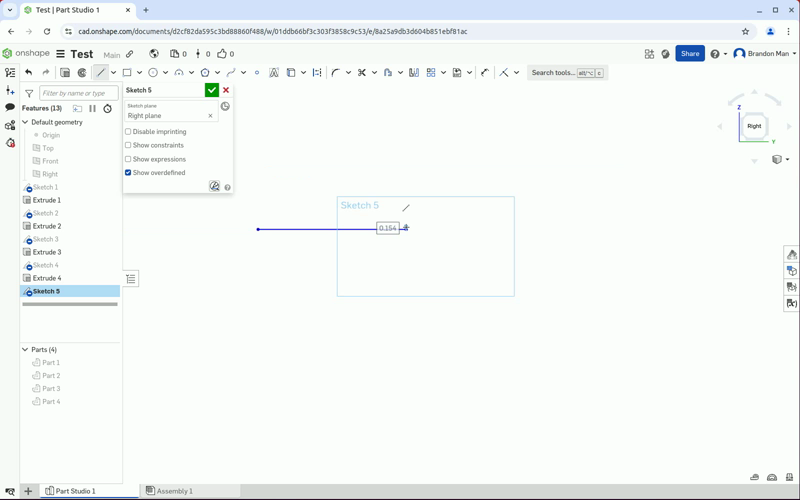
scroll(-6)
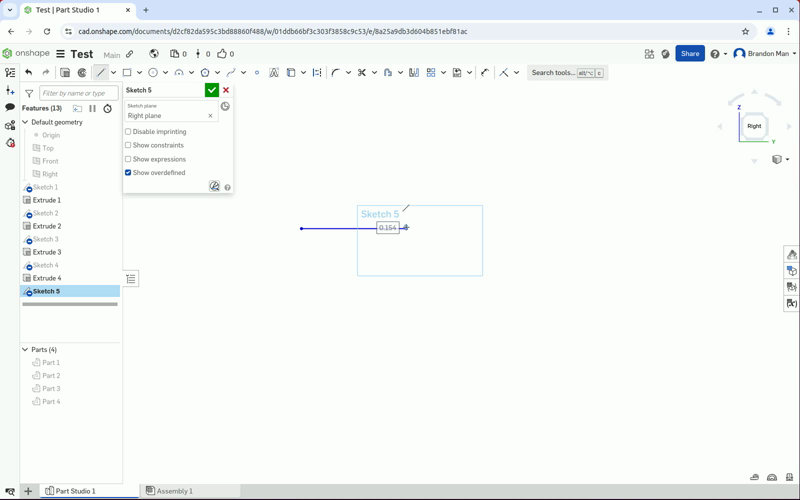
scroll(-6)
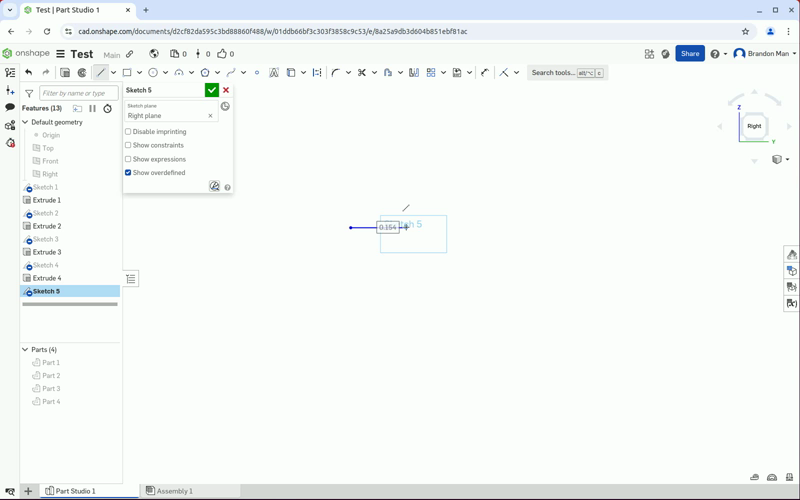
key_up(shift)
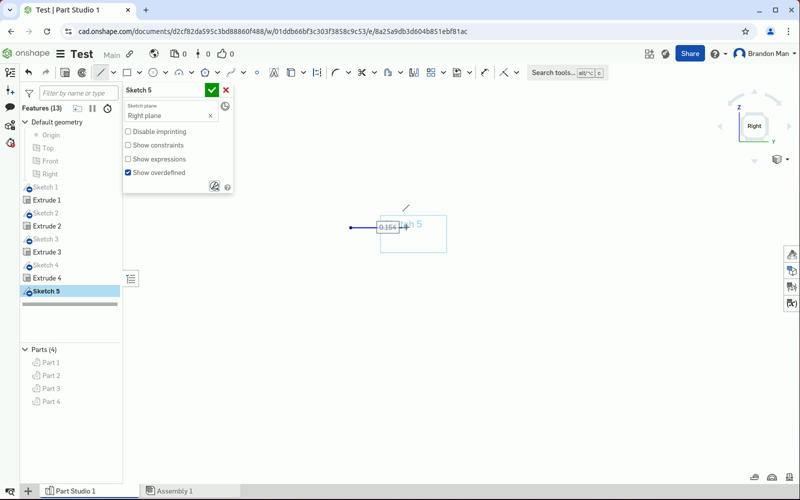
key_down(shift)
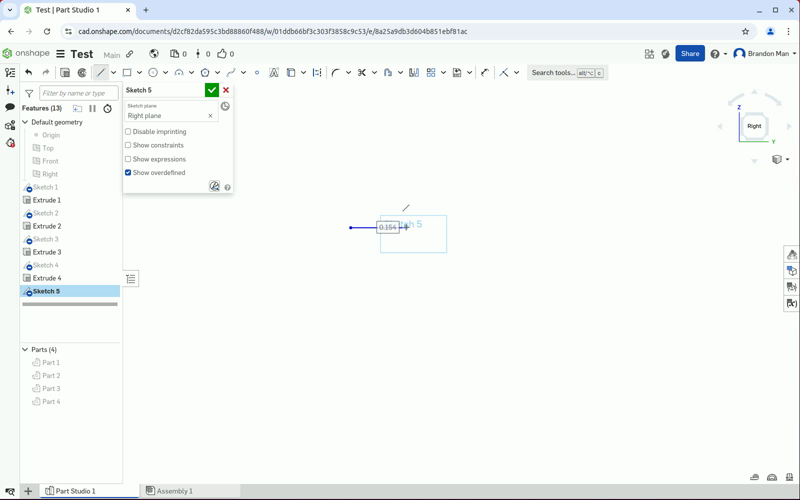
mouse_move(436, 226)
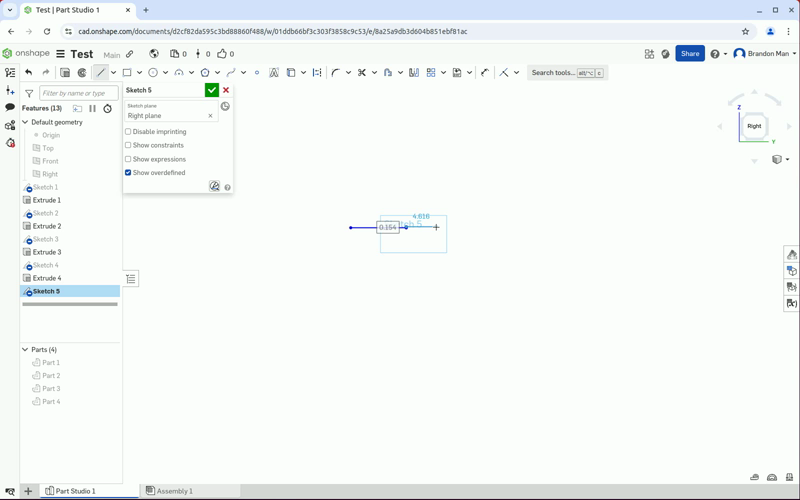
mouse_move(350, 226)
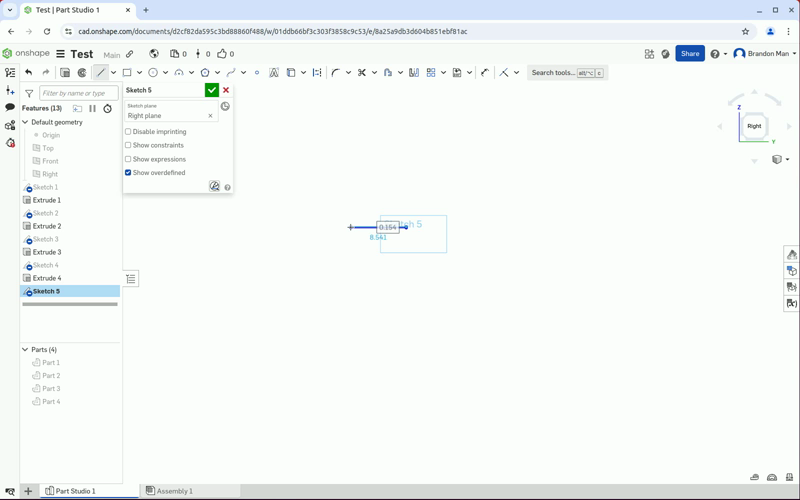
scroll(6)
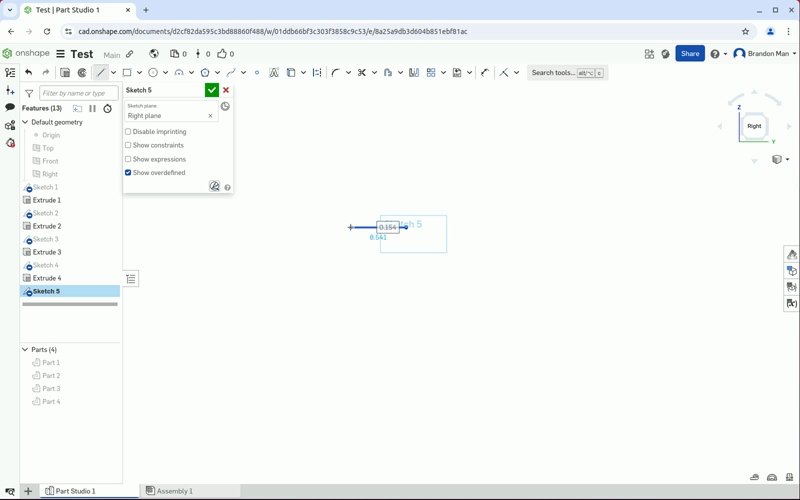
scroll(6)
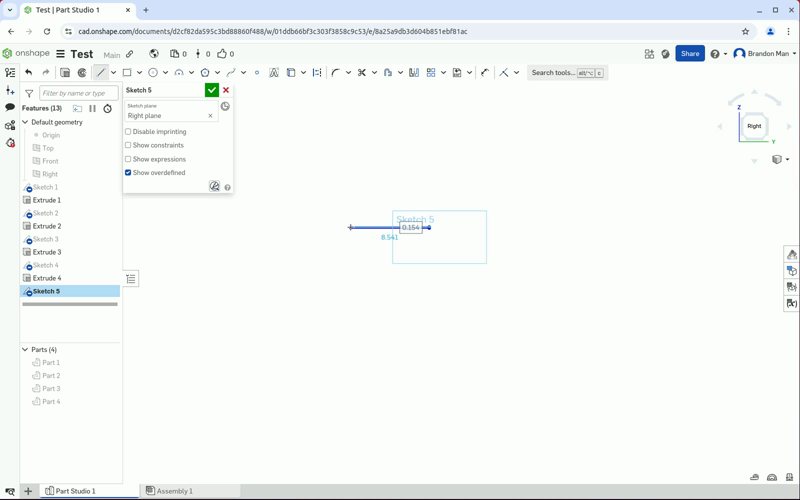
scroll(6)
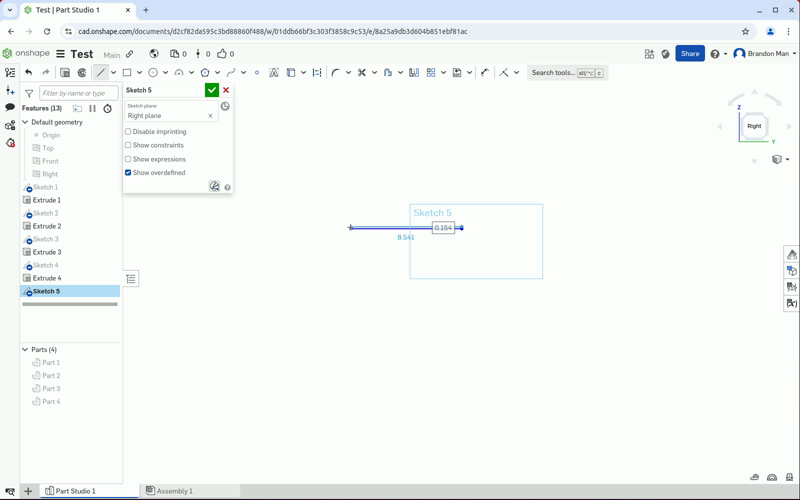
scroll(6)
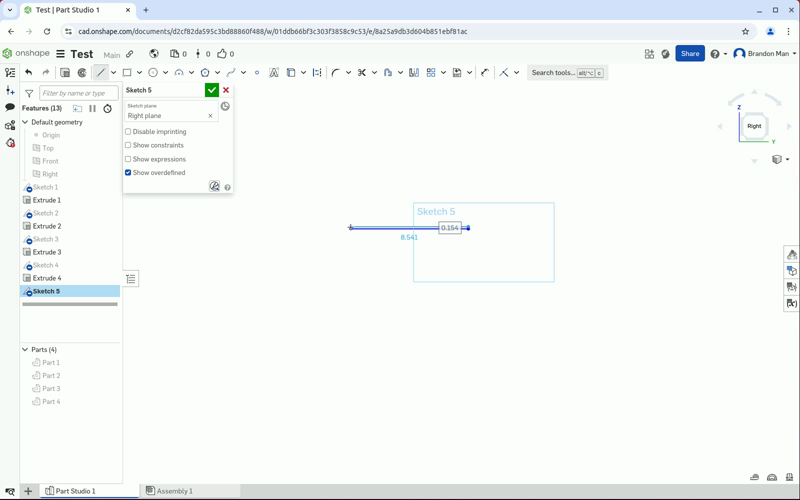
scroll(6)
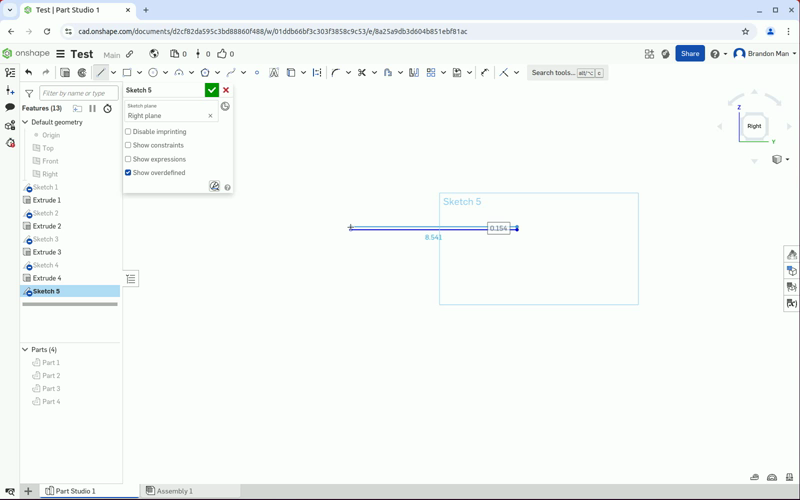
scroll(6)
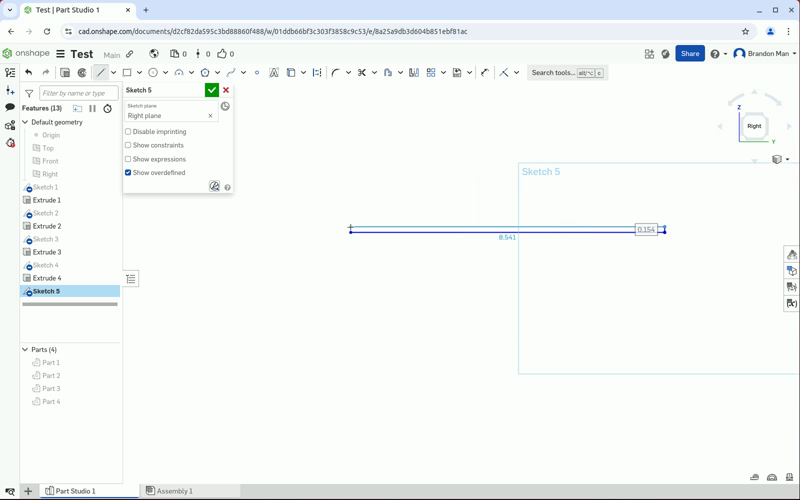
scroll(6)
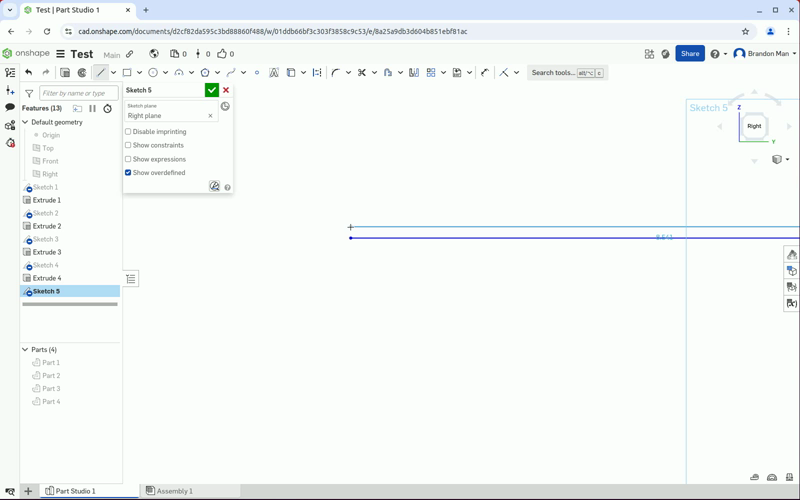
click(350, 226)
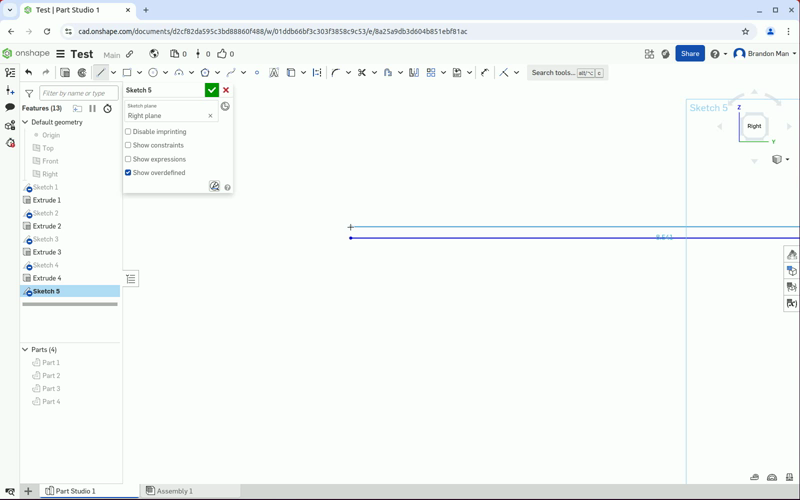
scroll(-6)
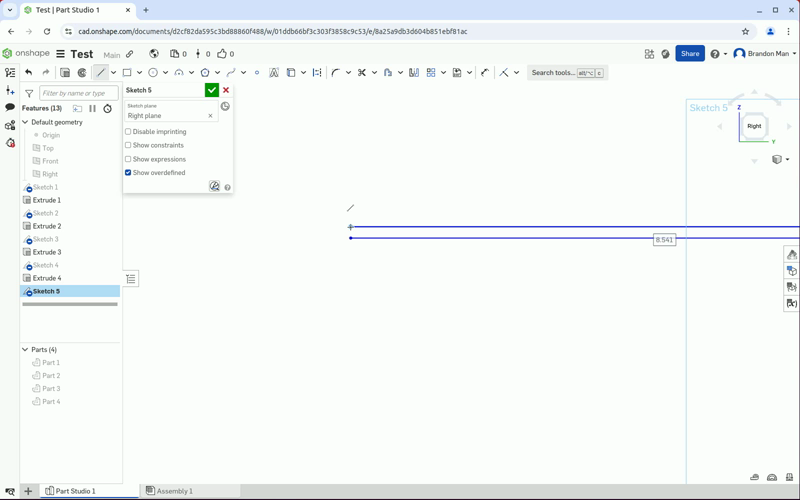
scroll(-6)
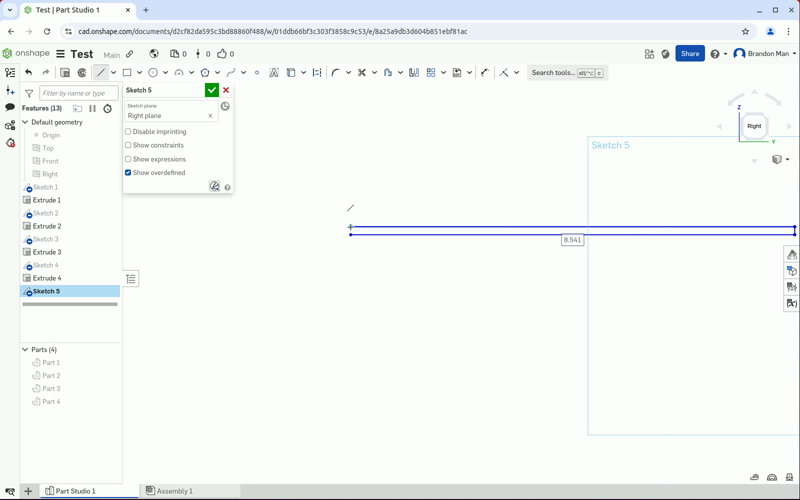
scroll(-6)
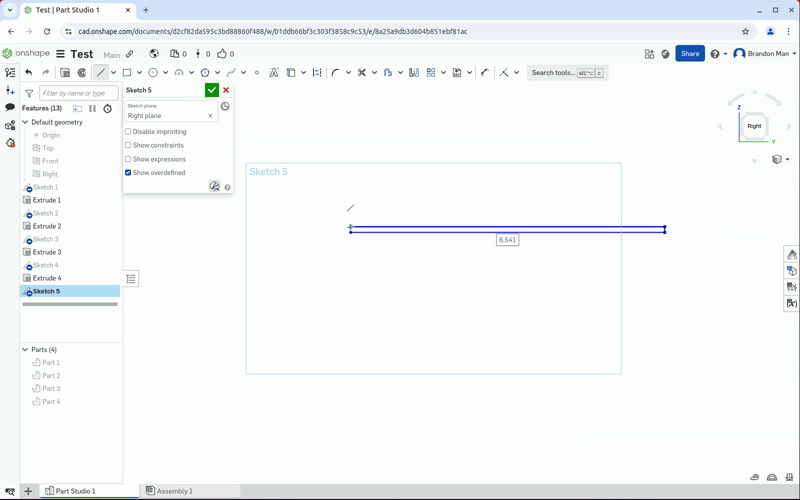
scroll(-6)
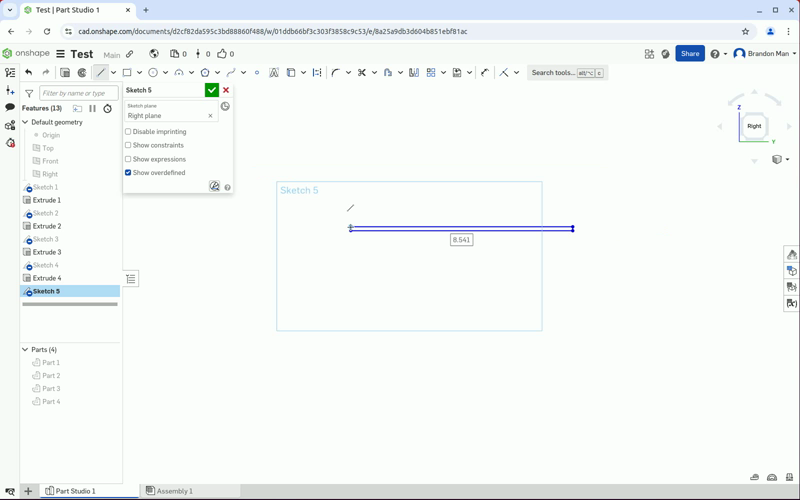
scroll(-6)
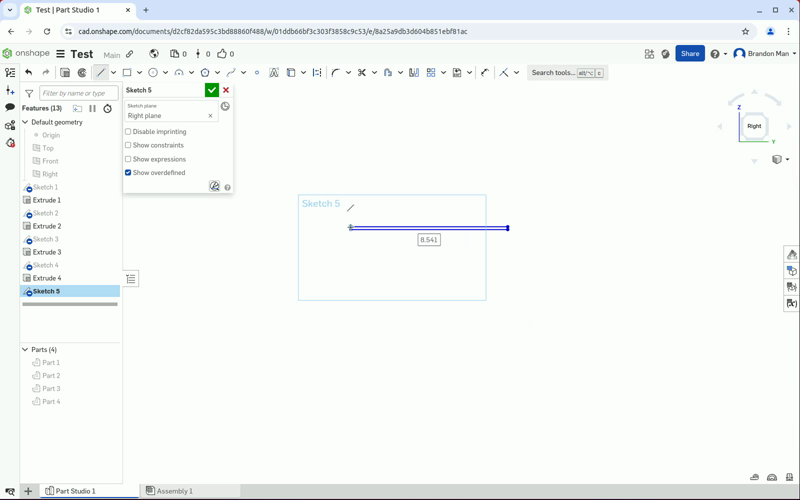
scroll(-6)
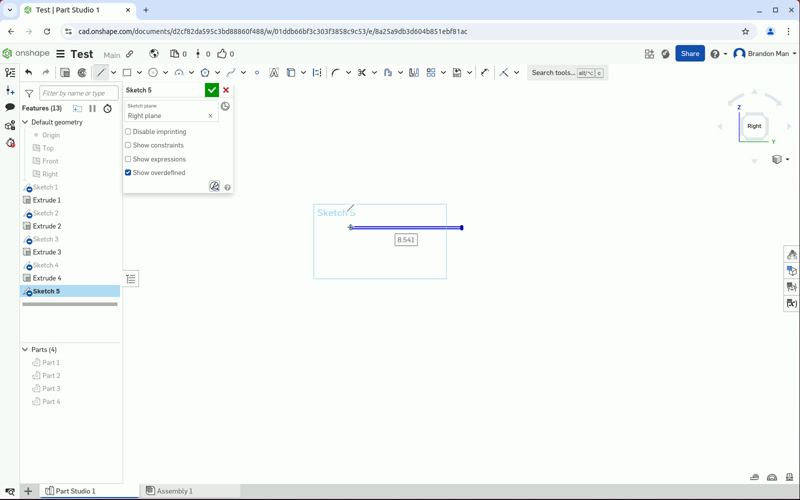
scroll(-6)
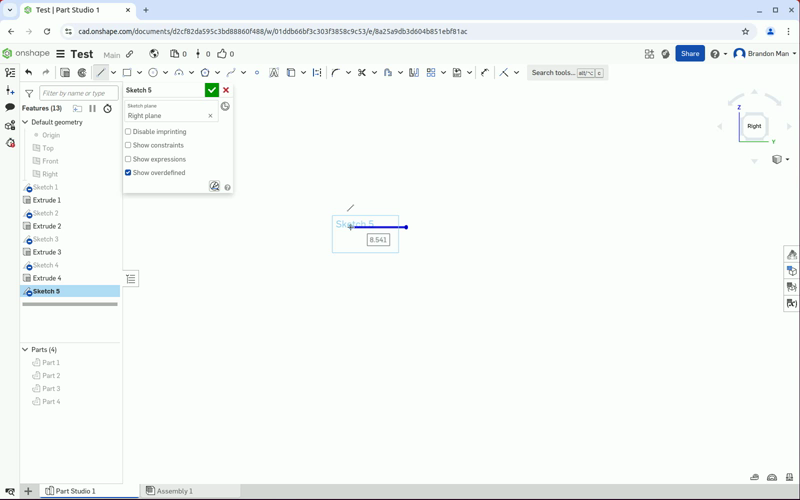
key_up(shift)
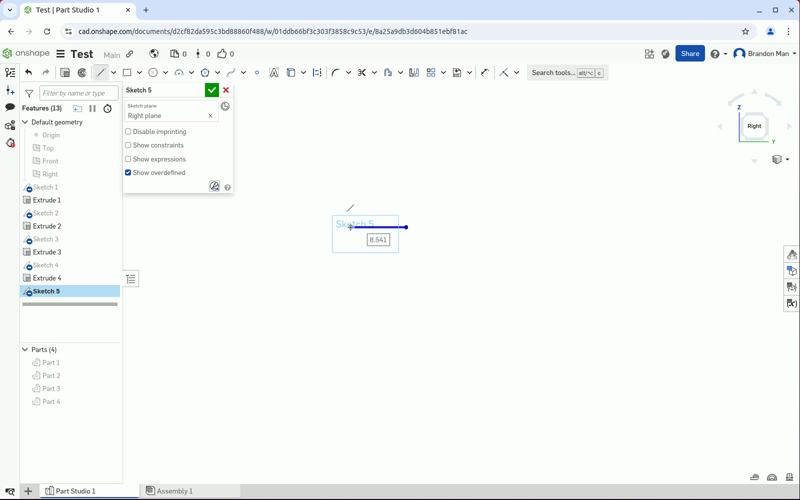
mouse_move(380, 226)
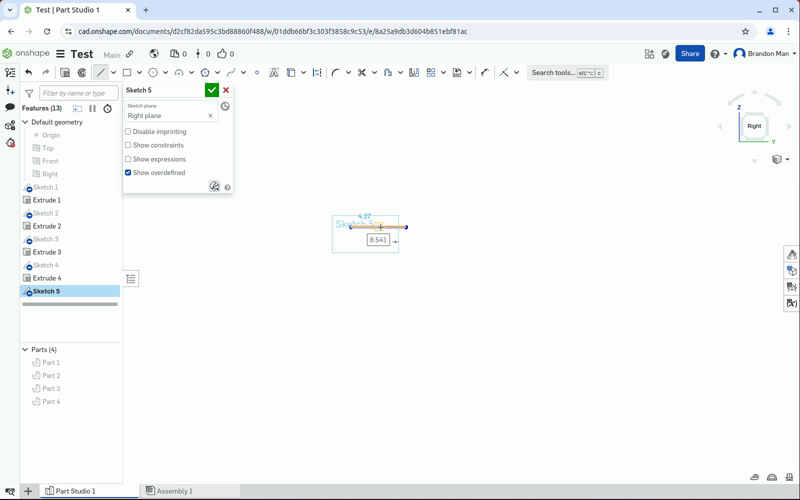
key_down(shift)
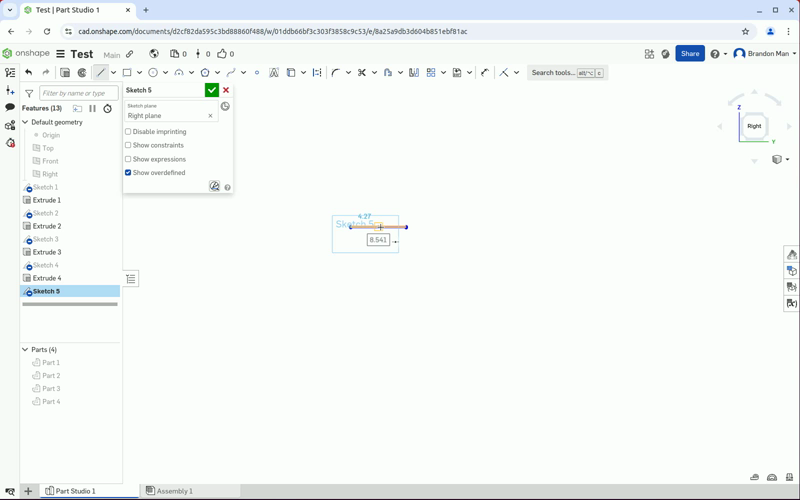
mouse_move(350, 227)
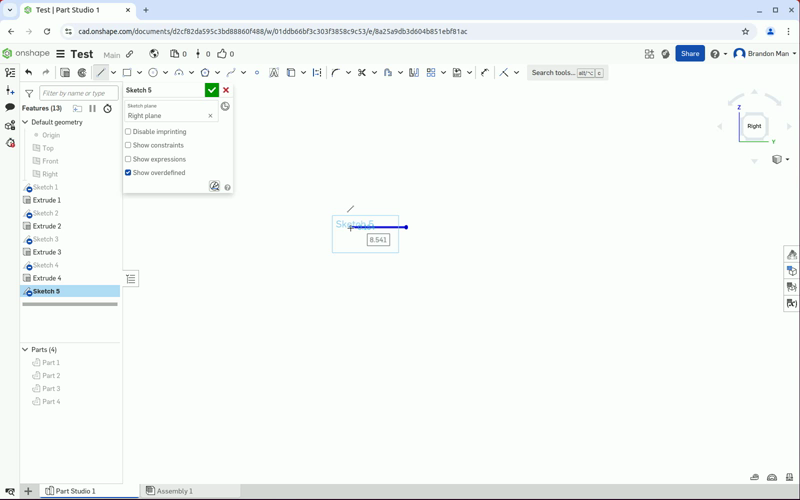
scroll(6)
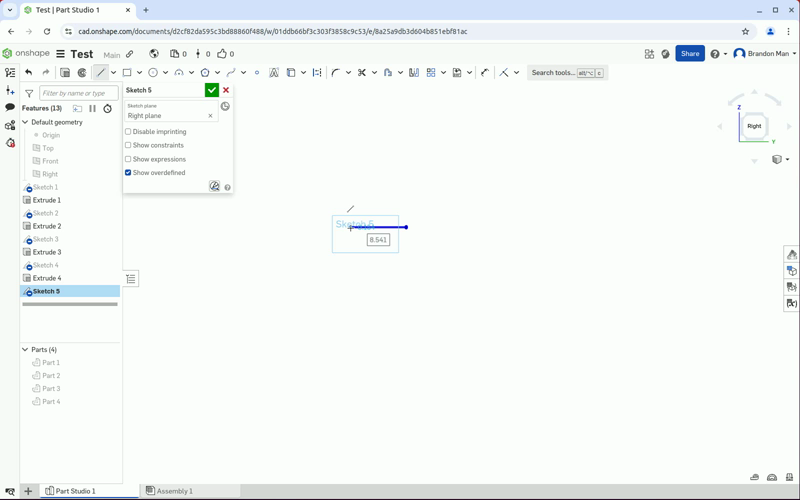
scroll(6)
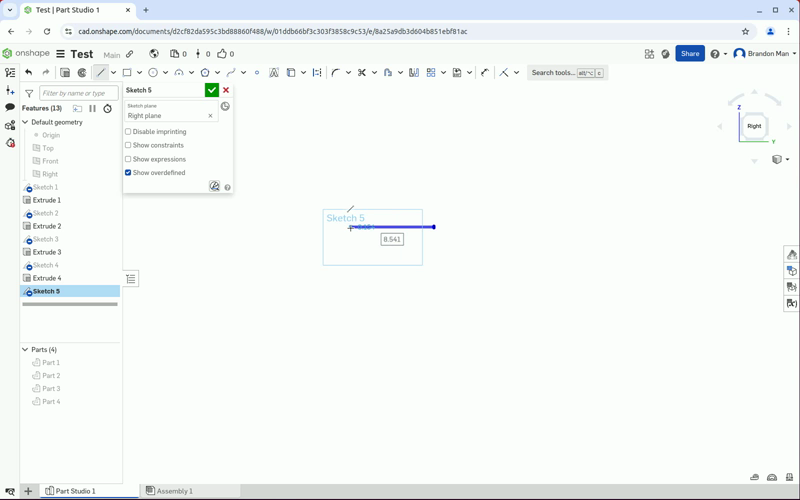
scroll(6)
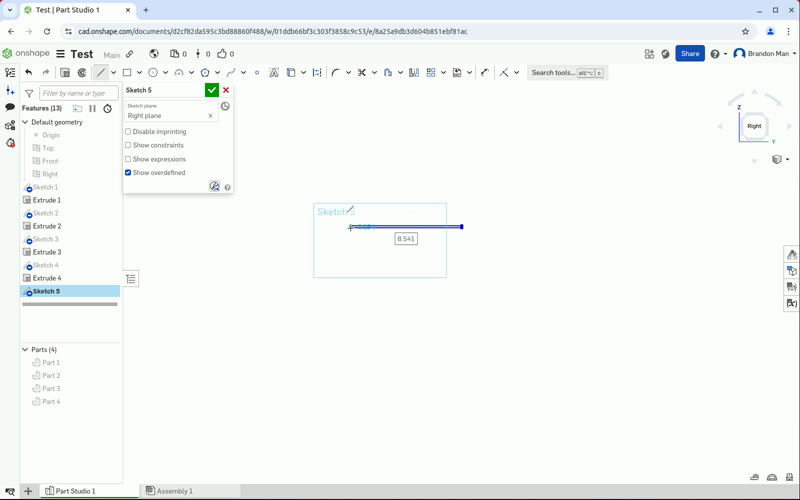
scroll(6)
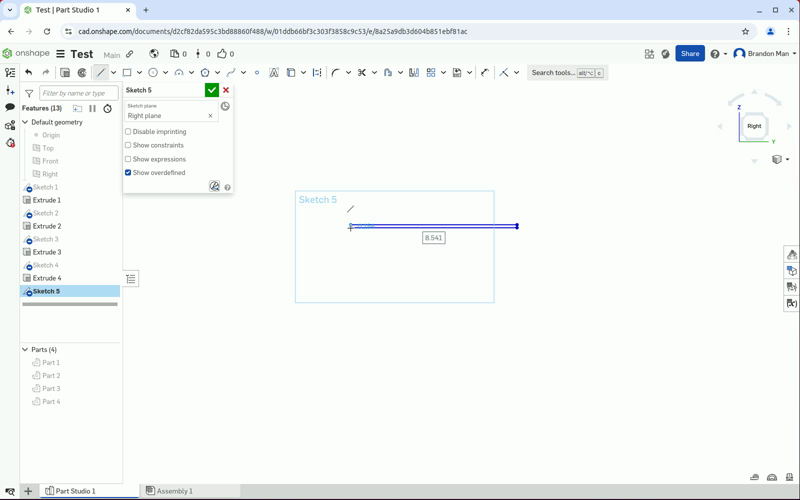
scroll(6)
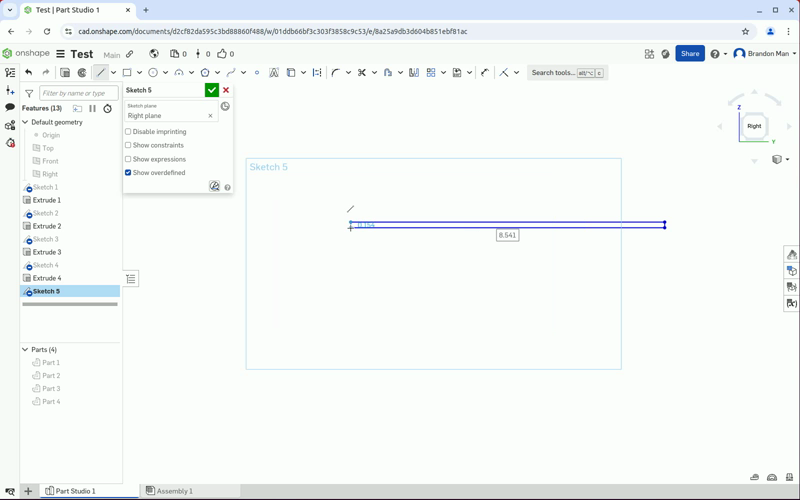
scroll(6)
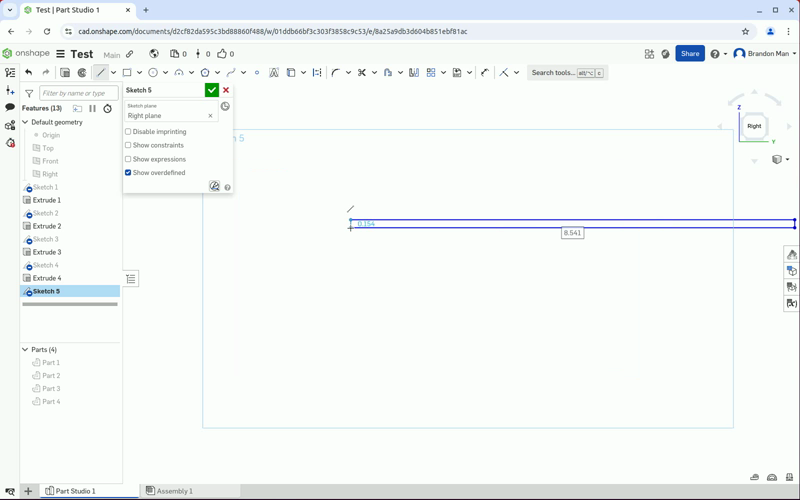
scroll(6)
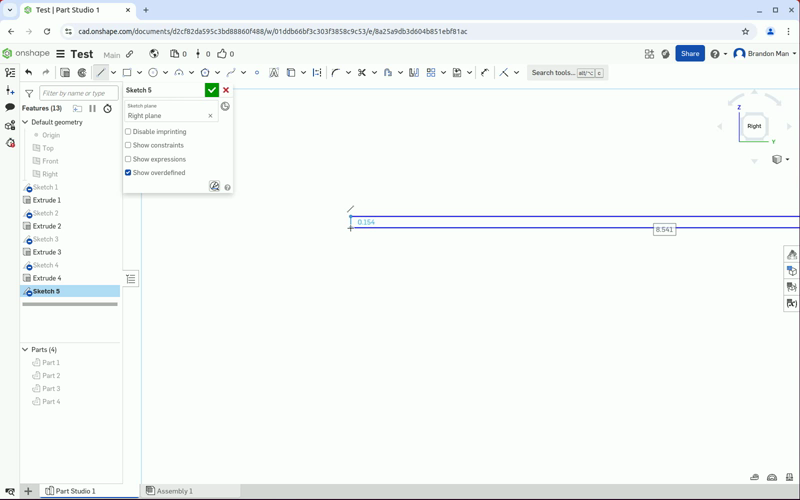
key_up(shift)
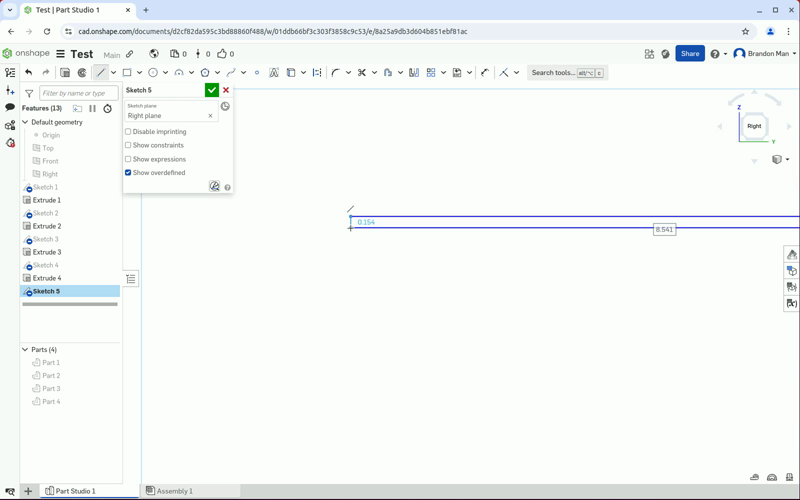
click(350, 227)
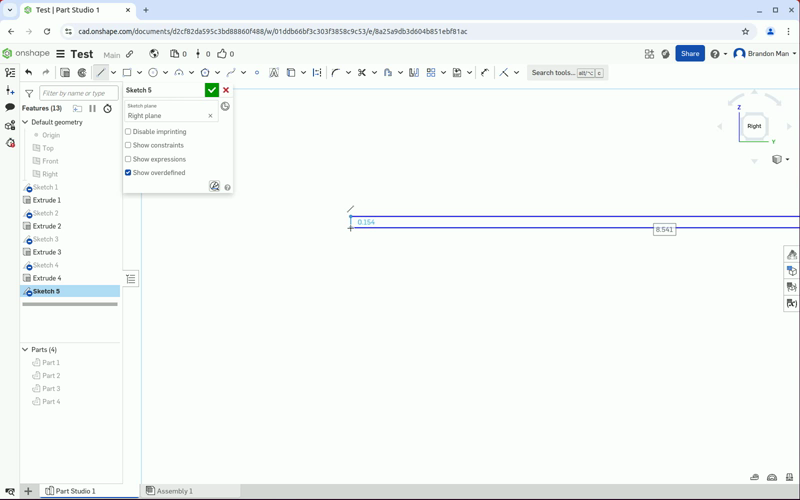
scroll(-6)
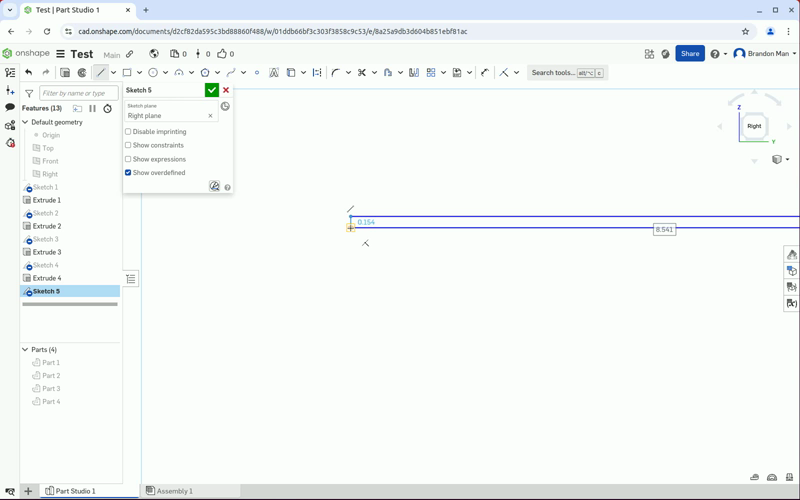
scroll(-6)
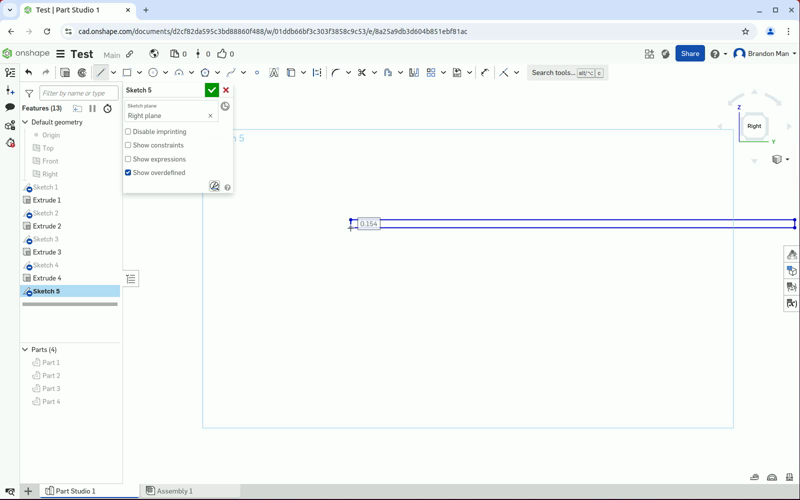
scroll(-6)
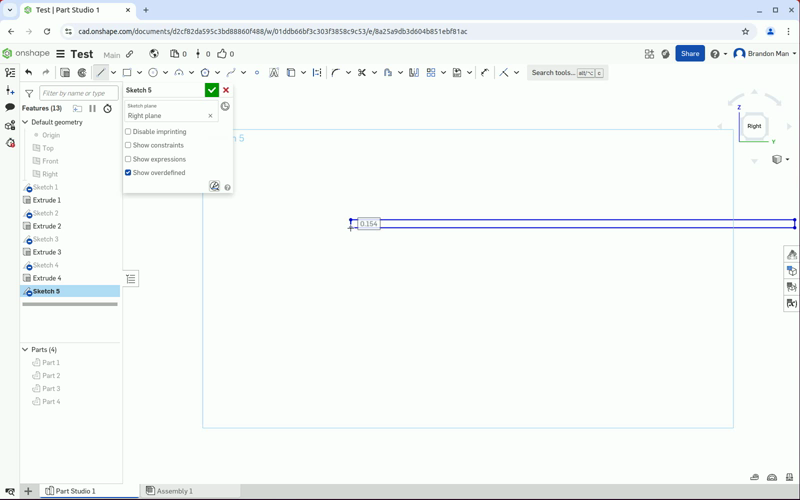
scroll(-6)
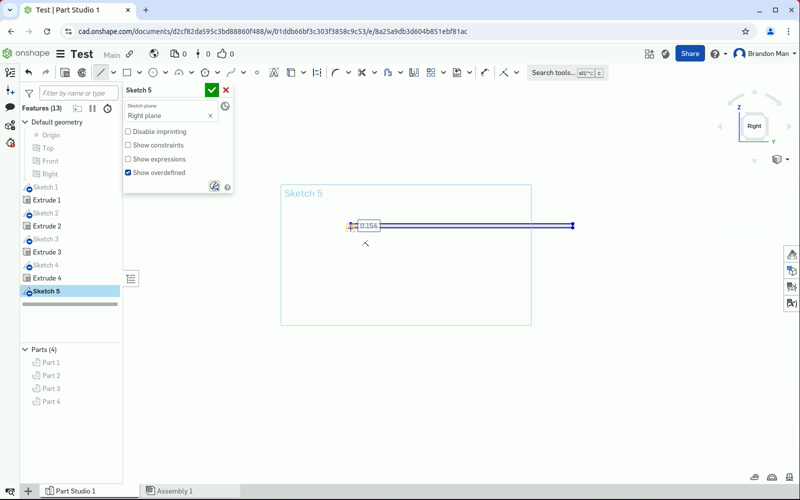
scroll(-6)
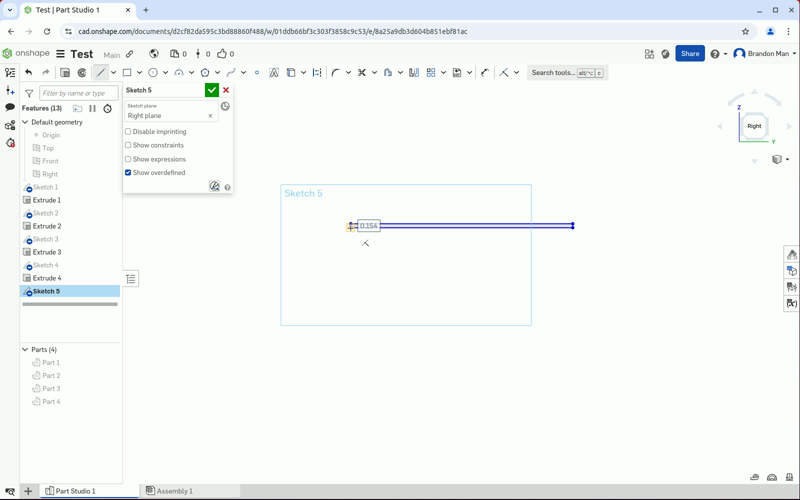
scroll(-6)
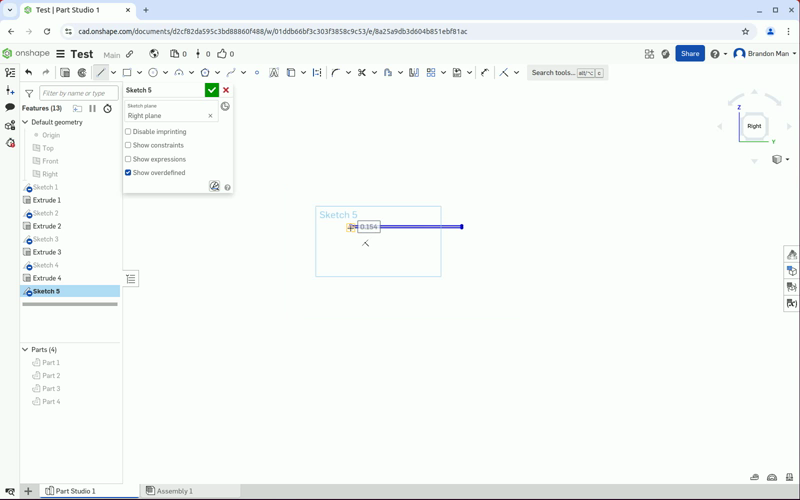
scroll(-6)
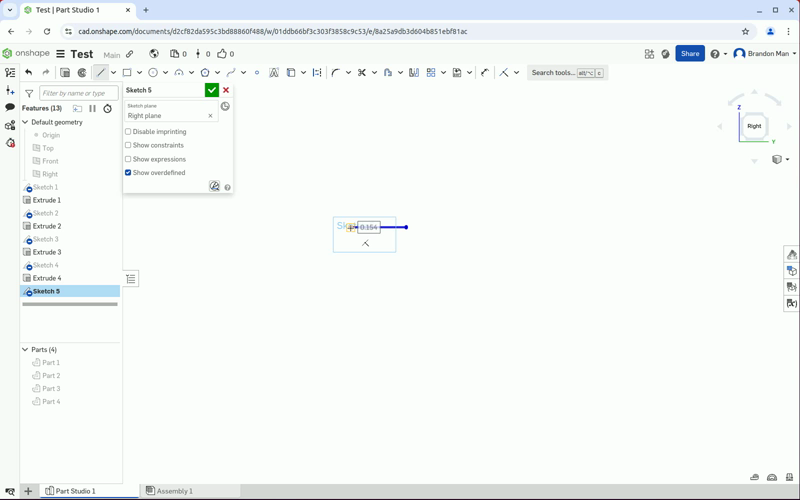
key(esc)
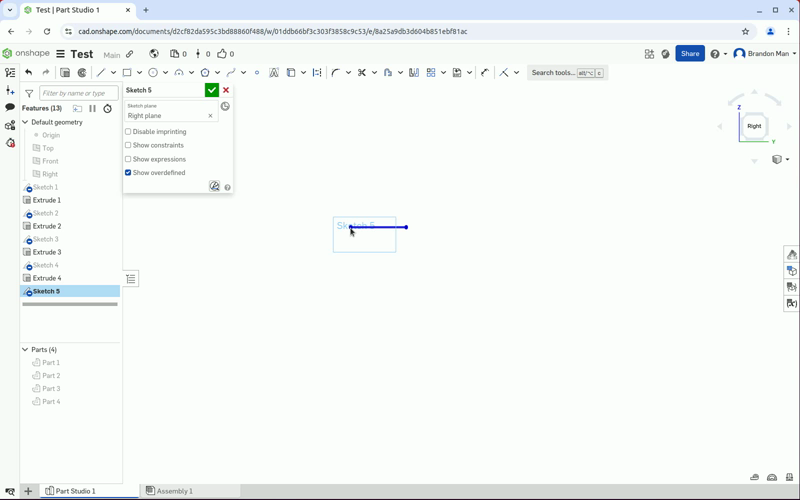
mouse_move(398, 227)
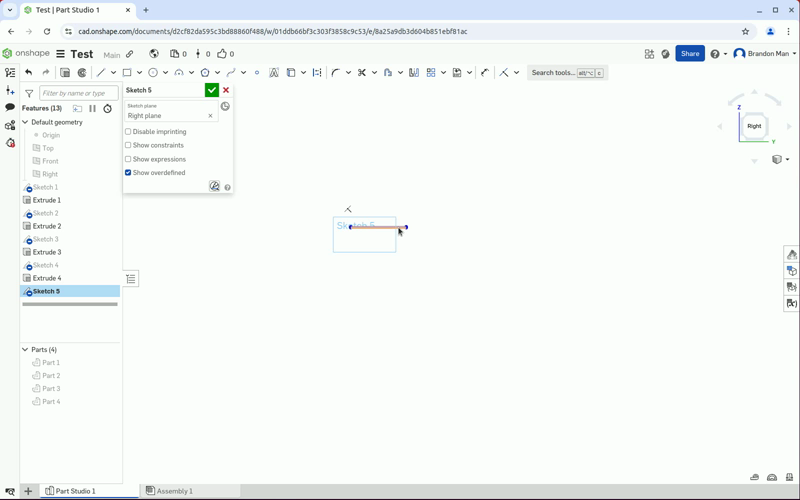
scroll(6)
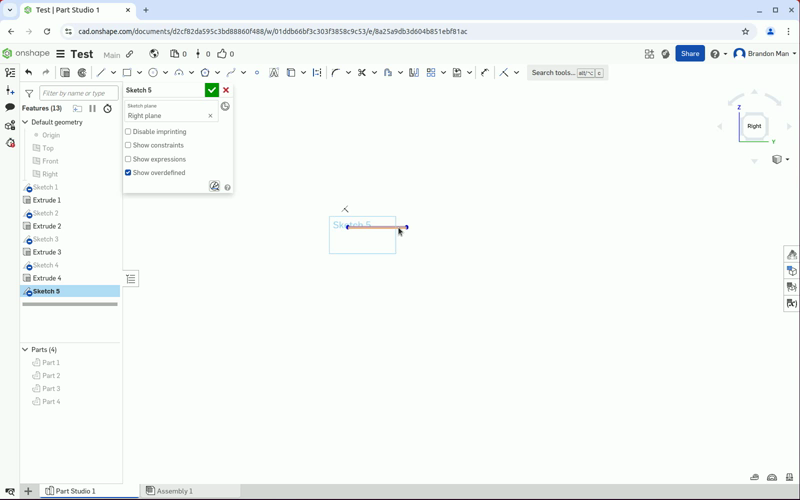
scroll(6)
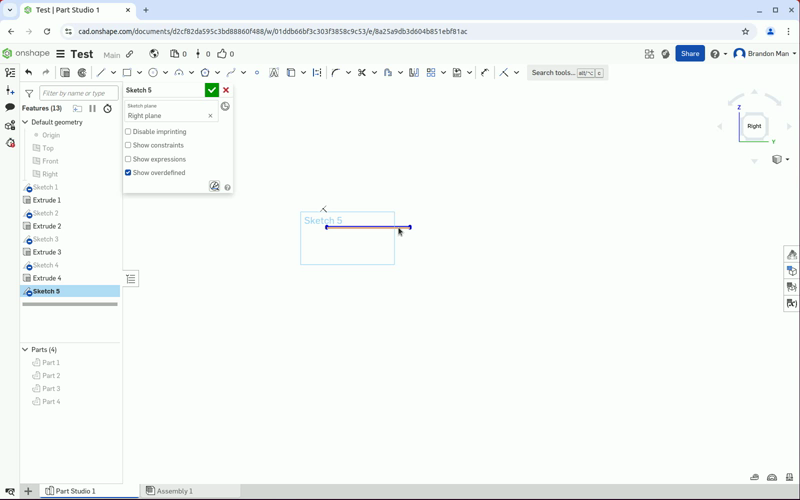
scroll(6)
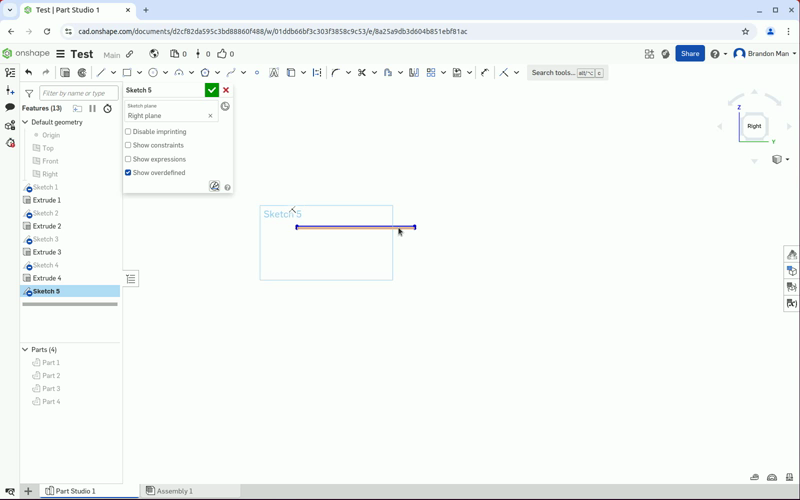
scroll(6)
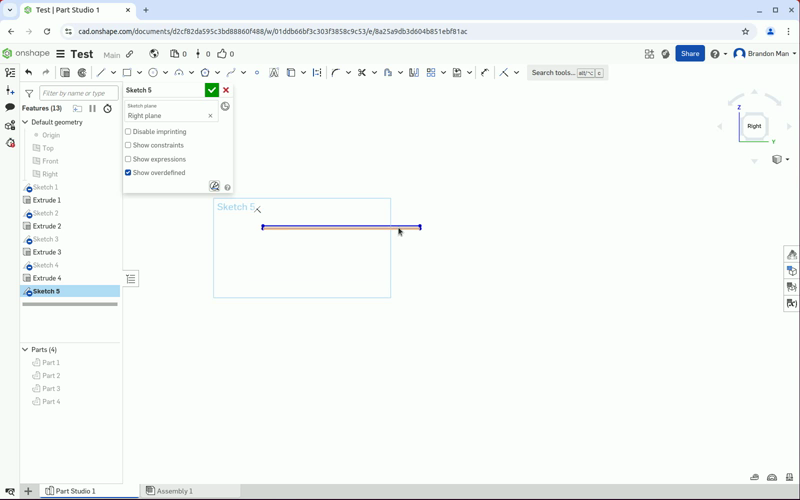
scroll(6)
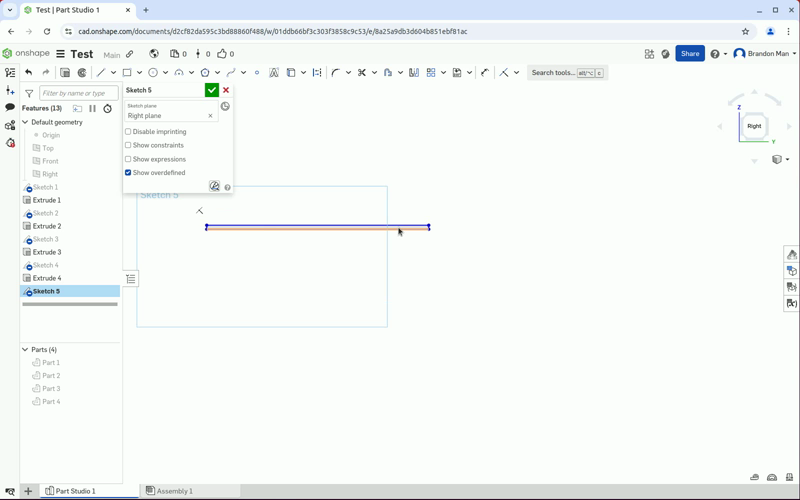
scroll(6)
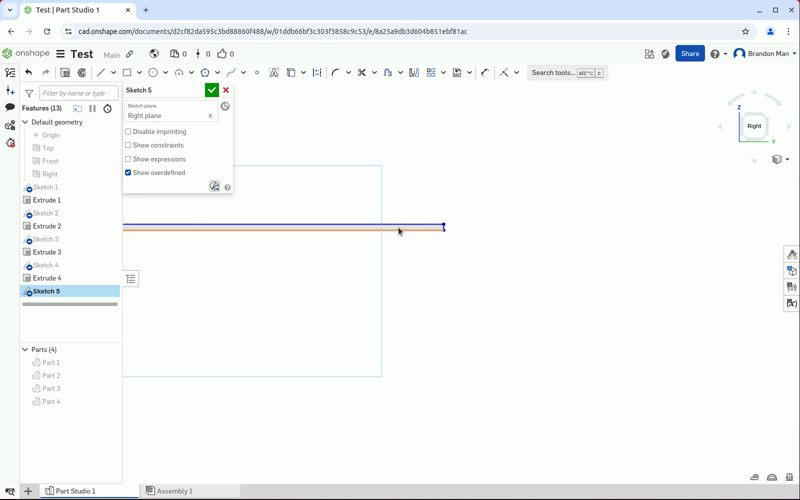
scroll(6)
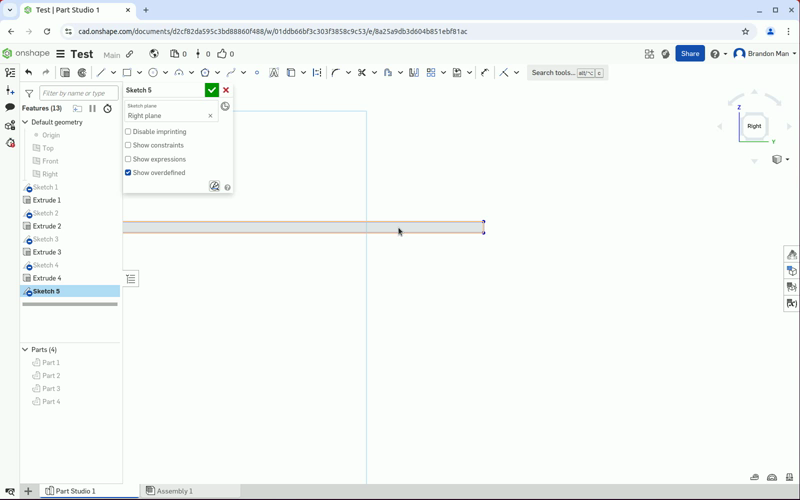
click(398, 227)
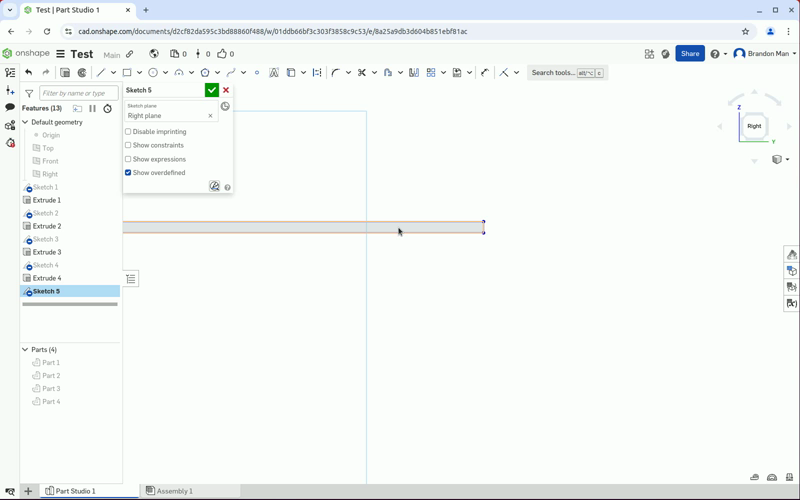
scroll(-6)
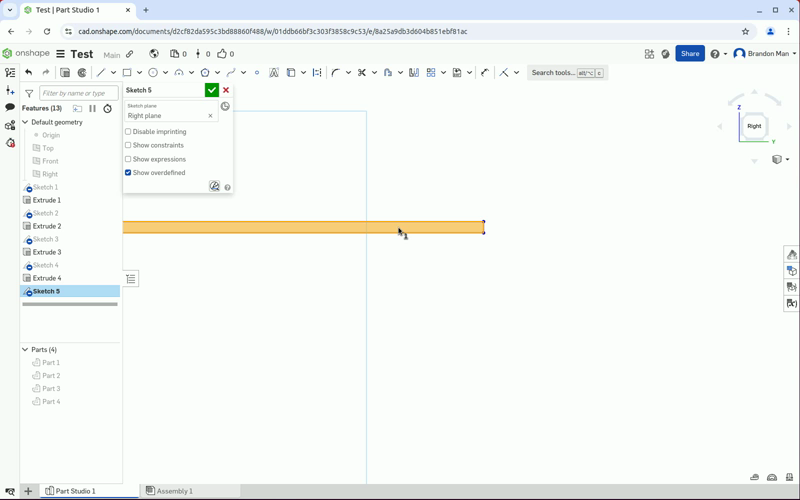
scroll(-6)
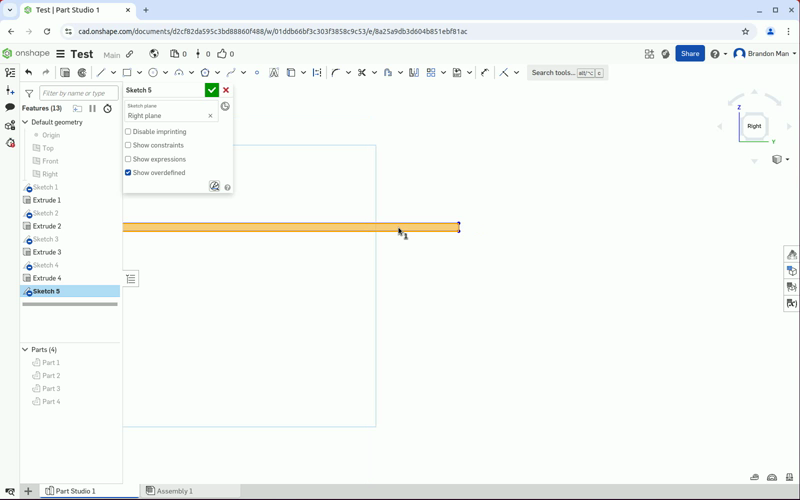
scroll(-6)
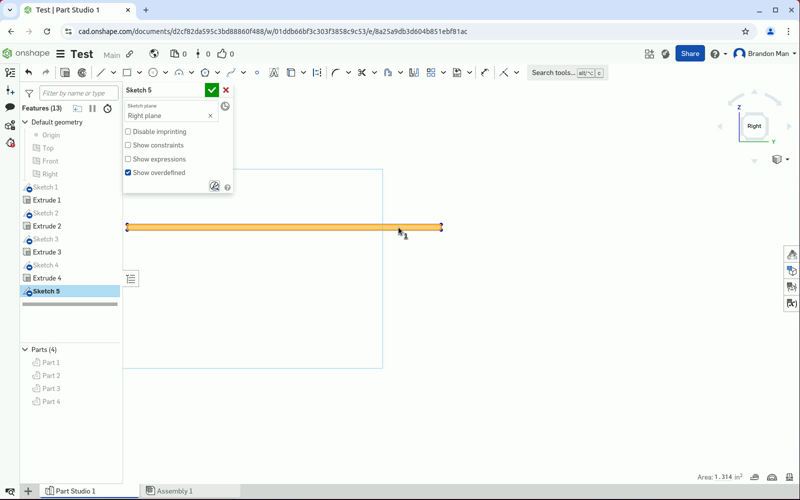
scroll(-6)
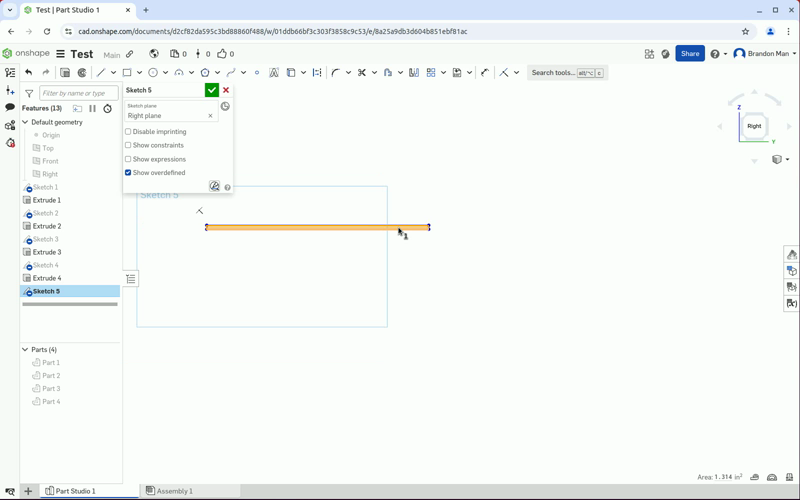
scroll(-6)
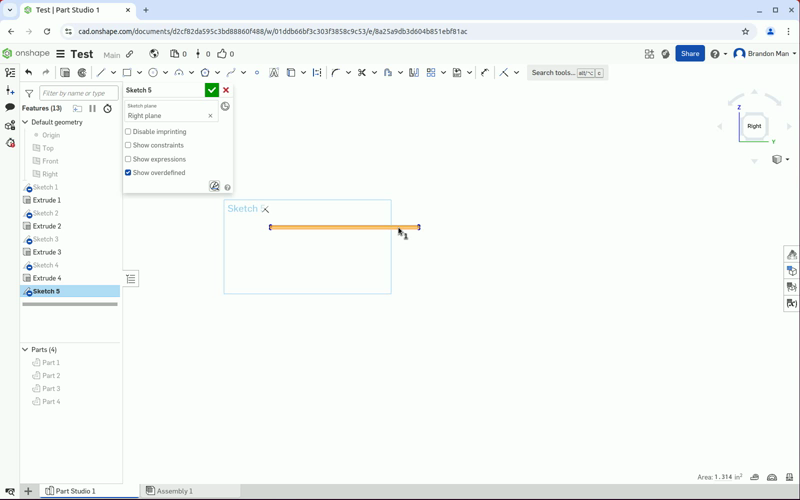
scroll(-6)
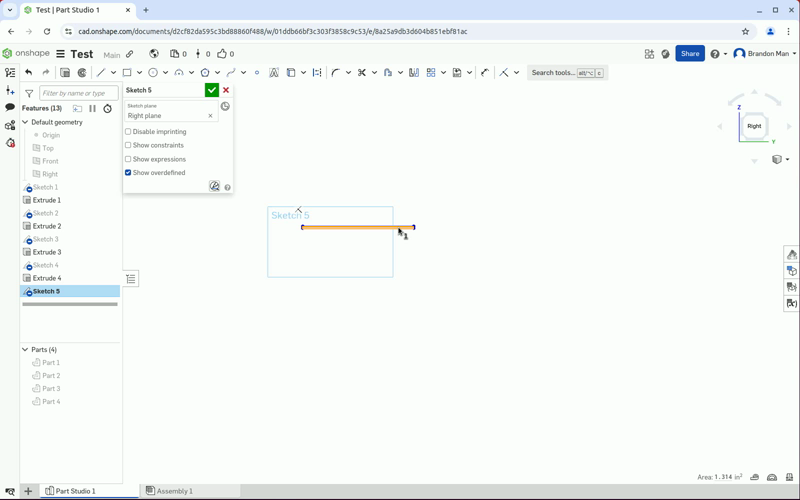
scroll(-6)
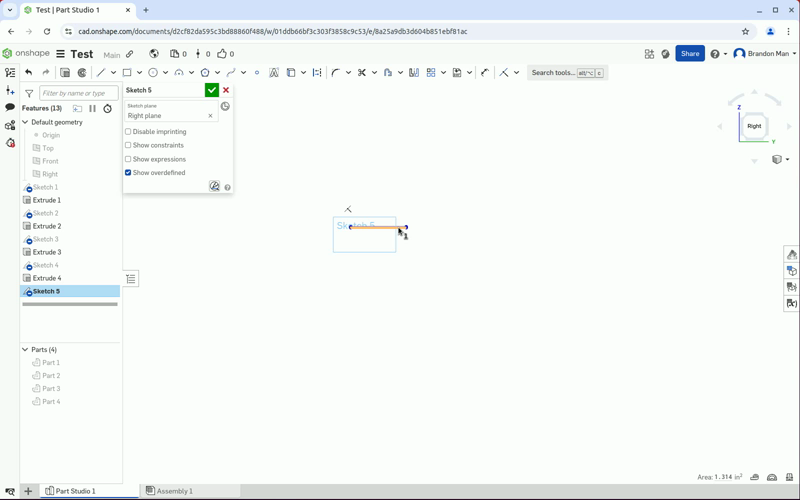
mouse_move(73, 352)
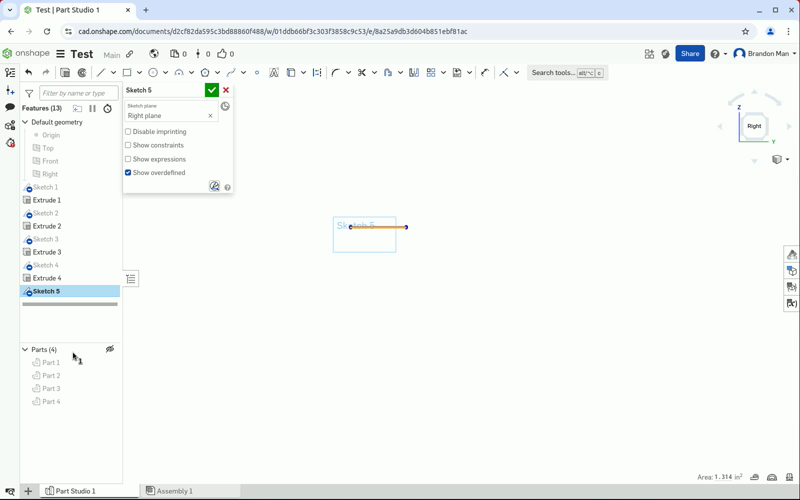
key(shift+y)
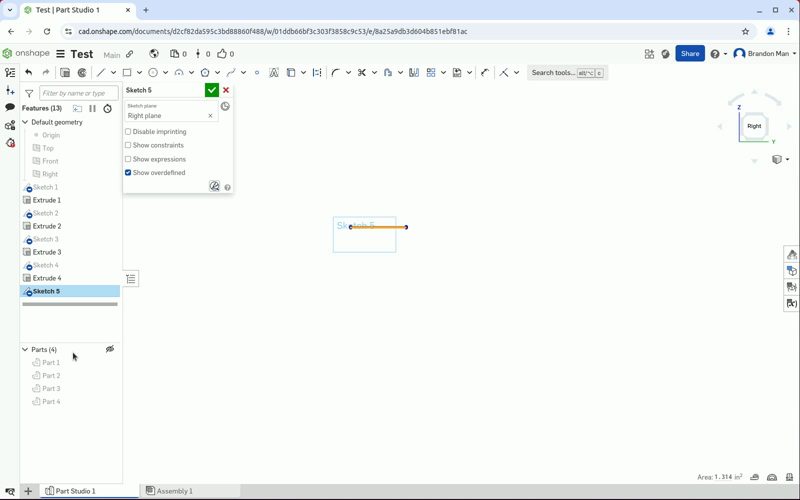
key(shift+e)
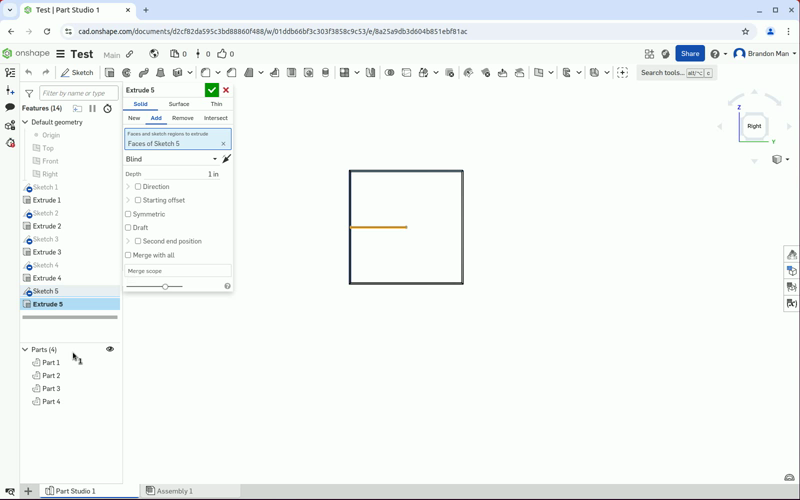
mouse_move(143, 106)
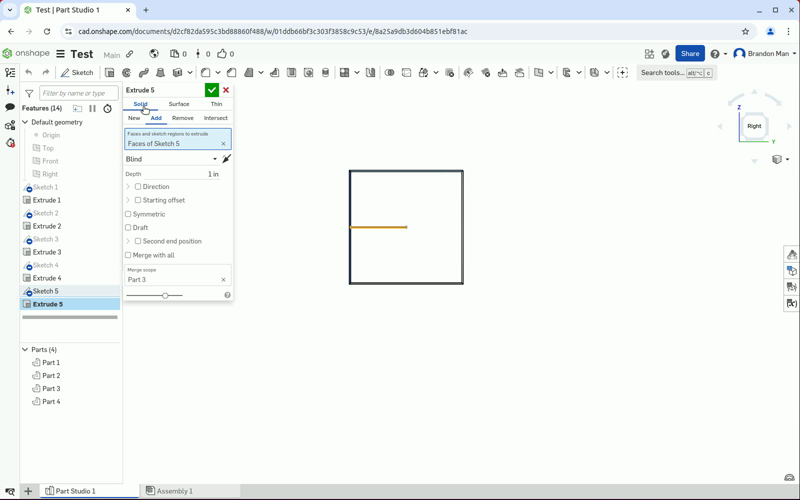
click(143, 106)
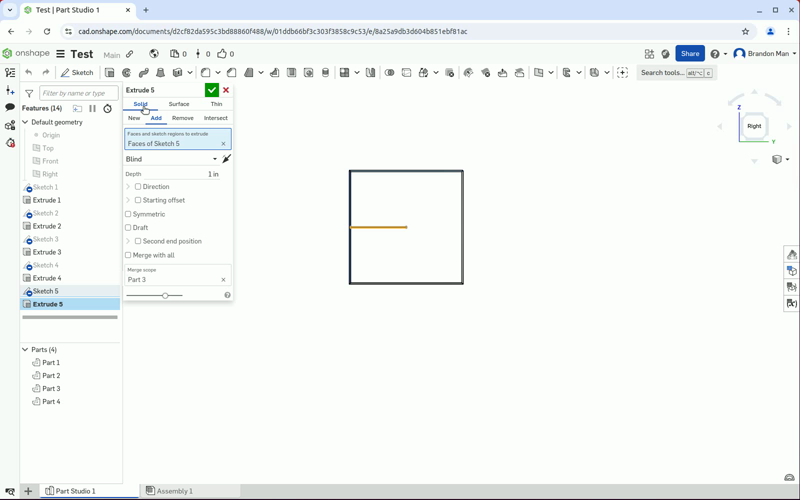
mouse_move(137, 120)
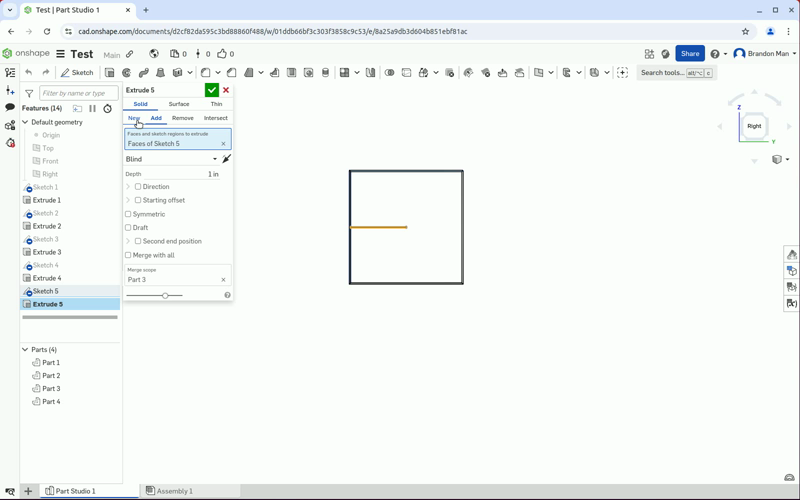
click(137, 120)
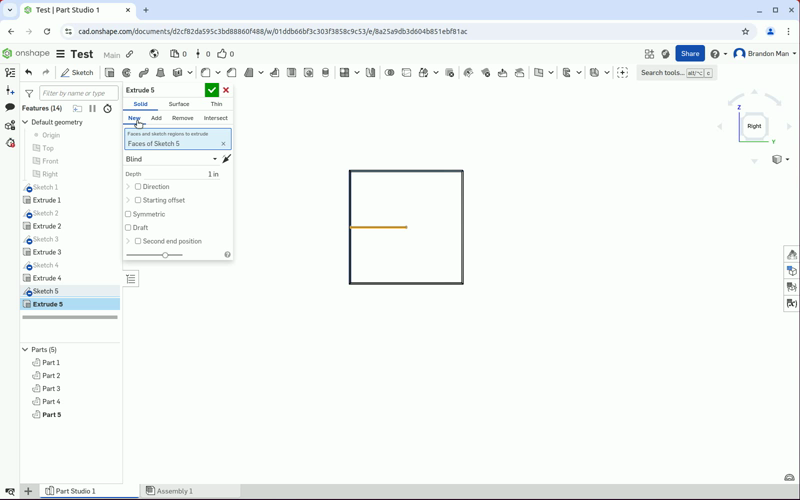
key(tab, 4)
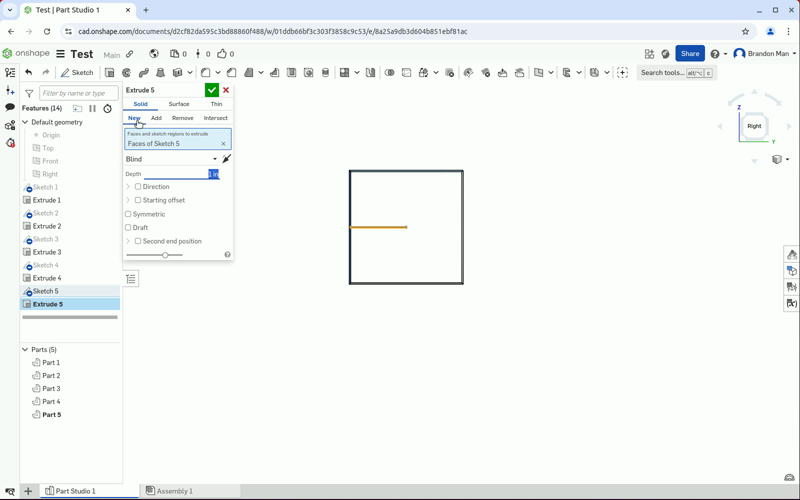
text(0.241)
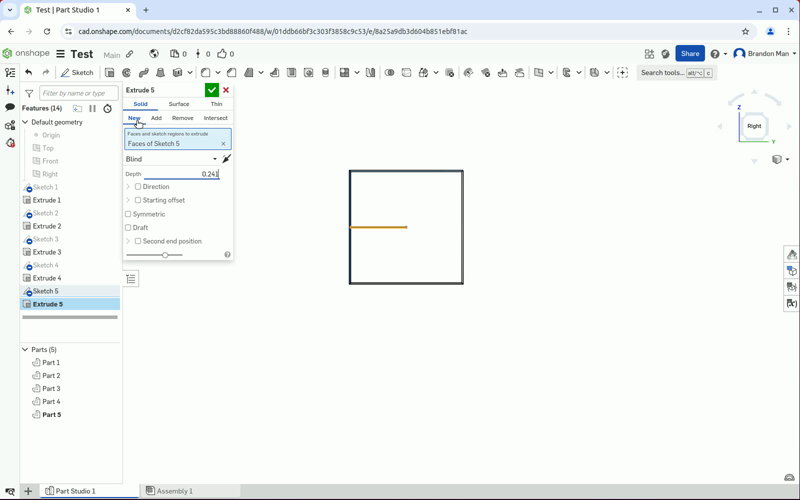
key(enter)
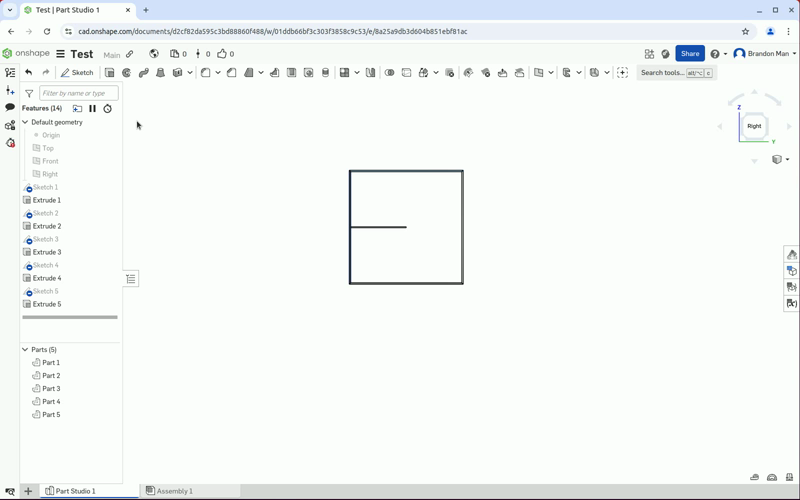
key(shift+h)
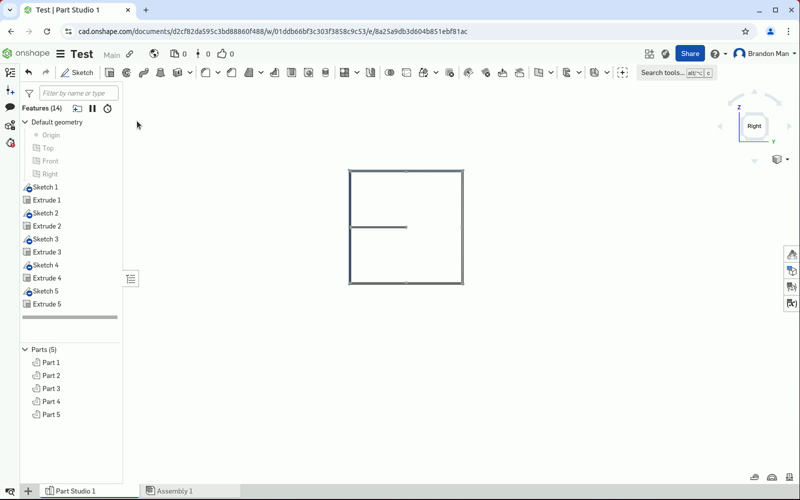
key(shift+h)
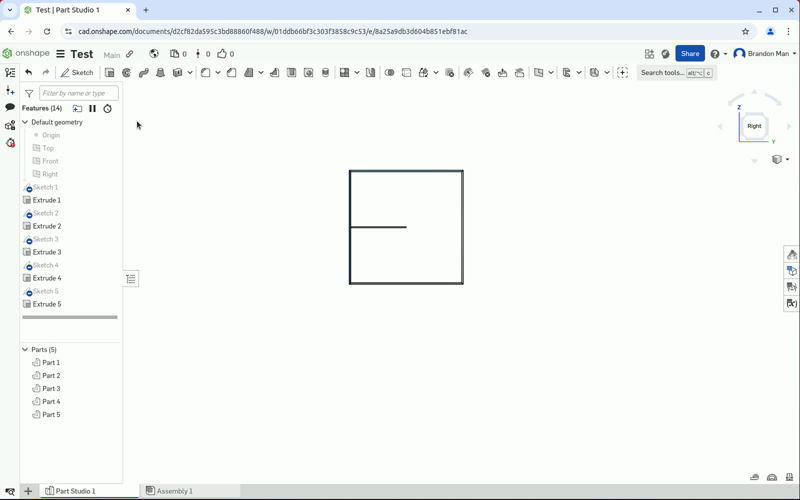
mouse_move(73, 189)
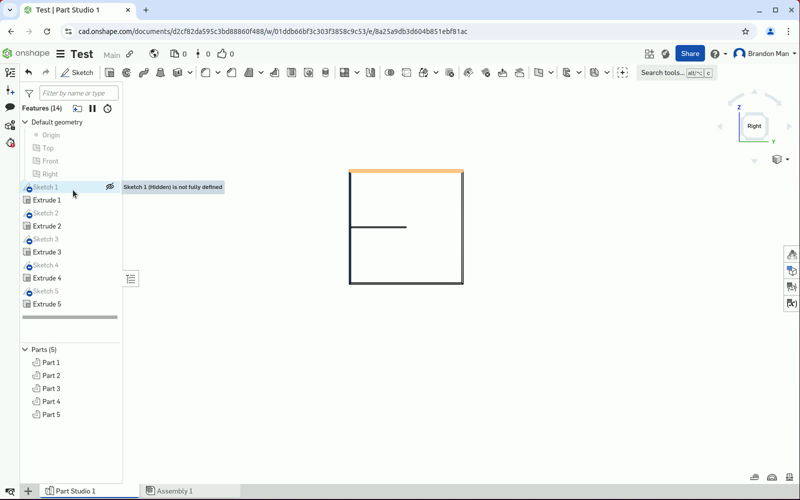
click(73, 189)
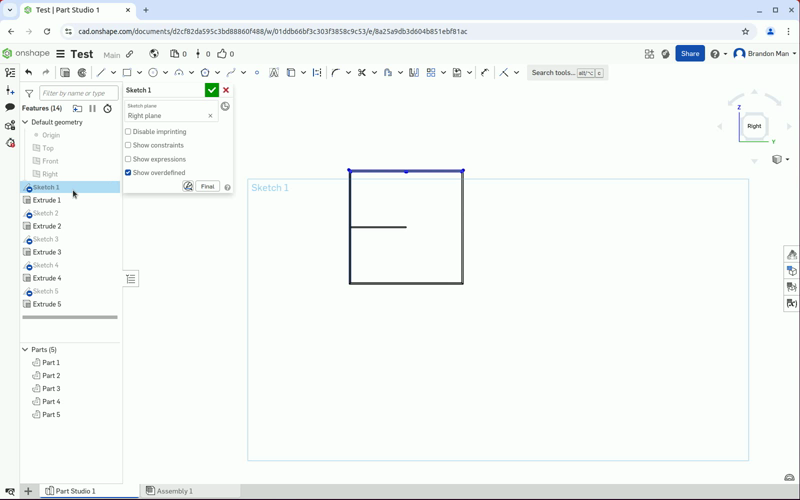
mouse_move(229, 92)
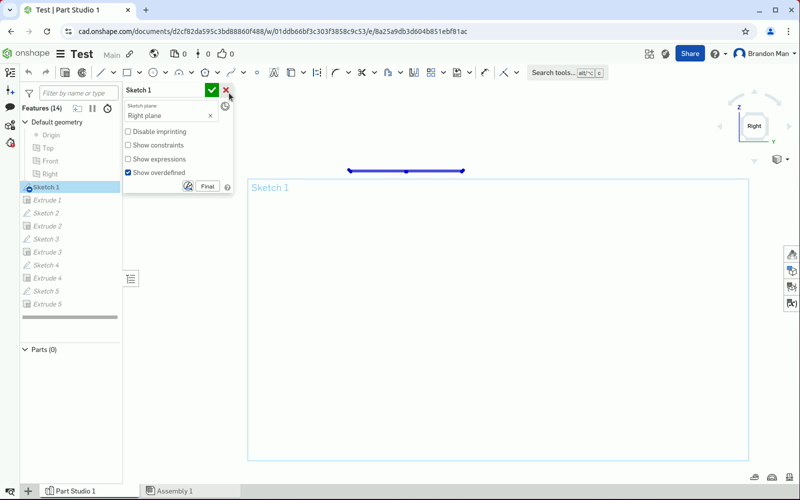
click(229, 92)
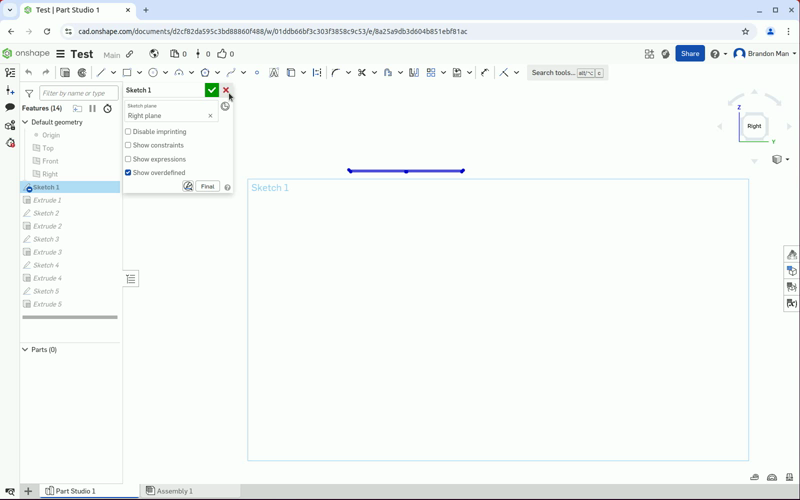
key(shift+s)
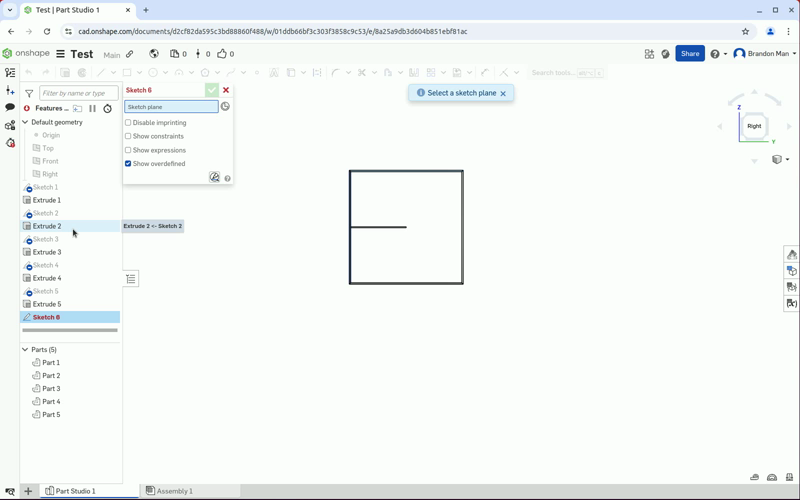
scroll(3)
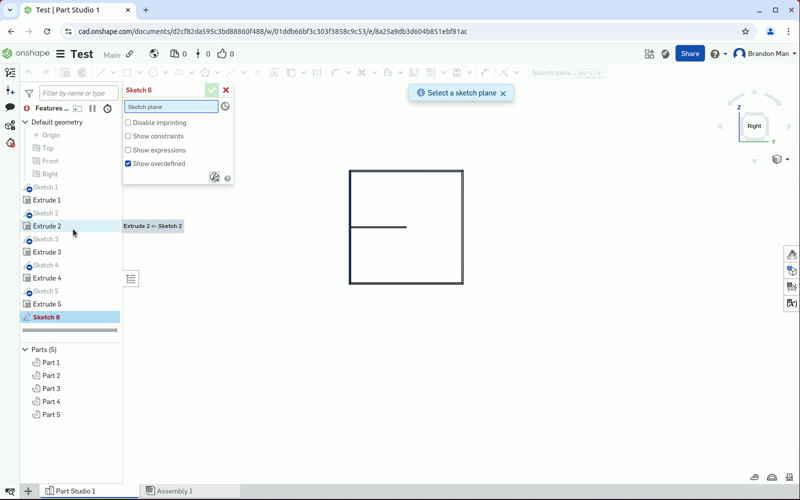
mouse_move(73, 176)
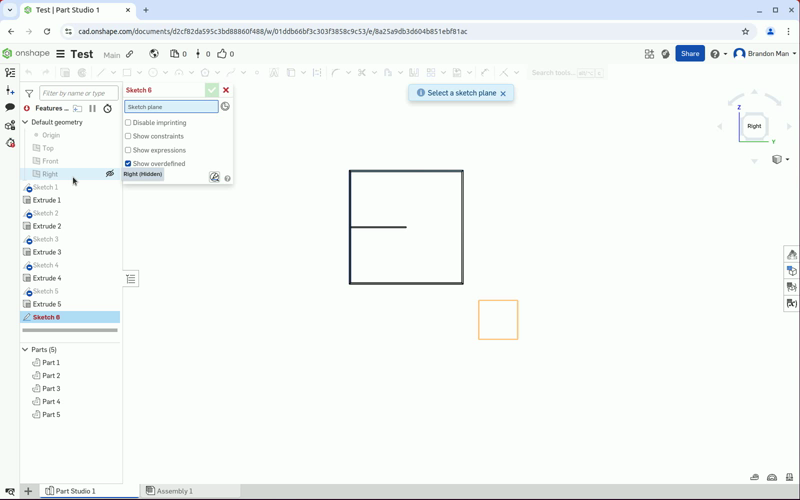
click(73, 176)
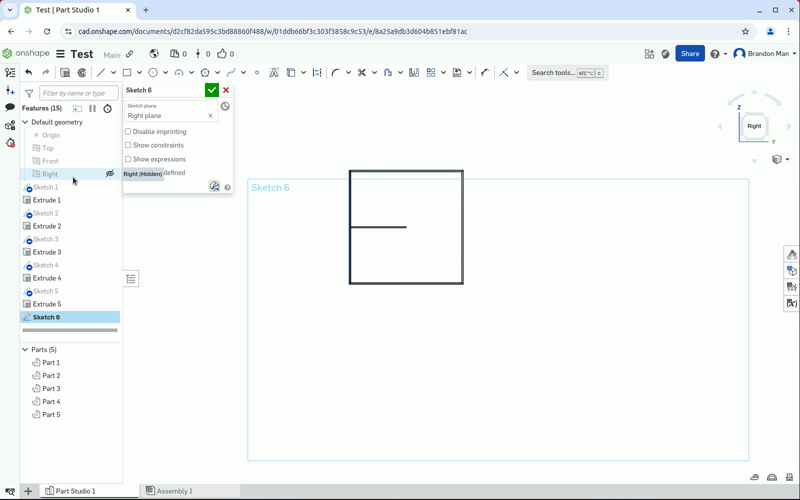
mouse_move(73, 352)
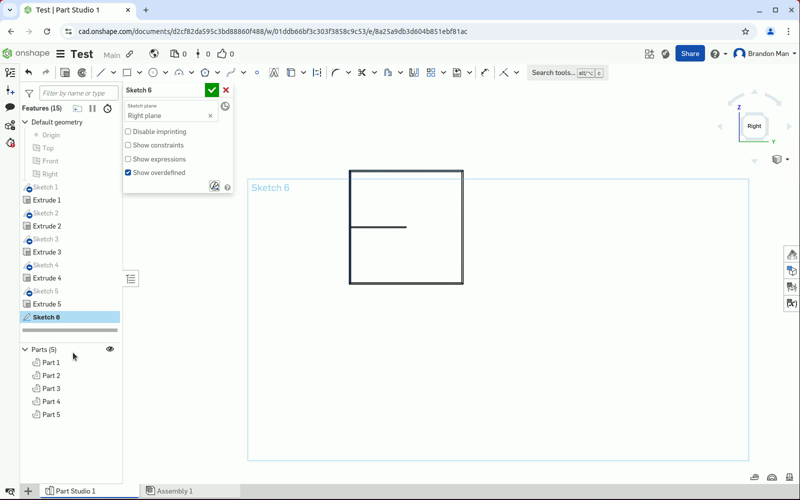
key(y)
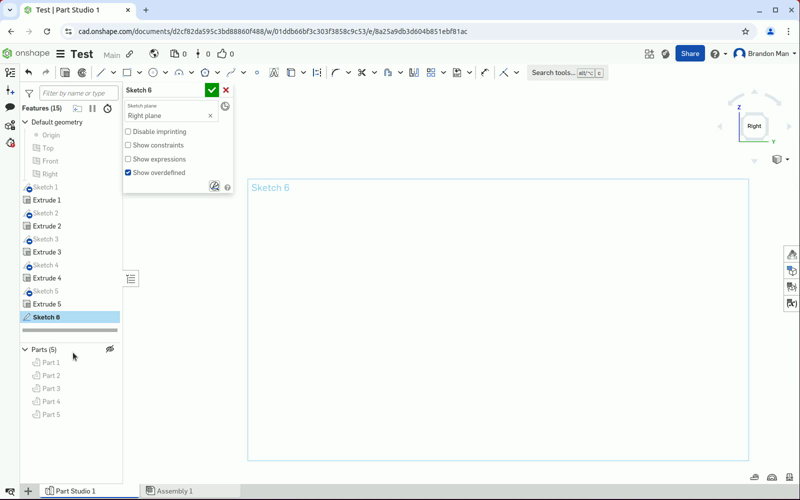
key(l)
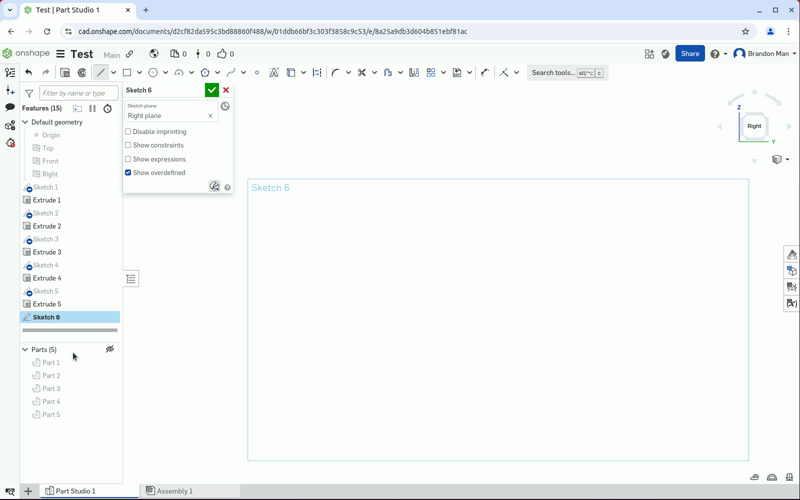
key_down(shift)
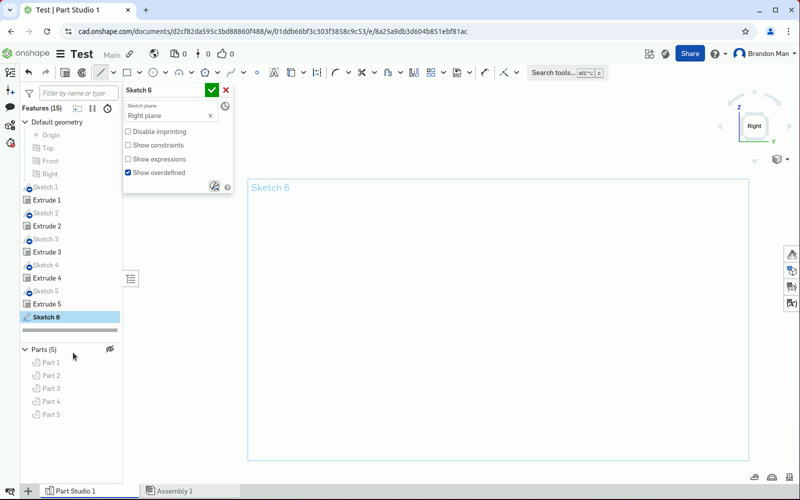
mouse_move(405, 282)
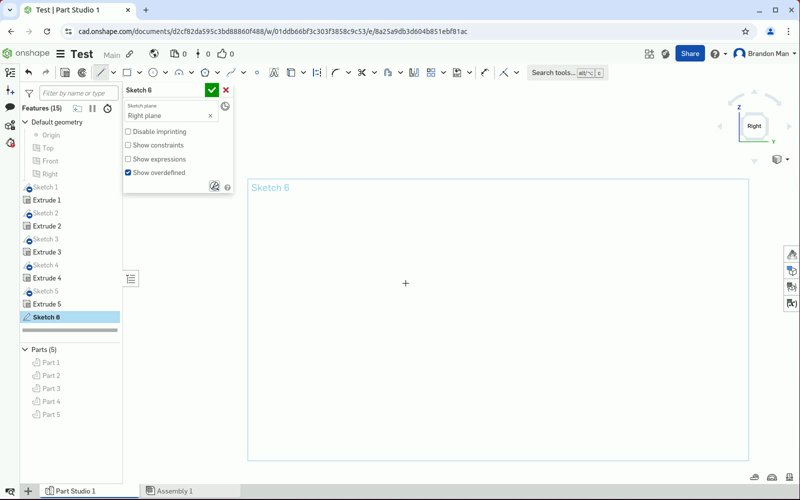
click(405, 282)
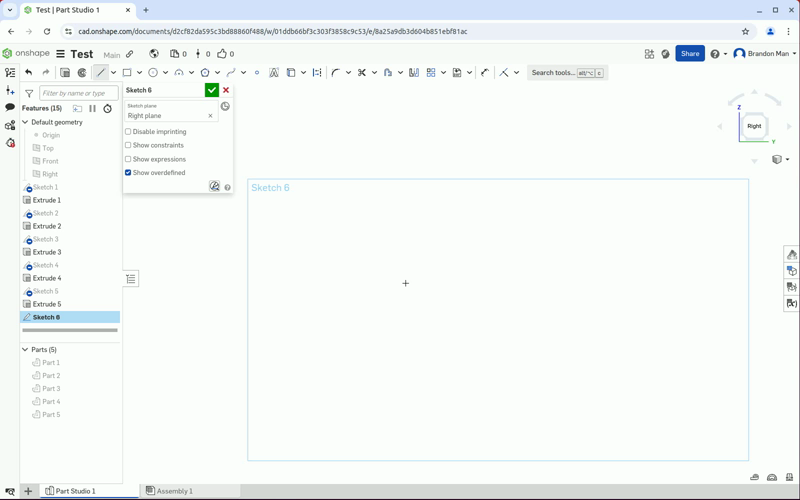
key_up(shift)
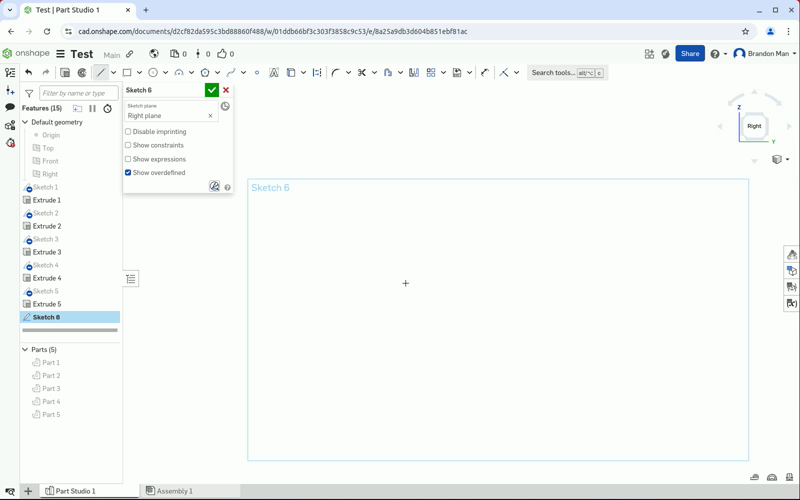
key_down(shift)
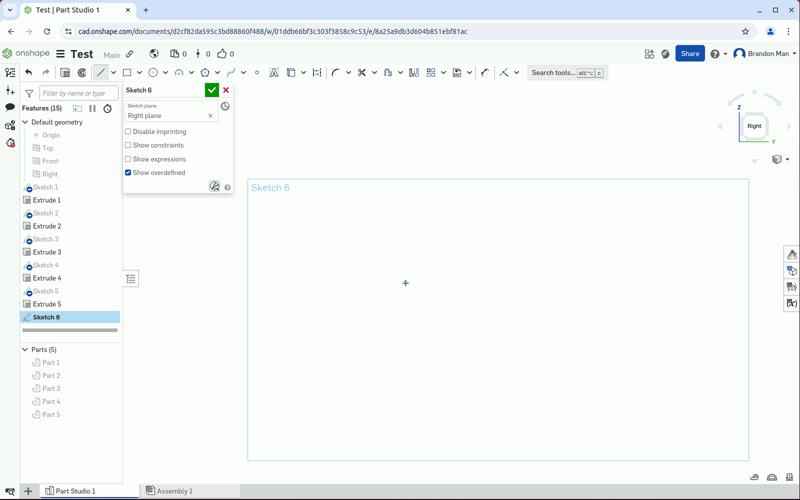
mouse_move(435, 282)
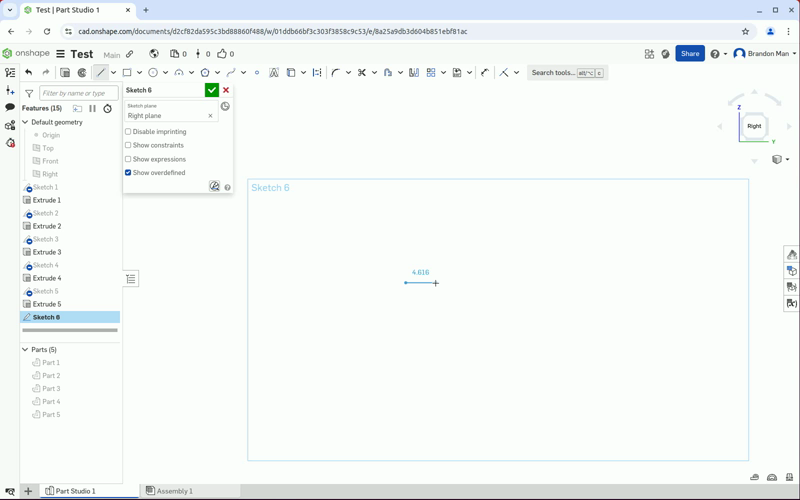
mouse_move(406, 282)
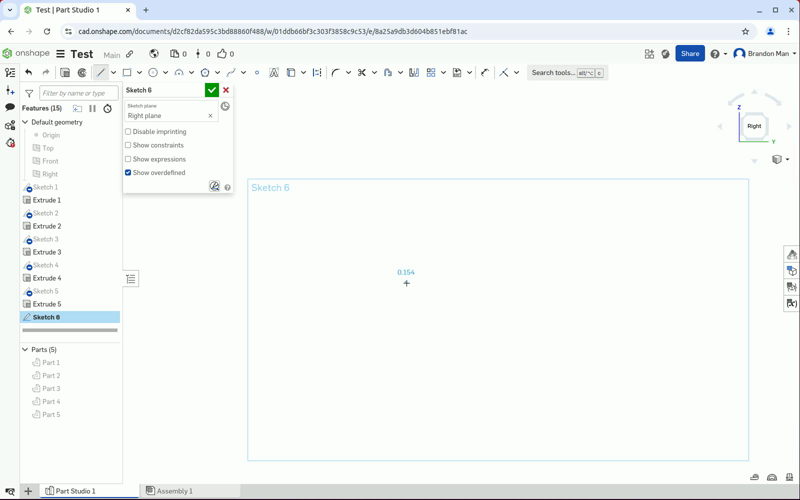
scroll(6)
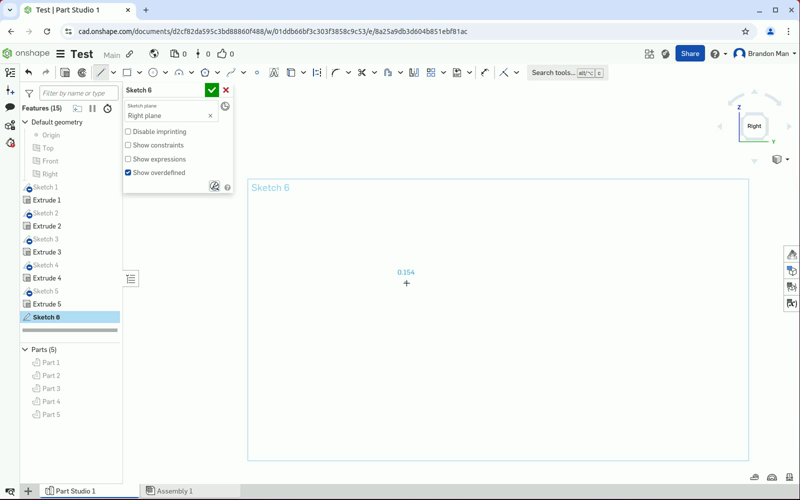
scroll(6)
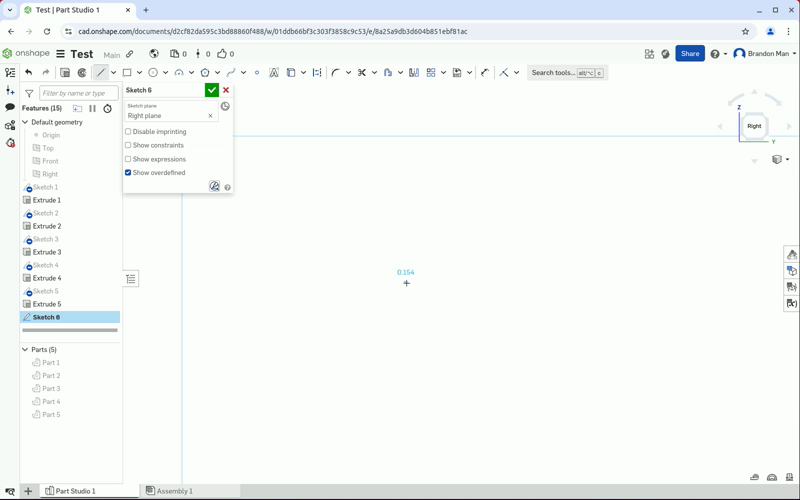
scroll(6)
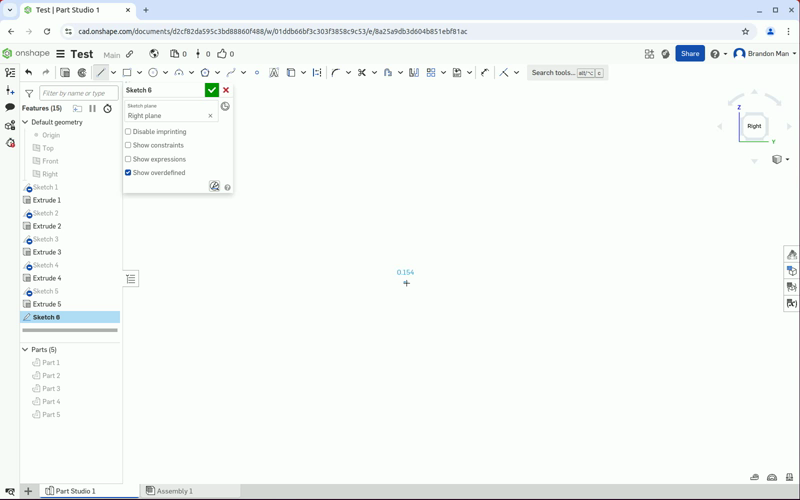
scroll(6)
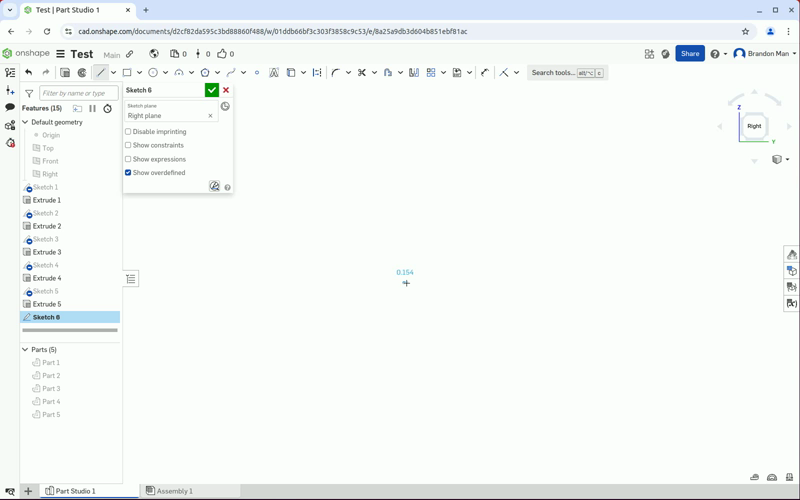
scroll(6)
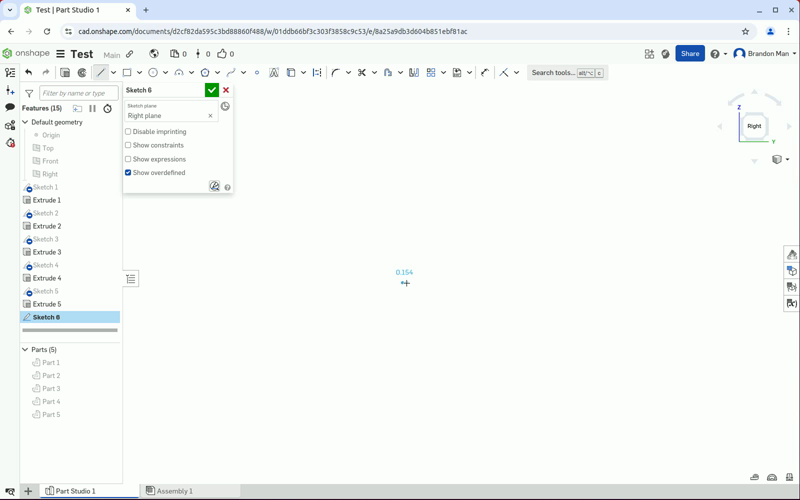
scroll(6)
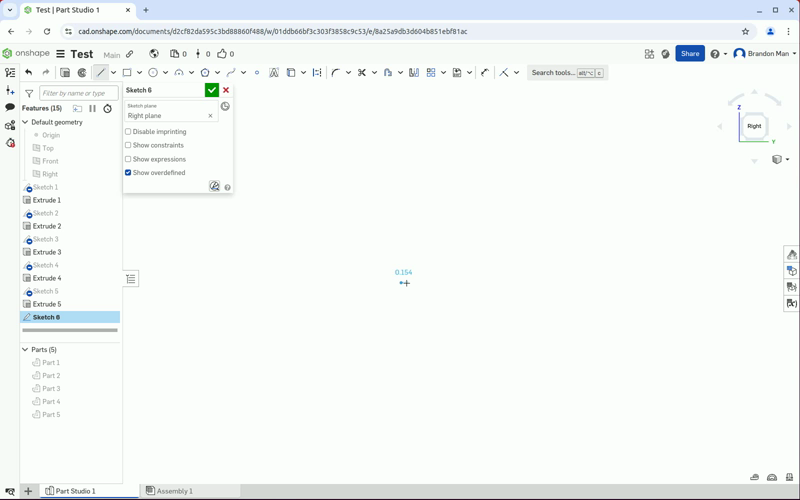
scroll(6)
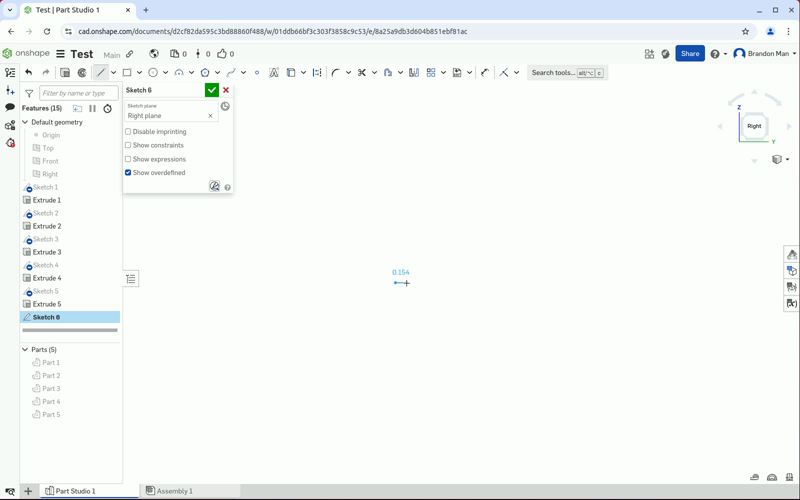
click(406, 282)
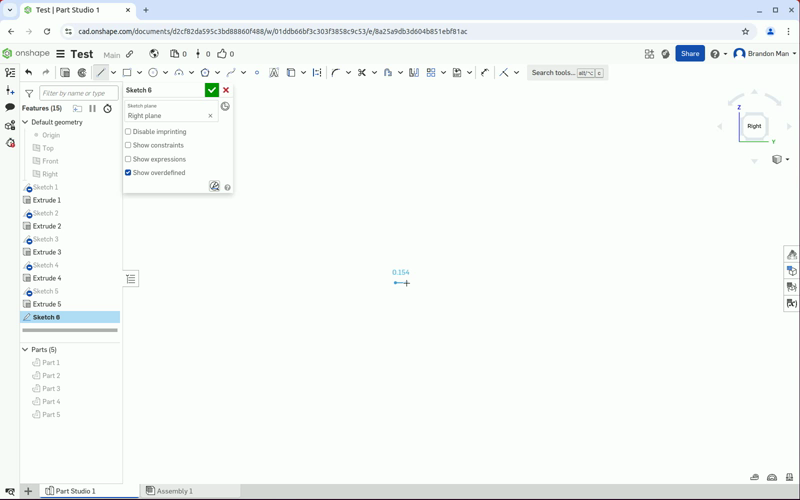
scroll(-6)
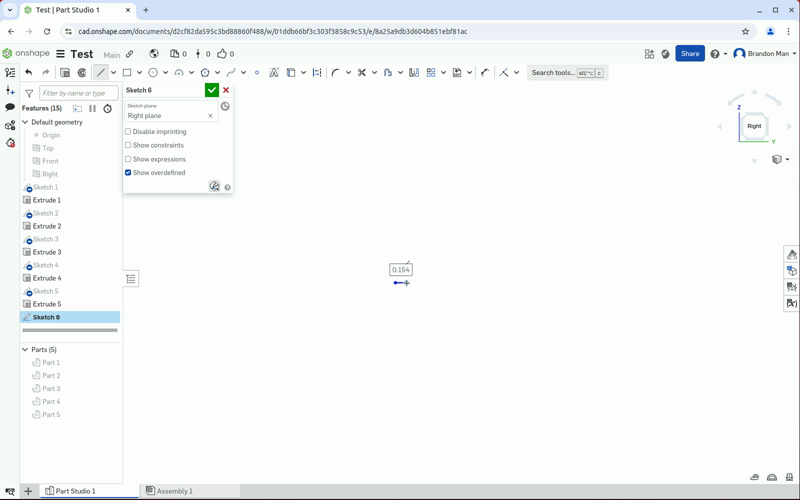
scroll(-6)
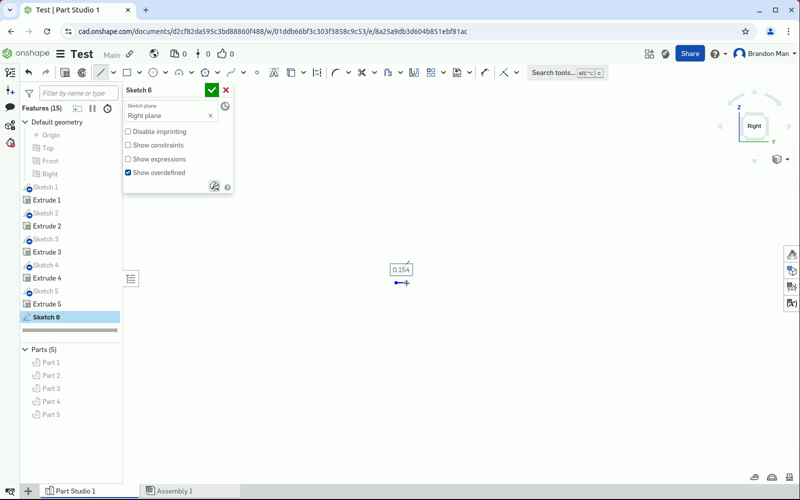
scroll(-6)
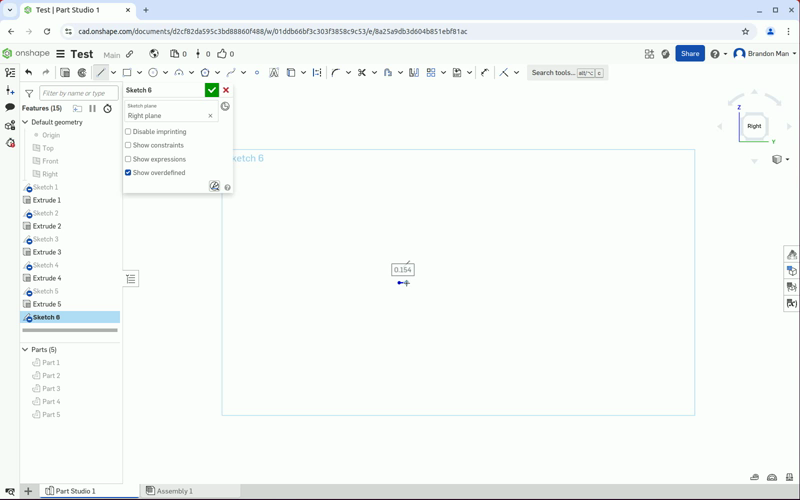
scroll(-6)
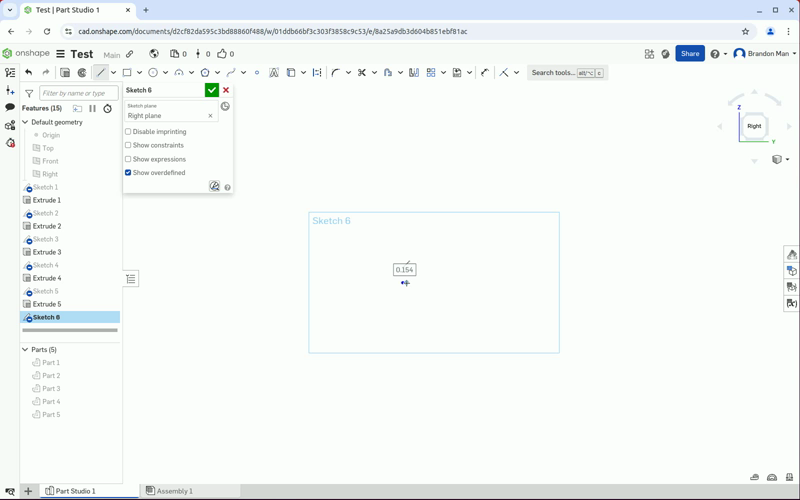
scroll(-6)
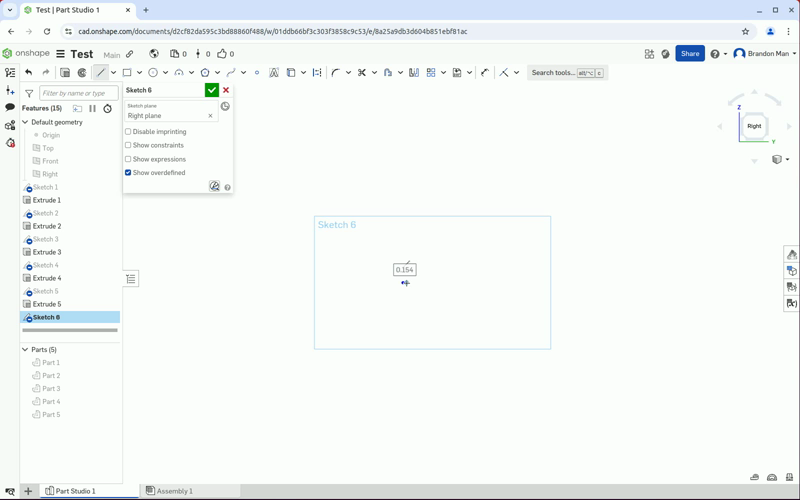
scroll(-6)
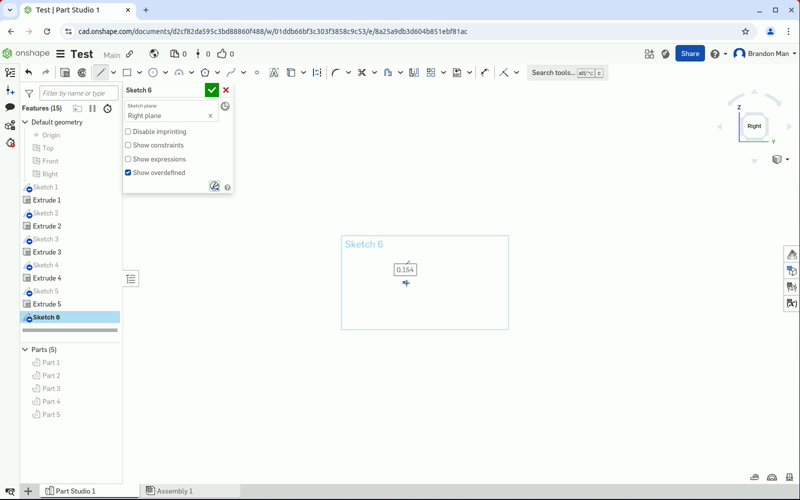
scroll(-6)
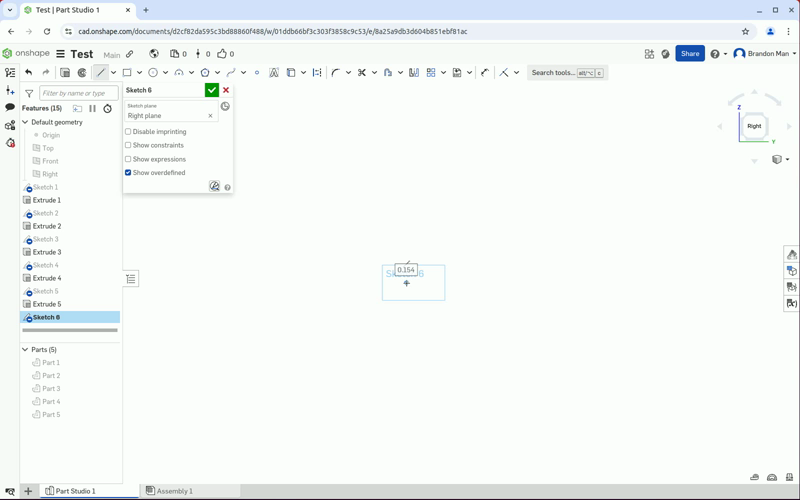
key_up(shift)
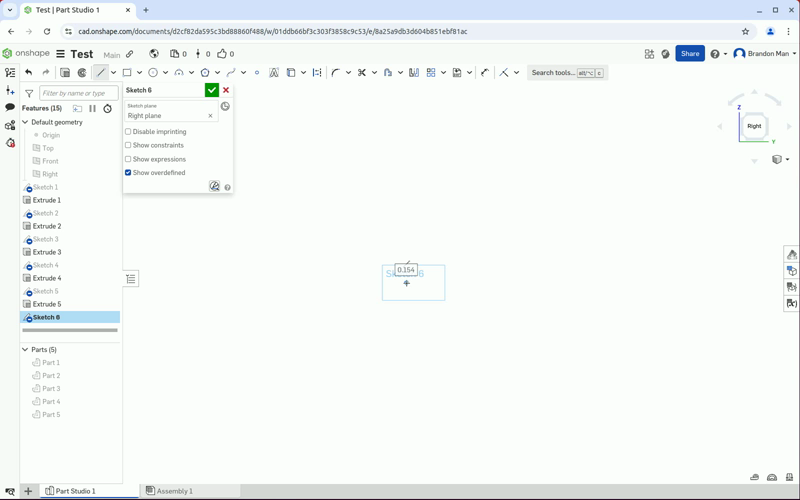
key_down(shift)
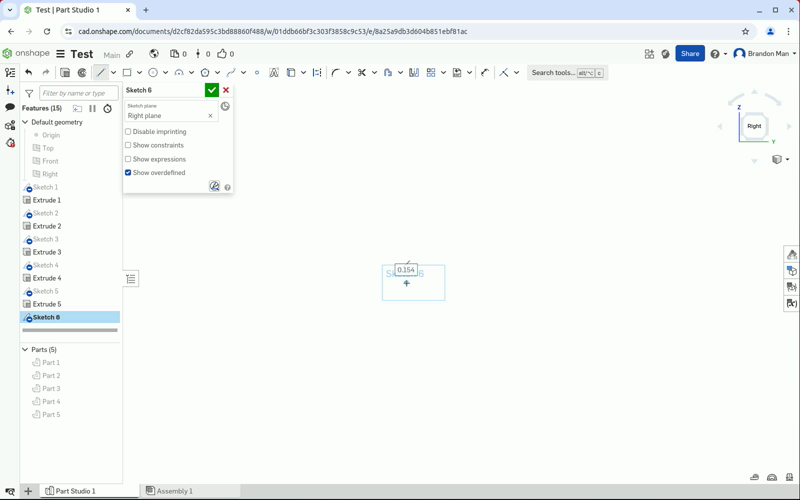
mouse_move(436, 282)
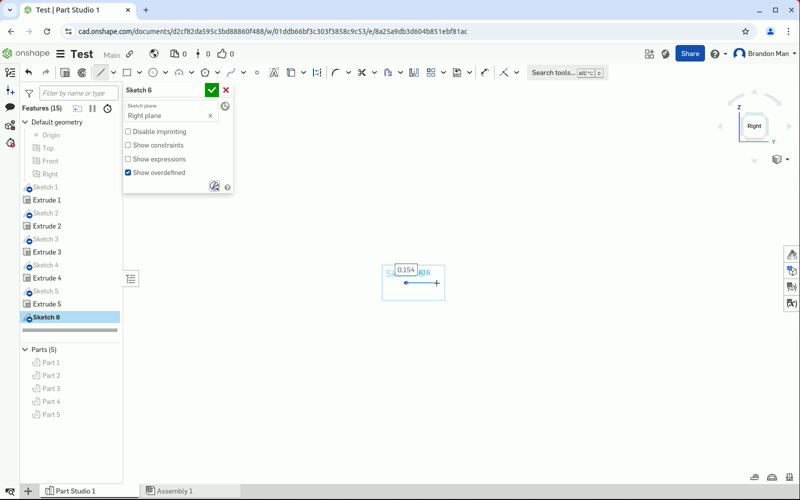
mouse_move(406, 228)
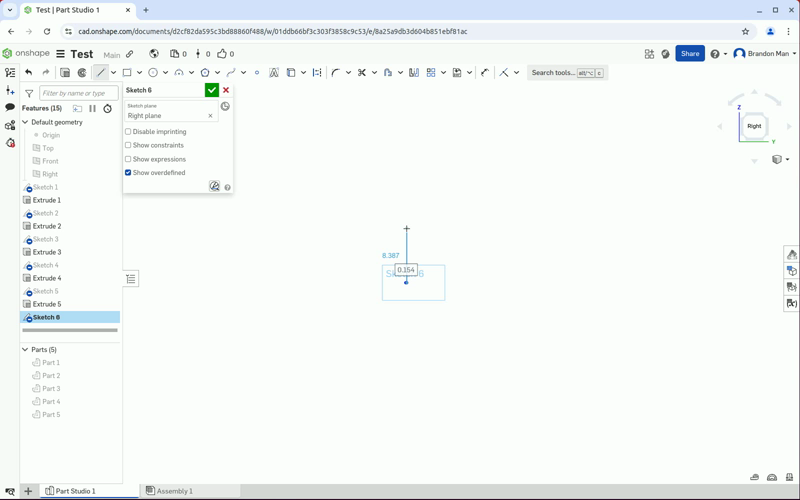
click(406, 228)
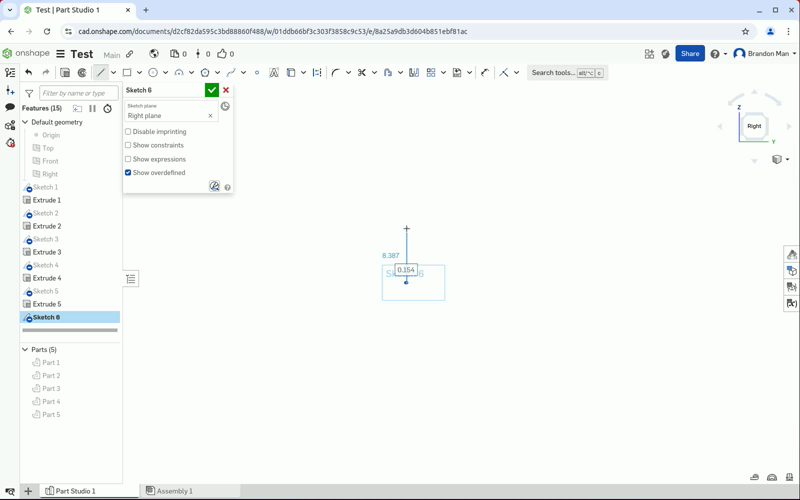
key_up(shift)
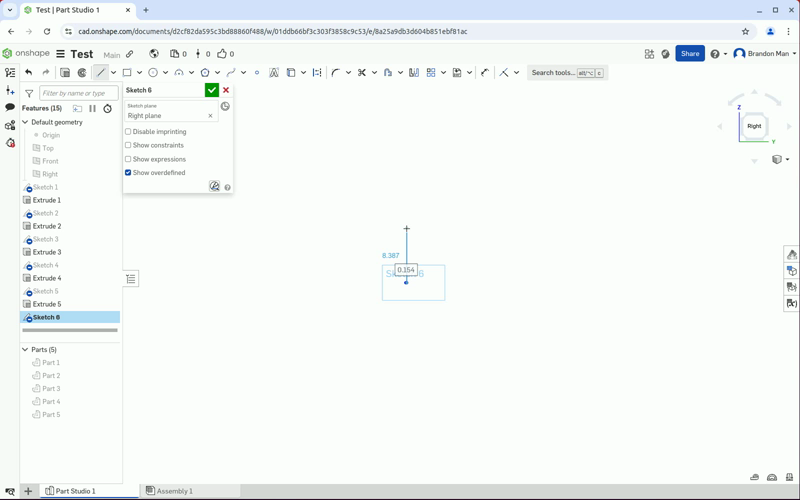
key_down(shift)
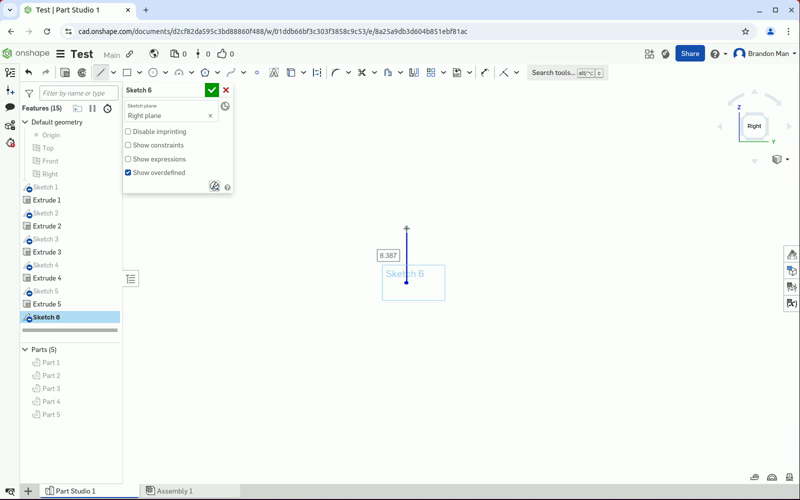
mouse_move(436, 228)
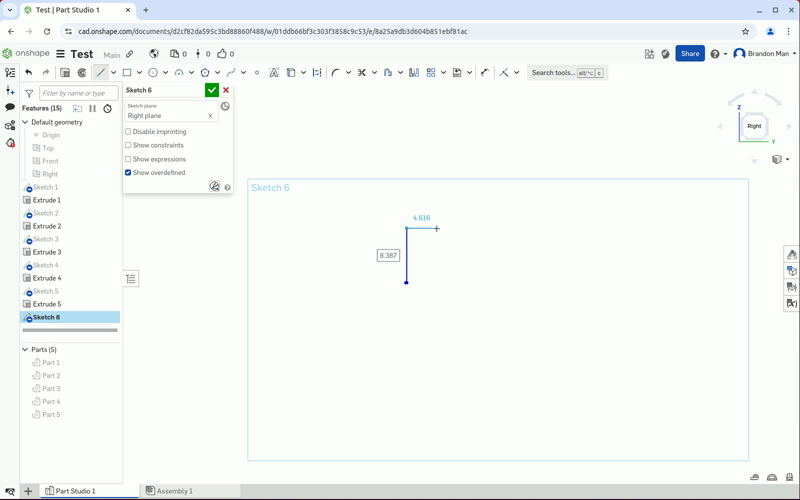
mouse_move(406, 227)
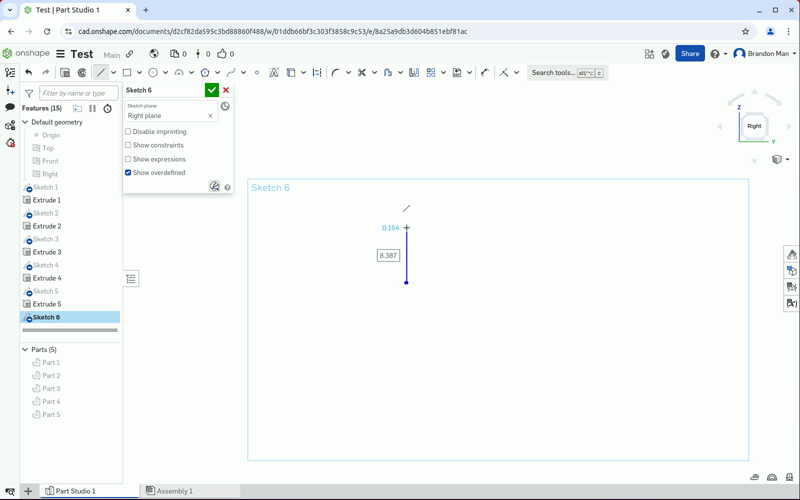
scroll(6)
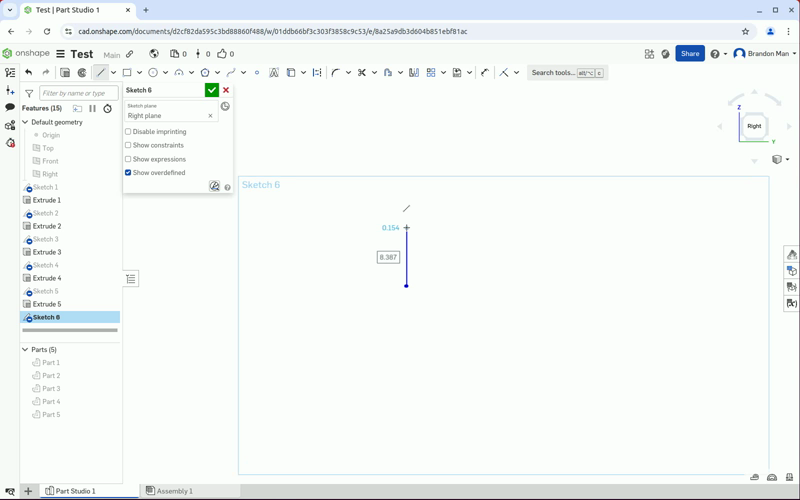
scroll(6)
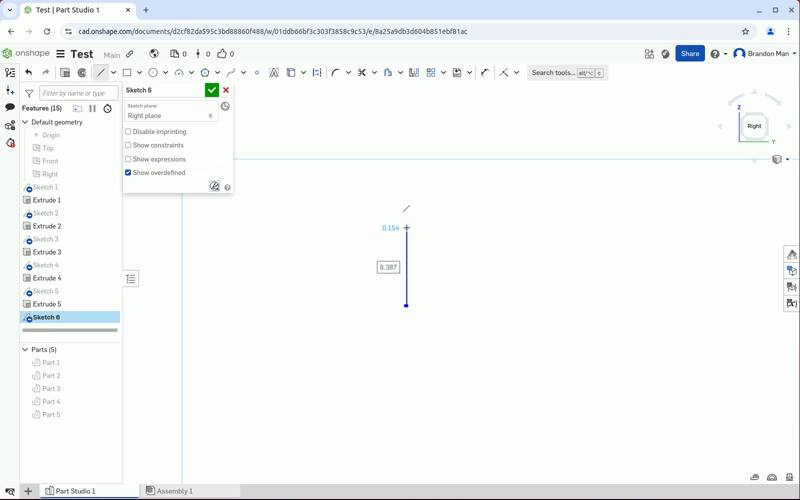
scroll(6)
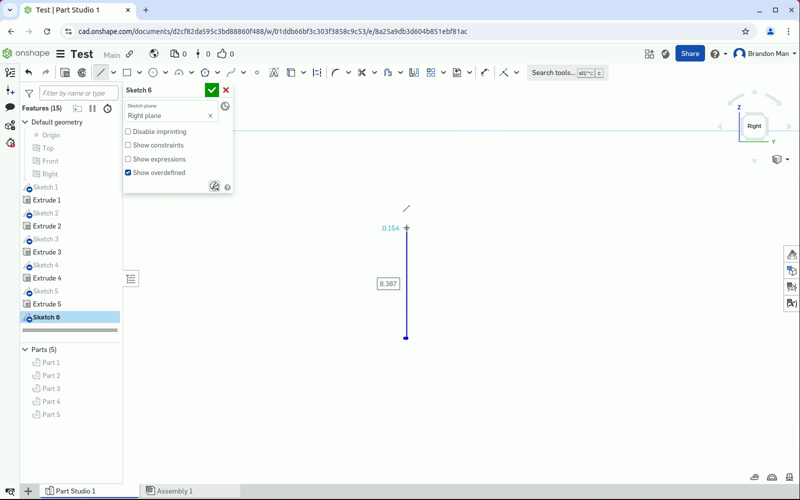
scroll(6)
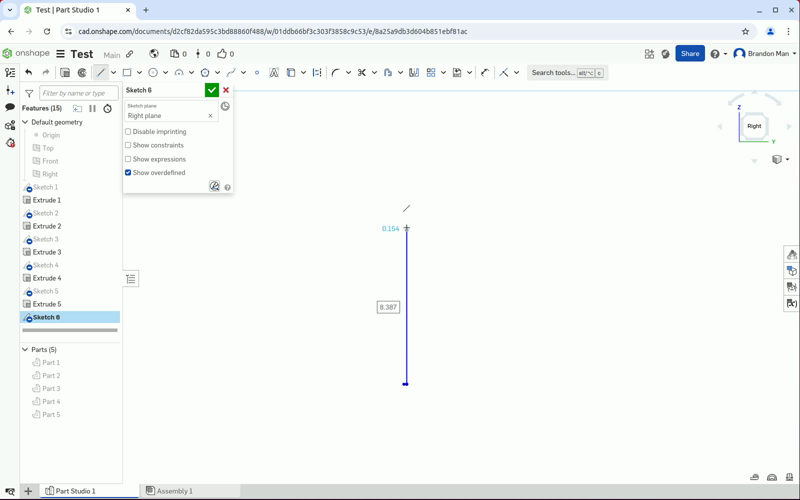
scroll(6)
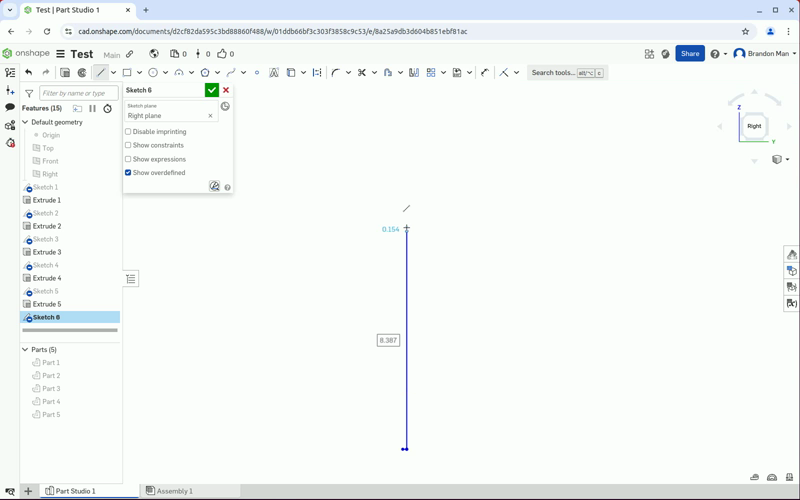
scroll(6)
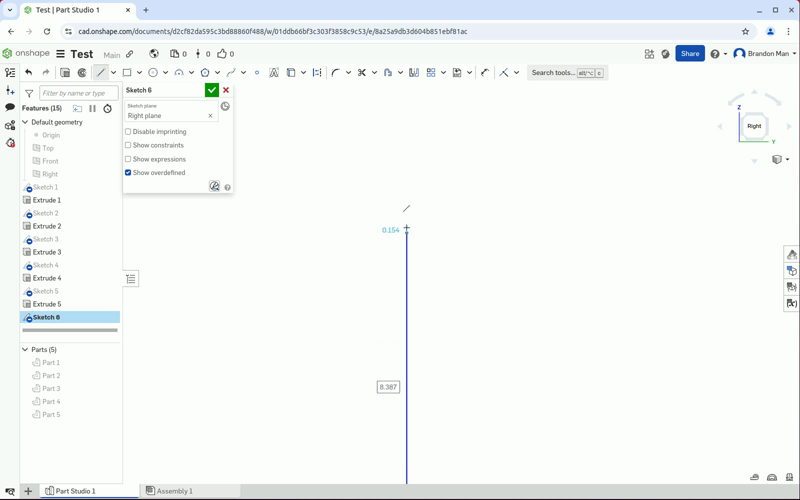
scroll(6)
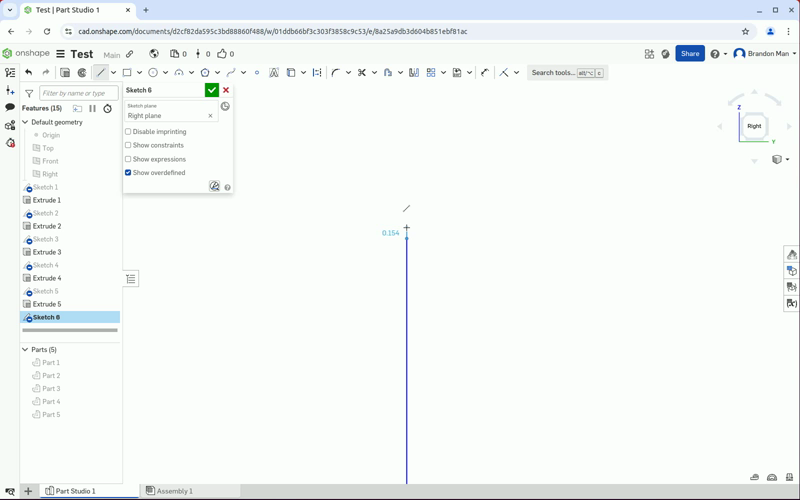
click(406, 227)
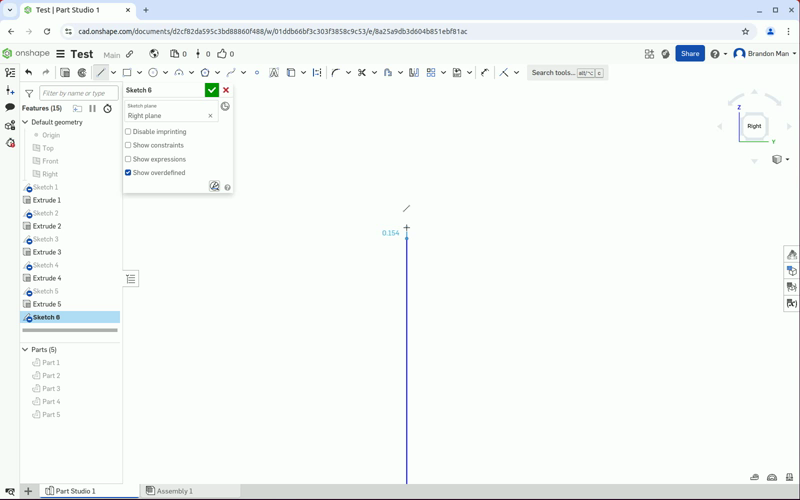
scroll(-6)
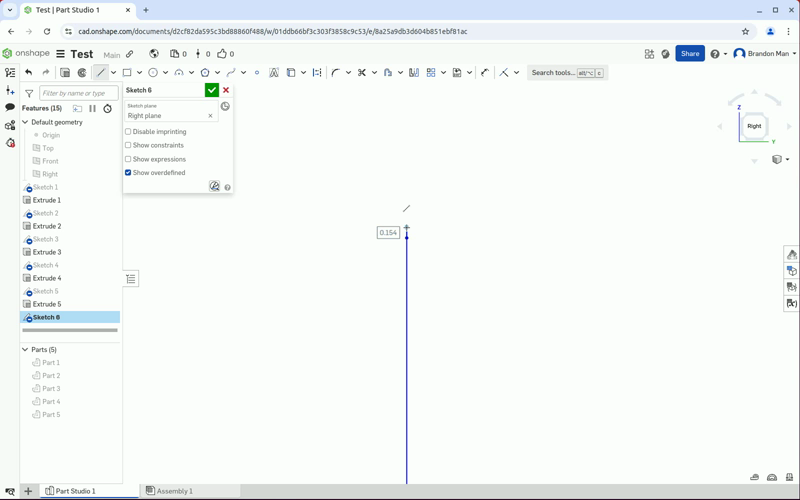
scroll(-6)
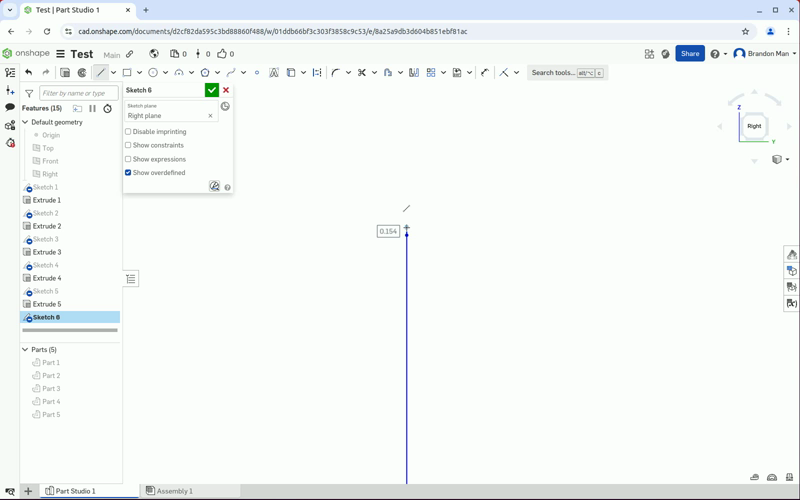
scroll(-6)
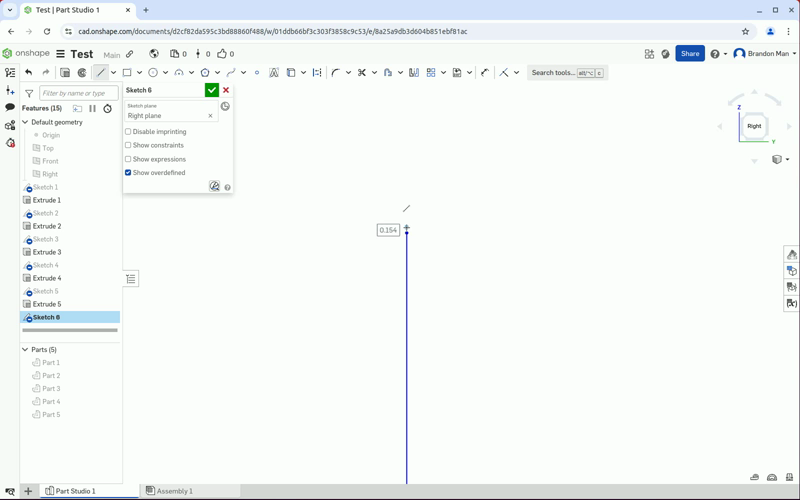
scroll(-6)
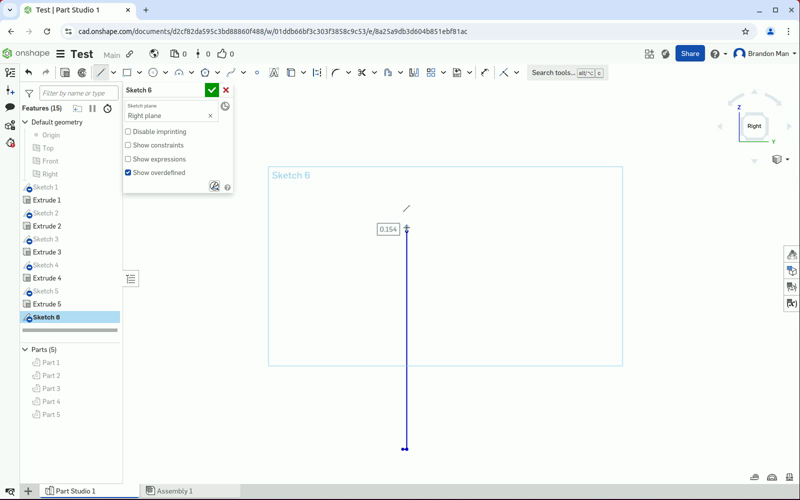
scroll(-6)
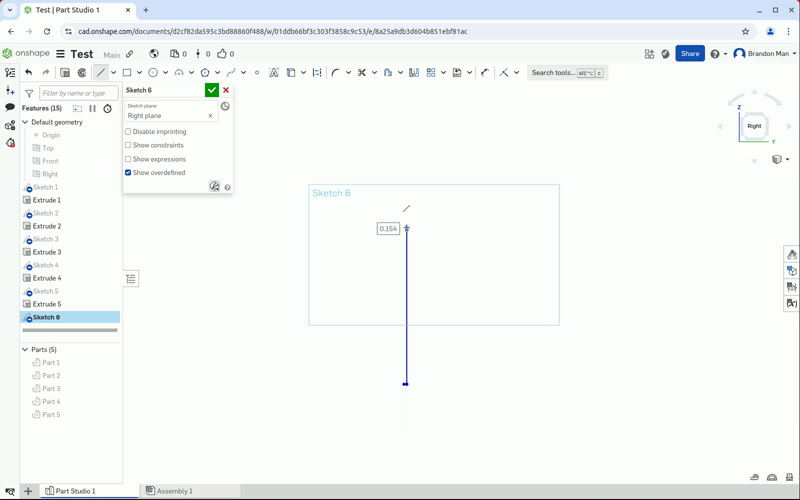
scroll(-6)
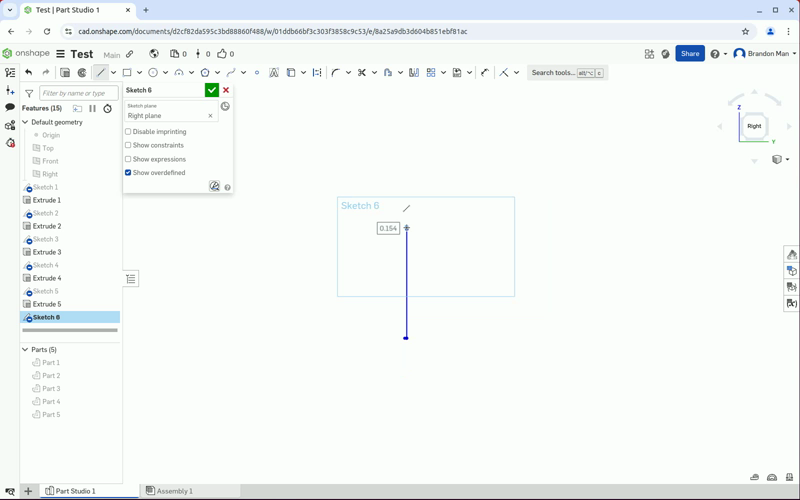
scroll(-6)
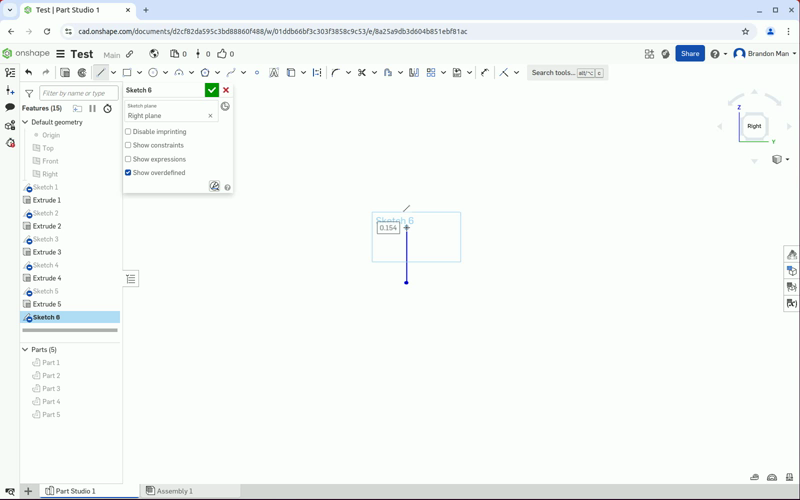
key_up(shift)
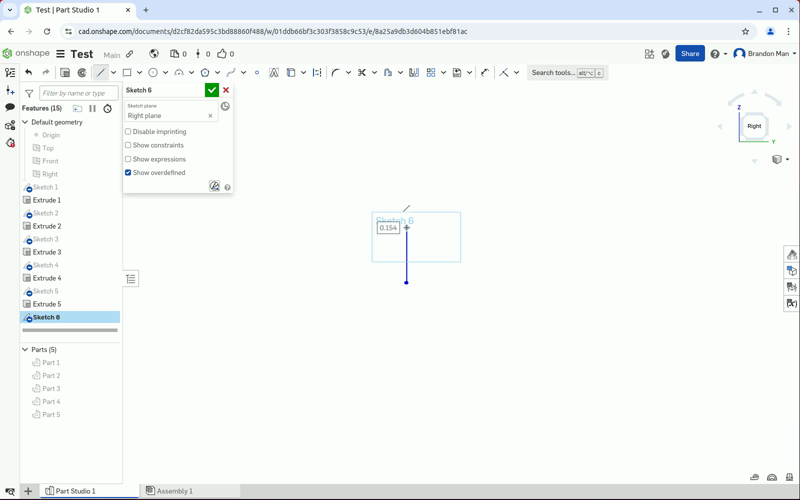
key_down(shift)
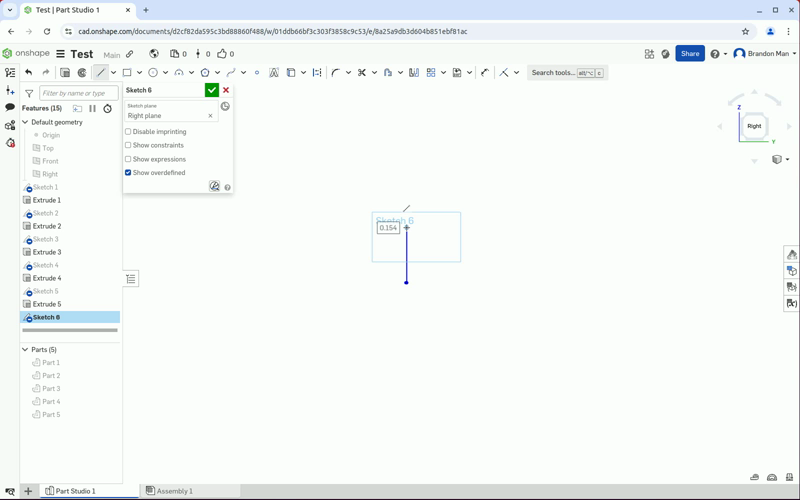
mouse_move(436, 227)
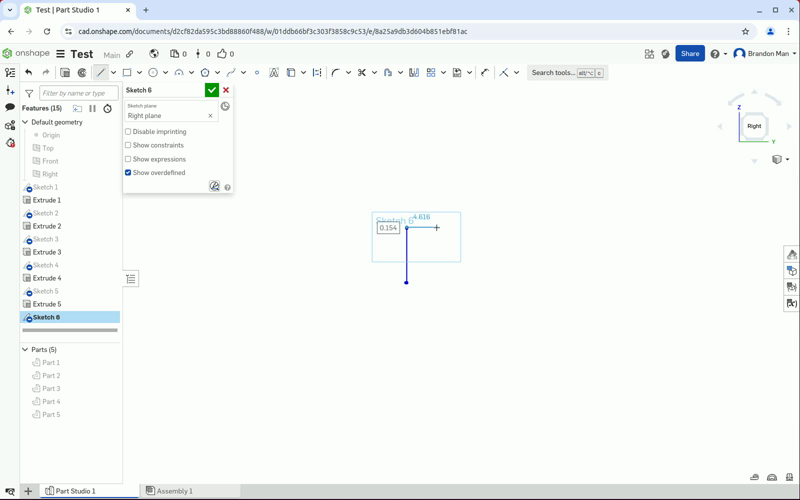
mouse_move(406, 172)
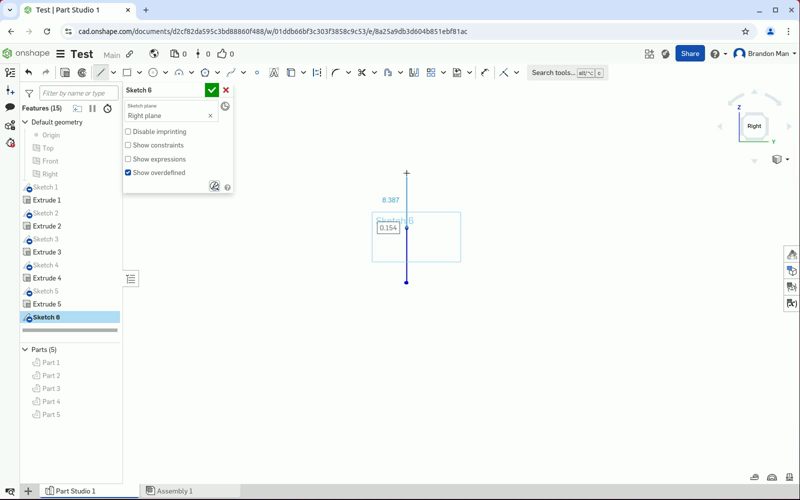
click(406, 172)
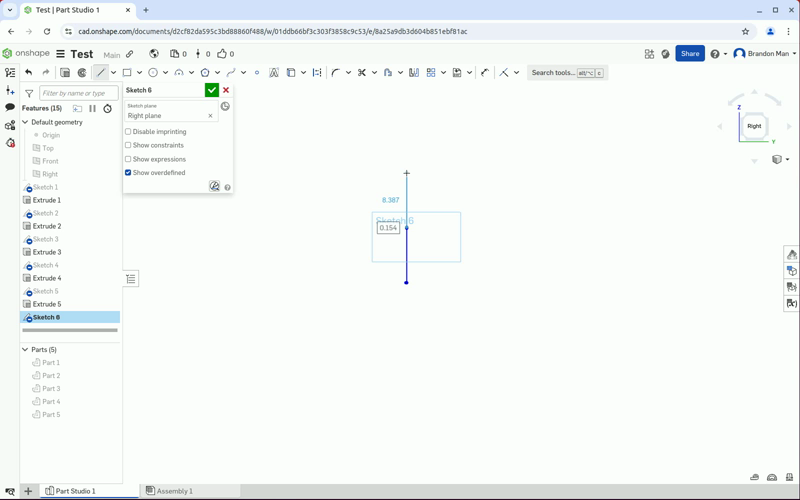
key_up(shift)
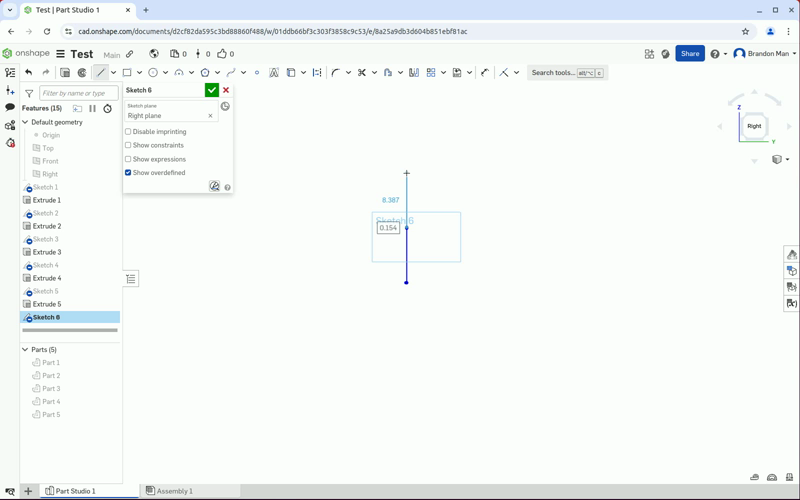
key_down(shift)
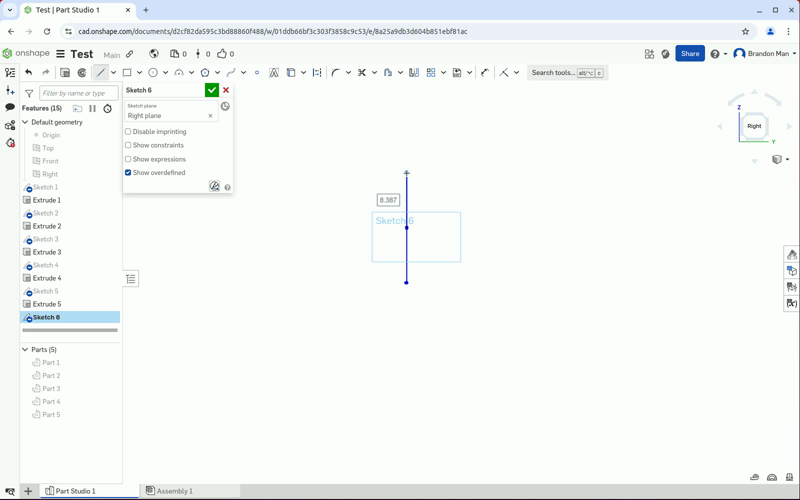
mouse_move(436, 172)
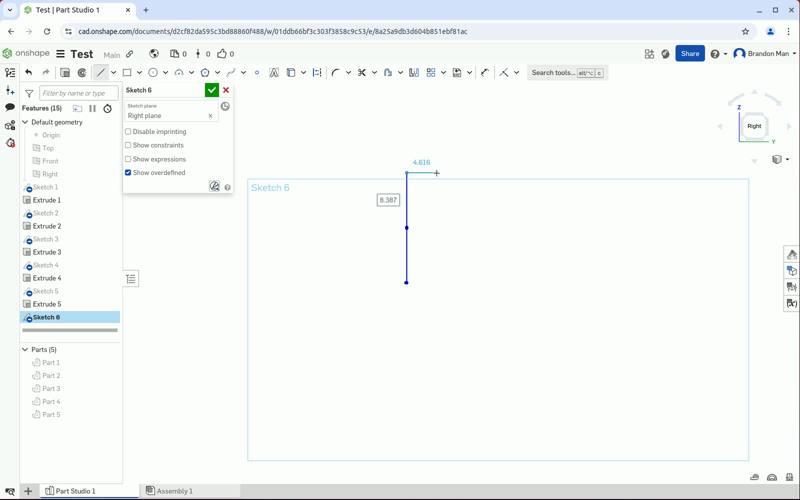
mouse_move(405, 172)
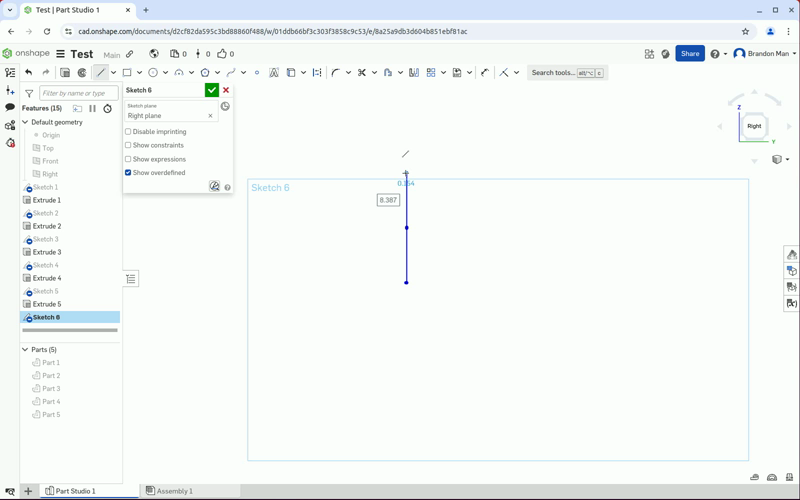
scroll(6)
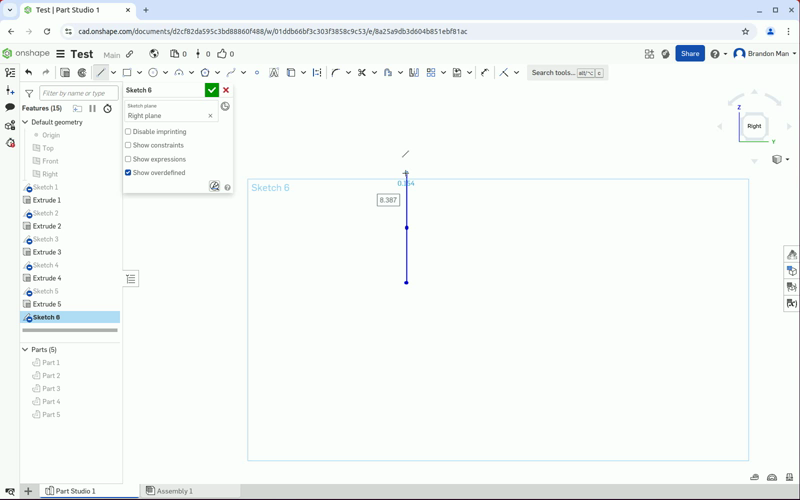
scroll(6)
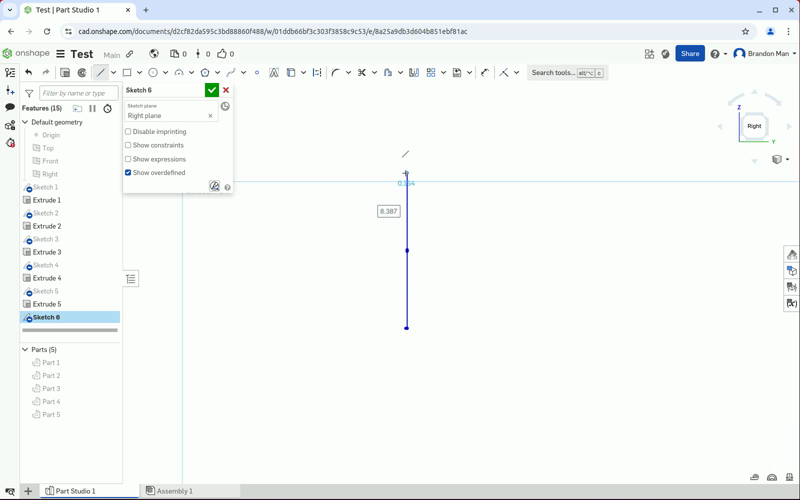
scroll(6)
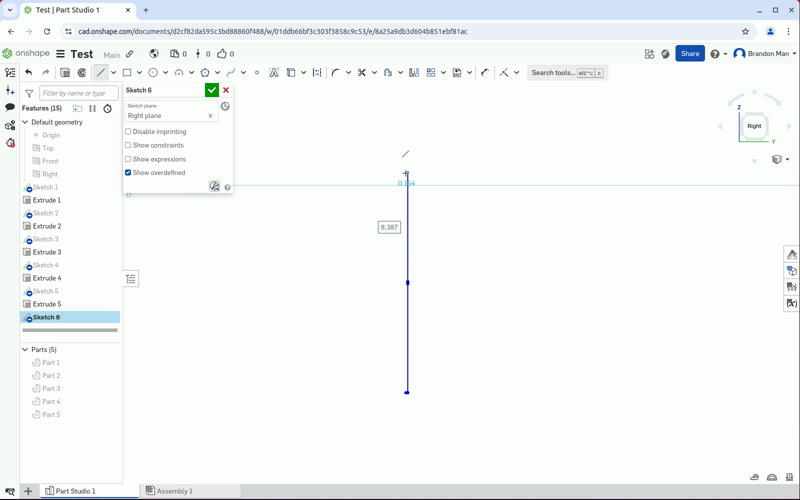
scroll(6)
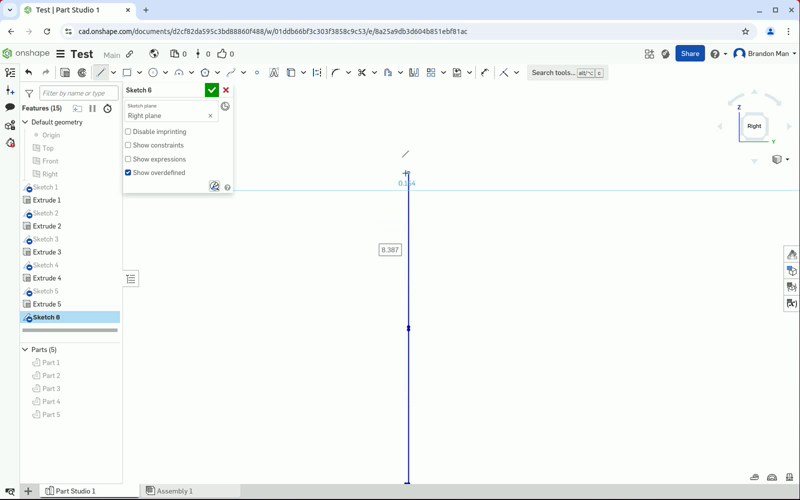
scroll(6)
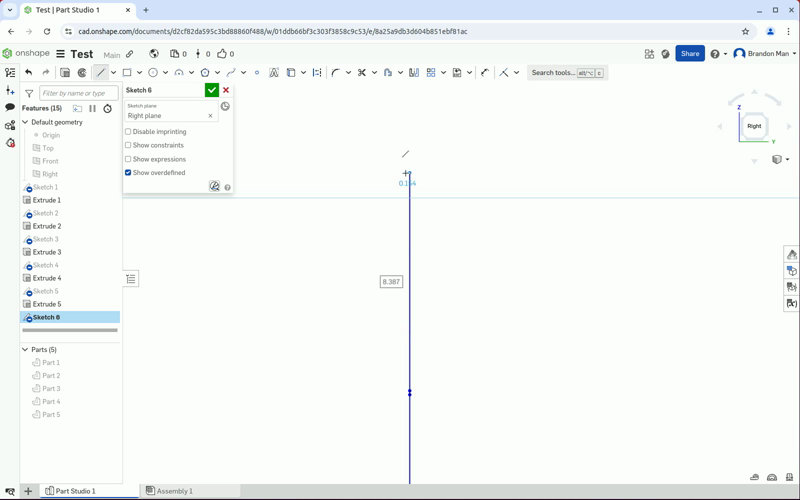
scroll(6)
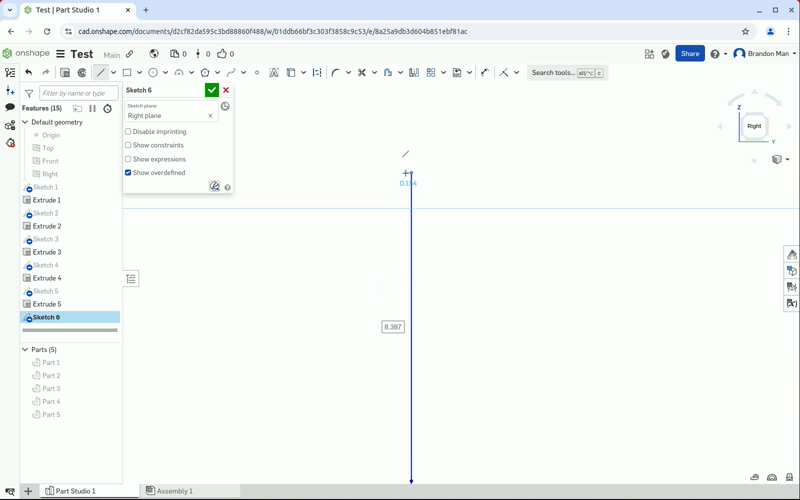
scroll(6)
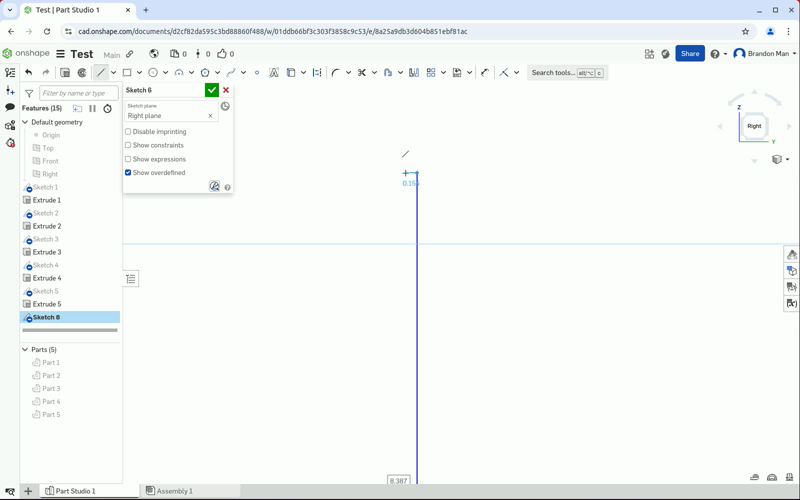
click(405, 172)
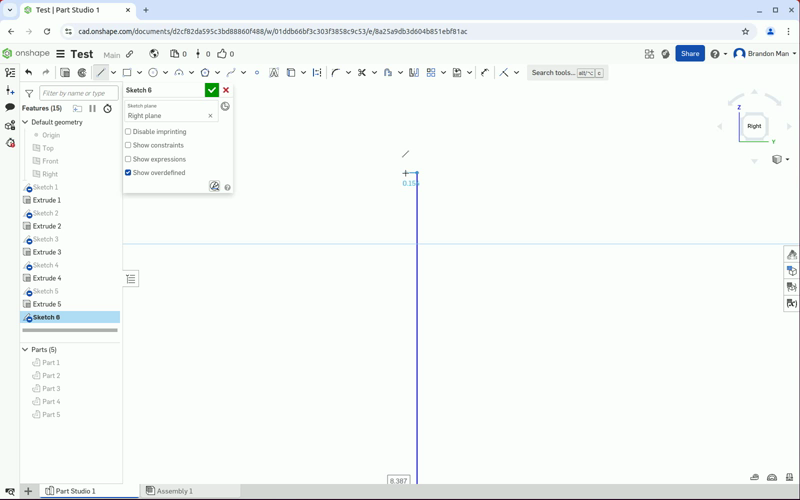
scroll(-6)
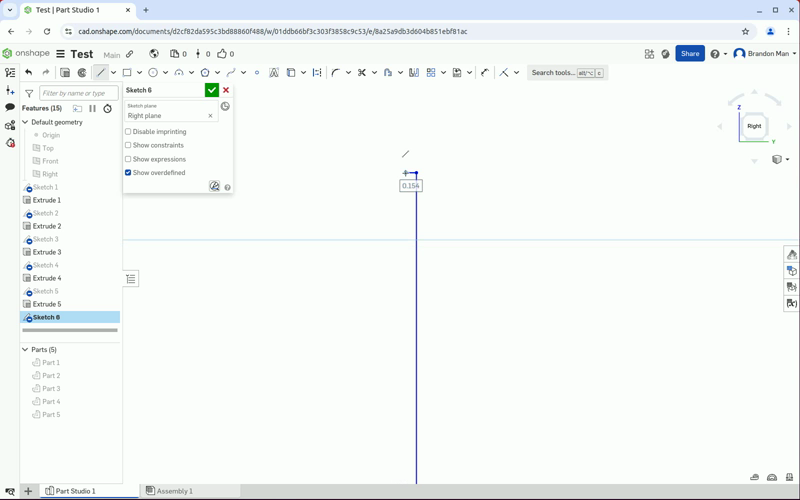
scroll(-6)
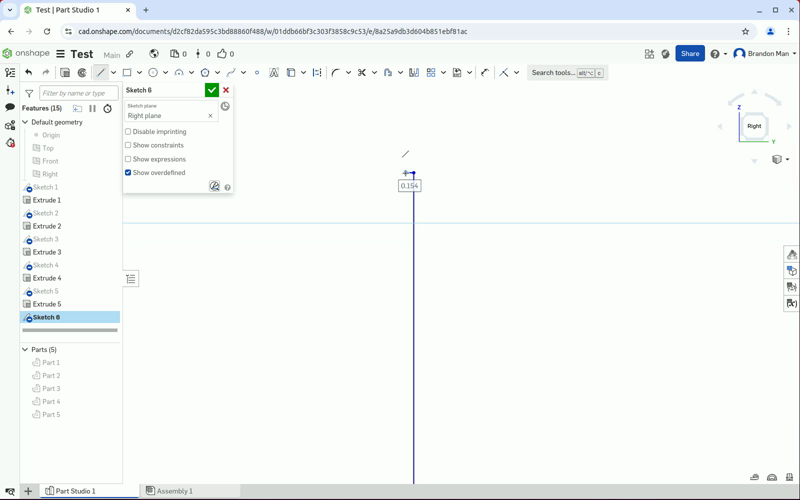
scroll(-6)
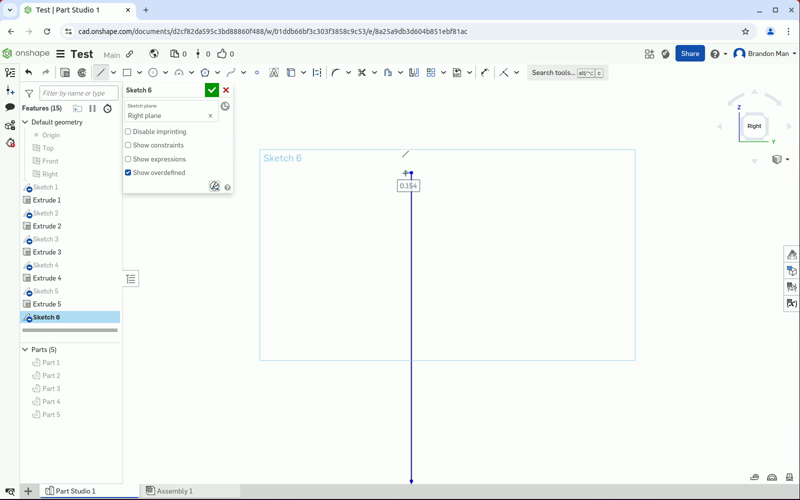
scroll(-6)
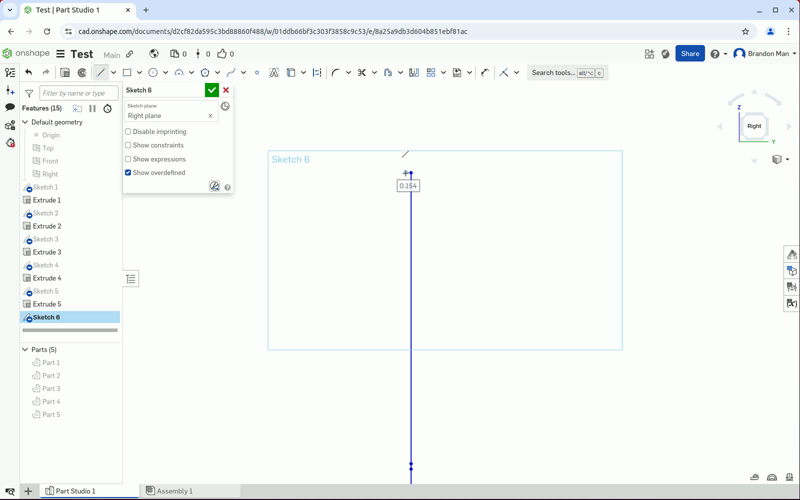
scroll(-6)
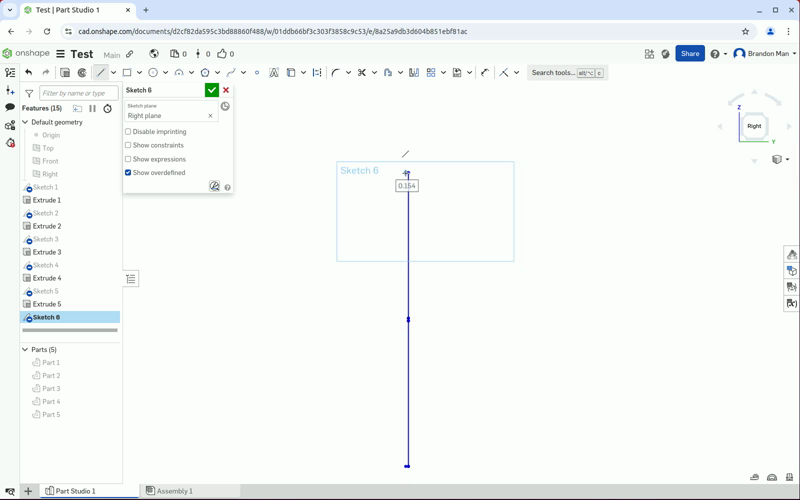
scroll(-6)
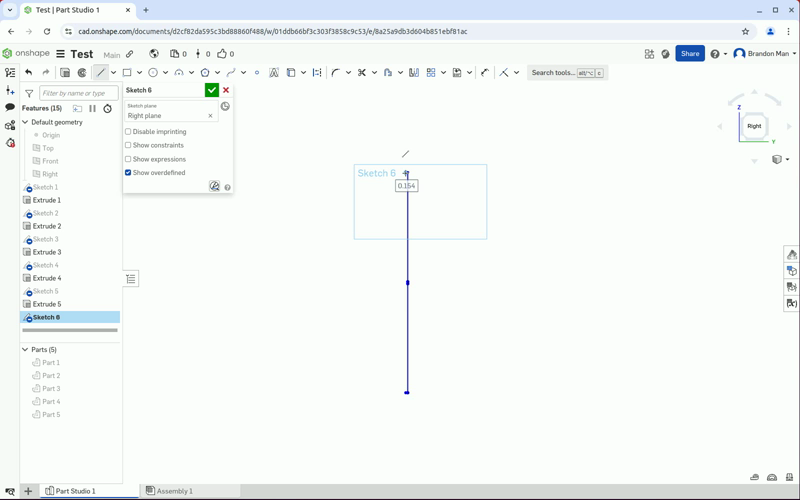
scroll(-6)
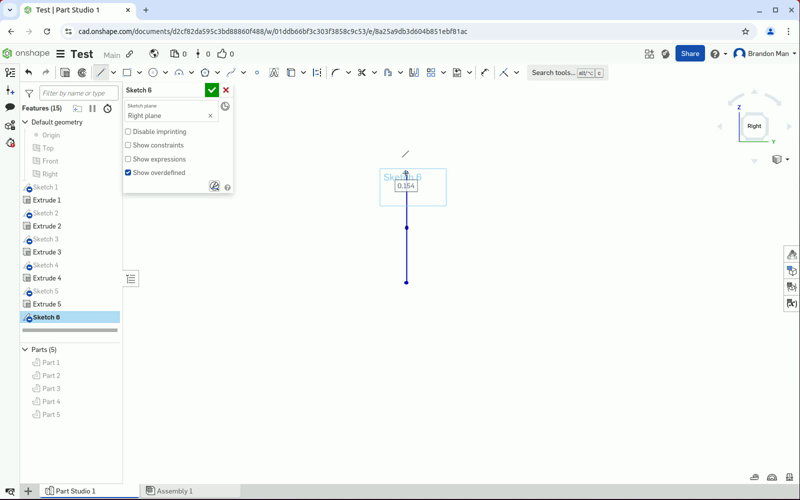
key_up(shift)
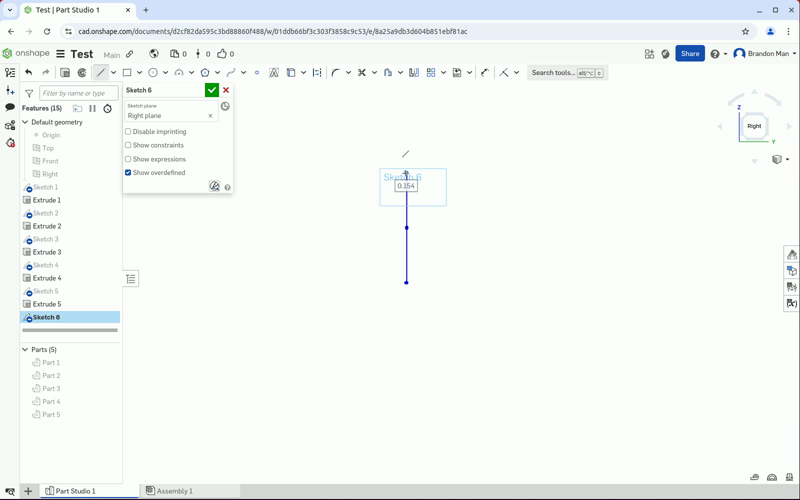
key_down(shift)
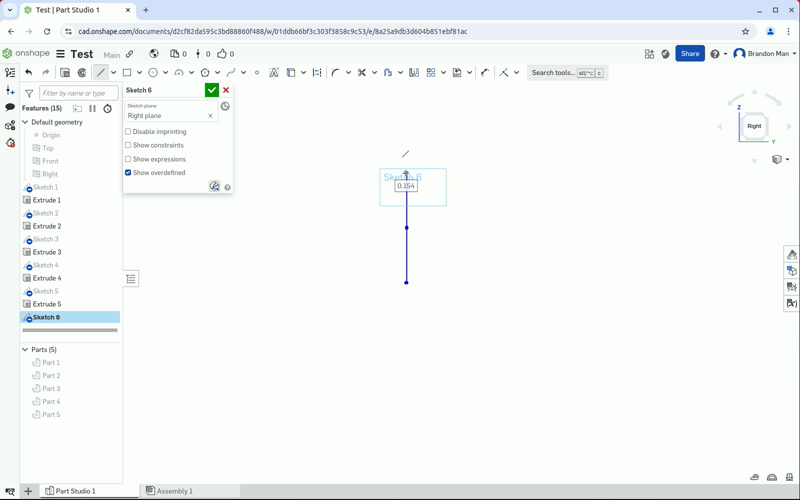
mouse_move(435, 172)
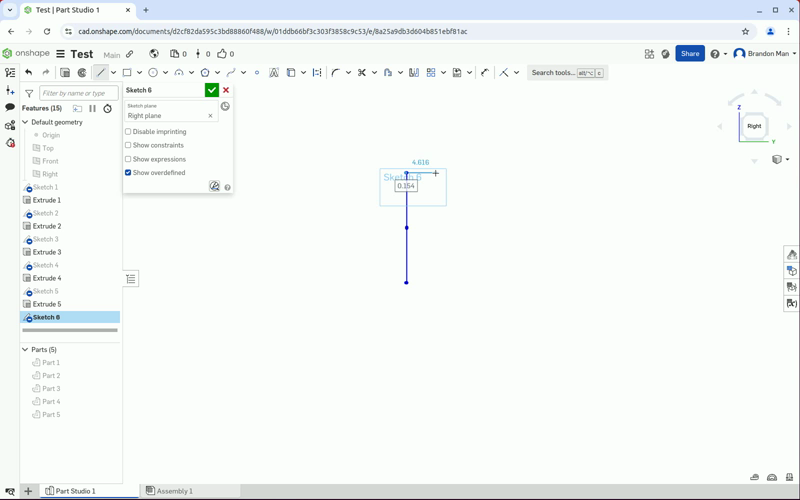
mouse_move(405, 227)
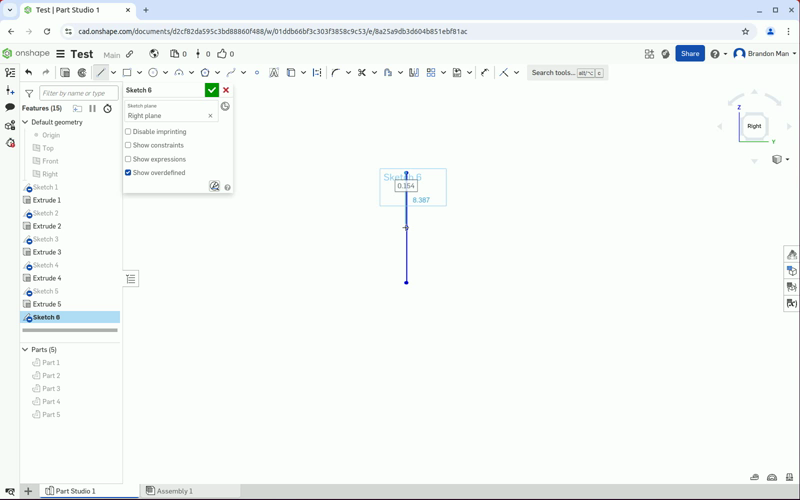
scroll(6)
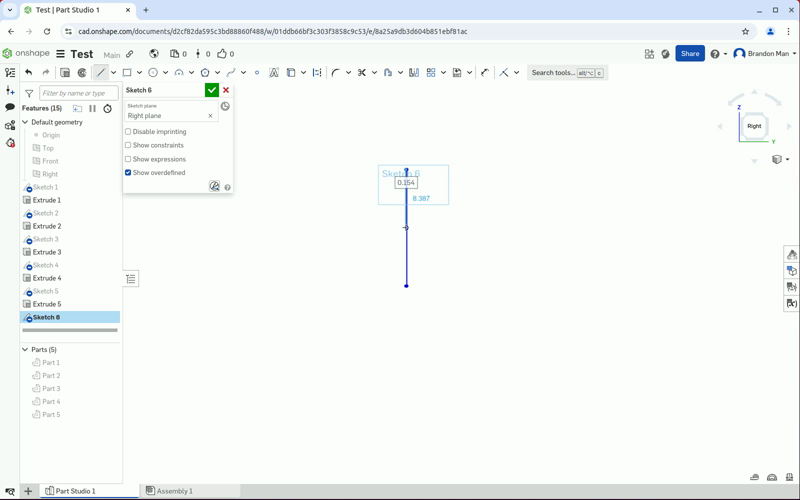
scroll(6)
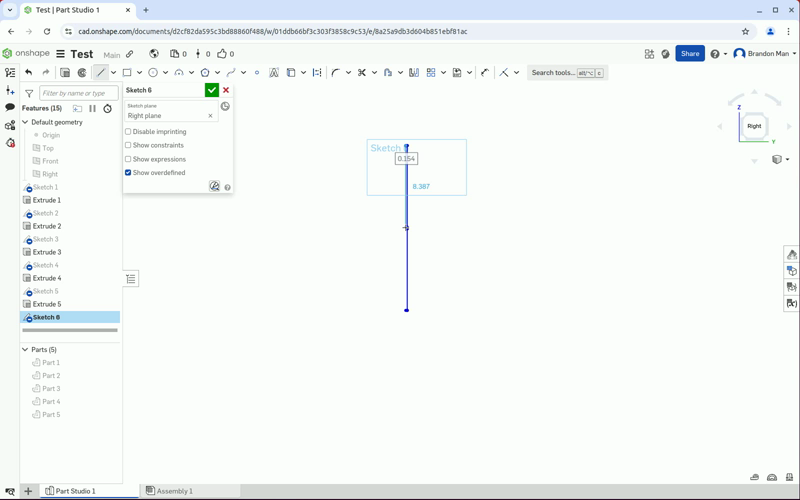
scroll(6)
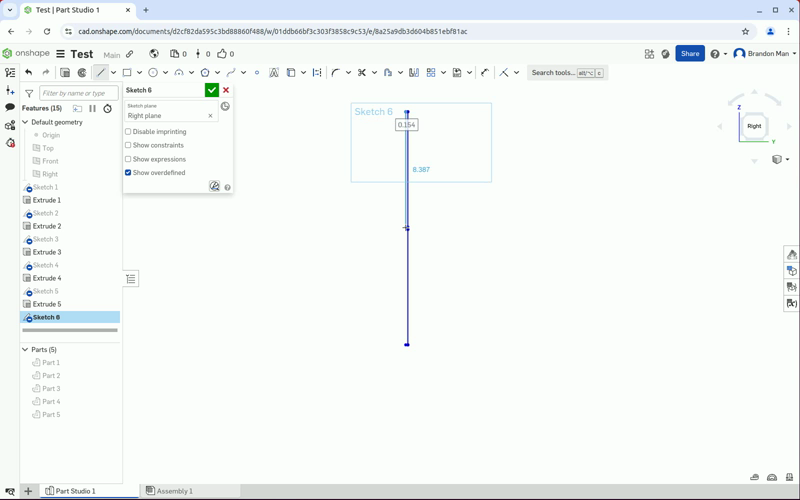
scroll(6)
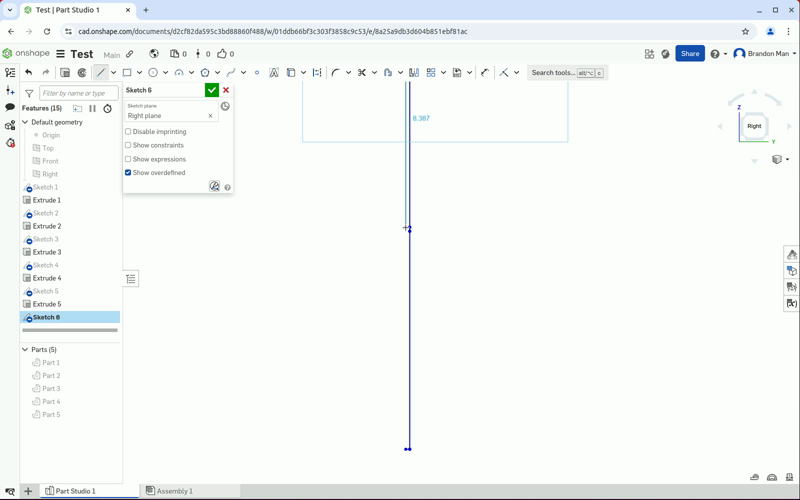
scroll(6)
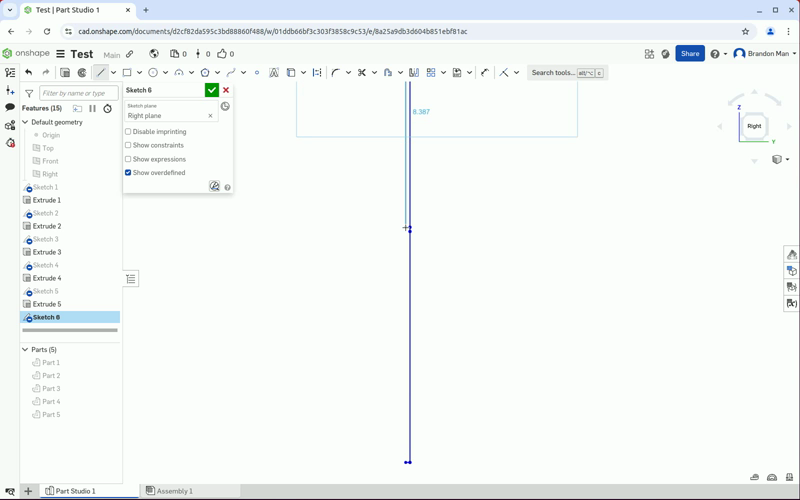
scroll(6)
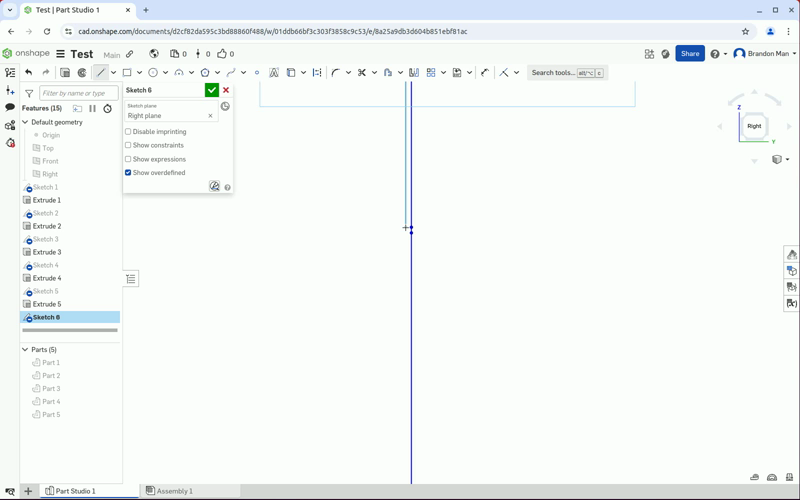
scroll(6)
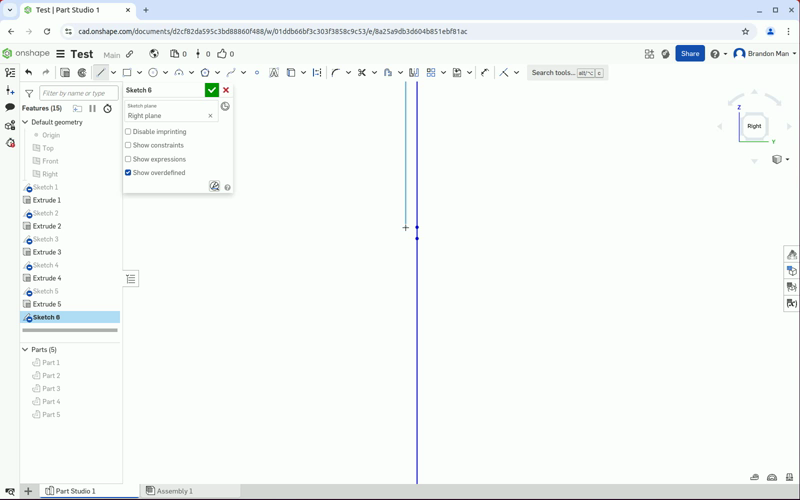
click(405, 227)
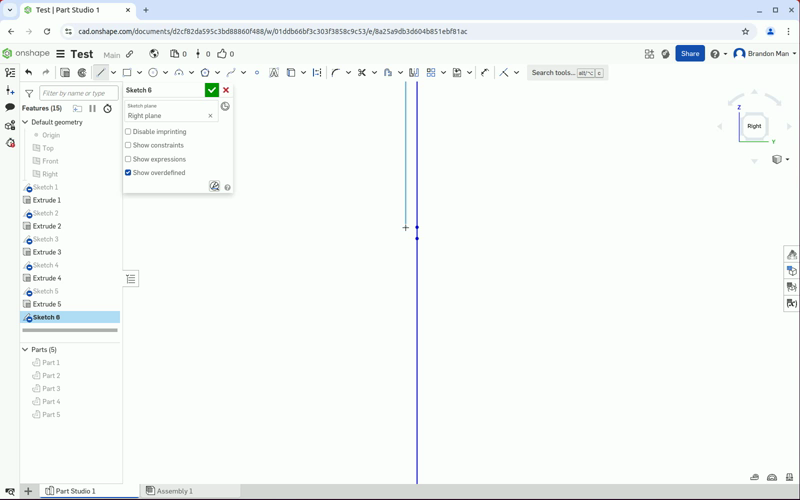
scroll(-6)
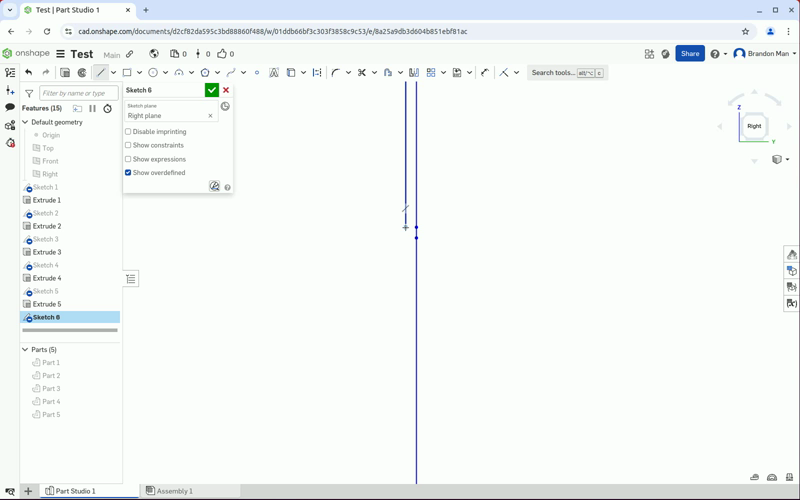
scroll(-6)
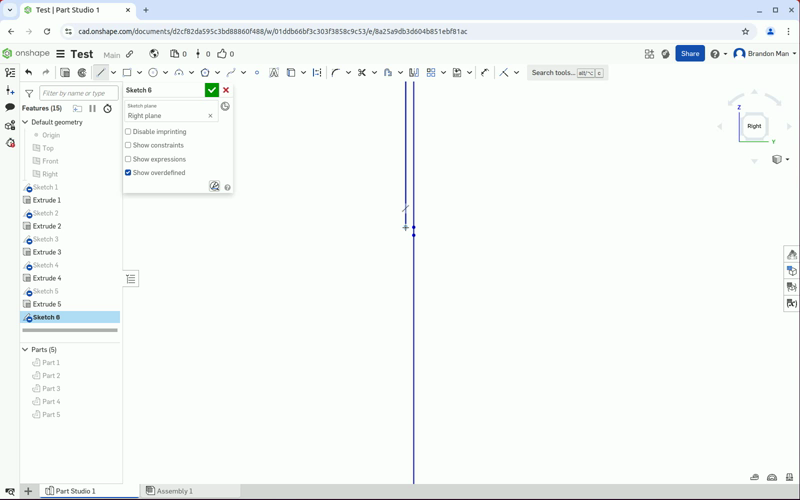
scroll(-6)
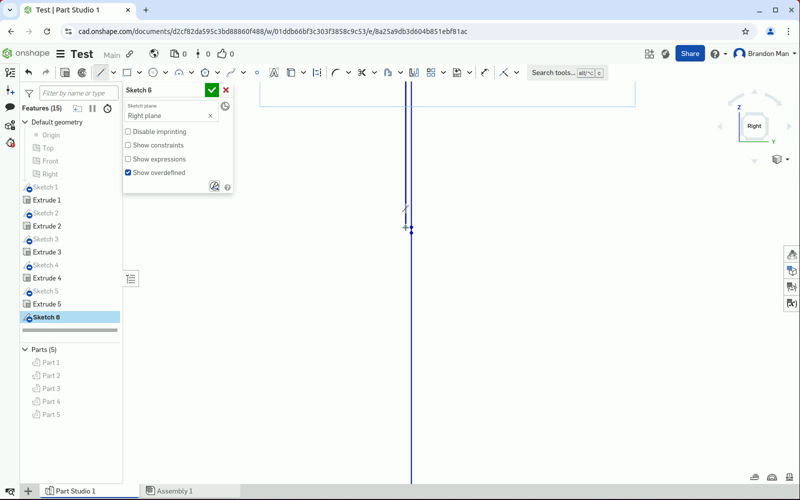
scroll(-6)
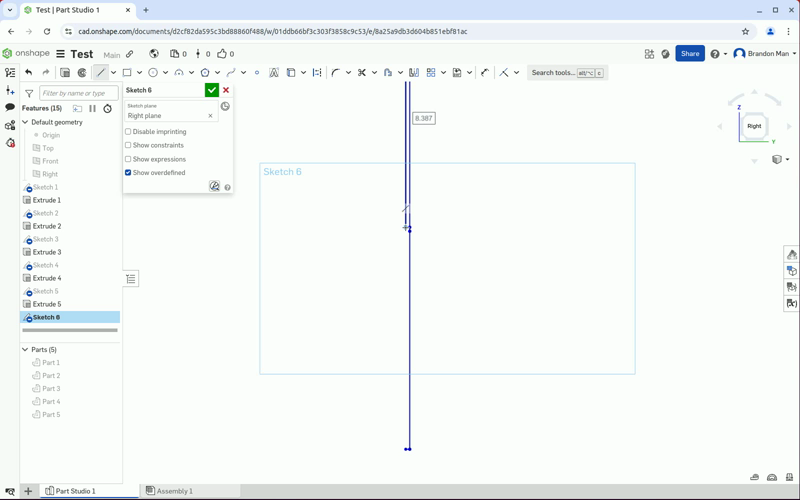
scroll(-6)
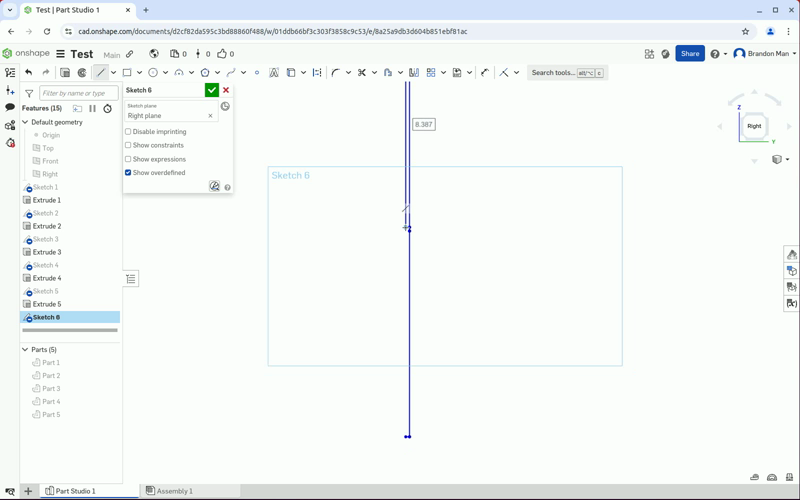
scroll(-6)
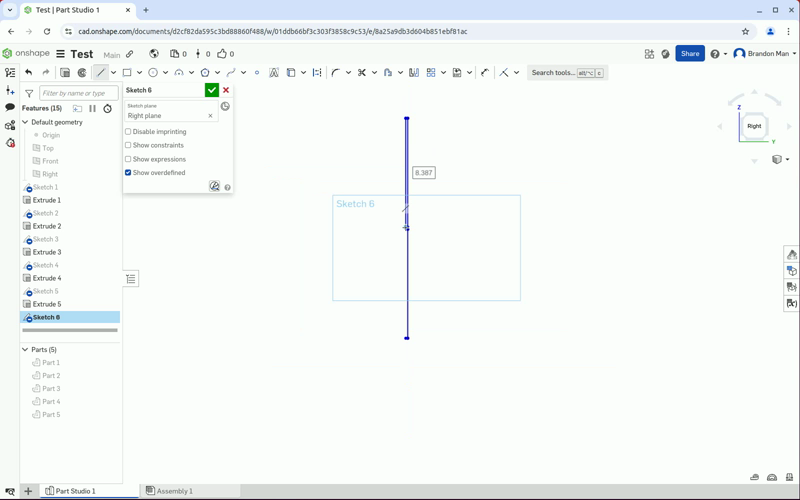
scroll(-6)
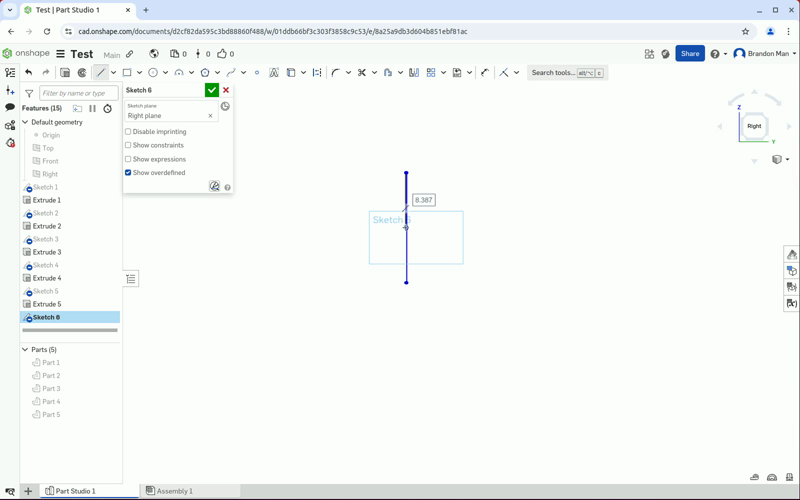
key_up(shift)
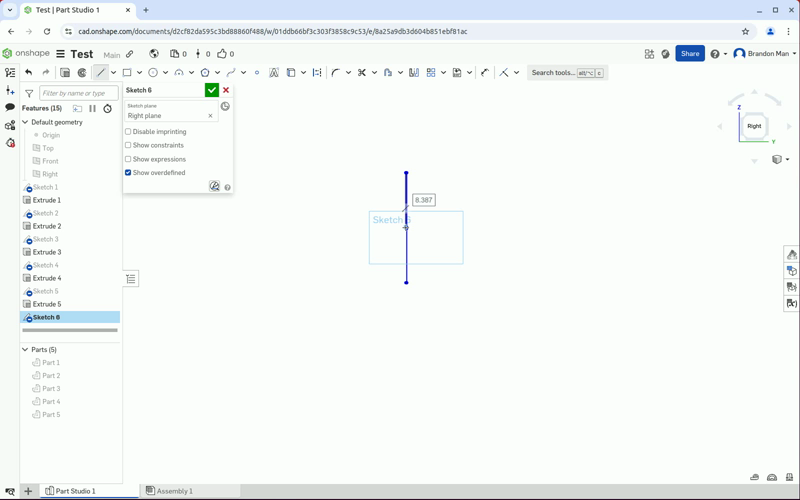
key_down(shift)
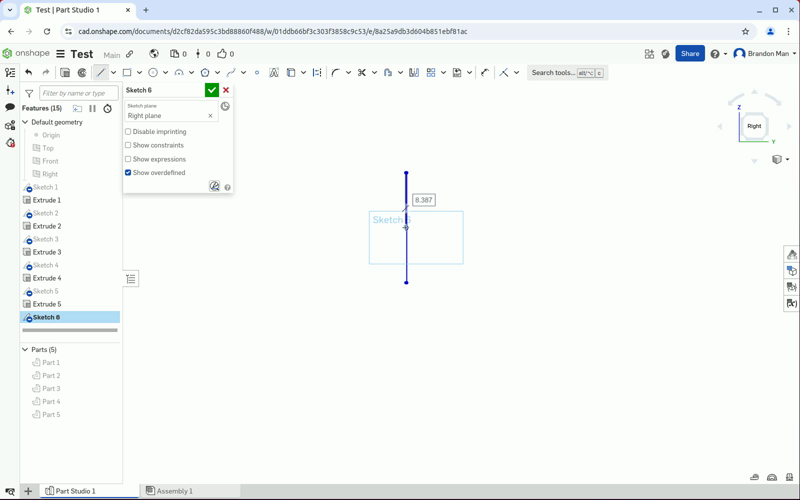
mouse_move(435, 227)
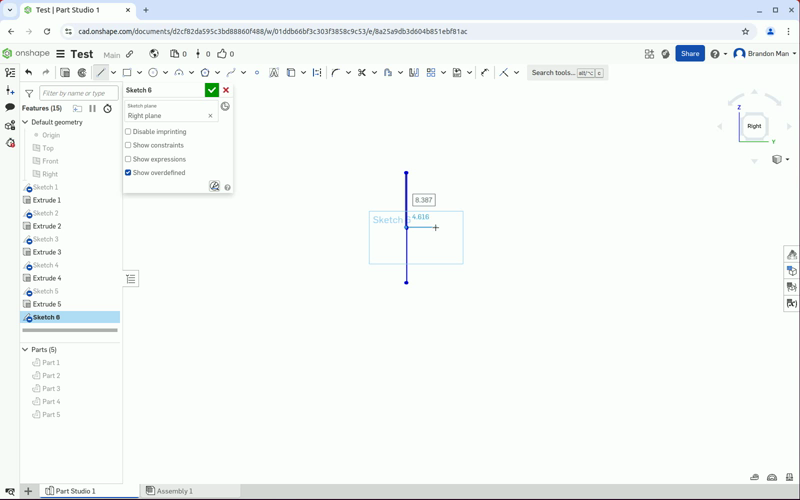
mouse_move(405, 228)
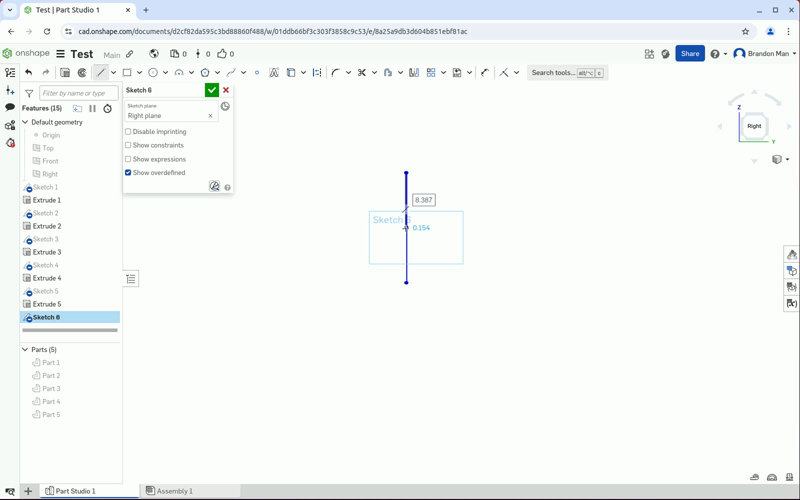
scroll(6)
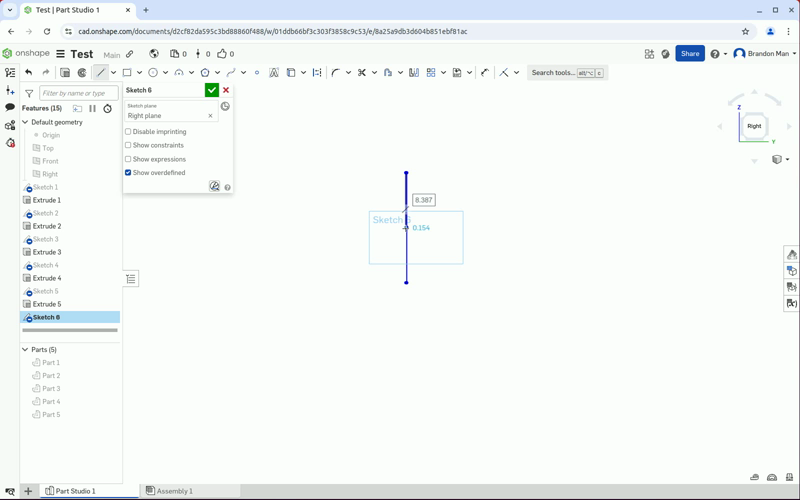
scroll(6)
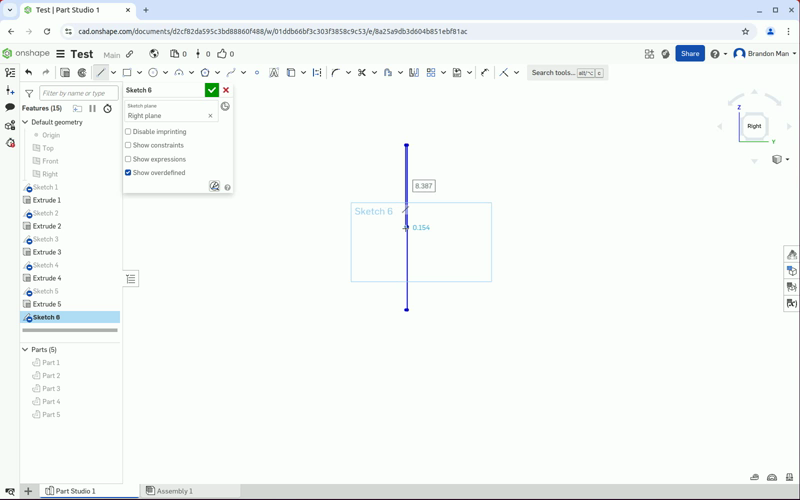
scroll(6)
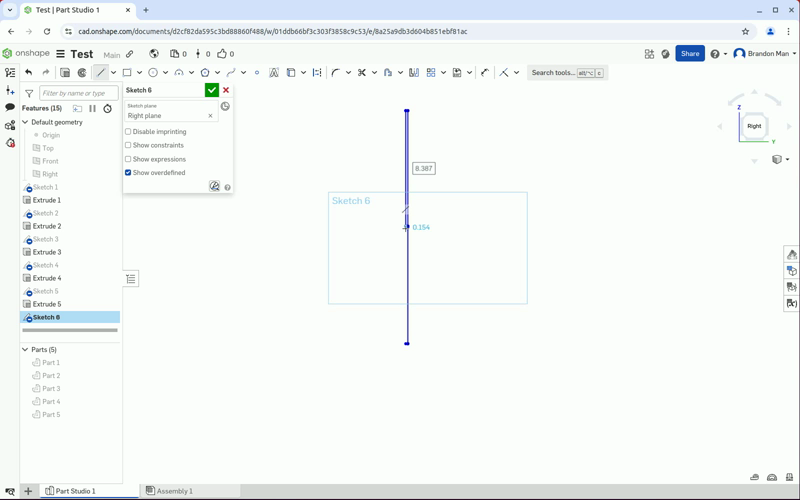
scroll(6)
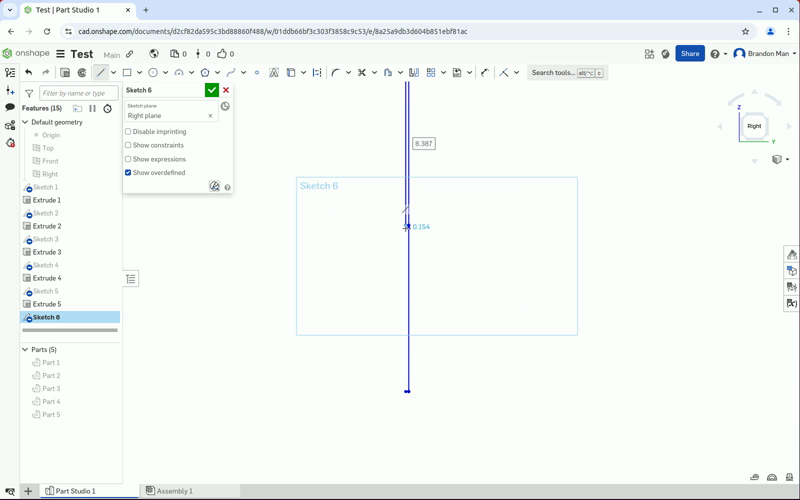
scroll(6)
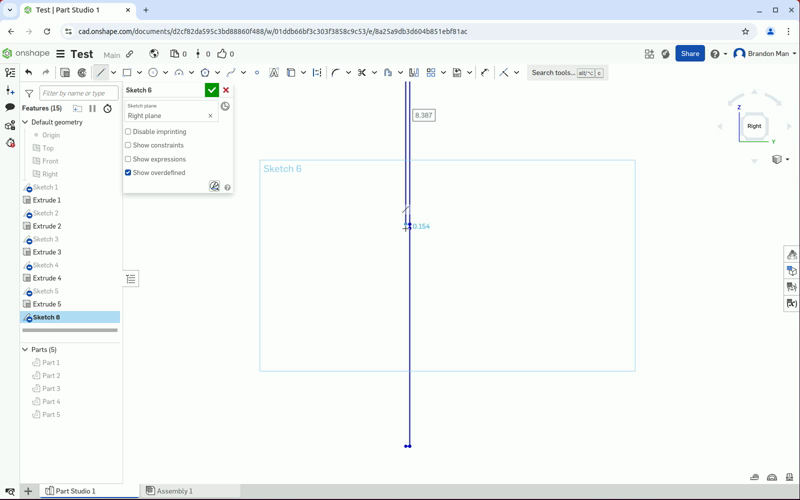
scroll(6)
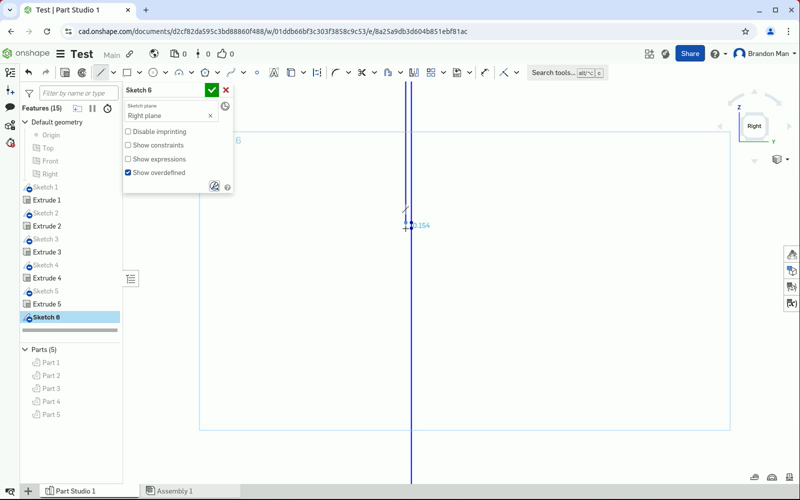
scroll(6)
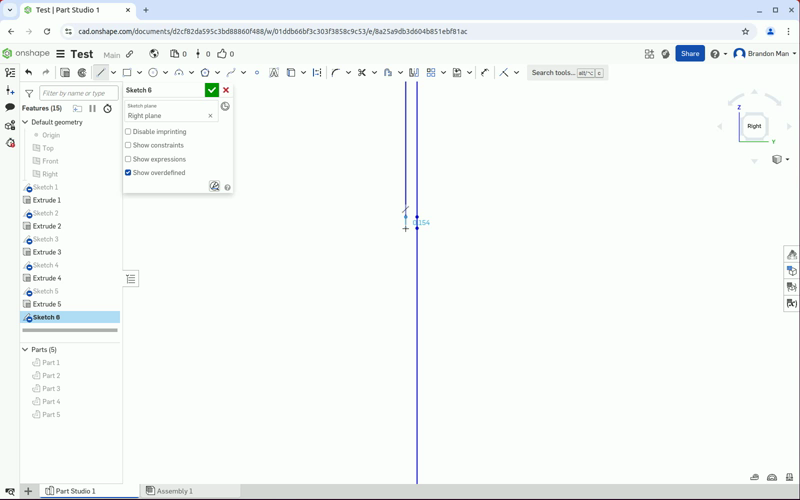
click(405, 228)
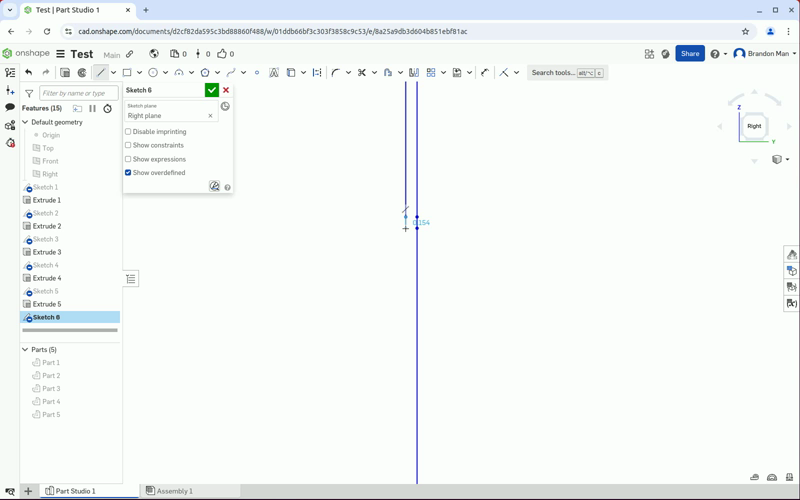
scroll(-6)
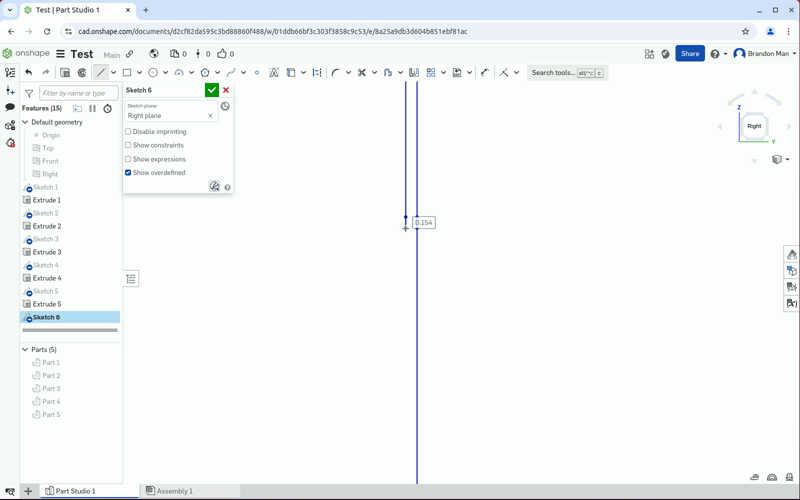
scroll(-6)
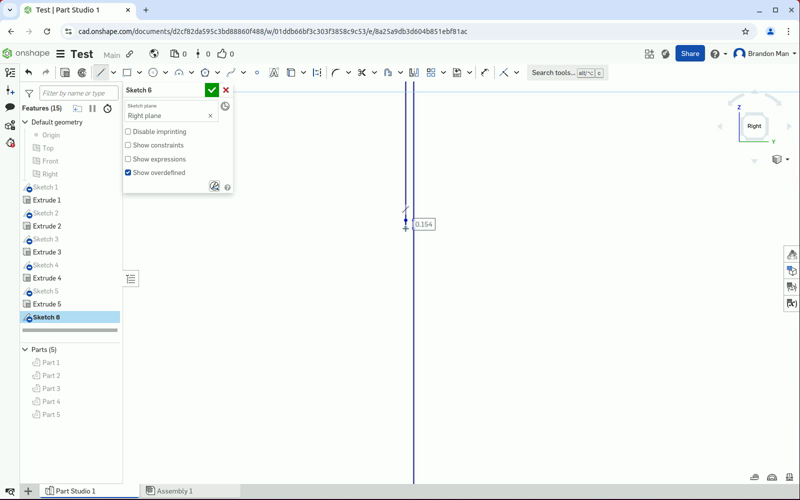
scroll(-6)
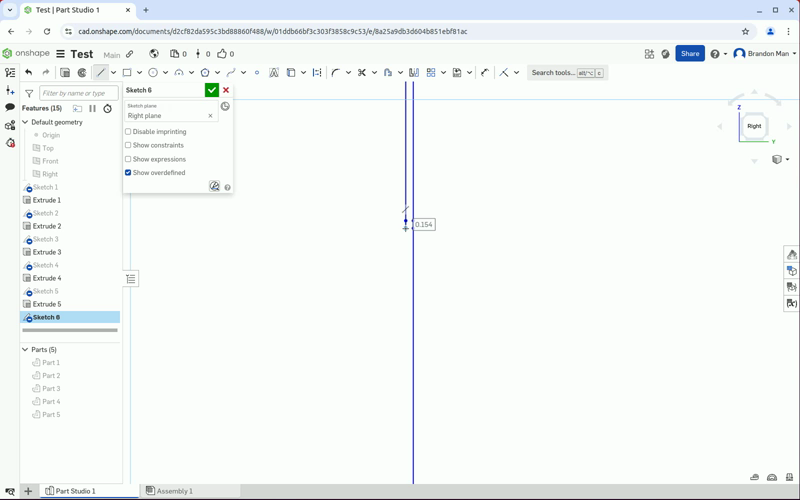
scroll(-6)
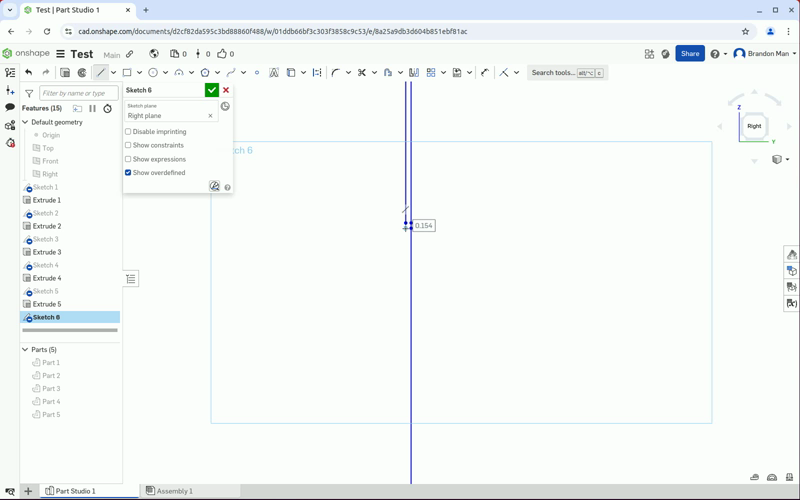
scroll(-6)
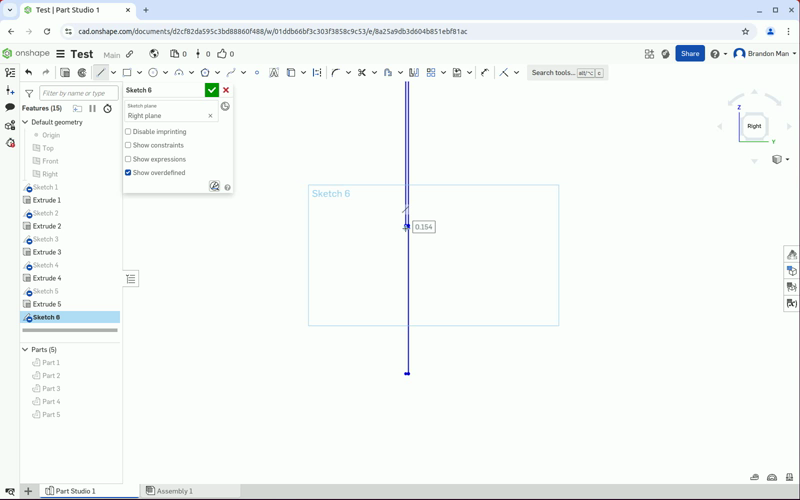
scroll(-6)
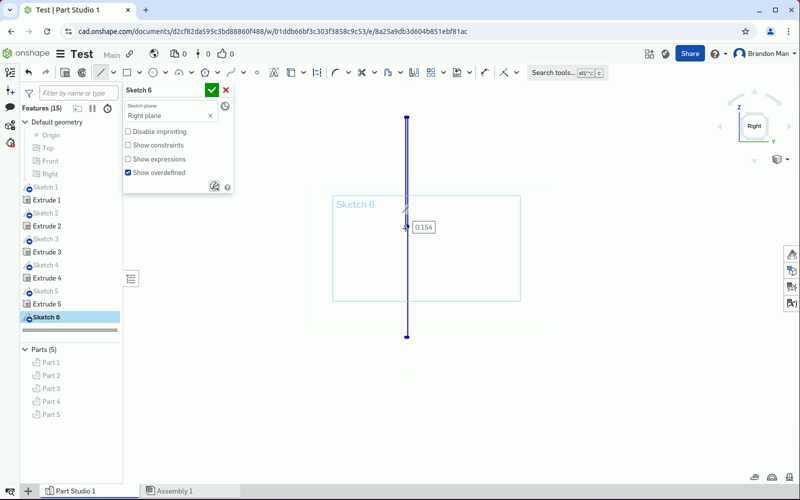
scroll(-6)
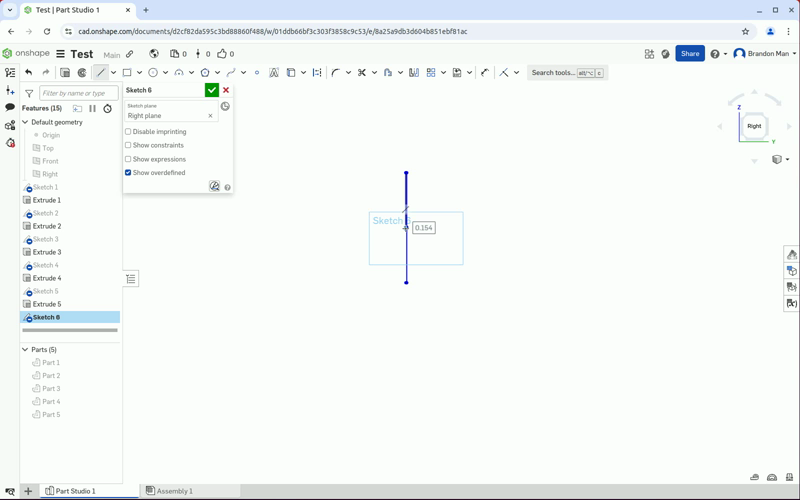
key_up(shift)
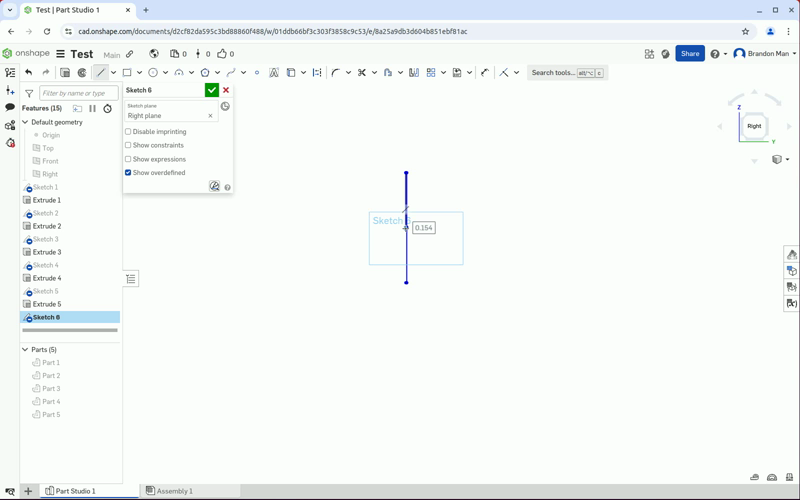
mouse_move(435, 228)
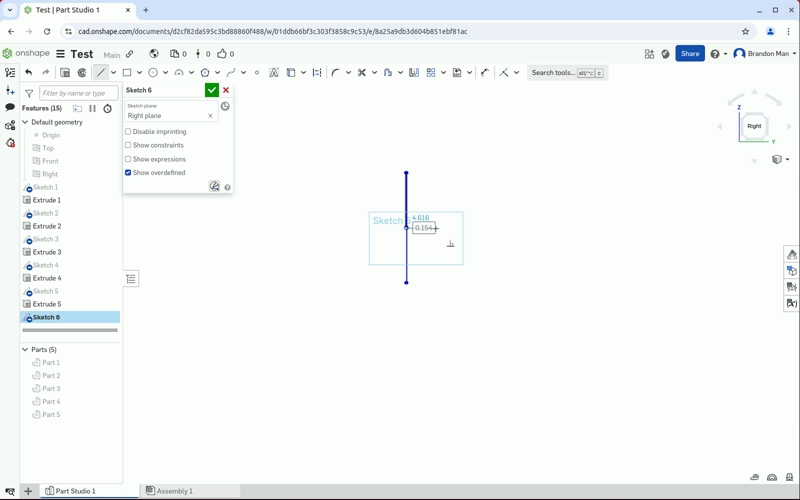
key_down(shift)
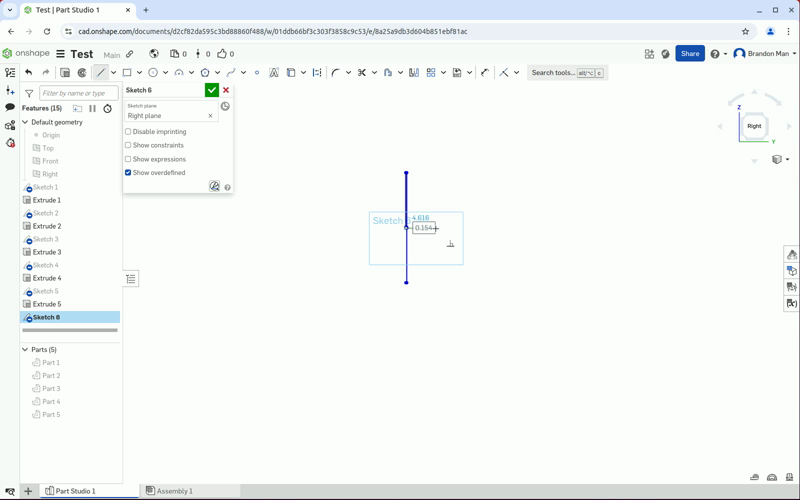
mouse_move(405, 282)
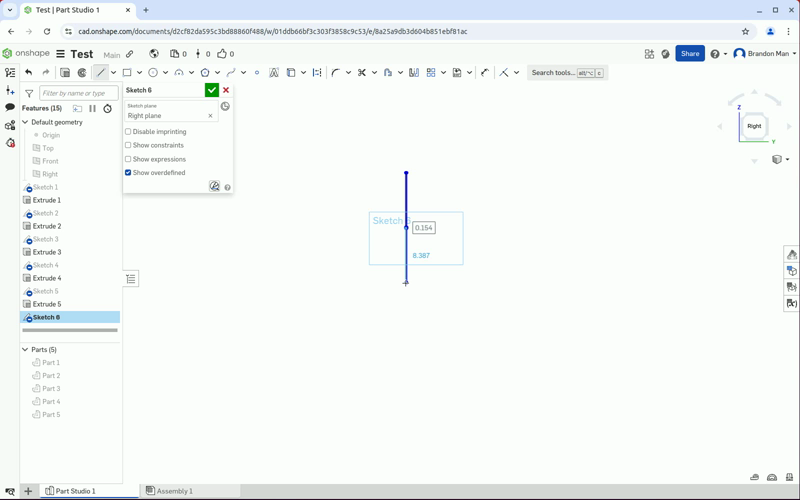
scroll(6)
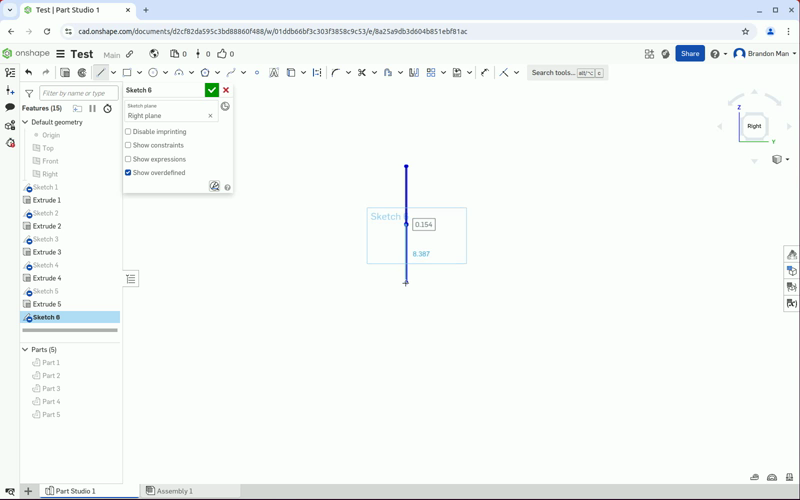
scroll(6)
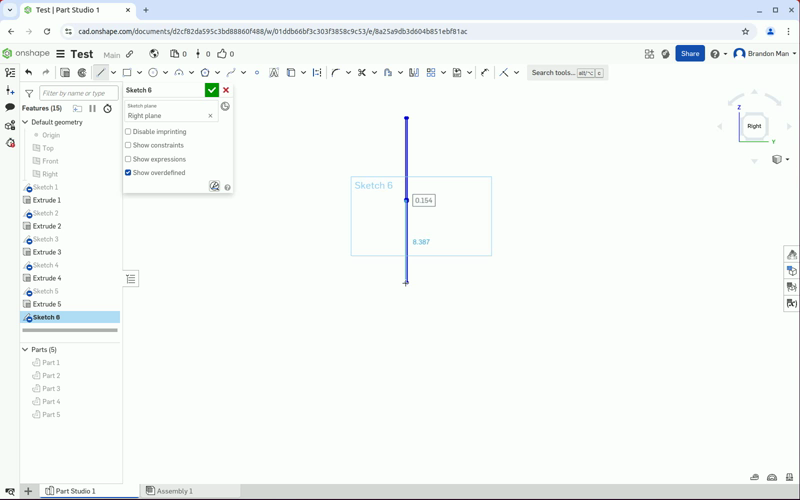
scroll(6)
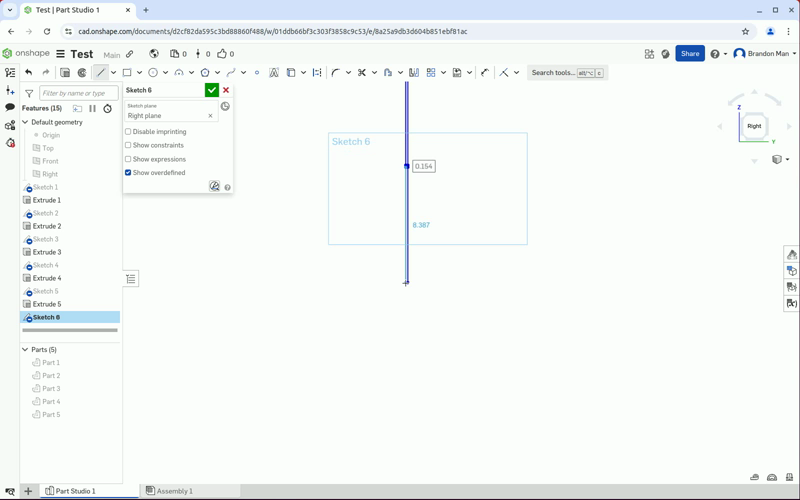
scroll(6)
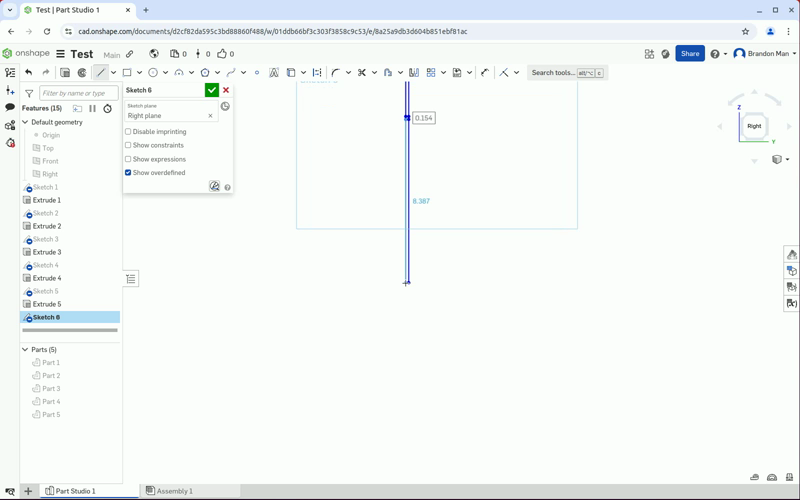
scroll(6)
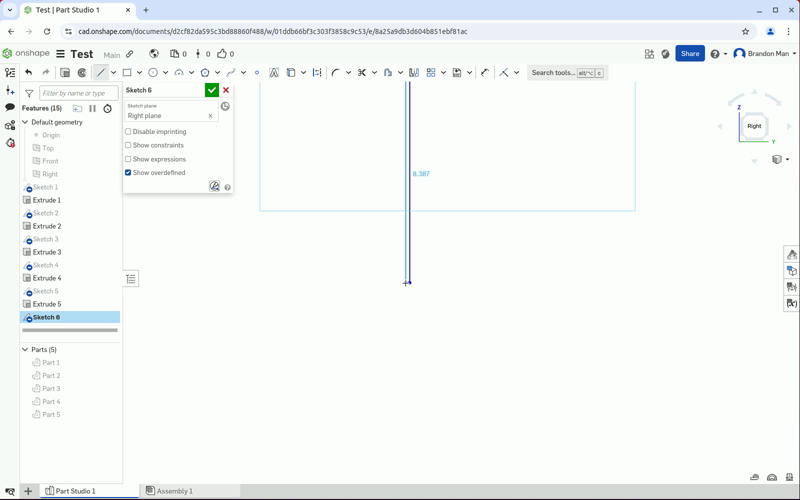
scroll(6)
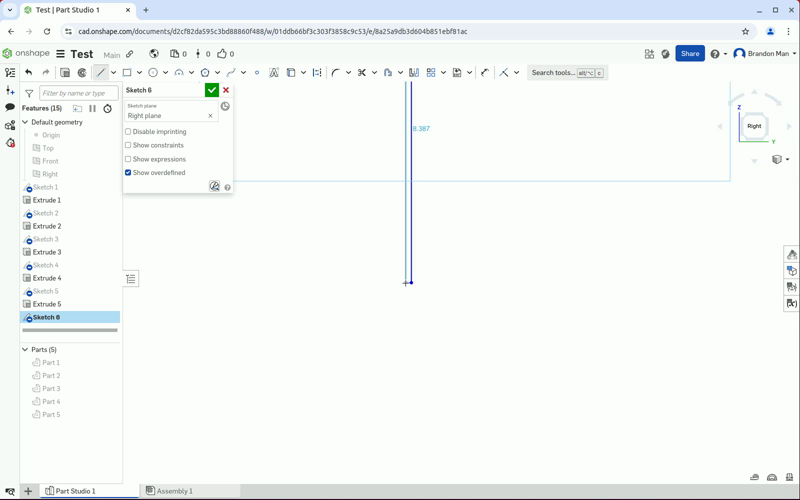
scroll(6)
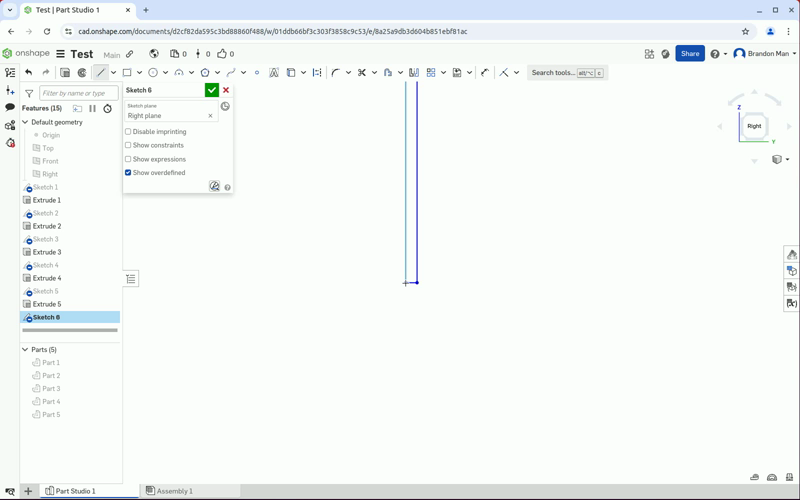
key_up(shift)
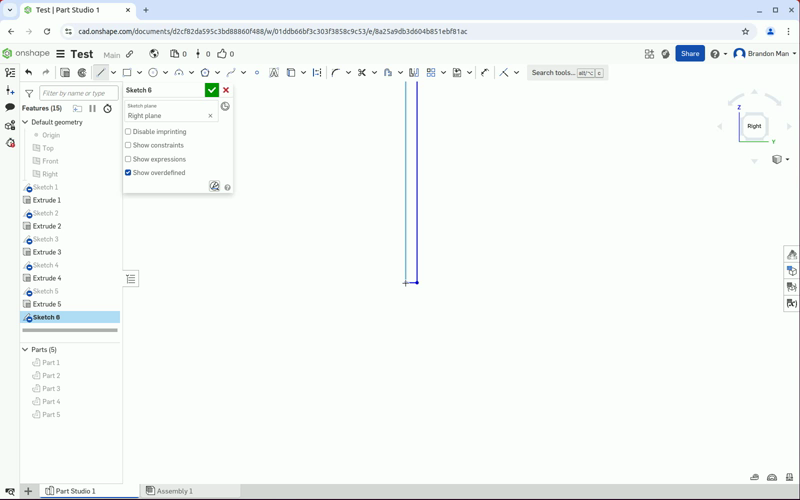
click(405, 282)
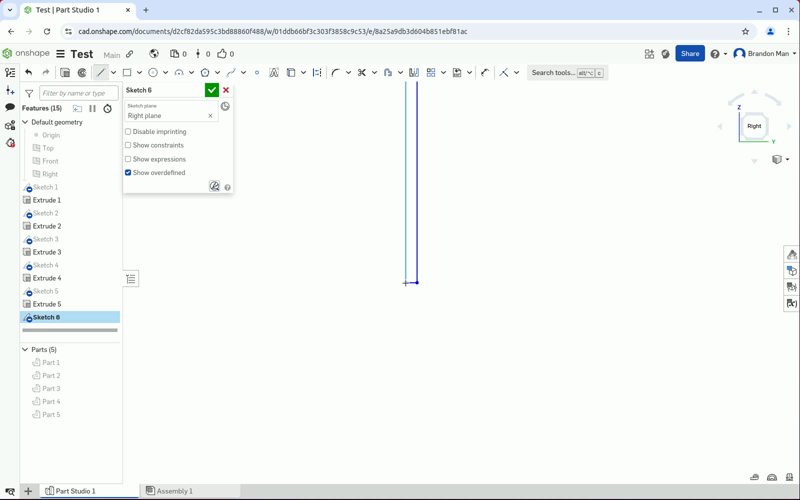
scroll(-6)
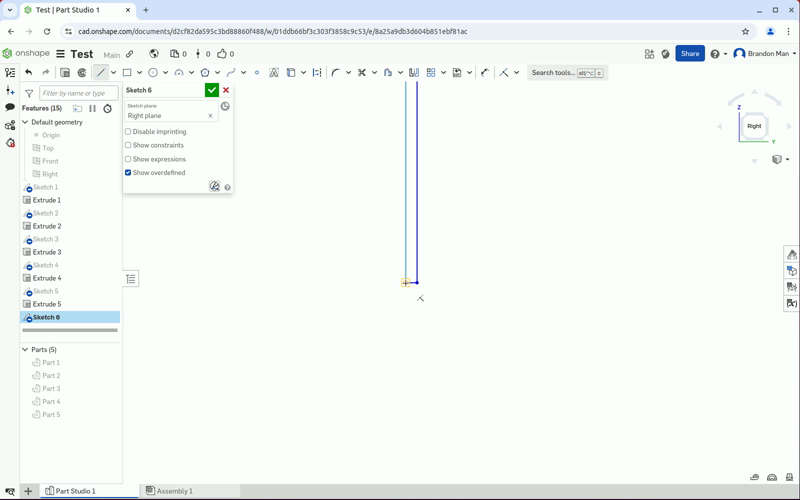
scroll(-6)
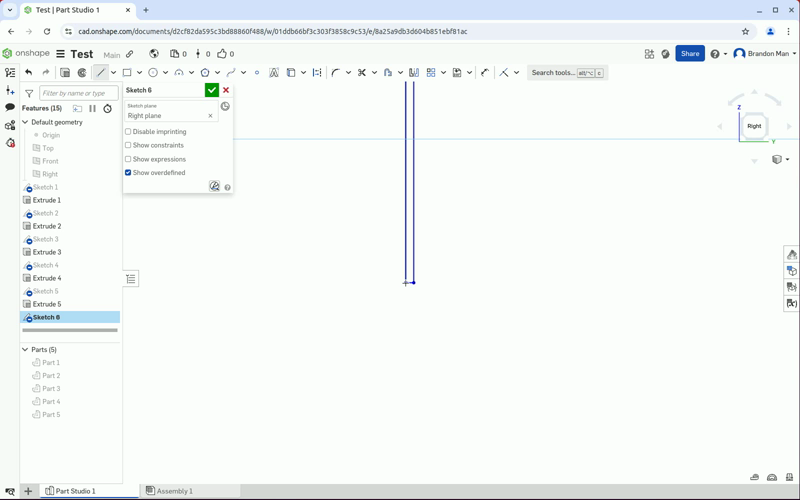
scroll(-6)
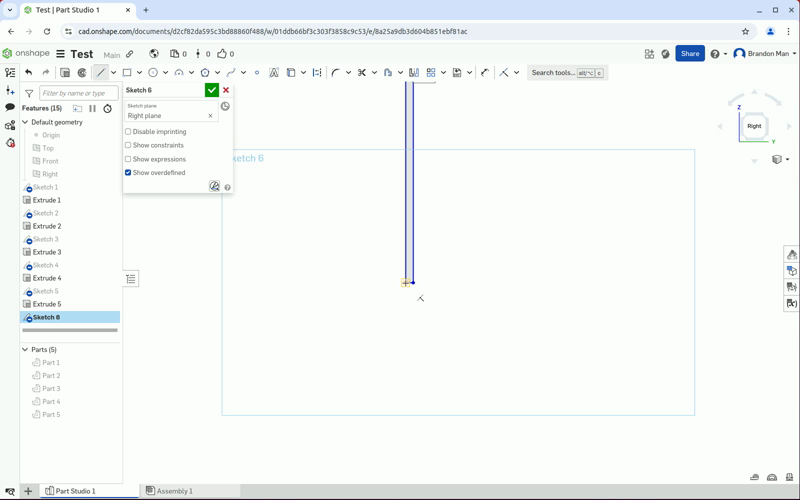
scroll(-6)
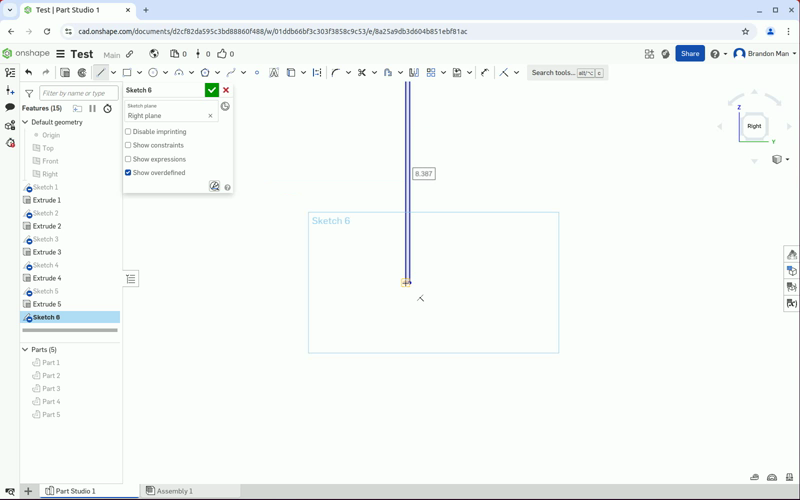
scroll(-6)
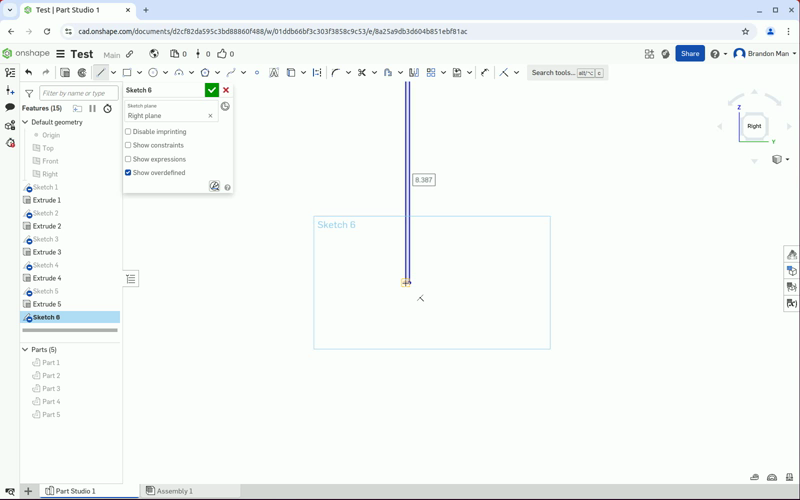
scroll(-6)
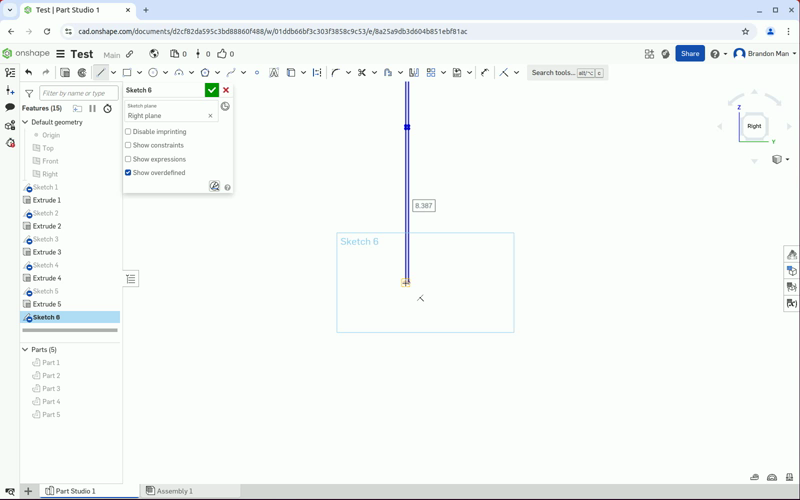
scroll(-6)
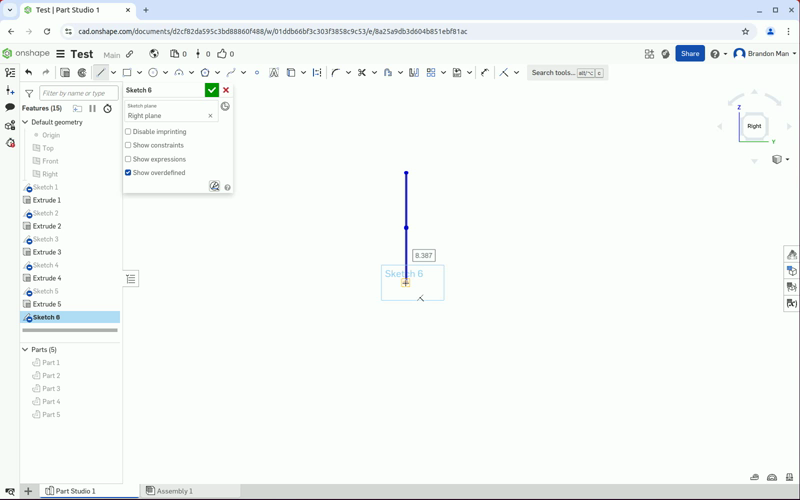
key(esc)
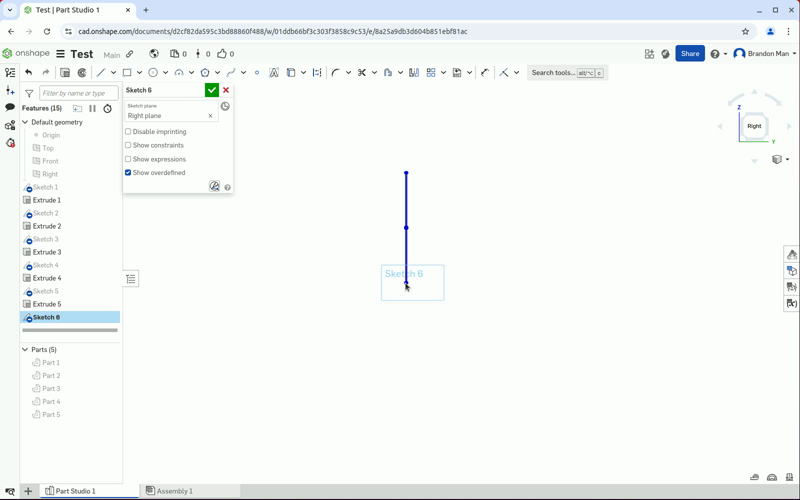
mouse_move(406, 252)
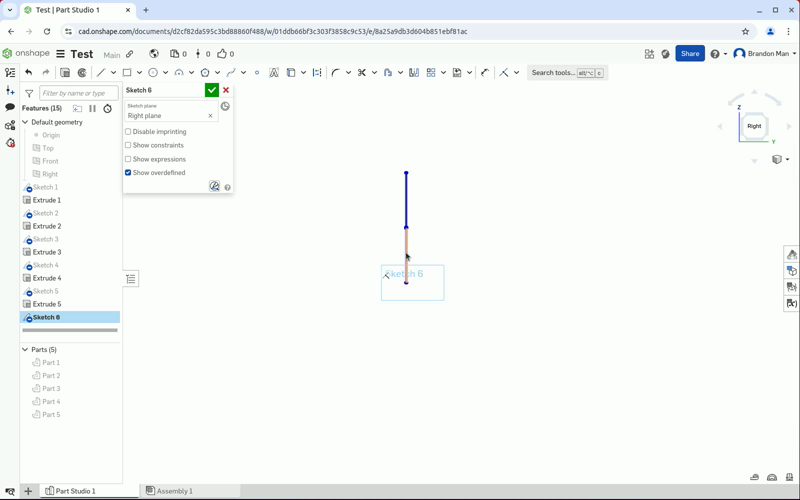
scroll(6)
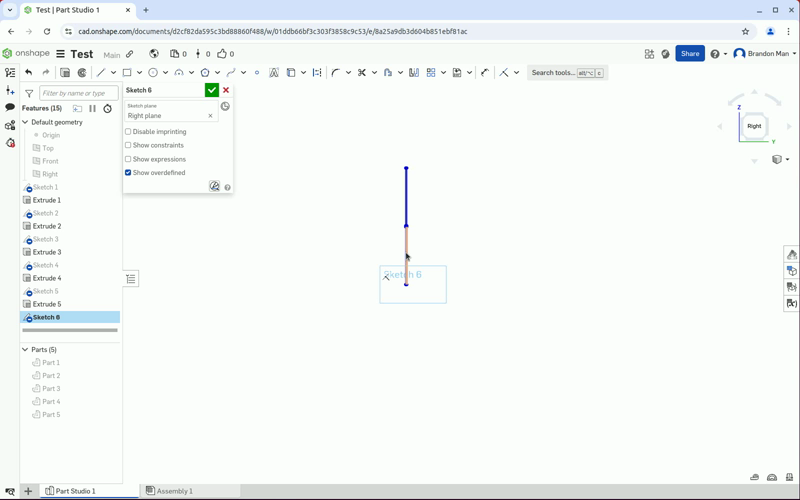
scroll(6)
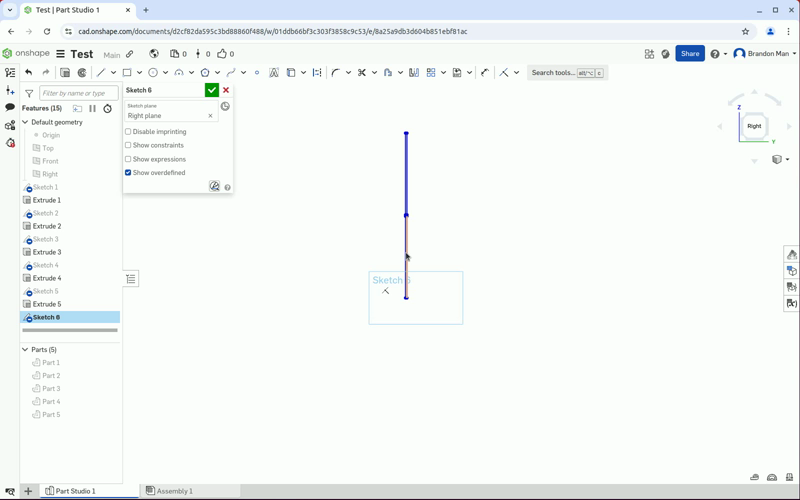
scroll(6)
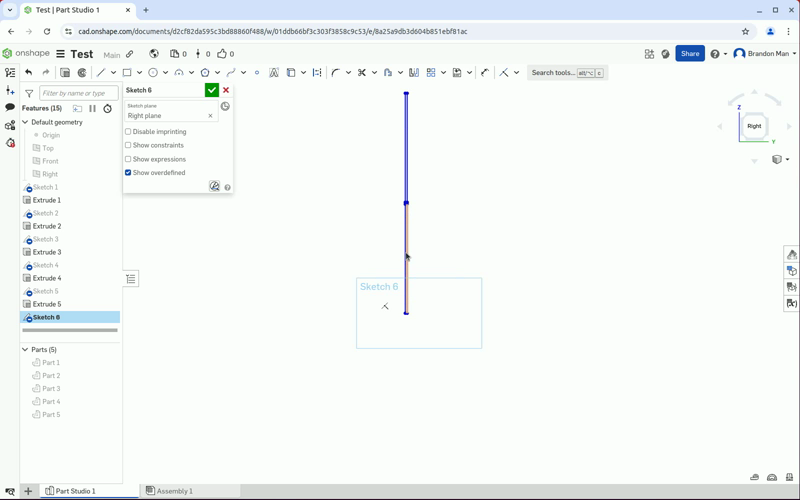
scroll(6)
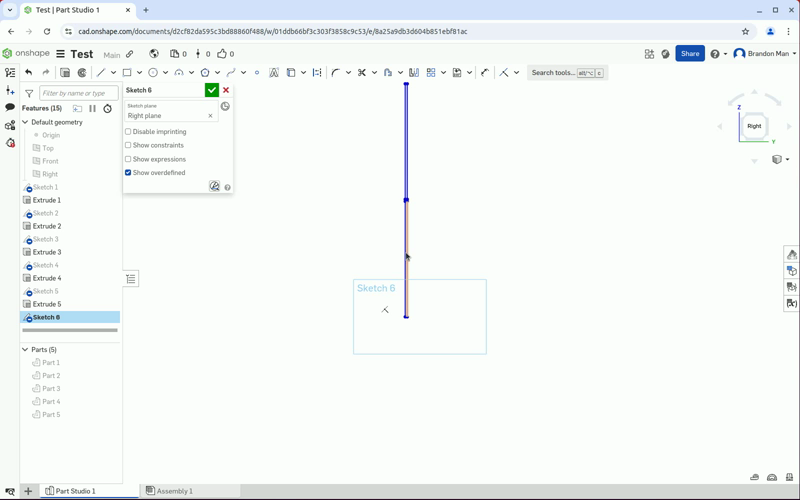
scroll(6)
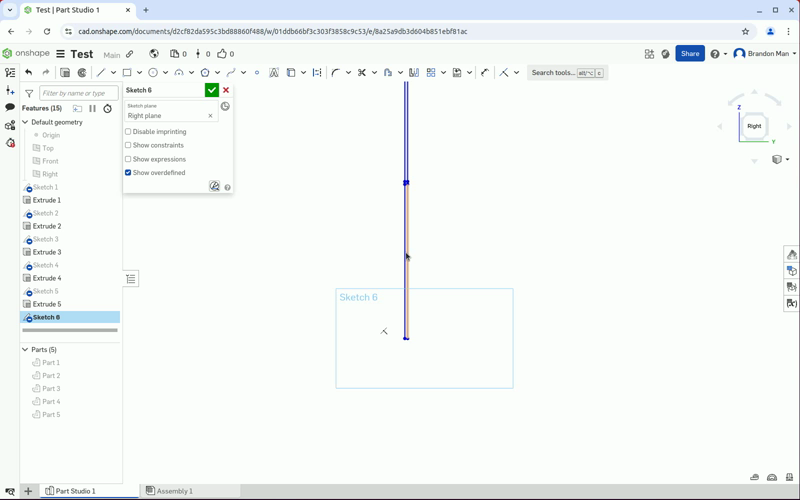
scroll(6)
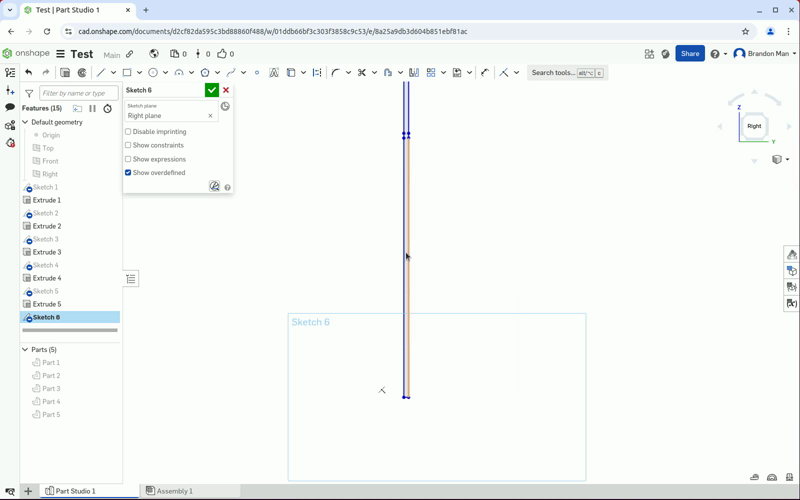
scroll(6)
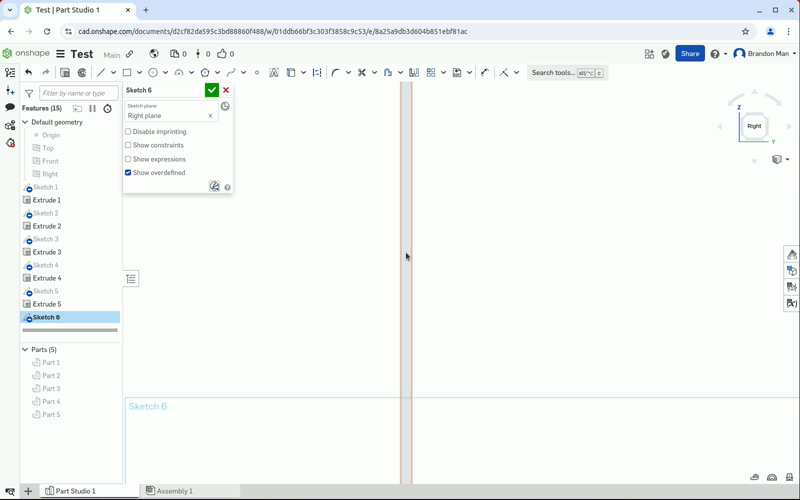
click(406, 252)
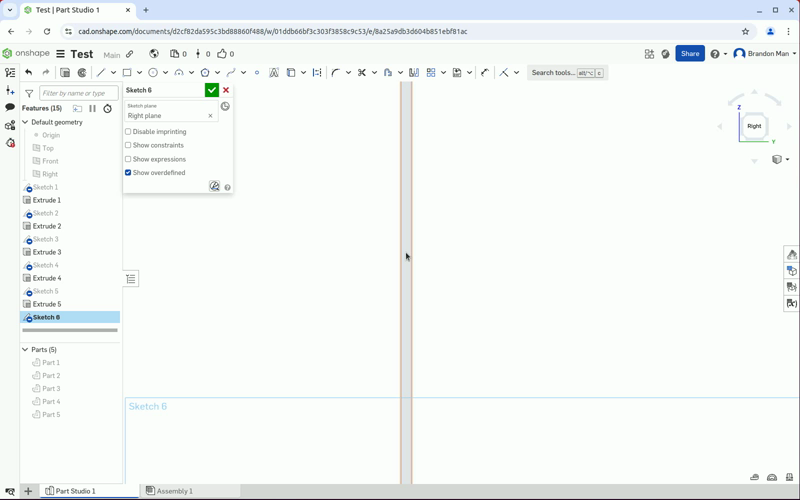
scroll(-6)
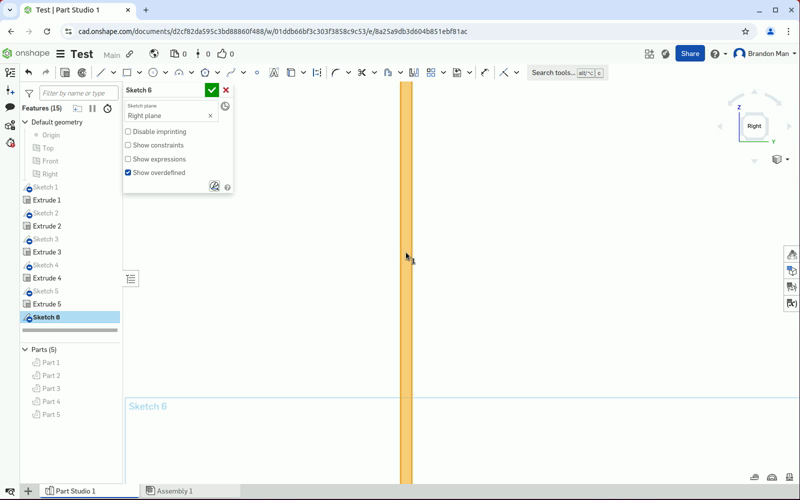
scroll(-6)
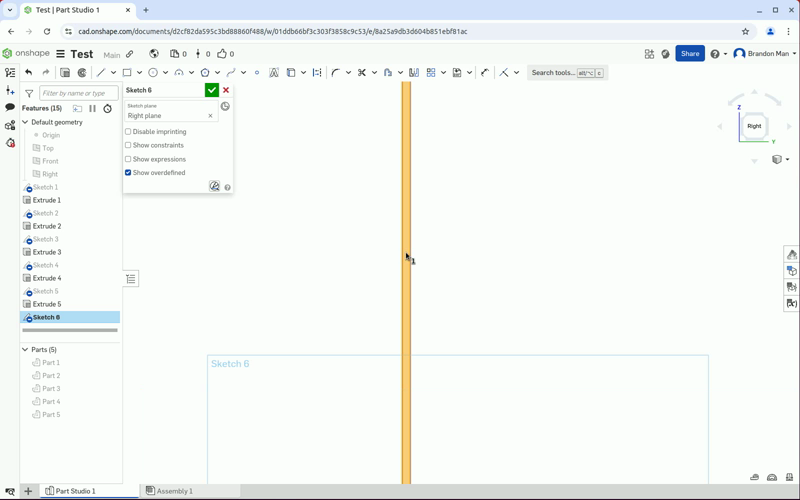
scroll(-6)
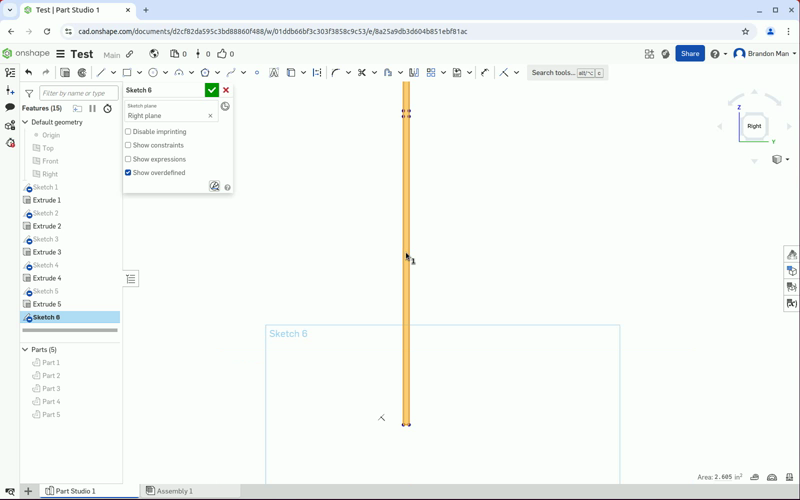
scroll(-6)
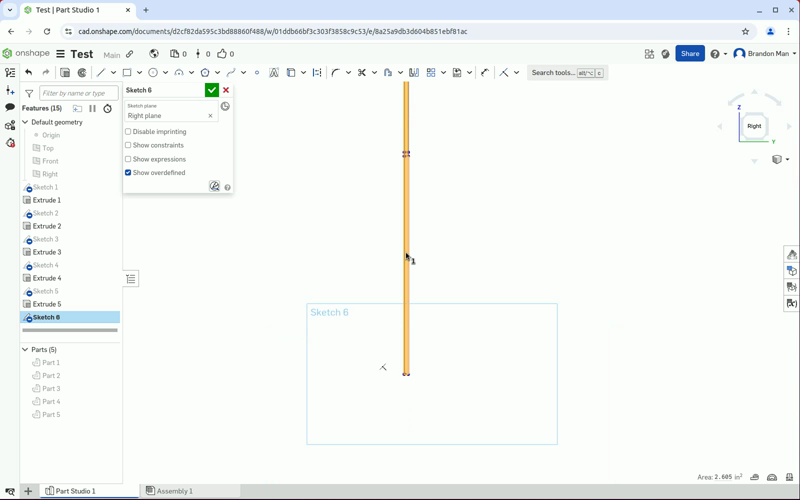
scroll(-6)
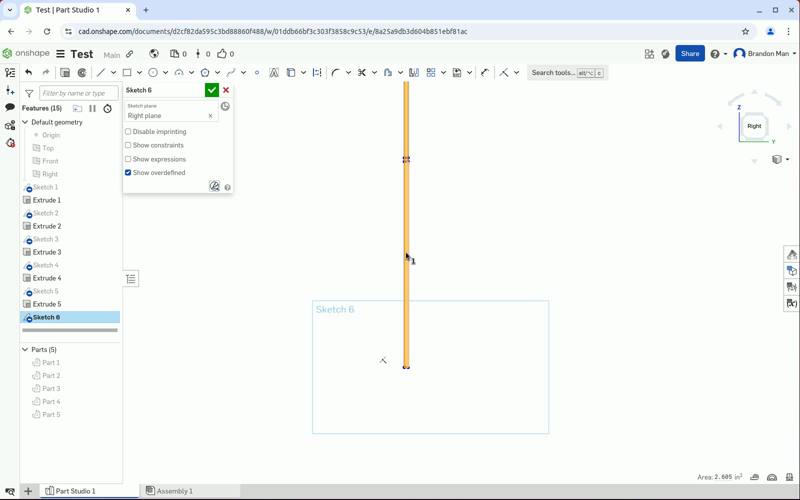
scroll(-6)
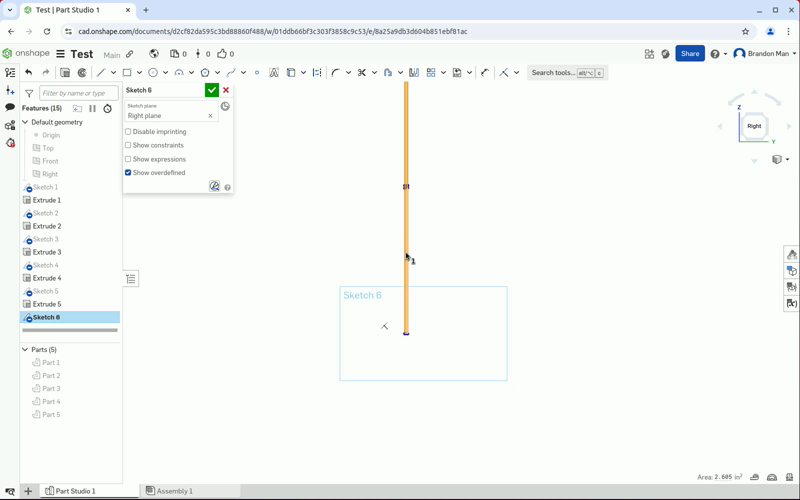
scroll(-6)
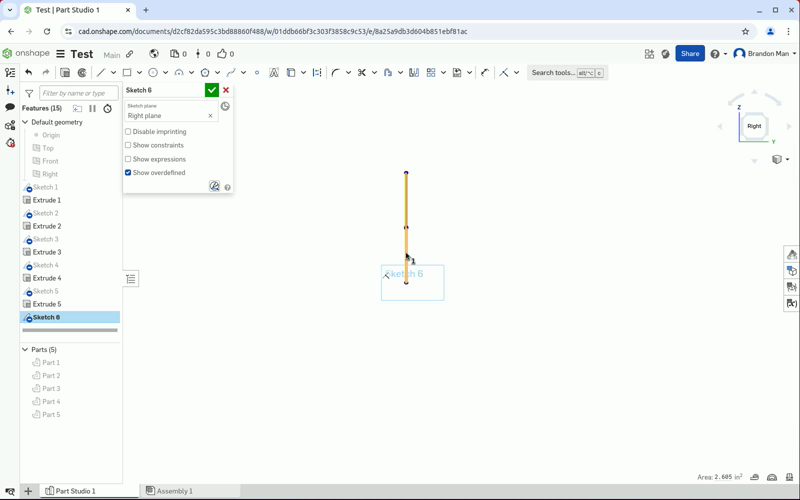
mouse_move(73, 352)
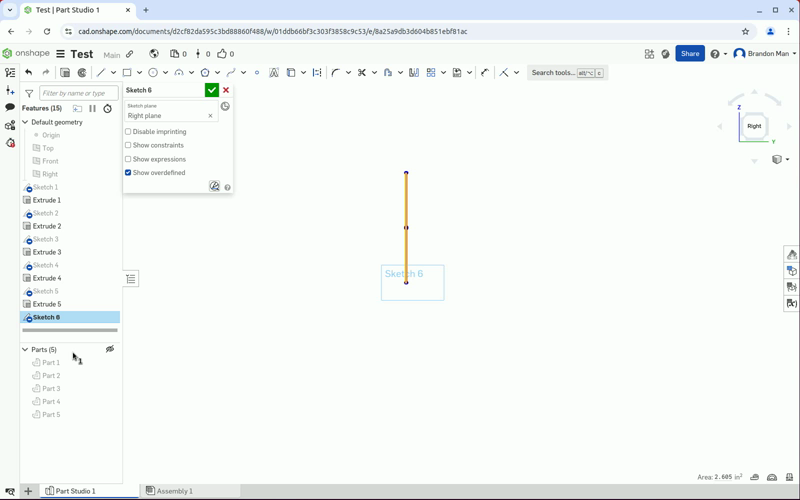
key(shift+y)
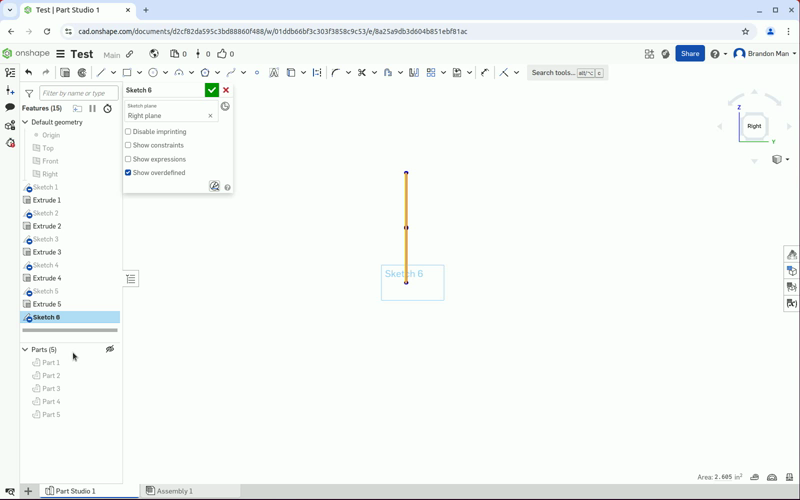
key(shift+e)
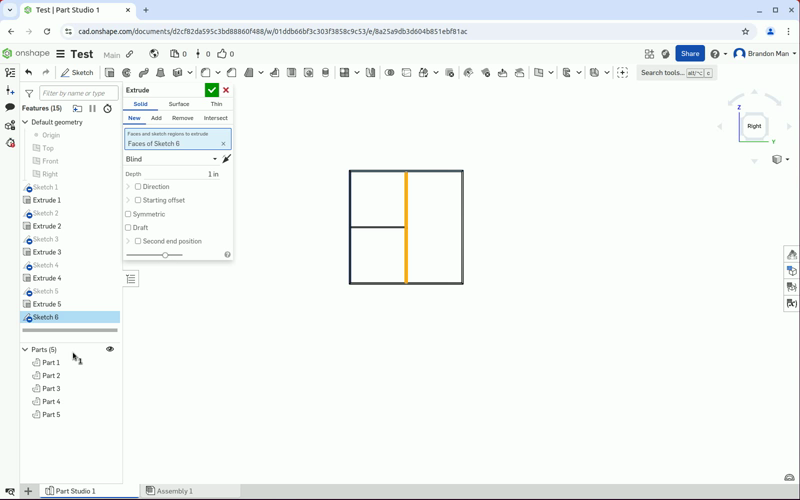
mouse_move(143, 106)
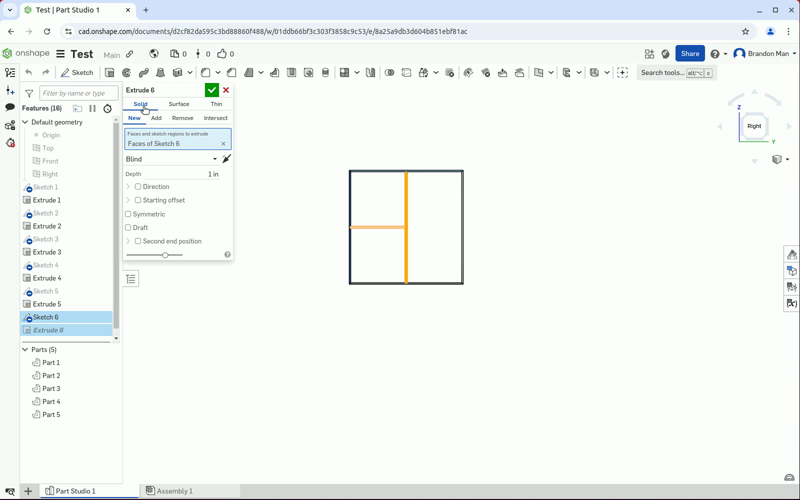
click(143, 106)
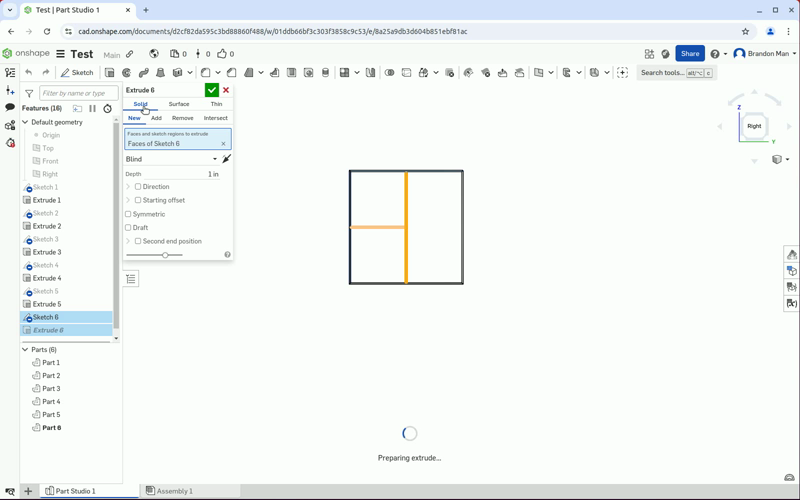
mouse_move(137, 120)
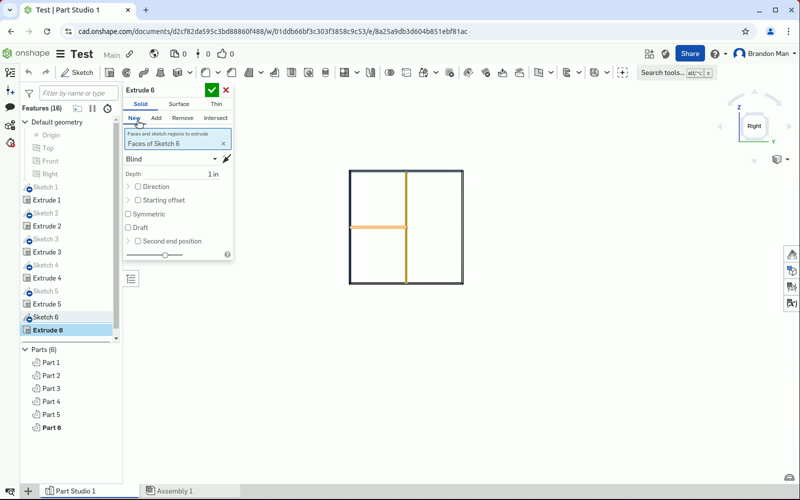
click(137, 120)
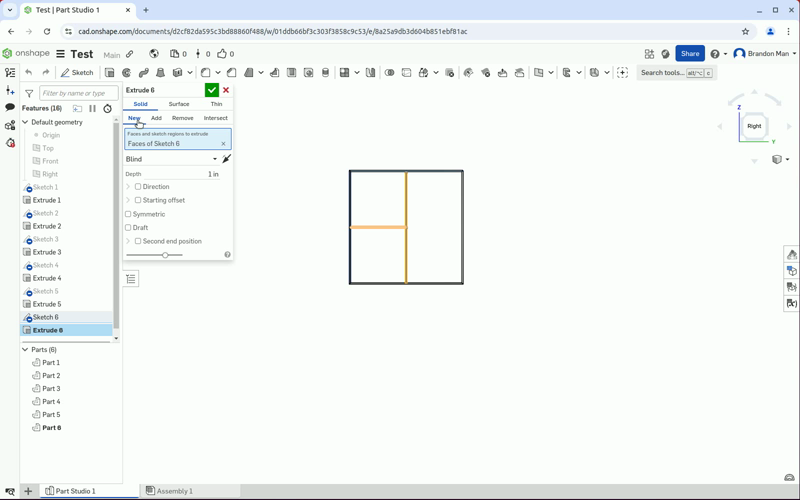
key(tab, 4)
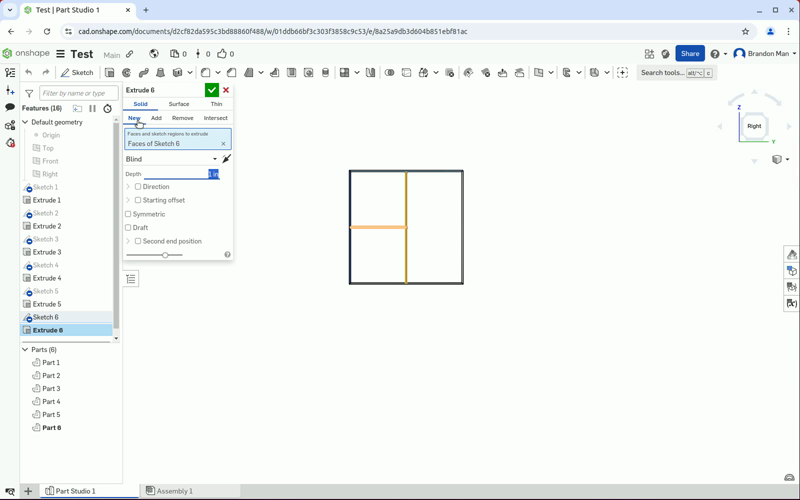
text(0.241)
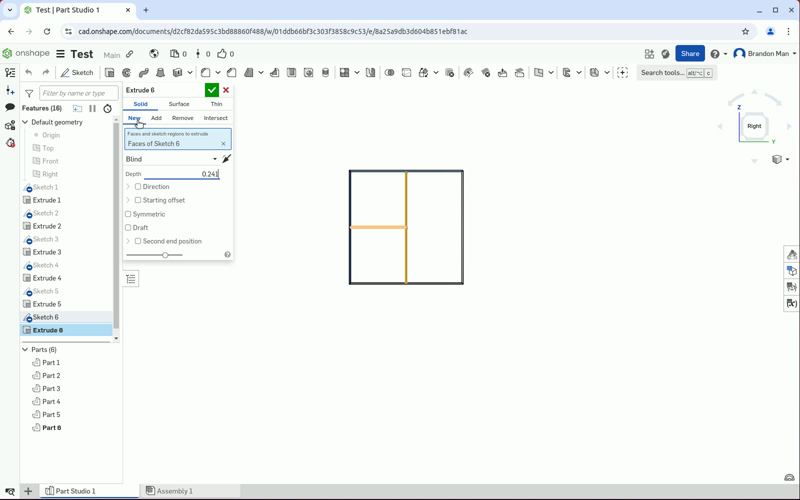
key(enter)
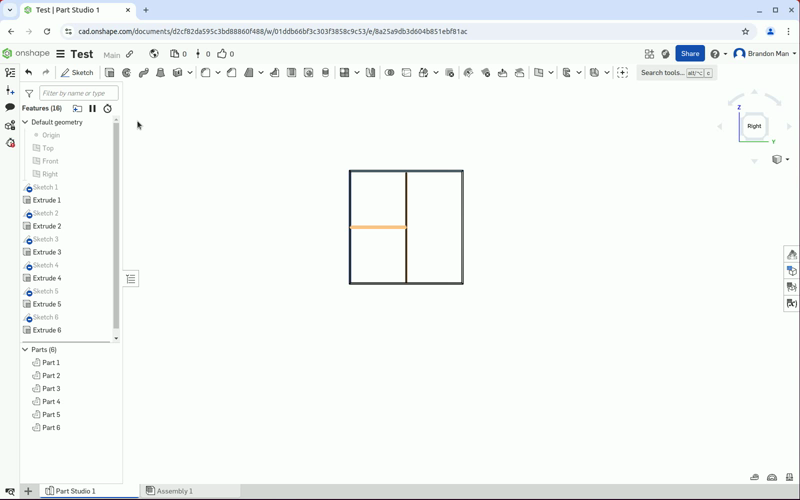
key(shift+h)
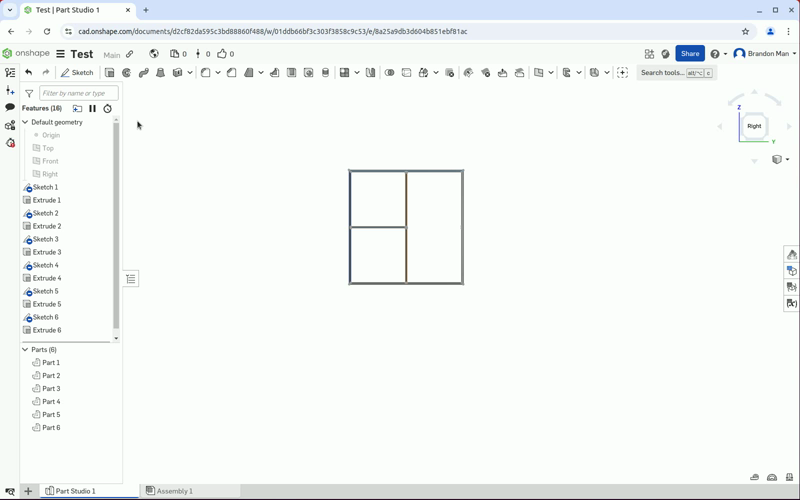
key(shift+h)
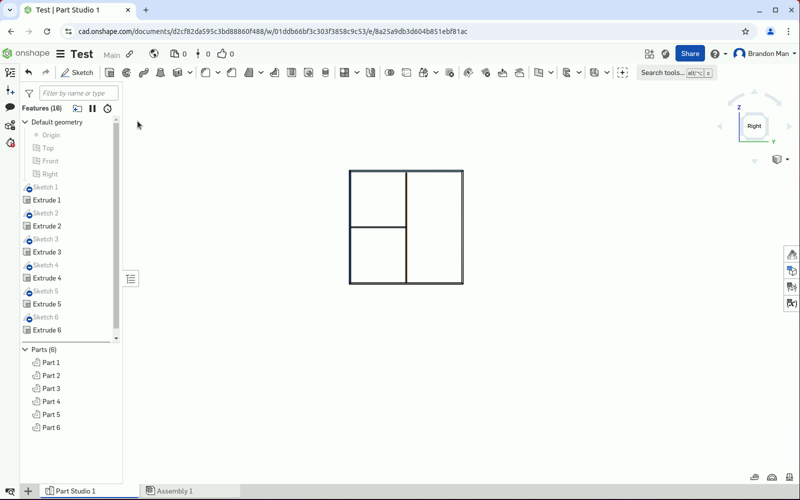
mouse_move(69, 189)
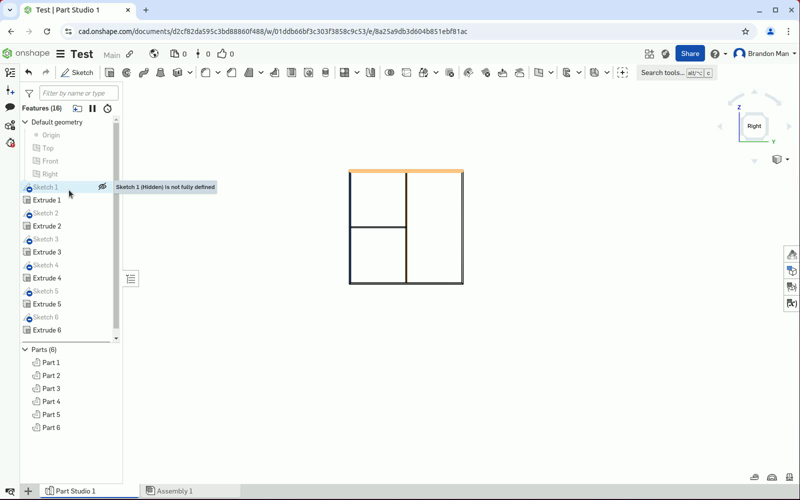
click(69, 189)
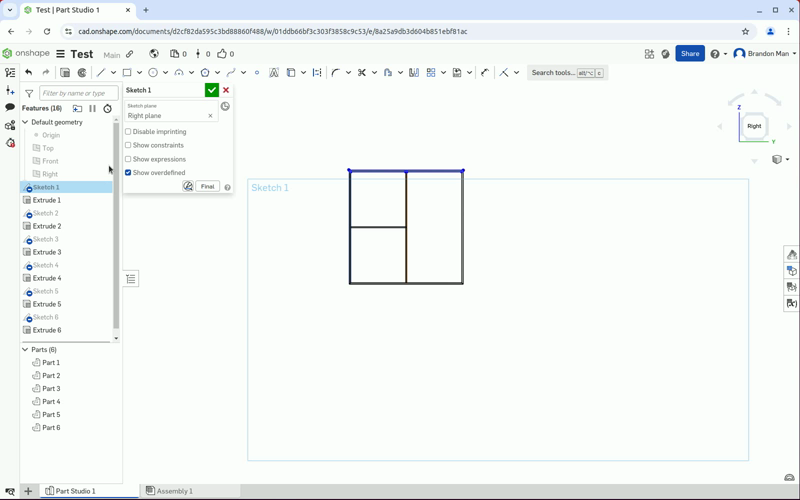
mouse_move(229, 92)
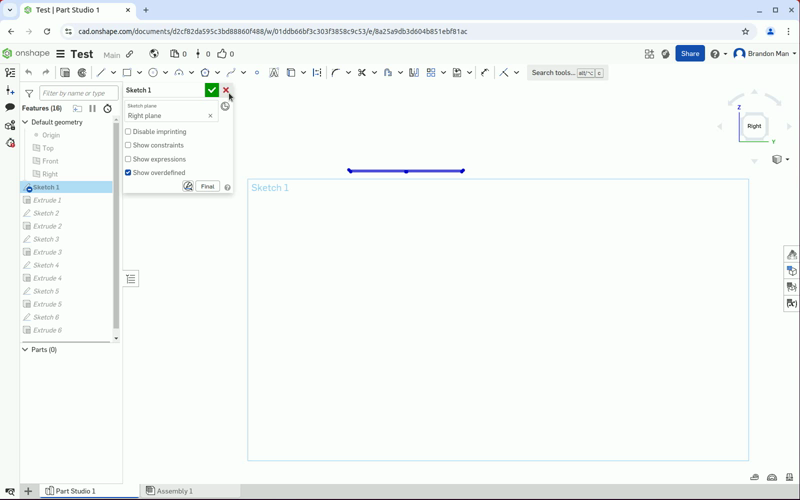
click(229, 92)
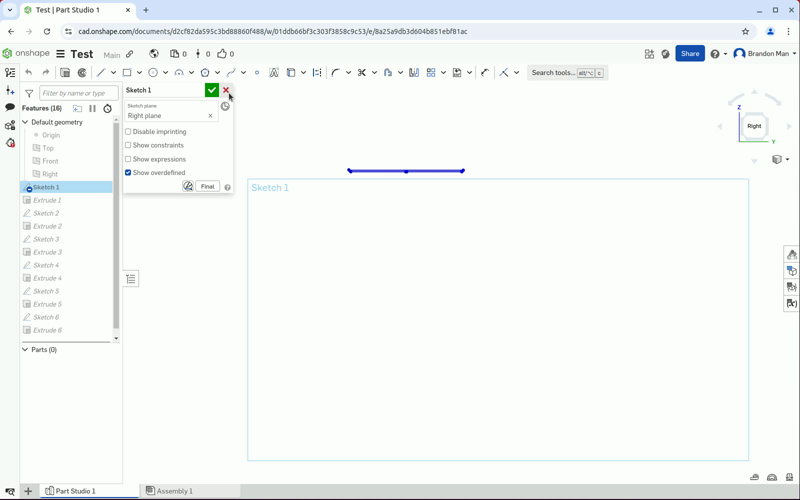
key(shift+s)
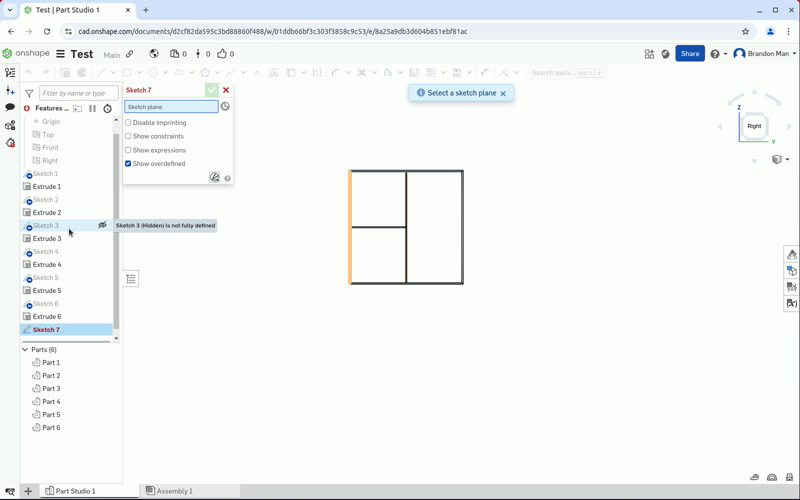
scroll(3)
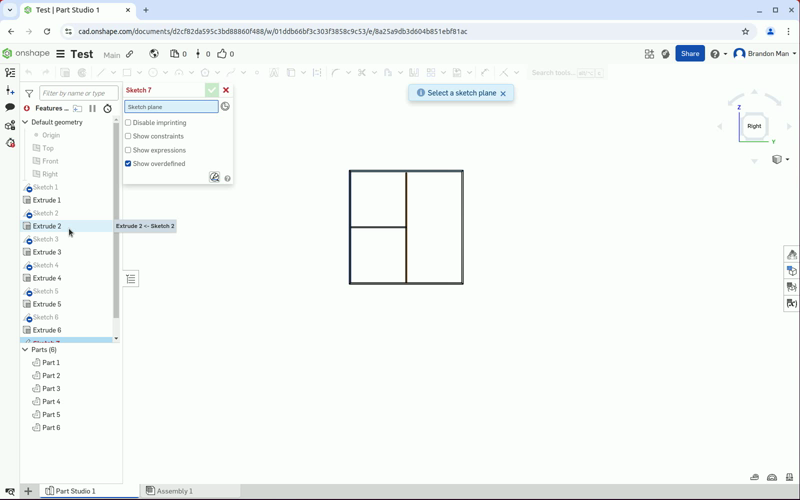
mouse_move(69, 176)
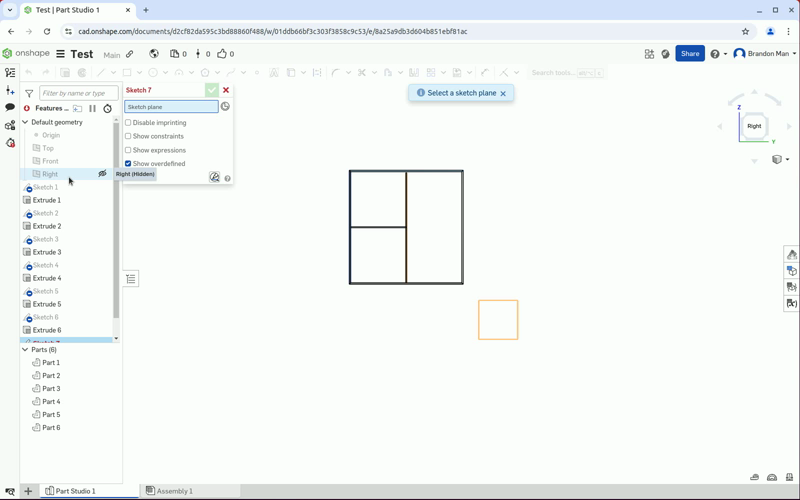
click(69, 176)
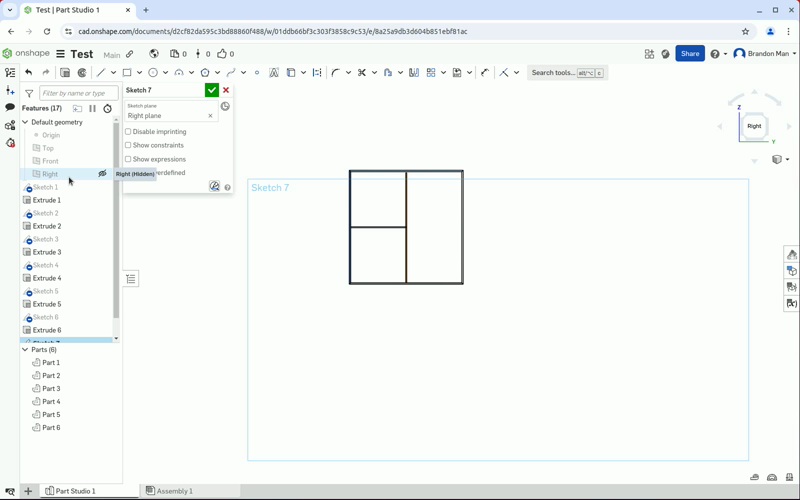
mouse_move(73, 352)
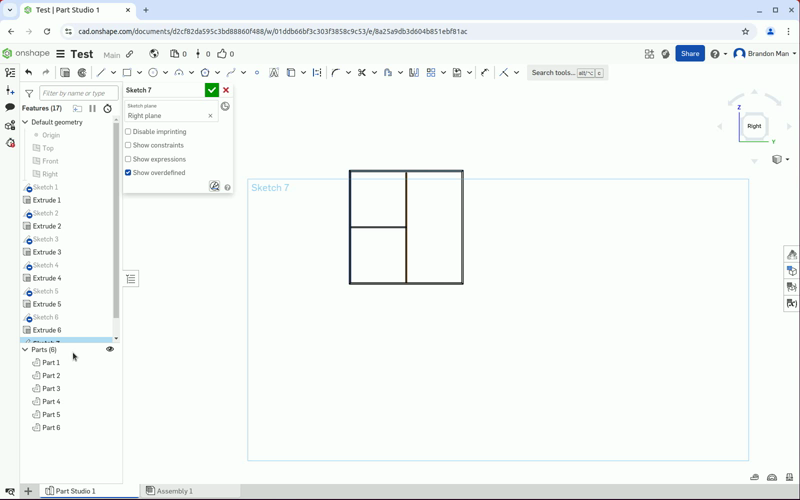
key(y)
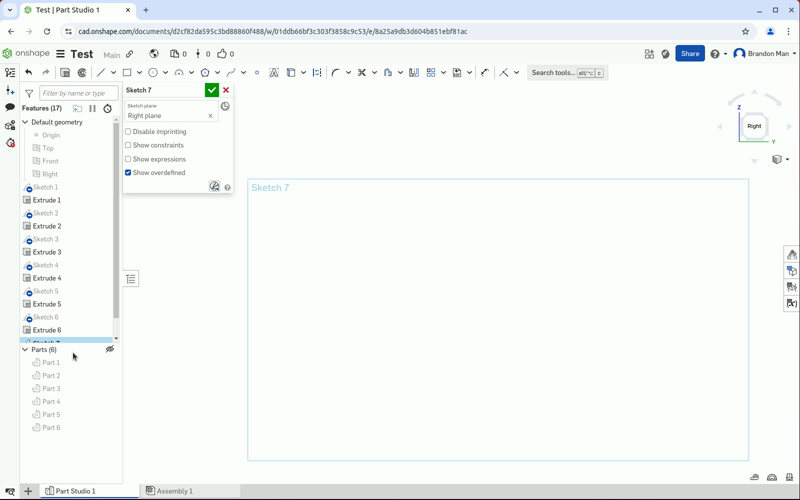
key(l)
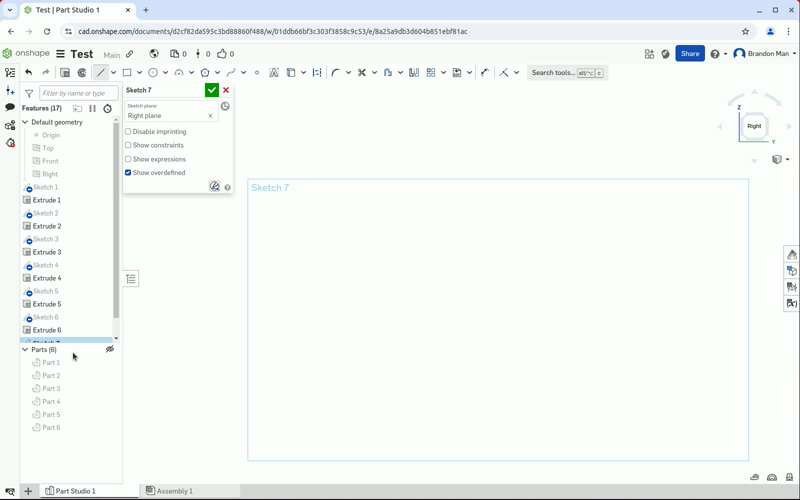
key_down(shift)
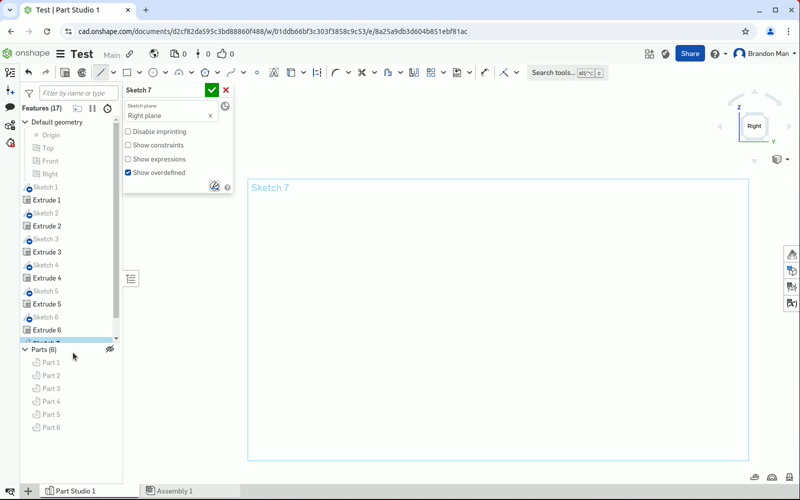
mouse_move(406, 227)
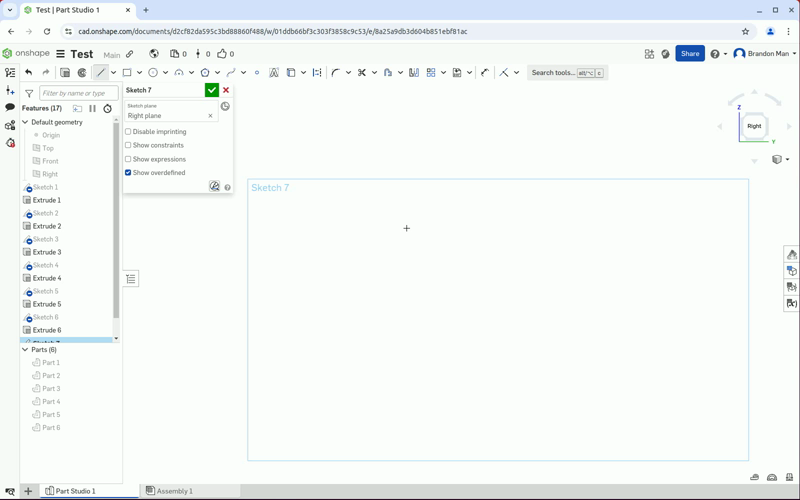
click(406, 227)
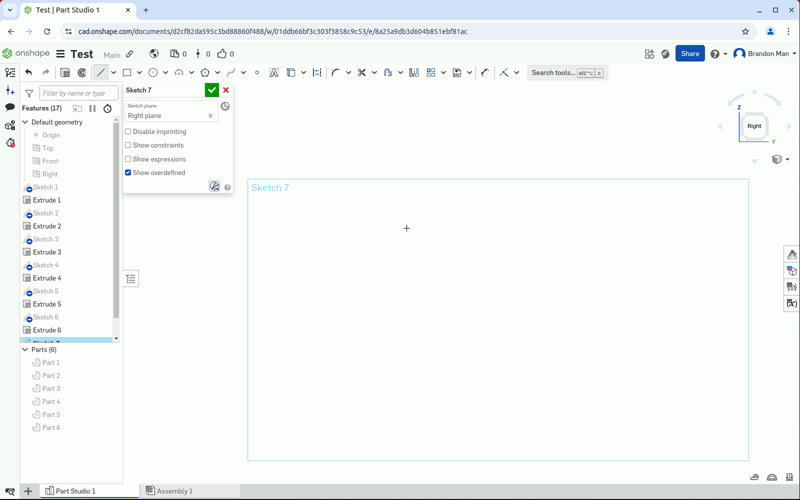
key_up(shift)
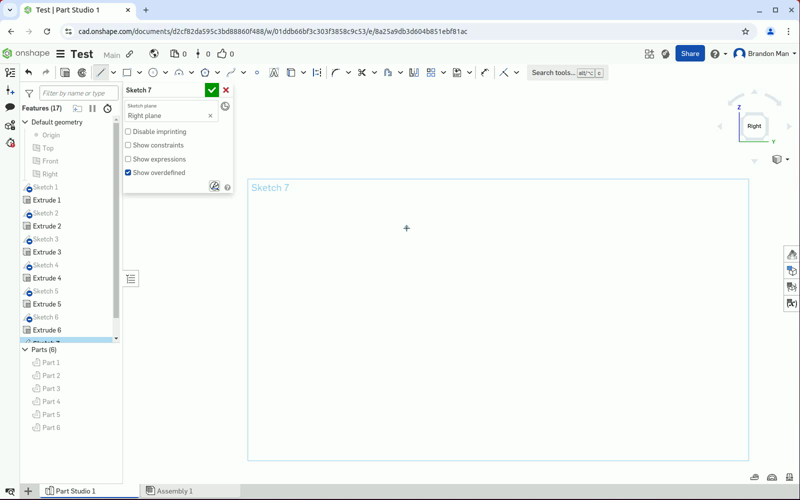
key_down(shift)
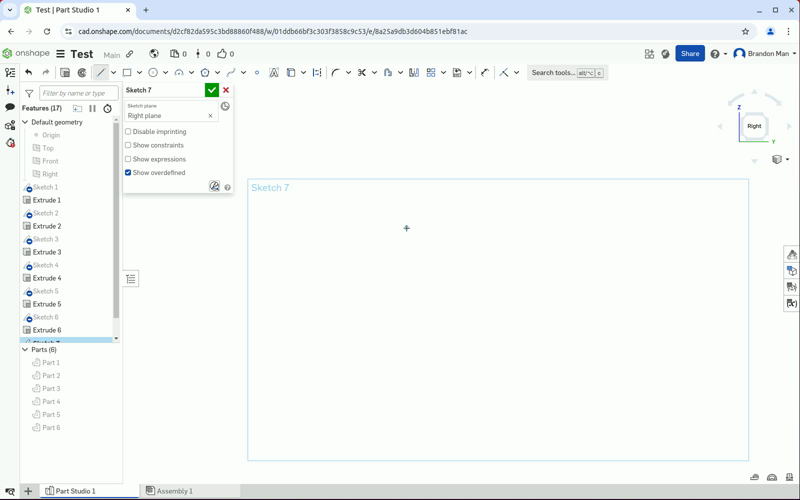
mouse_move(436, 227)
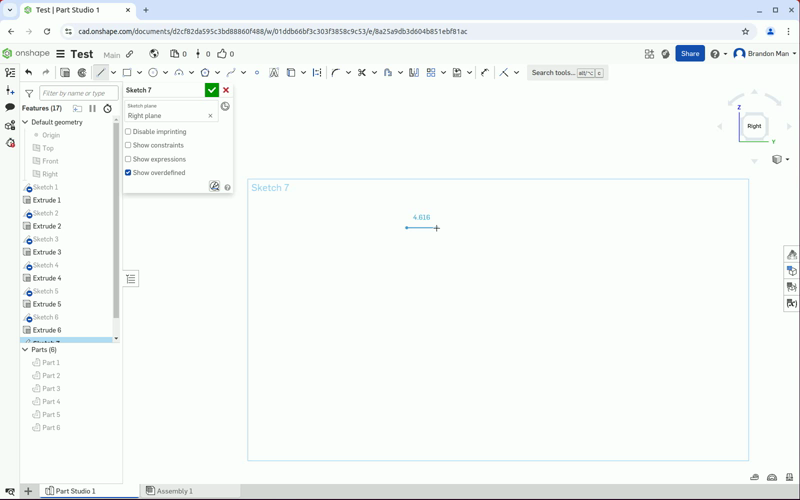
mouse_move(462, 227)
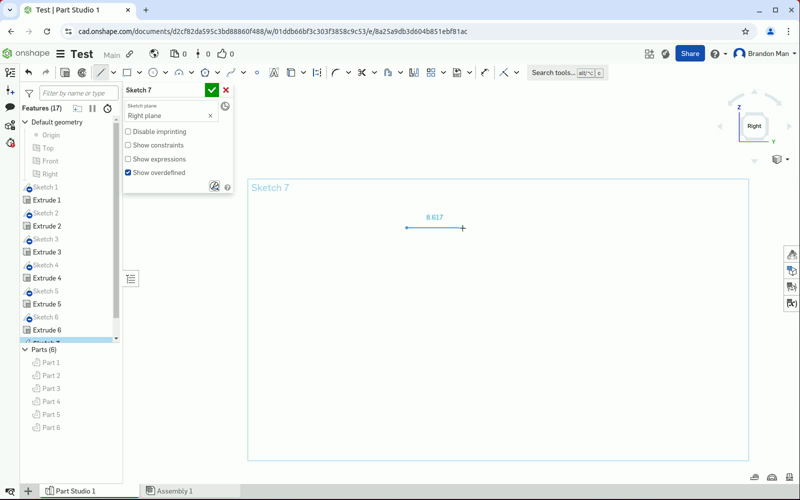
click(462, 227)
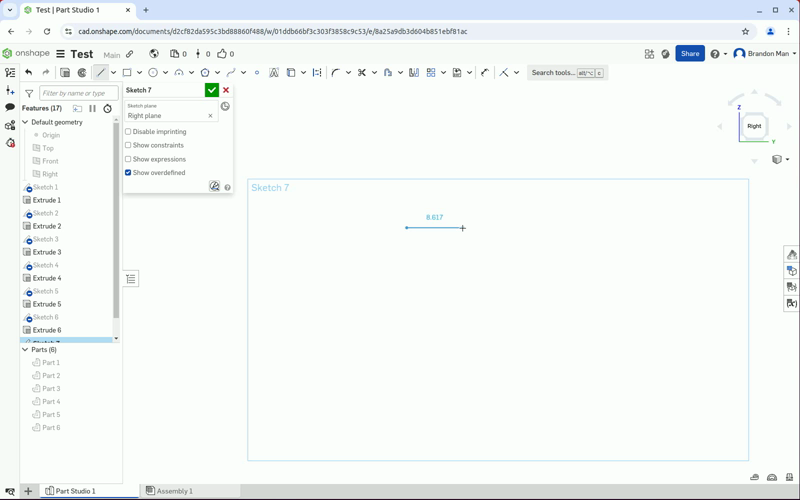
key_up(shift)
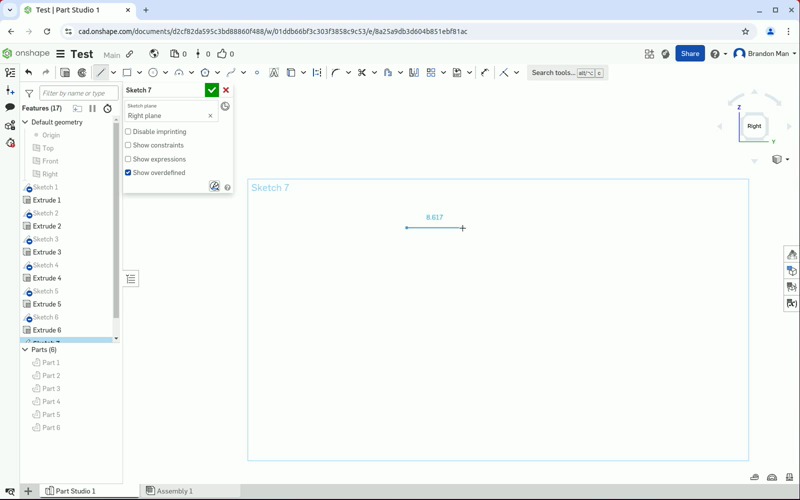
key_down(shift)
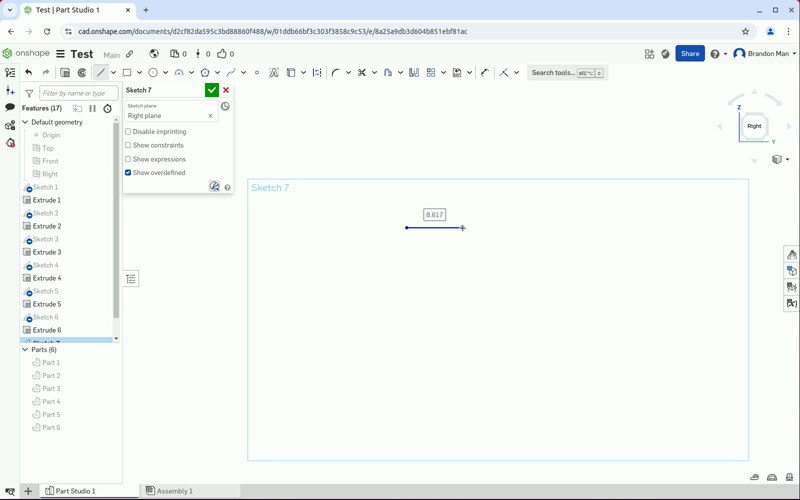
mouse_move(492, 227)
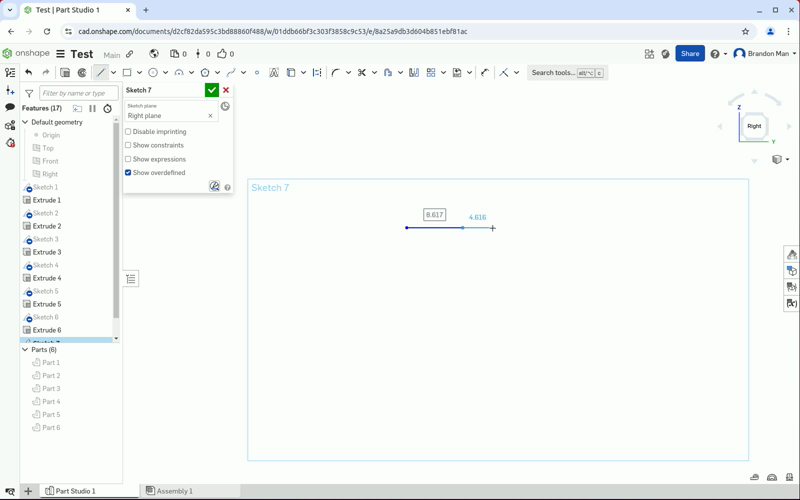
mouse_move(462, 226)
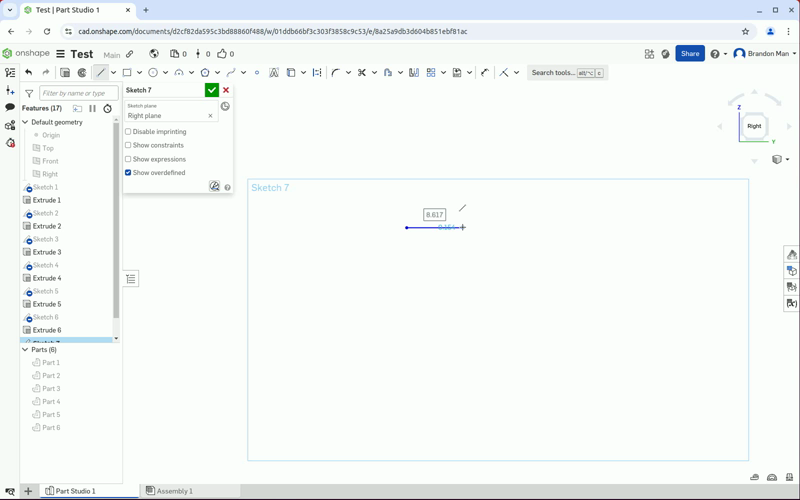
scroll(6)
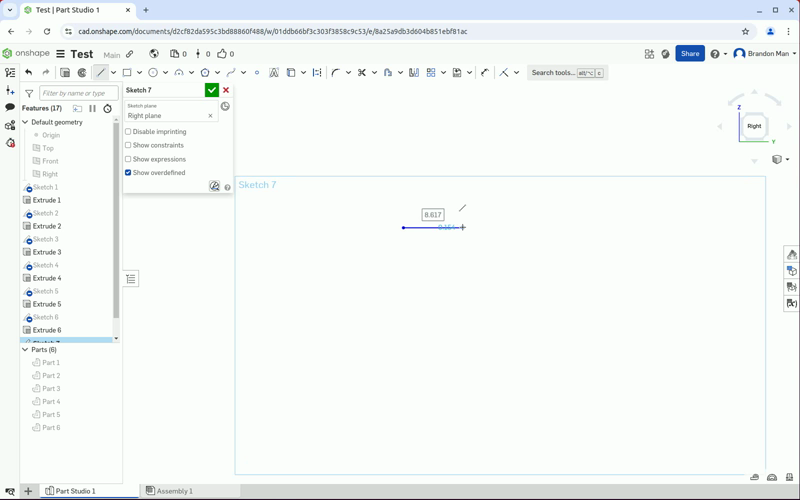
scroll(6)
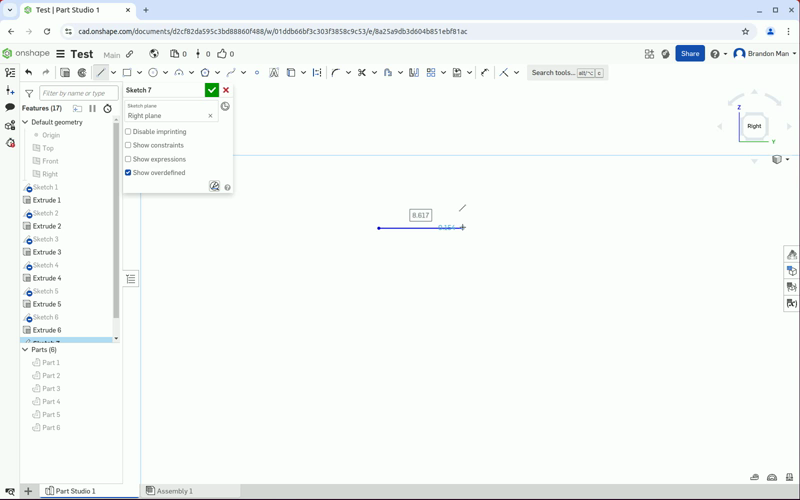
scroll(6)
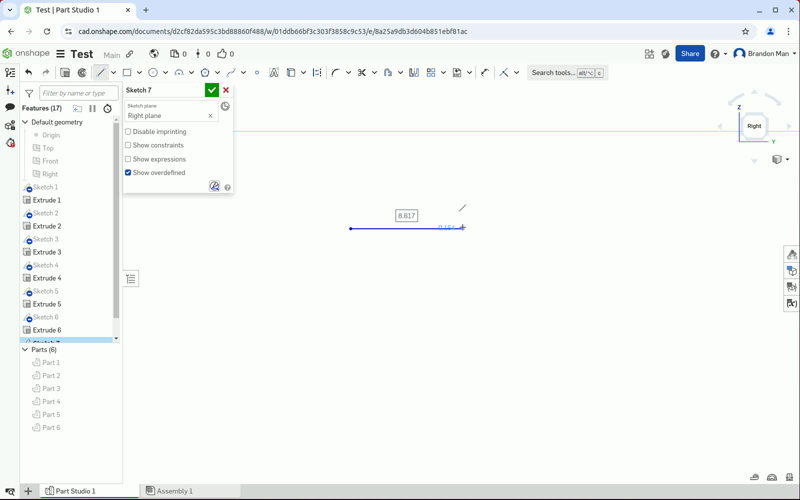
scroll(6)
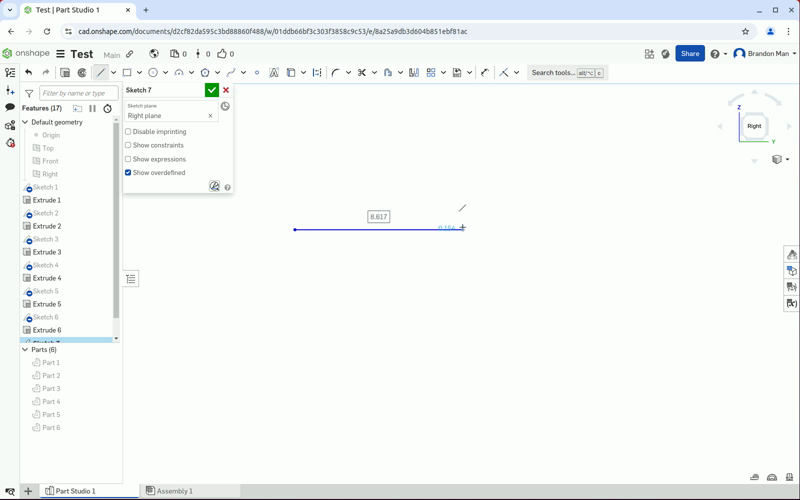
scroll(6)
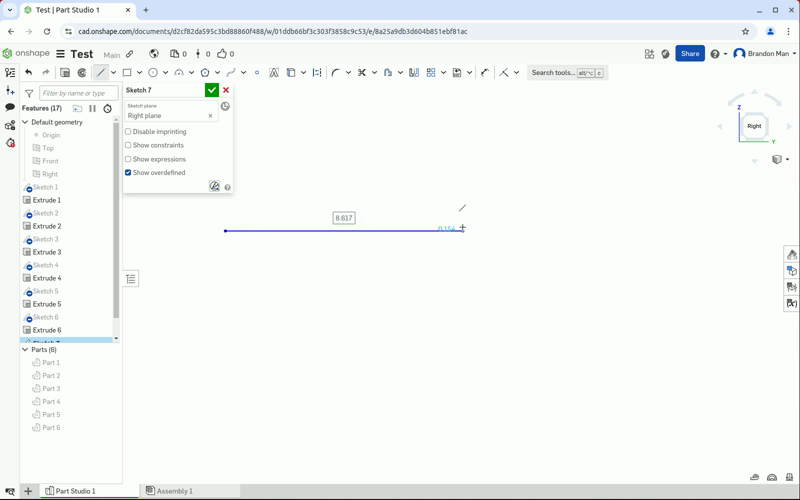
scroll(6)
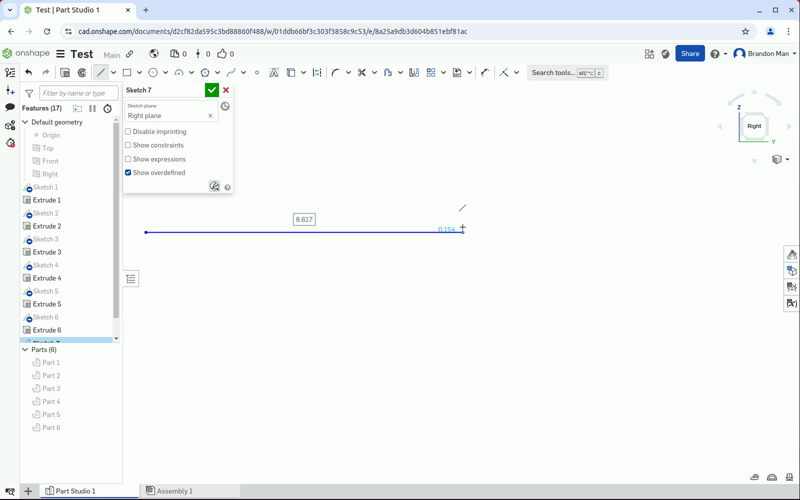
scroll(6)
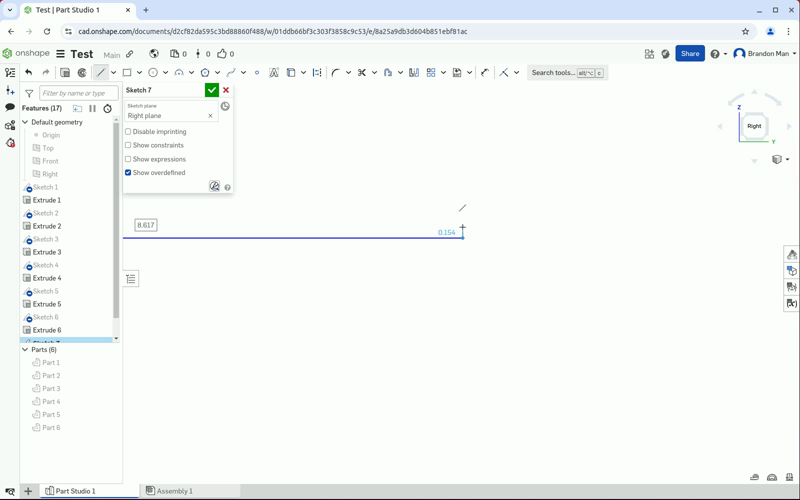
click(462, 226)
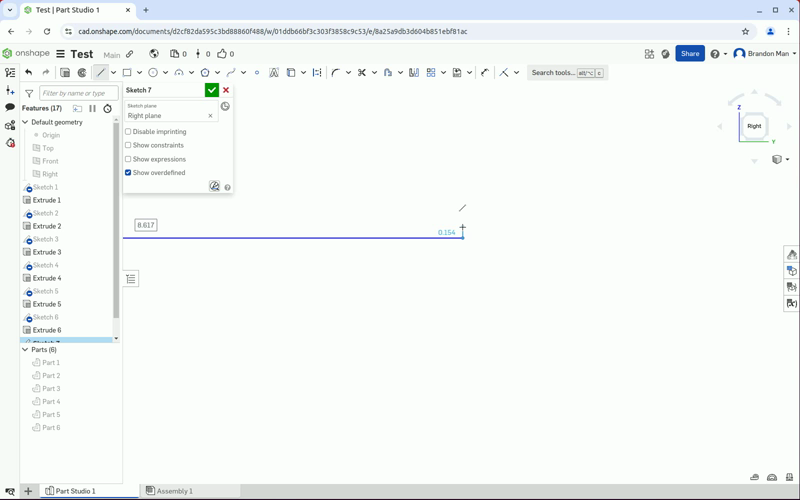
scroll(-6)
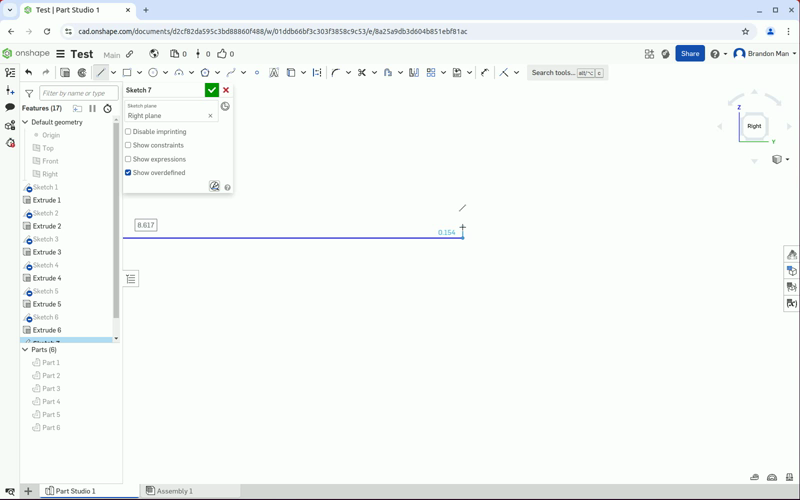
scroll(-6)
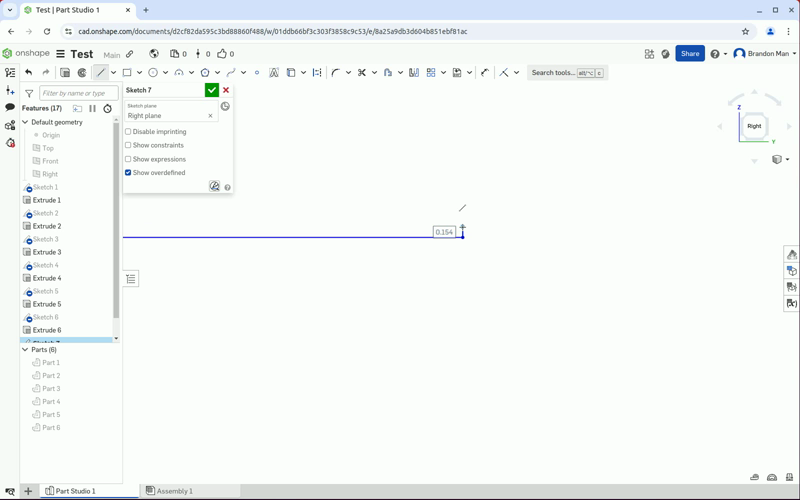
scroll(-6)
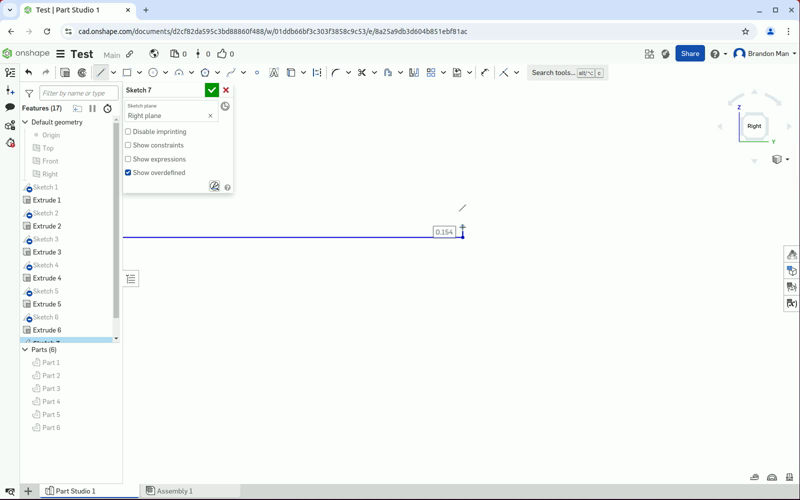
scroll(-6)
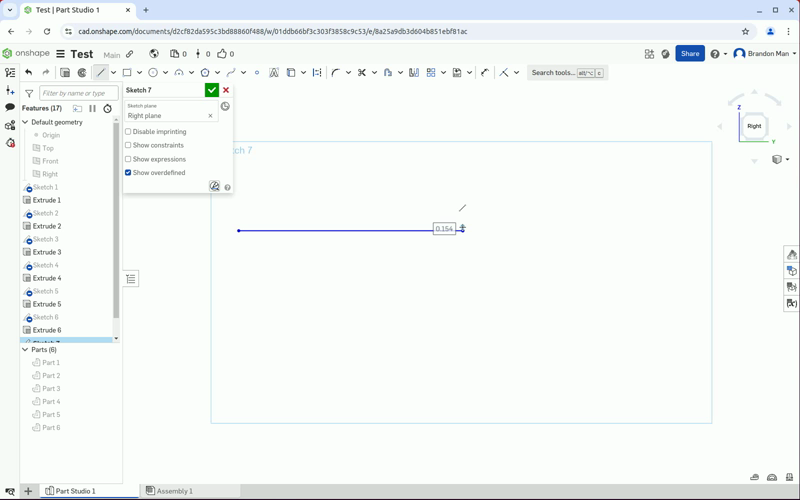
scroll(-6)
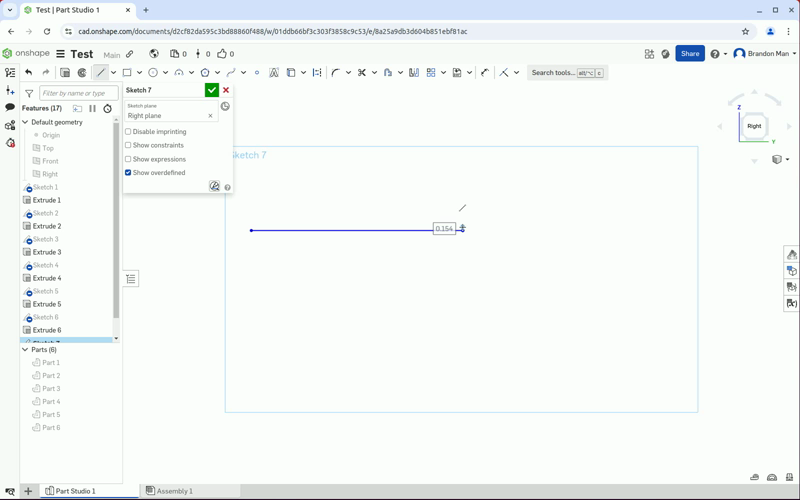
scroll(-6)
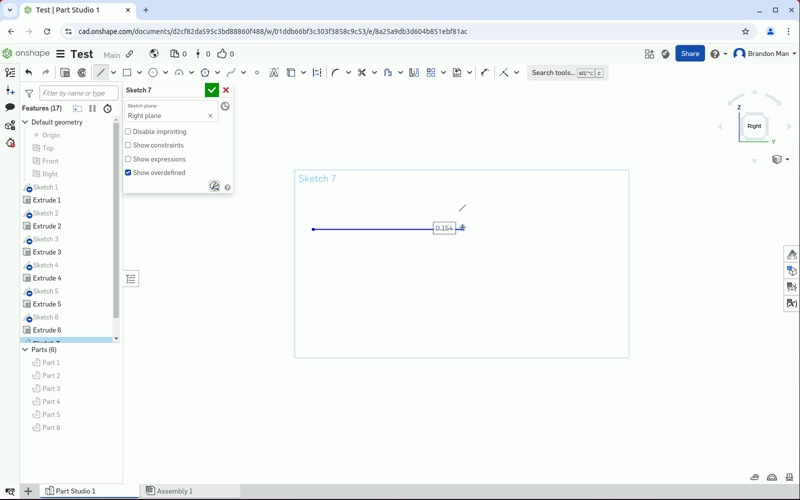
scroll(-6)
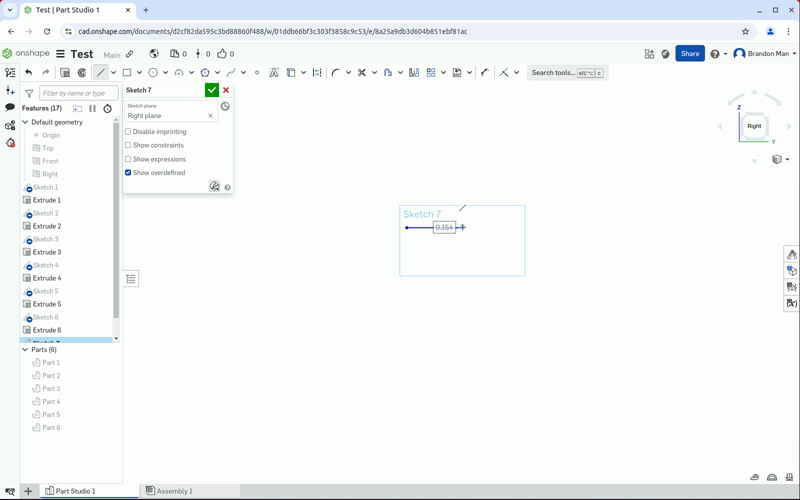
key_up(shift)
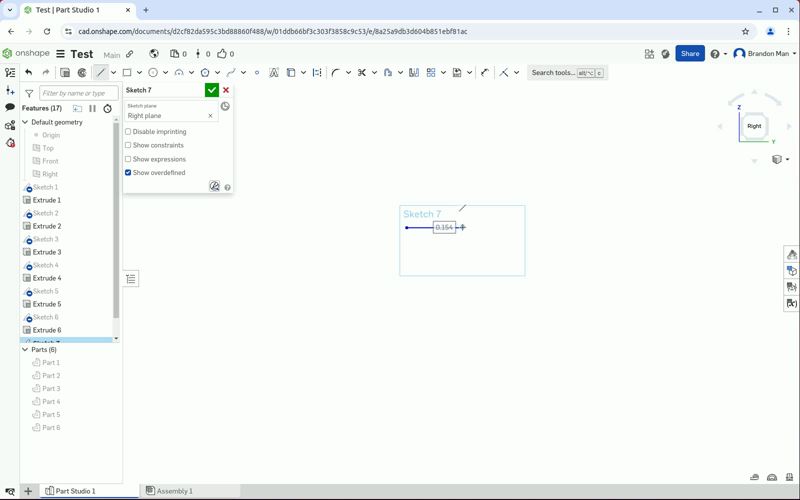
key_down(shift)
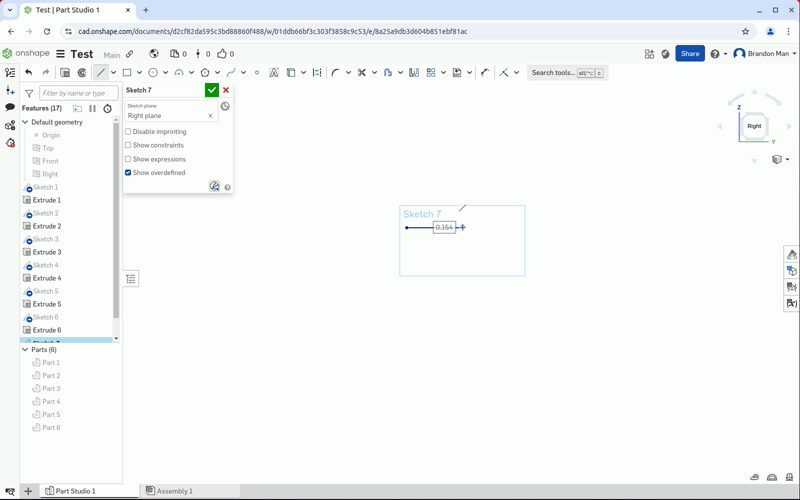
mouse_move(492, 226)
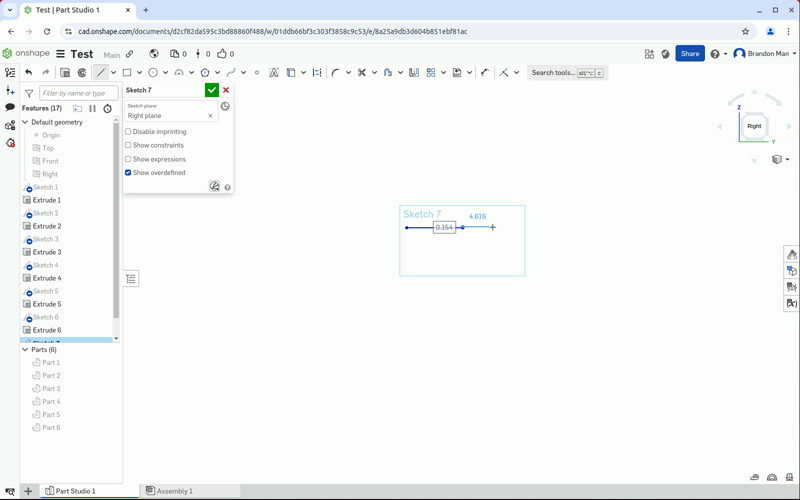
mouse_move(406, 226)
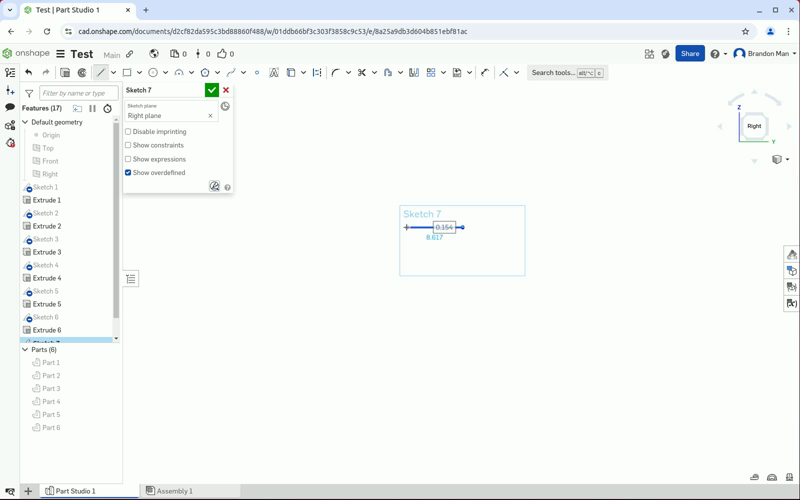
scroll(6)
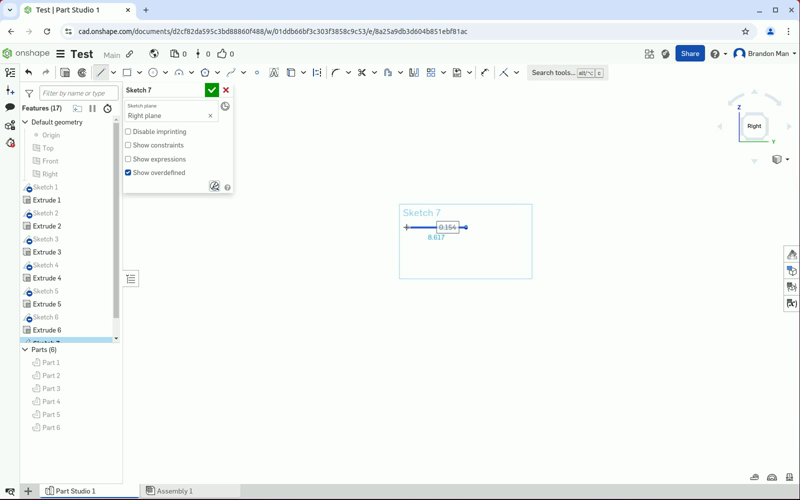
scroll(6)
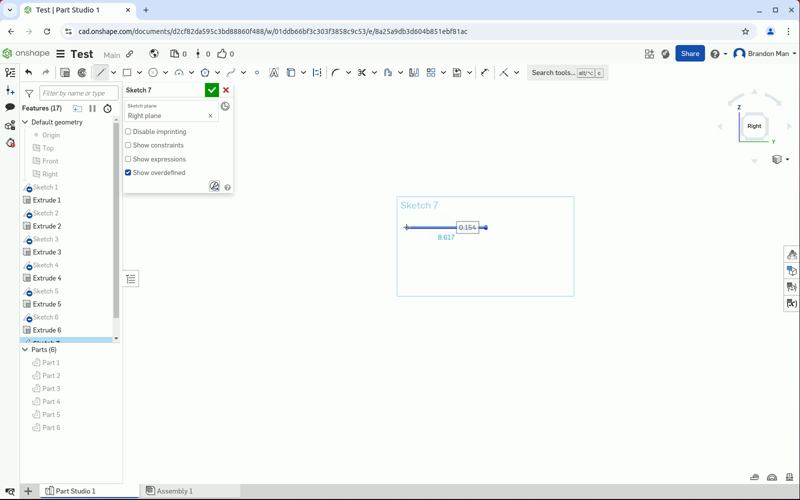
scroll(6)
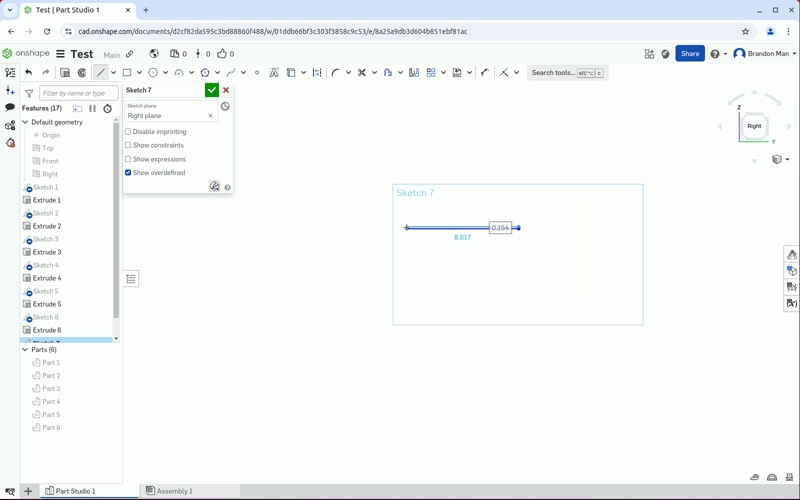
scroll(6)
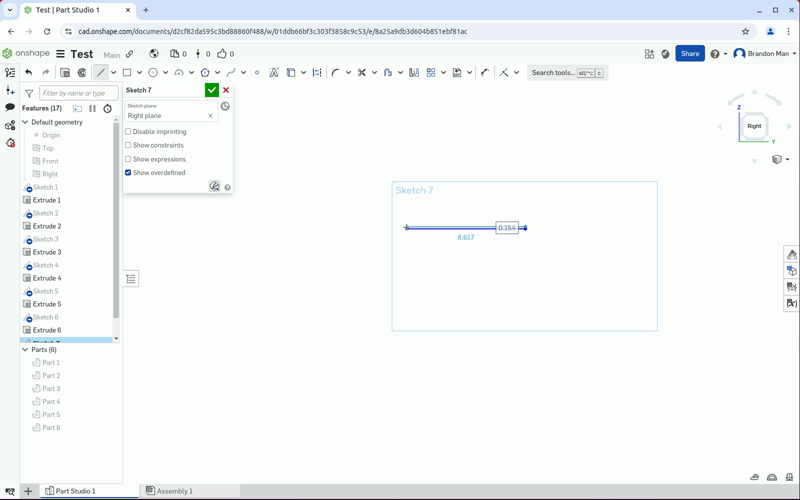
scroll(6)
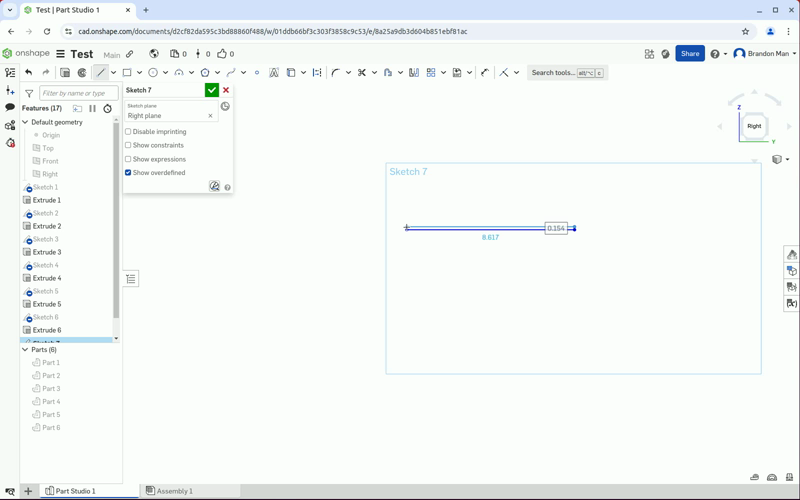
scroll(6)
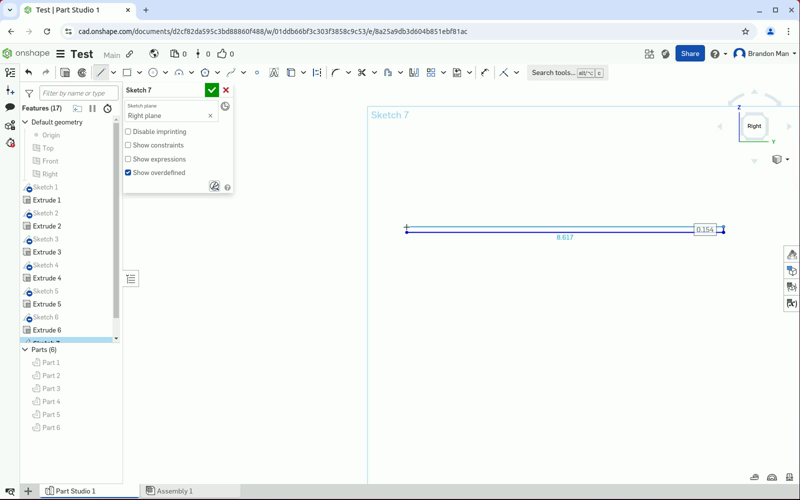
scroll(6)
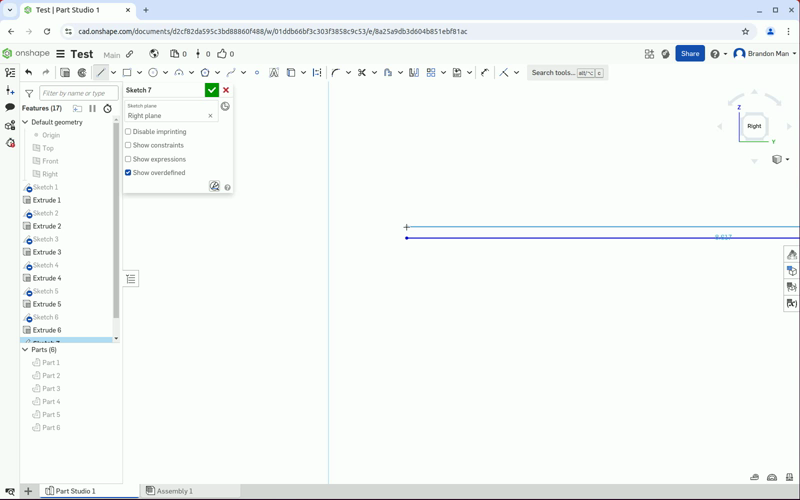
click(406, 226)
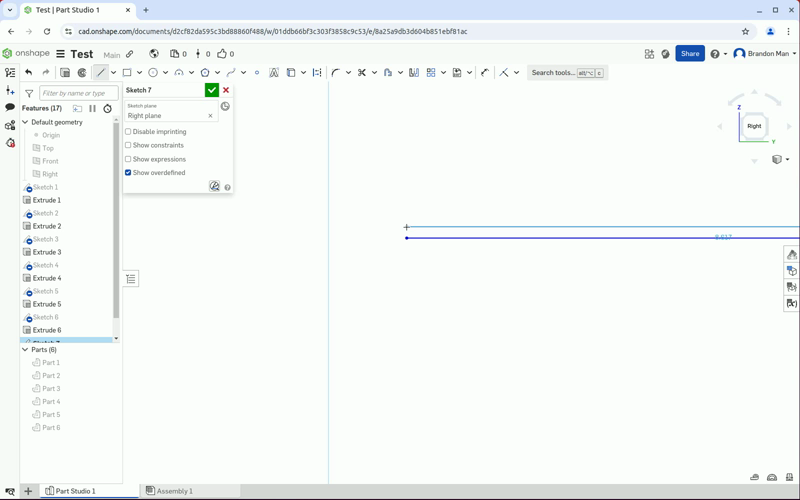
scroll(-6)
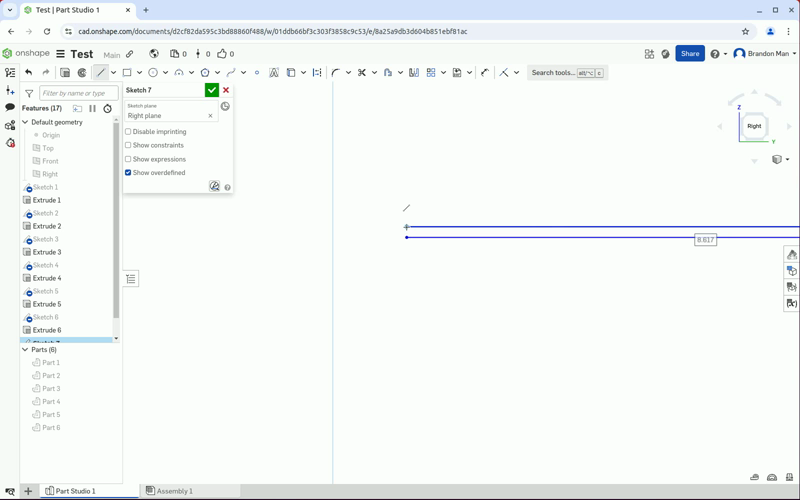
scroll(-6)
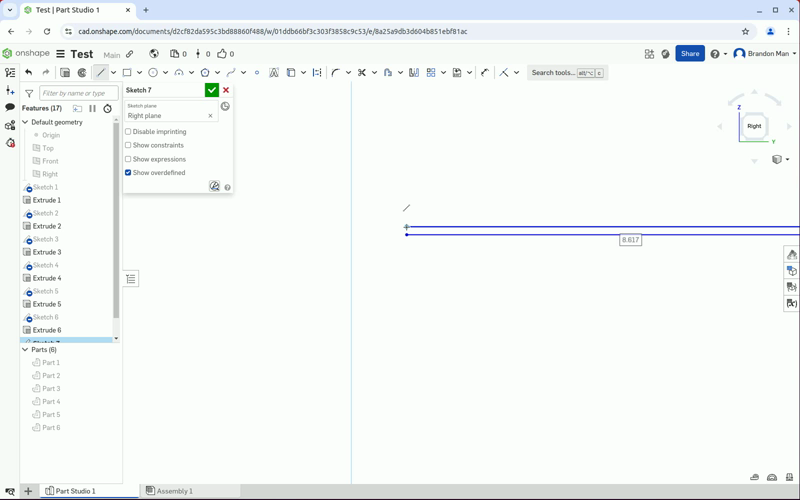
scroll(-6)
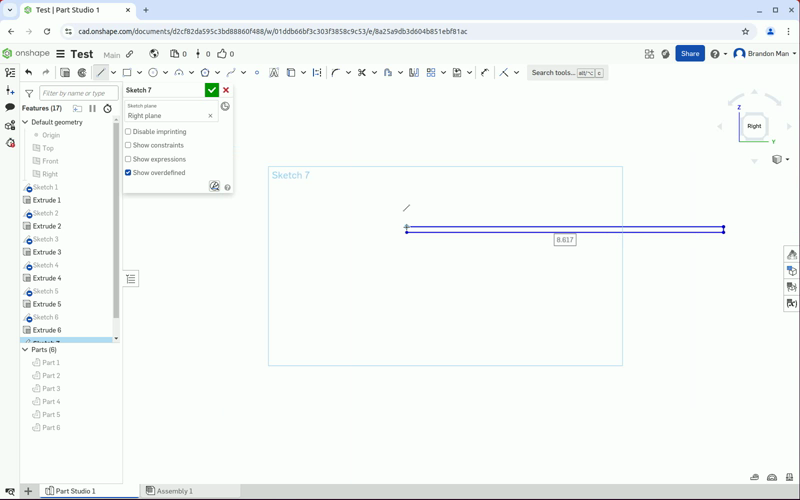
scroll(-6)
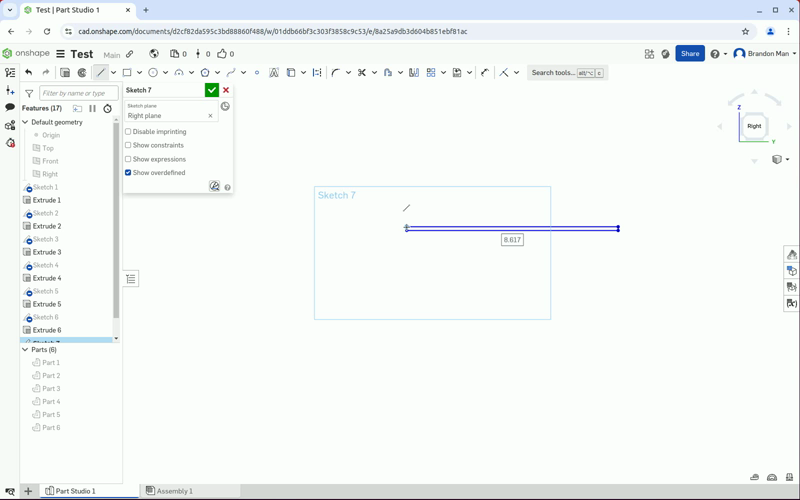
scroll(-6)
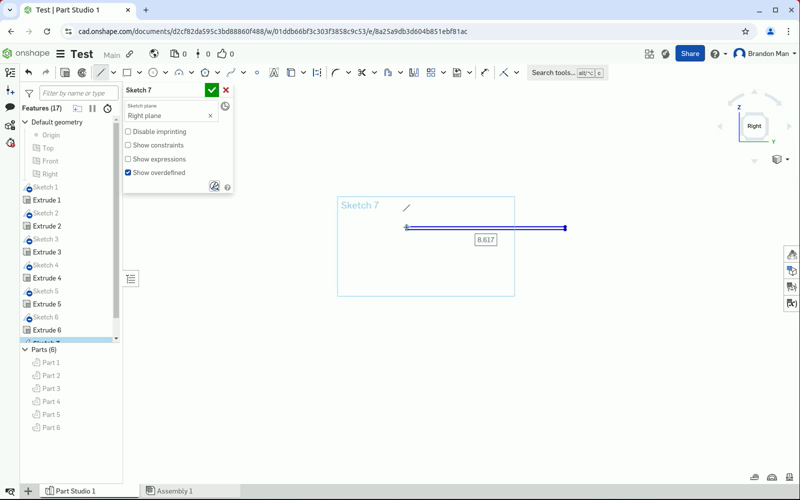
scroll(-6)
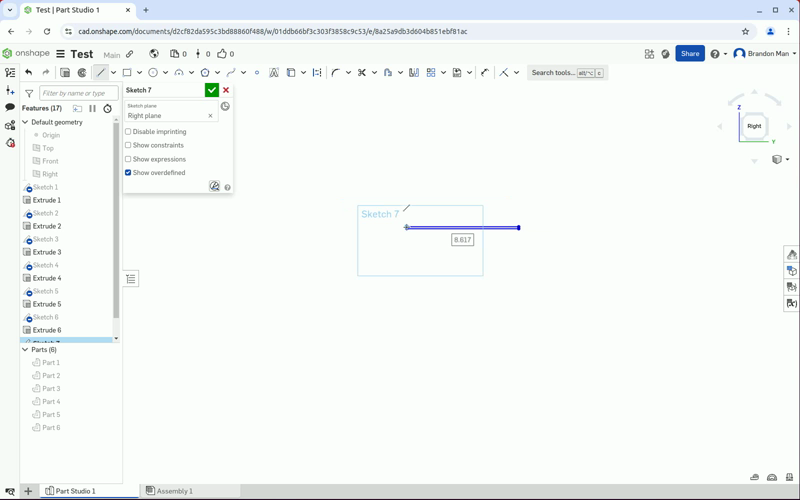
scroll(-6)
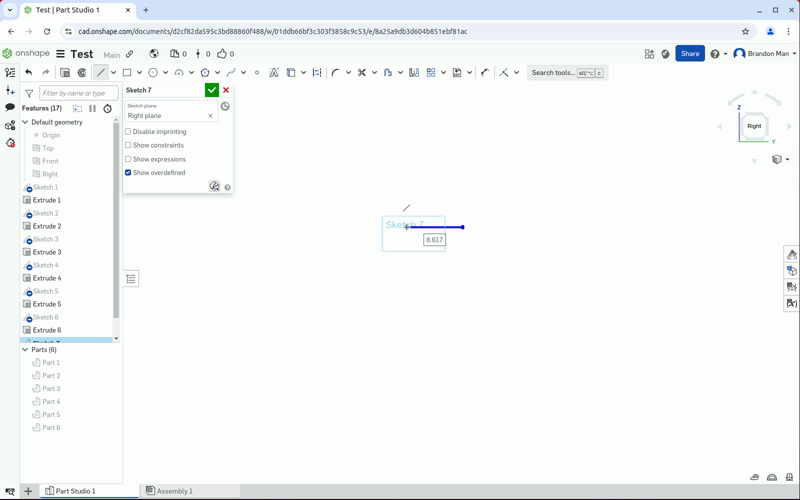
key_up(shift)
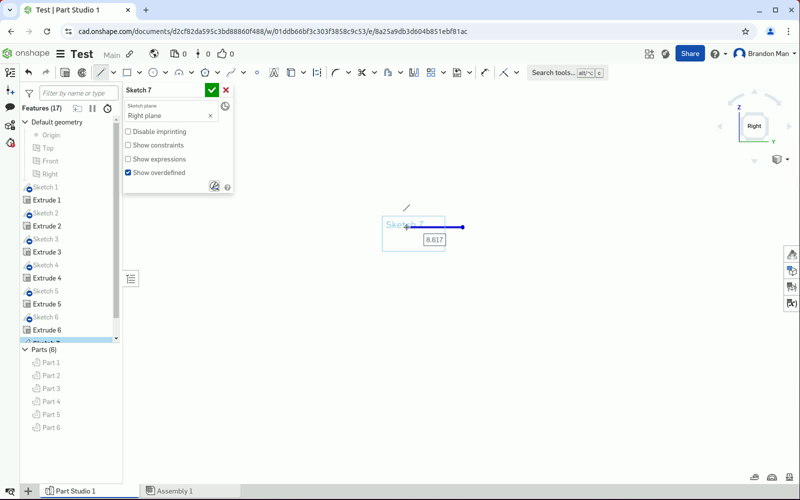
mouse_move(436, 226)
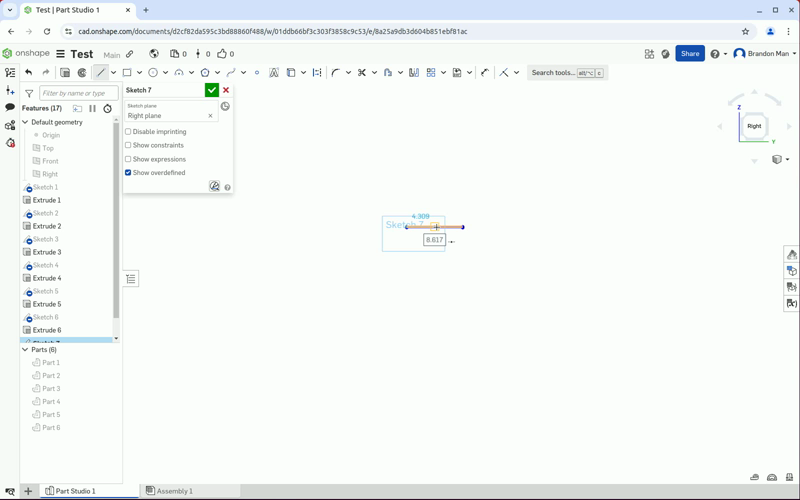
key_down(shift)
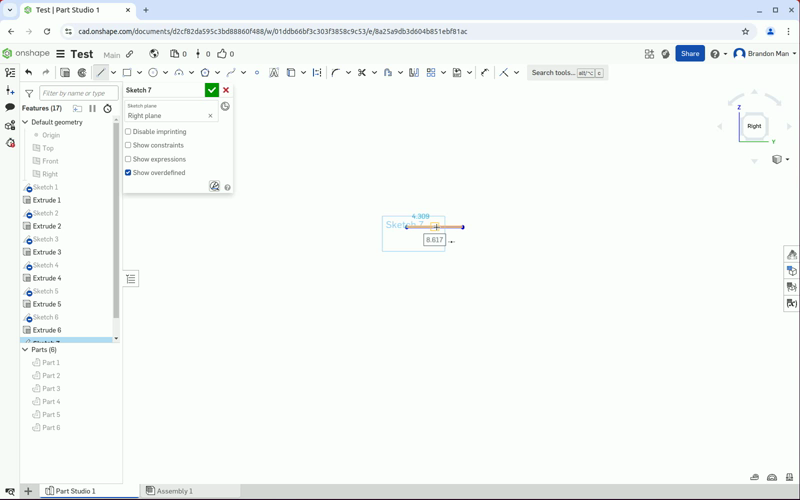
mouse_move(406, 227)
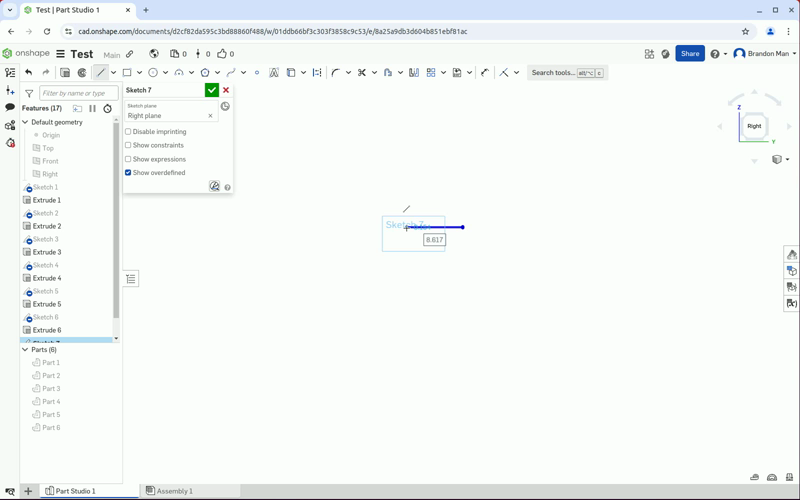
scroll(6)
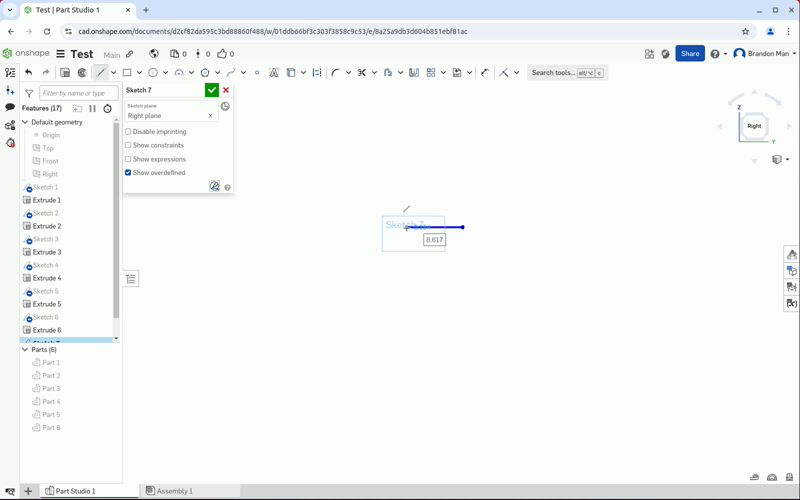
scroll(6)
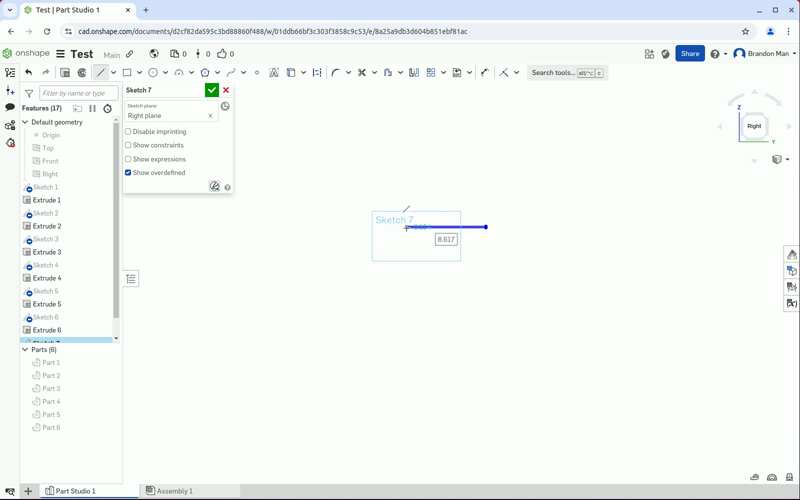
scroll(6)
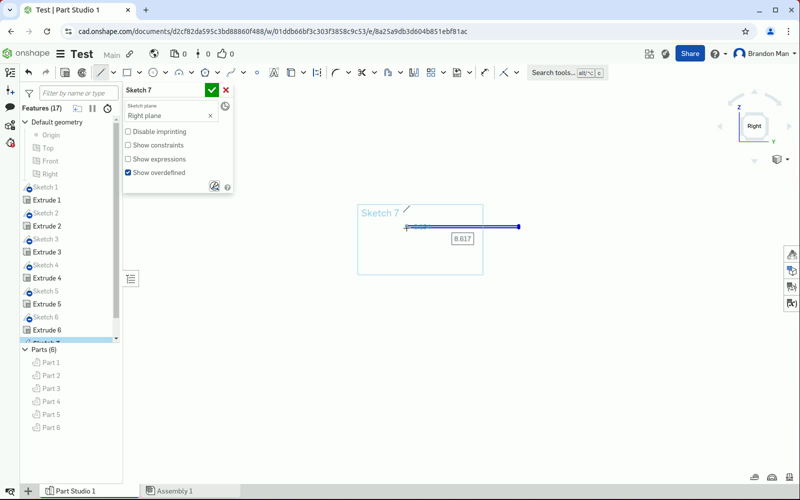
scroll(6)
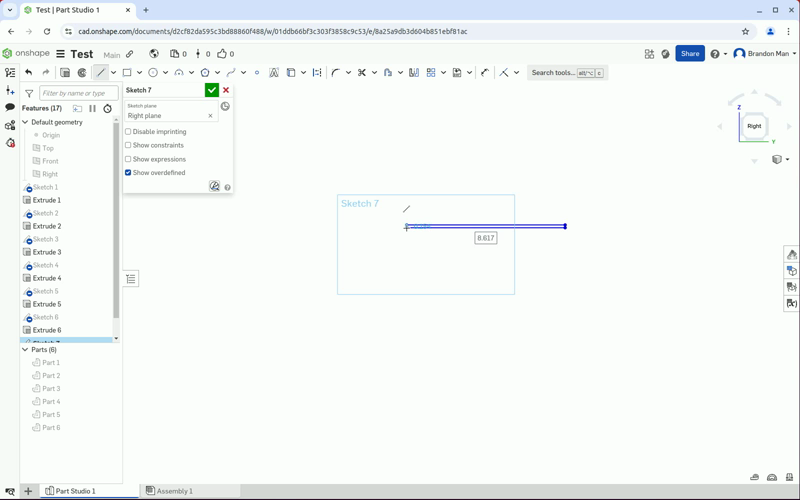
scroll(6)
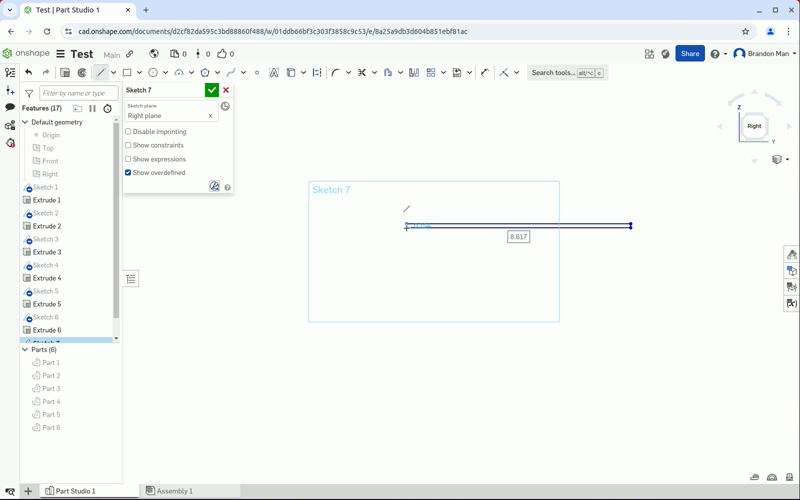
scroll(6)
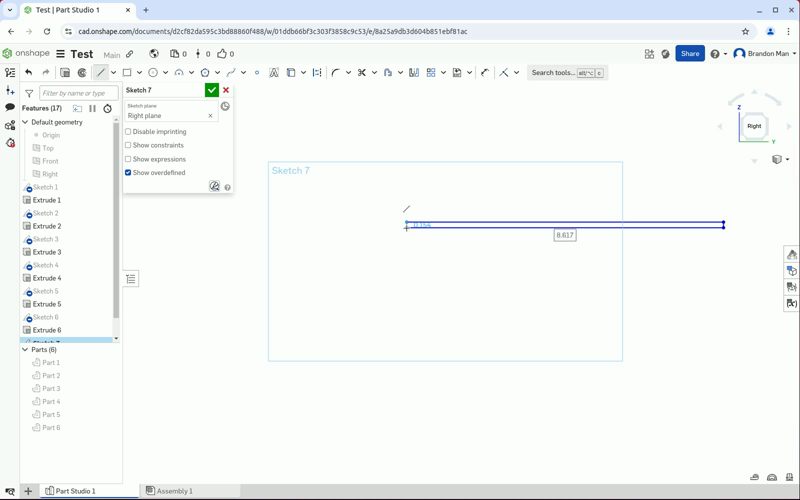
scroll(6)
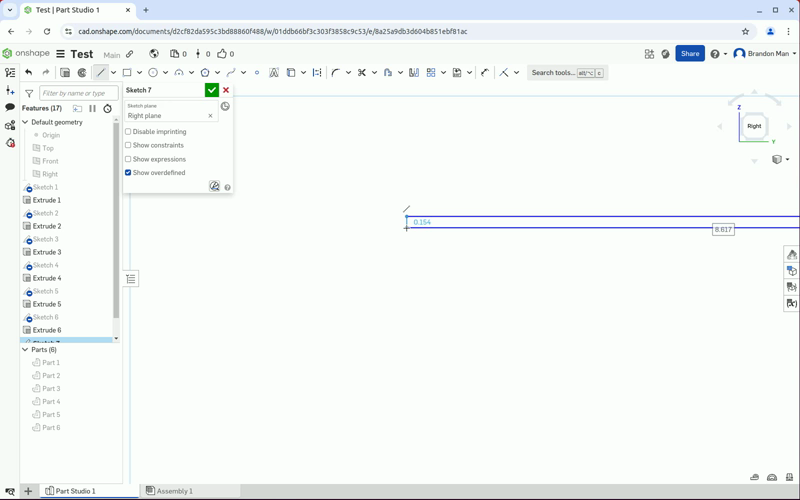
key_up(shift)
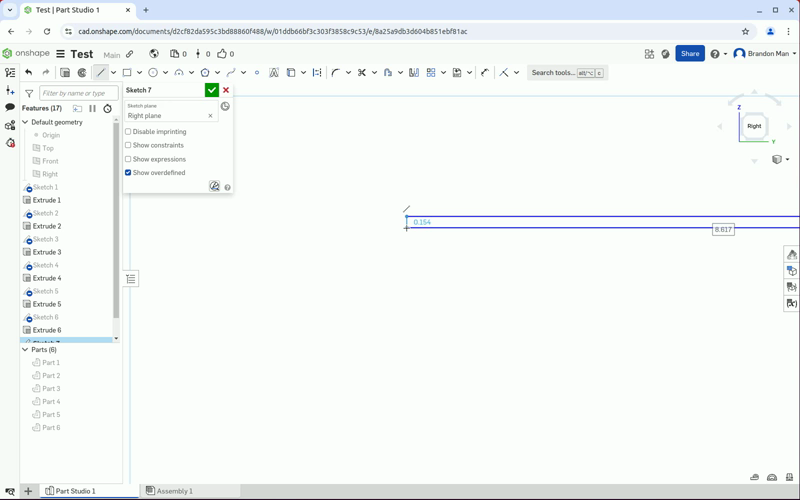
click(406, 227)
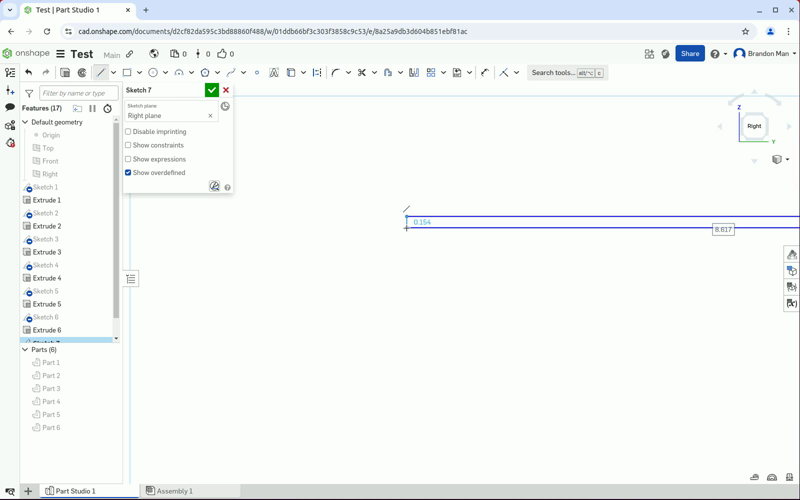
scroll(-6)
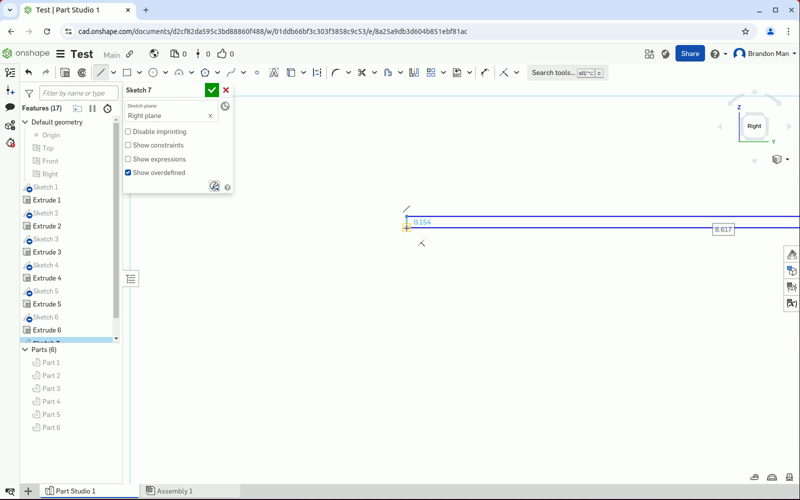
scroll(-6)
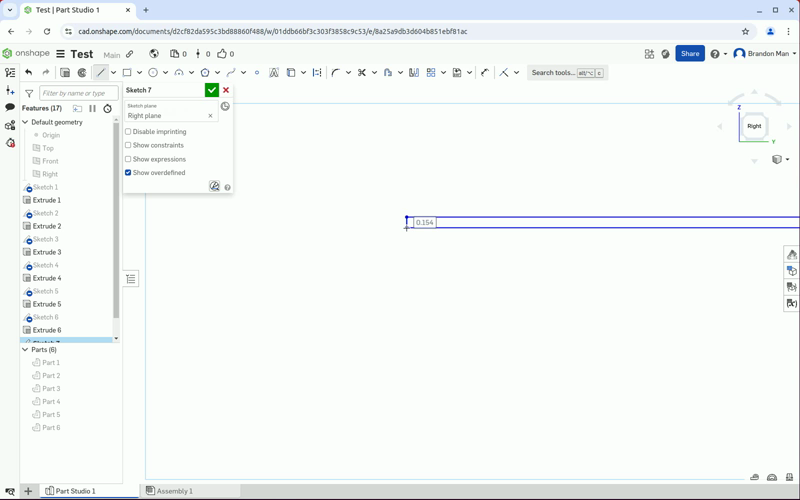
scroll(-6)
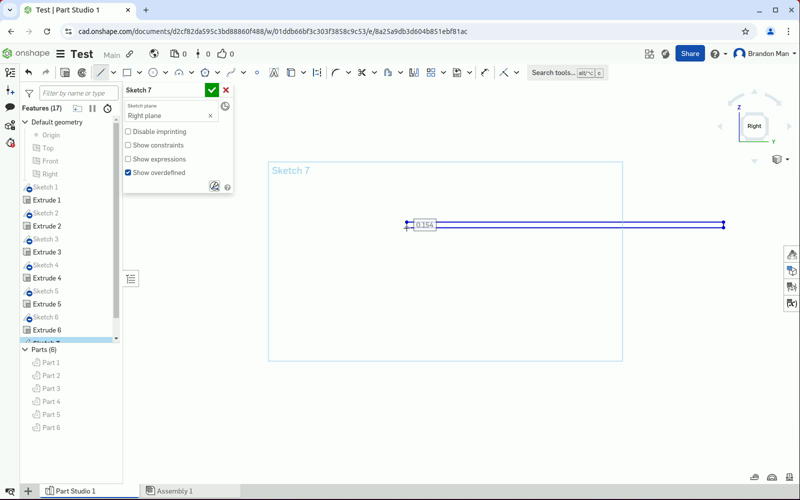
scroll(-6)
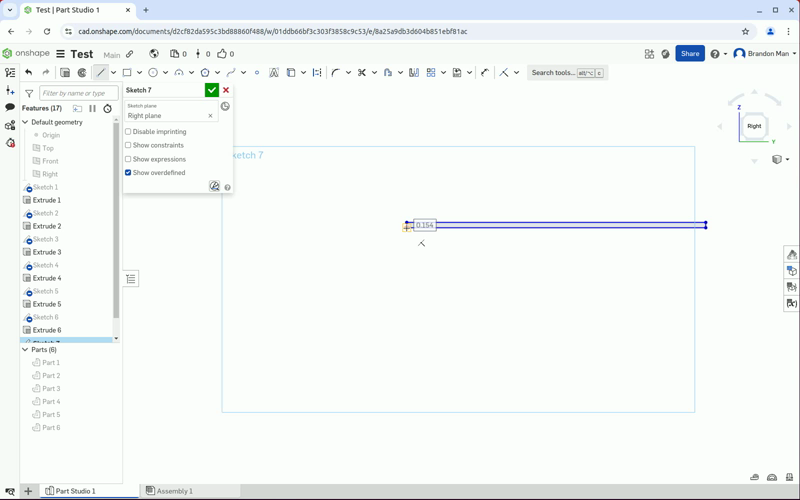
scroll(-6)
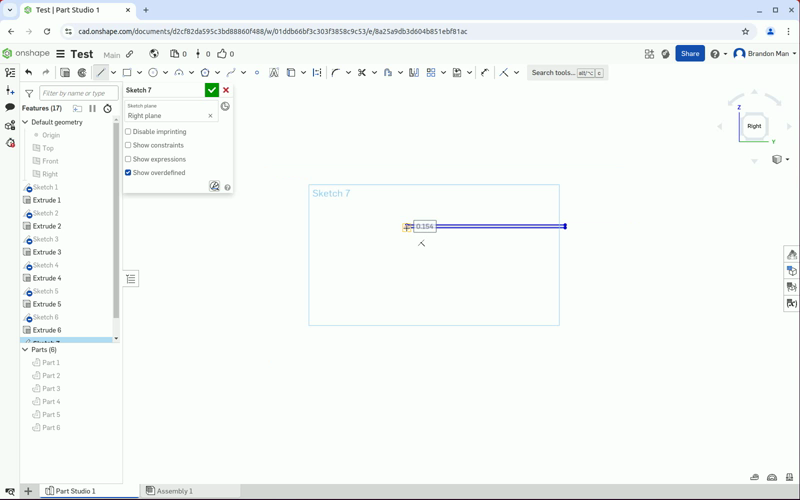
scroll(-6)
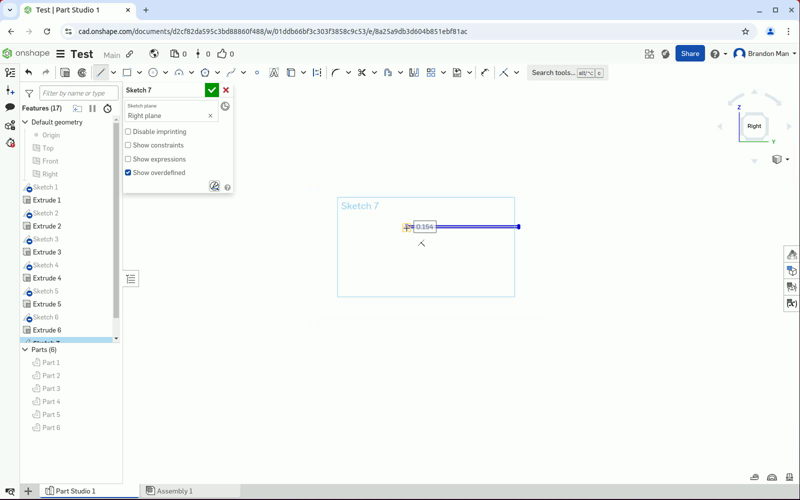
scroll(-6)
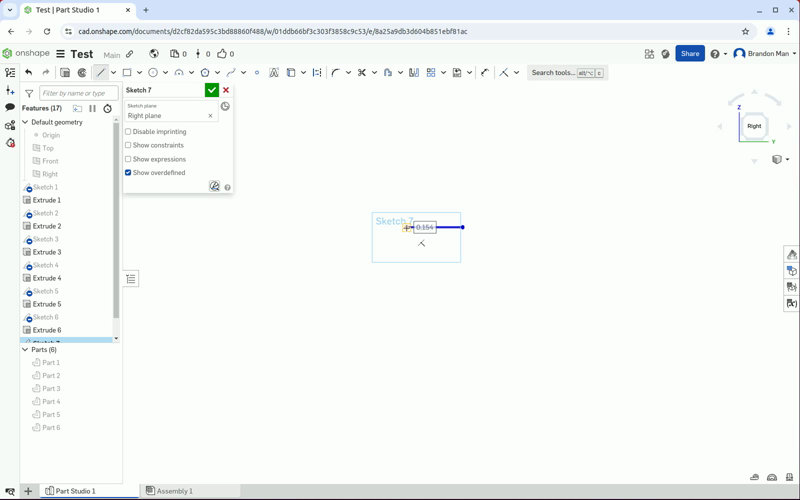
key(esc)
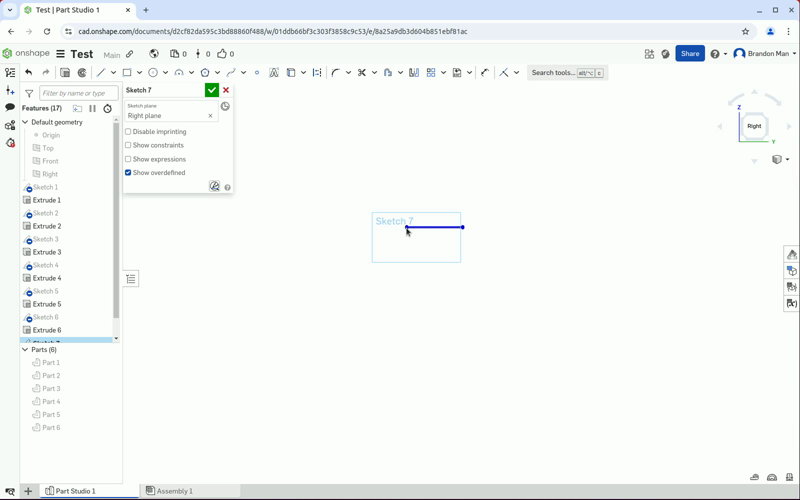
mouse_move(428, 227)
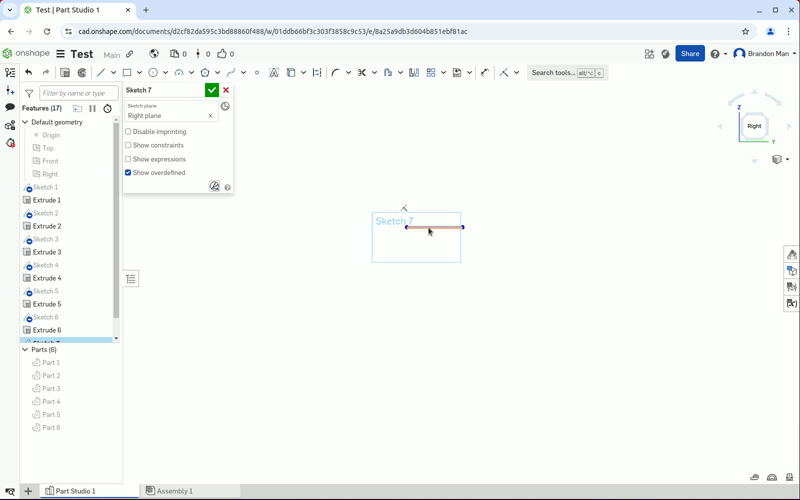
scroll(6)
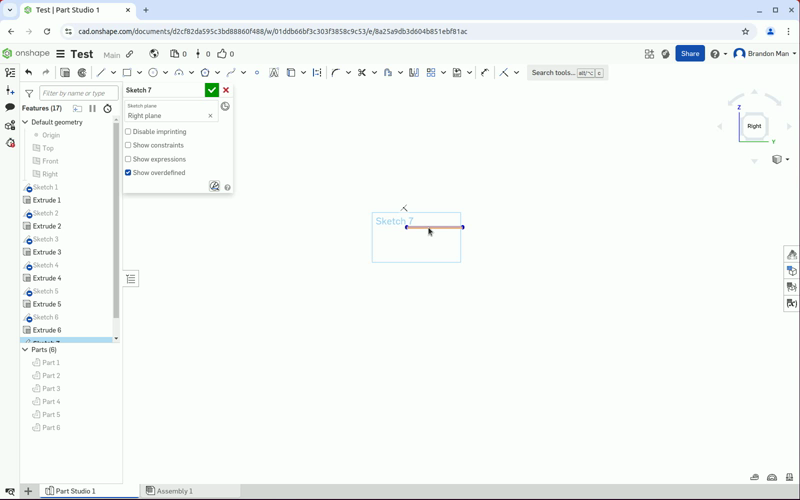
scroll(6)
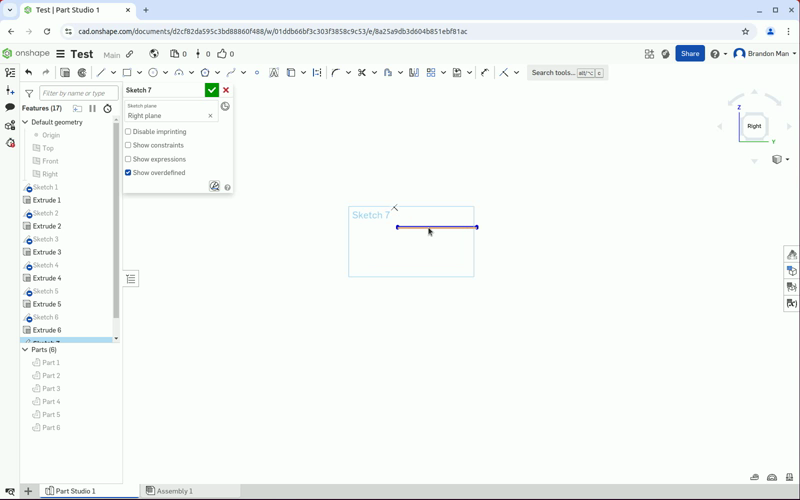
scroll(6)
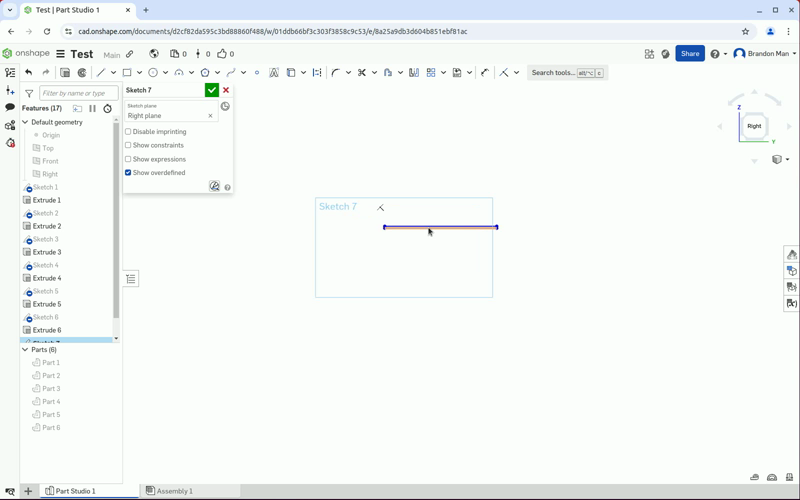
scroll(6)
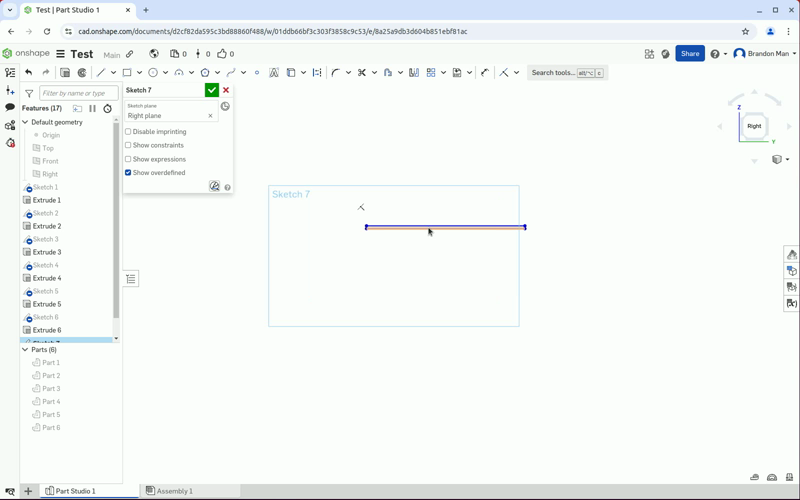
scroll(6)
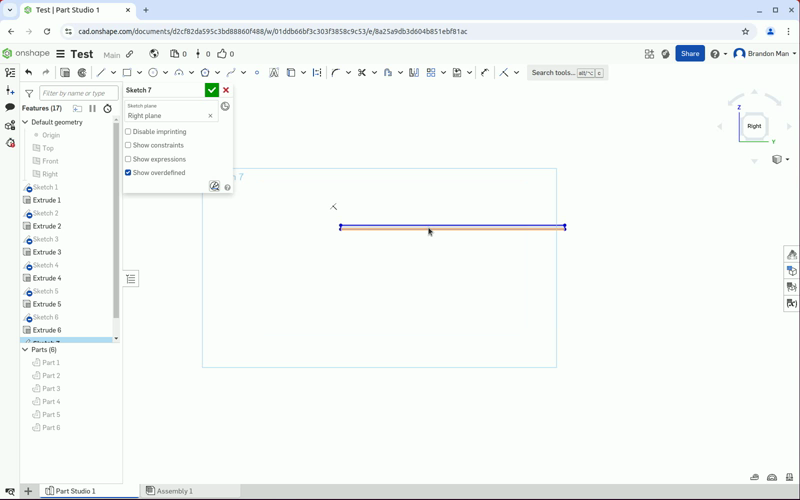
scroll(6)
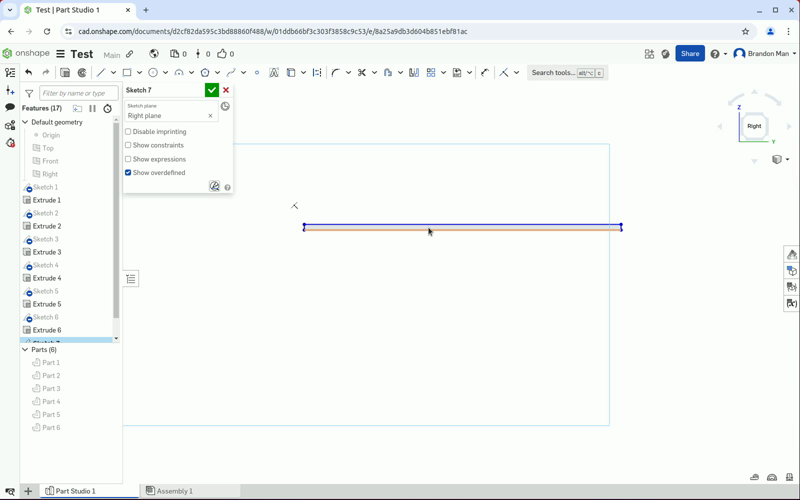
scroll(6)
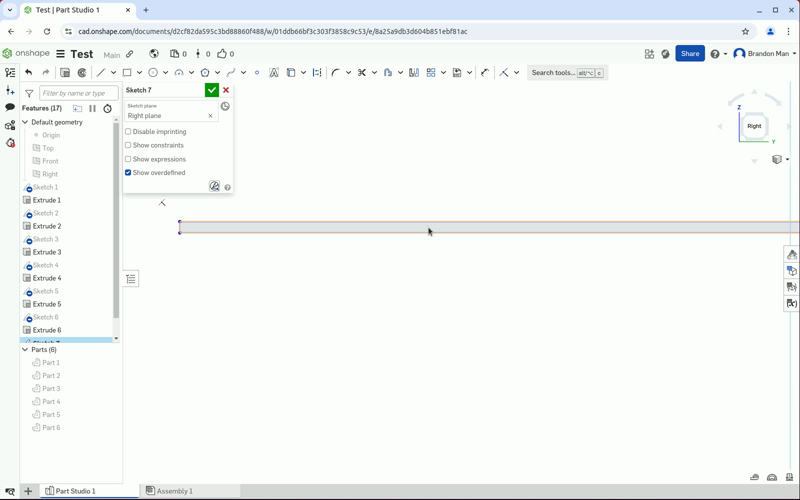
click(428, 227)
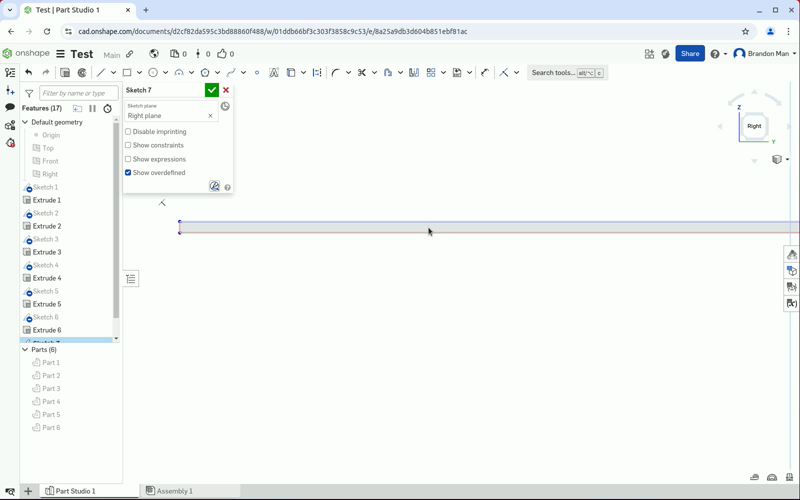
scroll(-6)
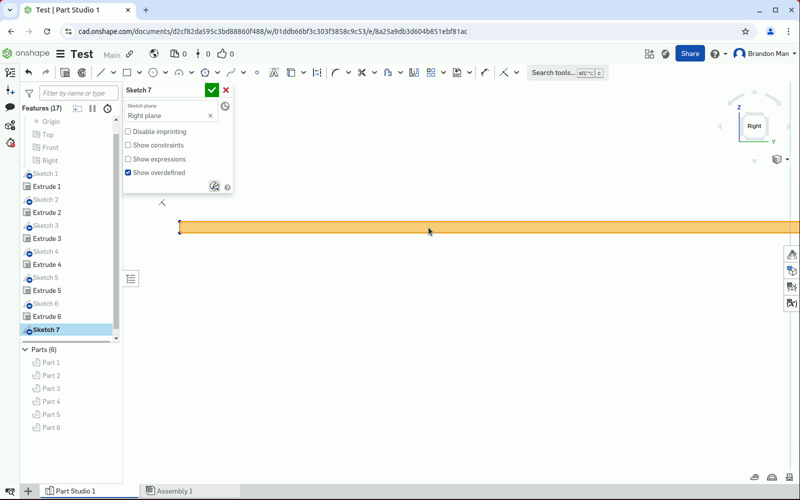
scroll(-6)
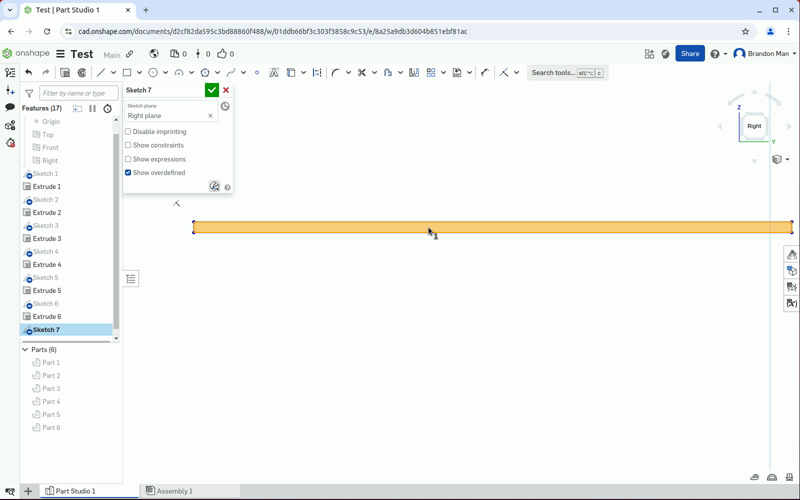
scroll(-6)
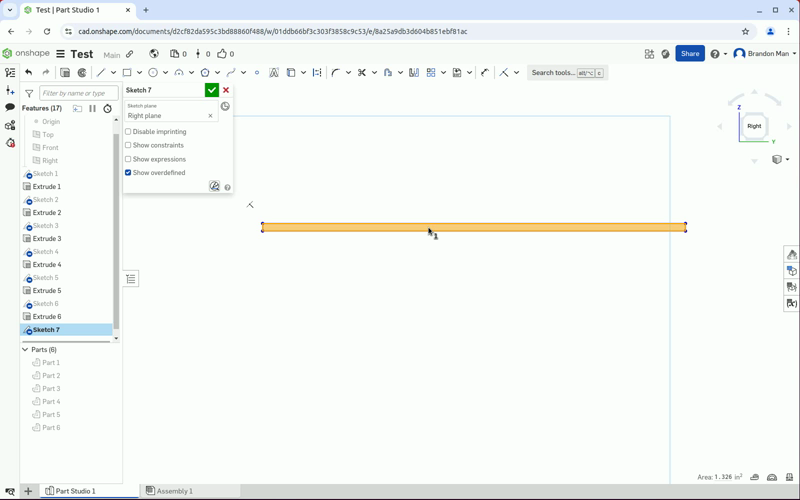
scroll(-6)
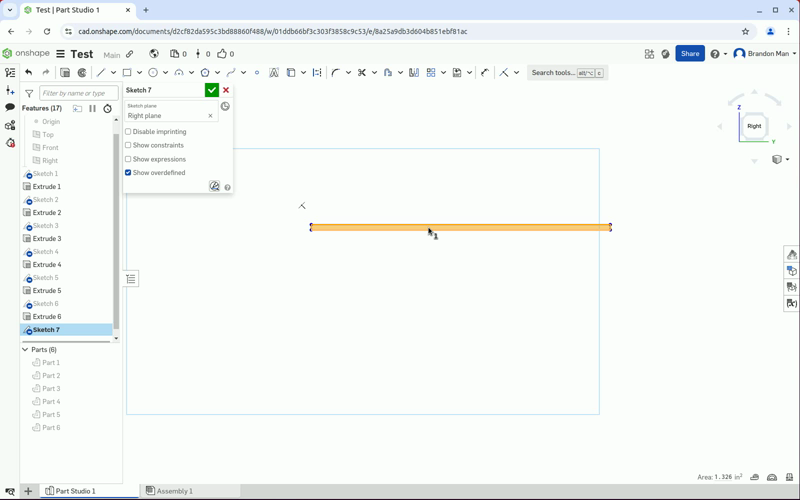
scroll(-6)
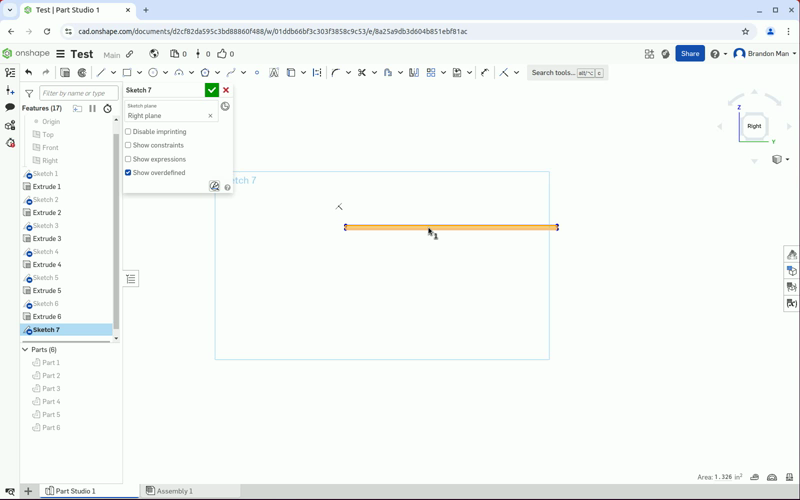
scroll(-6)
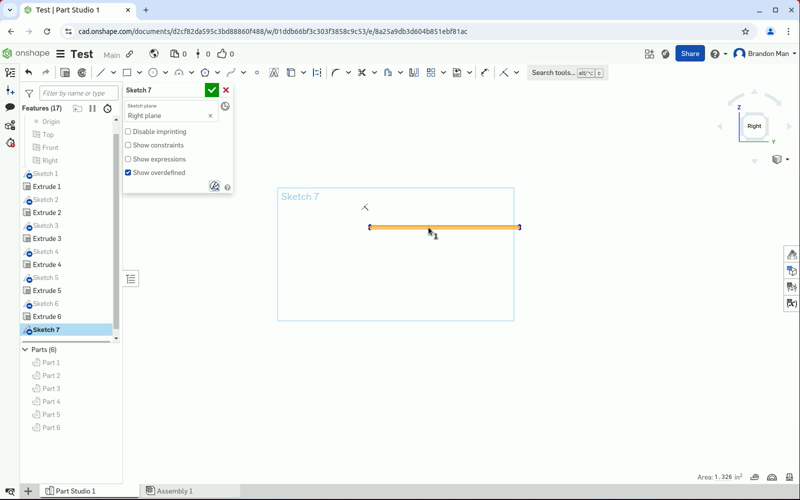
scroll(-6)
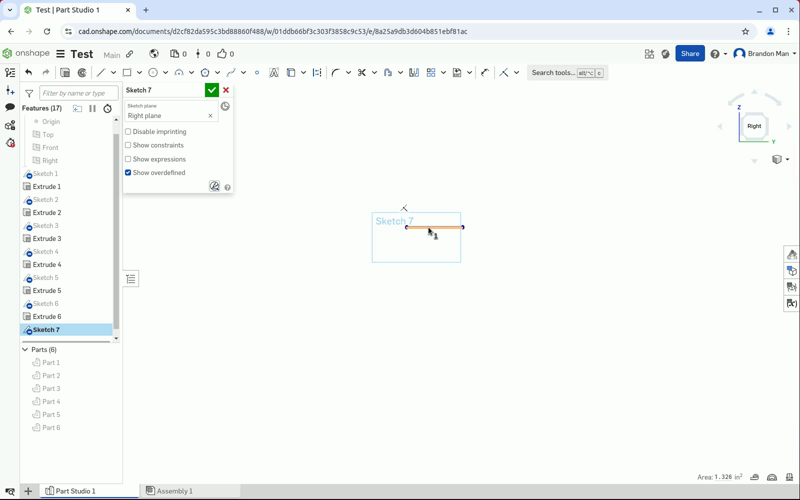
mouse_move(73, 352)
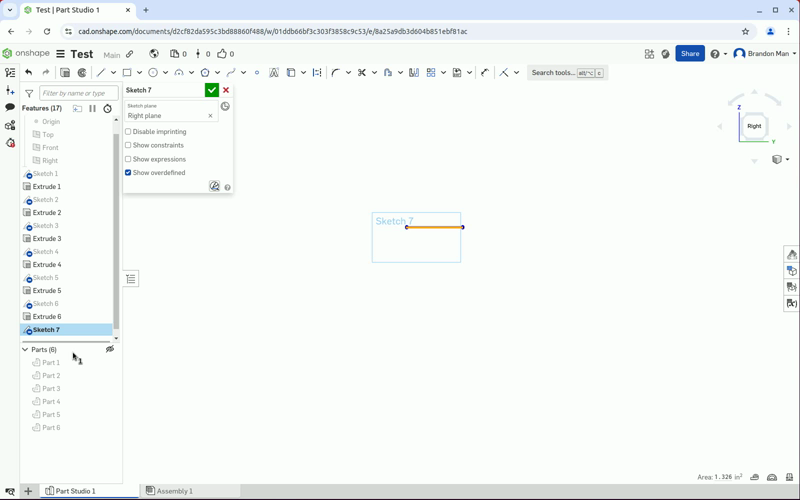
key(shift+y)
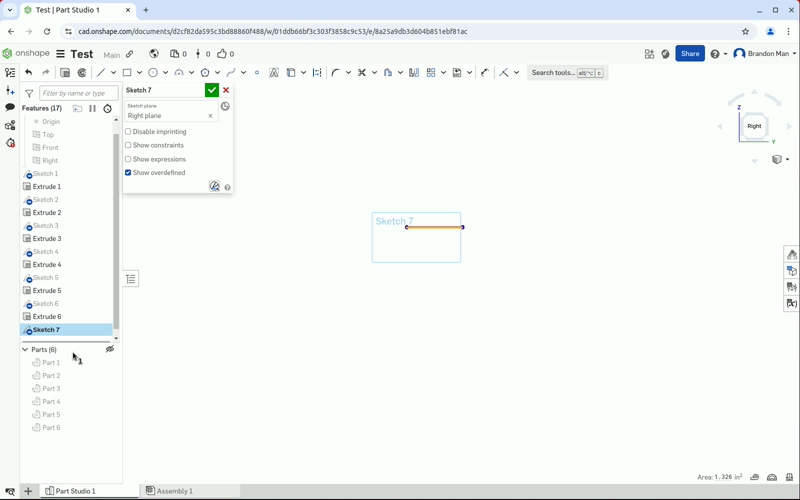
key(shift+e)
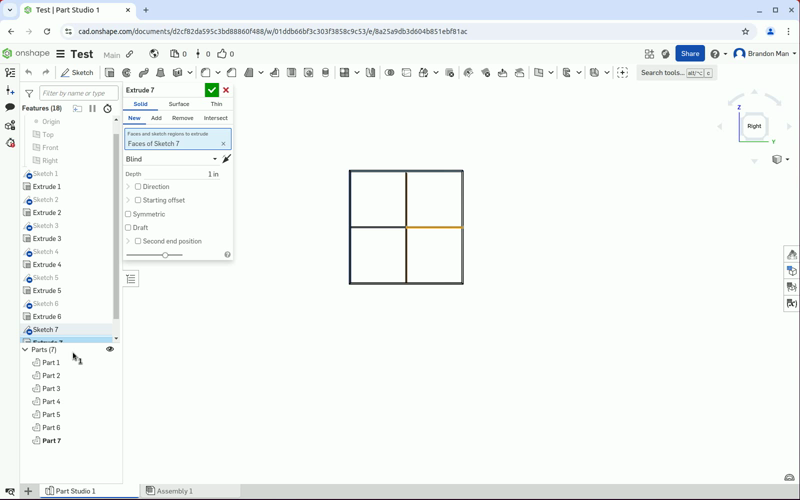
mouse_move(143, 106)
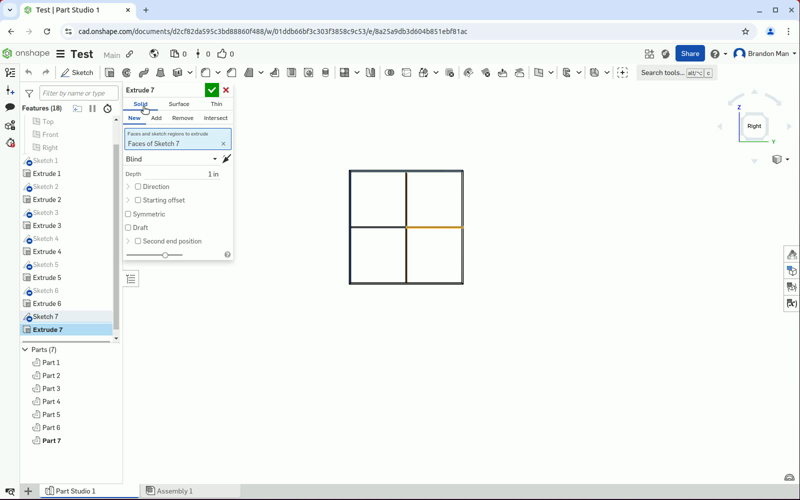
click(143, 106)
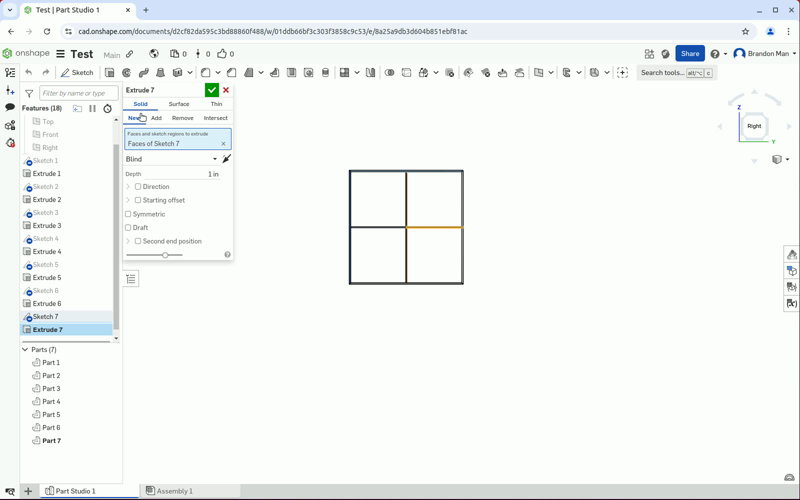
mouse_move(137, 120)
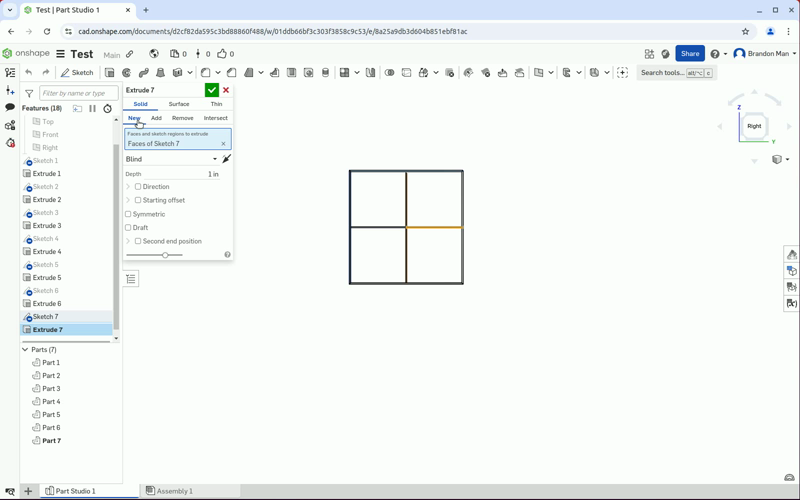
click(137, 120)
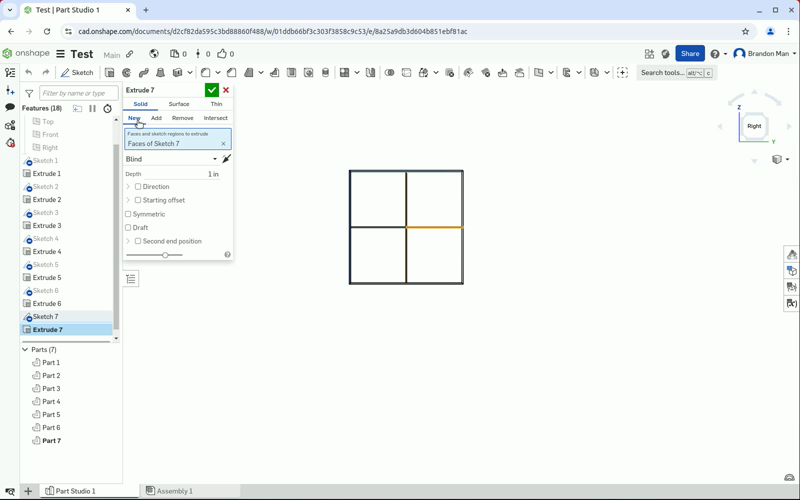
key(tab, 4)
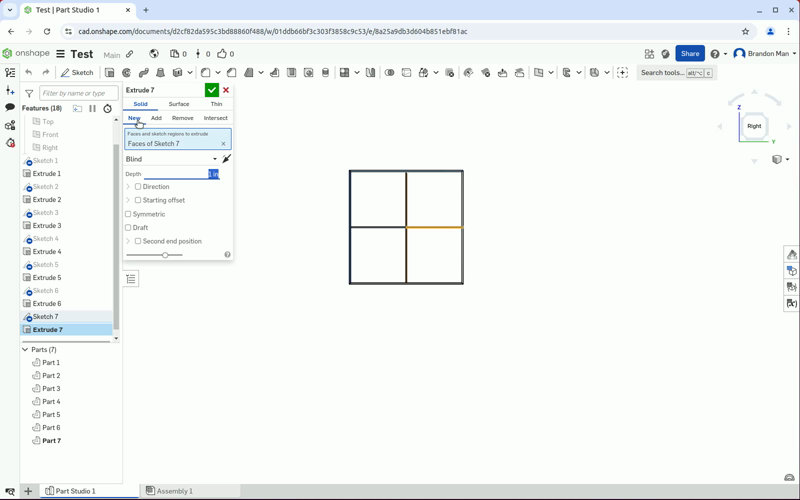
text(0.241)
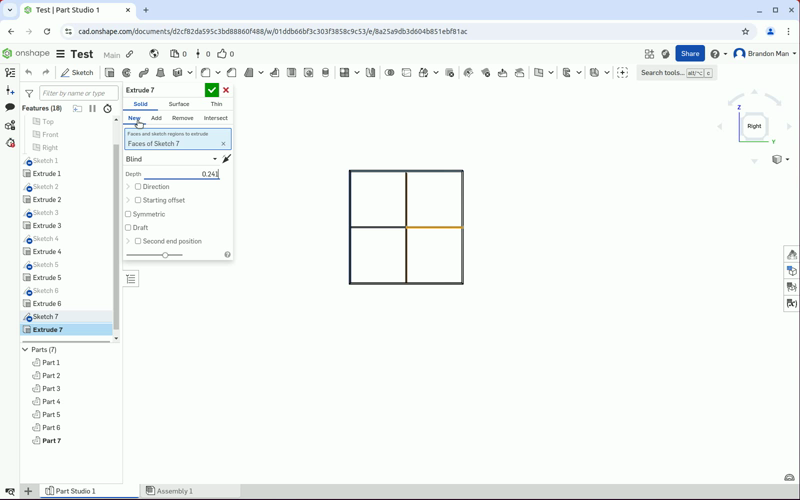
key(enter)
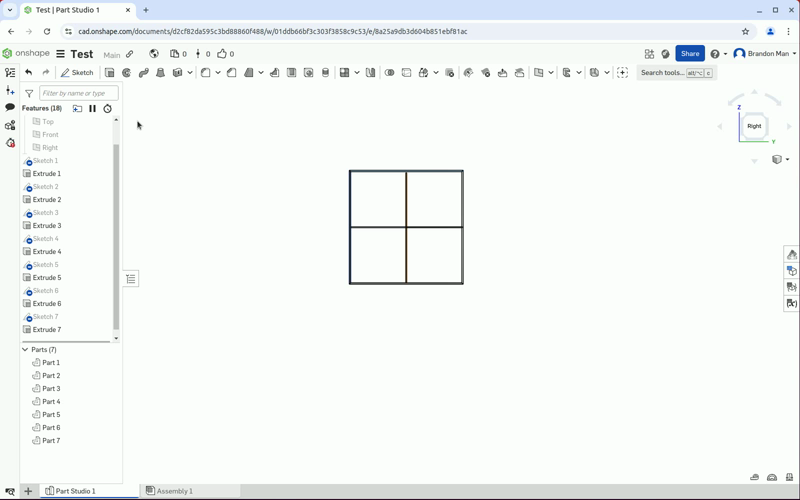
key(shift+h)
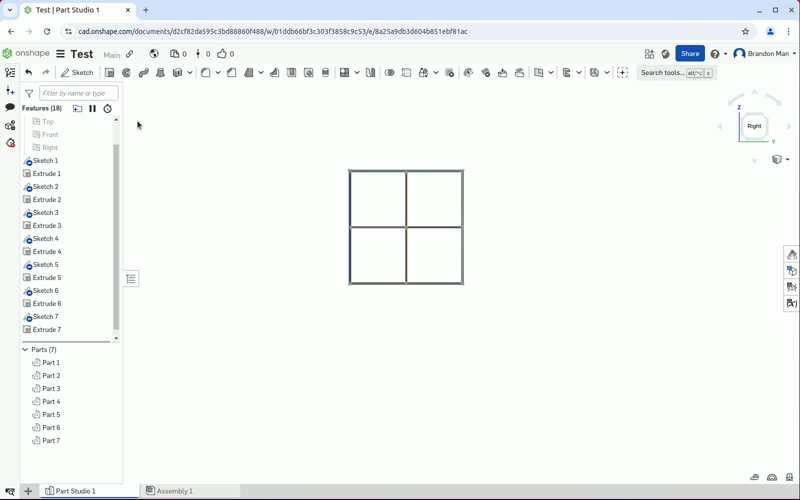
key(shift+h)
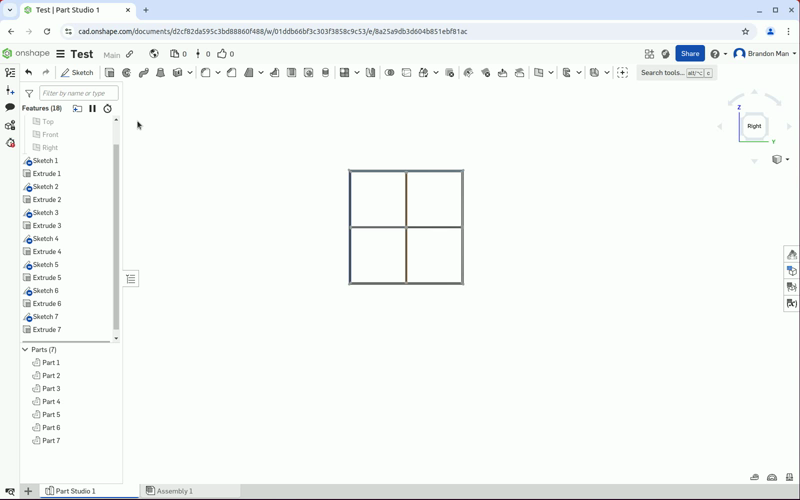
key(shift+7)
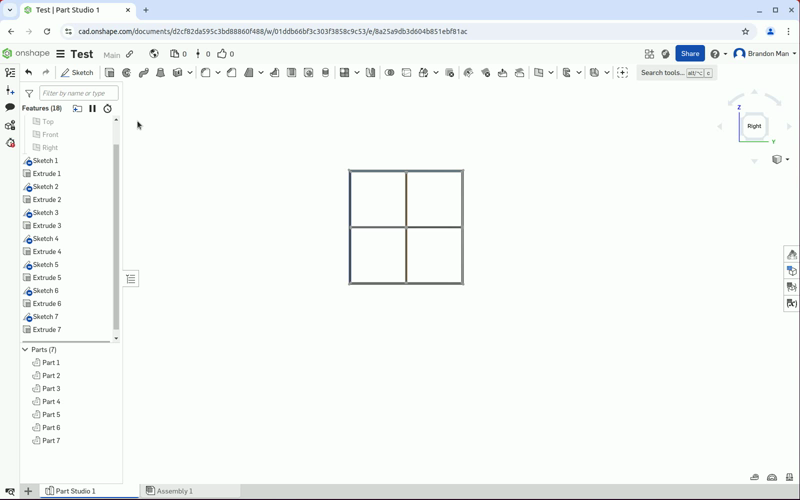
key(right, 2)
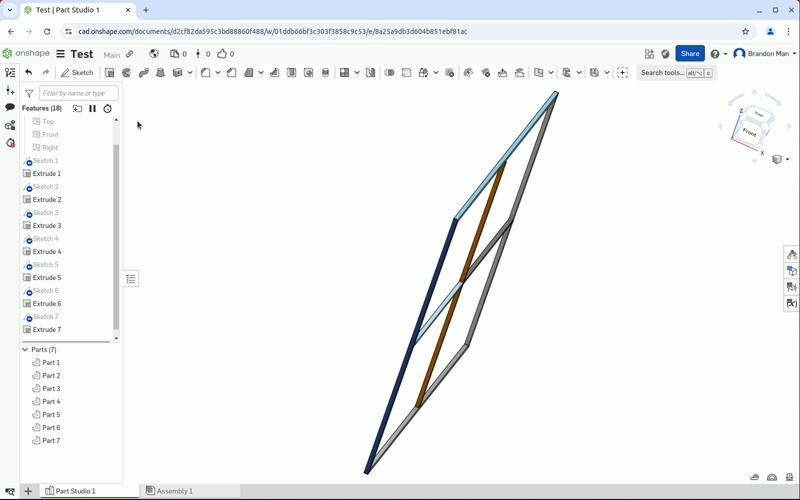
key(down, 2)
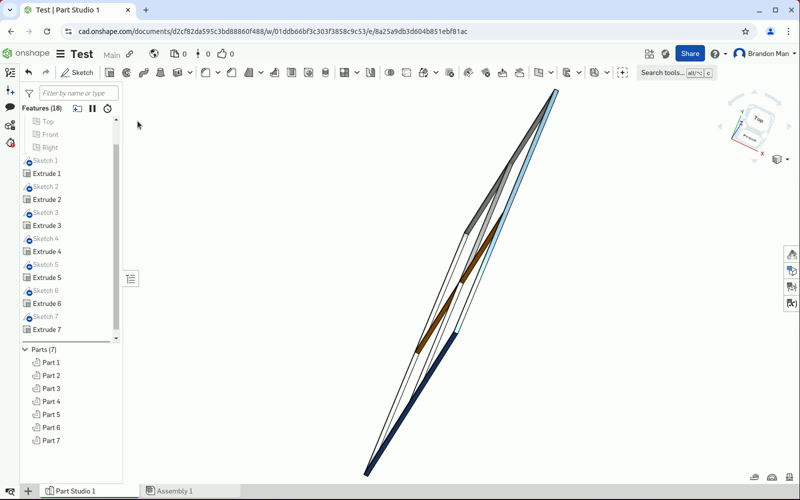
key(up, 2)
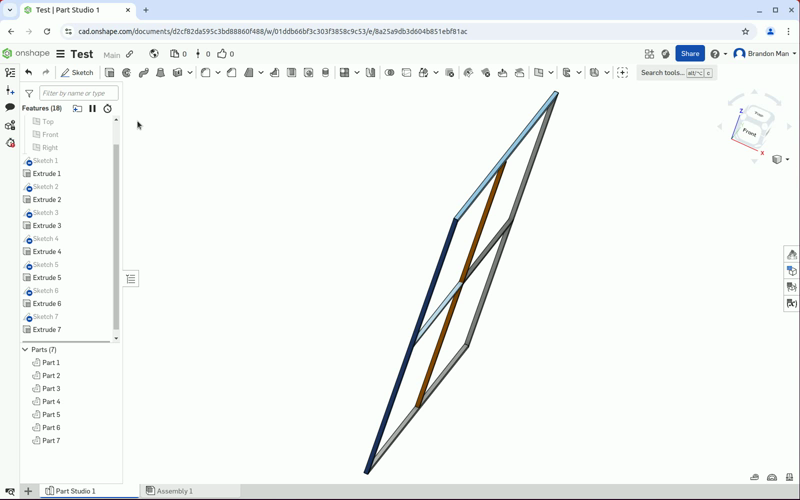
key(left, 2)
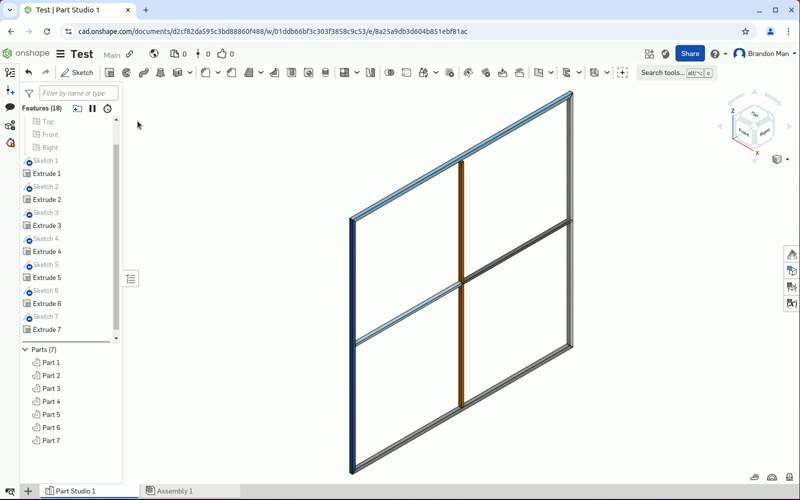
mouse_move(69, 163)
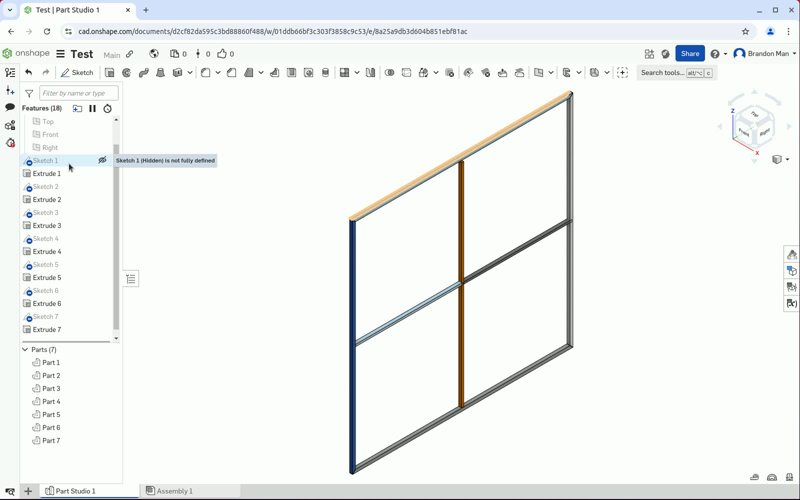
click(69, 163)